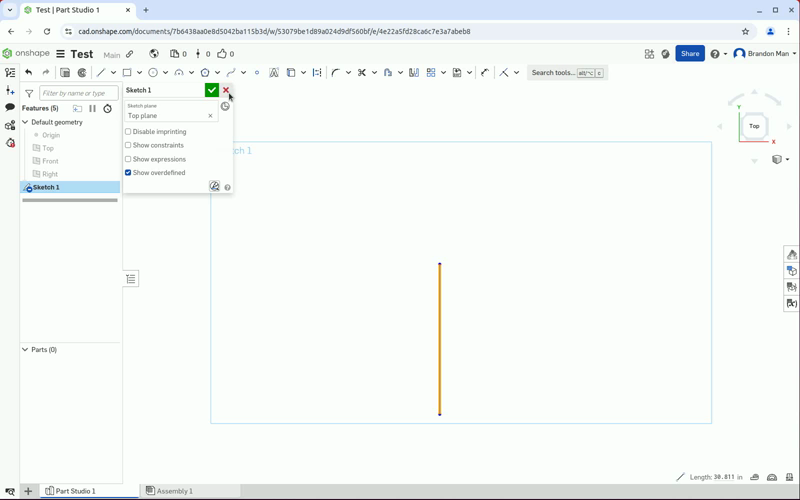
key(shift+h)
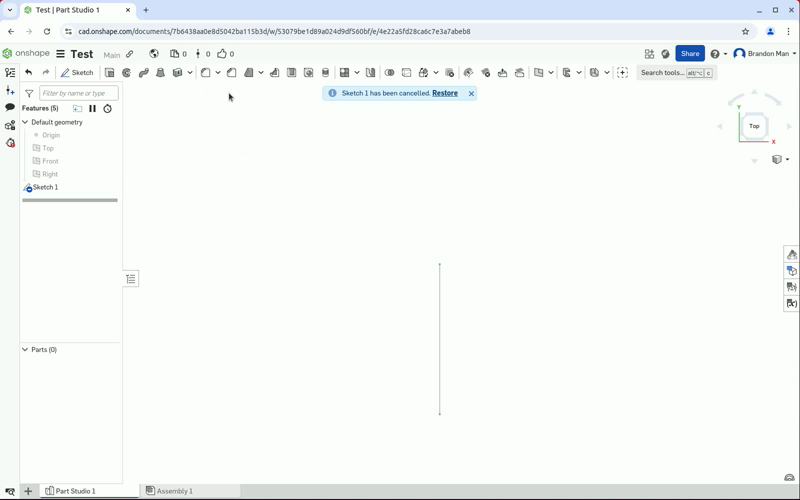
key(shift+s)
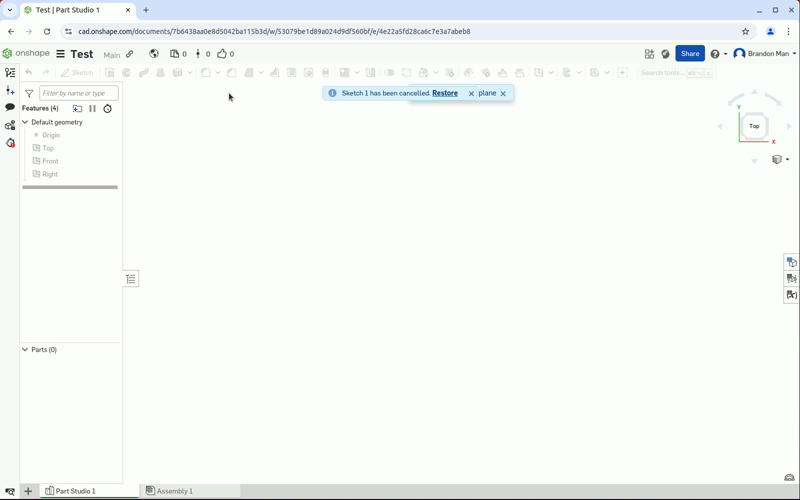
mouse_move(73, 150)
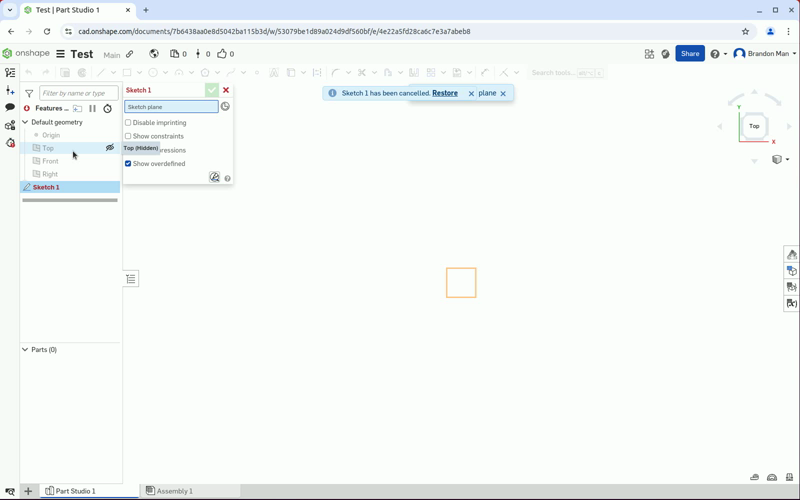
click(73, 150)
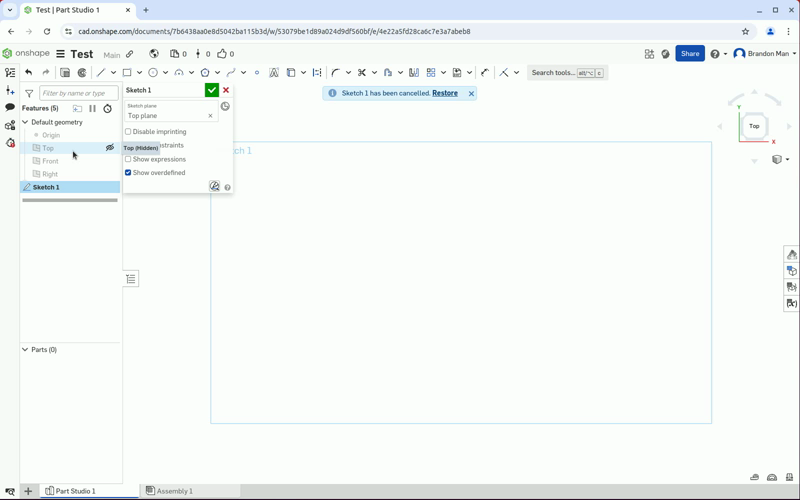
mouse_move(73, 352)
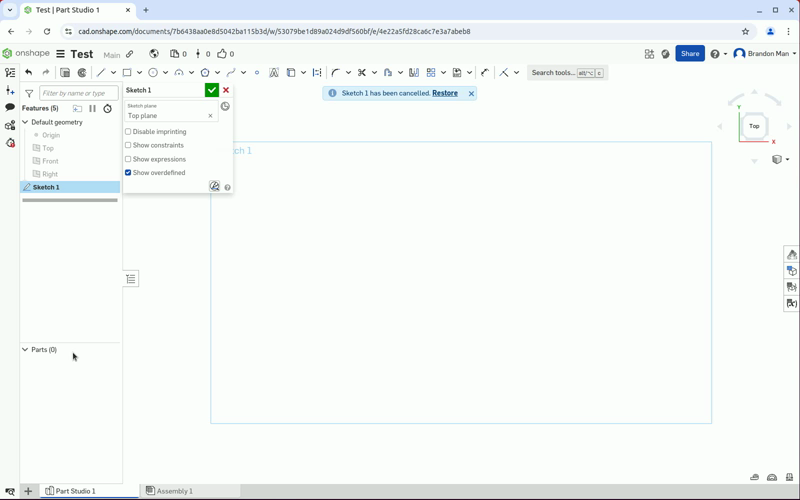
key(y)
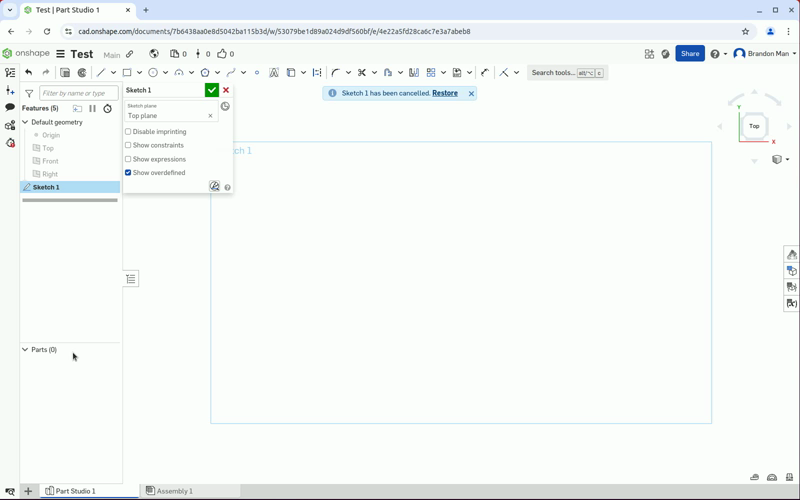
key(l)
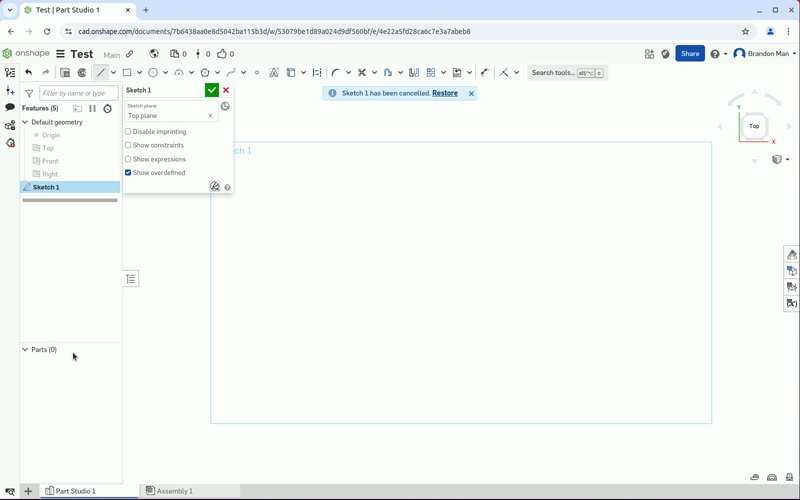
key_down(shift)
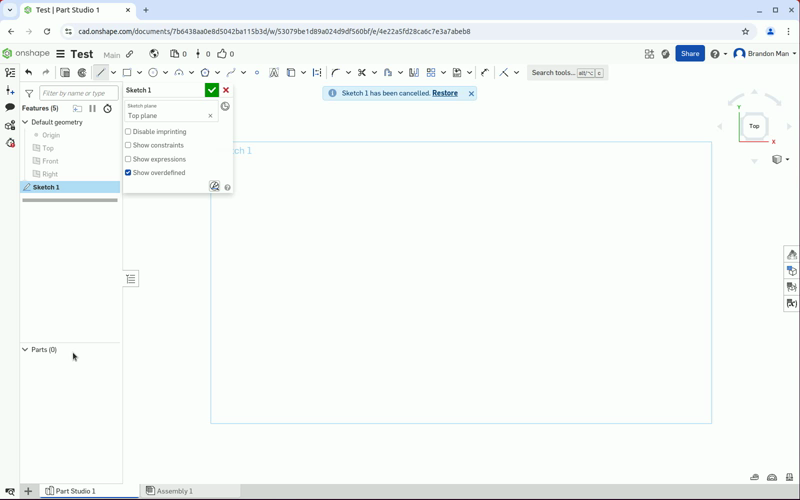
mouse_move(348, 294)
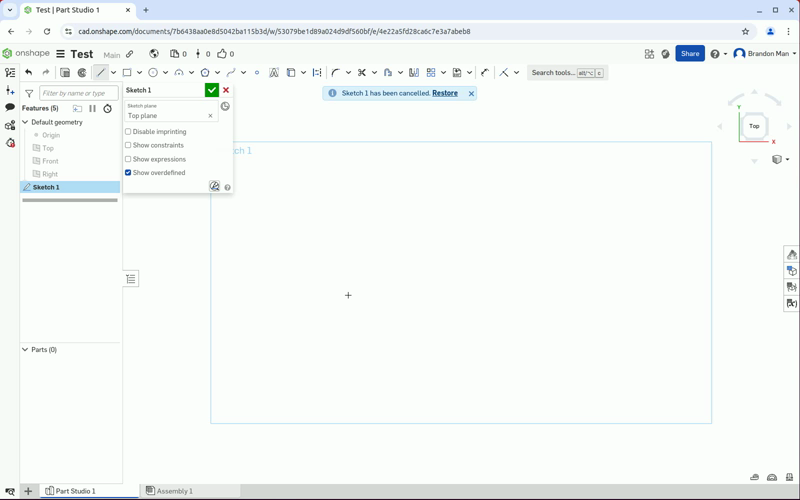
click(348, 294)
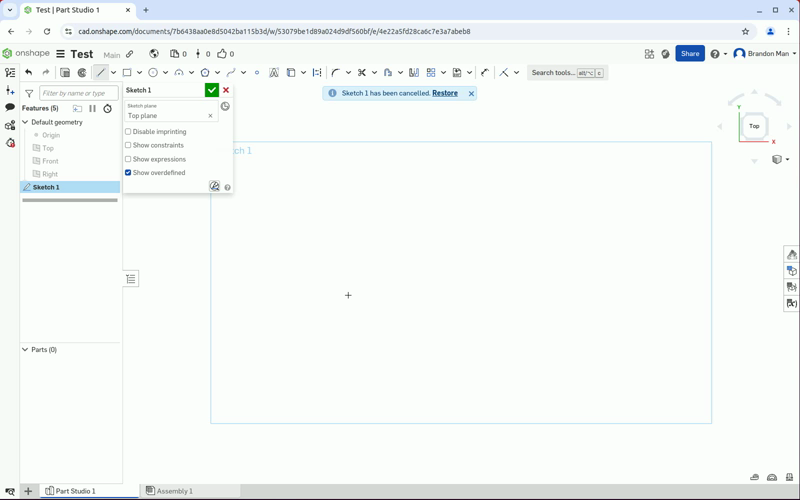
key_up(shift)
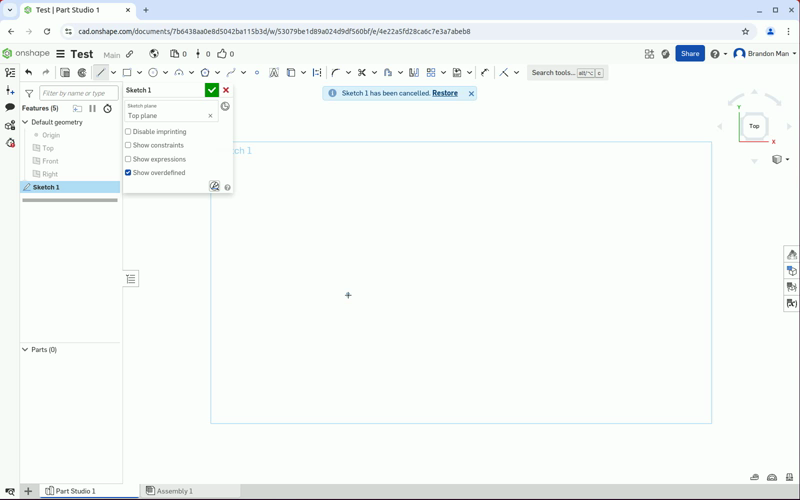
key_down(shift)
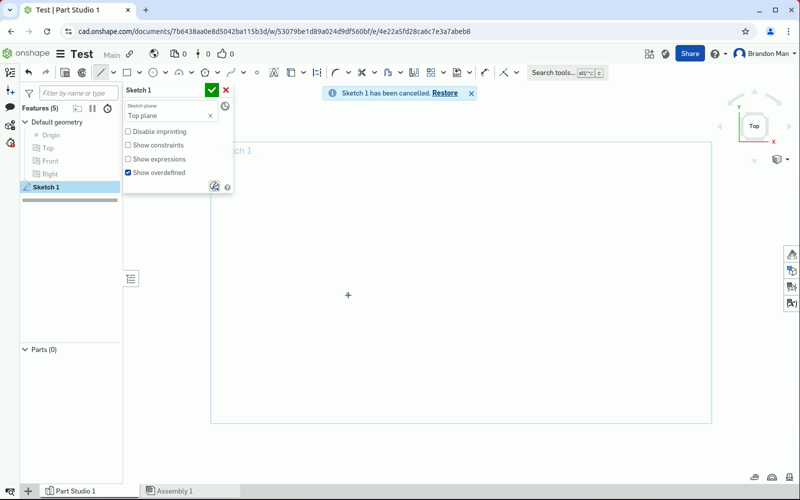
mouse_move(378, 294)
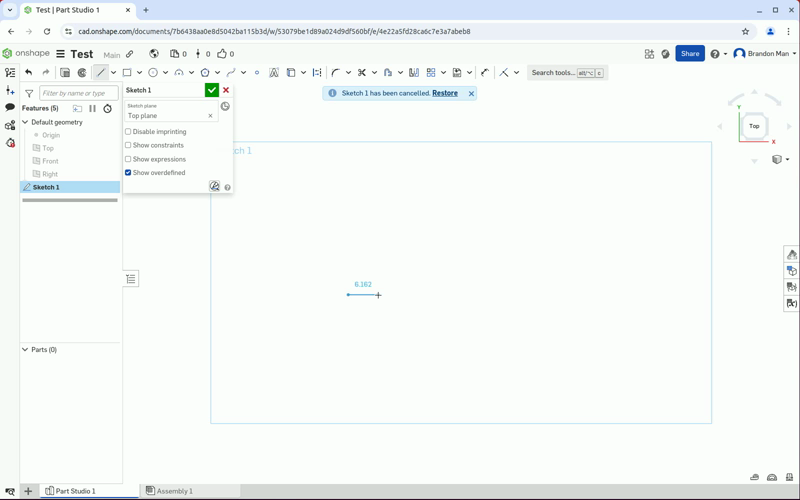
mouse_move(352, 294)
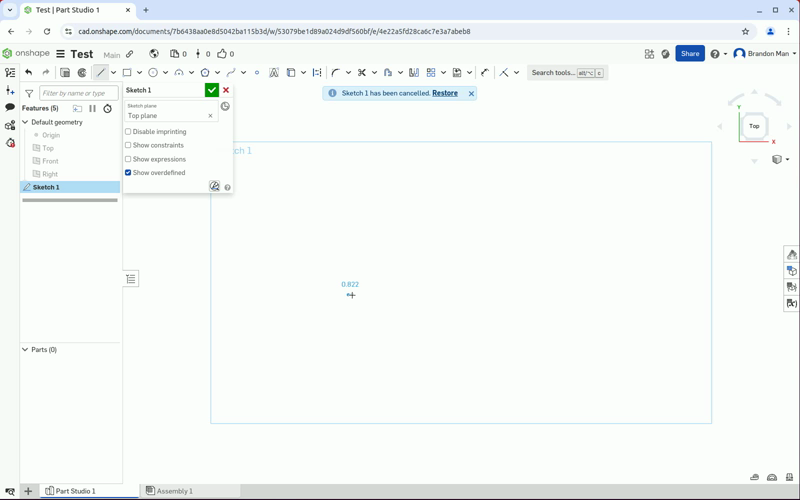
scroll(6)
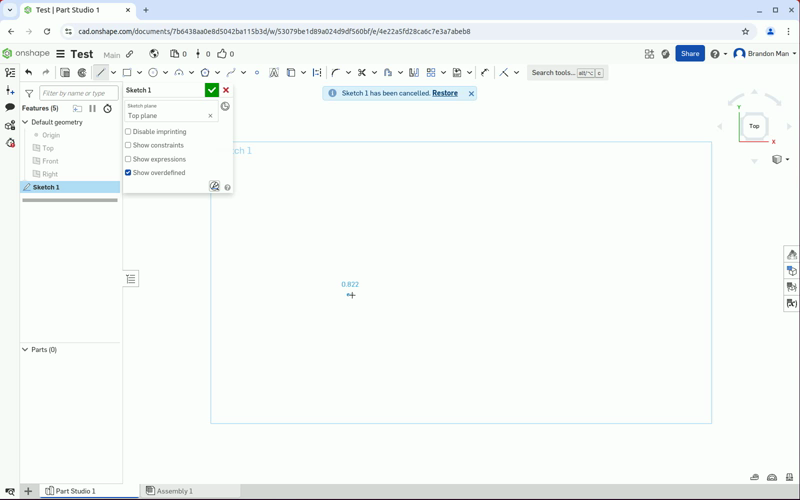
scroll(6)
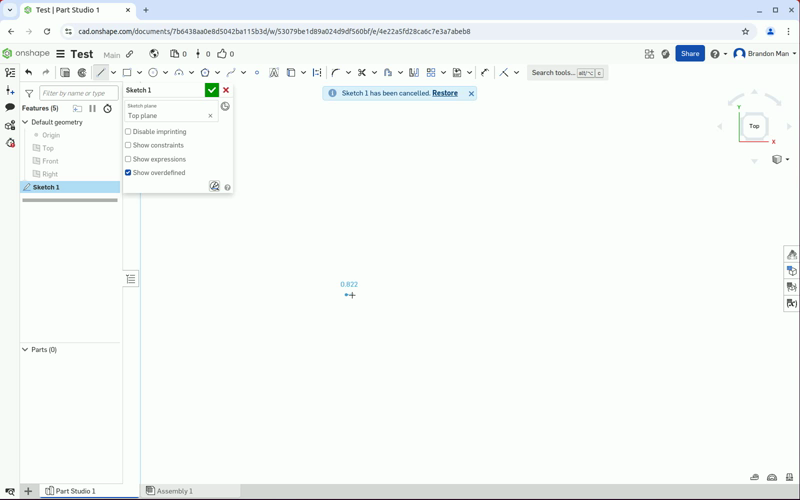
scroll(6)
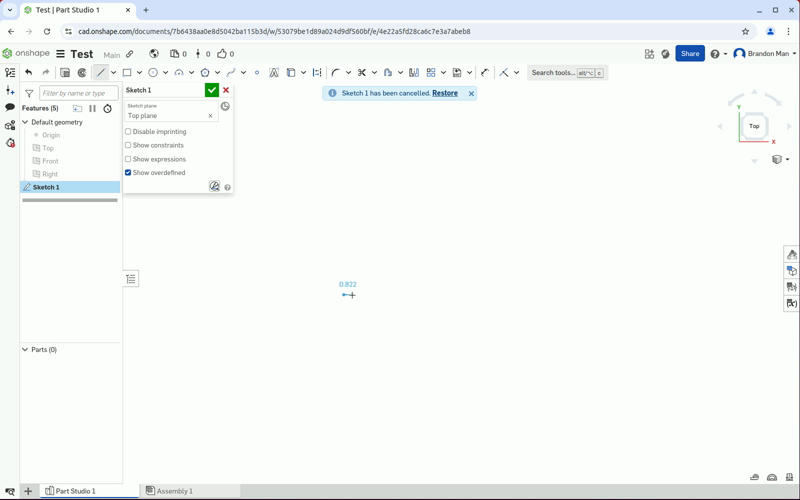
scroll(6)
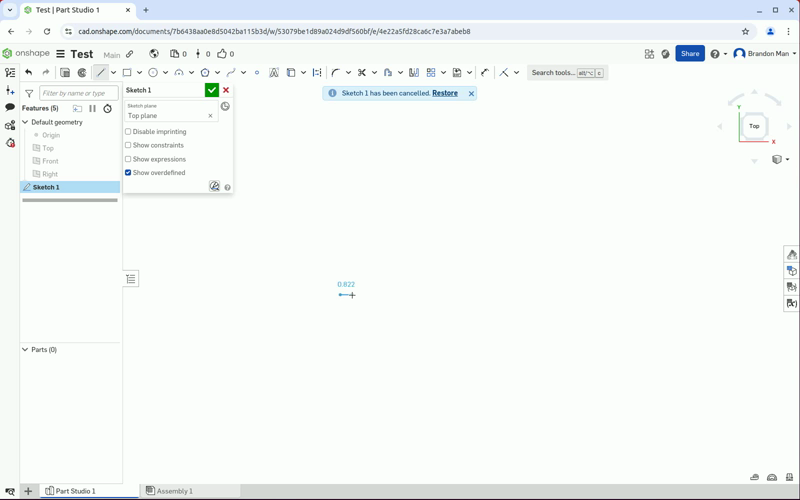
scroll(6)
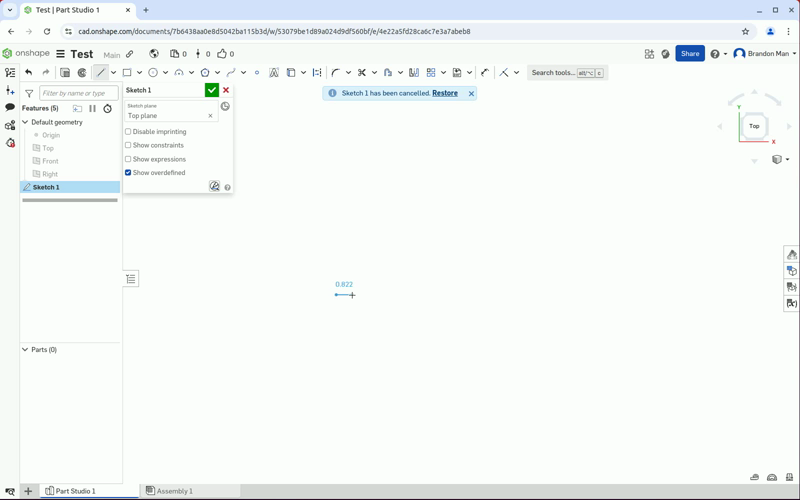
scroll(6)
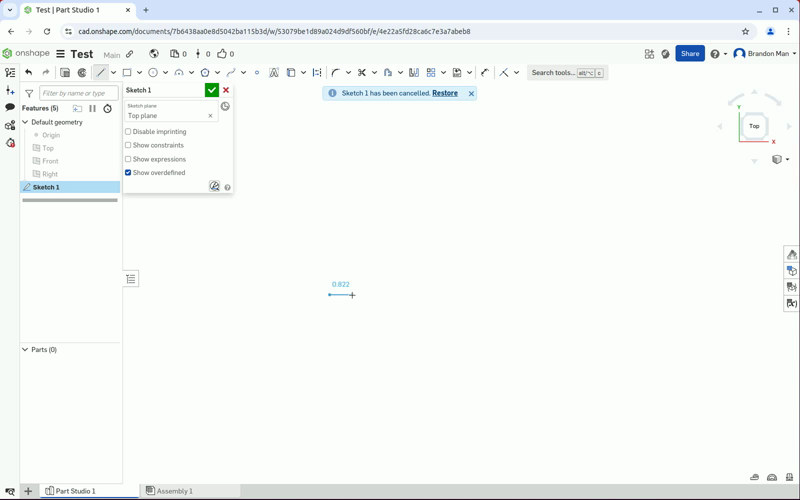
scroll(6)
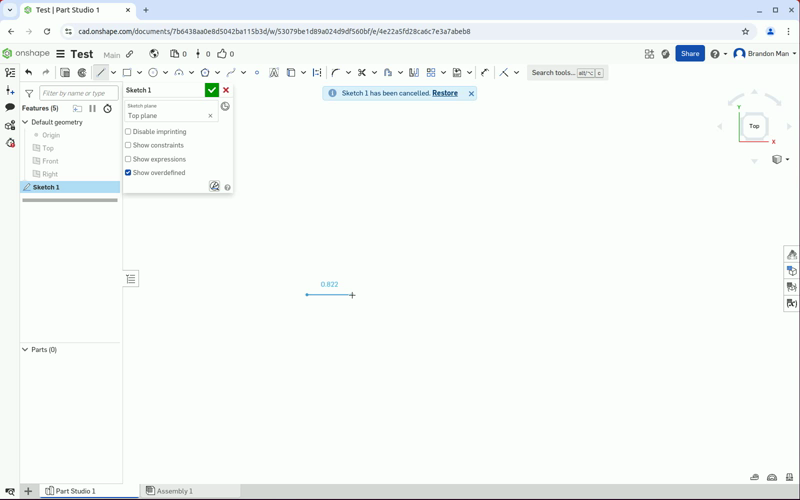
click(352, 294)
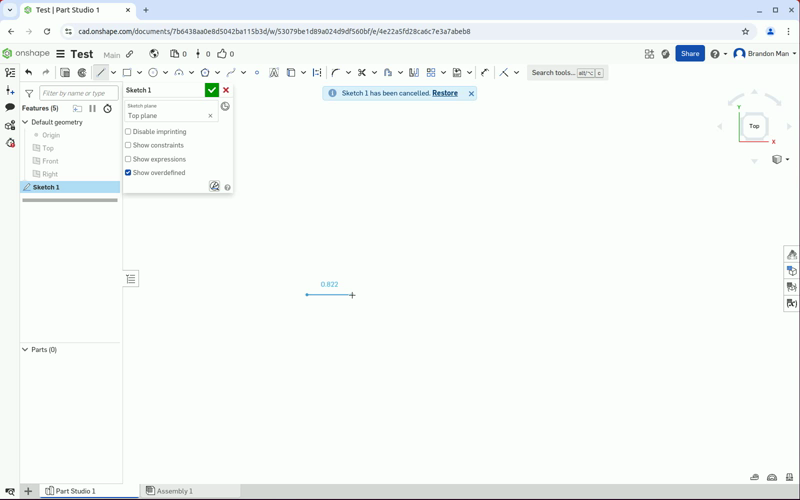
scroll(-6)
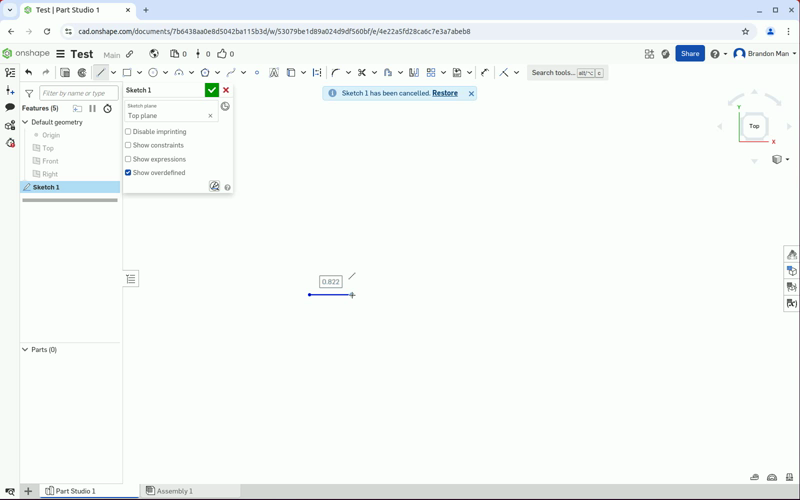
scroll(-6)
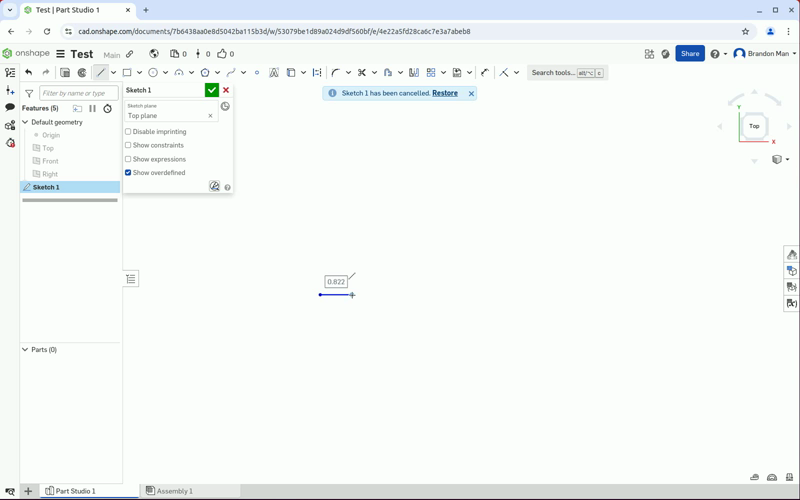
scroll(-6)
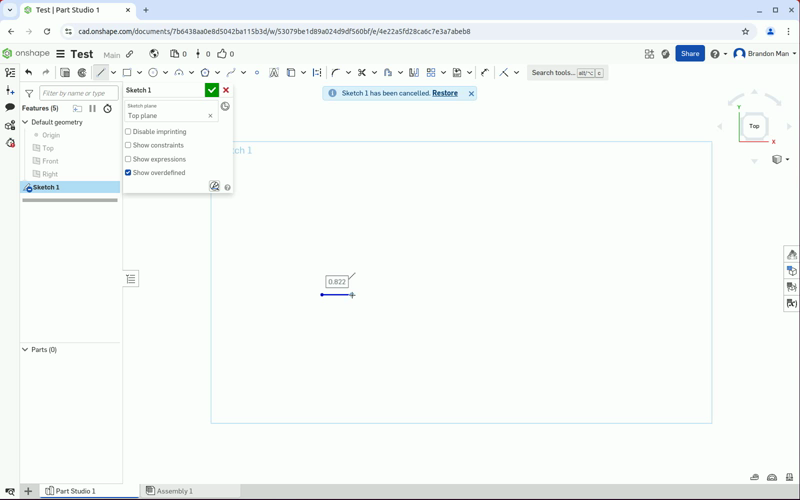
scroll(-6)
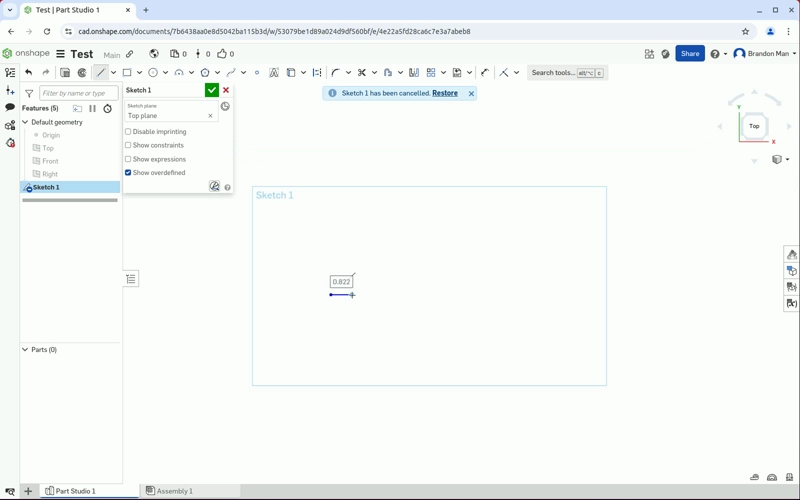
scroll(-6)
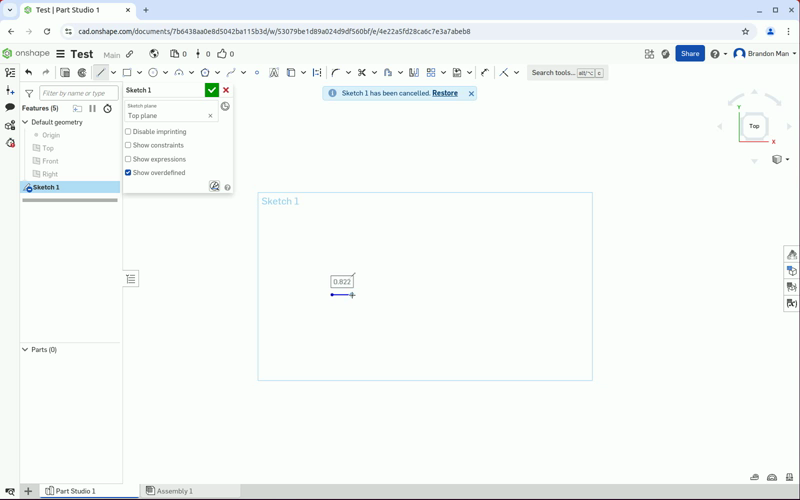
scroll(-6)
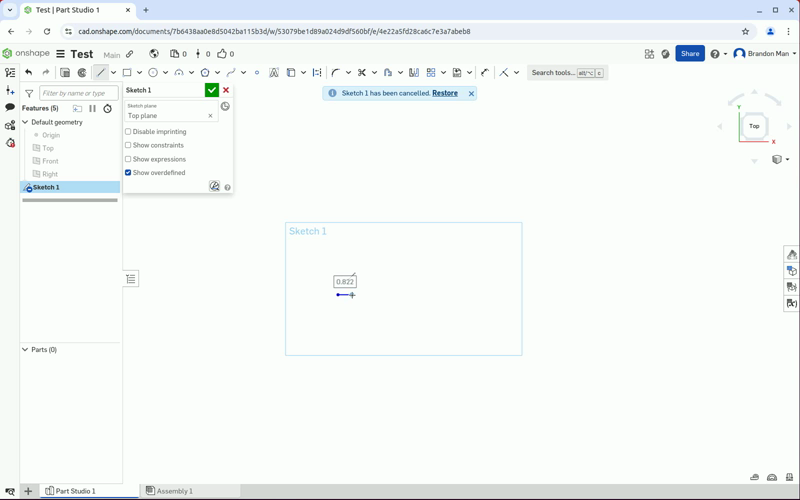
scroll(-6)
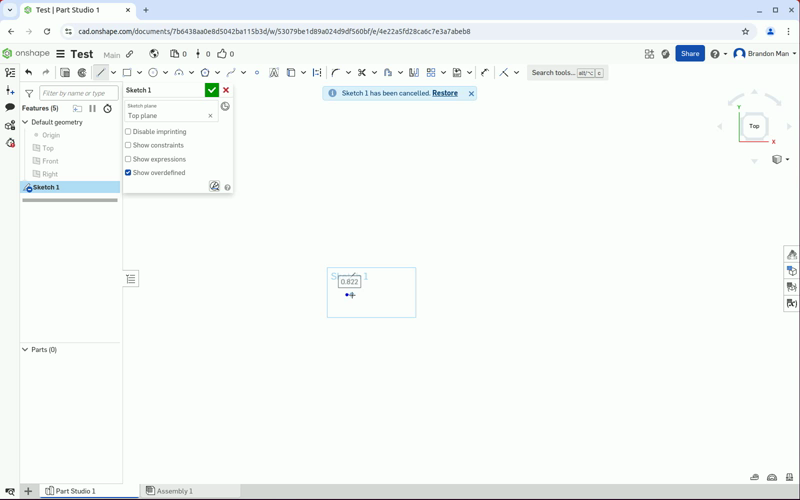
key_up(shift)
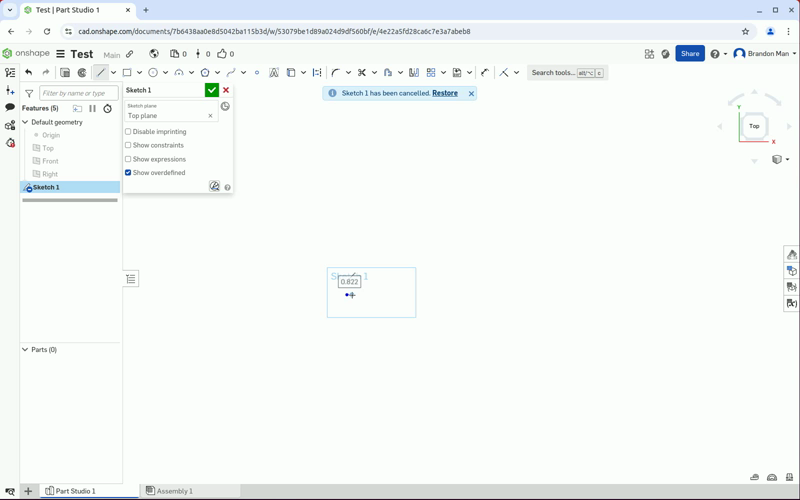
key_down(shift)
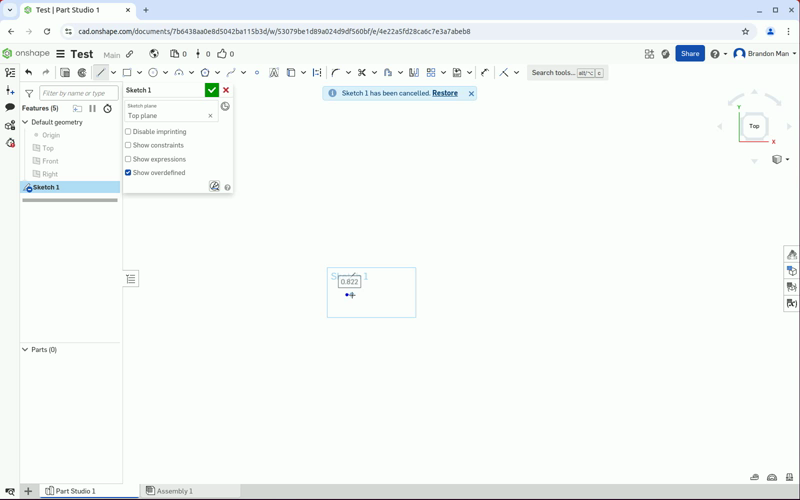
mouse_move(382, 294)
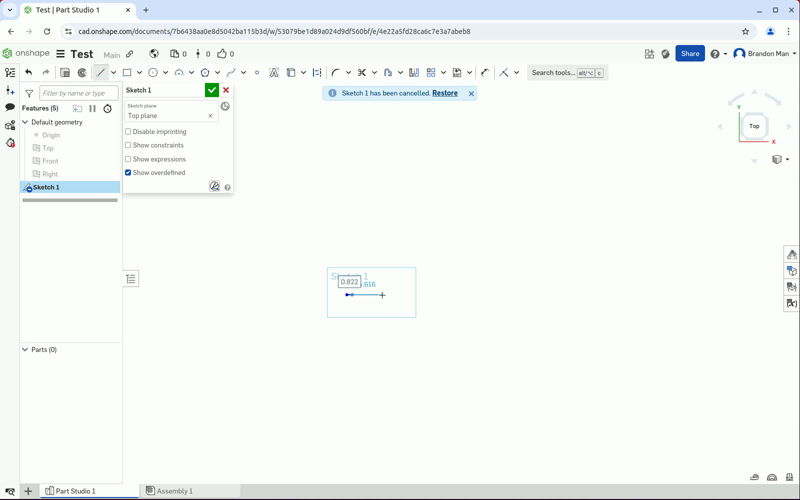
mouse_move(352, 246)
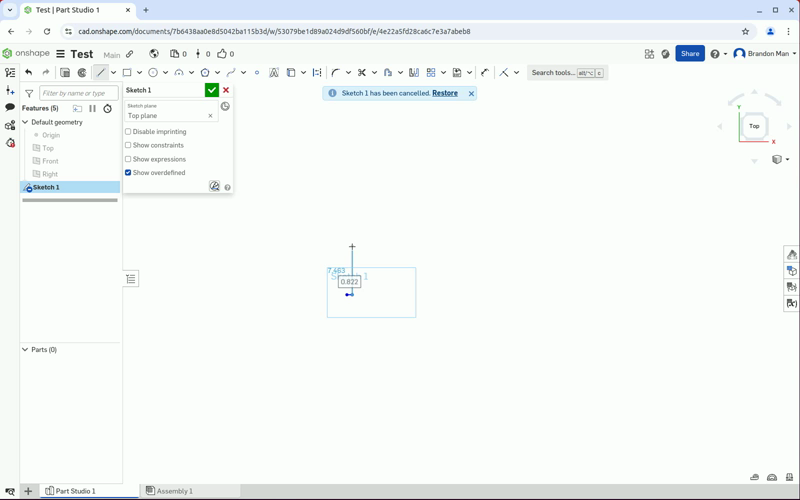
click(352, 246)
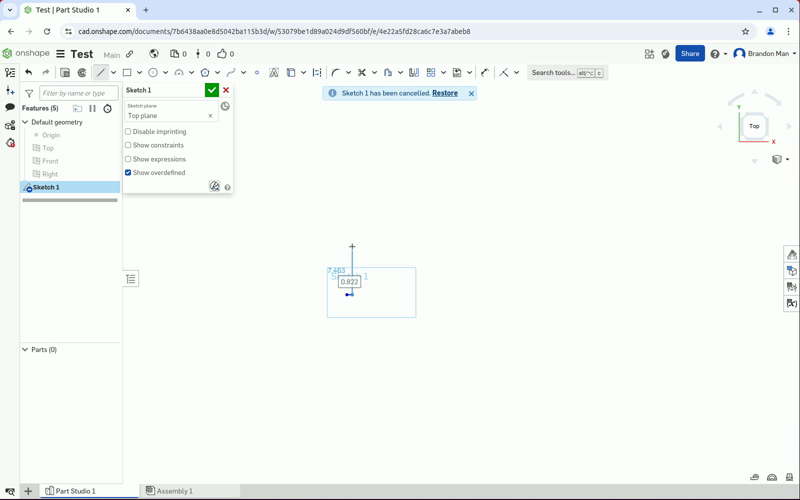
key_up(shift)
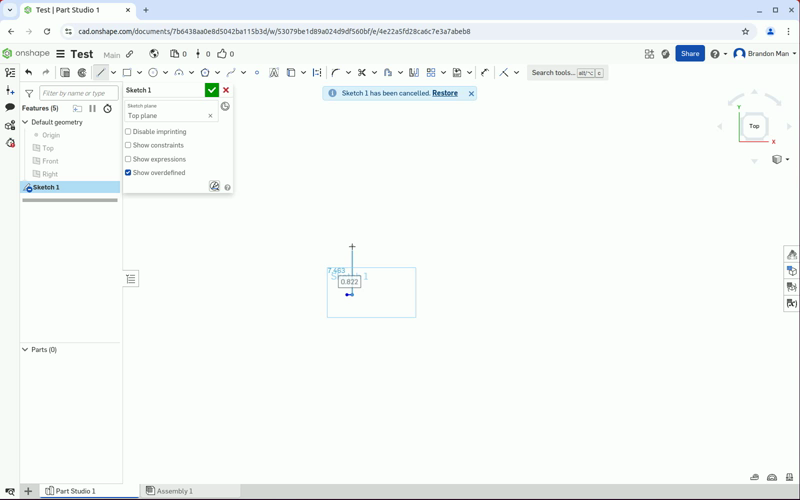
key_down(shift)
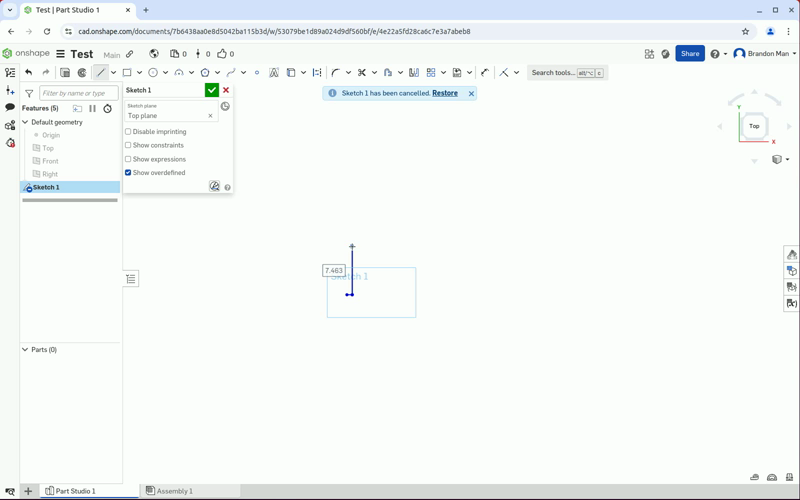
mouse_move(382, 246)
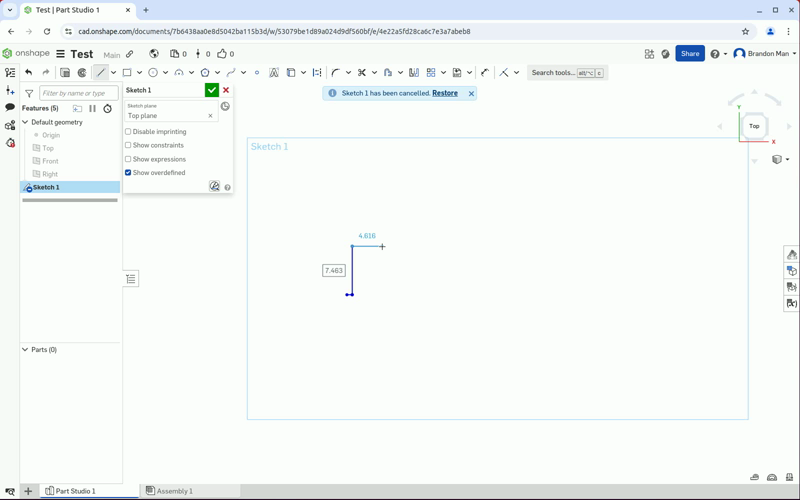
mouse_move(352, 241)
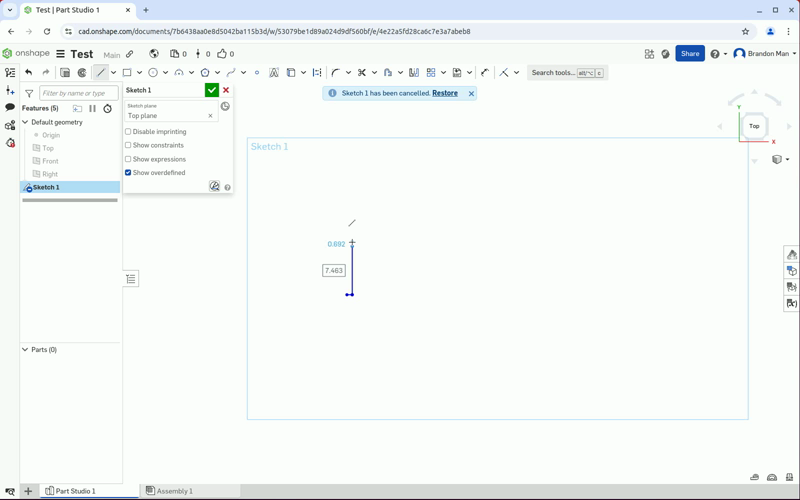
scroll(6)
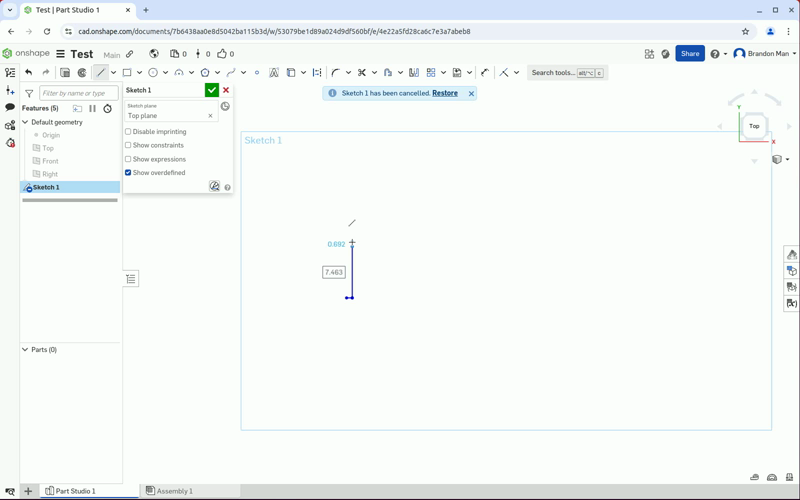
scroll(6)
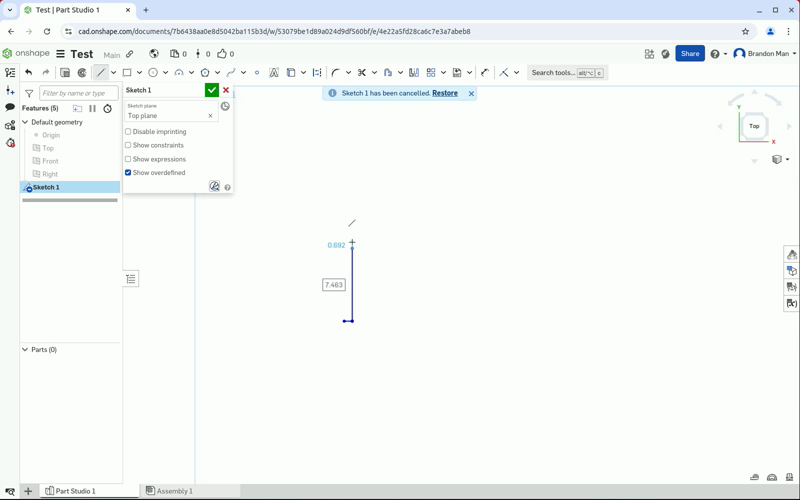
scroll(6)
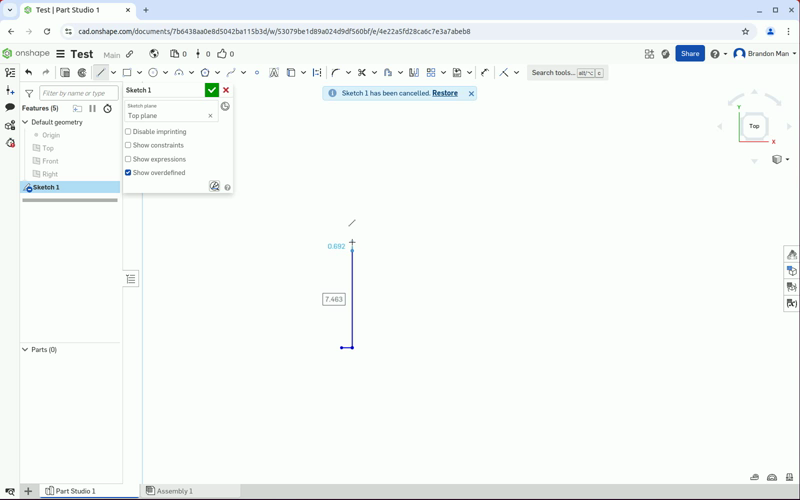
scroll(6)
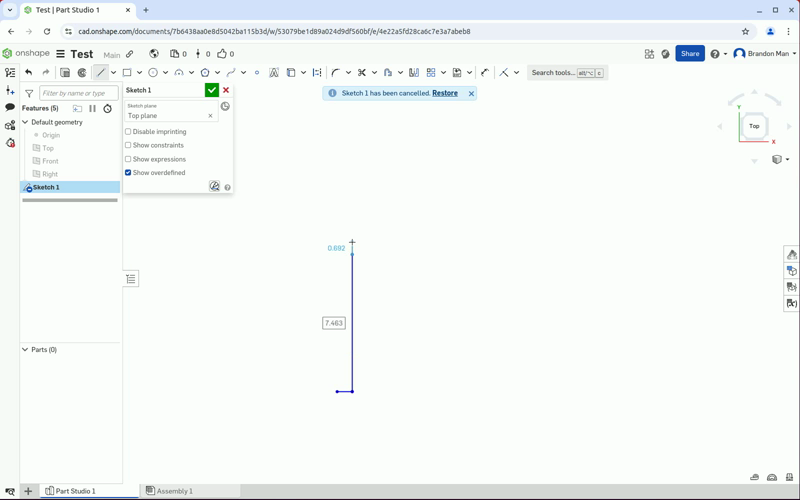
scroll(6)
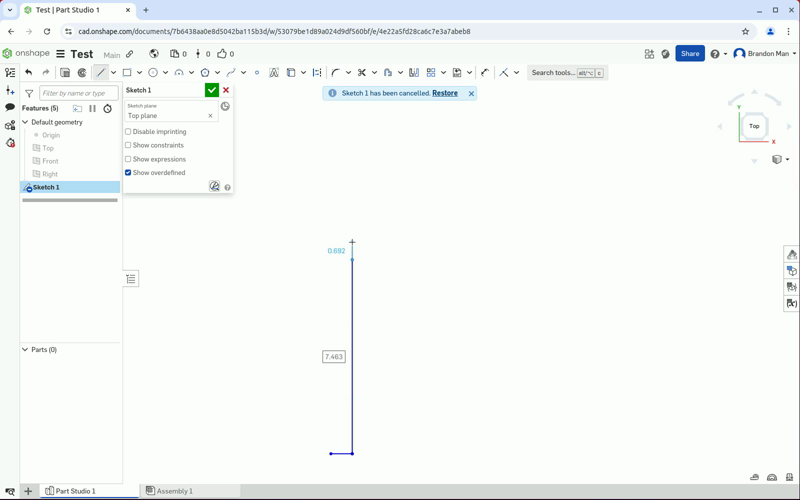
scroll(6)
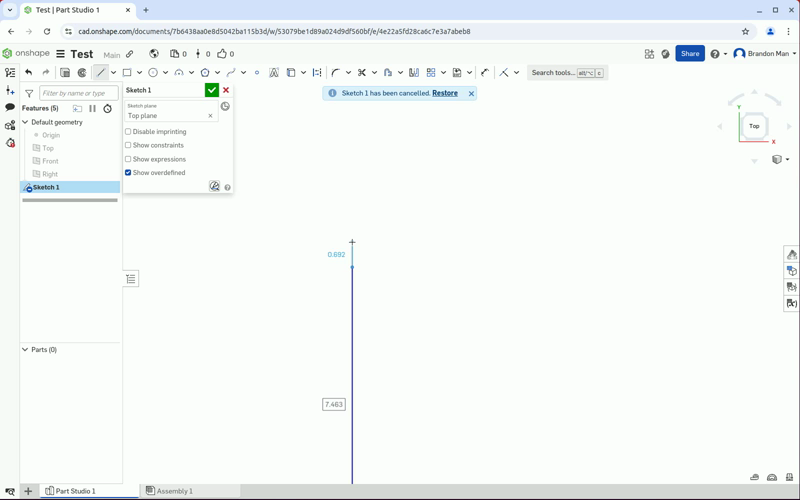
scroll(6)
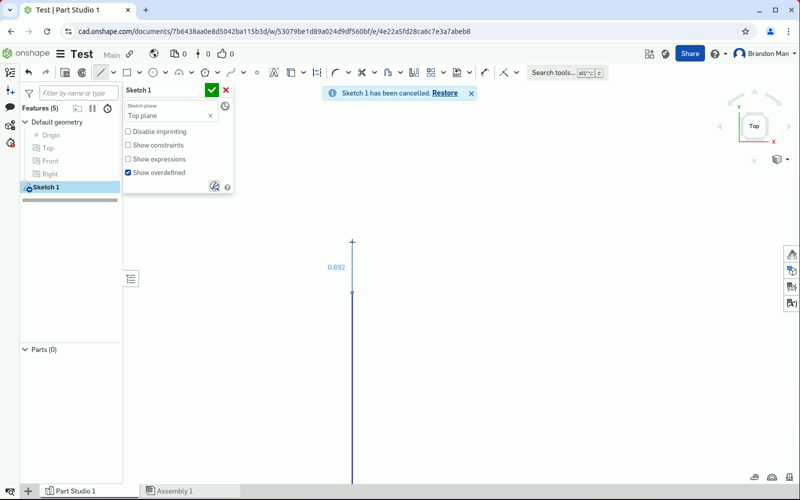
click(352, 241)
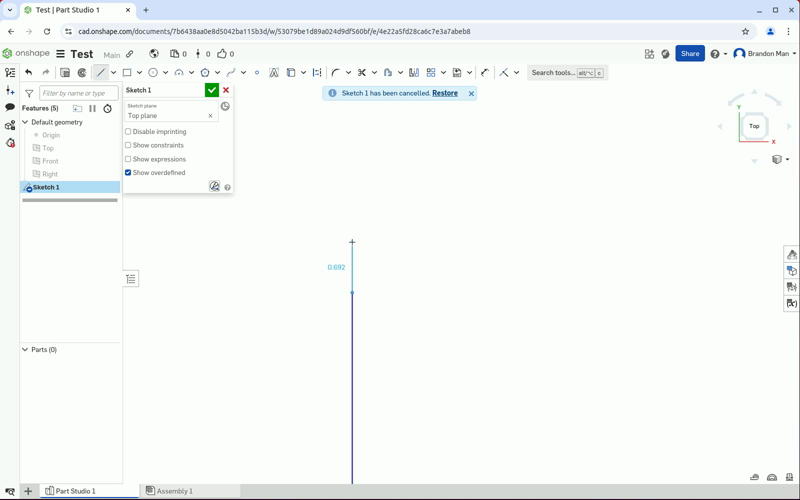
scroll(-6)
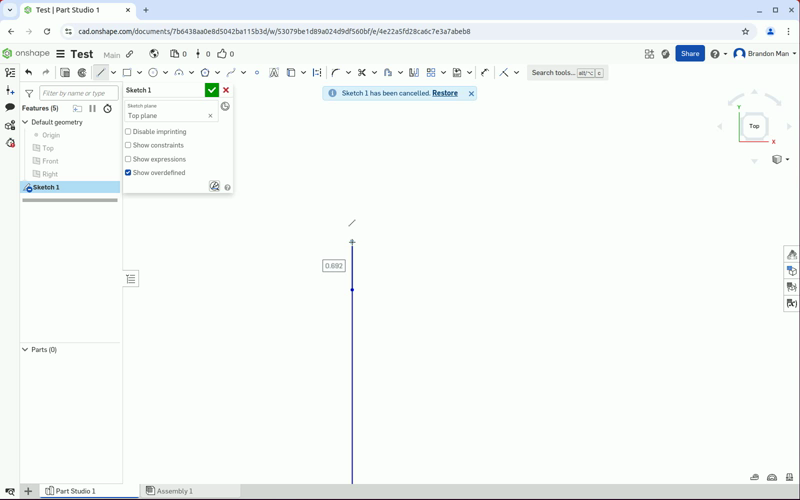
scroll(-6)
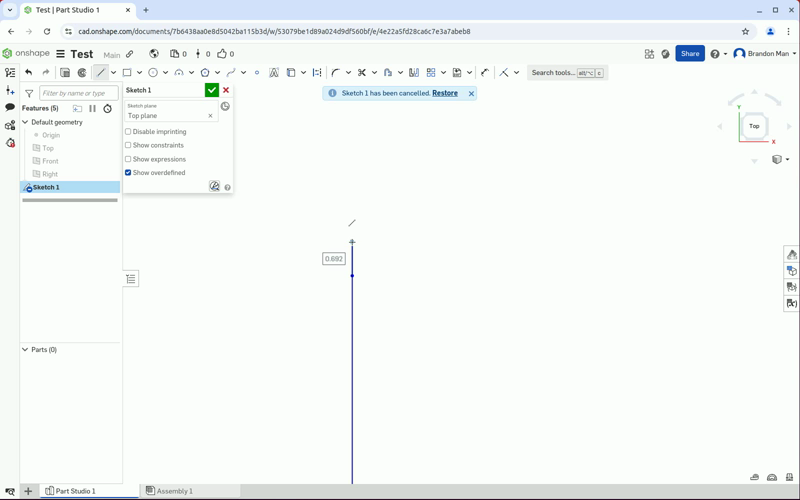
scroll(-6)
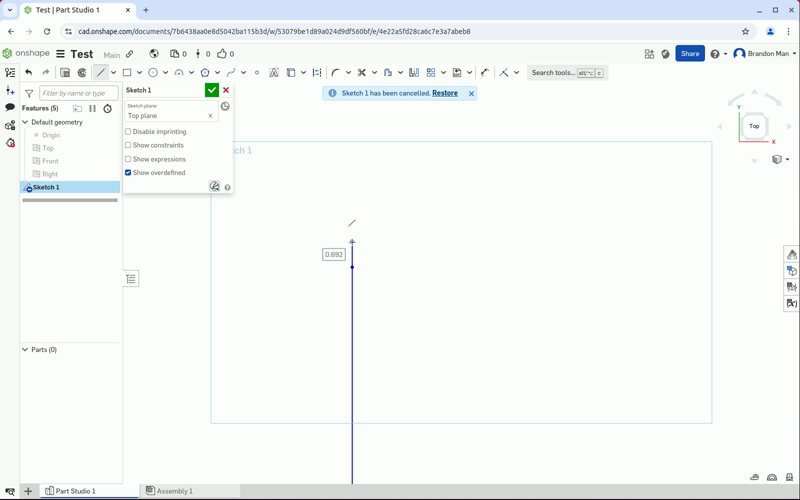
scroll(-6)
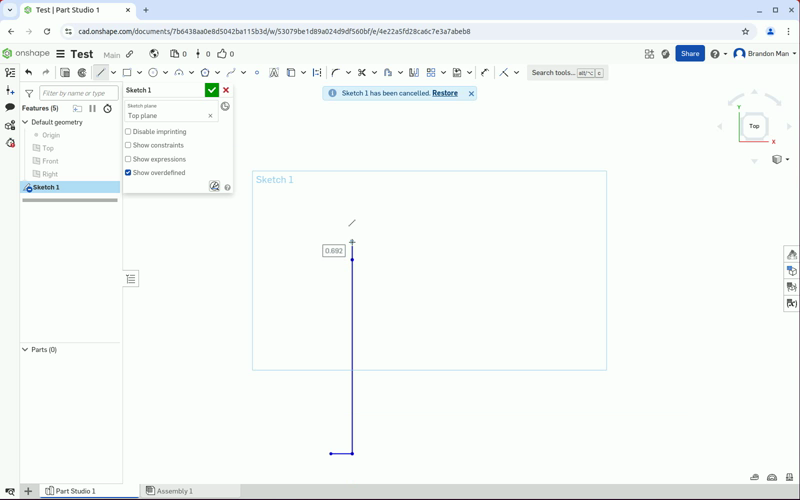
scroll(-6)
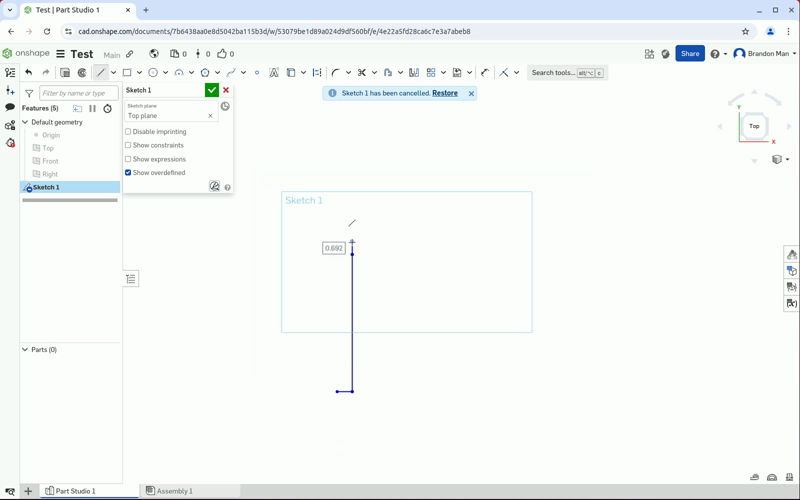
scroll(-6)
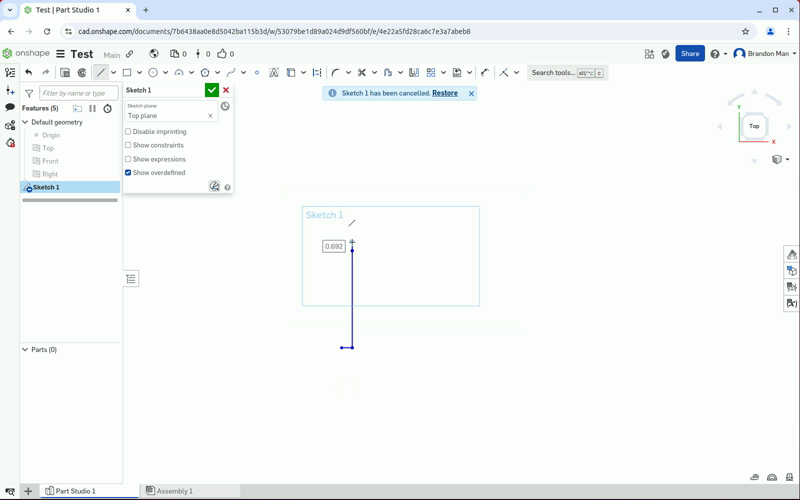
scroll(-6)
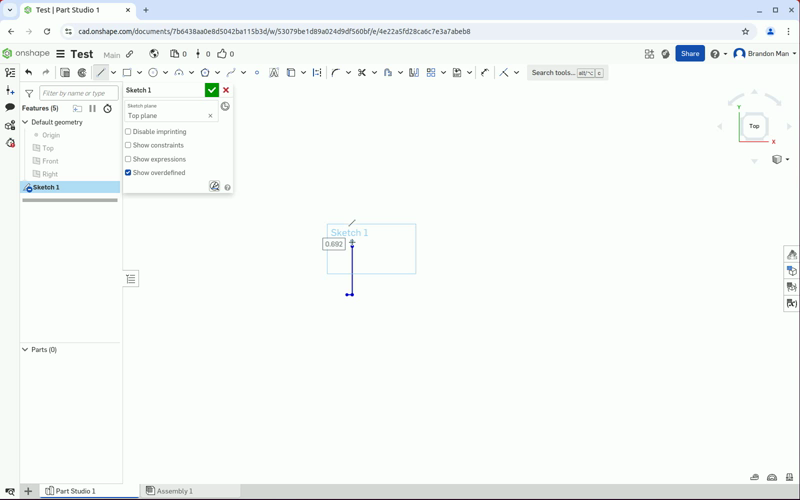
key_up(shift)
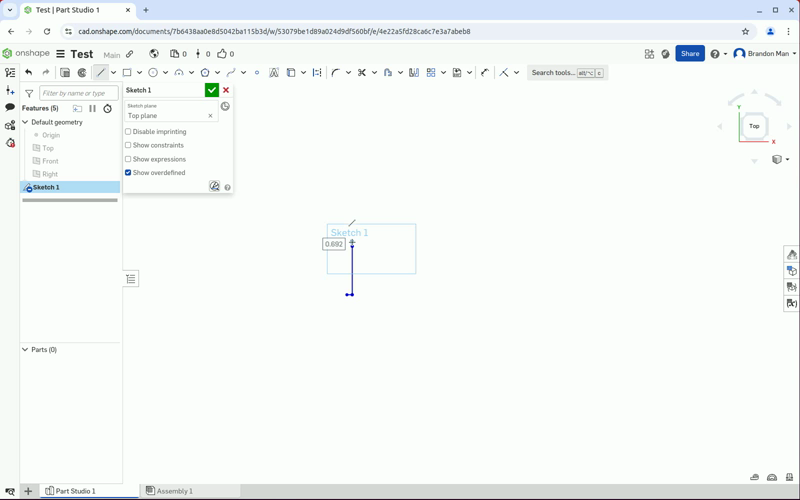
key_down(shift)
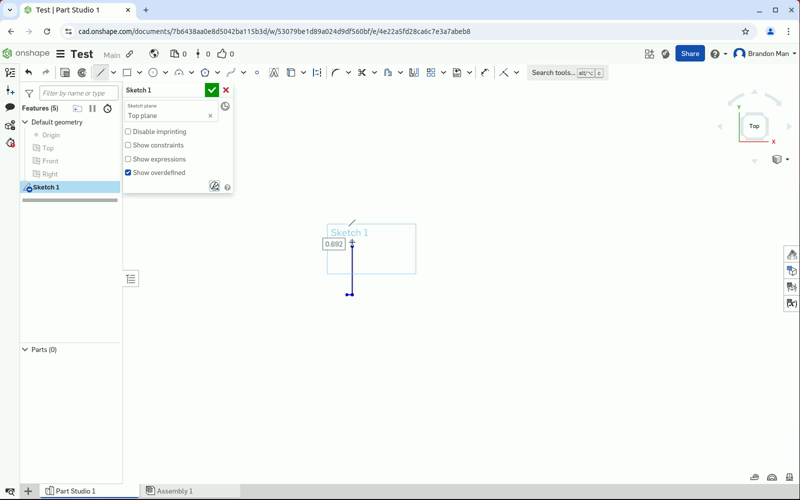
mouse_move(382, 241)
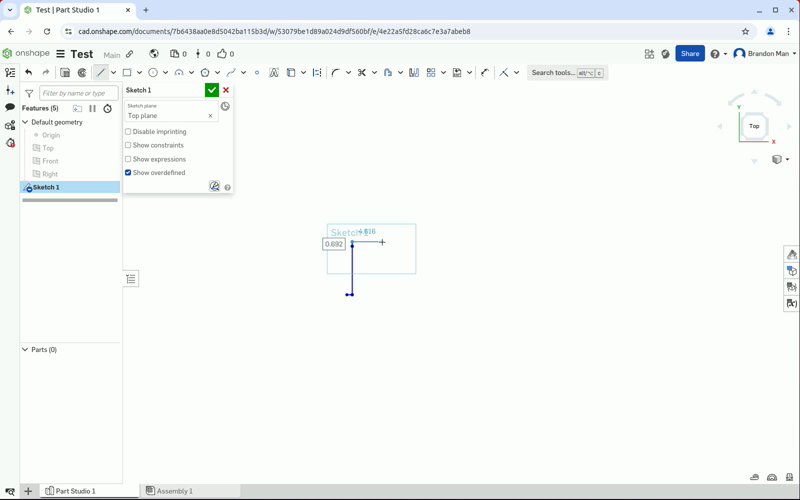
mouse_move(352, 198)
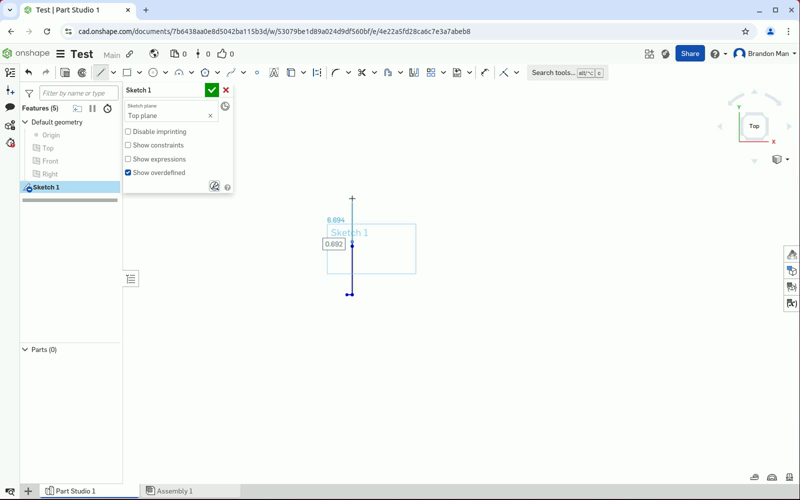
click(352, 198)
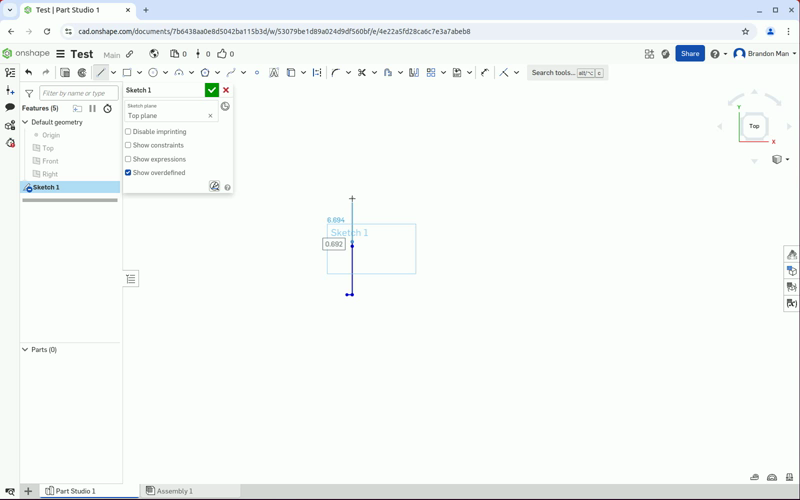
key_up(shift)
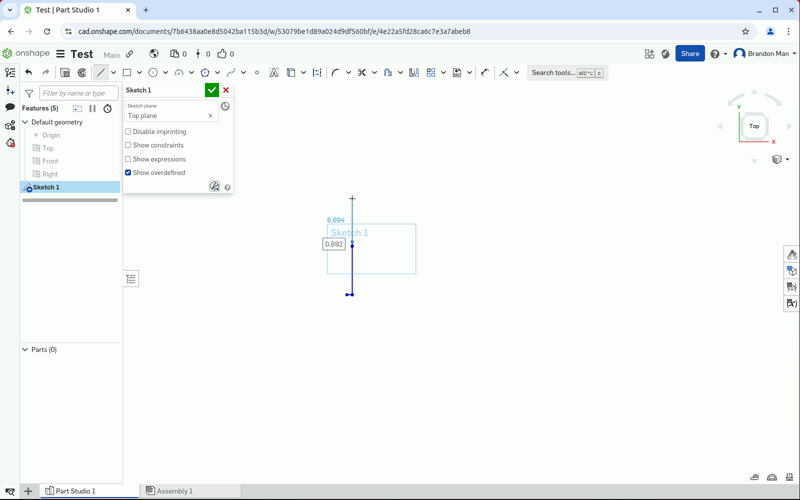
key_down(shift)
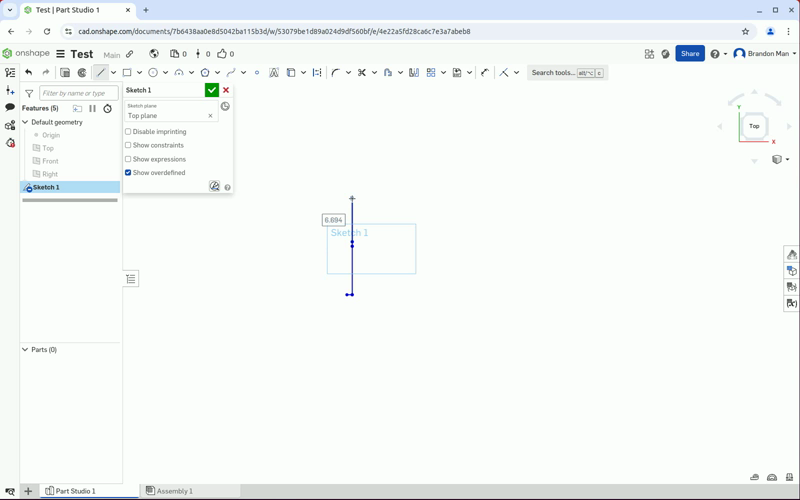
mouse_move(382, 198)
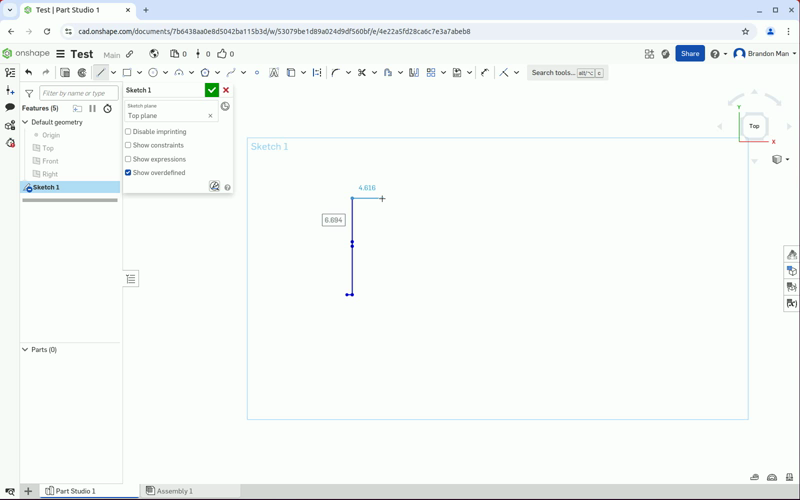
mouse_move(348, 198)
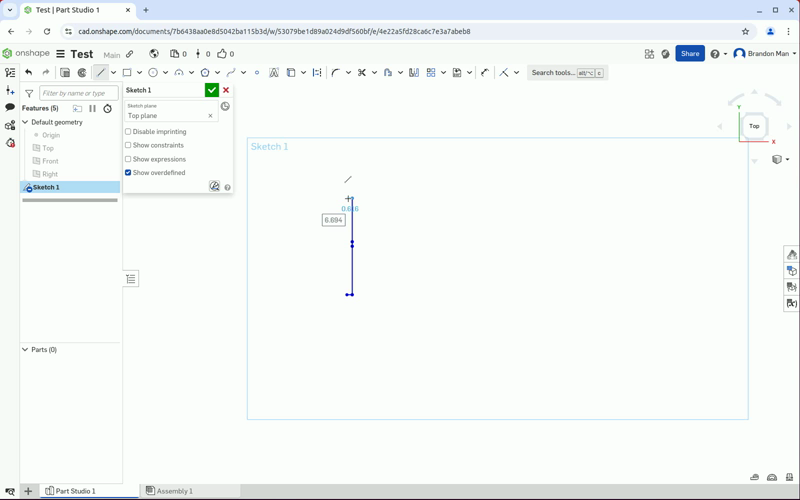
scroll(6)
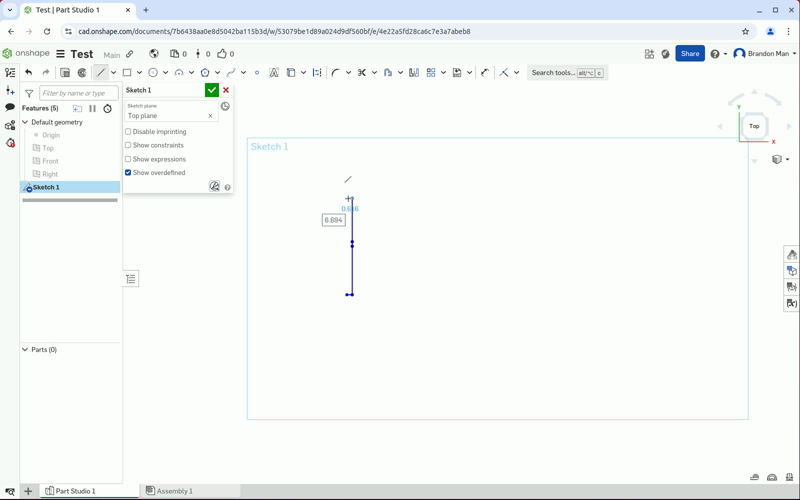
scroll(6)
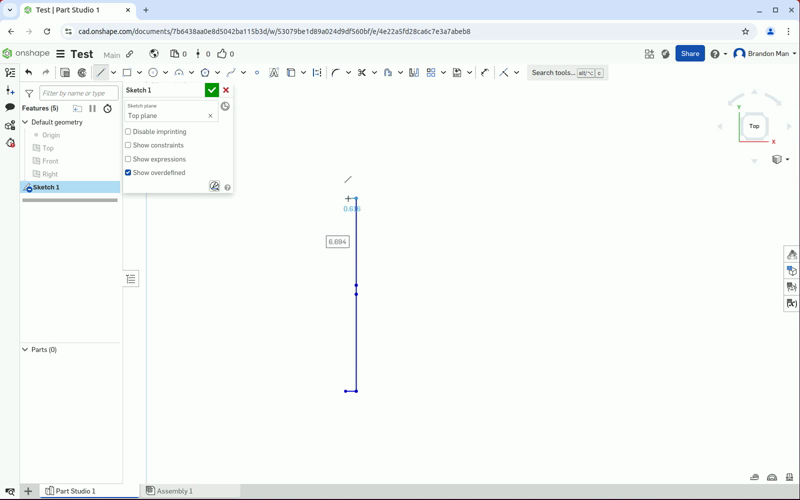
scroll(6)
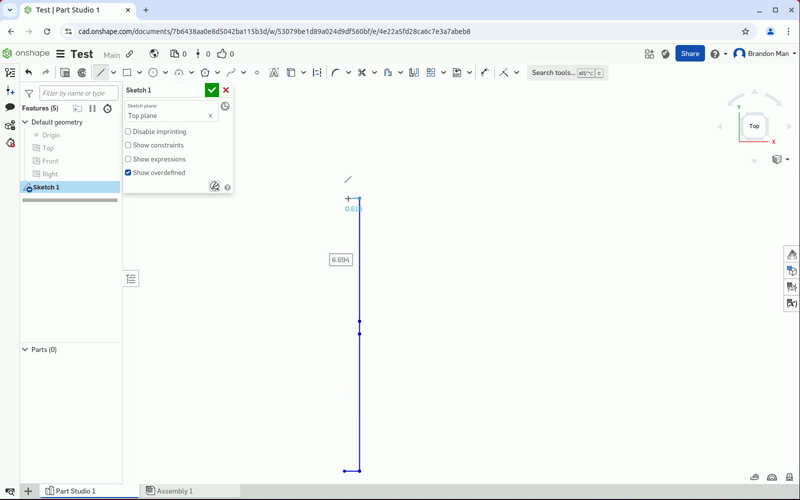
scroll(6)
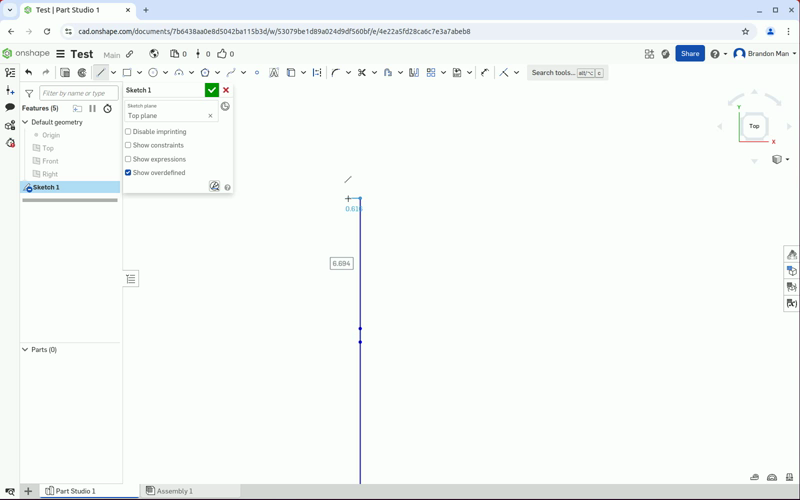
scroll(6)
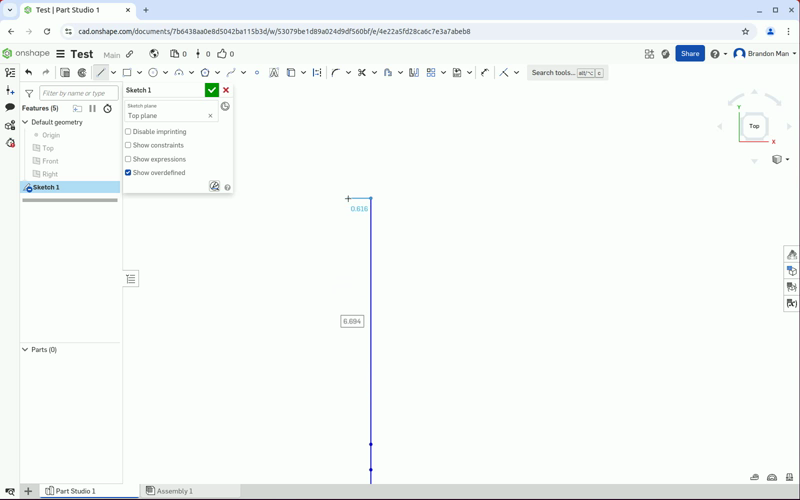
scroll(6)
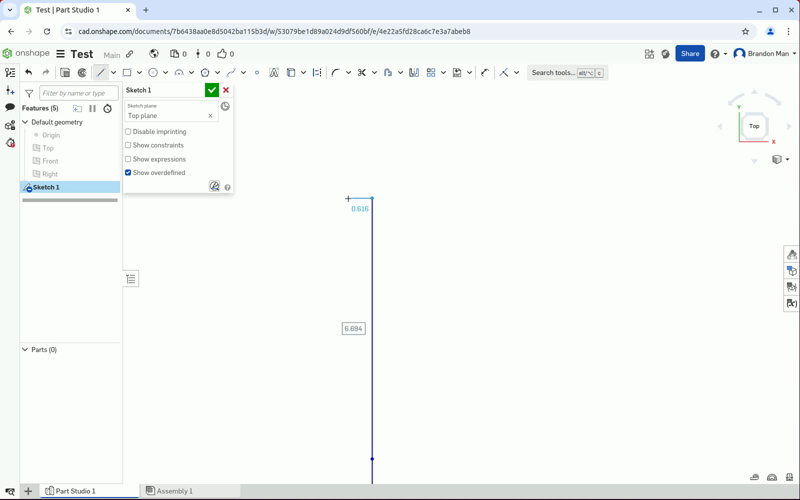
scroll(6)
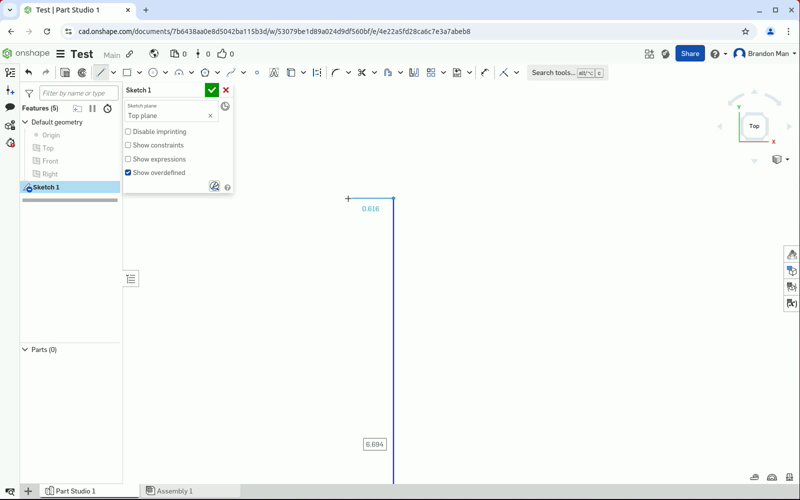
click(348, 198)
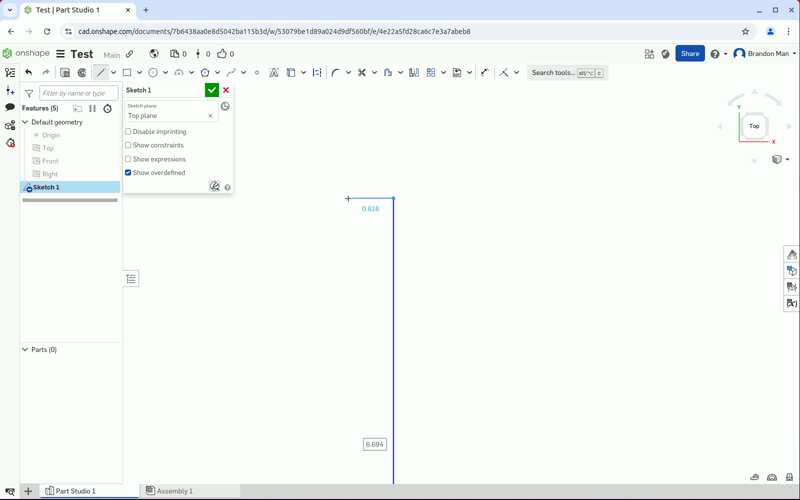
scroll(-6)
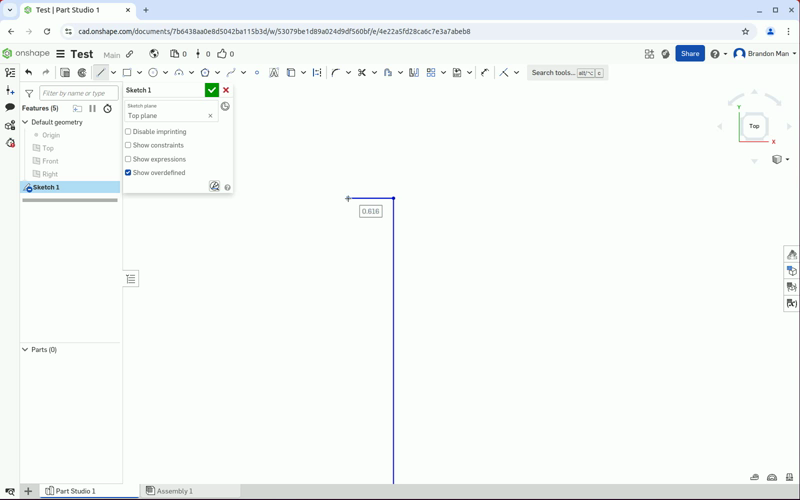
scroll(-6)
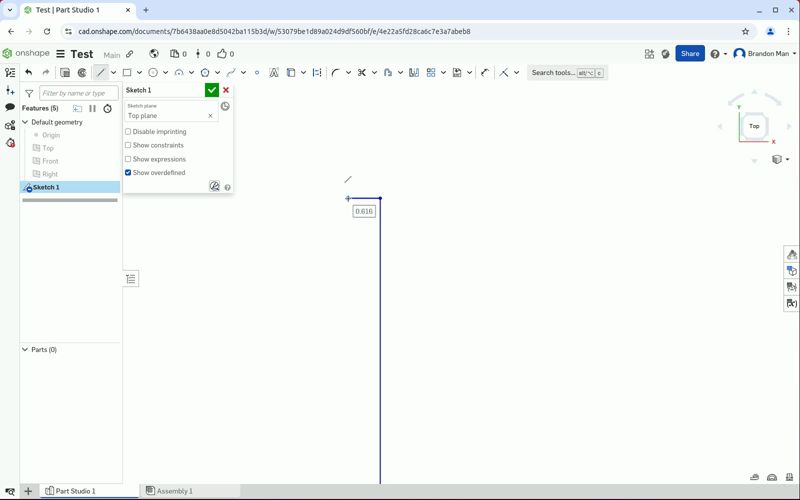
scroll(-6)
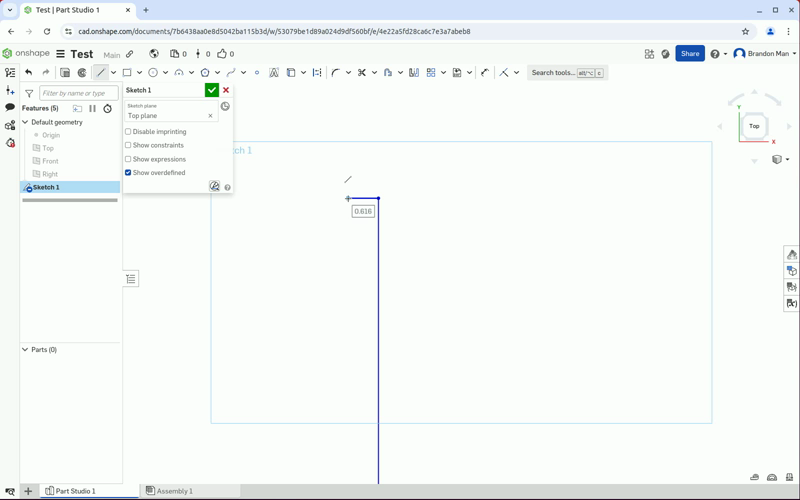
scroll(-6)
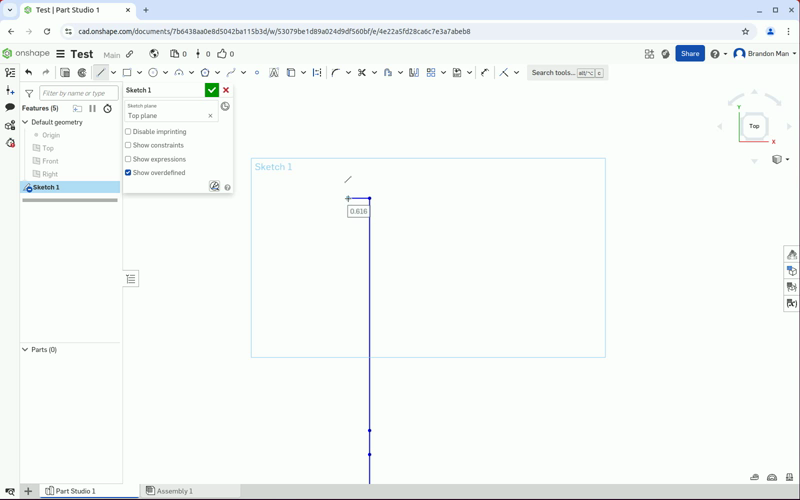
scroll(-6)
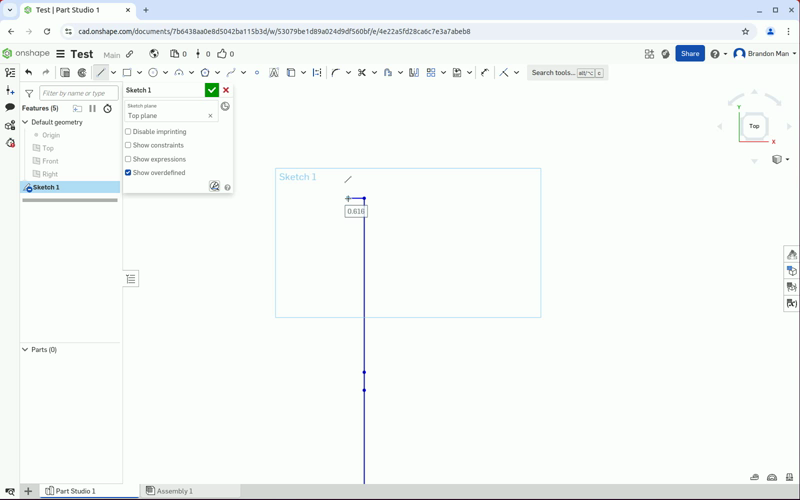
scroll(-6)
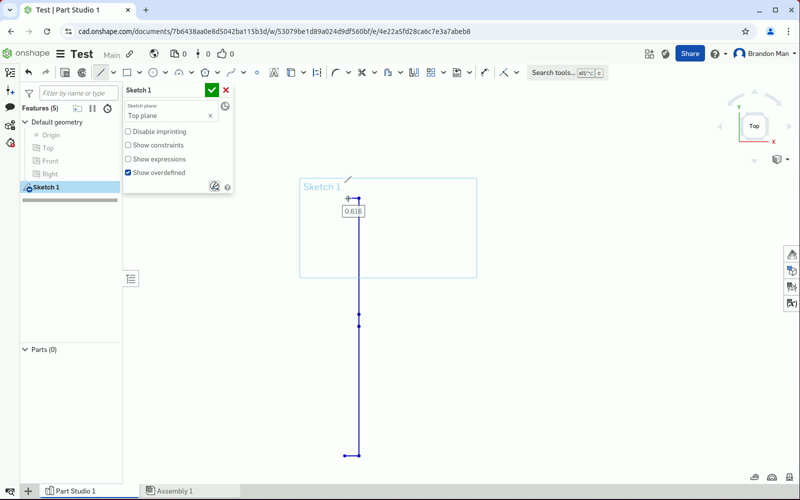
scroll(-6)
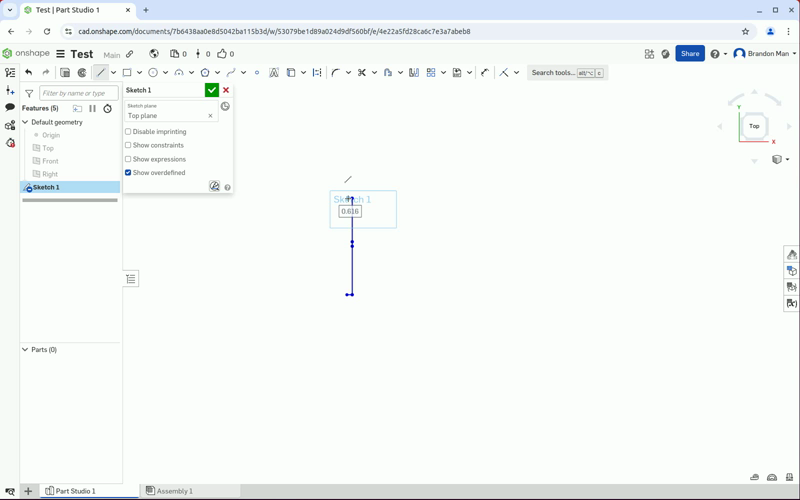
key_up(shift)
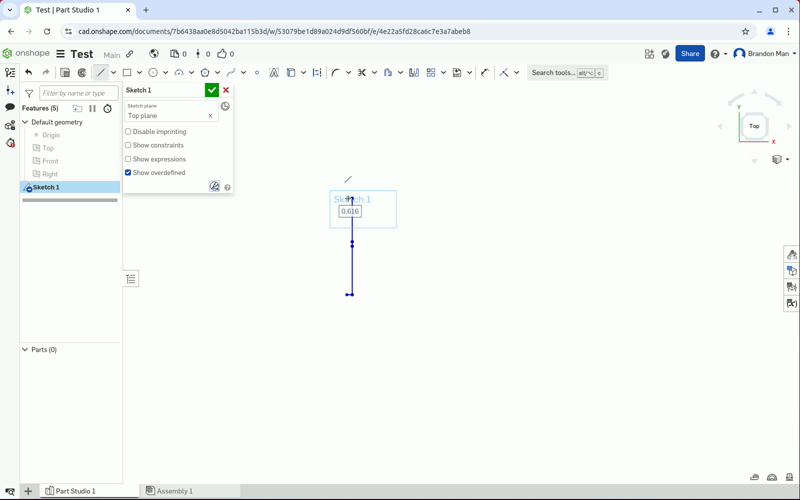
key_down(shift)
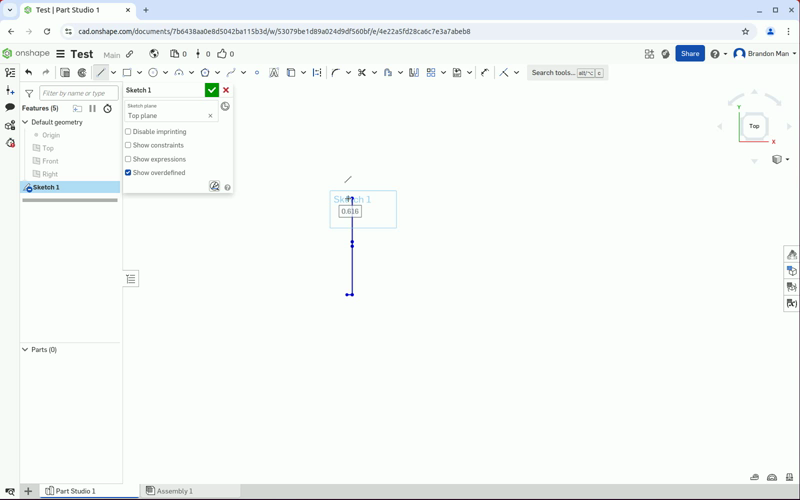
mouse_move(348, 294)
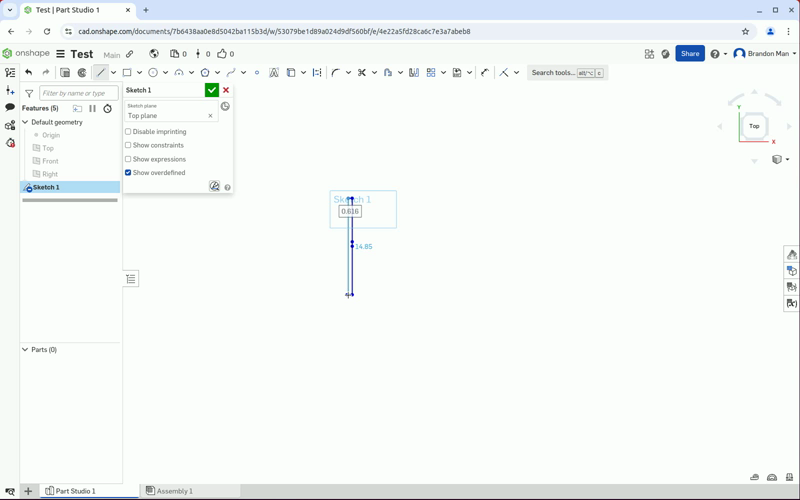
scroll(6)
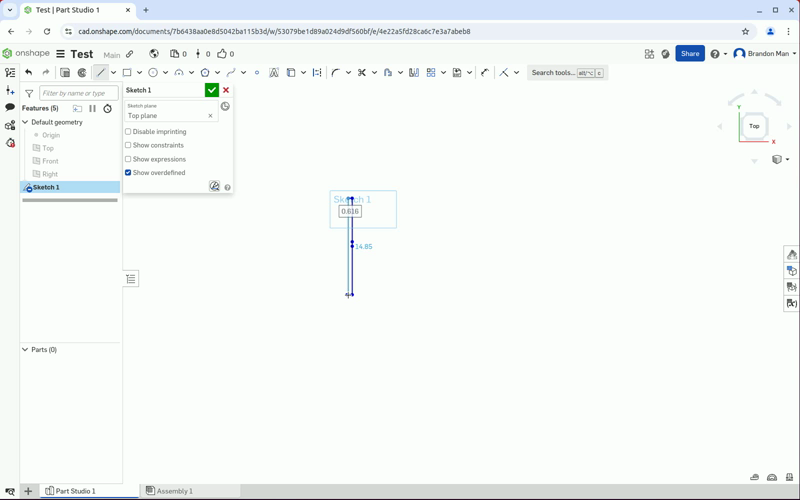
scroll(6)
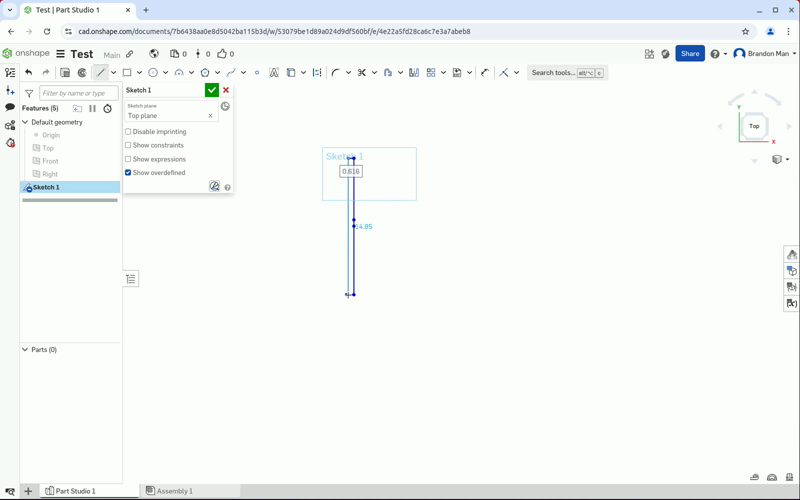
scroll(6)
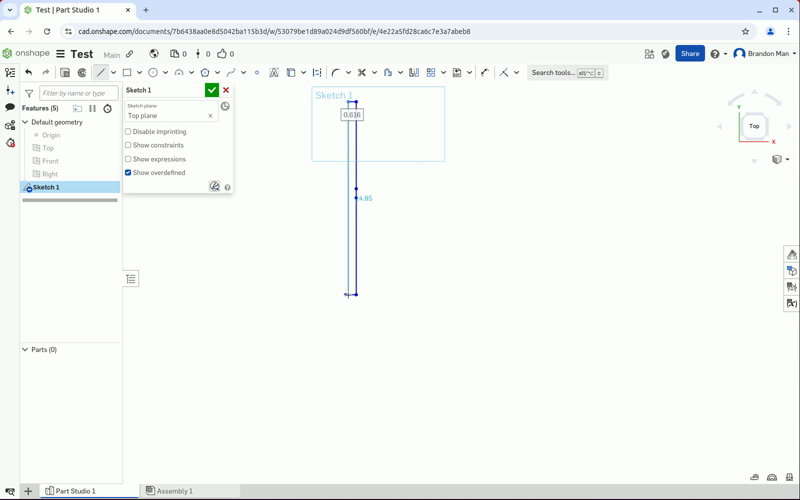
scroll(6)
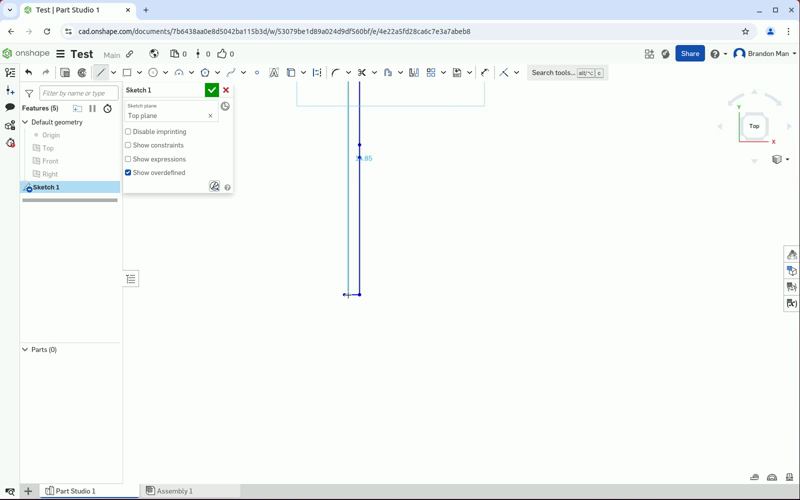
scroll(6)
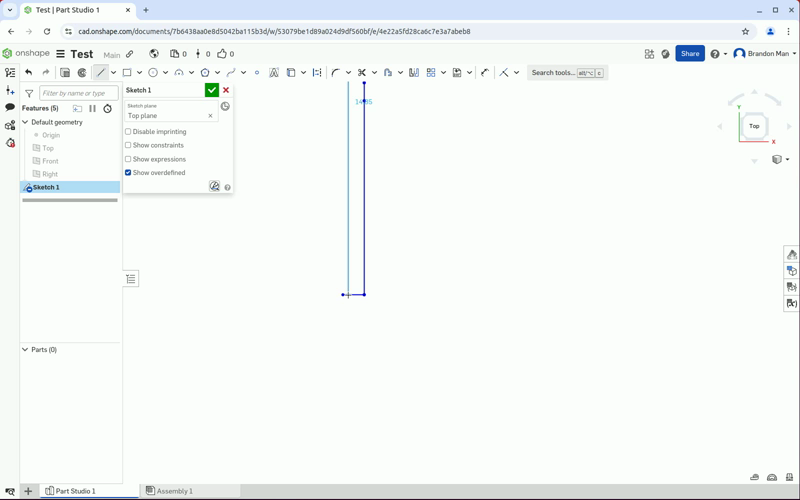
scroll(6)
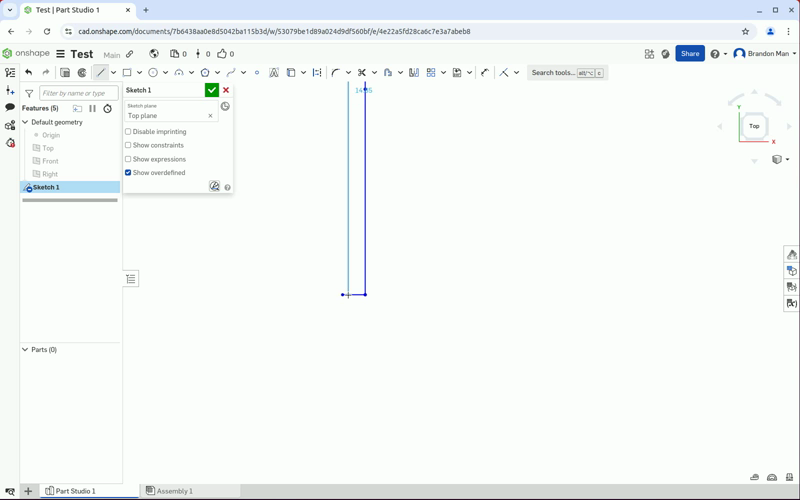
scroll(6)
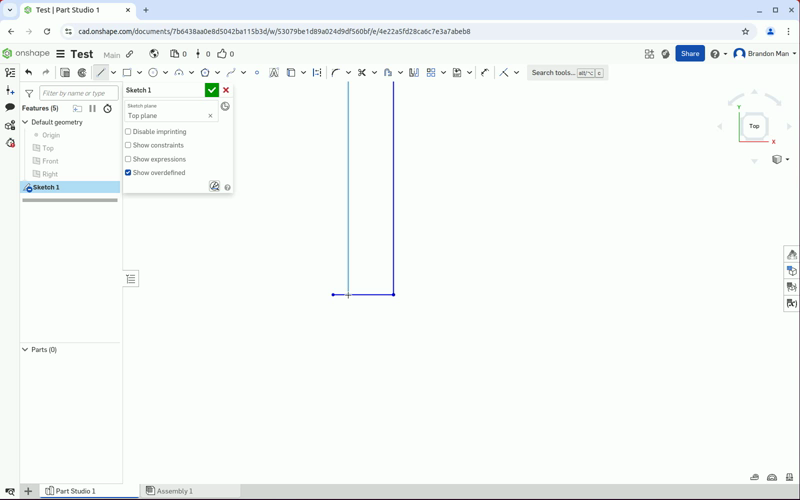
key_up(shift)
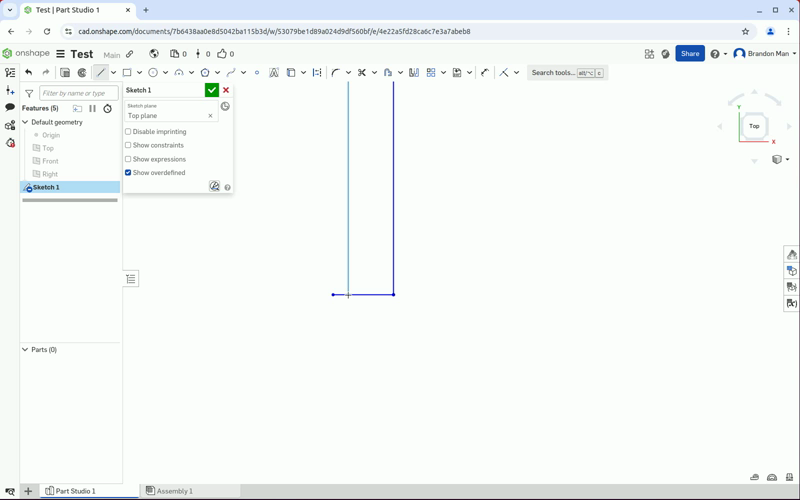
click(348, 294)
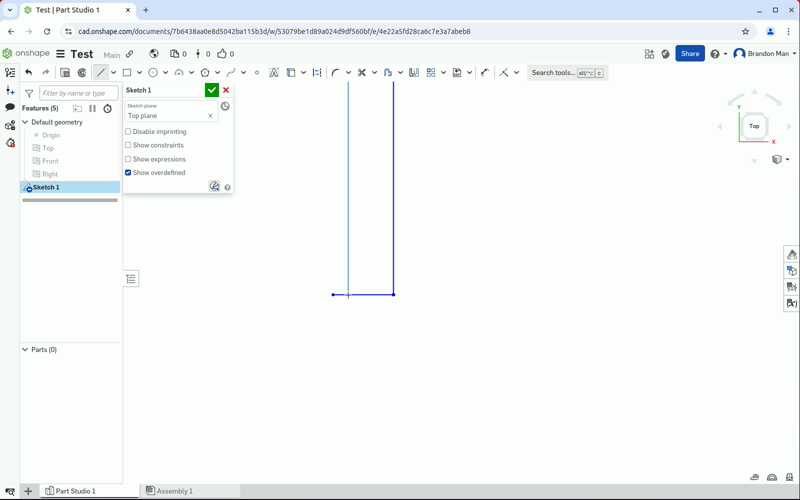
scroll(-6)
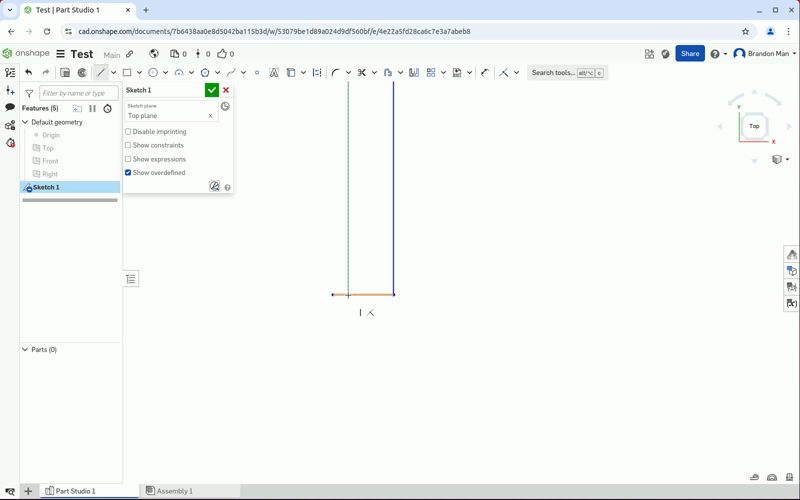
scroll(-6)
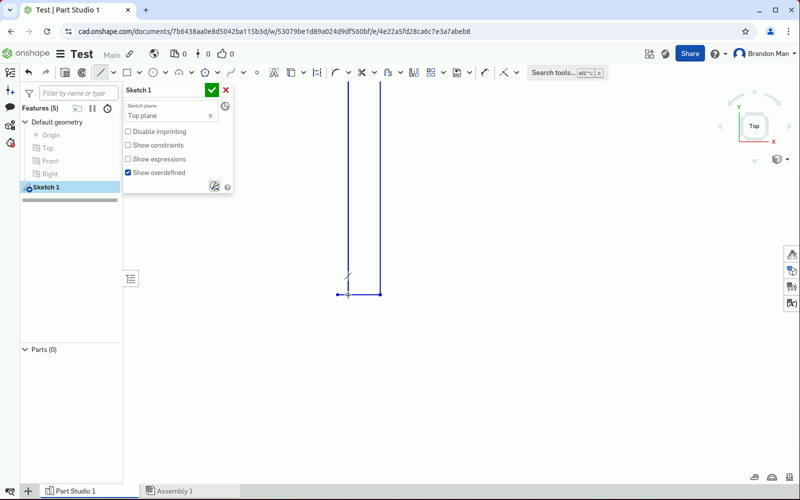
scroll(-6)
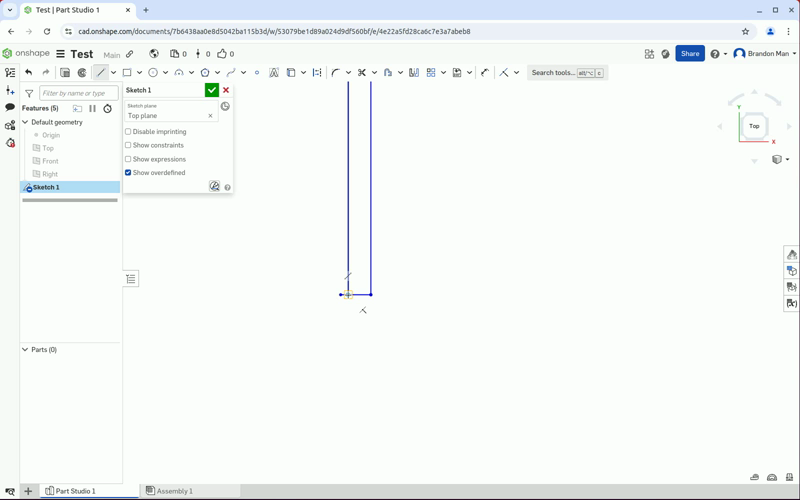
scroll(-6)
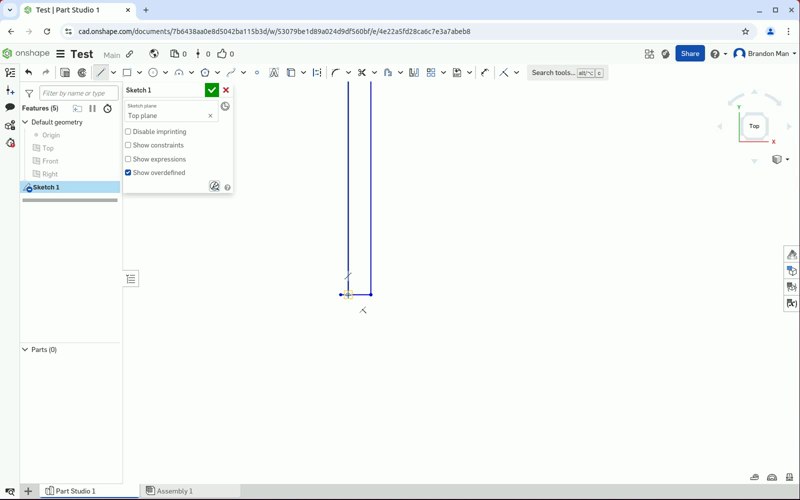
scroll(-6)
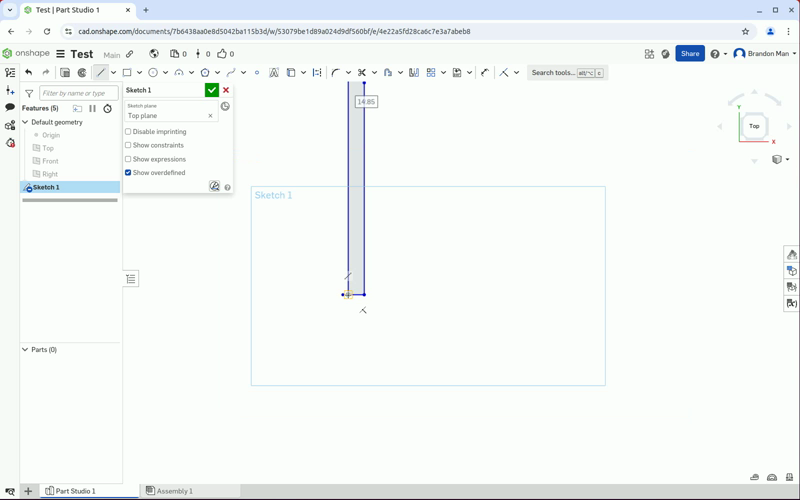
scroll(-6)
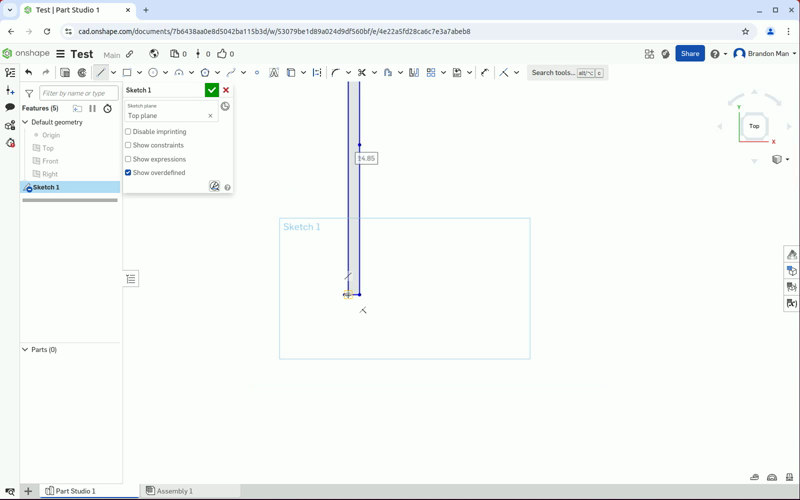
scroll(-6)
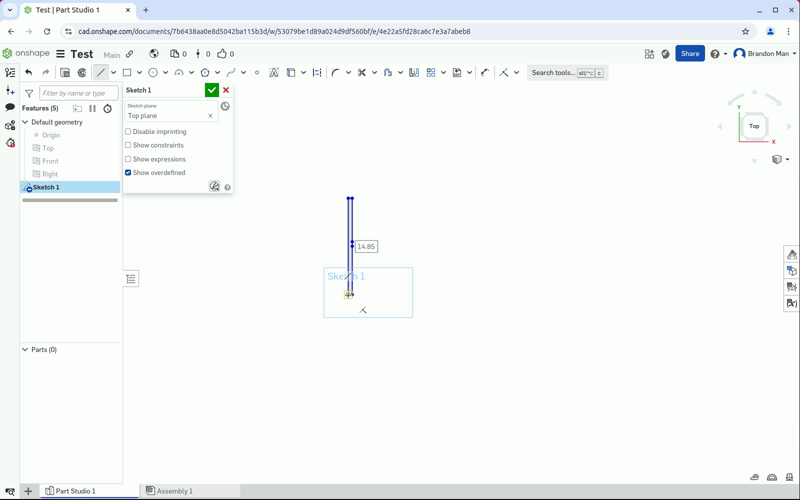
key(esc)
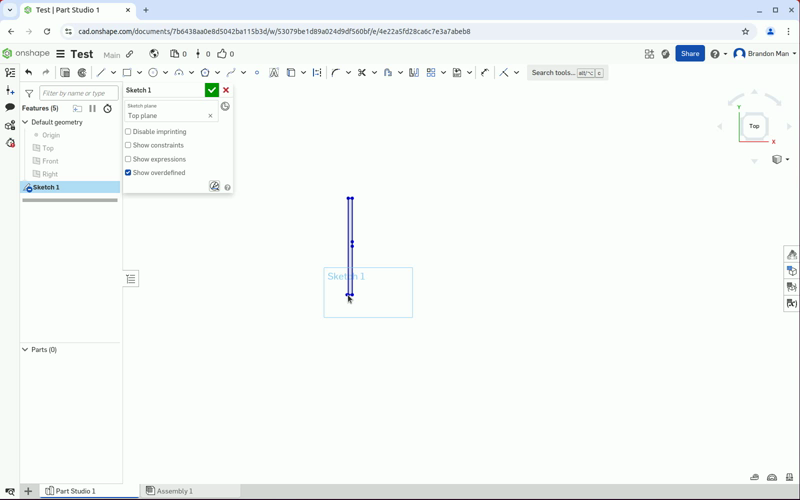
mouse_move(350, 275)
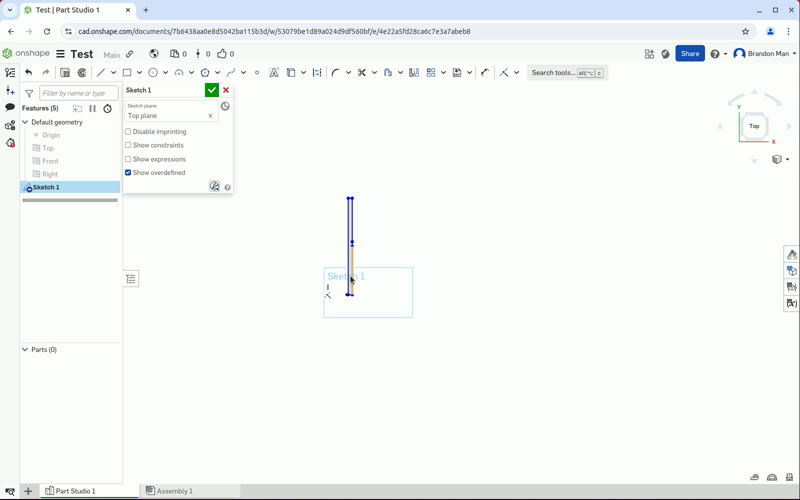
scroll(6)
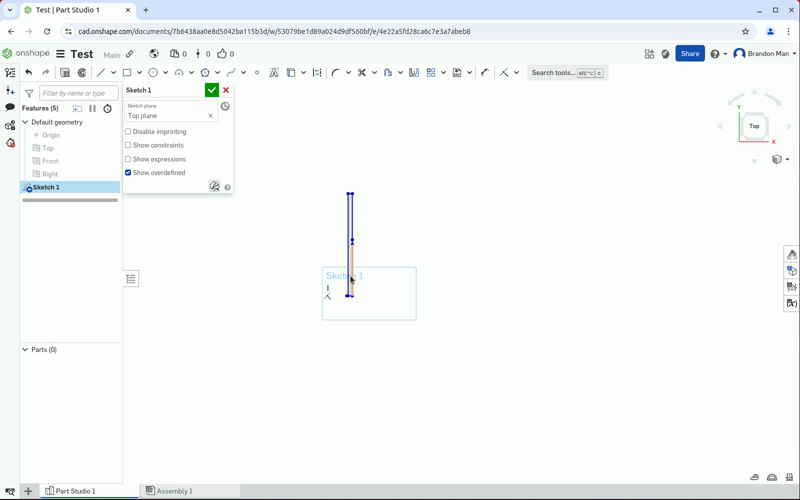
scroll(6)
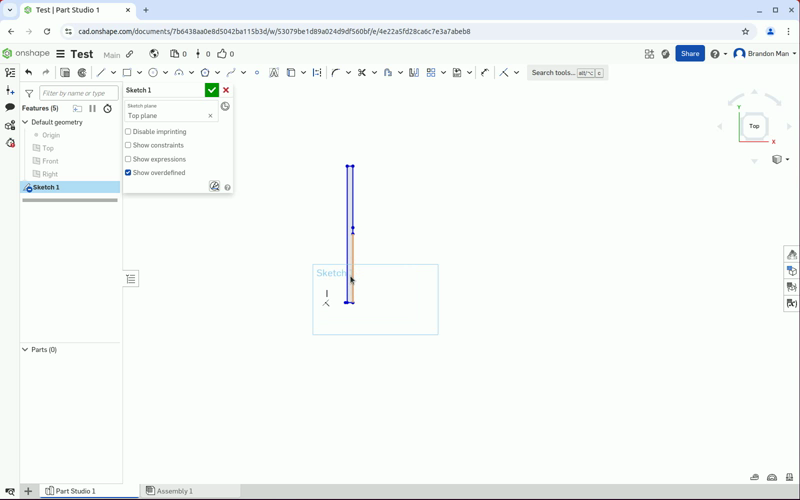
scroll(6)
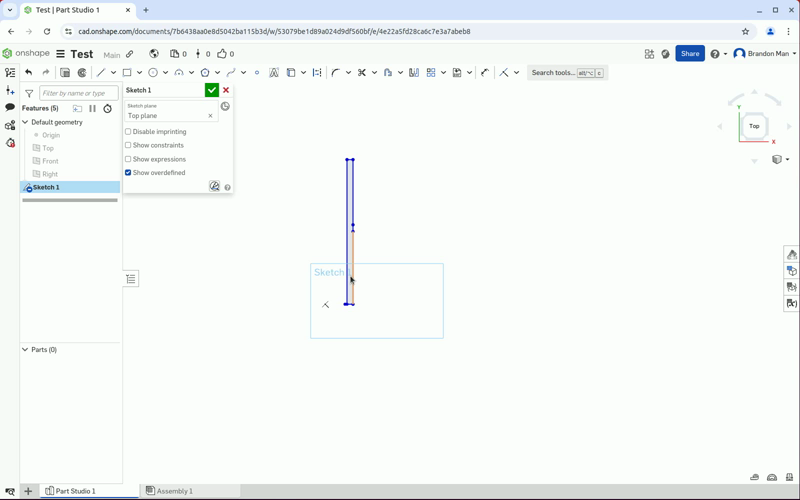
scroll(6)
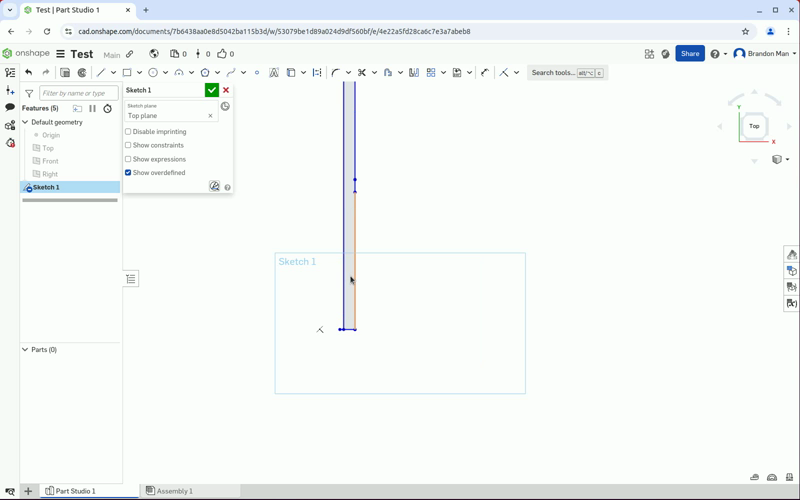
scroll(6)
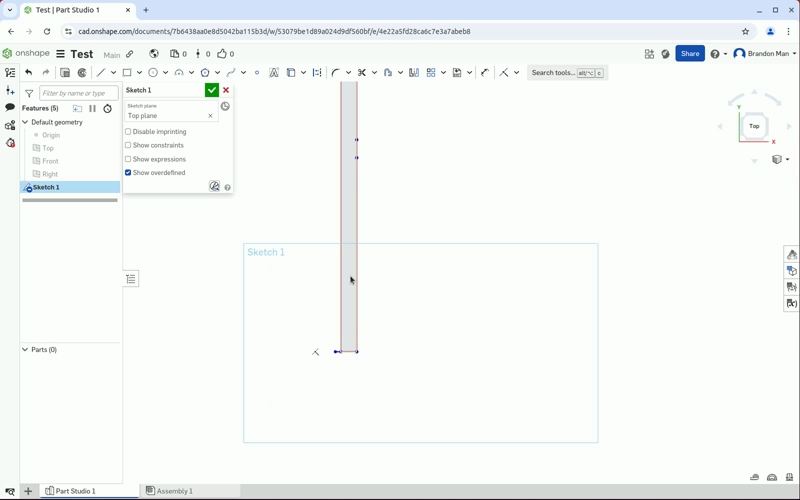
scroll(6)
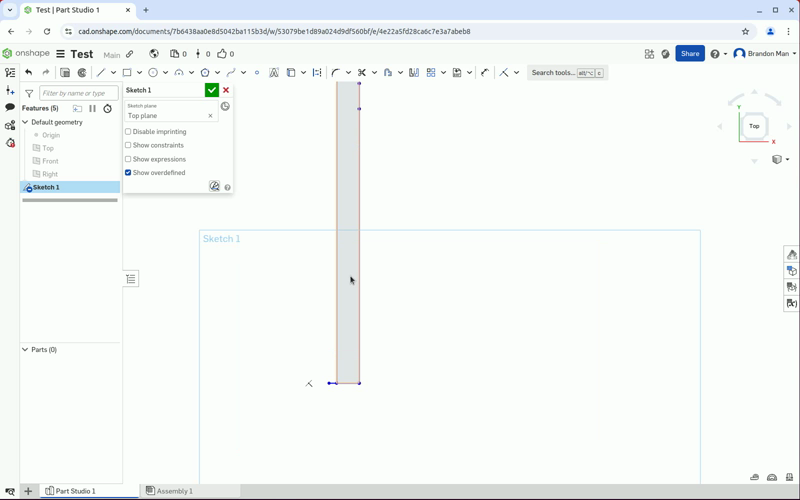
scroll(6)
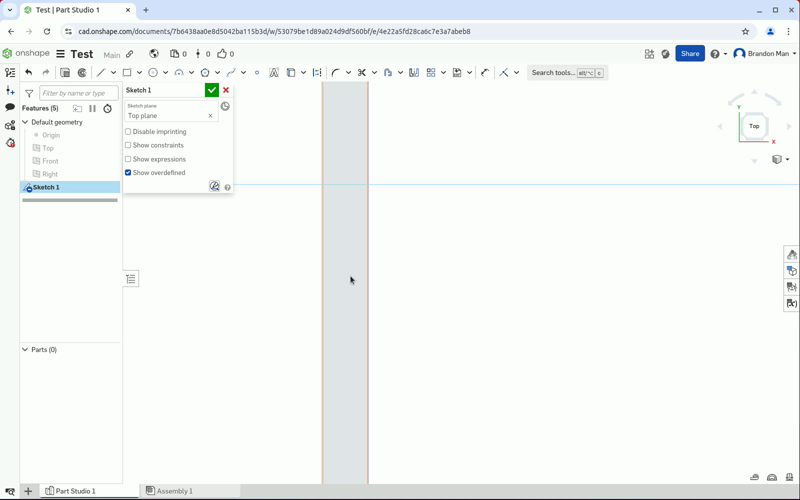
click(350, 275)
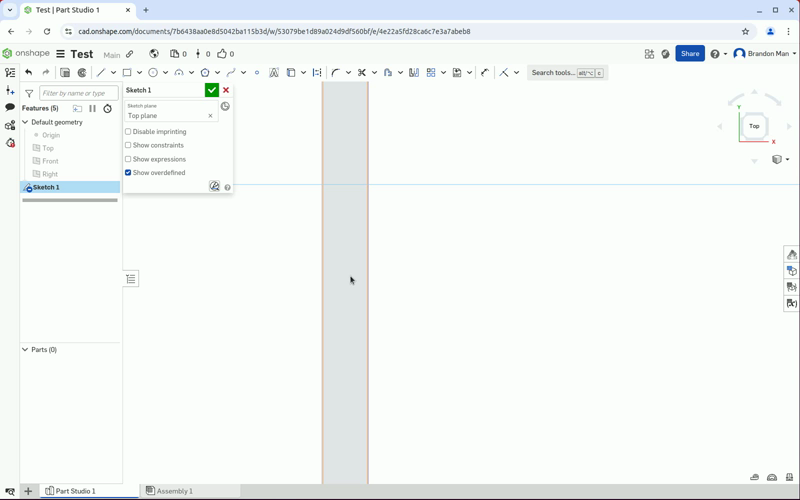
scroll(-6)
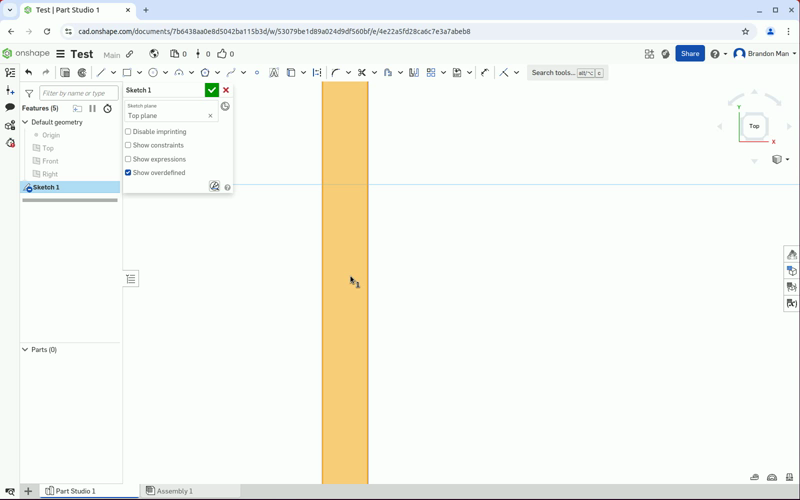
scroll(-6)
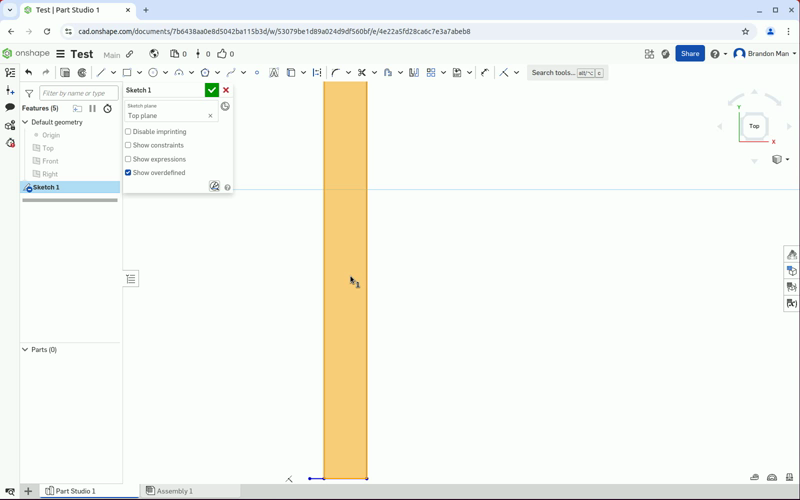
scroll(-6)
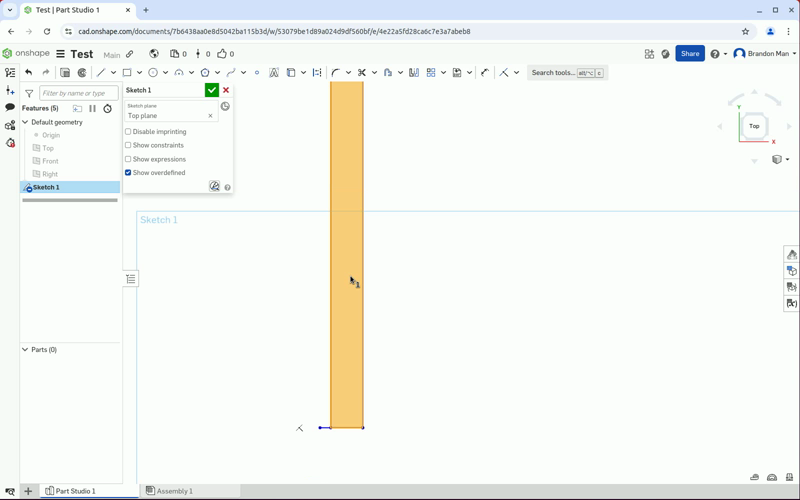
scroll(-6)
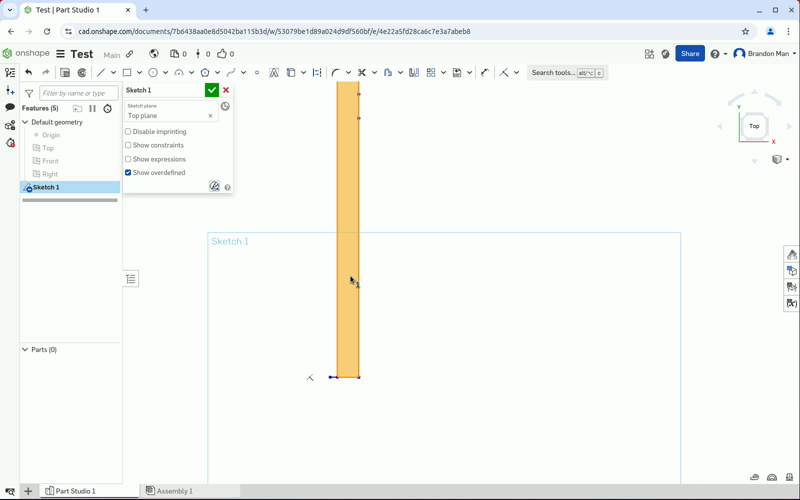
scroll(-6)
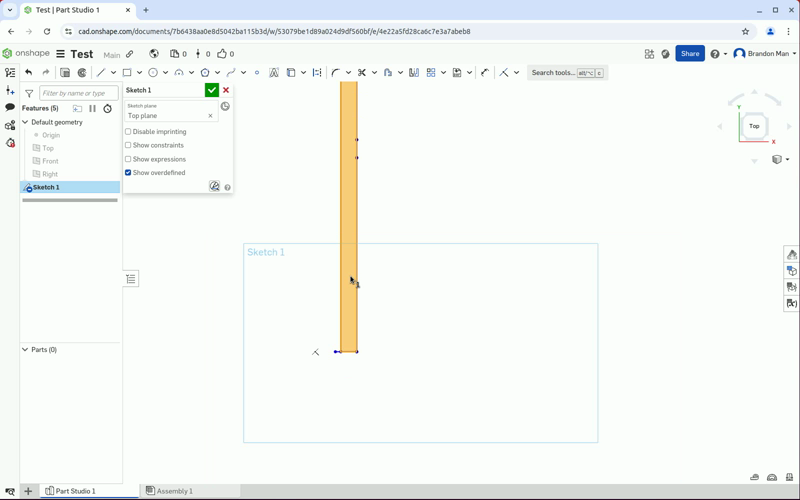
scroll(-6)
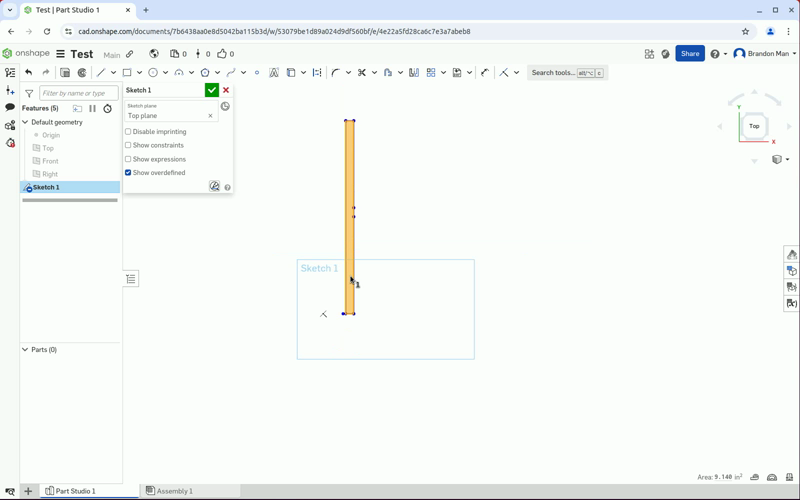
scroll(-6)
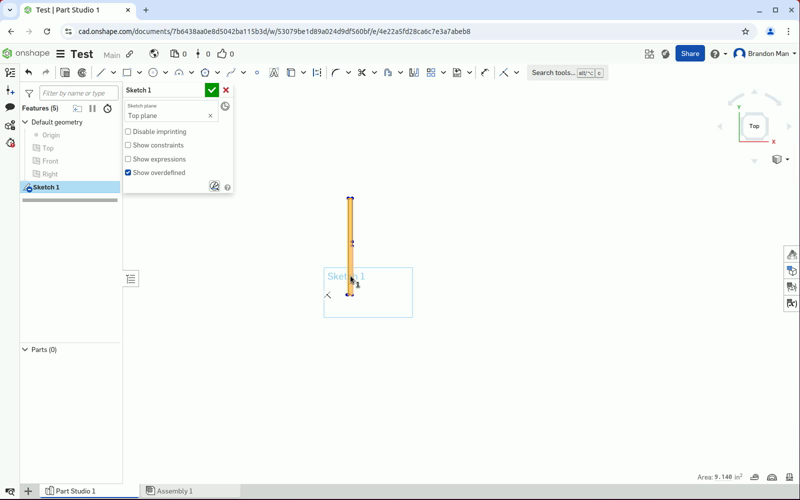
mouse_move(73, 352)
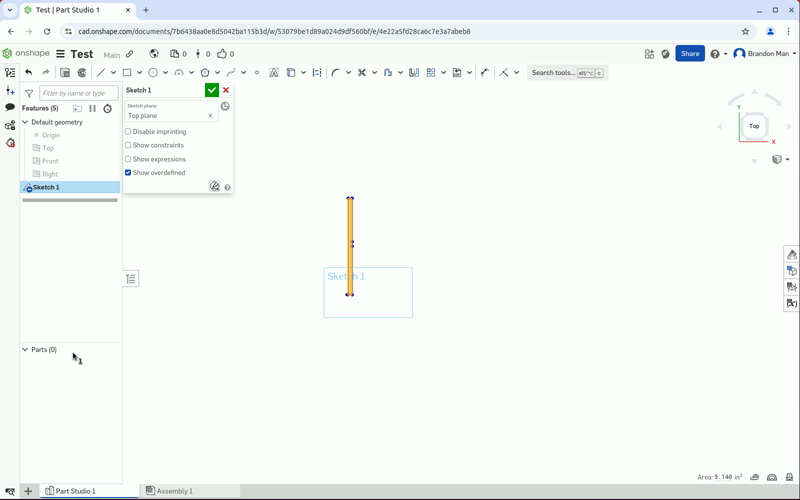
key(shift+y)
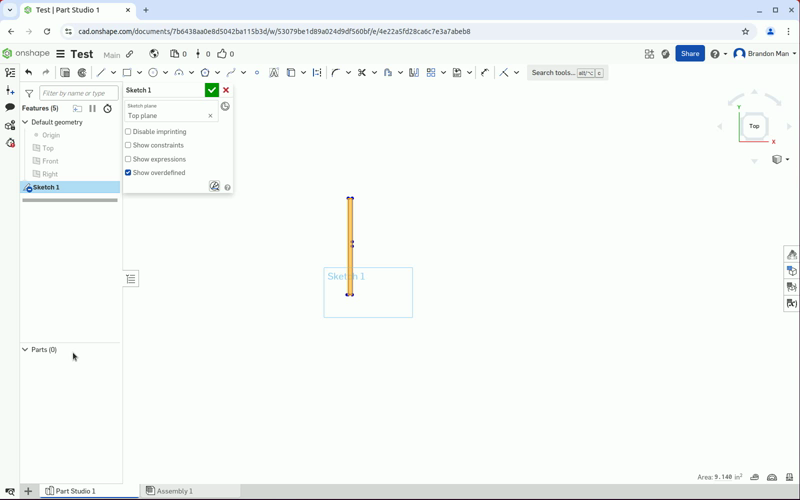
key(shift+e)
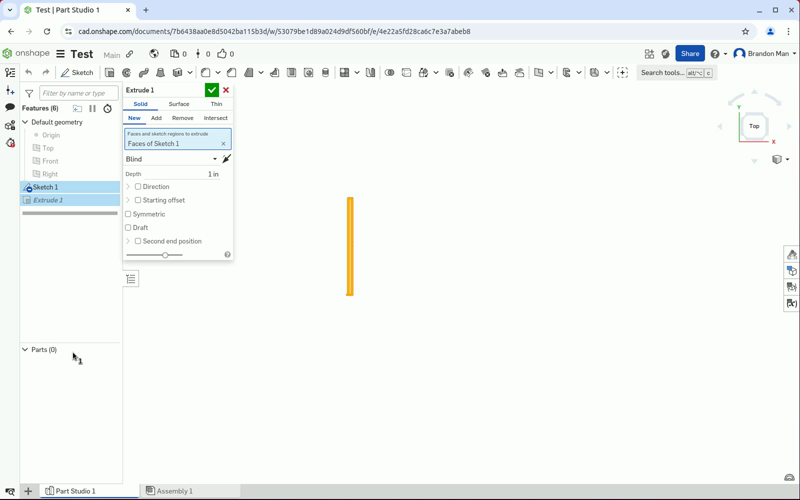
mouse_move(143, 106)
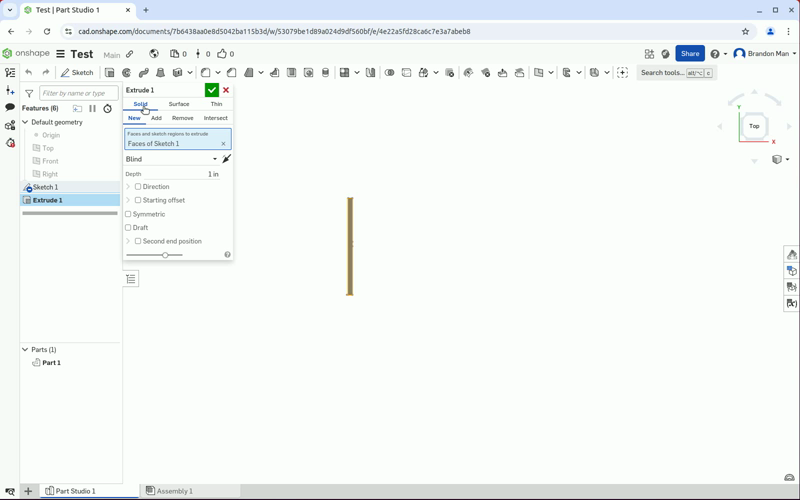
click(143, 106)
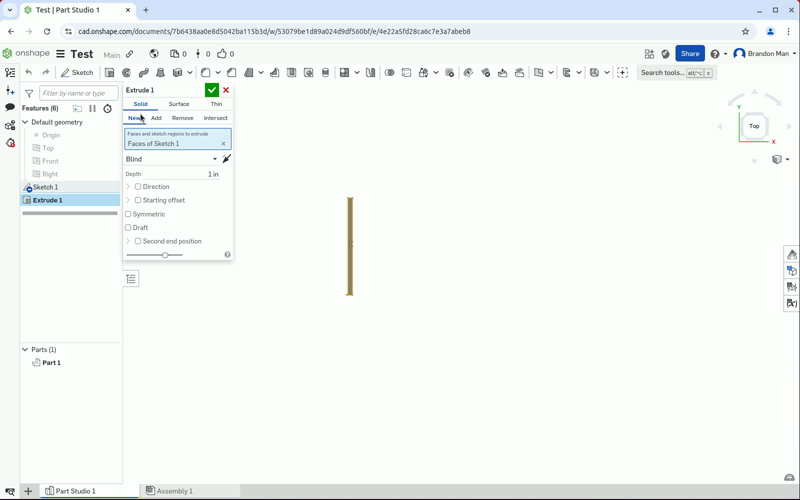
mouse_move(137, 120)
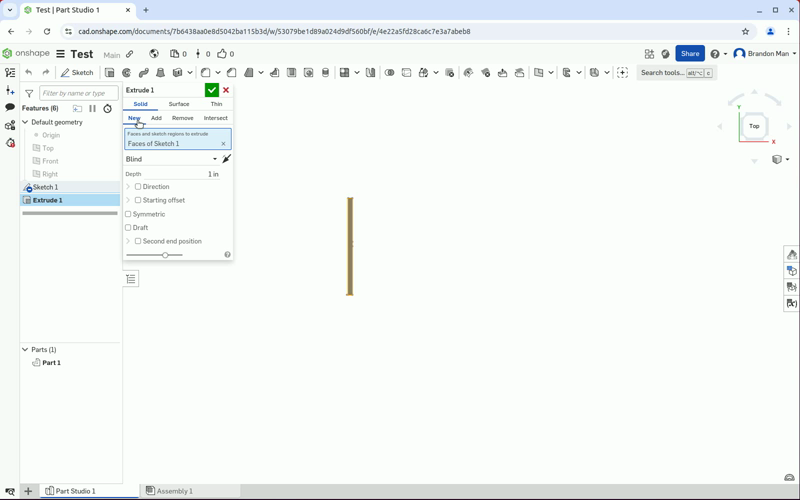
click(137, 120)
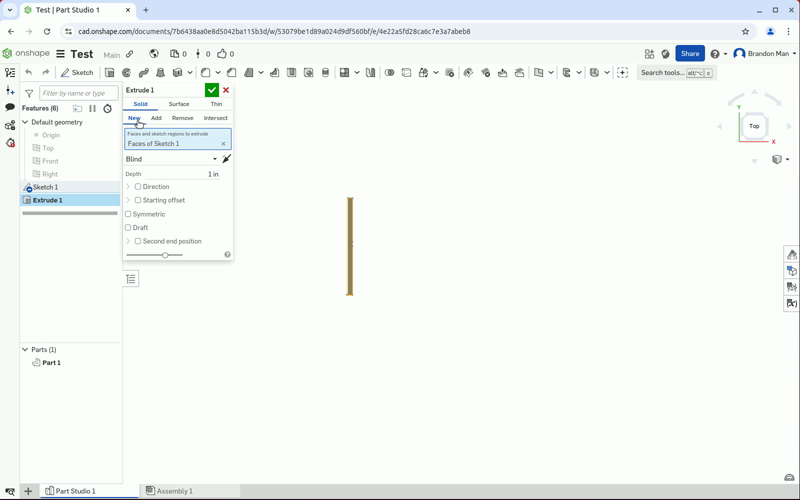
key(tab, 4)
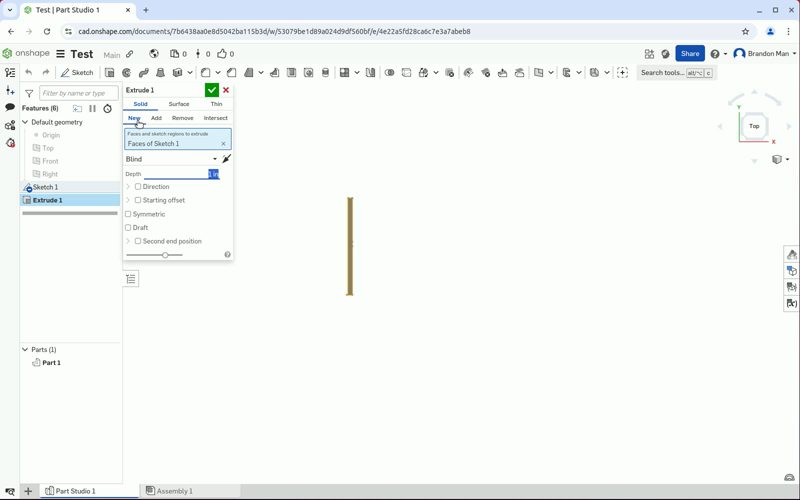
text(7.221)
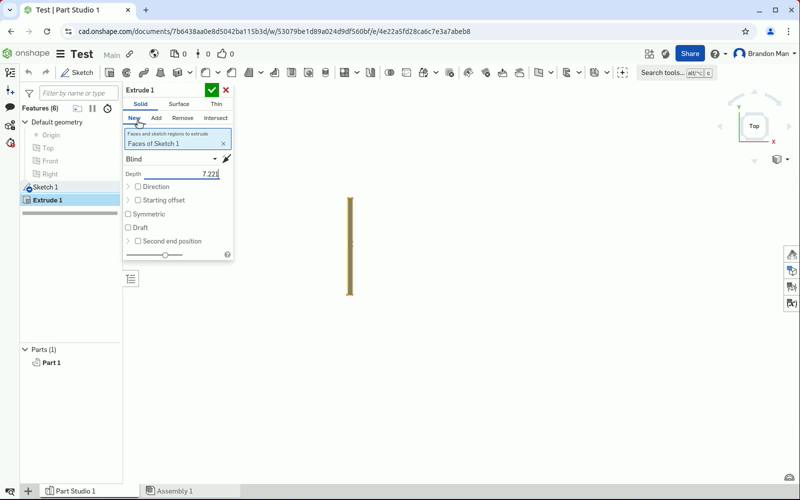
key(enter)
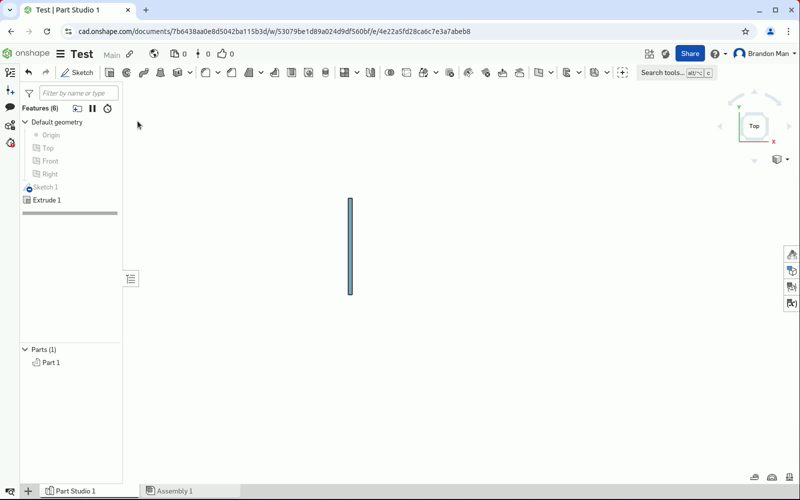
key(shift+h)
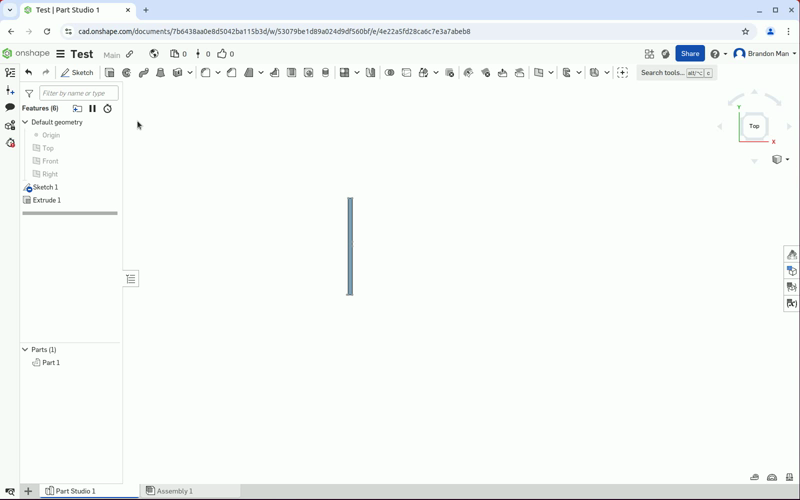
key(shift+h)
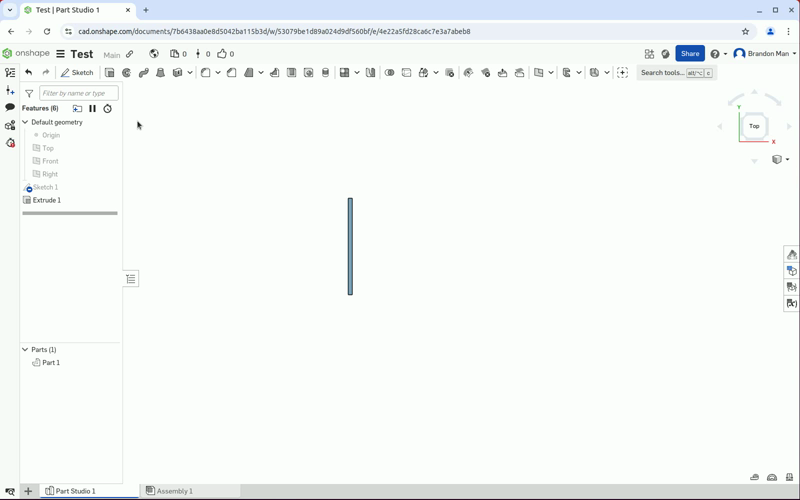
mouse_move(73, 189)
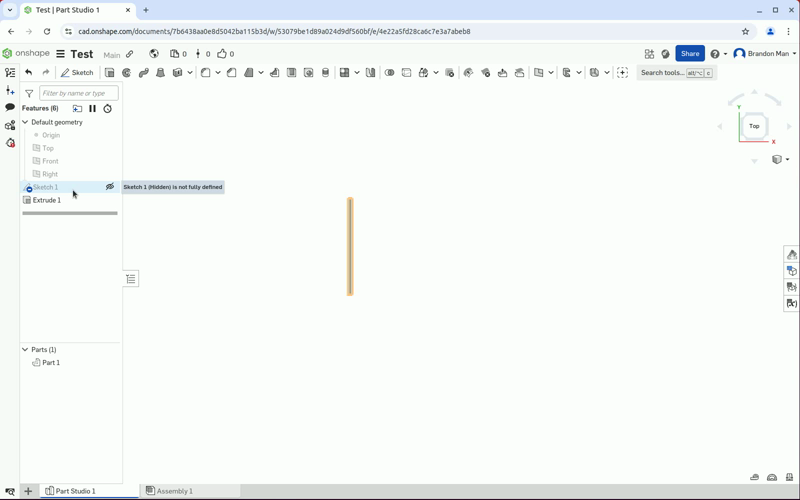
click(73, 189)
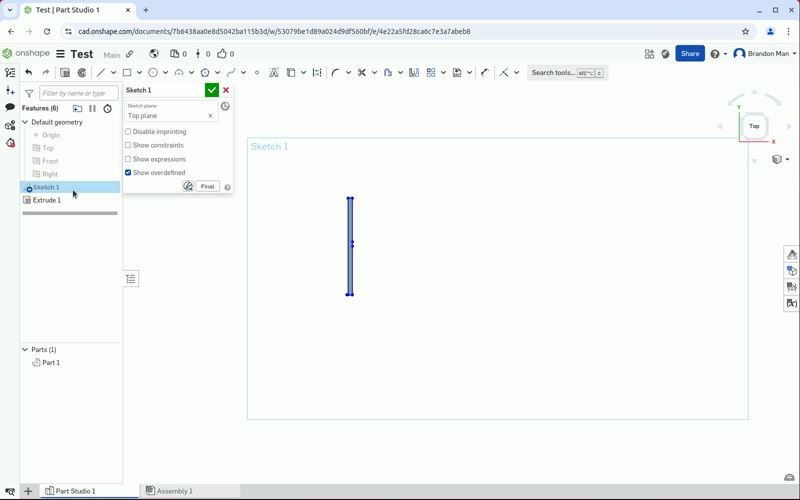
mouse_move(229, 92)
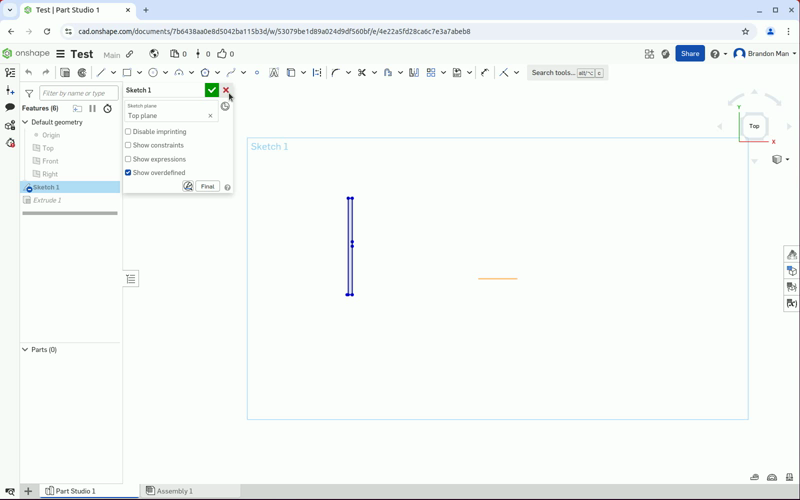
click(229, 92)
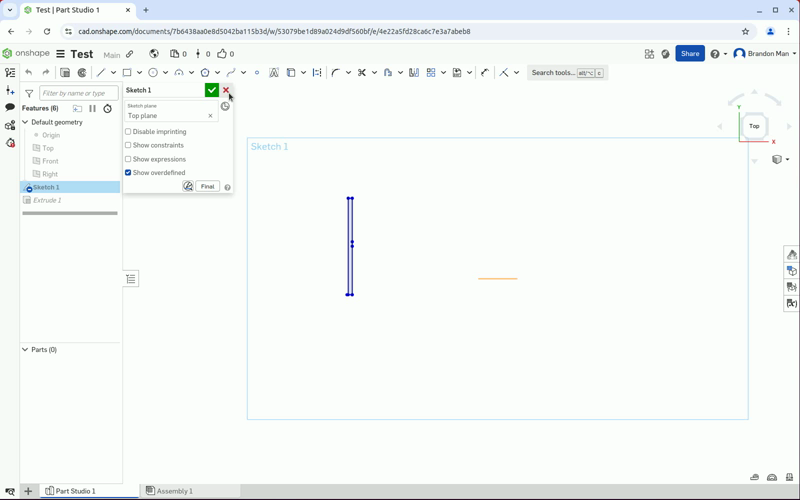
key(shift+s)
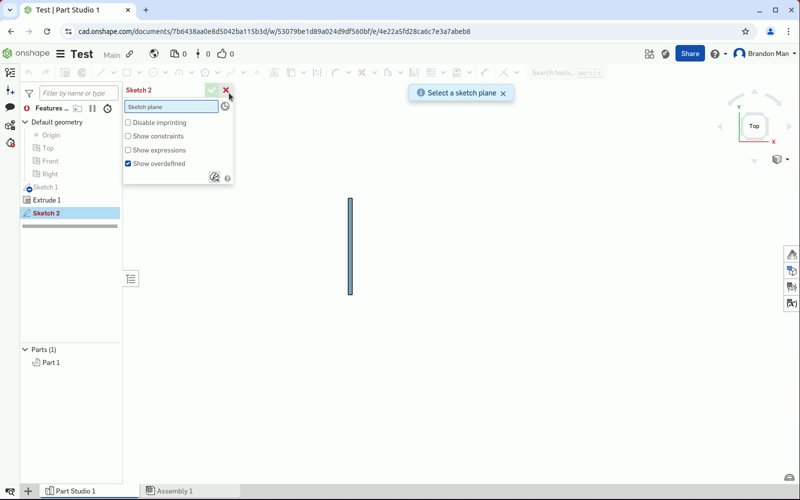
mouse_move(73, 150)
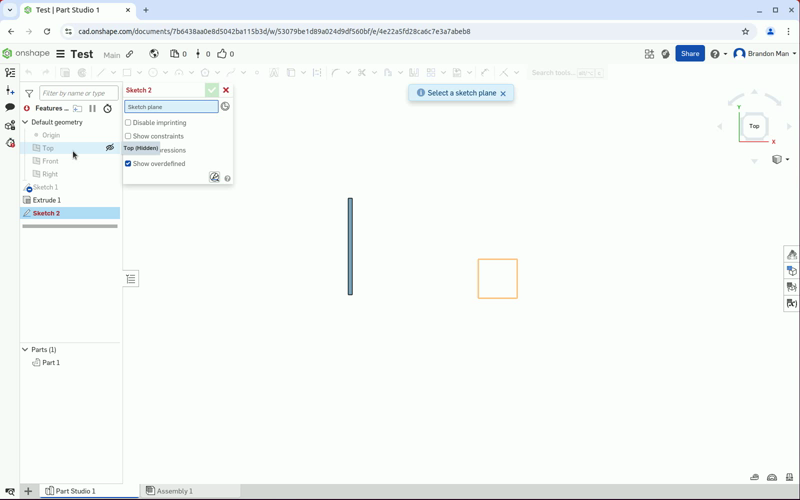
click(73, 150)
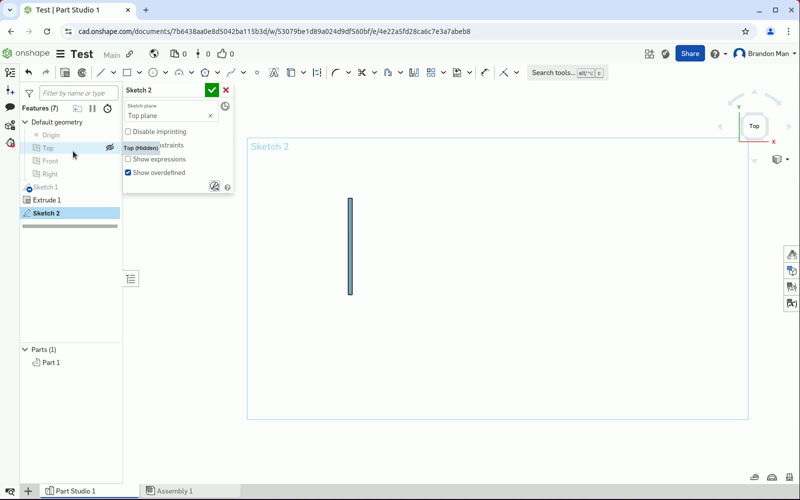
mouse_move(73, 352)
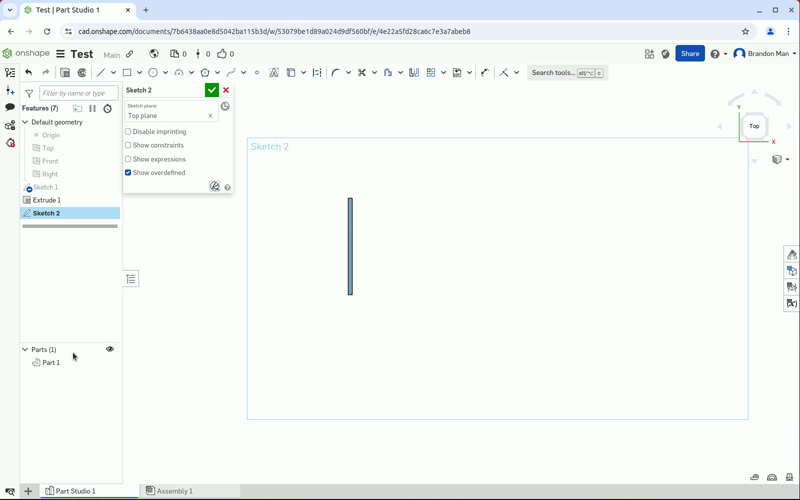
key(y)
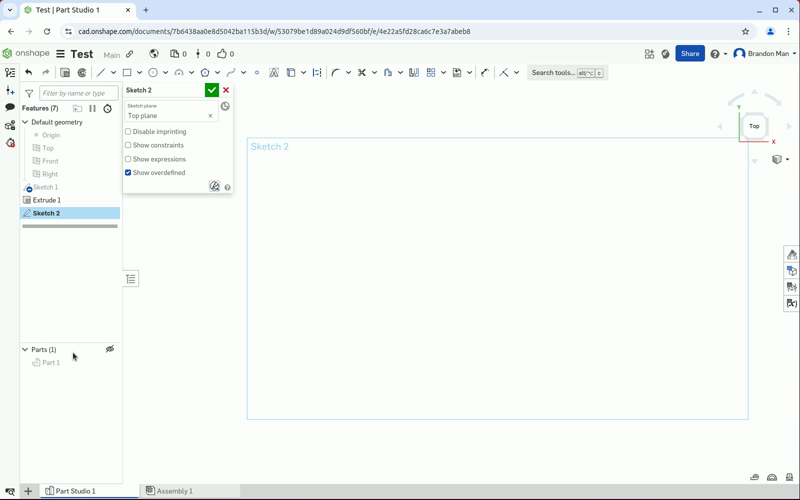
key(l)
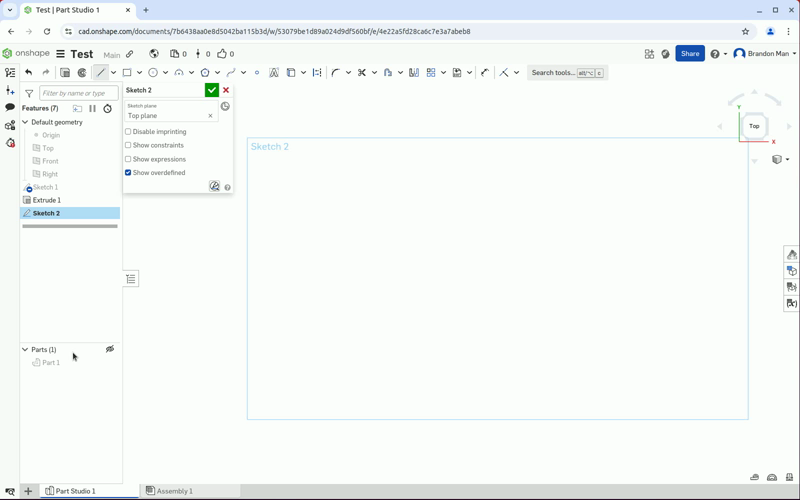
key_down(shift)
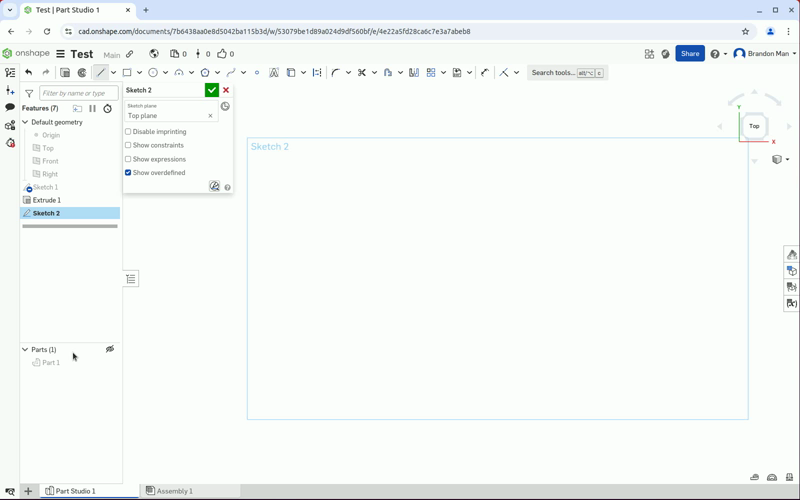
mouse_move(352, 246)
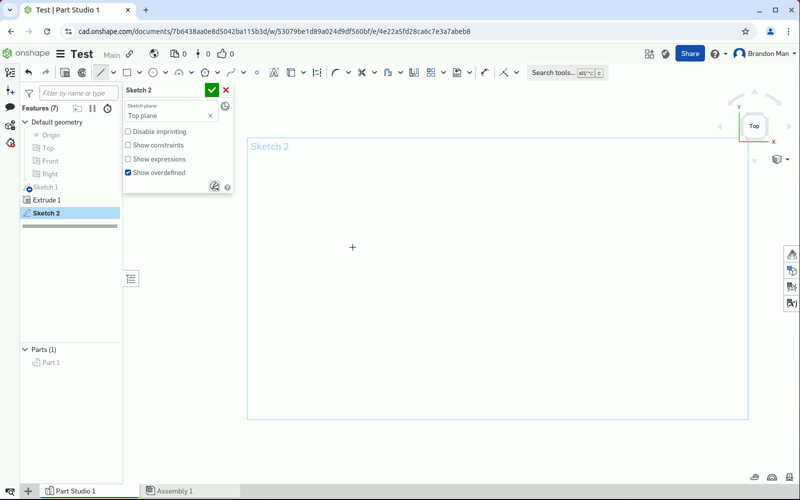
click(352, 246)
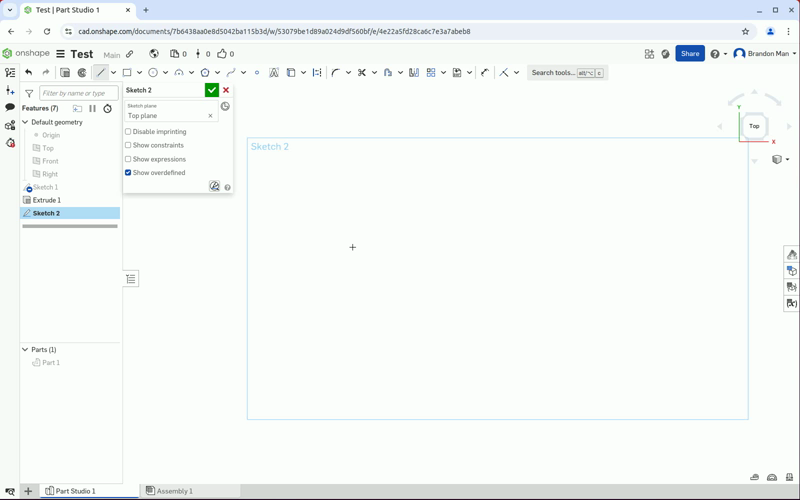
key_up(shift)
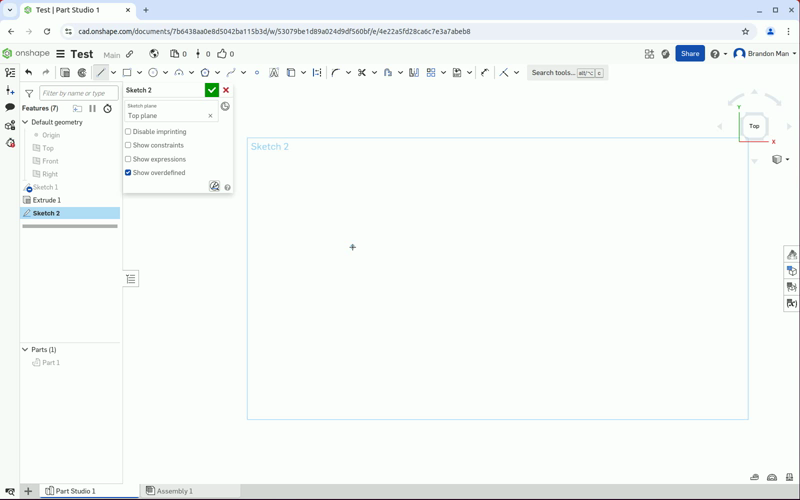
key_down(shift)
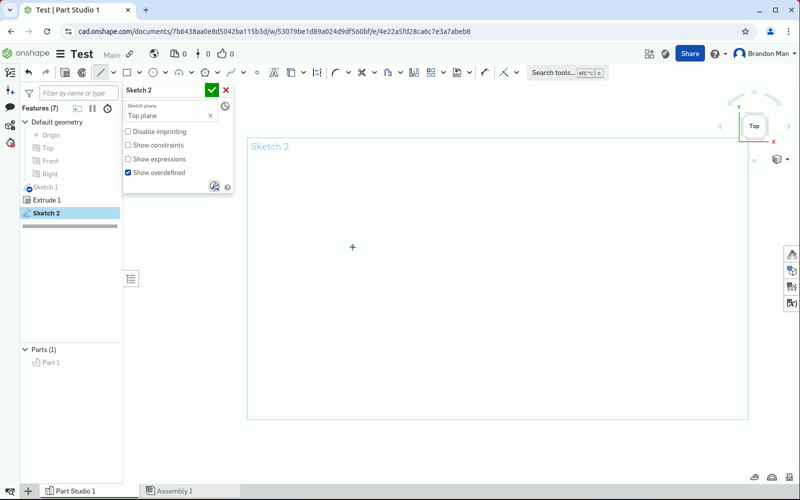
mouse_move(416, 246)
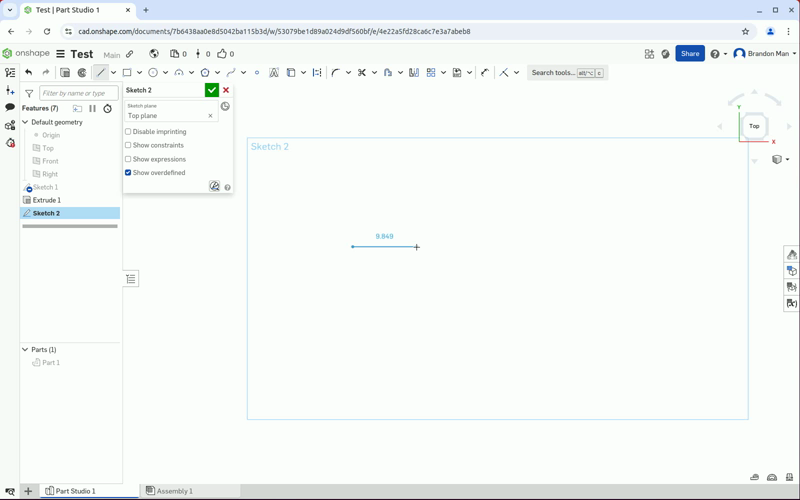
click(416, 246)
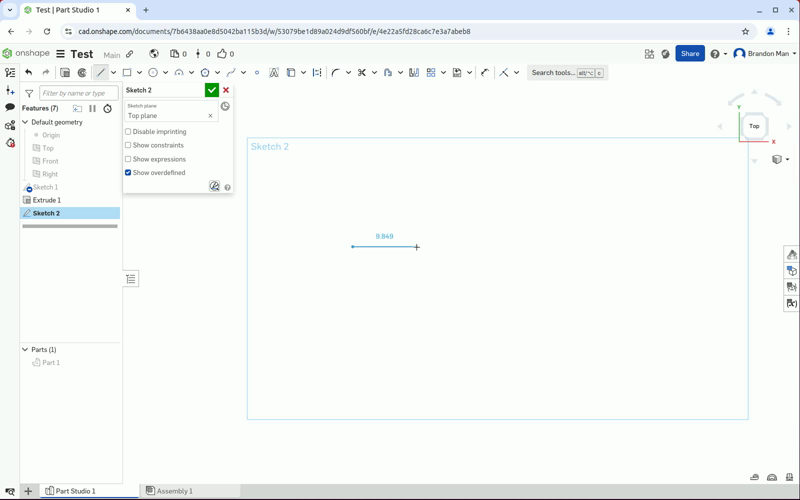
key_up(shift)
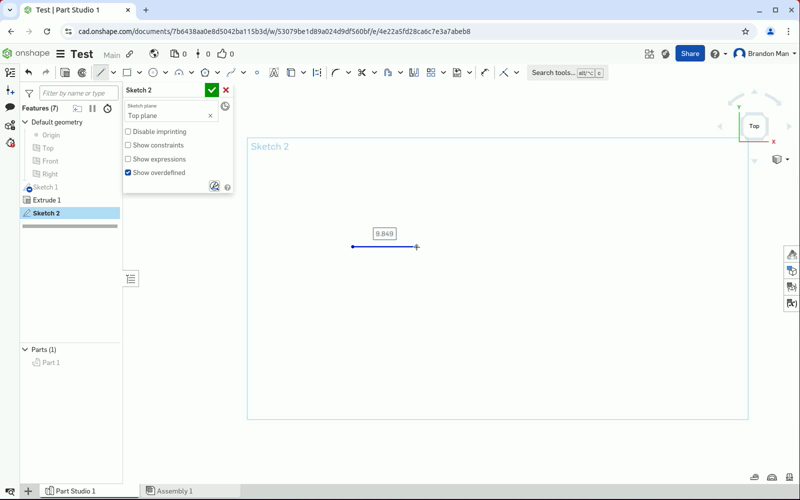
key_down(shift)
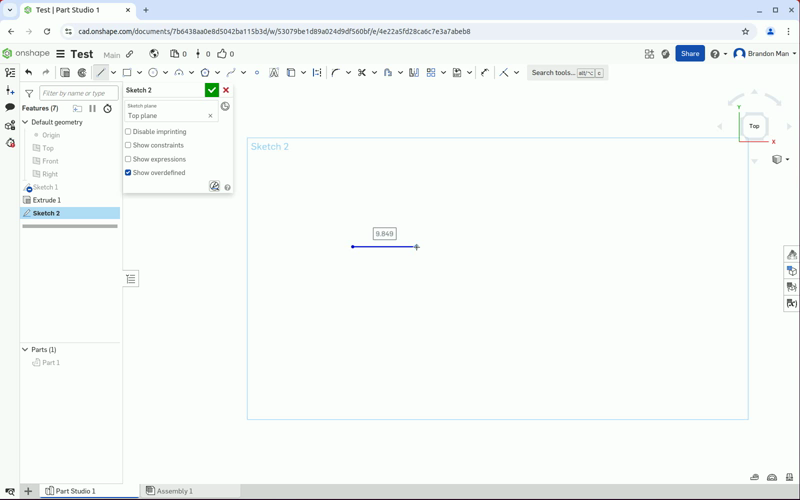
mouse_move(446, 246)
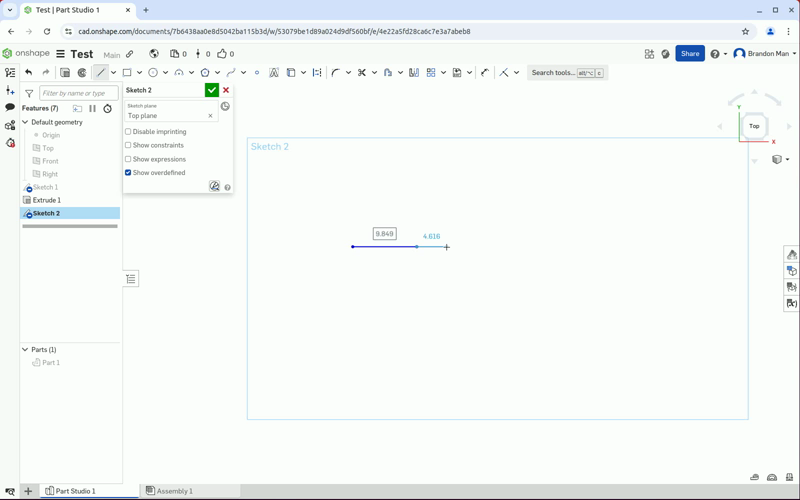
mouse_move(416, 241)
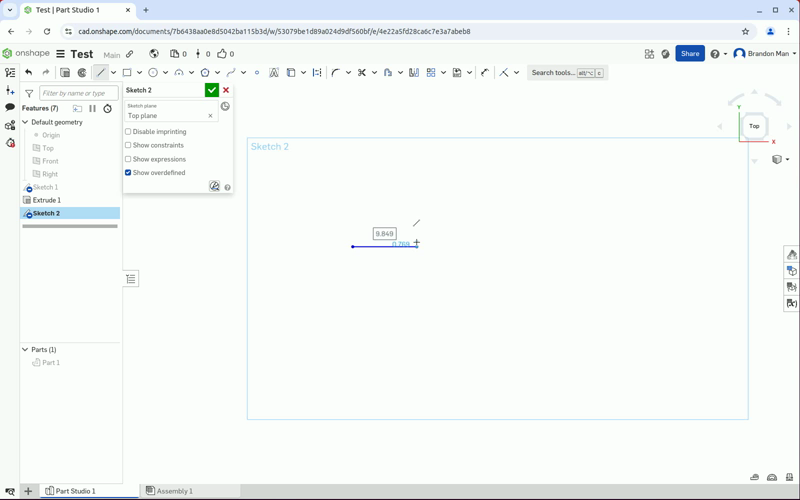
scroll(6)
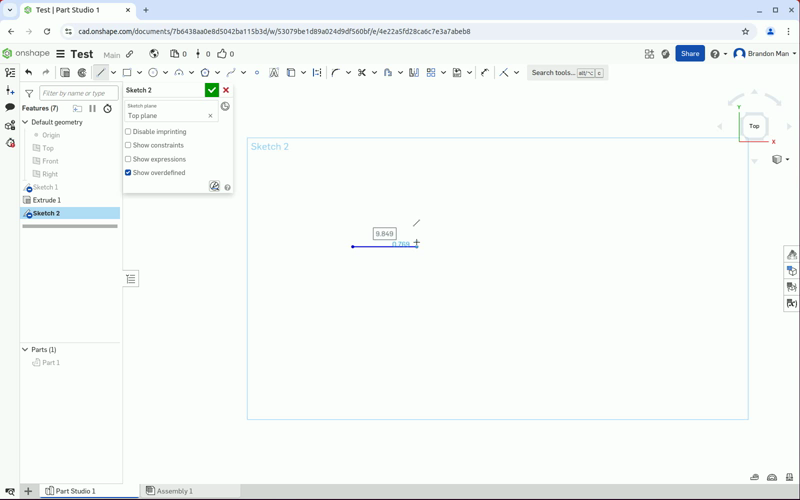
scroll(6)
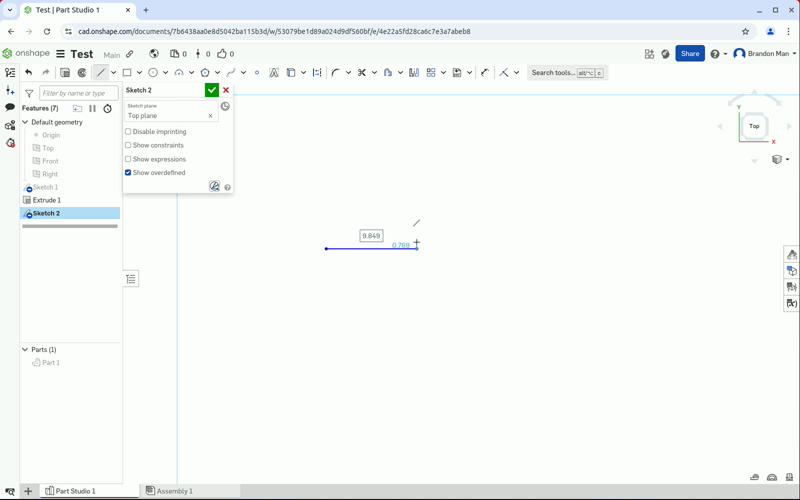
scroll(6)
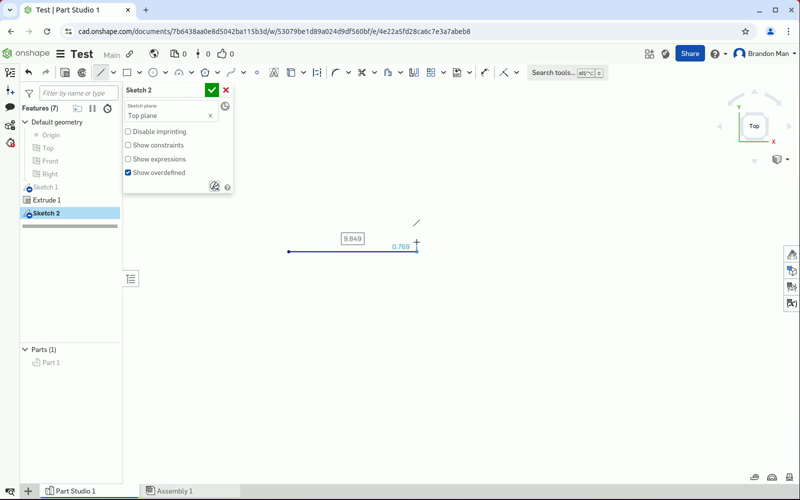
scroll(6)
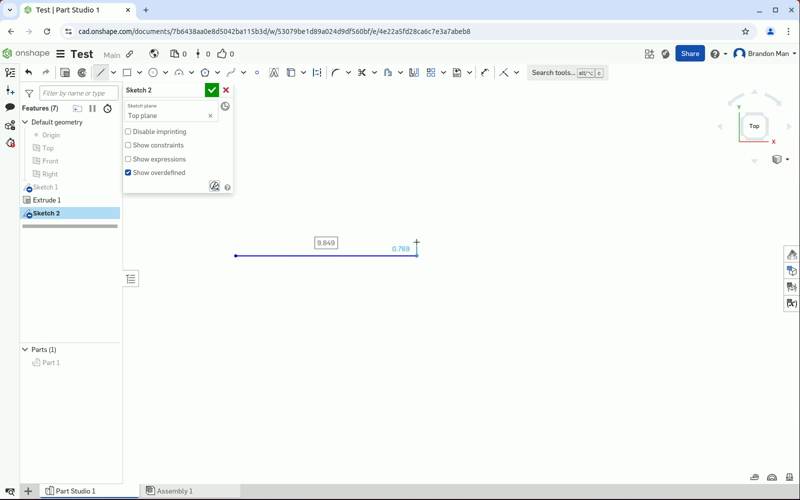
scroll(6)
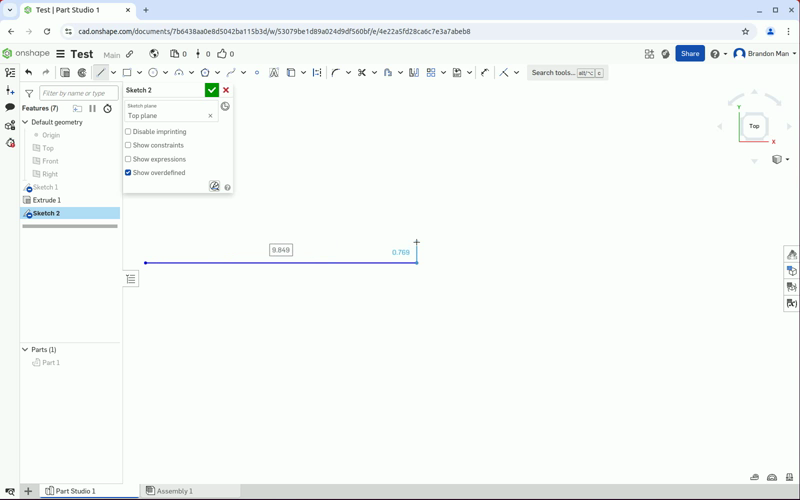
scroll(6)
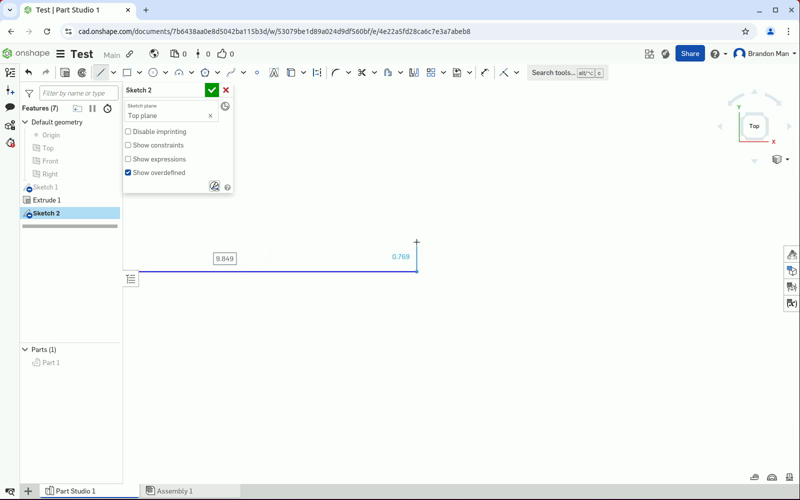
scroll(6)
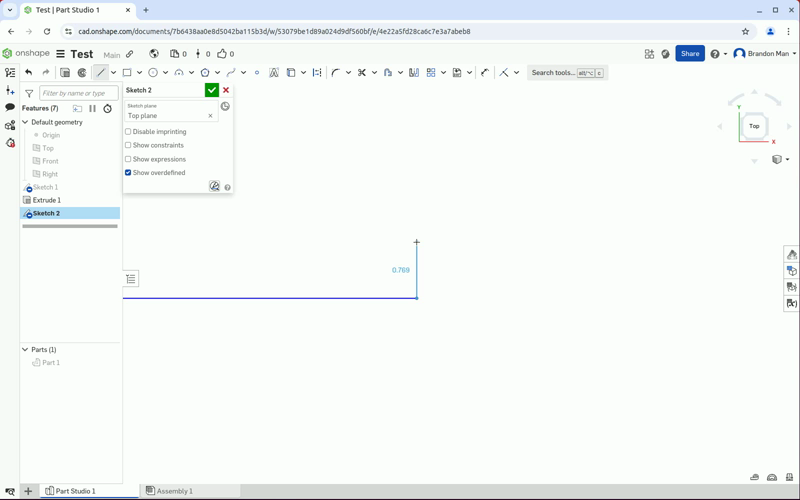
click(416, 241)
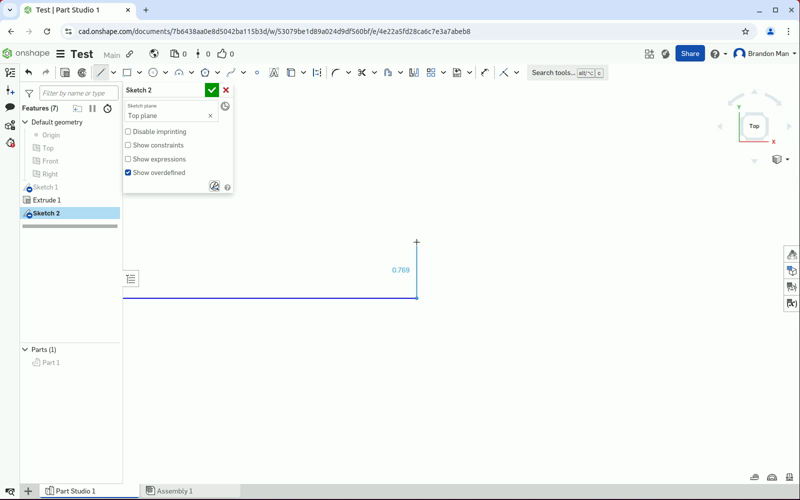
scroll(-6)
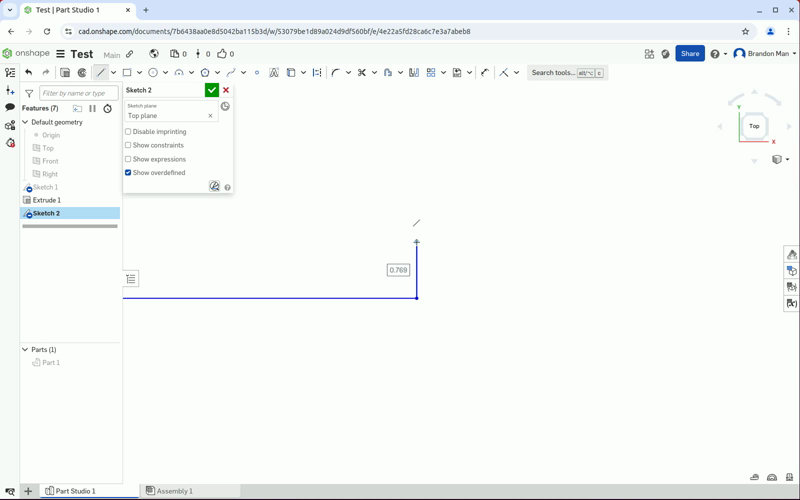
scroll(-6)
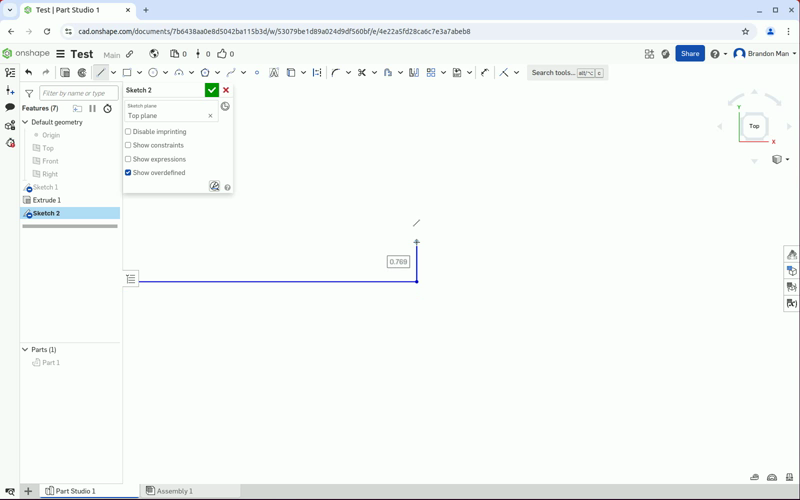
scroll(-6)
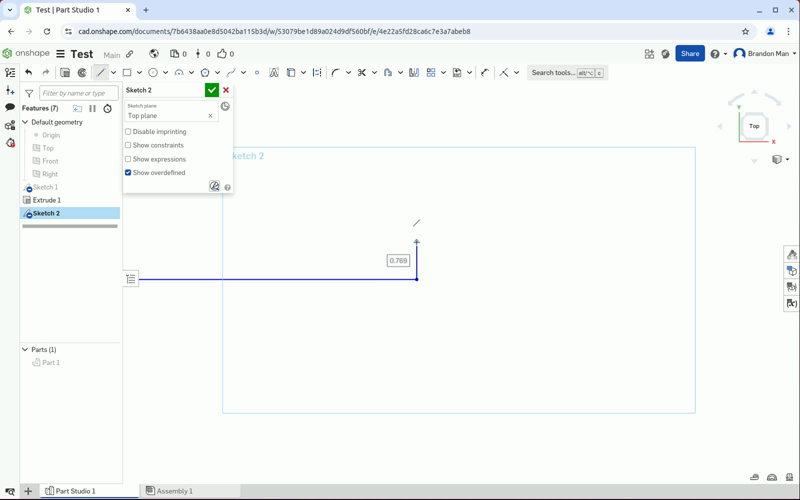
scroll(-6)
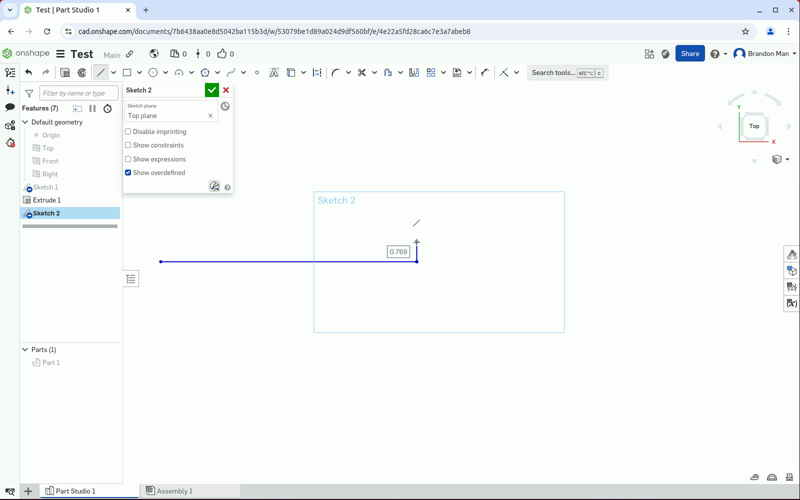
scroll(-6)
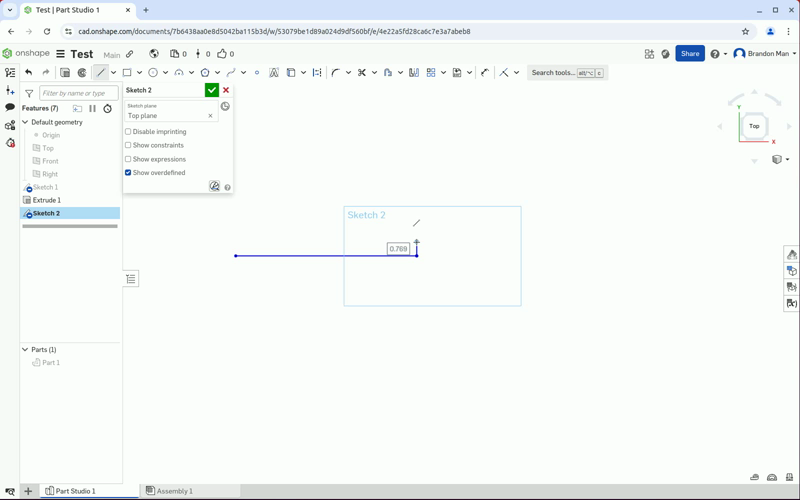
scroll(-6)
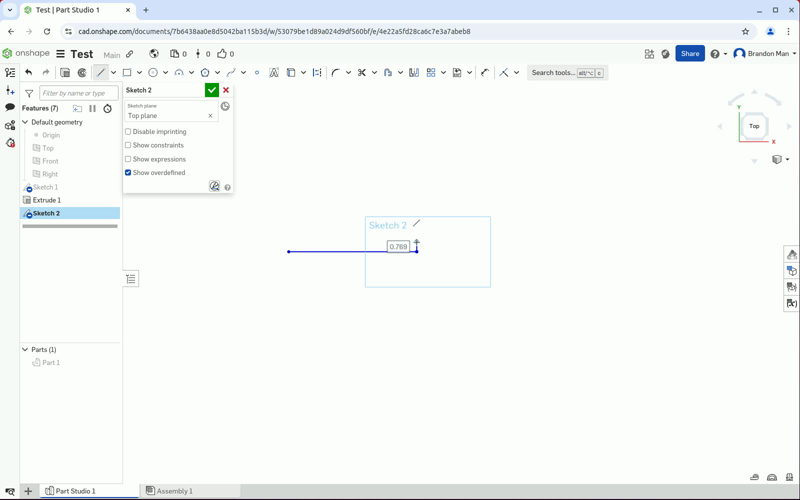
scroll(-6)
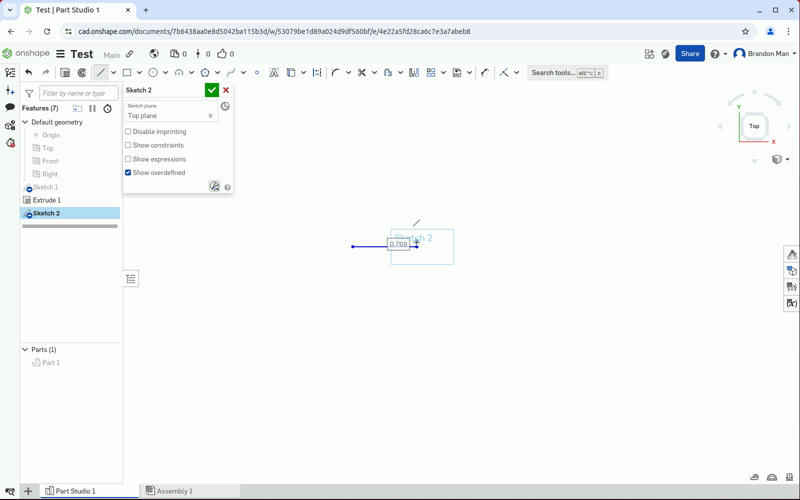
key_up(shift)
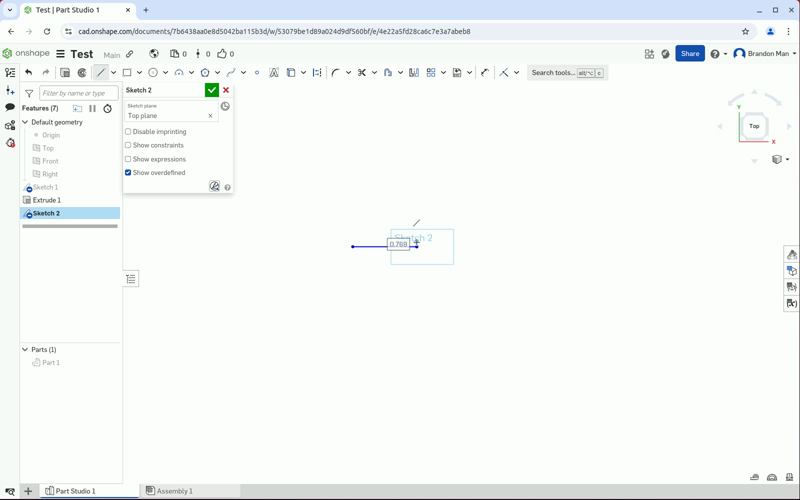
key_down(shift)
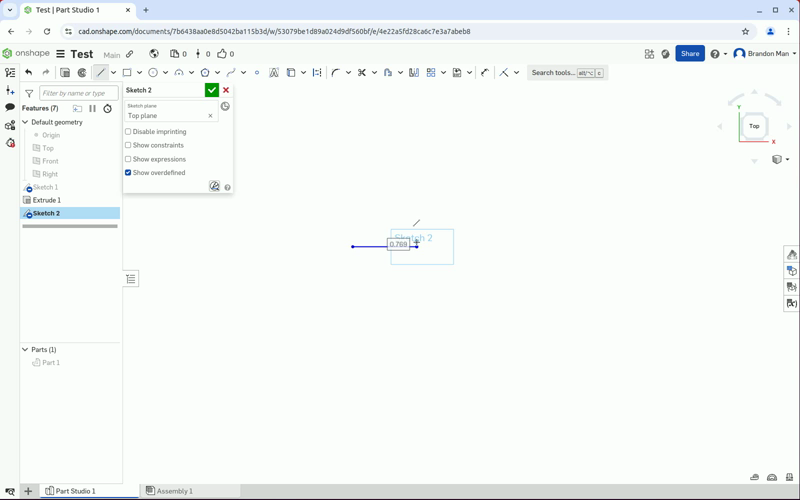
mouse_move(352, 241)
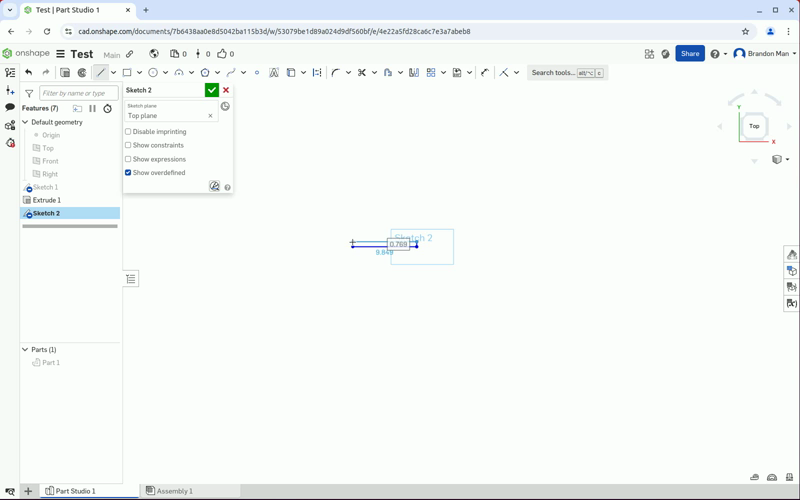
click(352, 241)
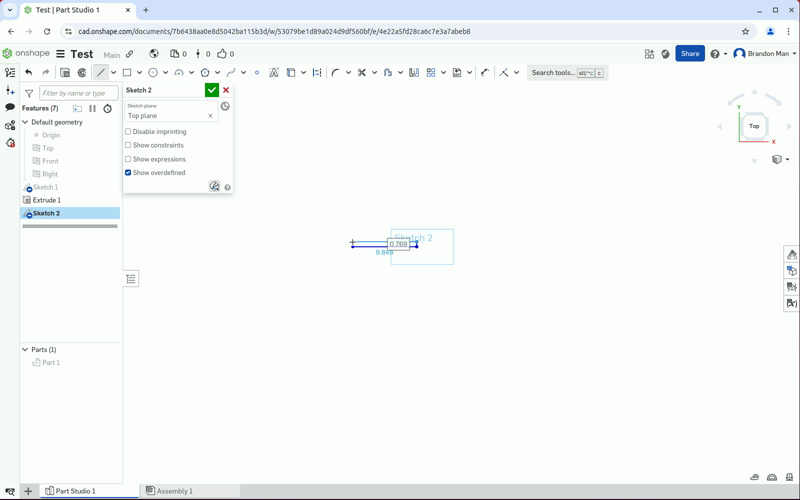
key_up(shift)
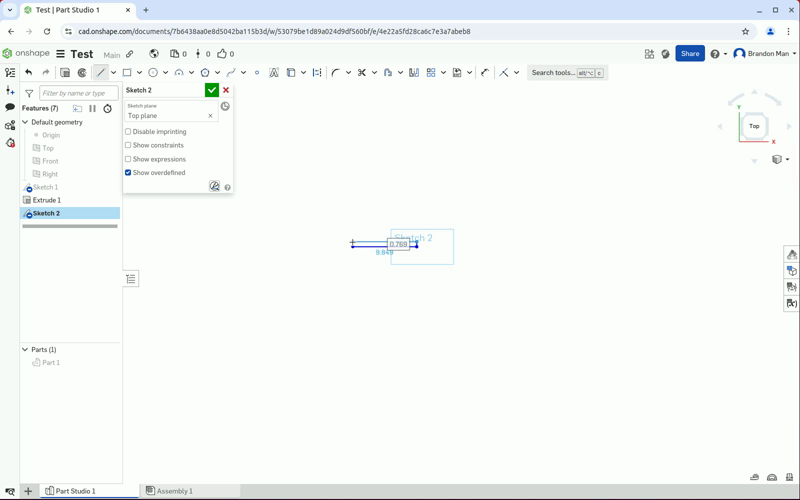
mouse_move(382, 241)
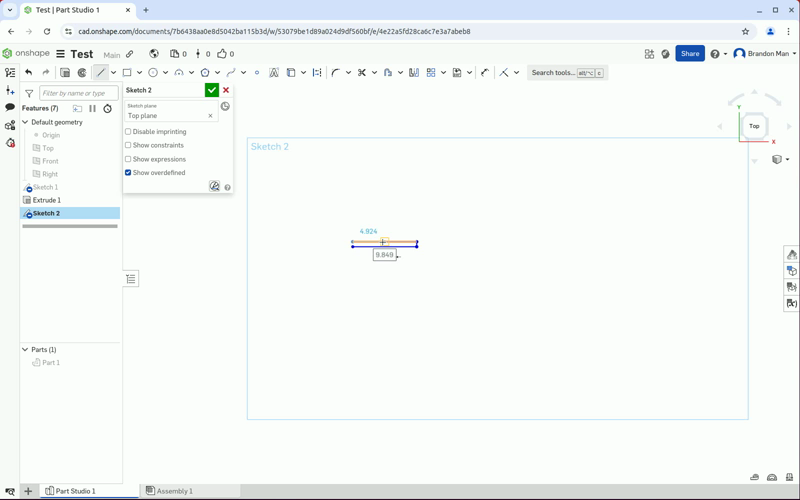
key_down(shift)
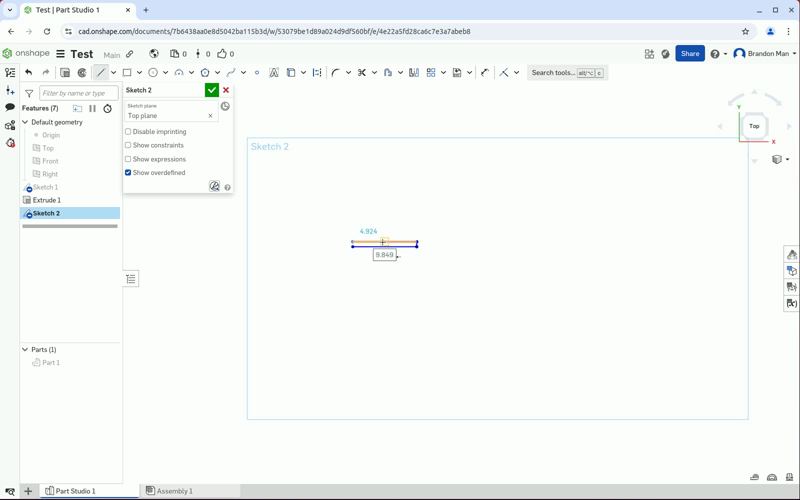
mouse_move(352, 246)
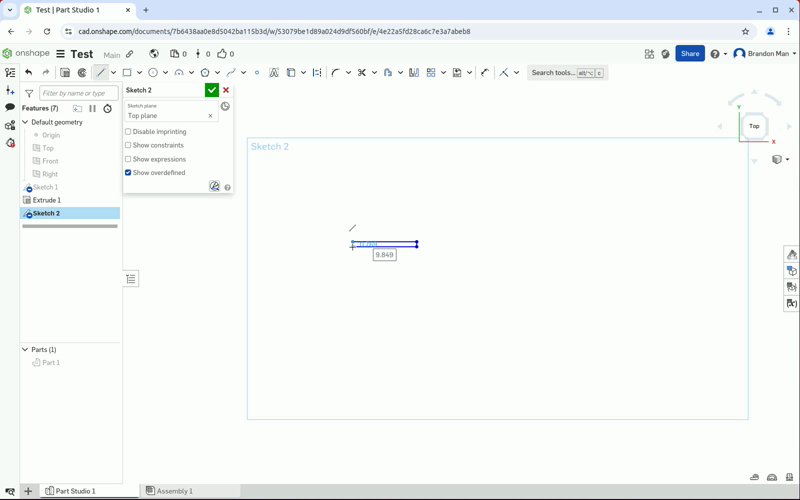
scroll(6)
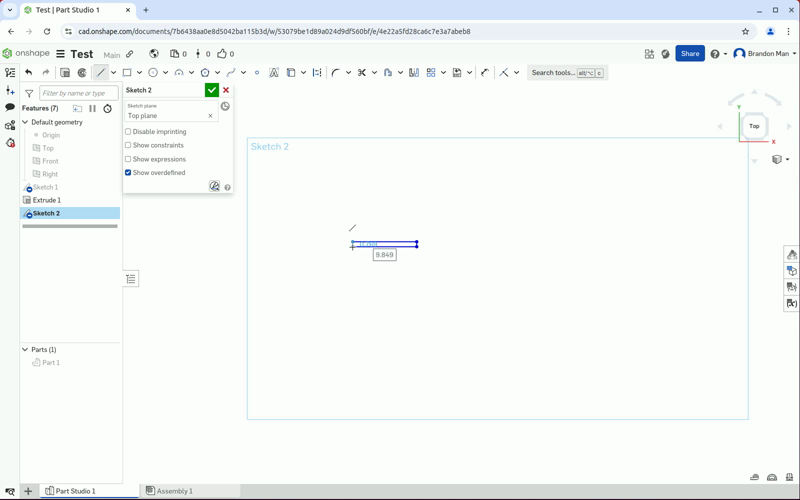
scroll(6)
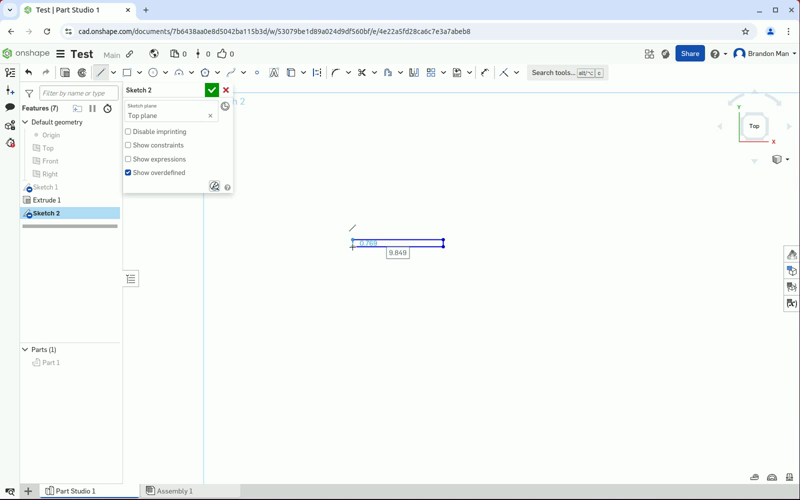
scroll(6)
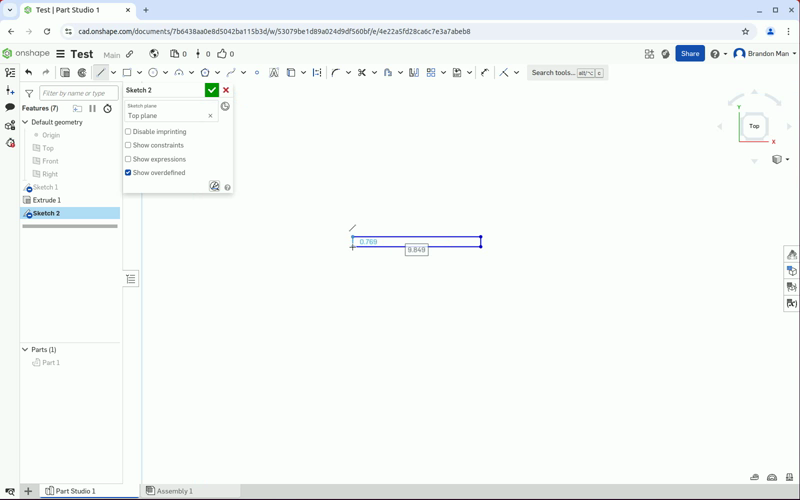
scroll(6)
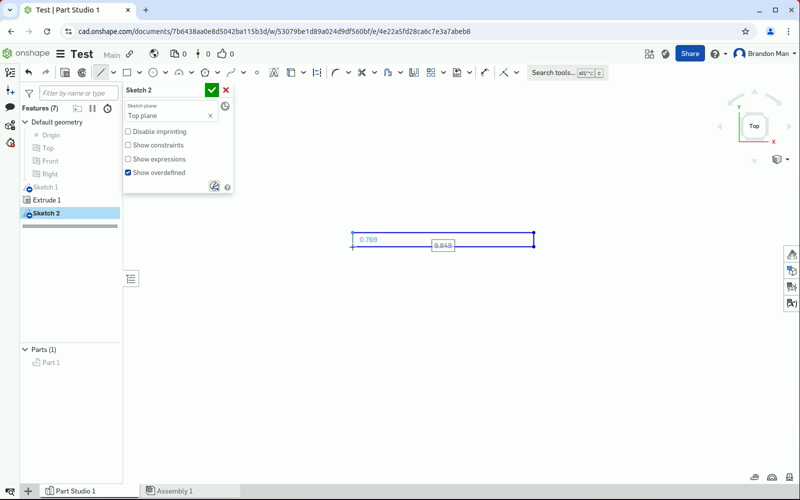
scroll(6)
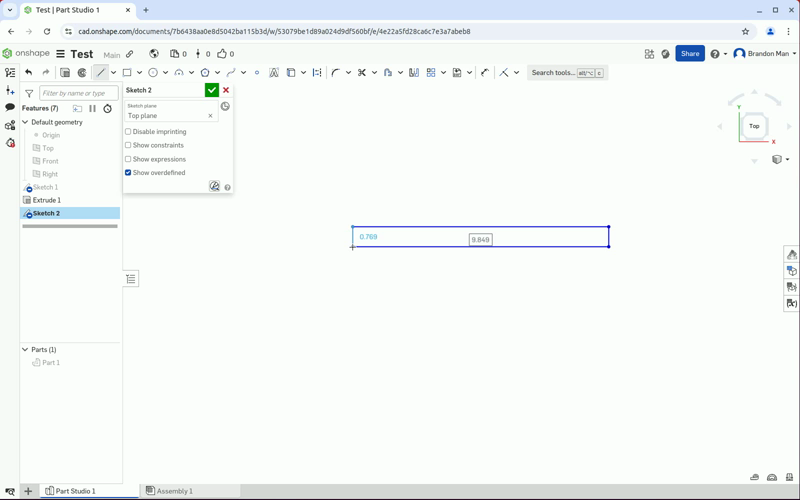
scroll(6)
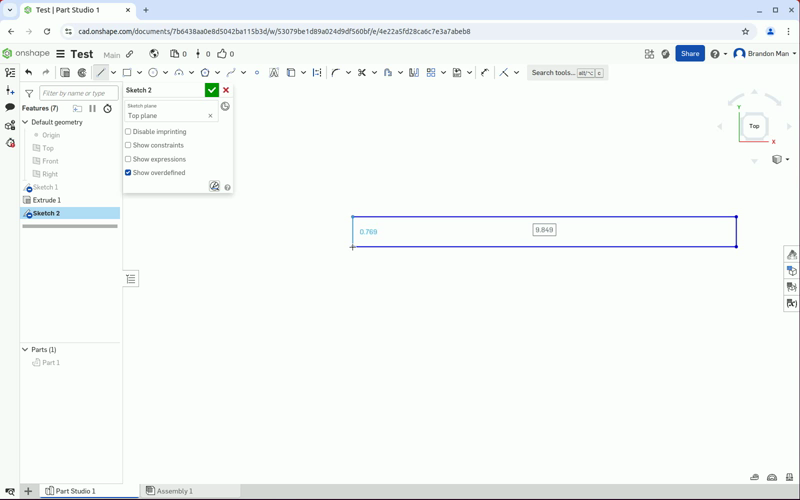
scroll(6)
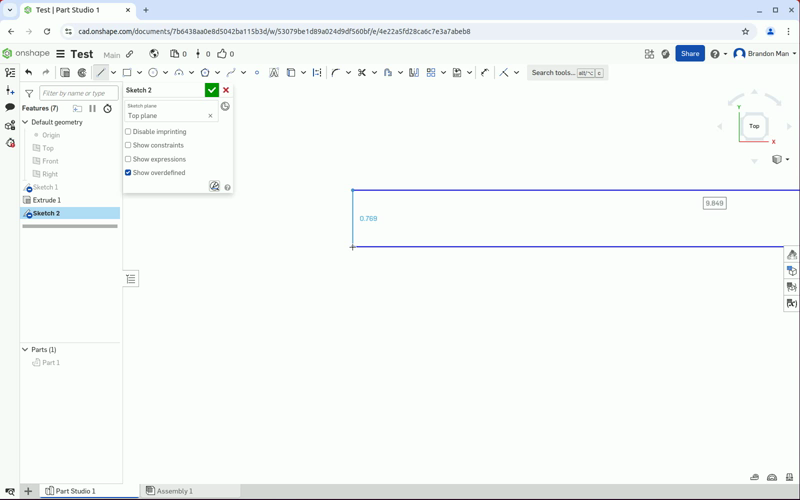
key_up(shift)
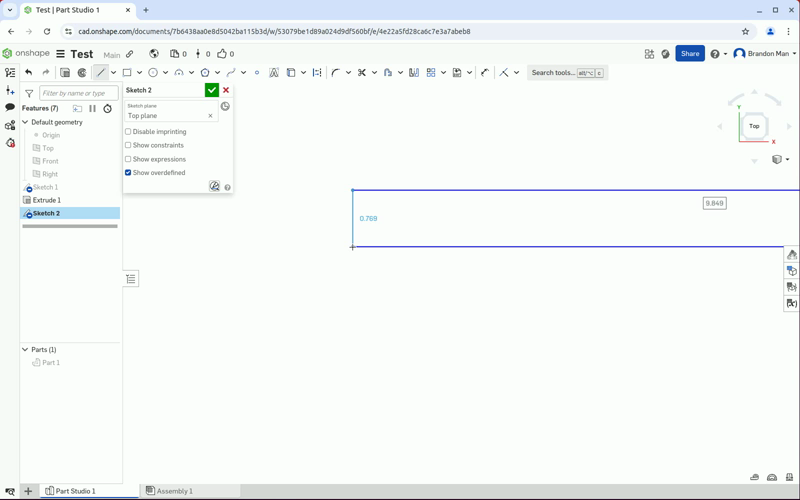
click(352, 246)
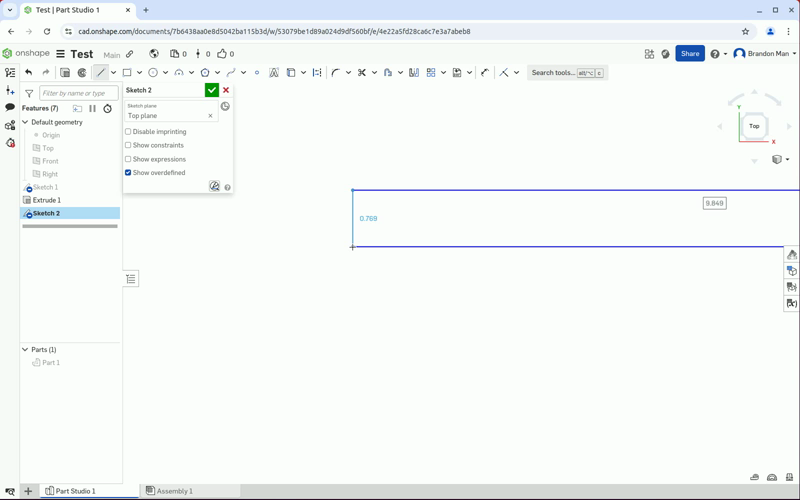
scroll(-6)
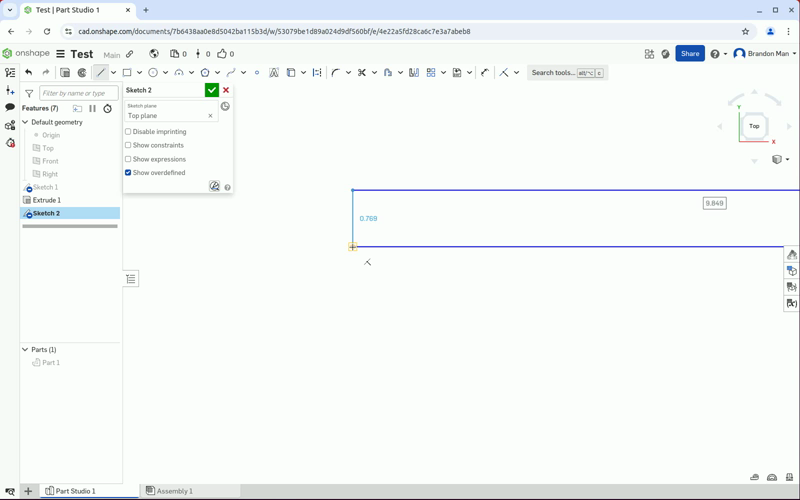
scroll(-6)
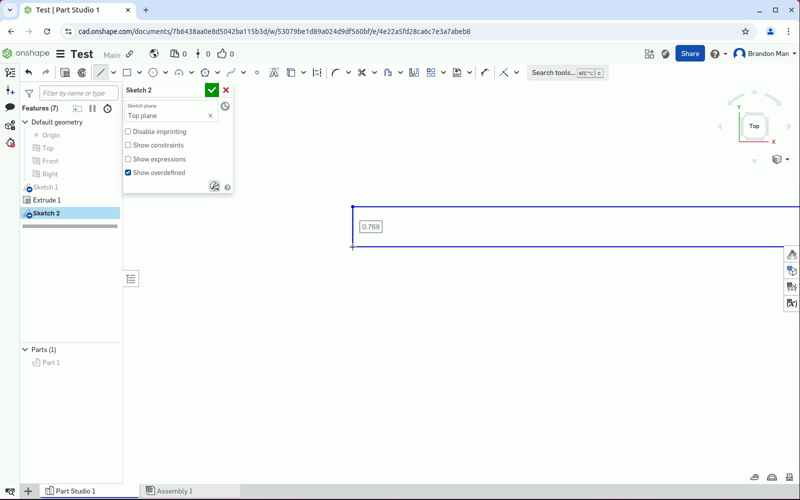
scroll(-6)
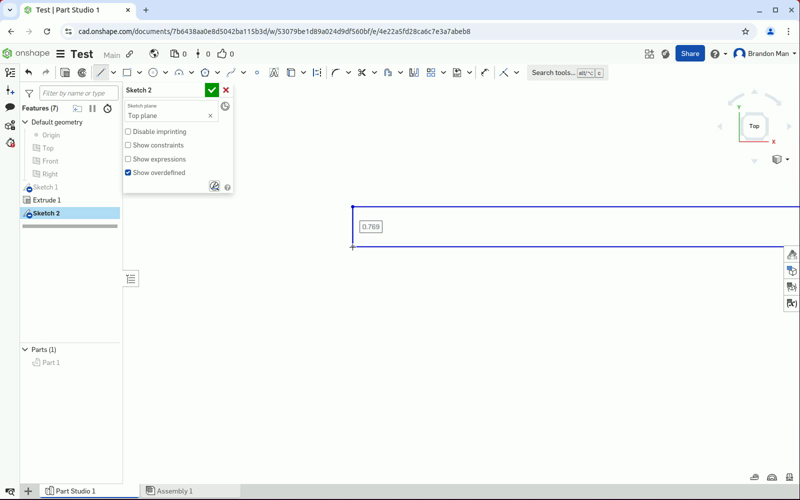
scroll(-6)
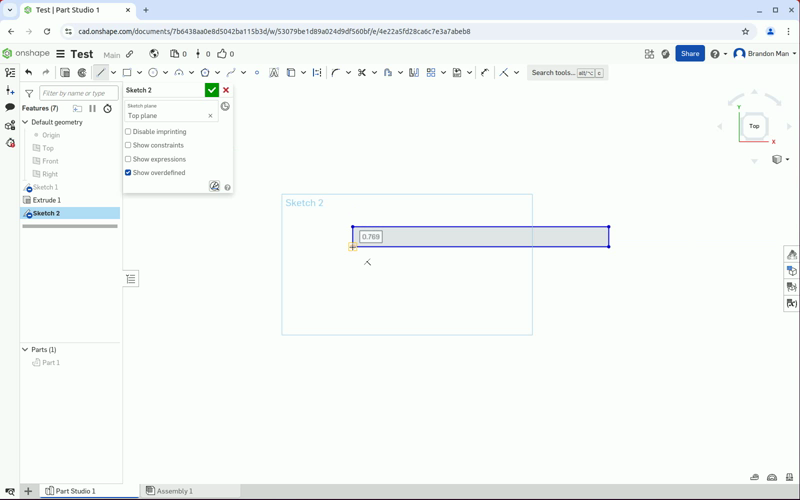
scroll(-6)
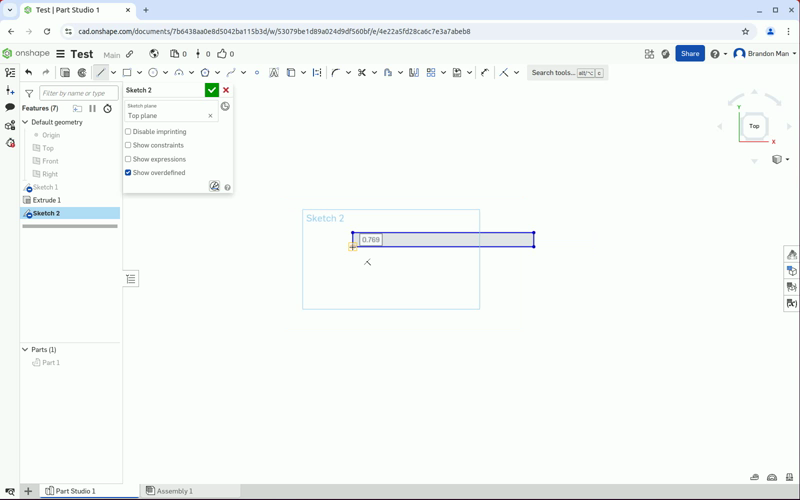
scroll(-6)
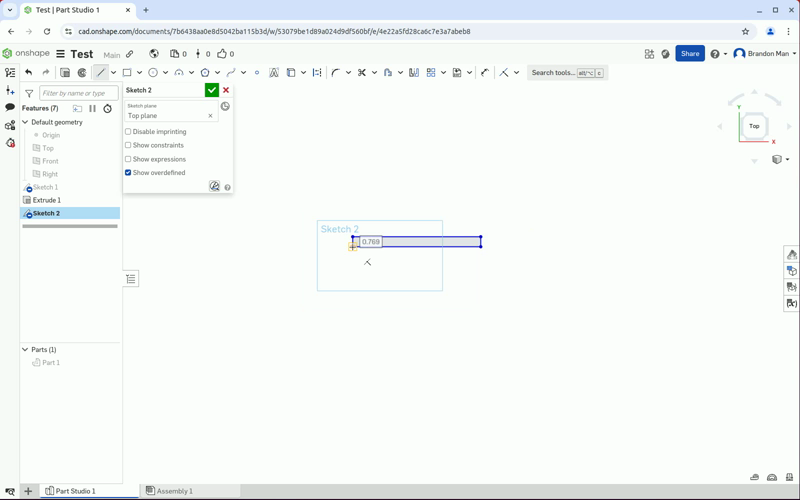
scroll(-6)
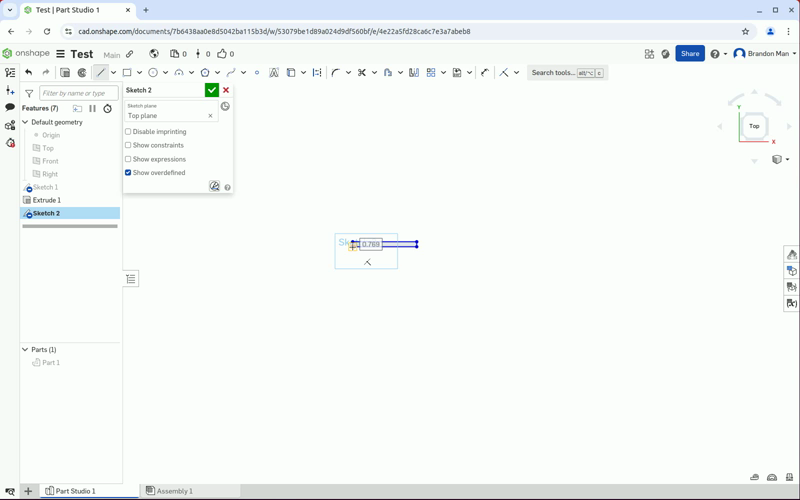
key(esc)
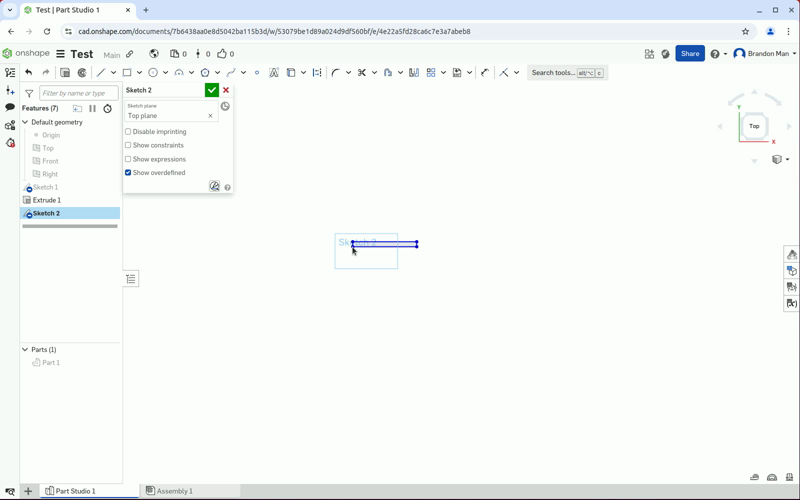
mouse_move(391, 246)
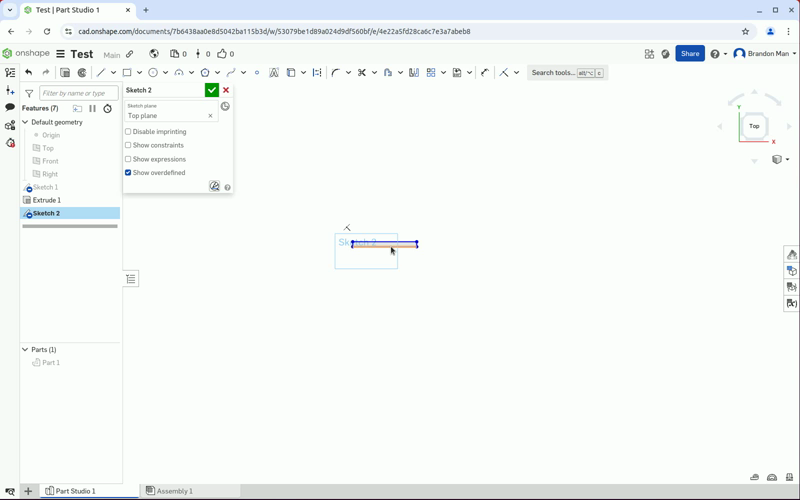
scroll(6)
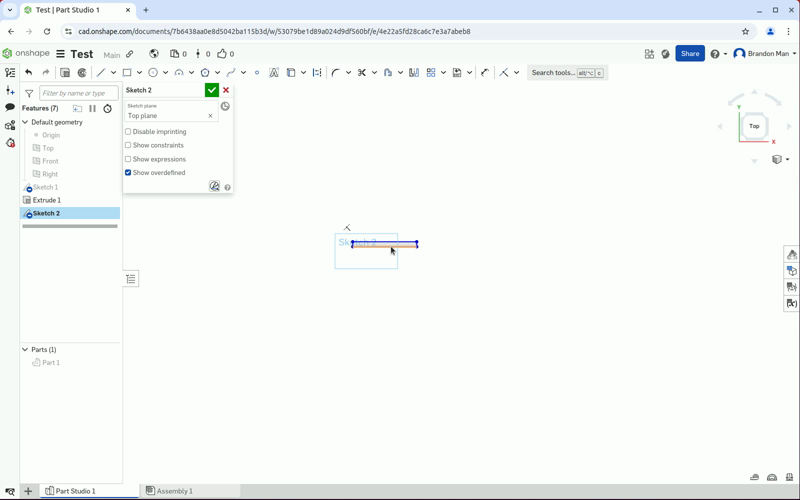
scroll(6)
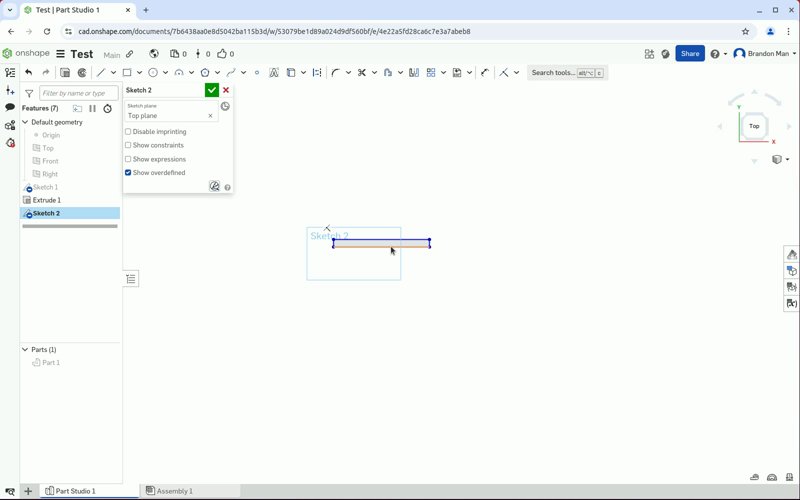
scroll(6)
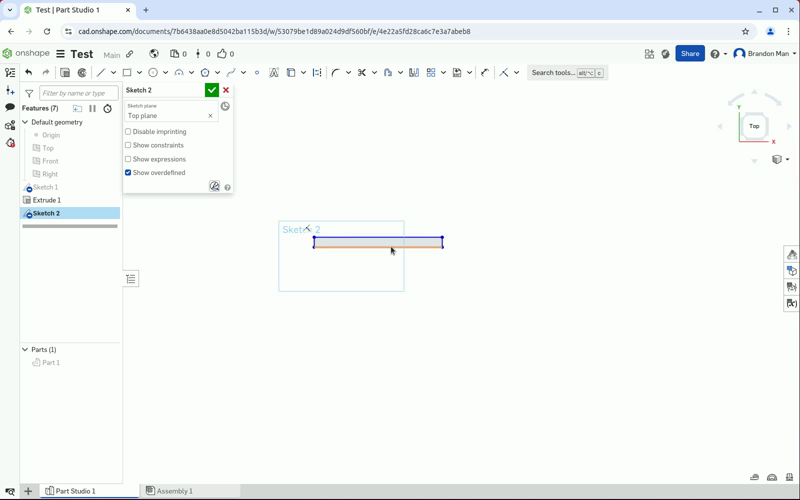
scroll(6)
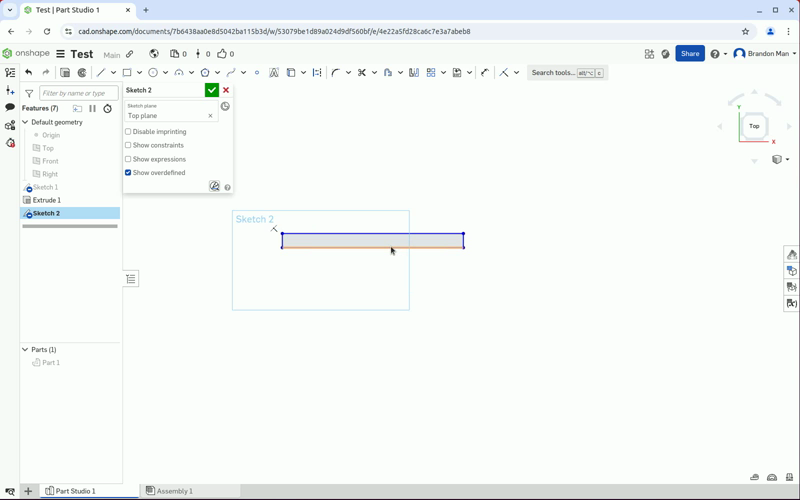
scroll(6)
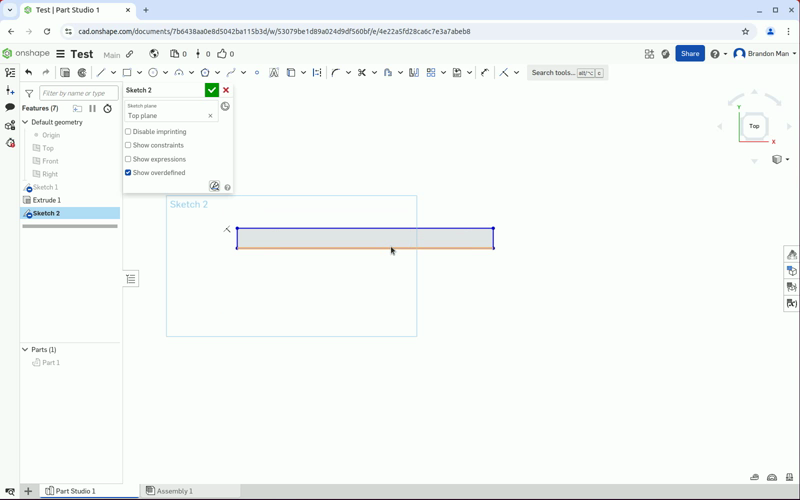
scroll(6)
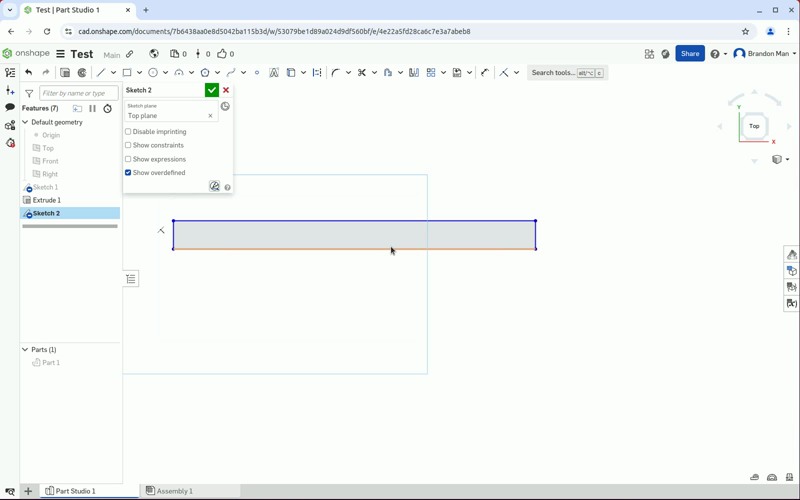
scroll(6)
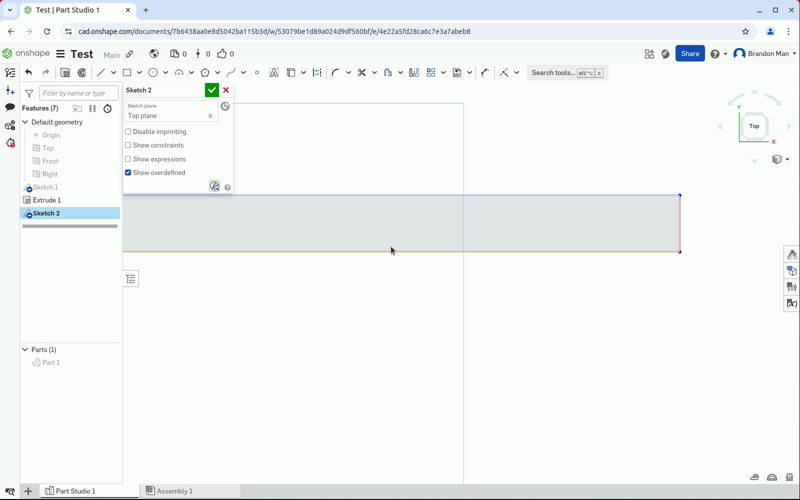
click(391, 246)
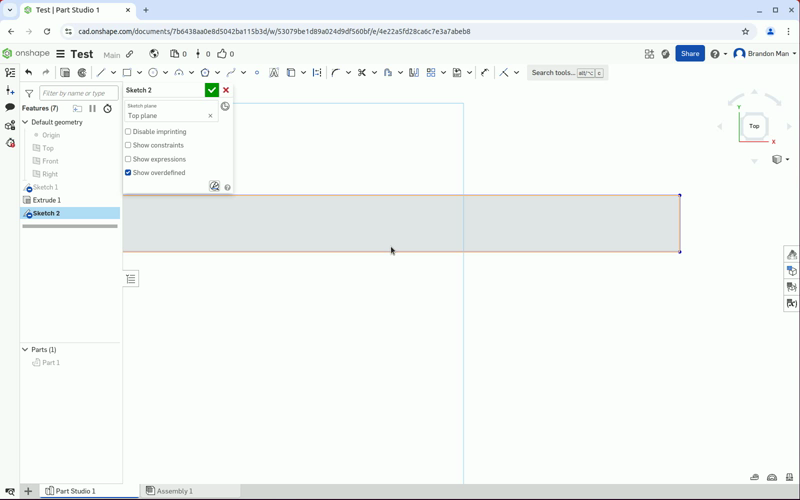
scroll(-6)
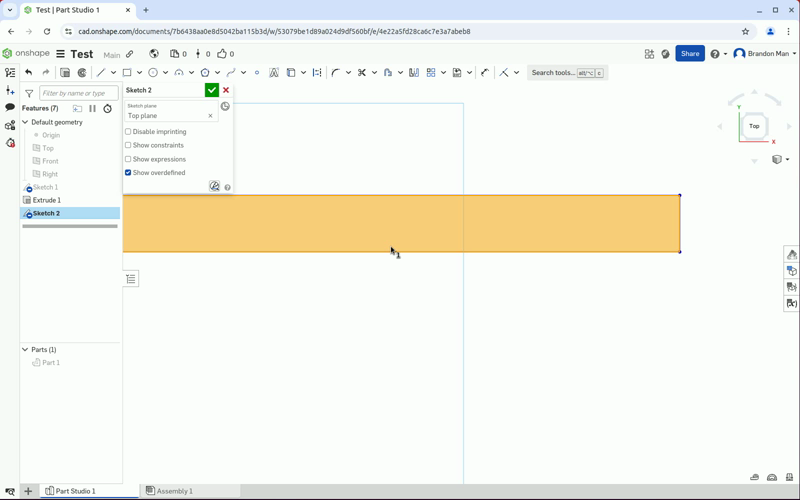
scroll(-6)
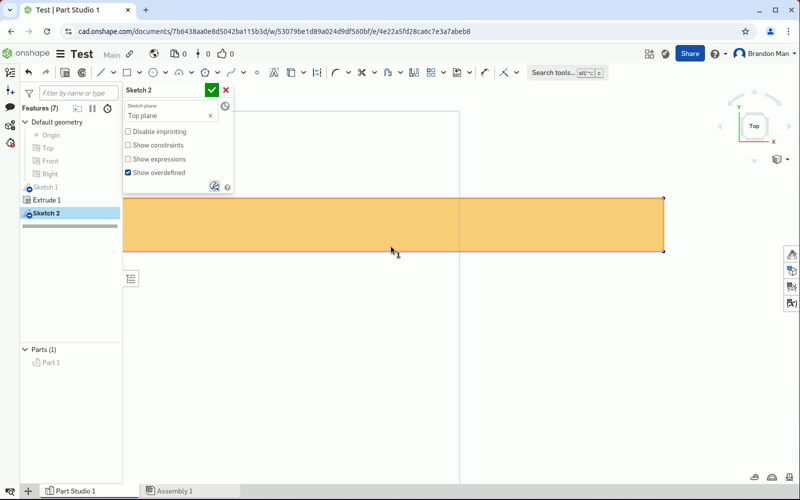
scroll(-6)
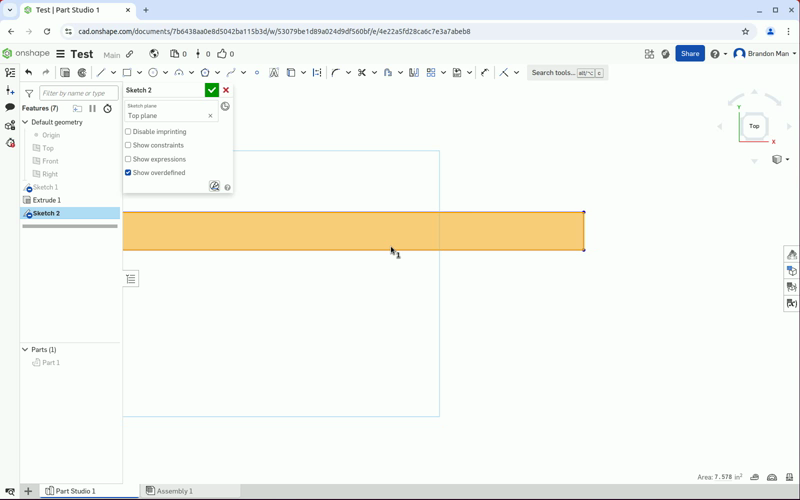
scroll(-6)
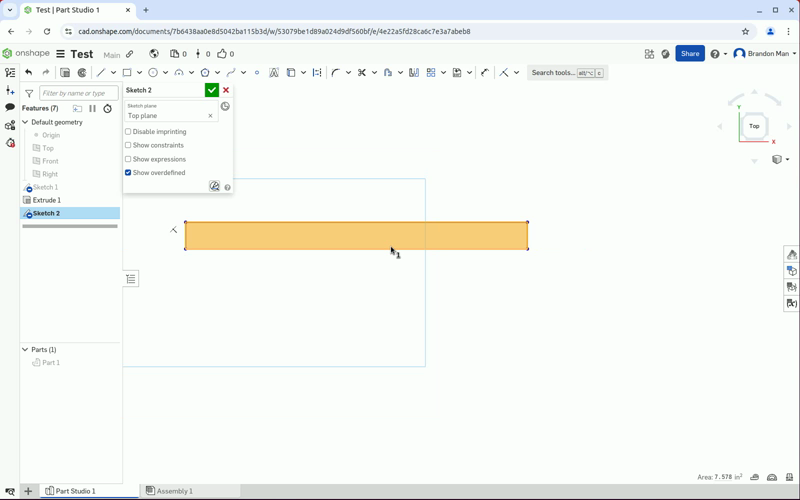
scroll(-6)
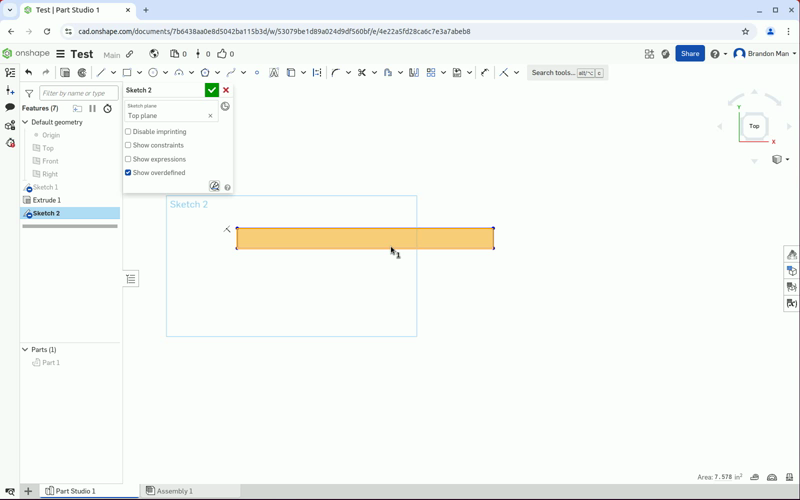
scroll(-6)
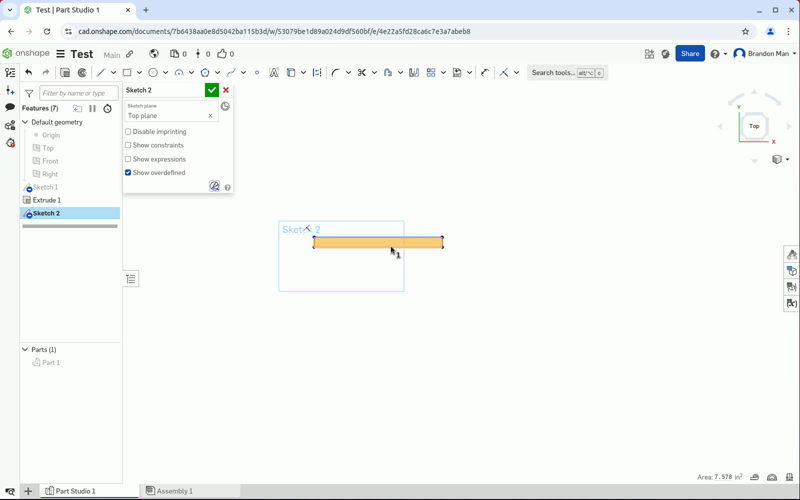
scroll(-6)
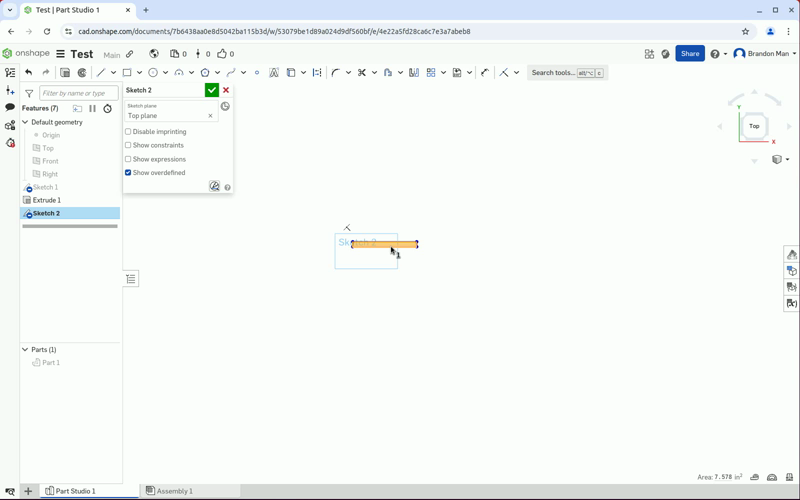
mouse_move(73, 352)
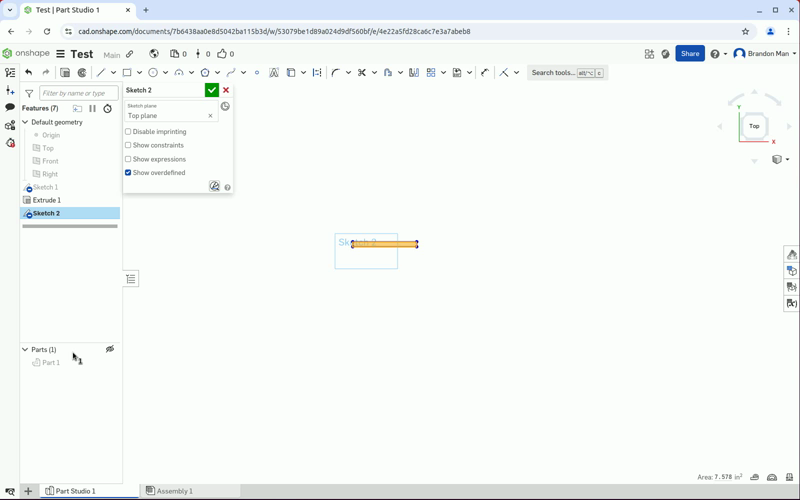
key(shift+y)
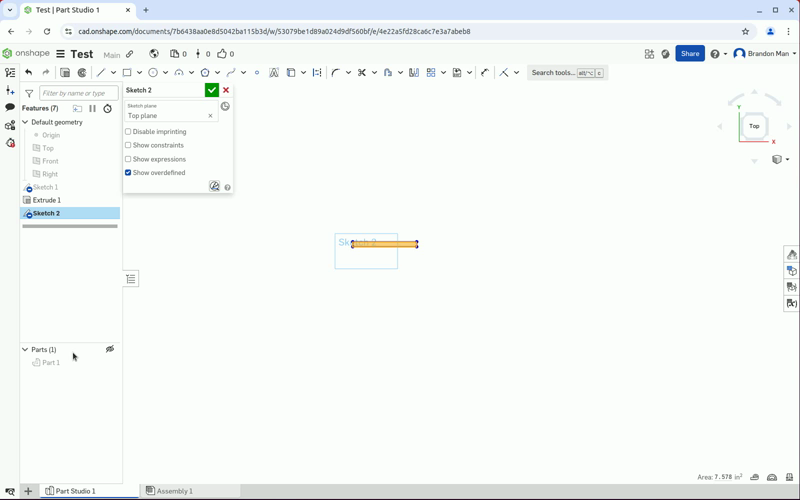
key(shift+e)
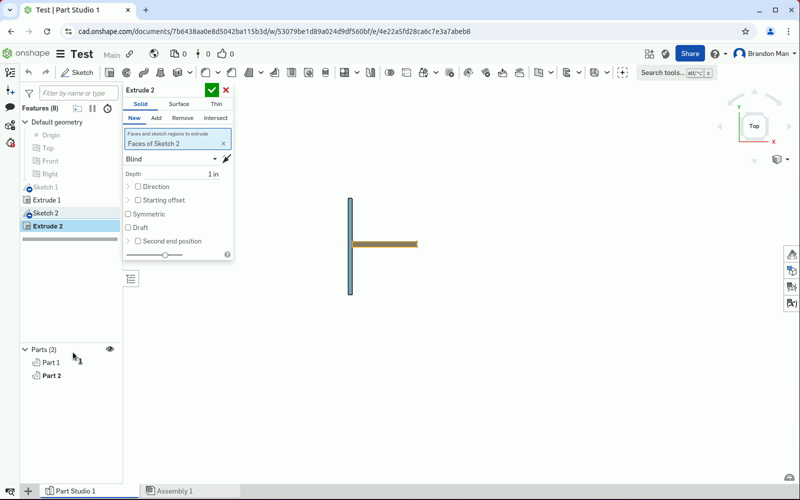
mouse_move(143, 106)
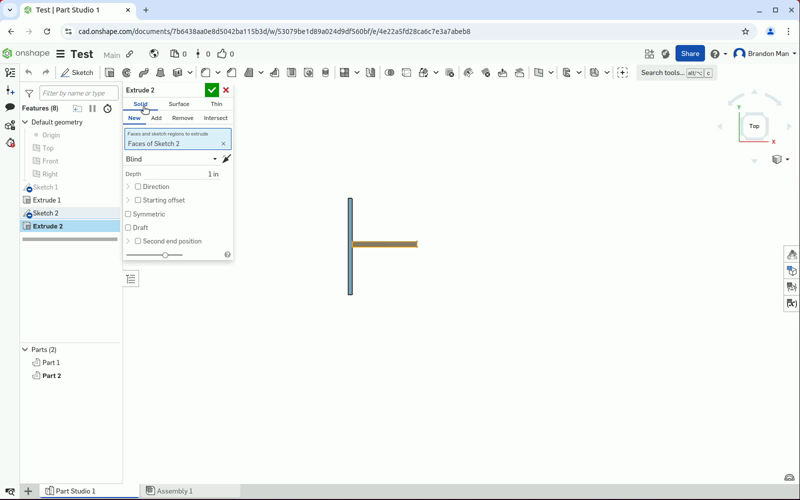
click(143, 106)
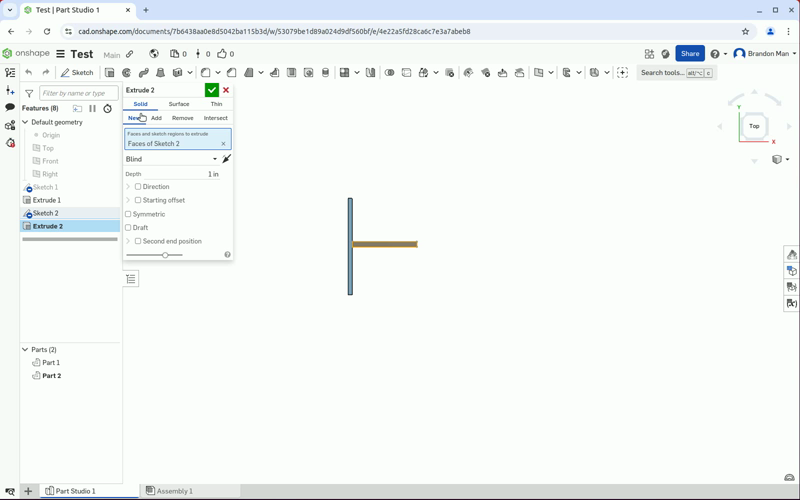
mouse_move(137, 120)
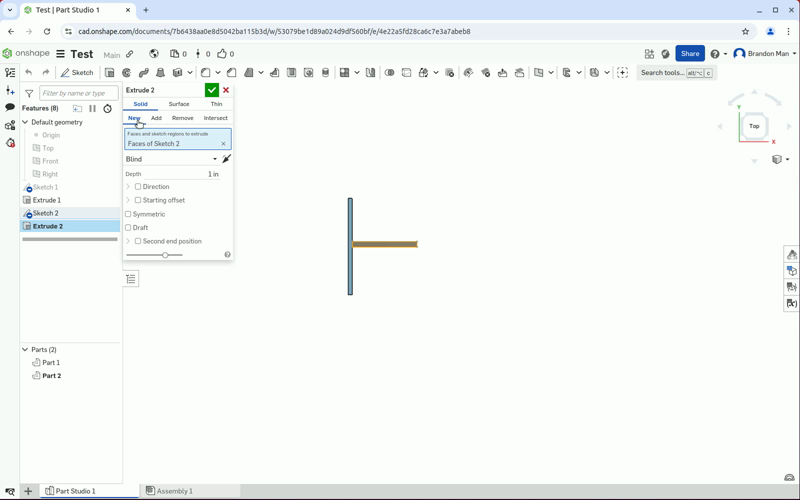
click(137, 120)
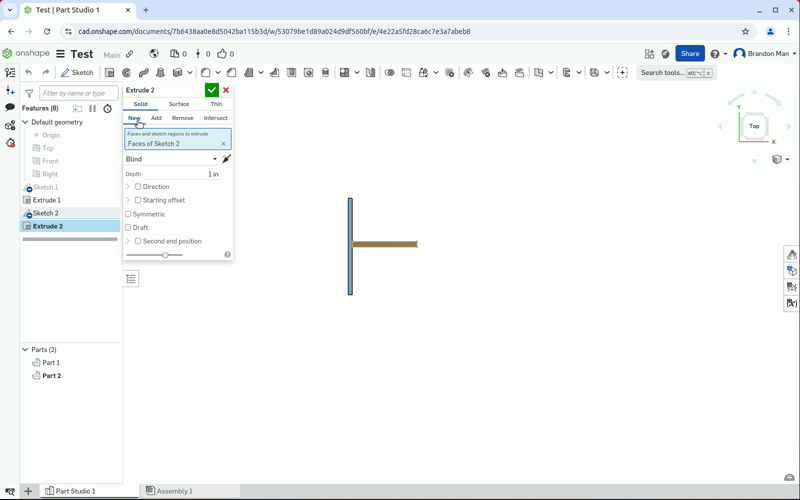
key(tab, 4)
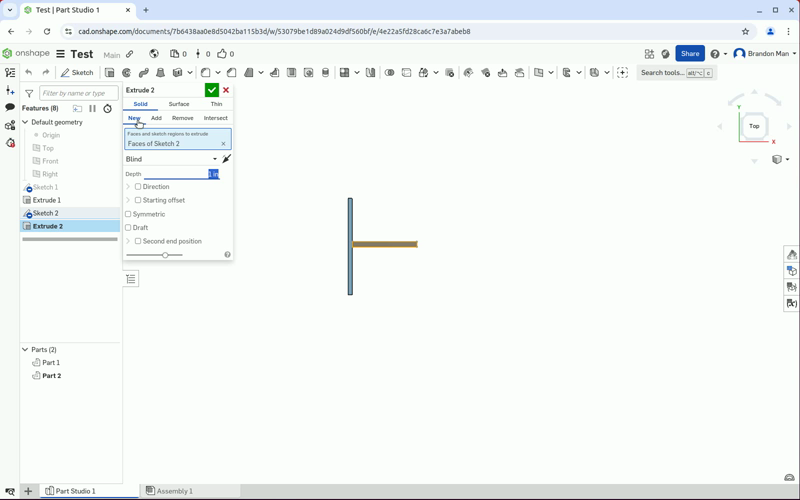
text(7.221)
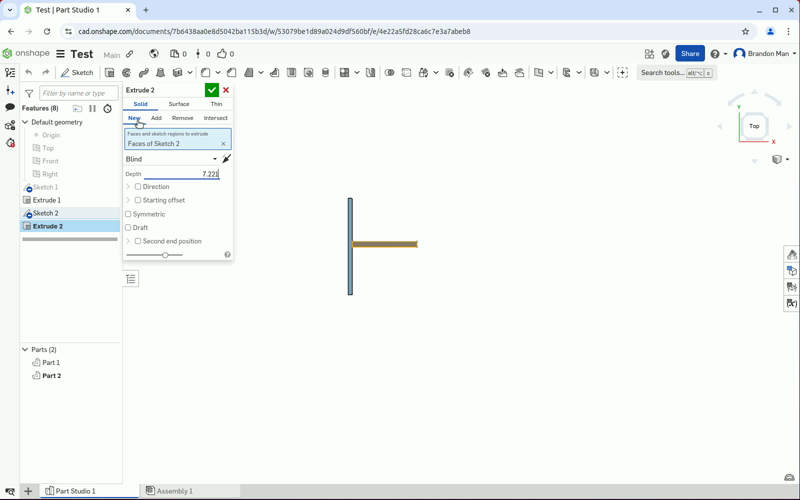
key(enter)
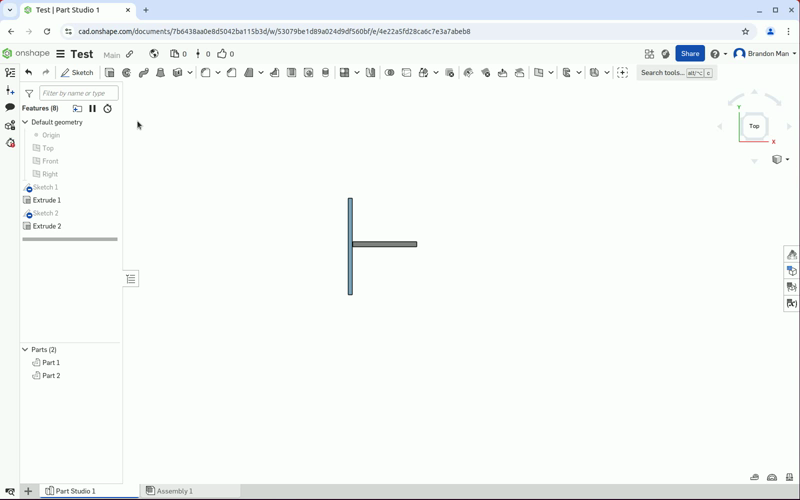
key(shift+h)
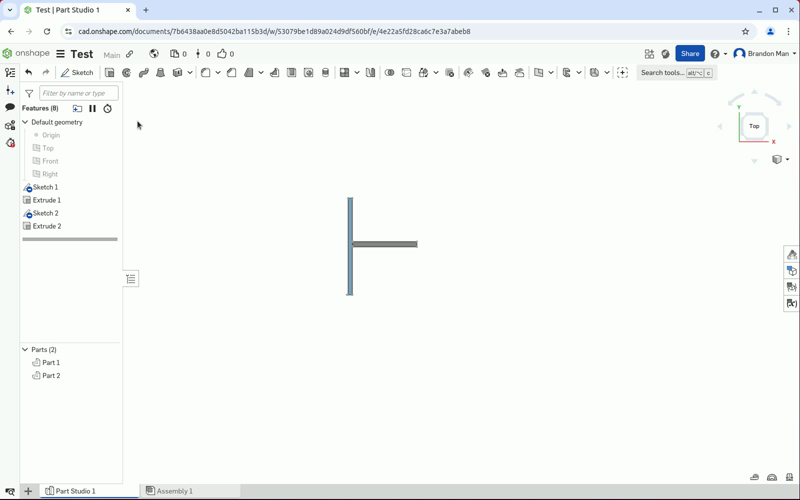
key(shift+h)
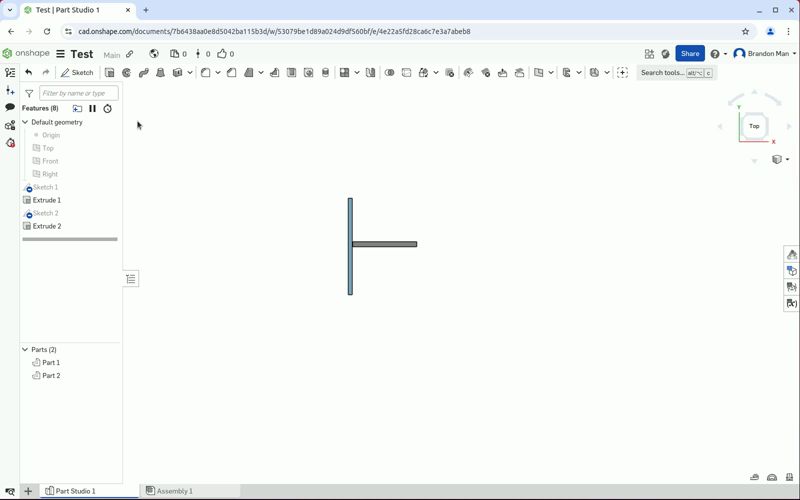
mouse_move(73, 189)
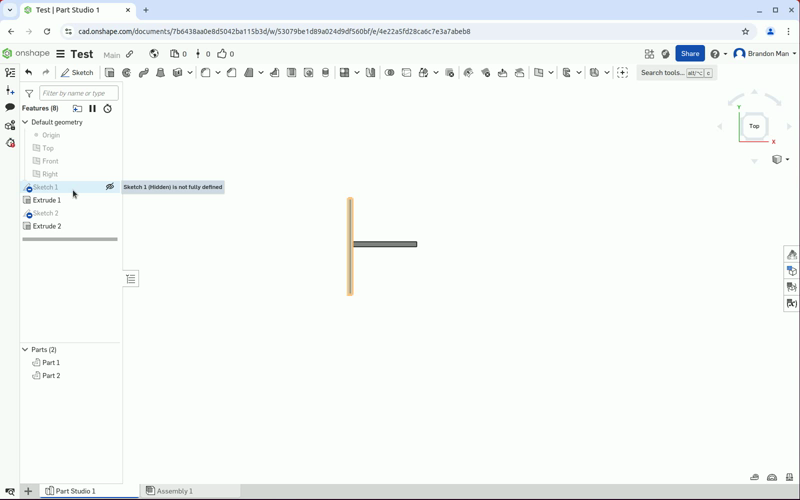
click(73, 189)
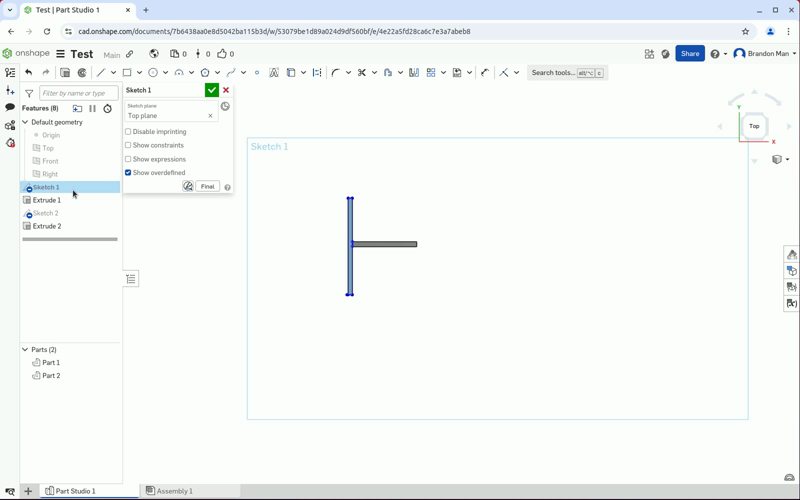
mouse_move(229, 92)
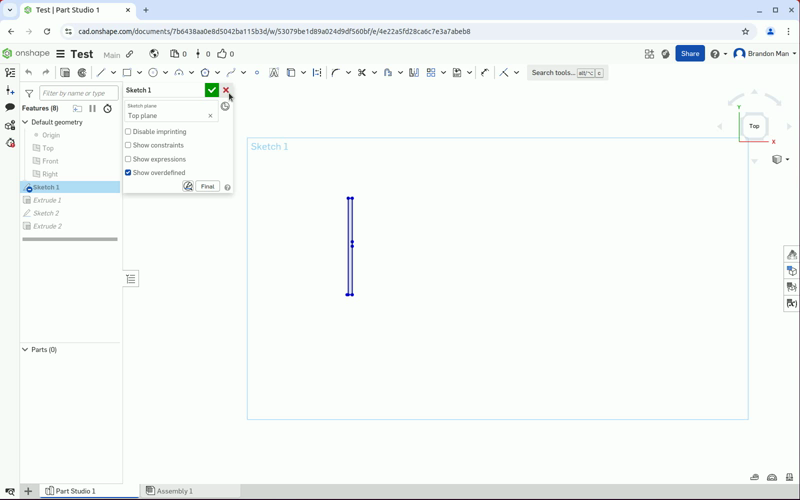
click(229, 92)
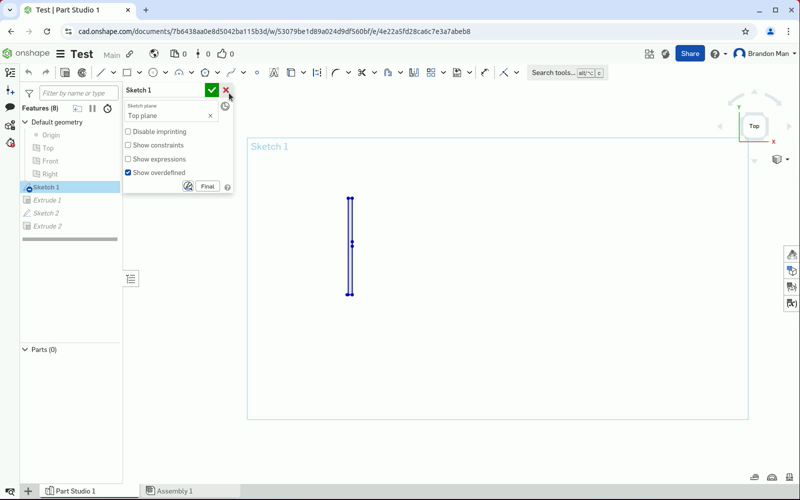
key(shift+s)
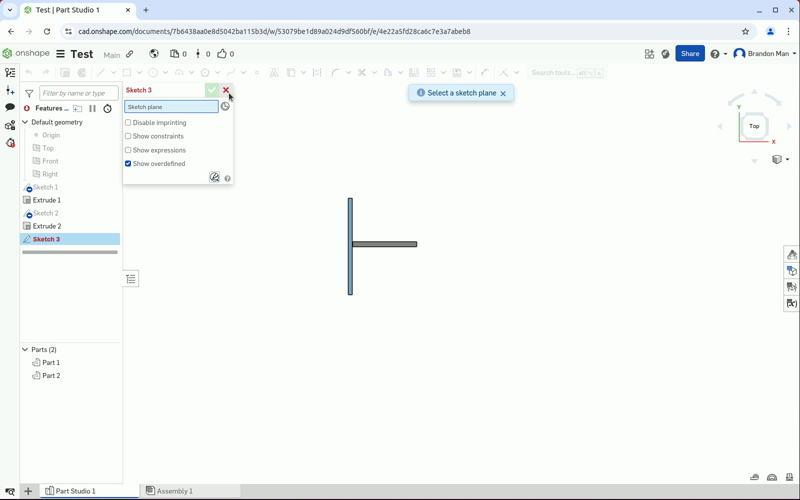
mouse_move(73, 150)
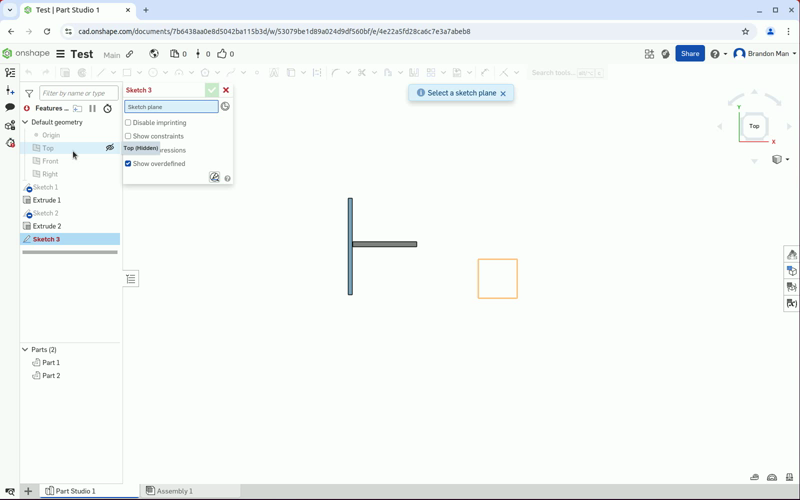
click(73, 150)
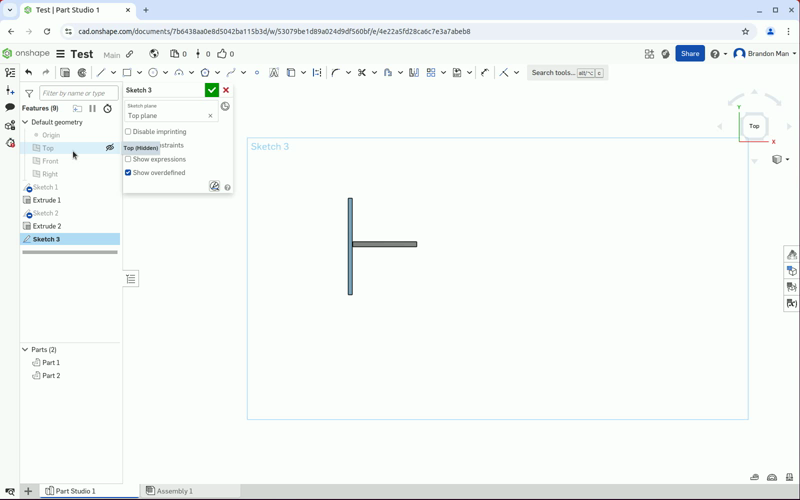
mouse_move(73, 352)
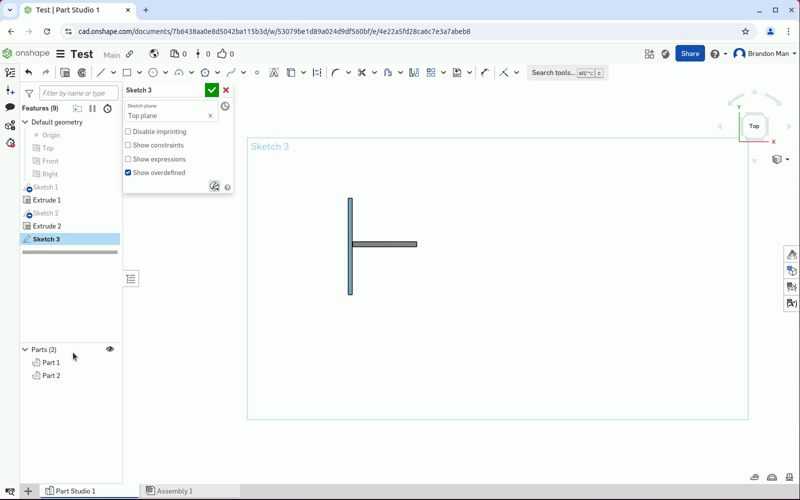
key(y)
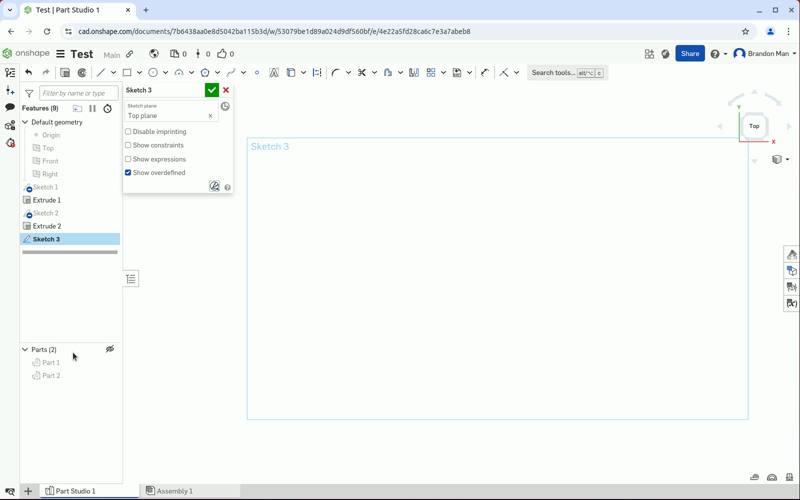
key(l)
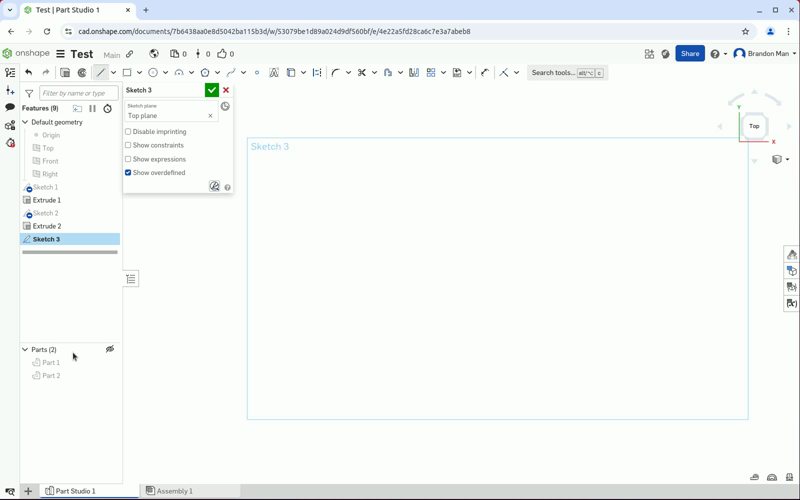
key_down(shift)
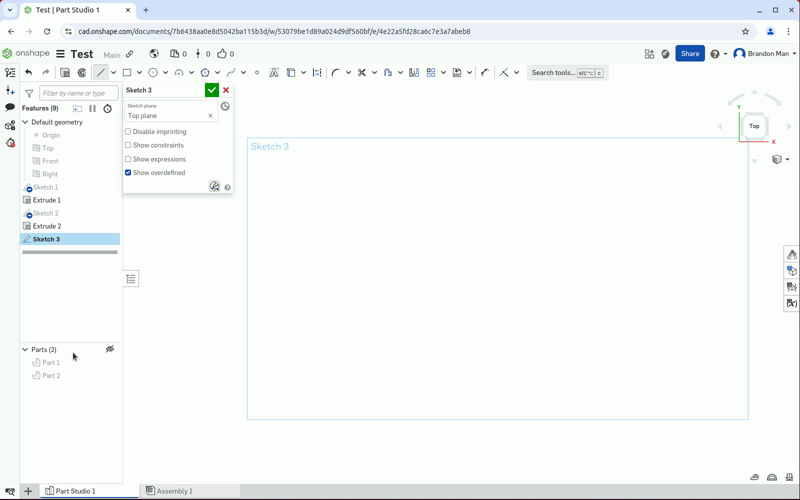
mouse_move(348, 198)
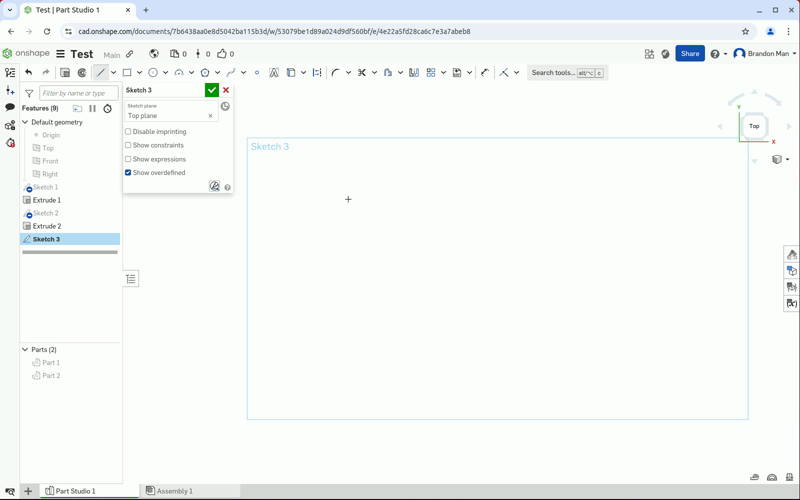
click(348, 198)
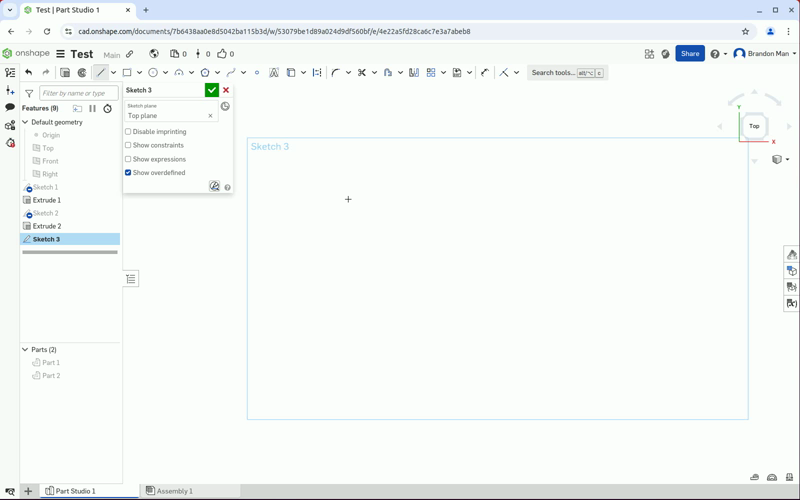
key_up(shift)
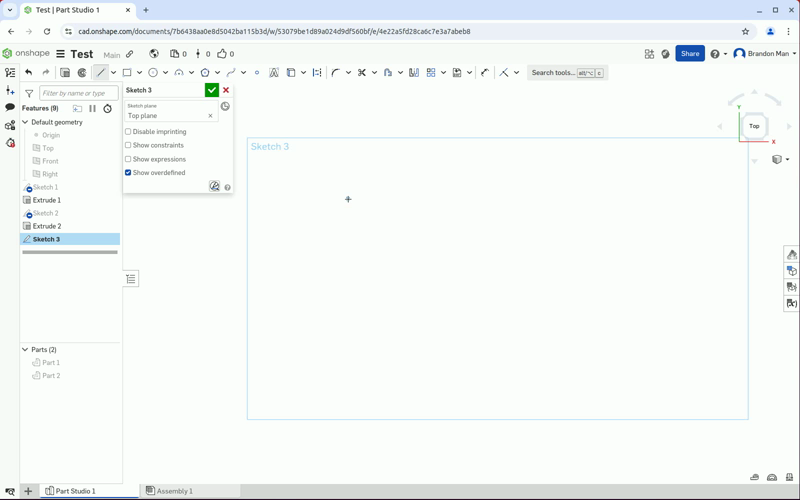
key_down(shift)
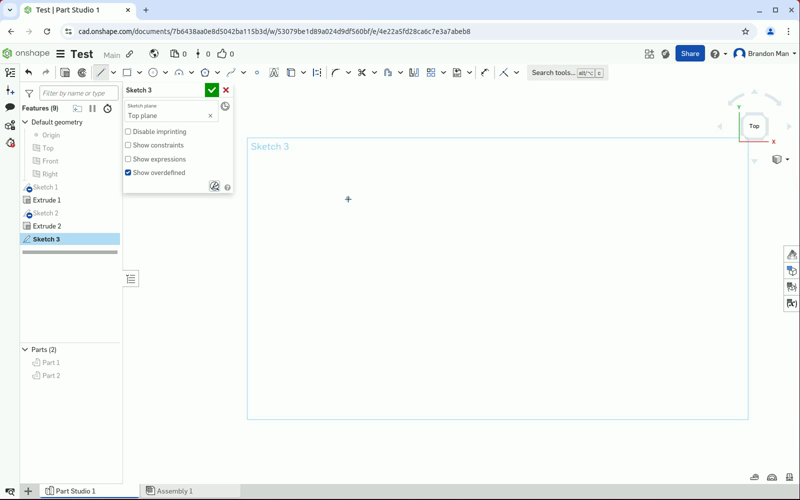
mouse_move(378, 198)
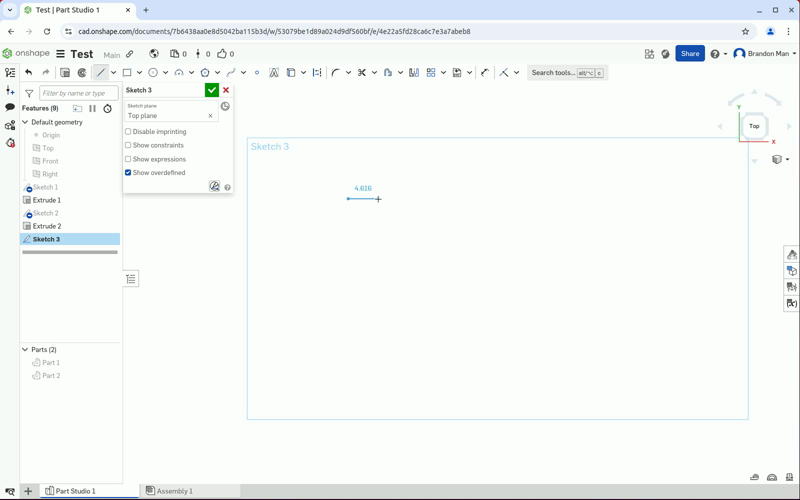
mouse_move(352, 198)
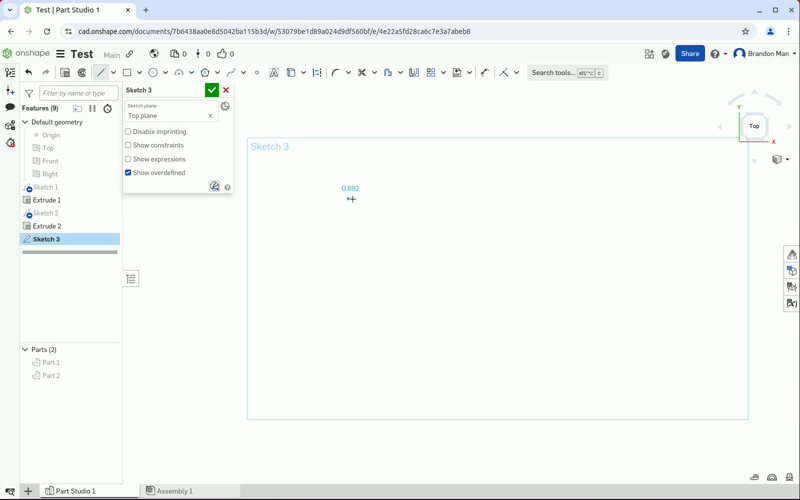
scroll(6)
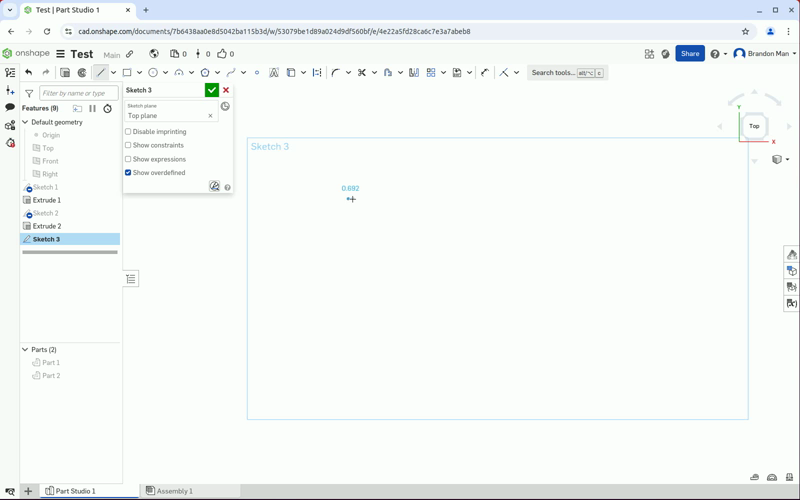
scroll(6)
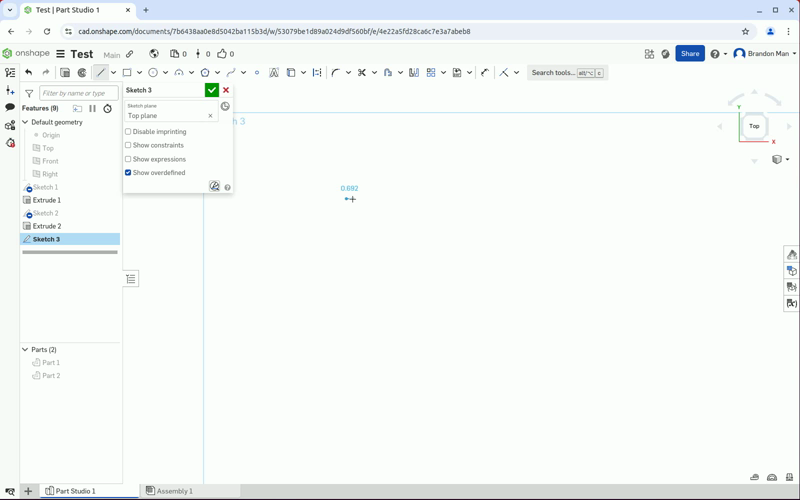
scroll(6)
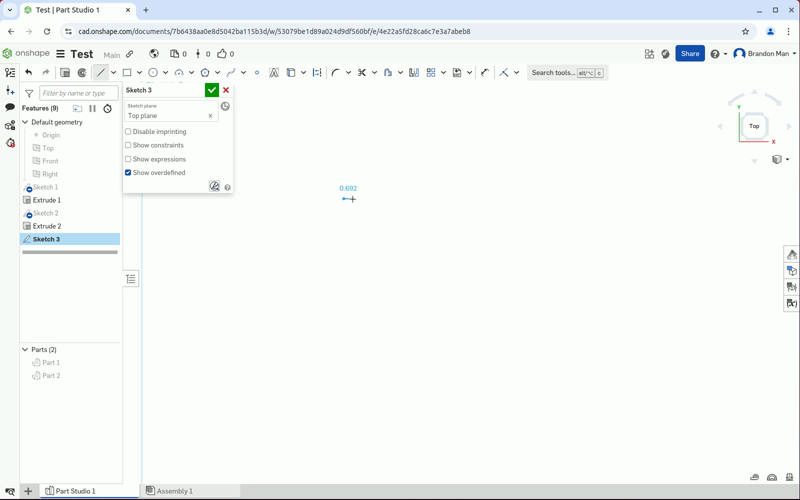
scroll(6)
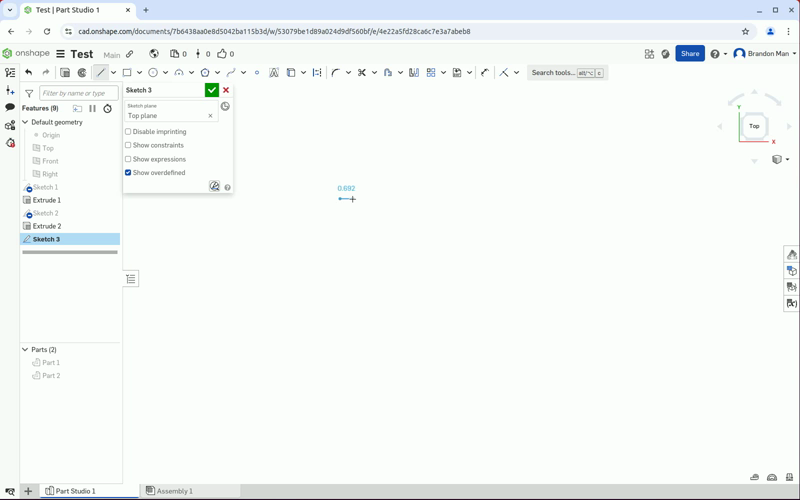
scroll(6)
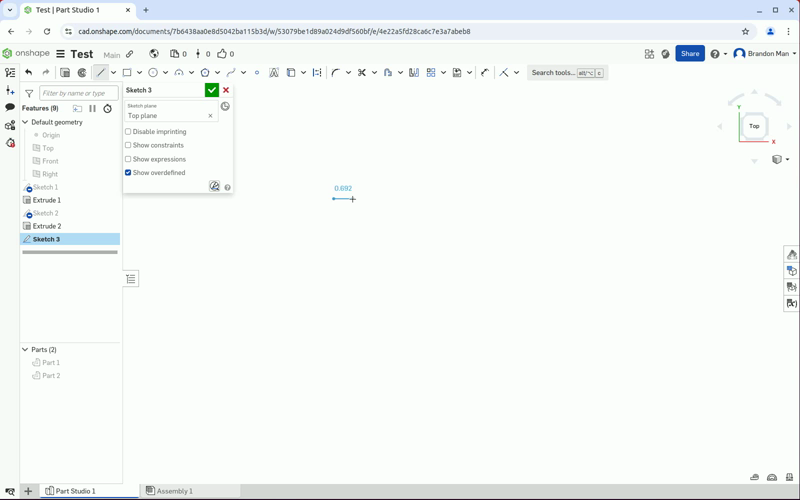
scroll(6)
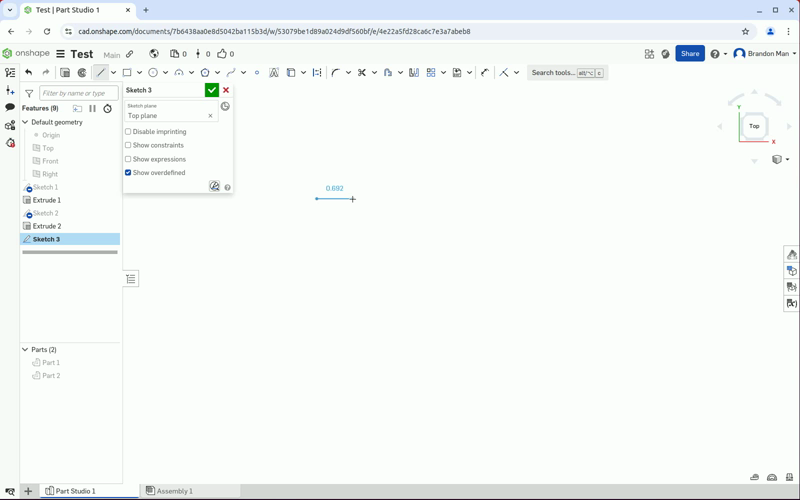
scroll(6)
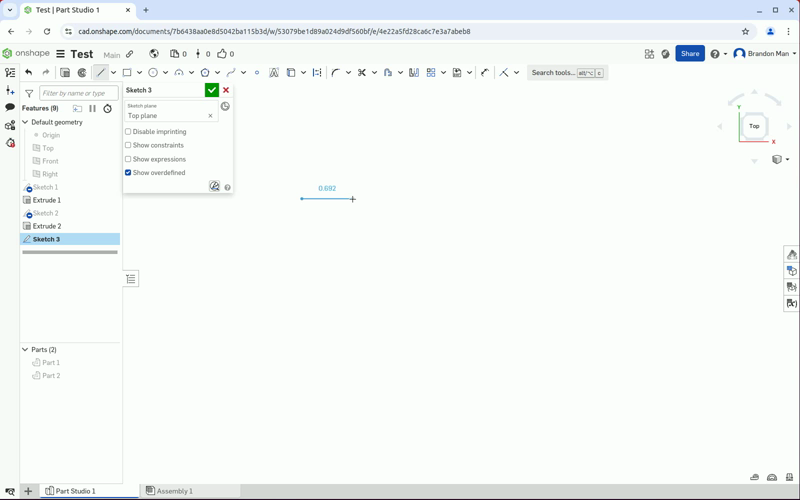
click(352, 198)
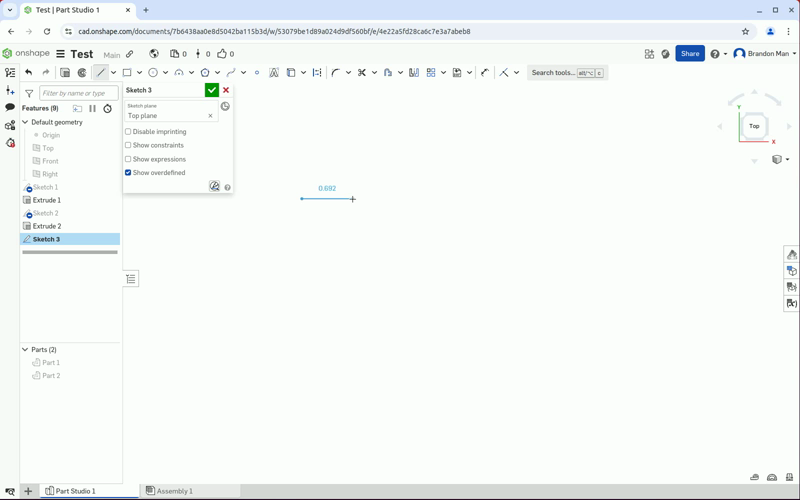
scroll(-6)
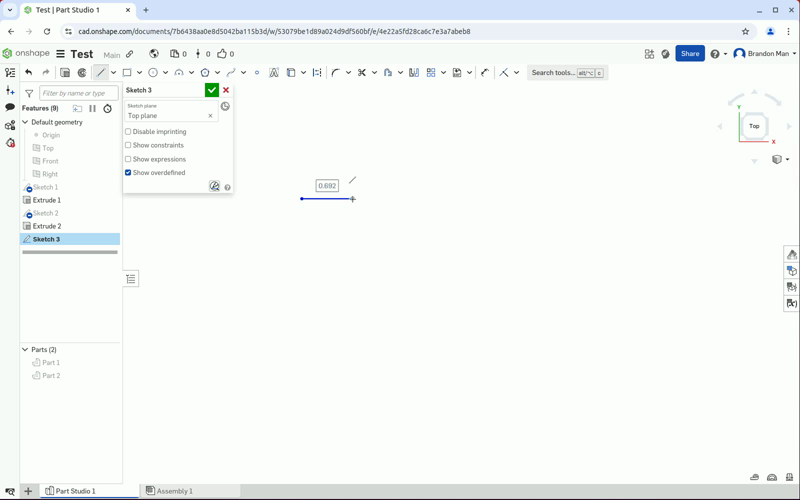
scroll(-6)
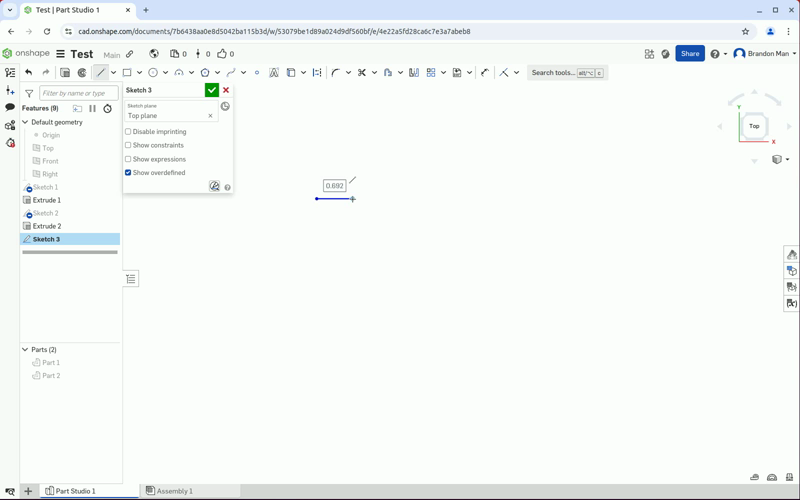
scroll(-6)
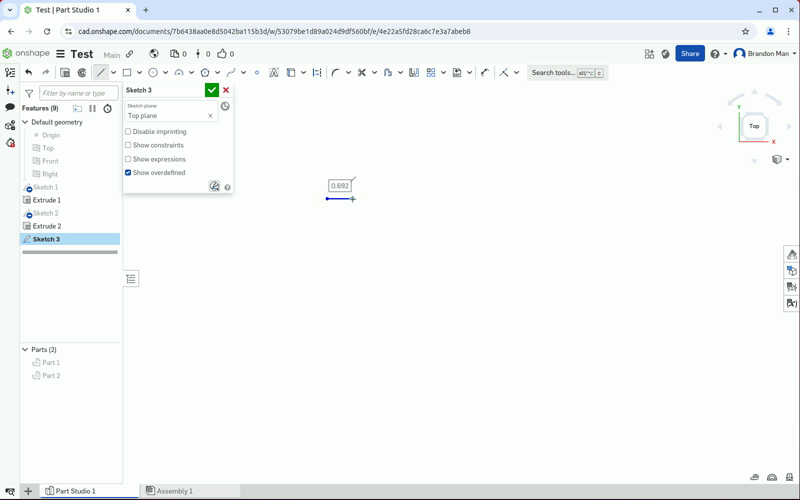
scroll(-6)
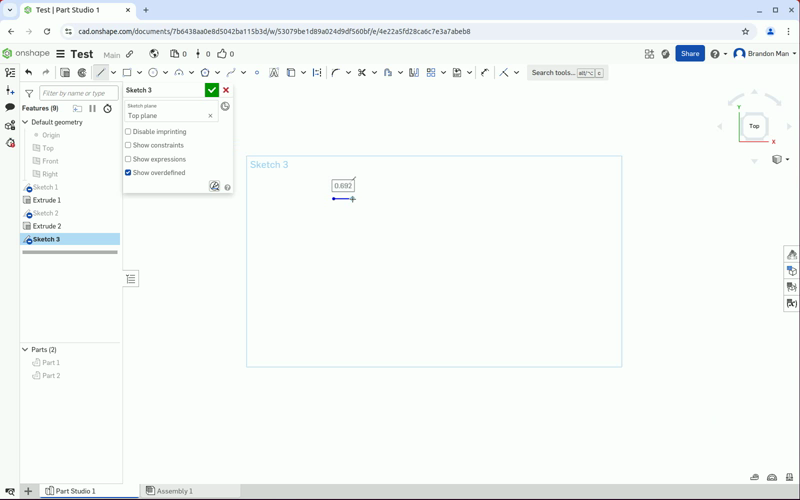
scroll(-6)
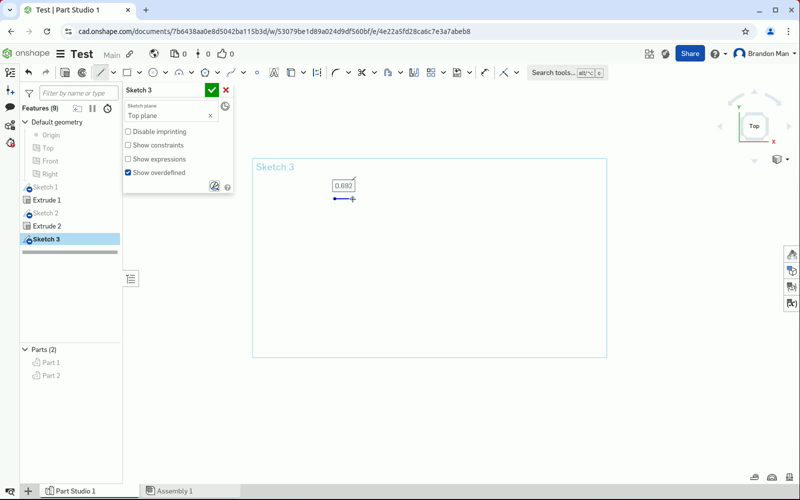
scroll(-6)
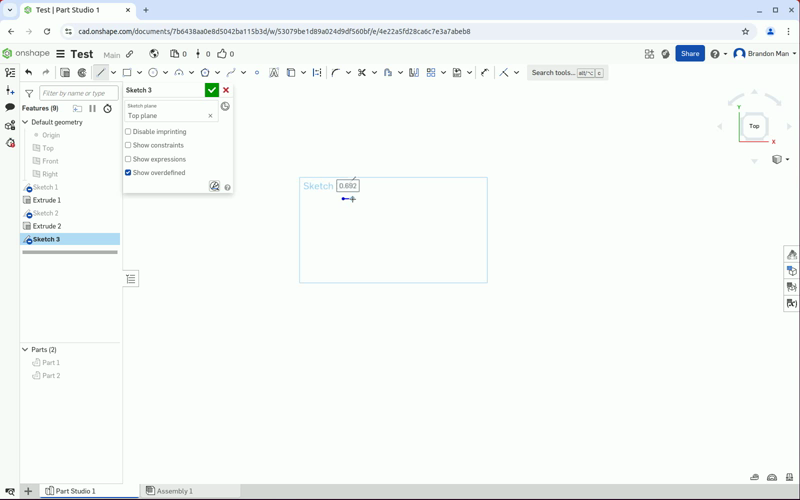
scroll(-6)
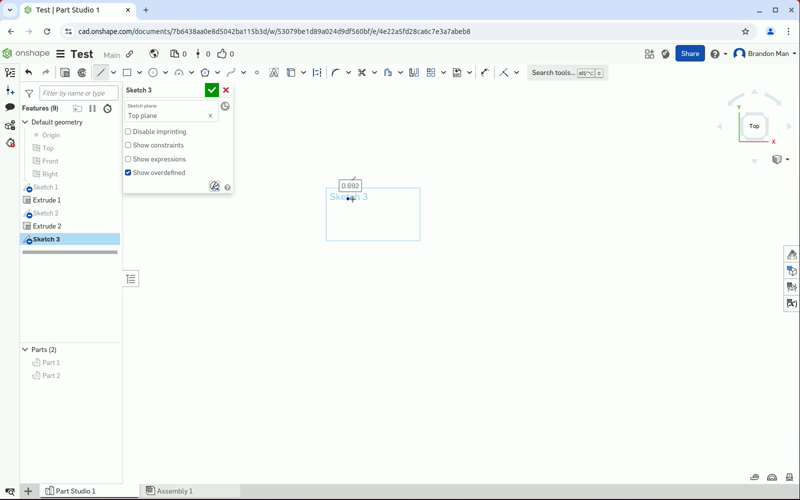
key_up(shift)
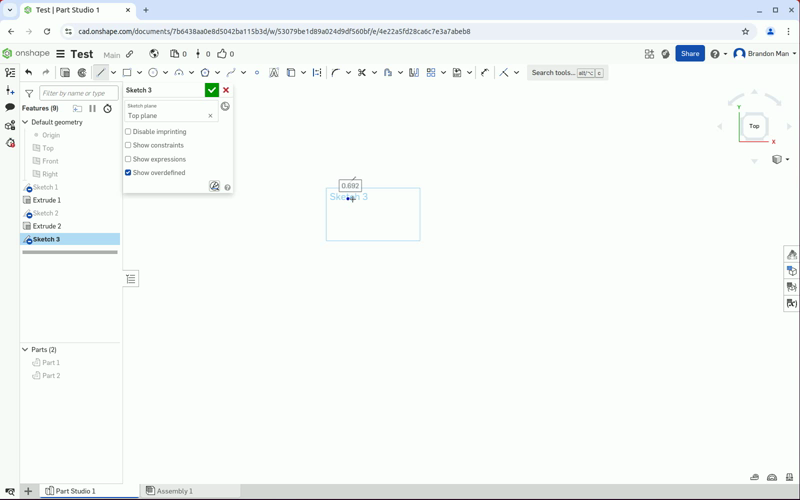
key_down(shift)
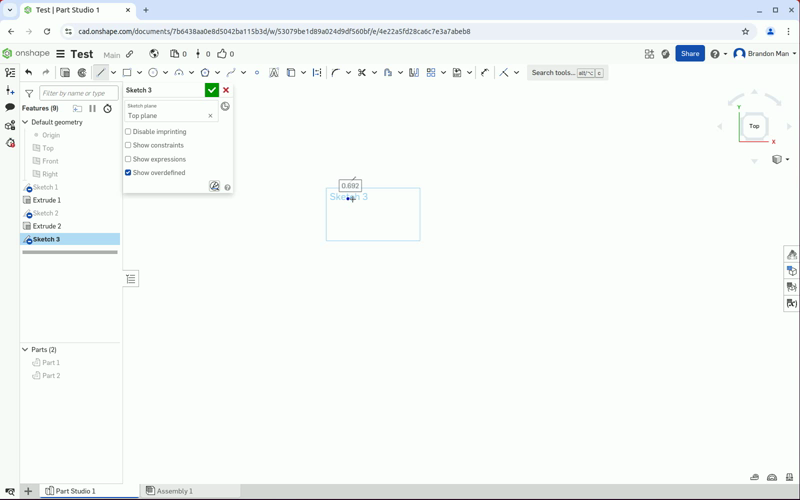
mouse_move(415, 198)
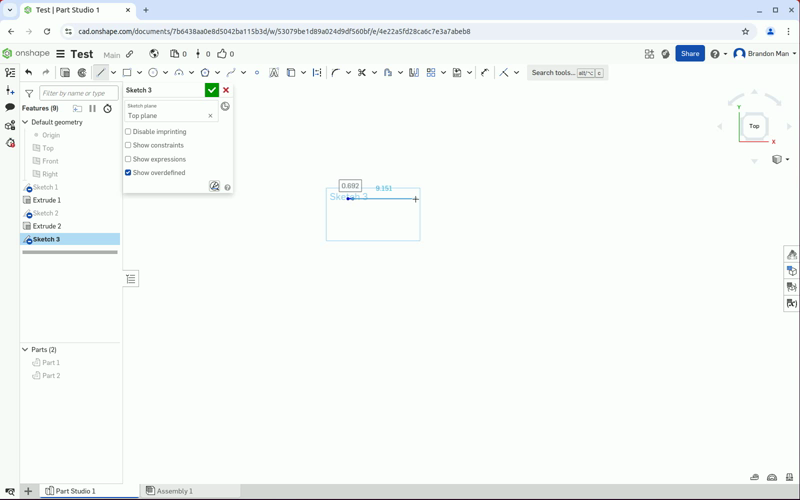
click(415, 198)
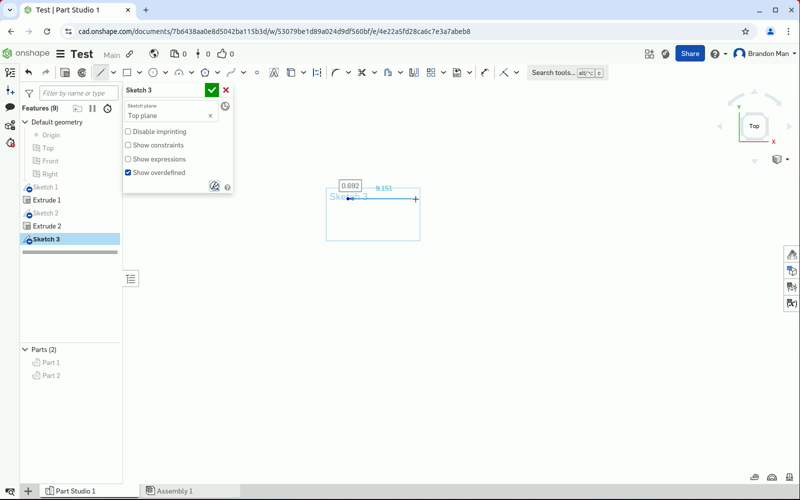
key_up(shift)
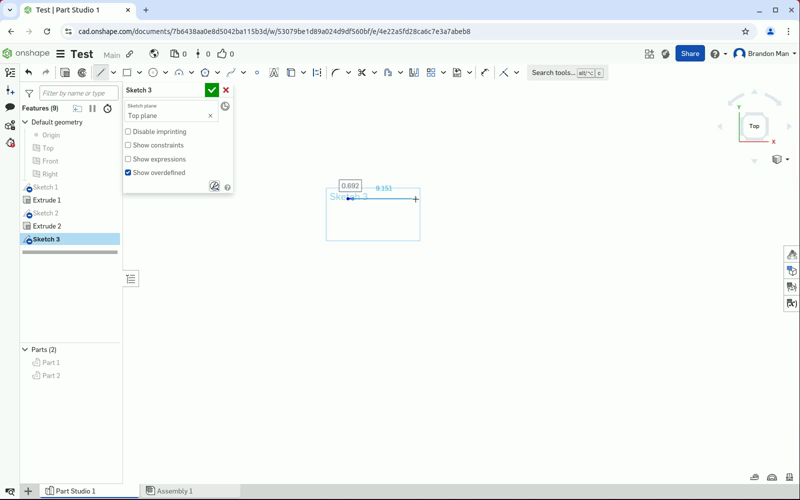
key_down(shift)
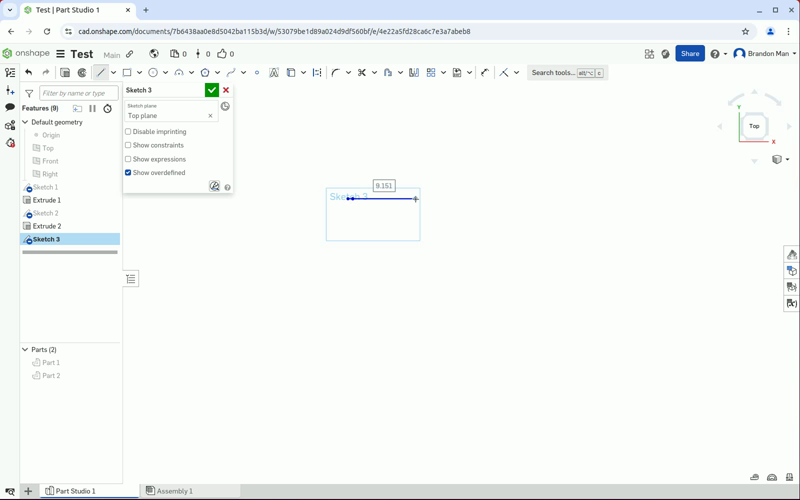
mouse_move(445, 198)
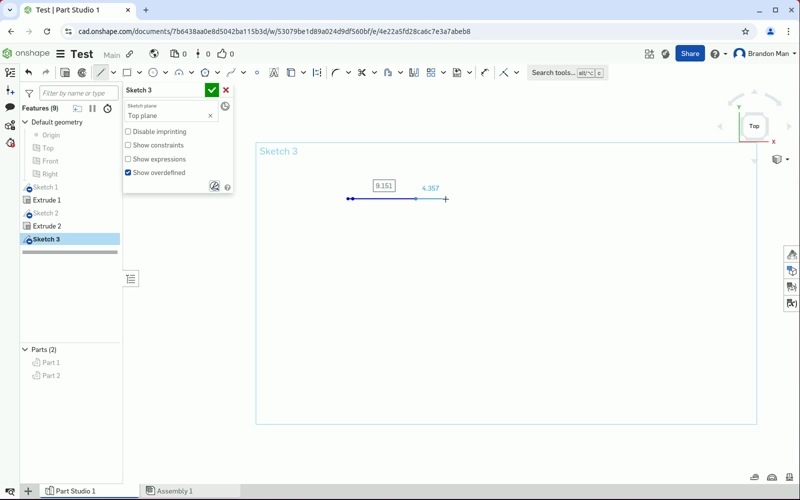
mouse_move(419, 198)
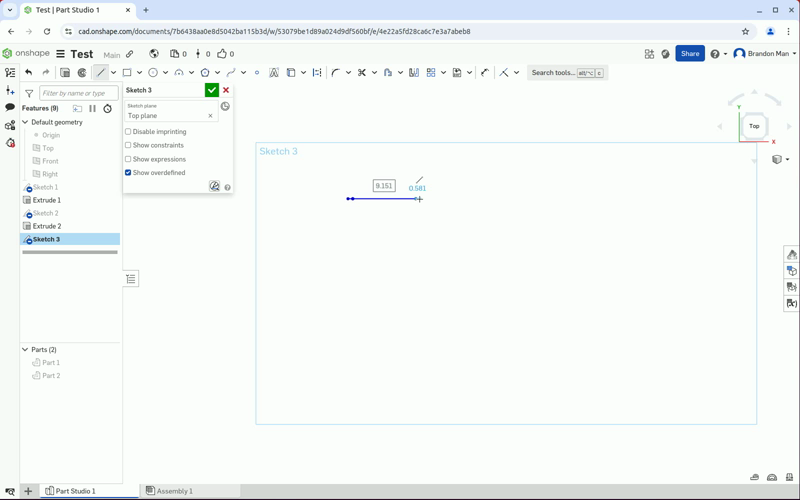
scroll(6)
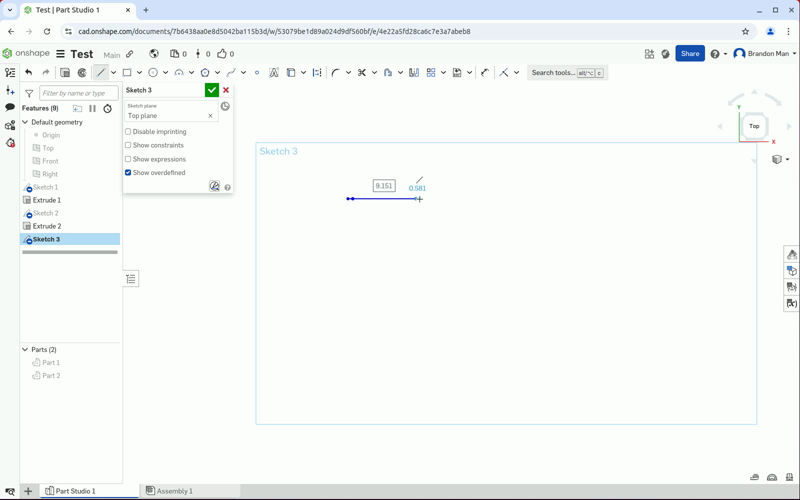
scroll(6)
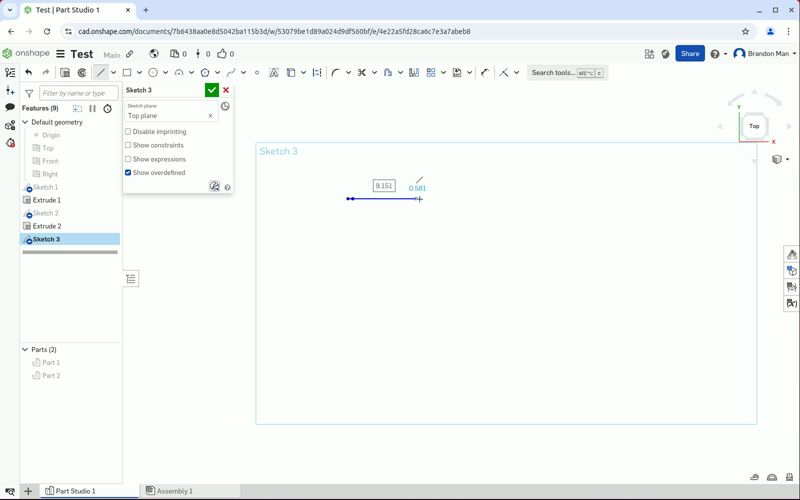
scroll(6)
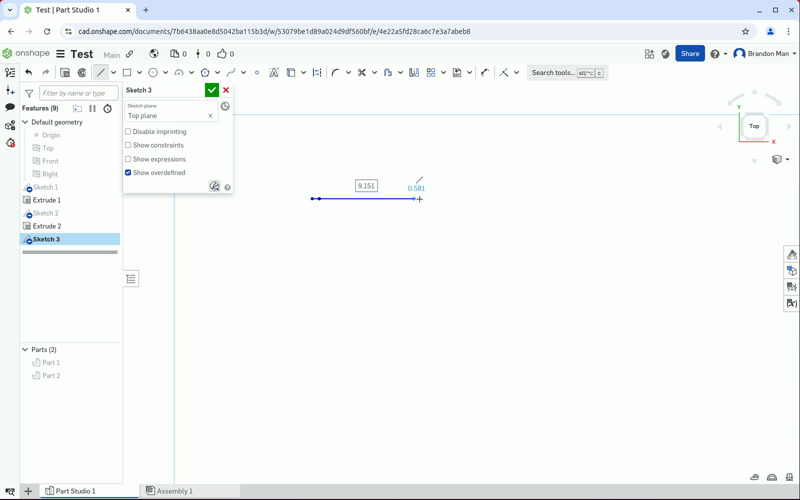
scroll(6)
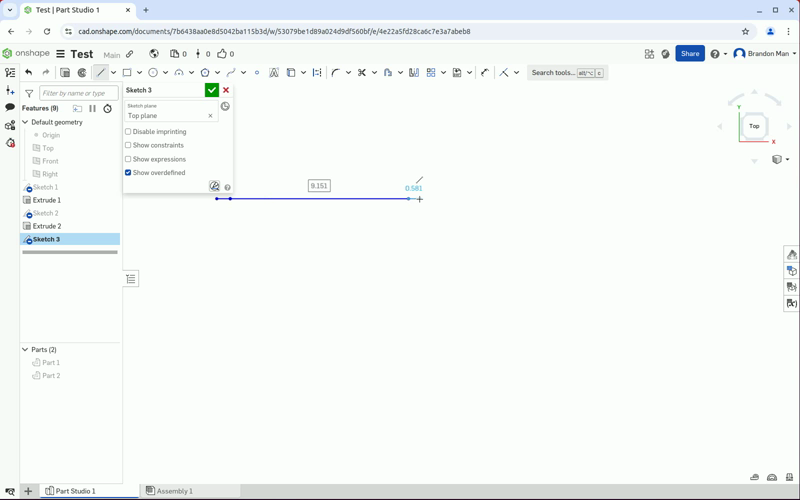
scroll(6)
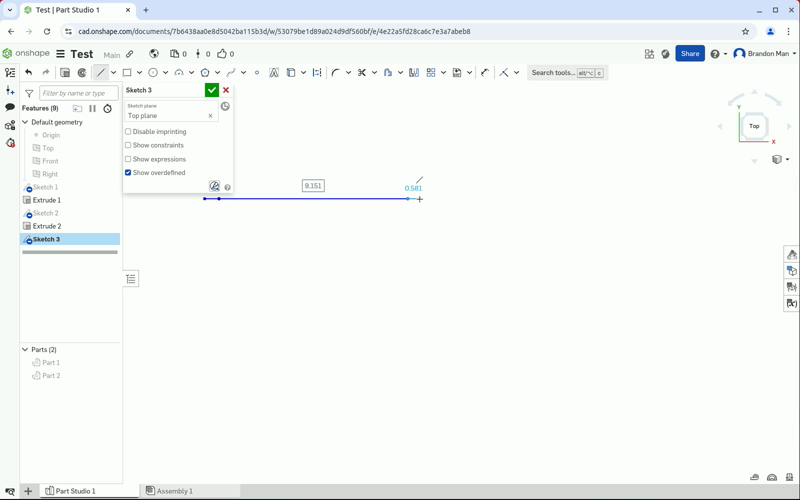
scroll(6)
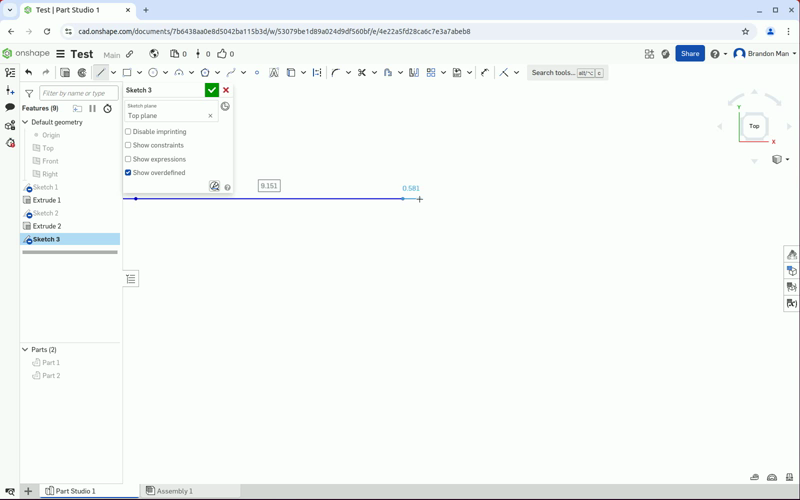
scroll(6)
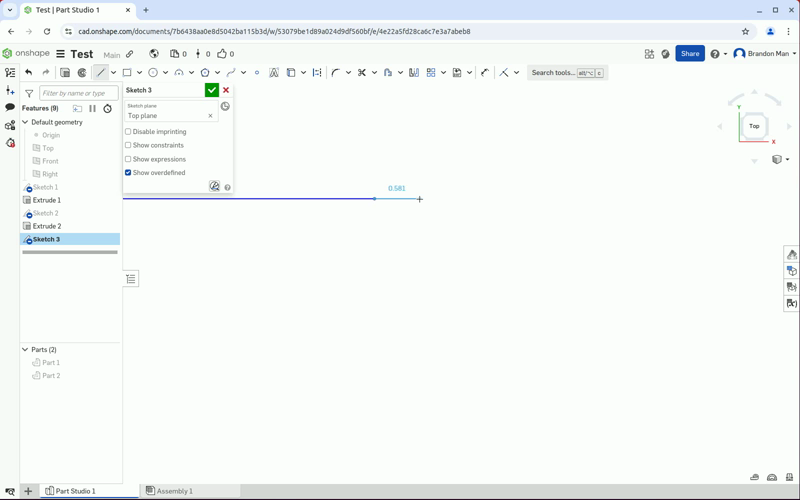
click(419, 198)
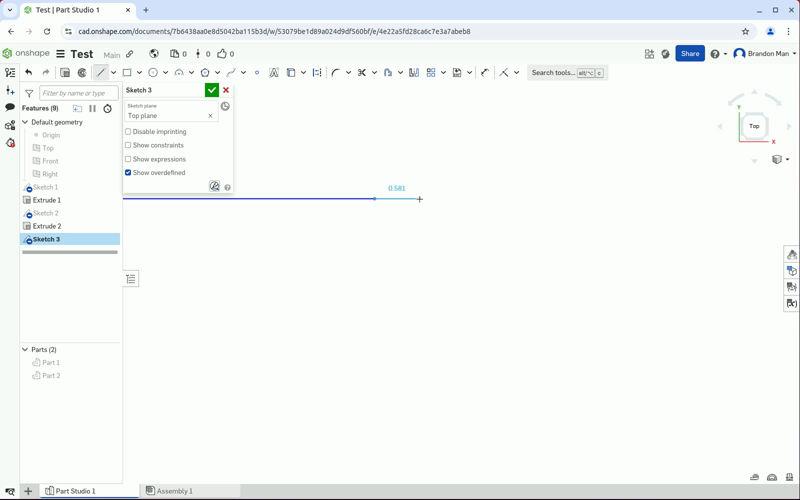
scroll(-6)
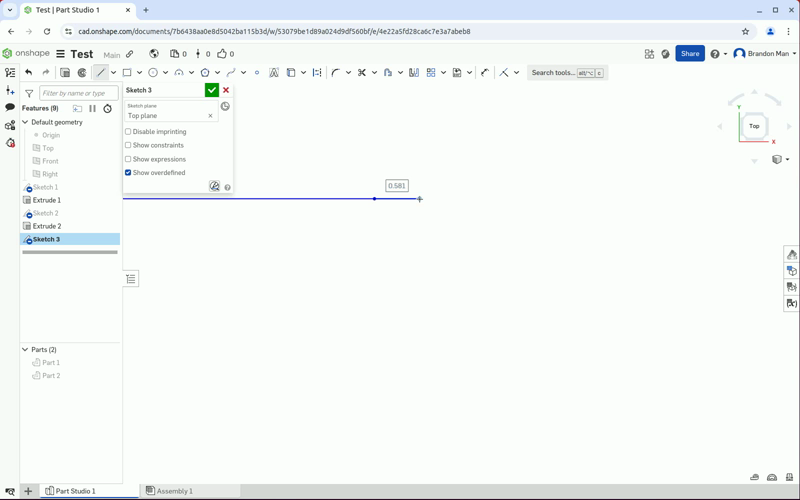
scroll(-6)
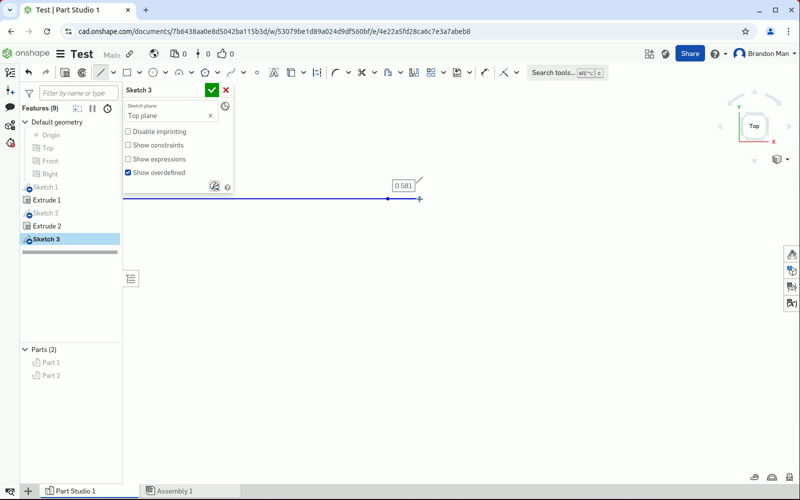
scroll(-6)
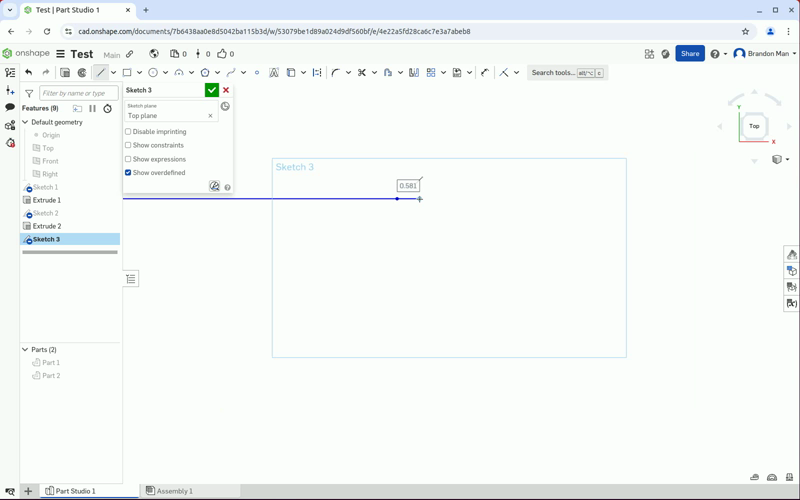
scroll(-6)
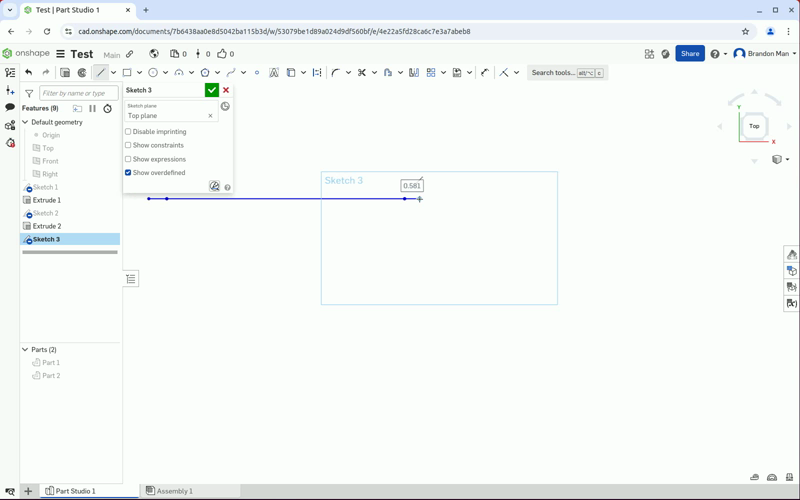
scroll(-6)
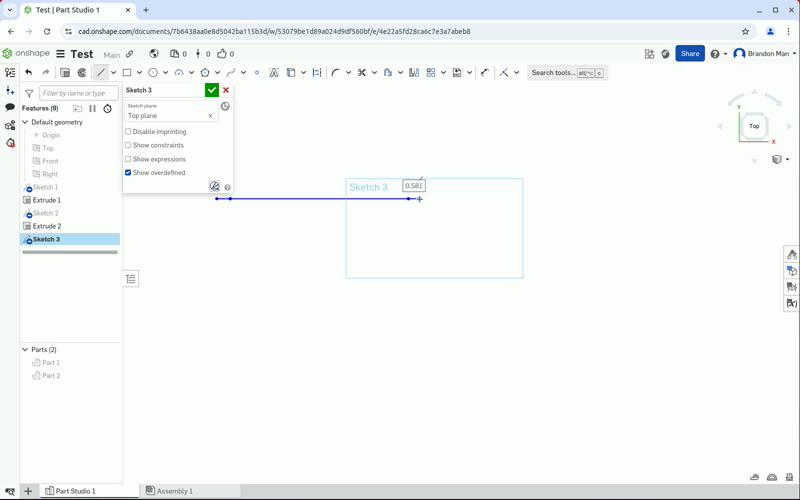
scroll(-6)
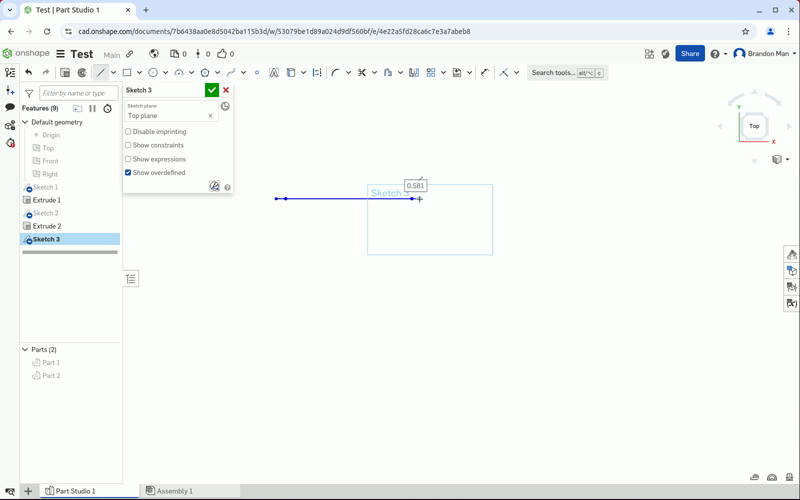
scroll(-6)
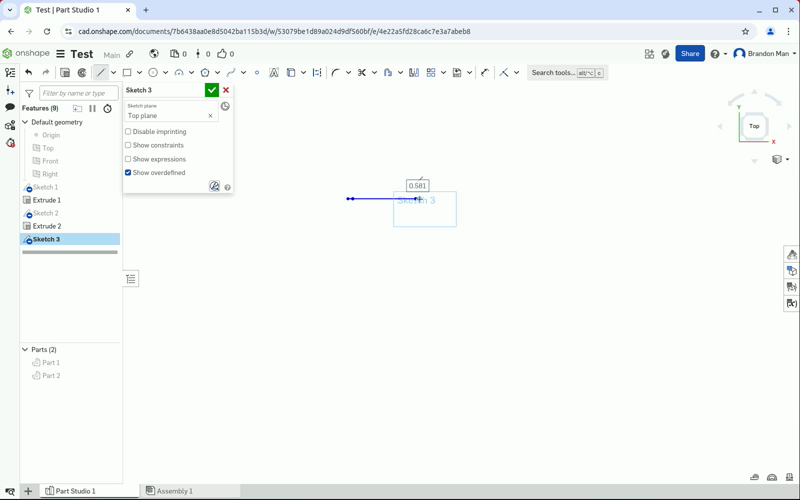
key_up(shift)
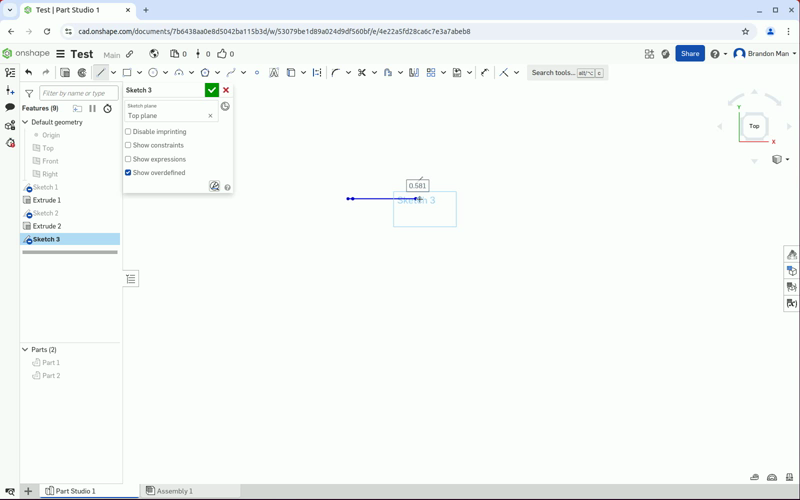
key_down(shift)
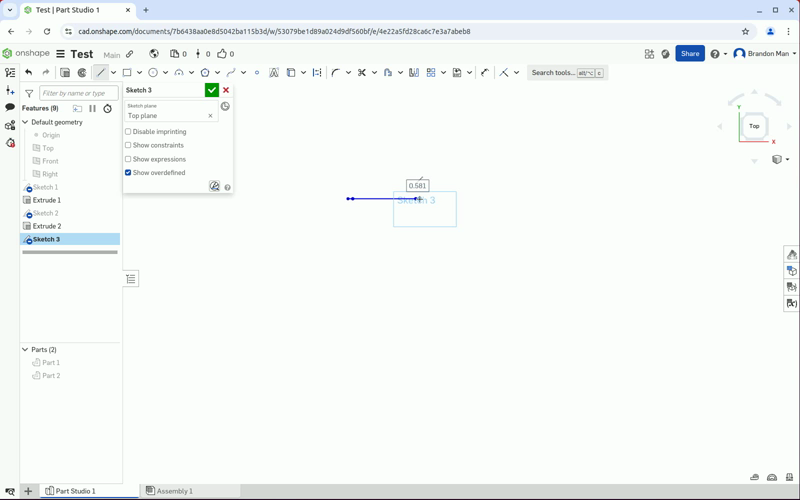
mouse_move(483, 198)
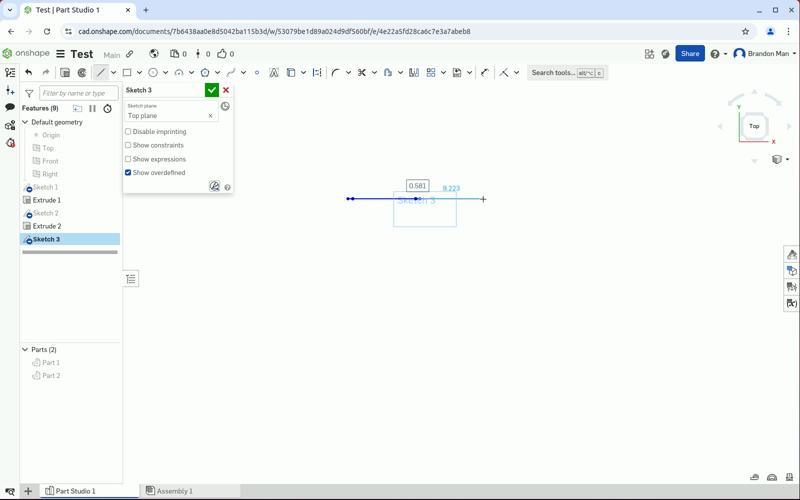
click(483, 198)
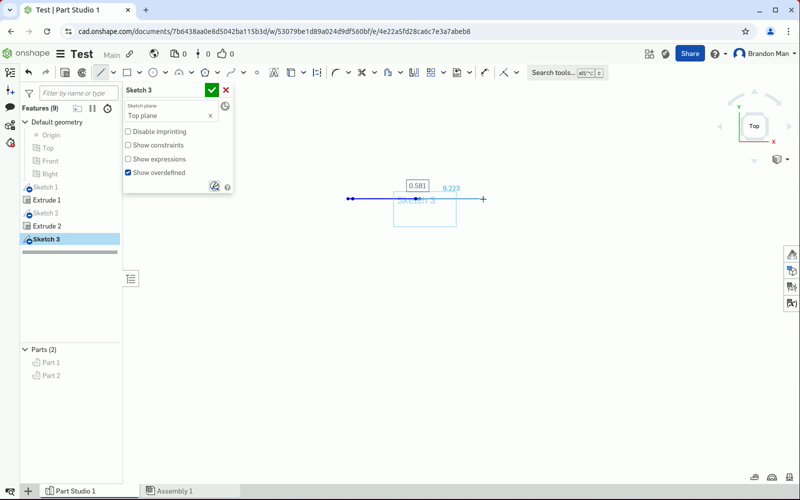
key_up(shift)
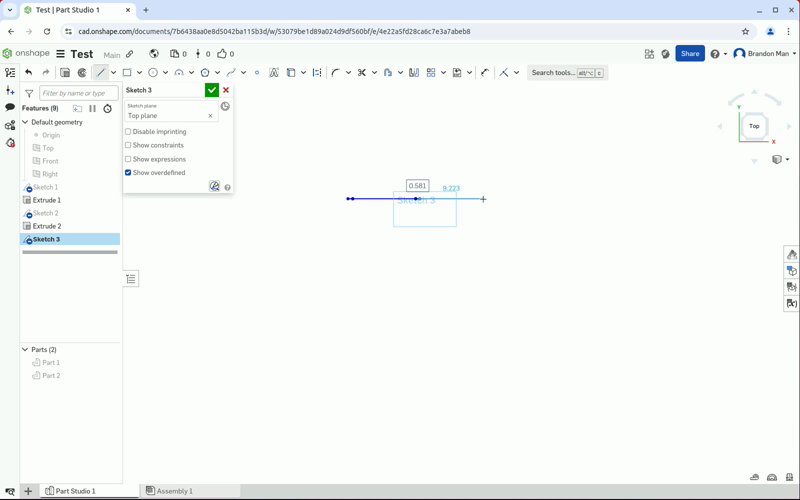
key_down(shift)
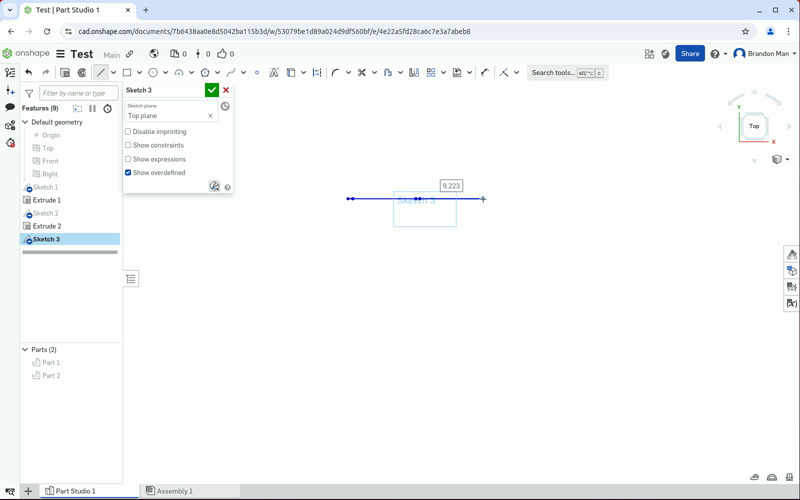
mouse_move(513, 198)
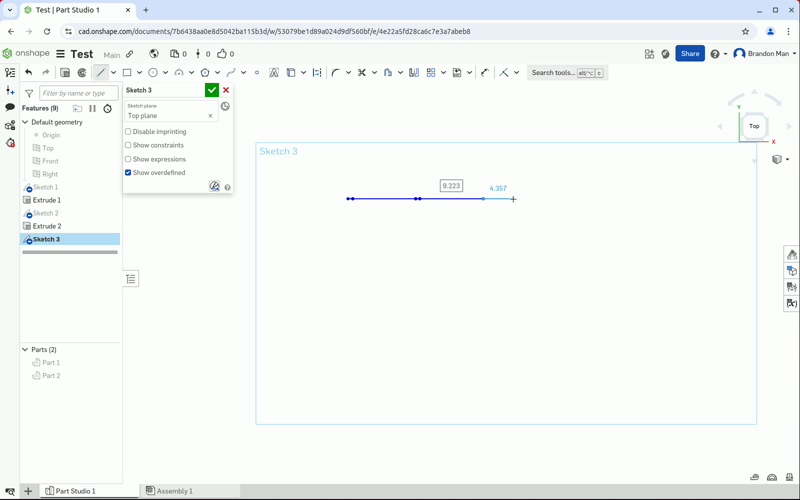
mouse_move(487, 198)
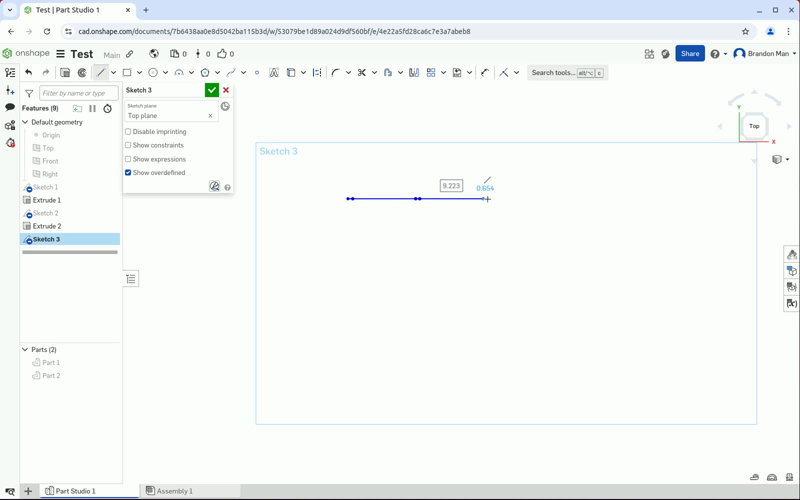
scroll(6)
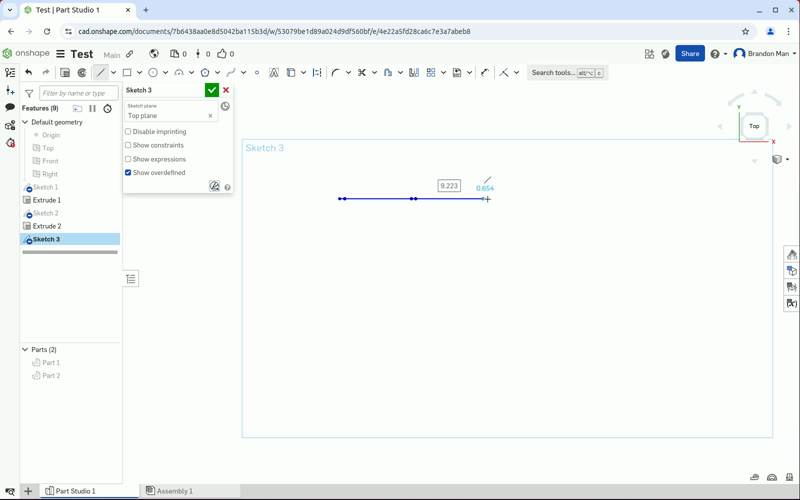
scroll(6)
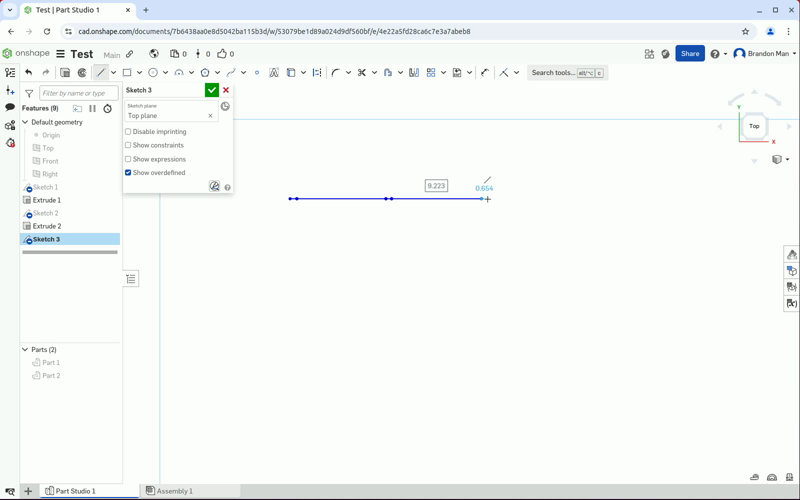
scroll(6)
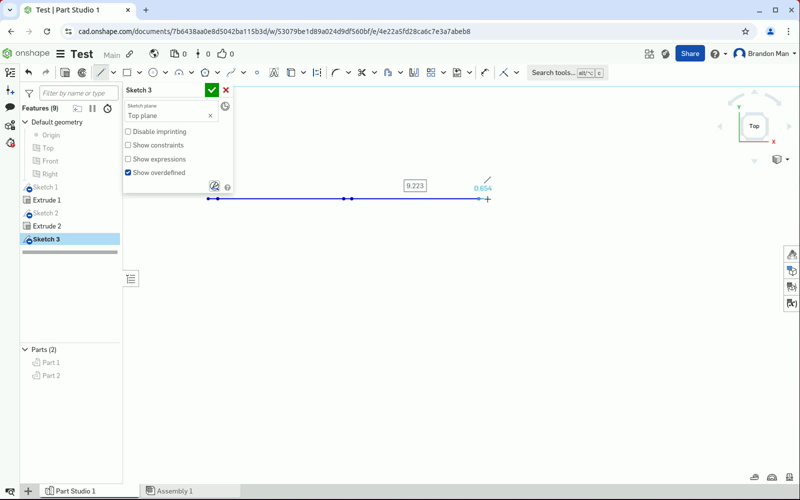
scroll(6)
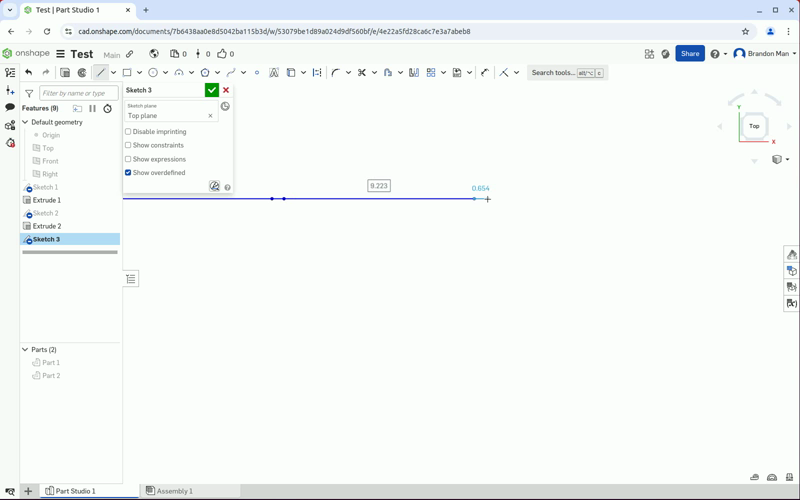
scroll(6)
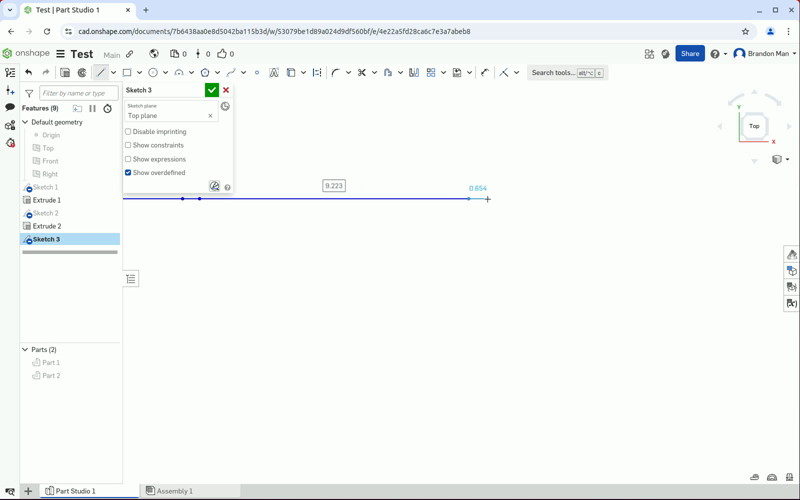
scroll(6)
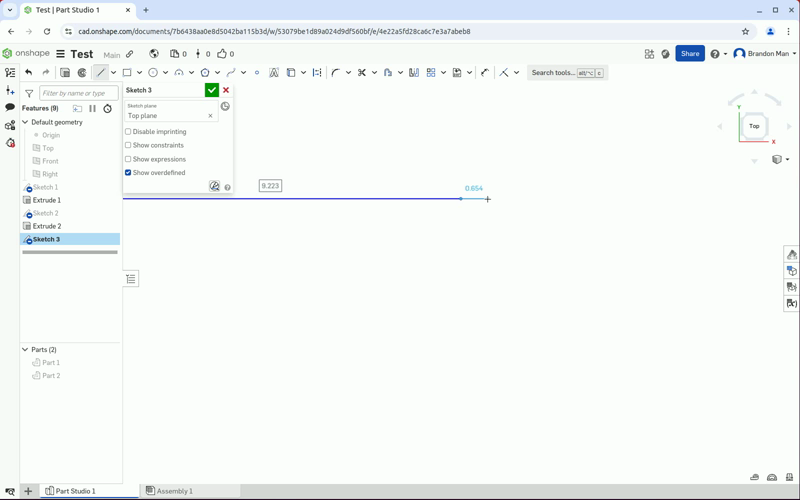
scroll(6)
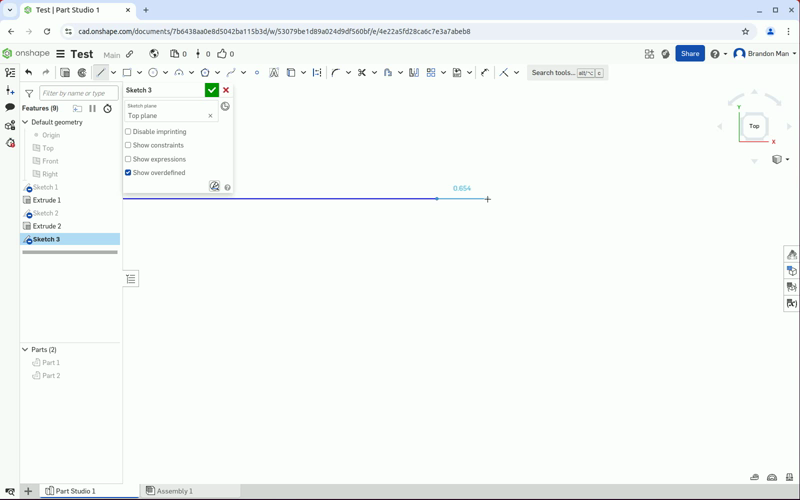
click(487, 198)
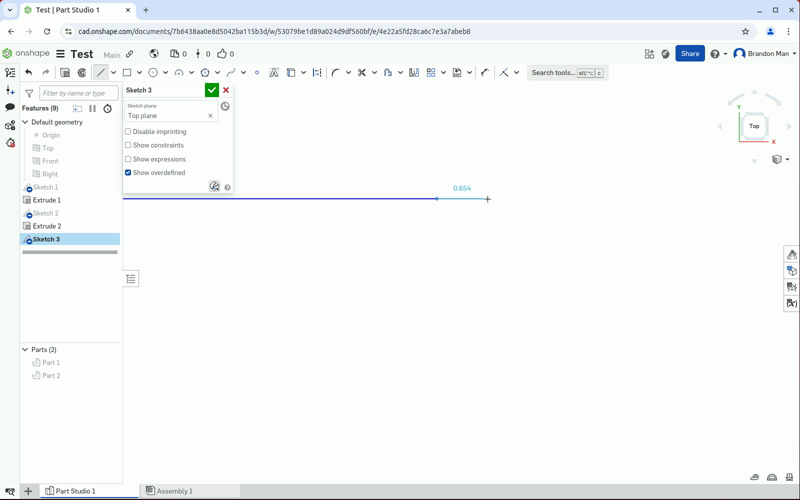
scroll(-6)
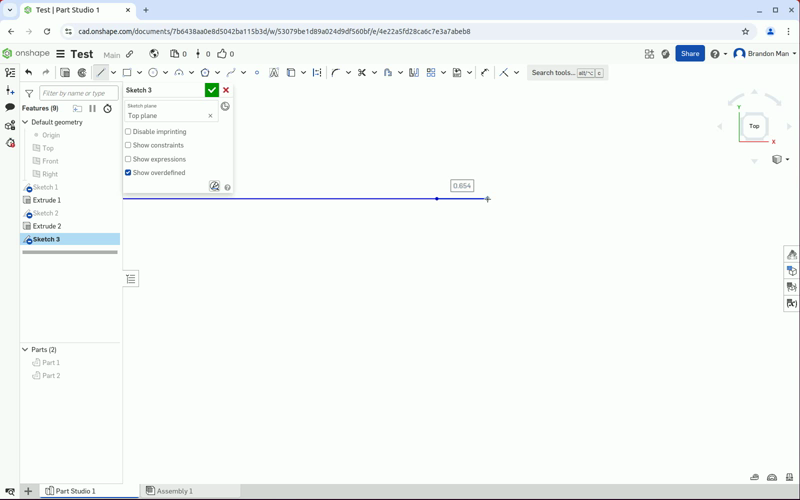
scroll(-6)
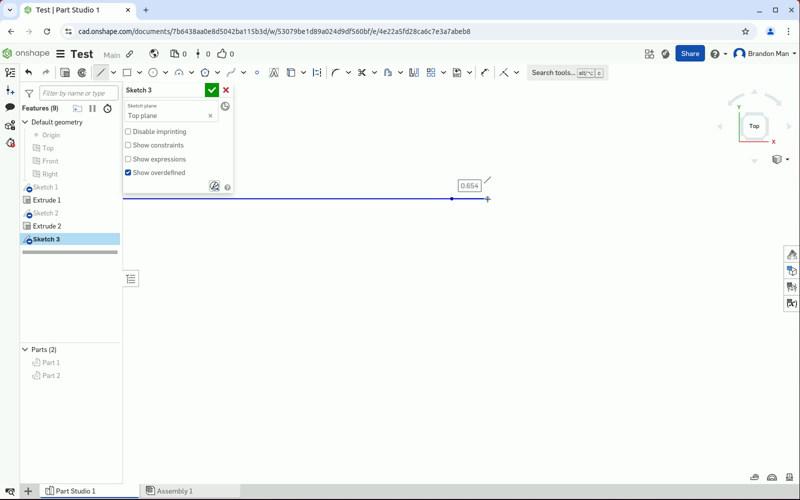
scroll(-6)
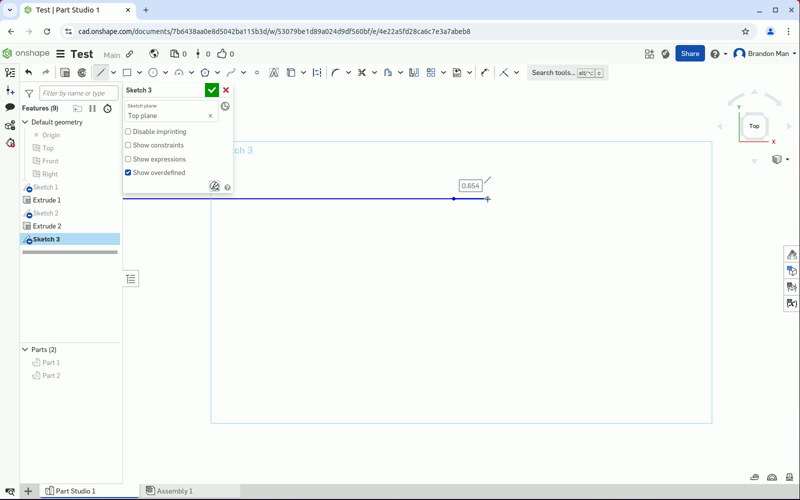
scroll(-6)
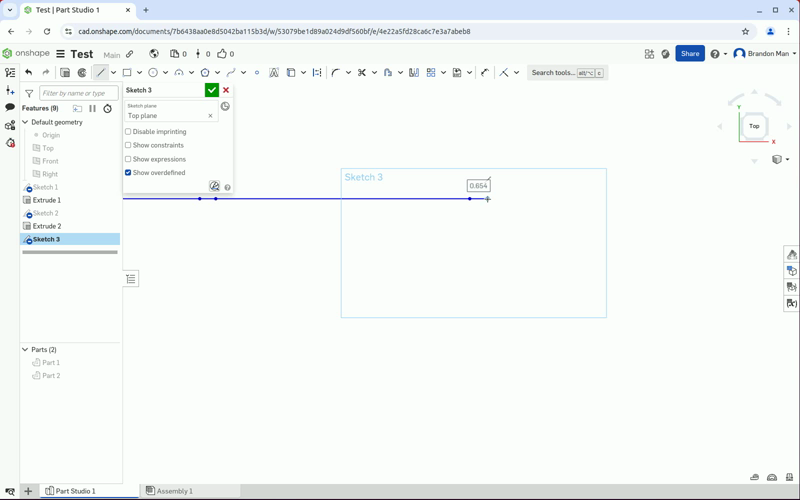
scroll(-6)
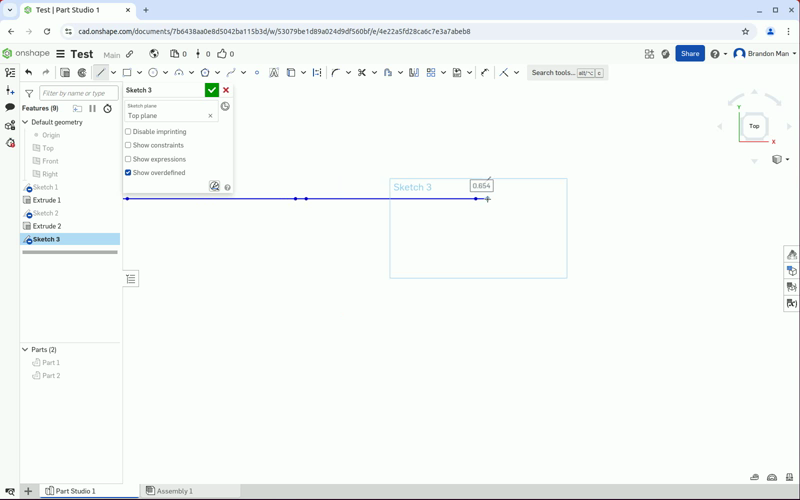
scroll(-6)
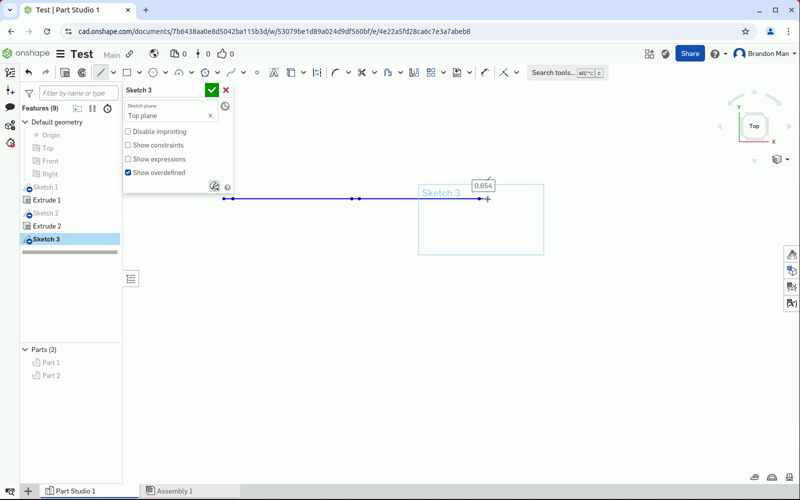
scroll(-6)
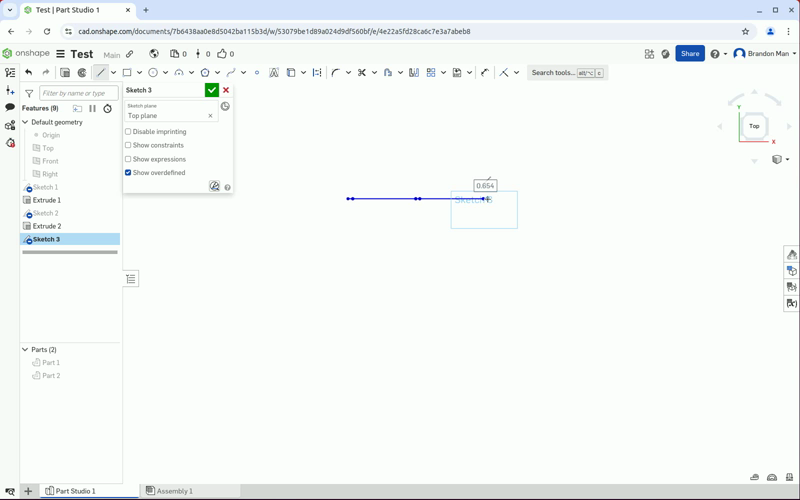
key_up(shift)
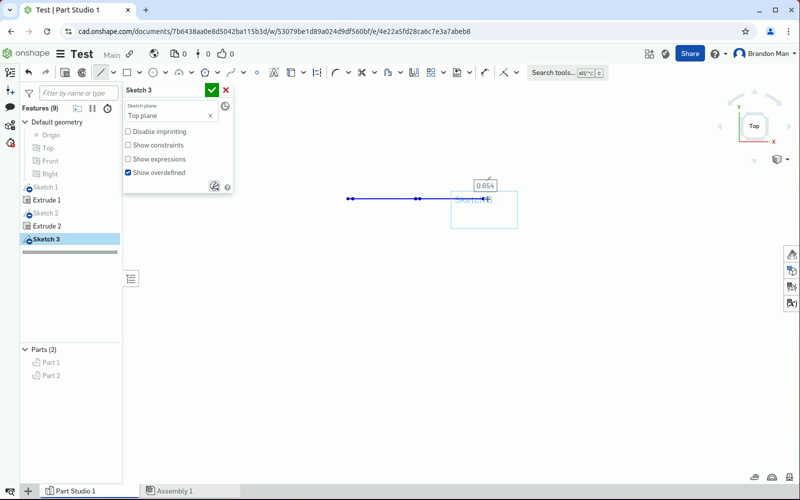
key_down(shift)
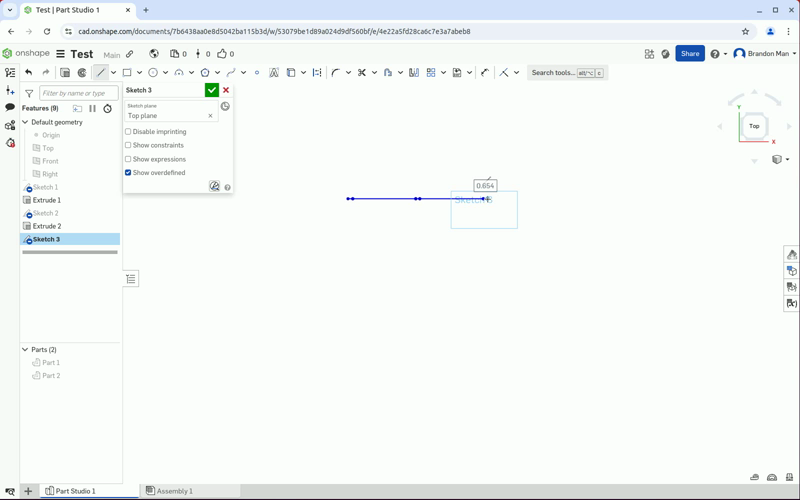
mouse_move(517, 198)
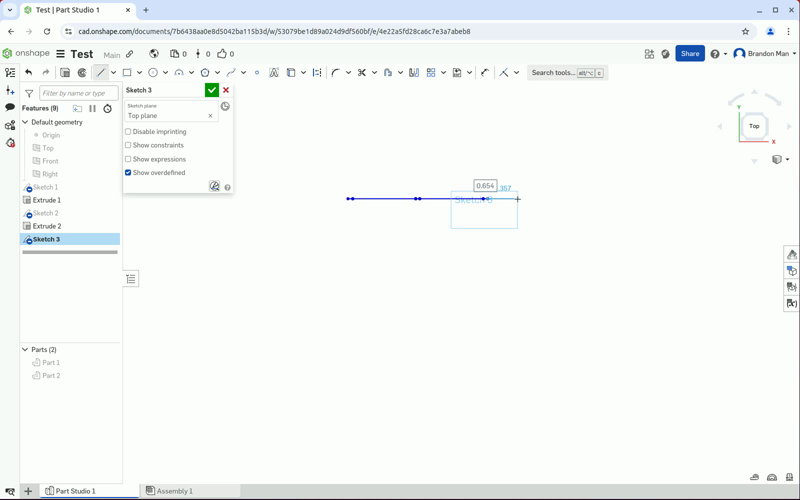
mouse_move(487, 194)
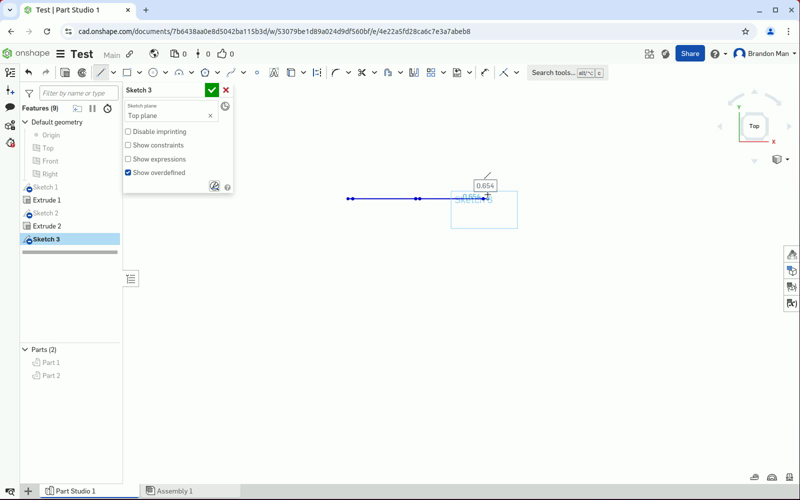
scroll(6)
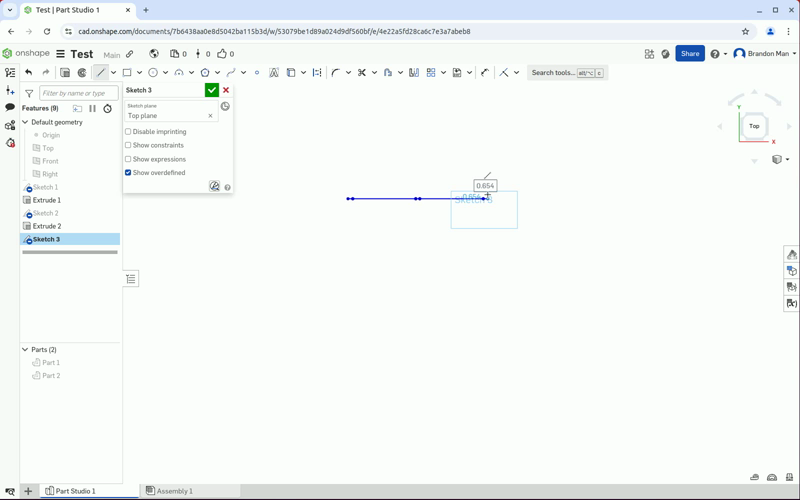
scroll(6)
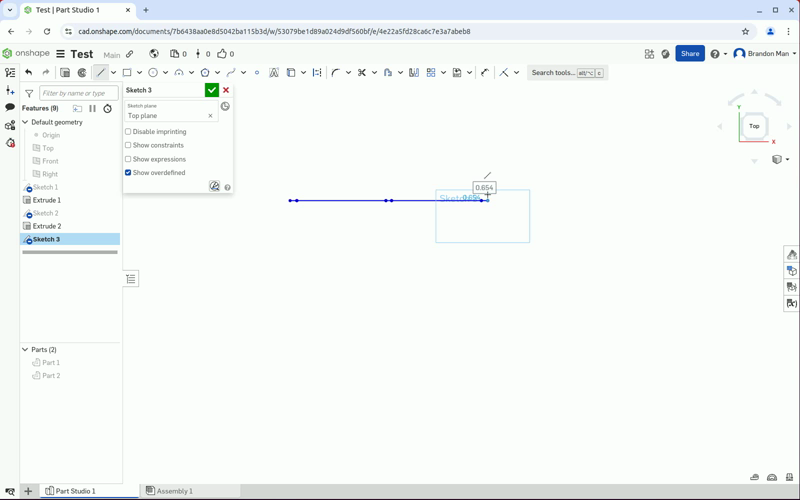
scroll(6)
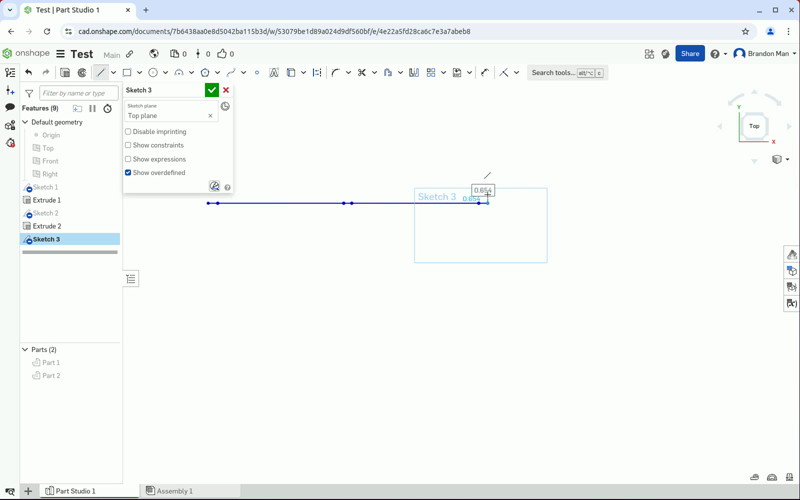
scroll(6)
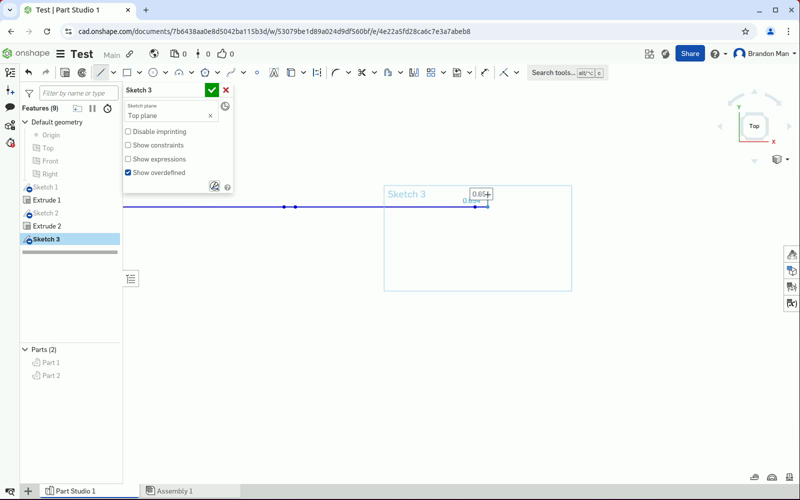
scroll(6)
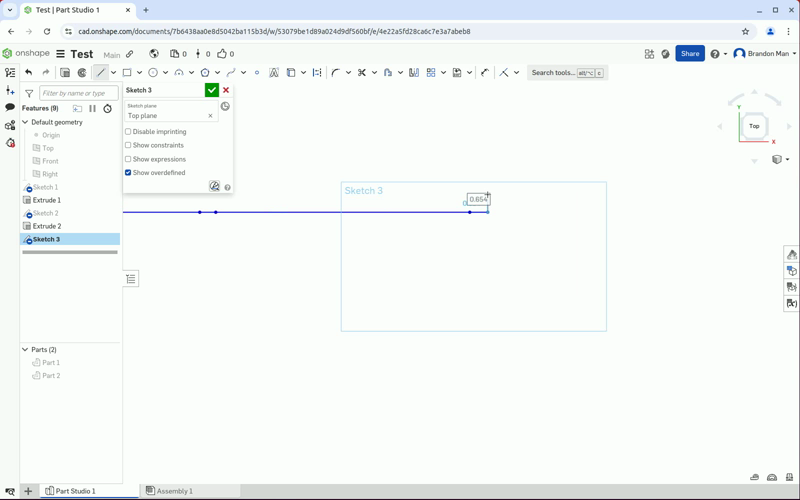
scroll(6)
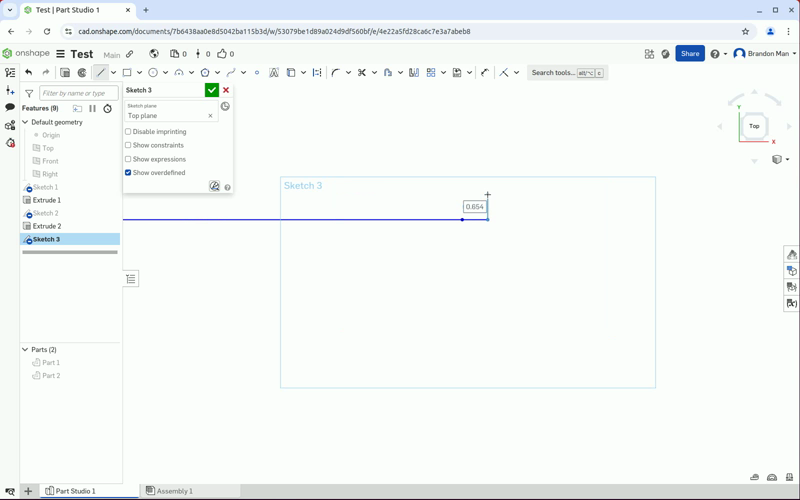
scroll(6)
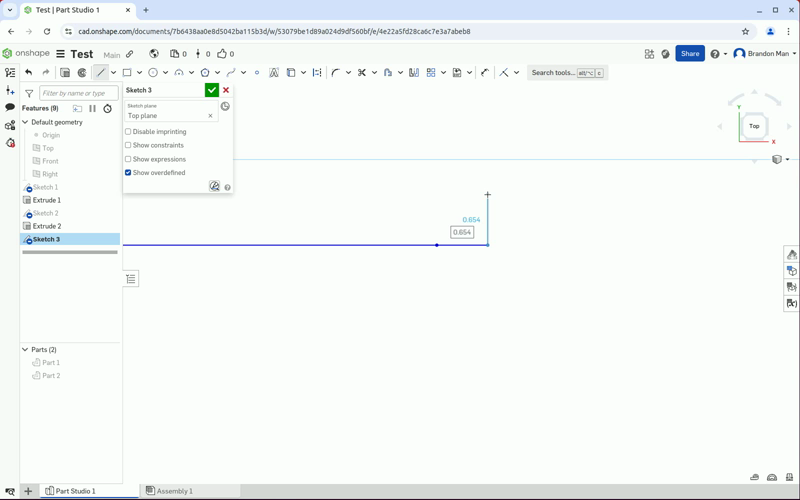
click(487, 194)
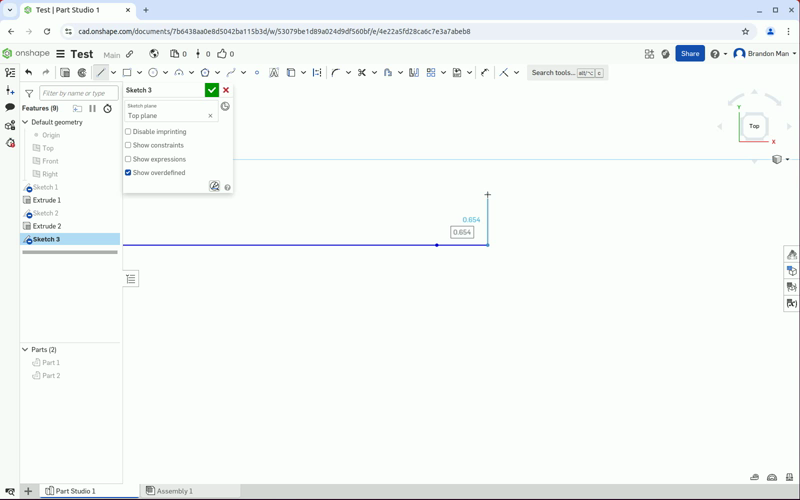
scroll(-6)
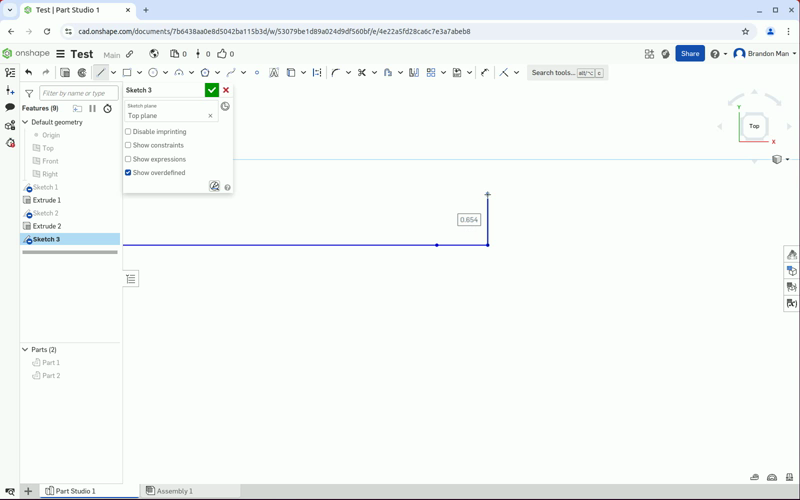
scroll(-6)
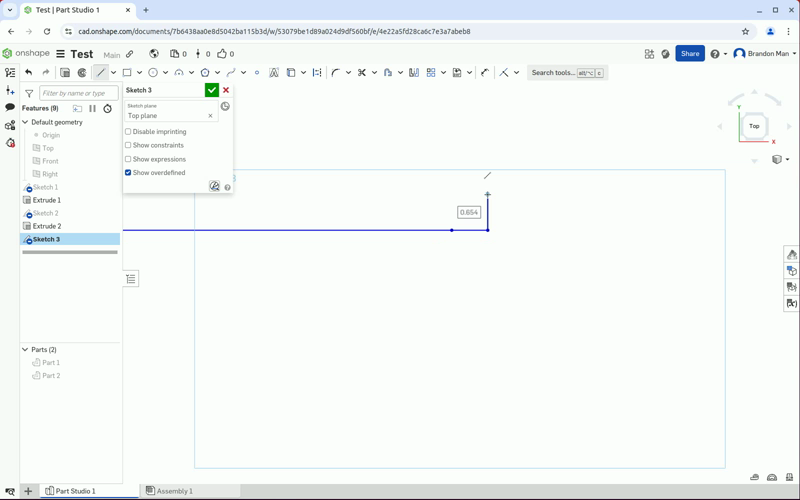
scroll(-6)
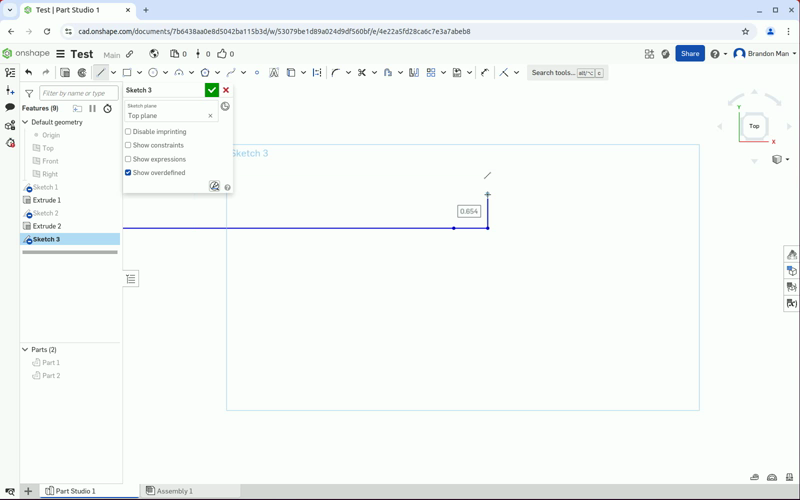
scroll(-6)
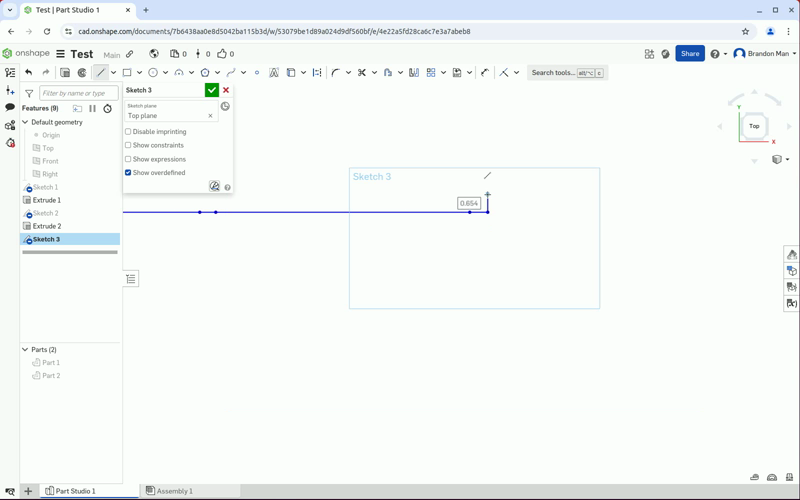
scroll(-6)
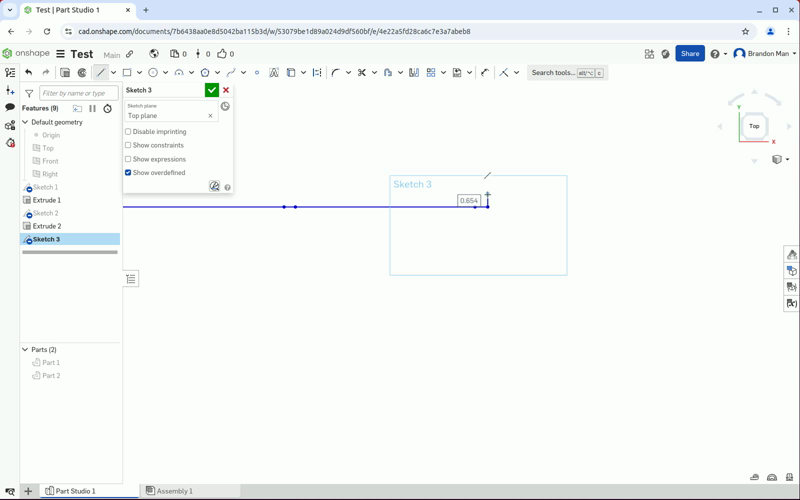
scroll(-6)
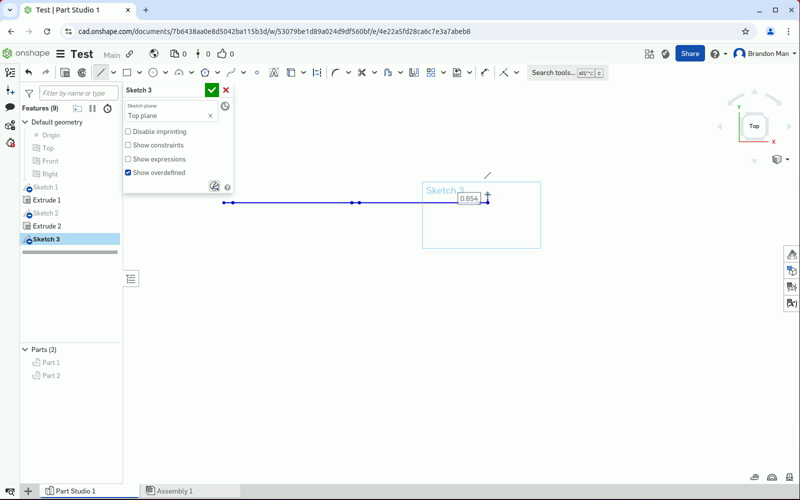
scroll(-6)
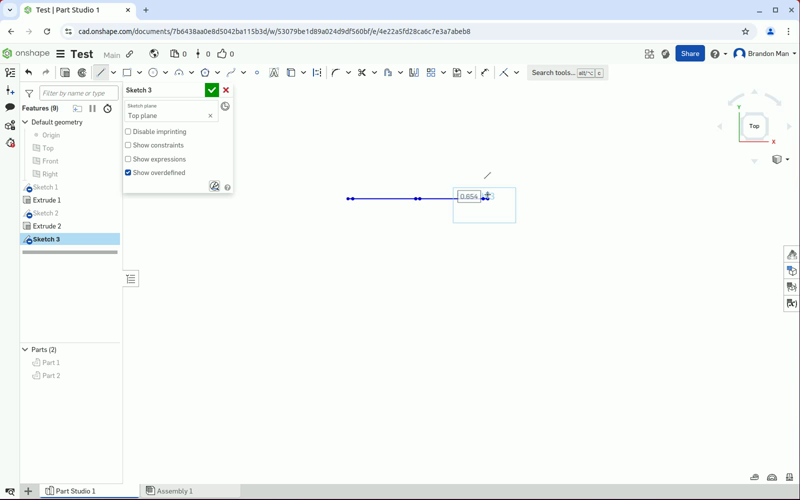
key_up(shift)
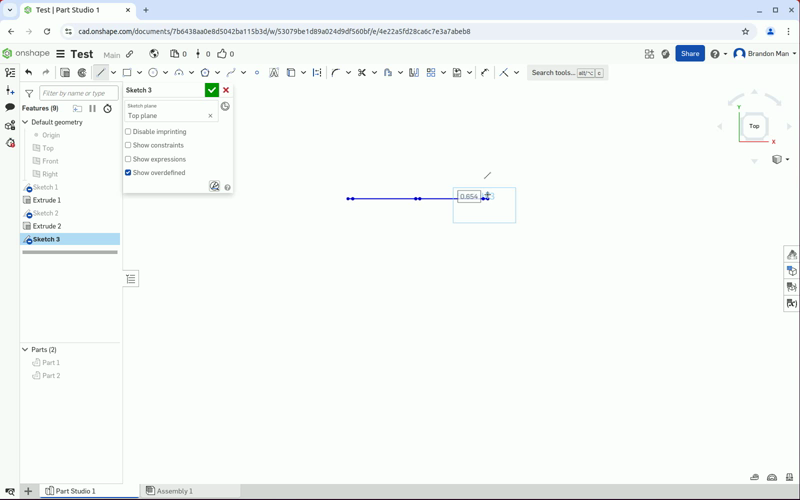
key_down(shift)
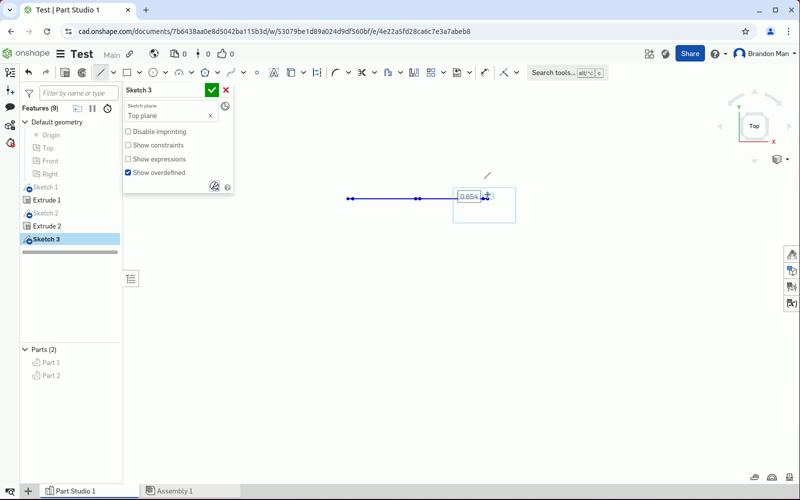
mouse_move(348, 194)
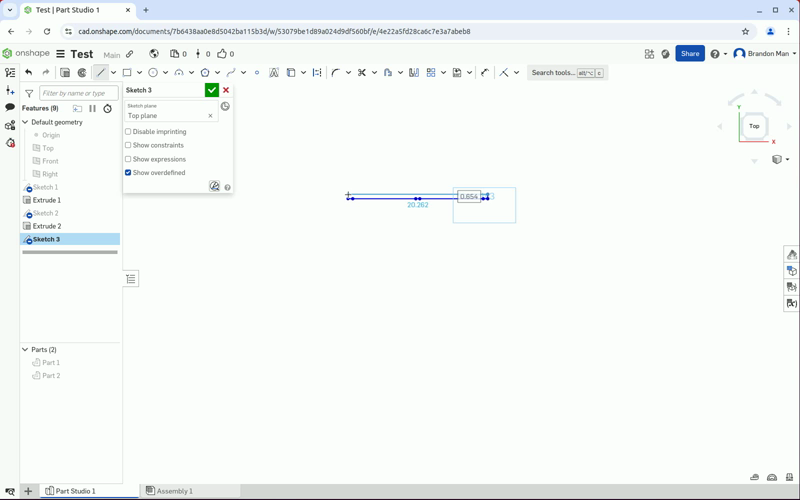
click(348, 194)
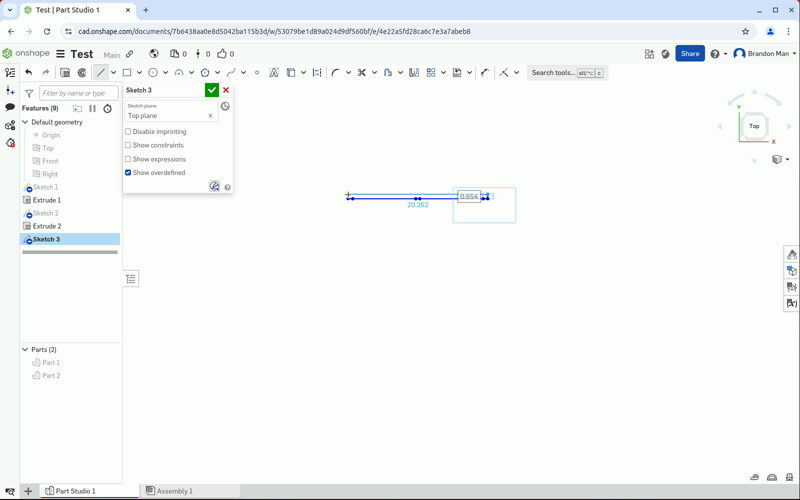
key_up(shift)
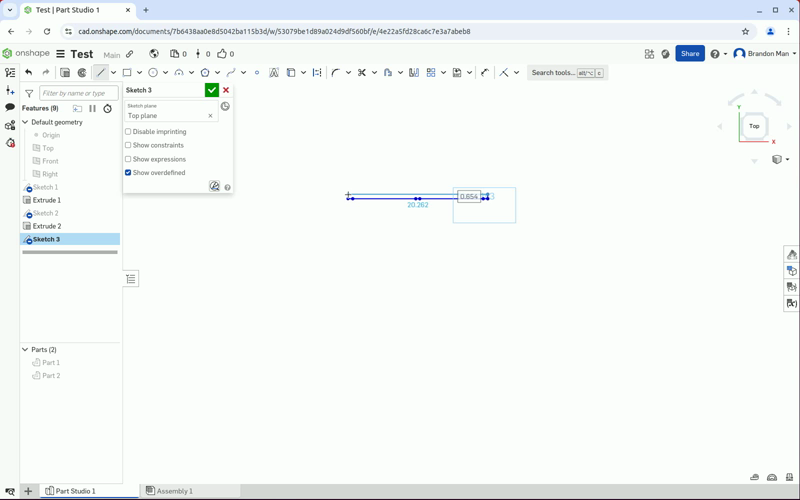
mouse_move(378, 194)
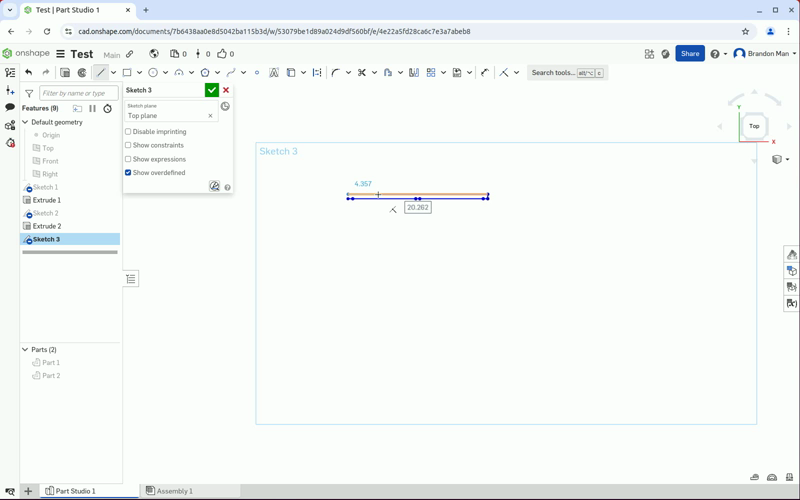
key_down(shift)
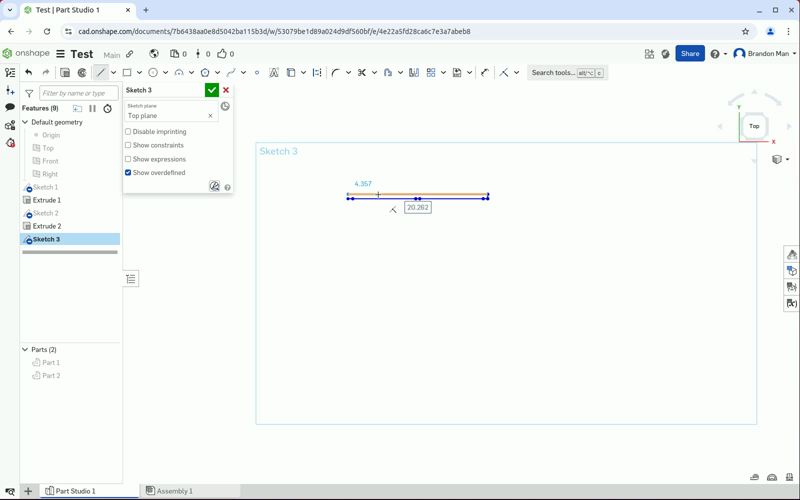
mouse_move(348, 198)
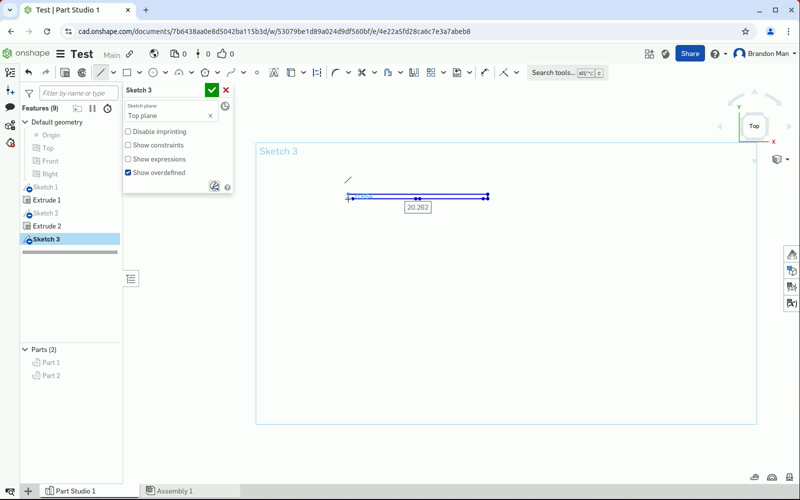
scroll(6)
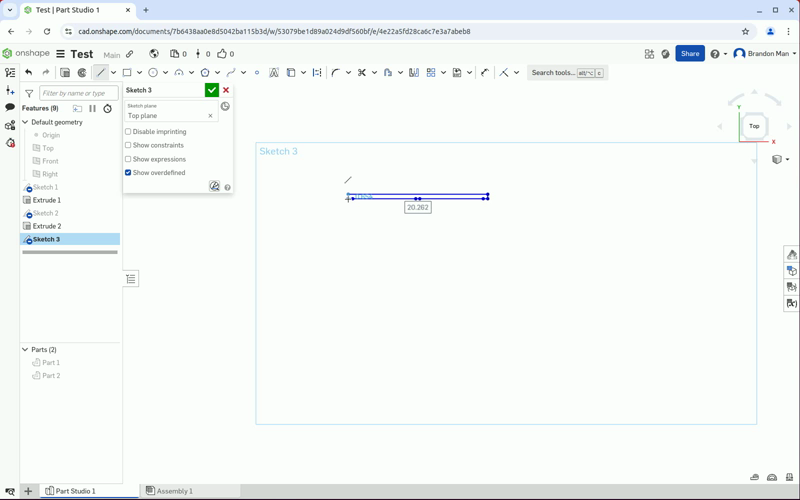
scroll(6)
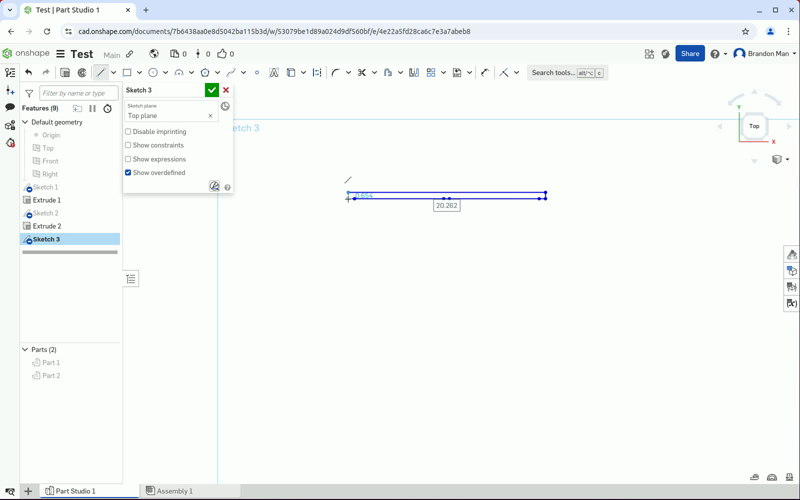
scroll(6)
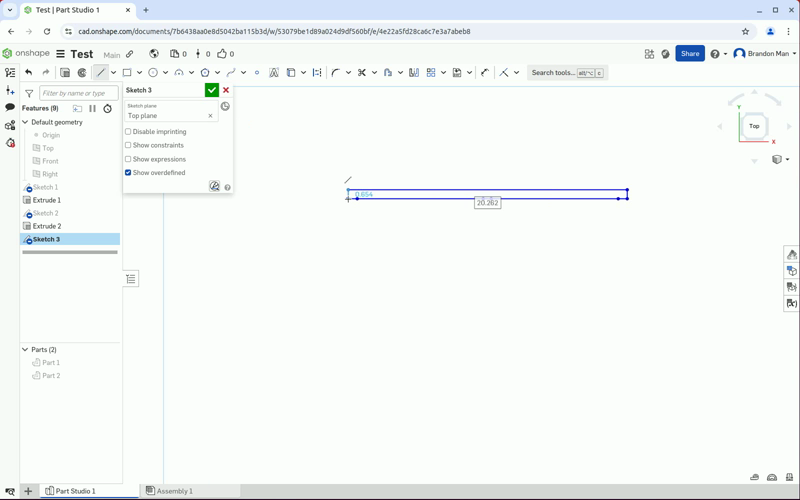
scroll(6)
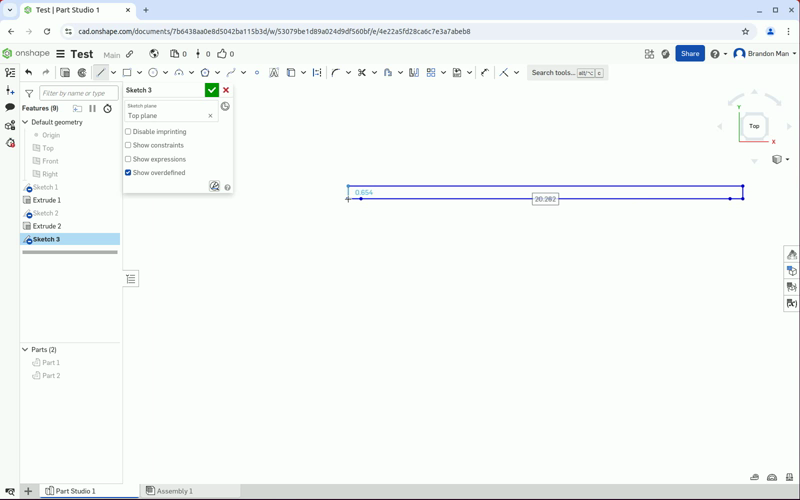
scroll(6)
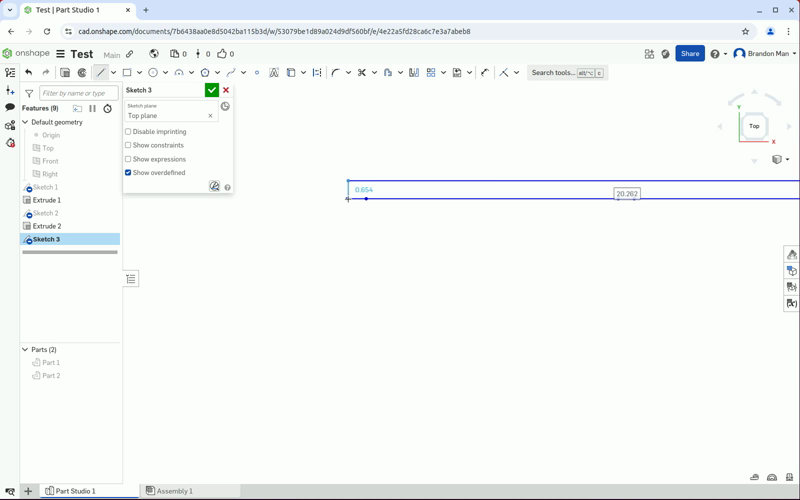
scroll(6)
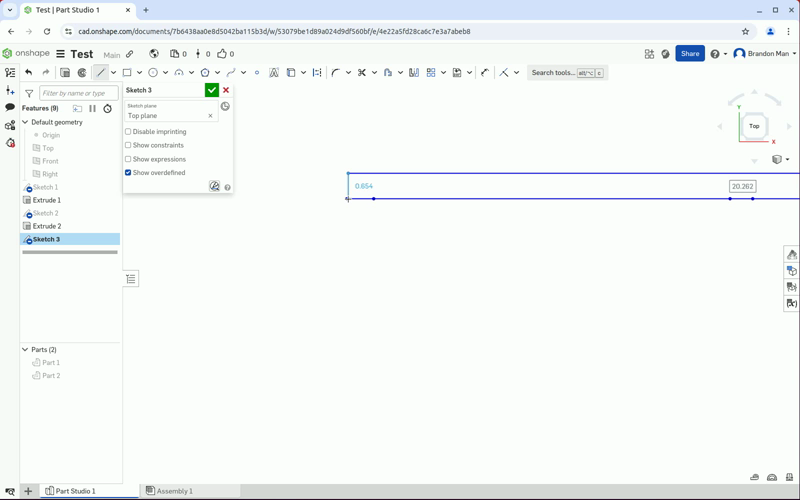
scroll(6)
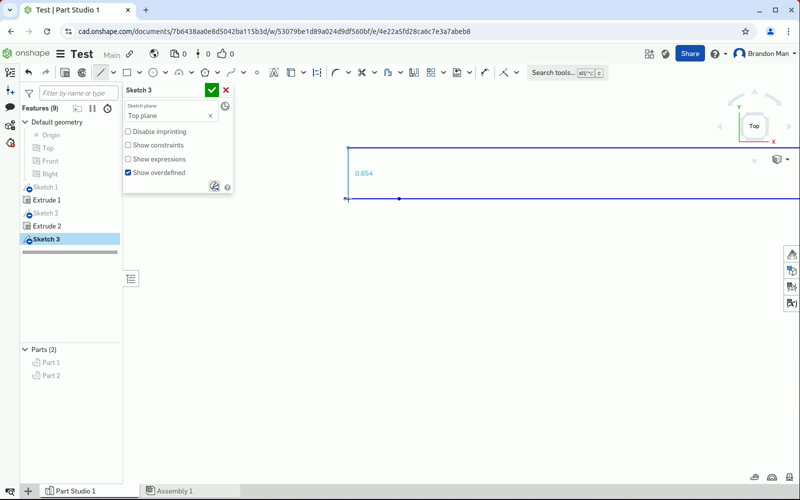
key_up(shift)
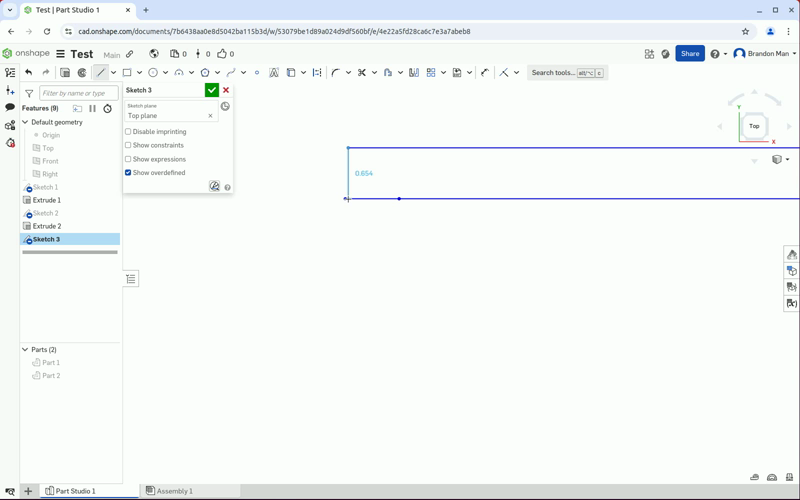
click(348, 198)
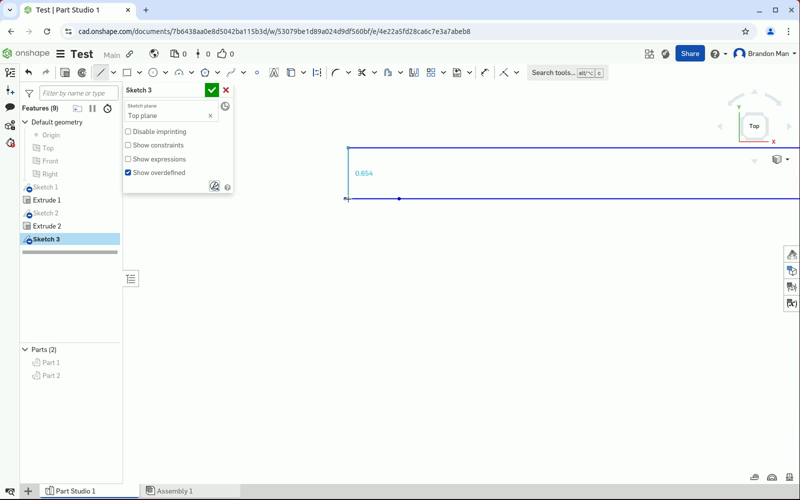
scroll(-6)
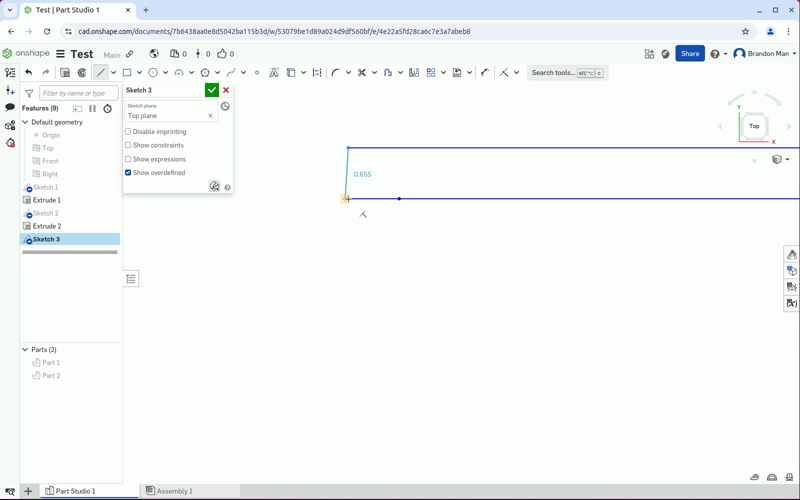
scroll(-6)
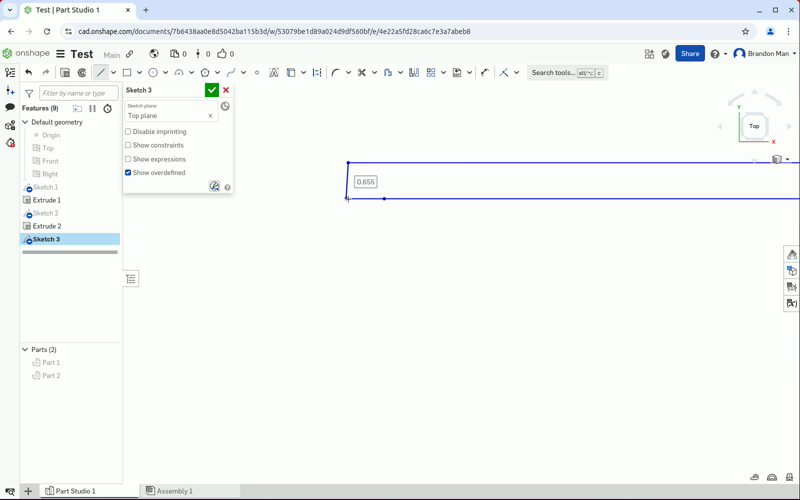
scroll(-6)
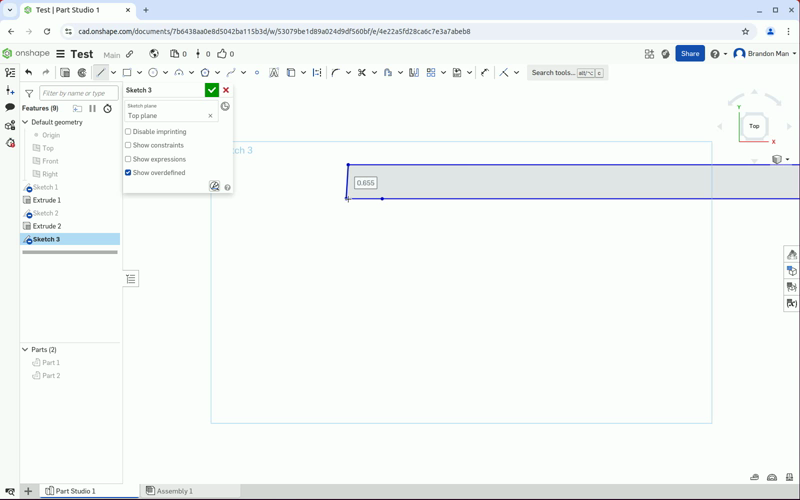
scroll(-6)
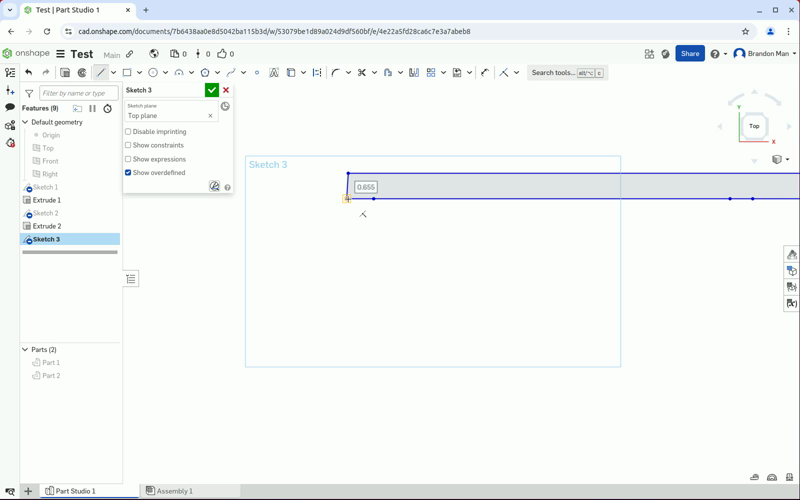
scroll(-6)
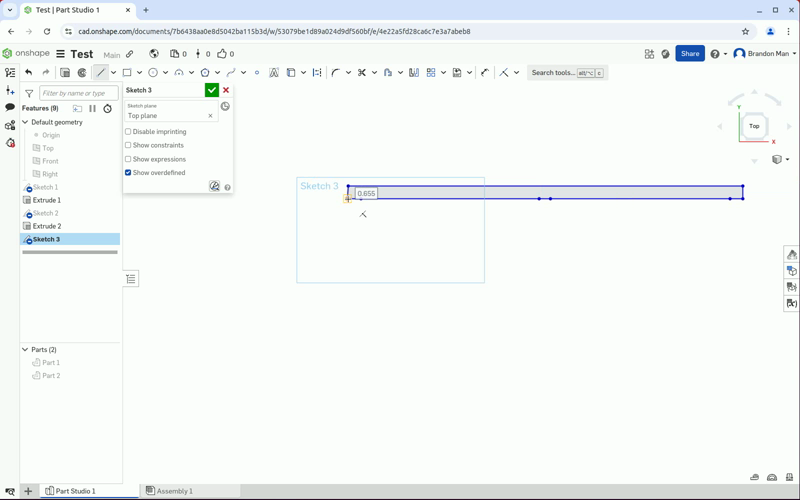
scroll(-6)
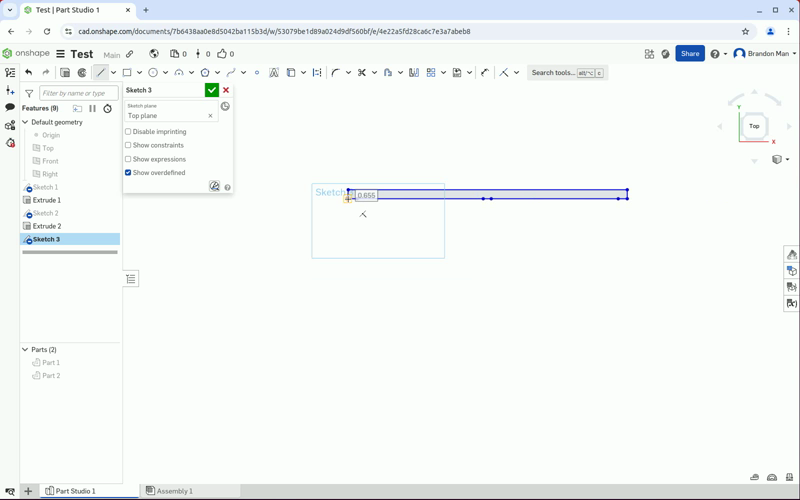
scroll(-6)
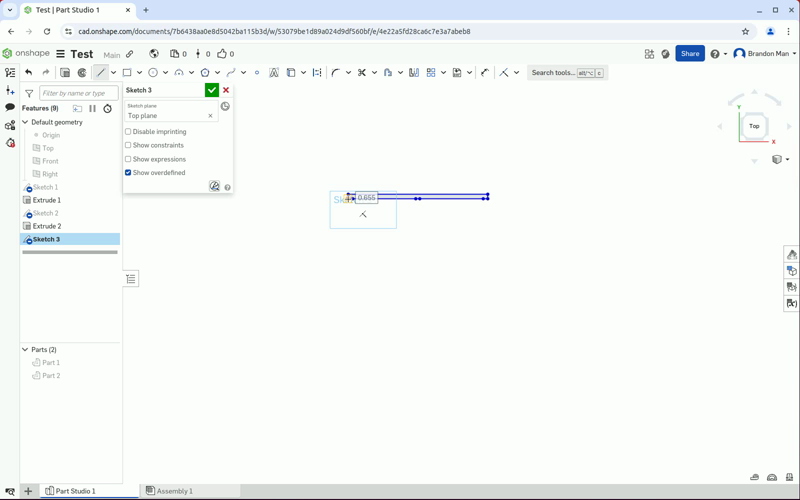
key(esc)
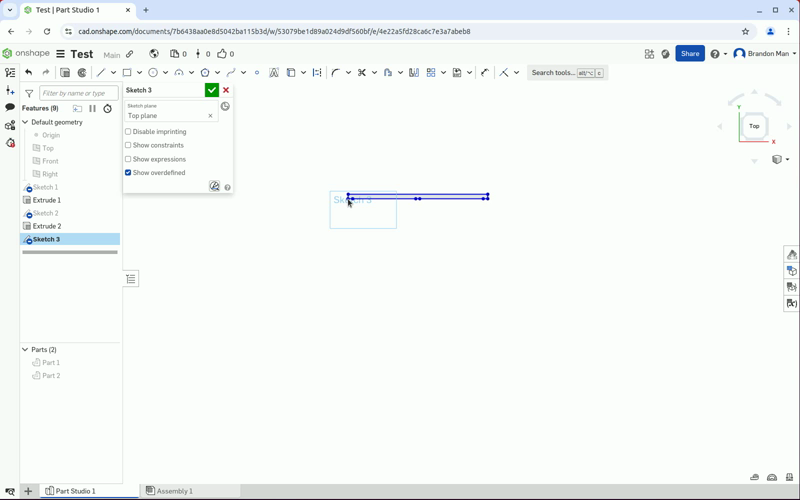
mouse_move(470, 198)
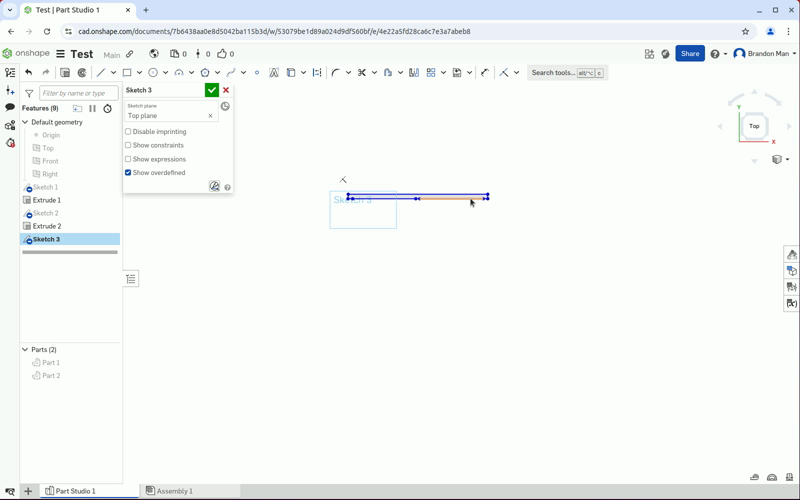
scroll(6)
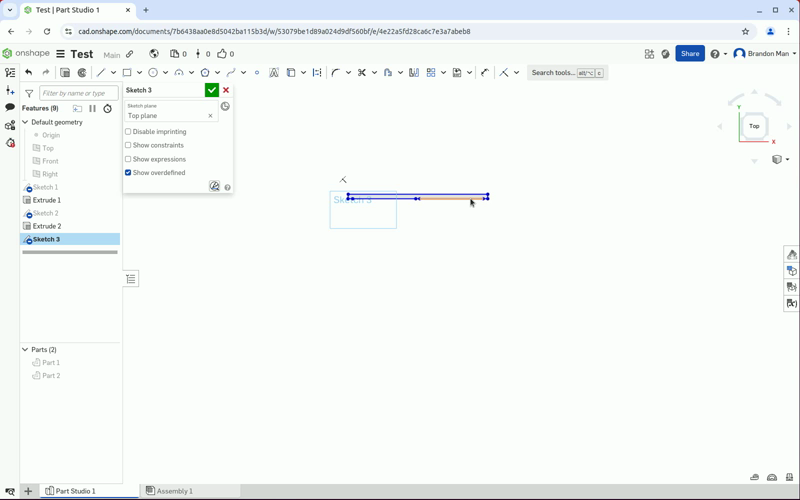
scroll(6)
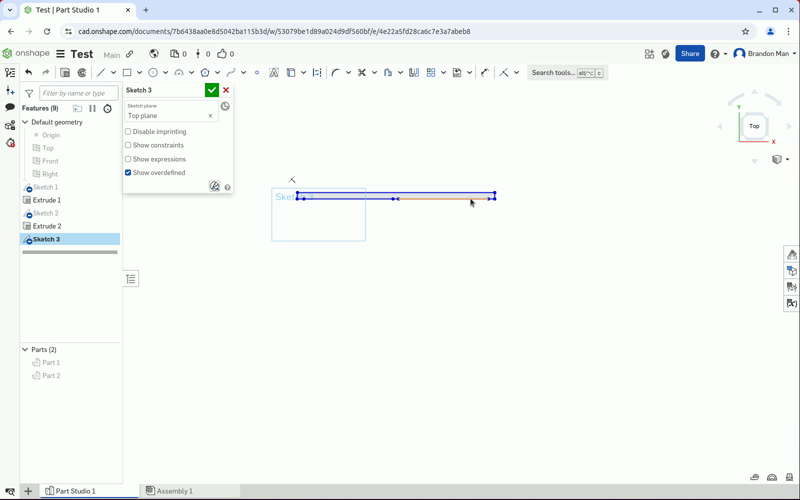
scroll(6)
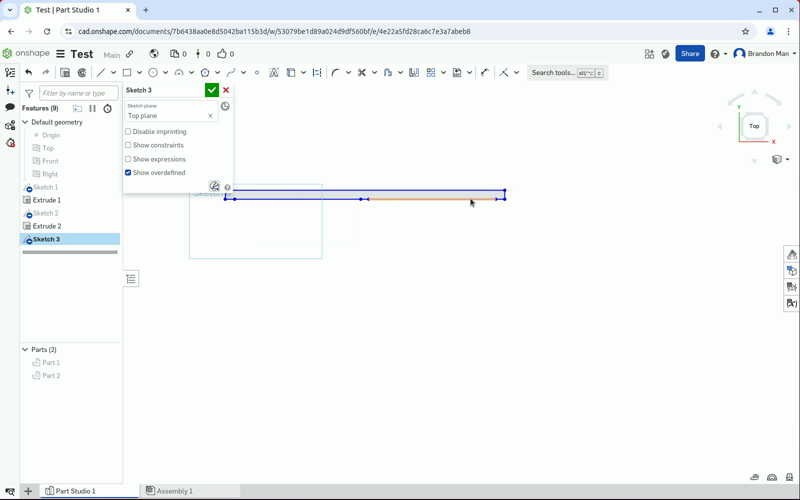
scroll(6)
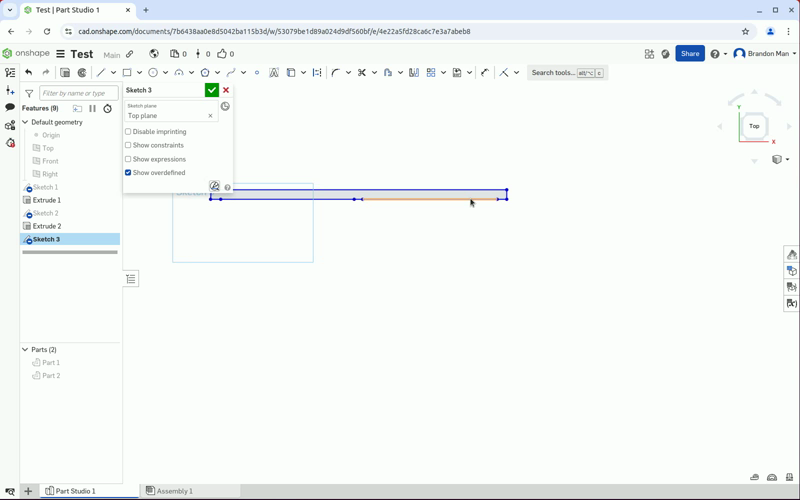
scroll(6)
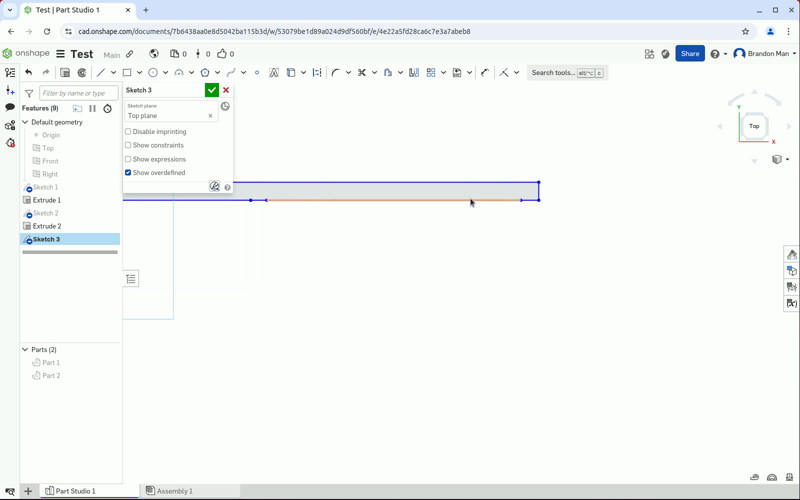
scroll(6)
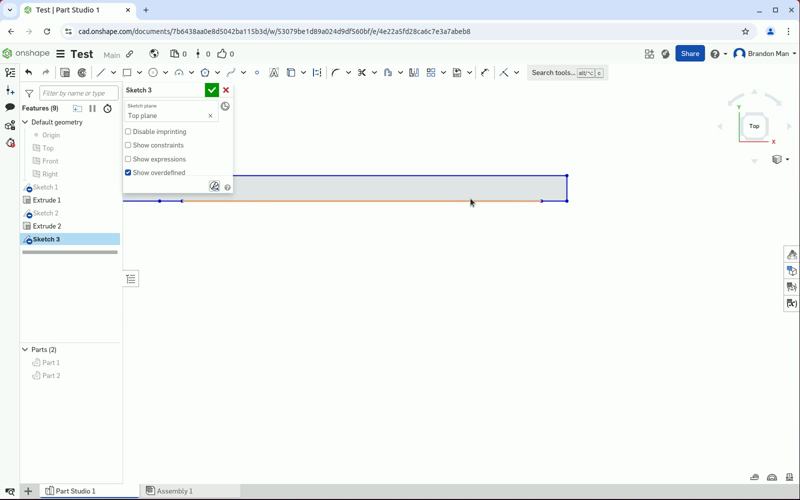
scroll(6)
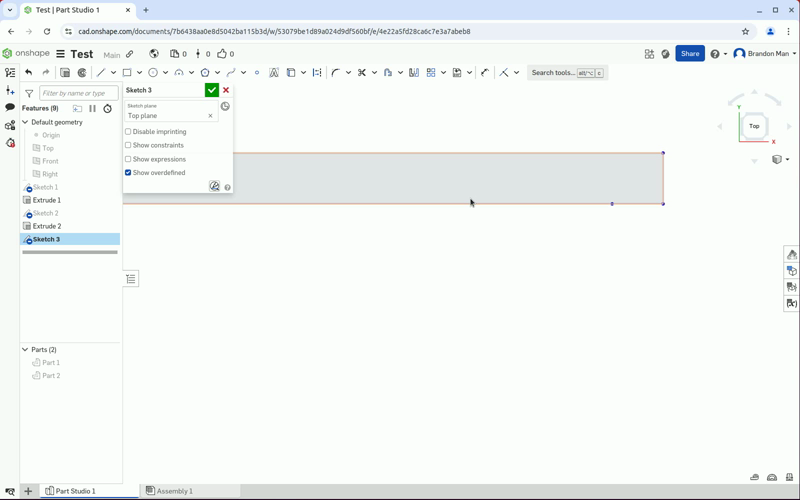
click(470, 198)
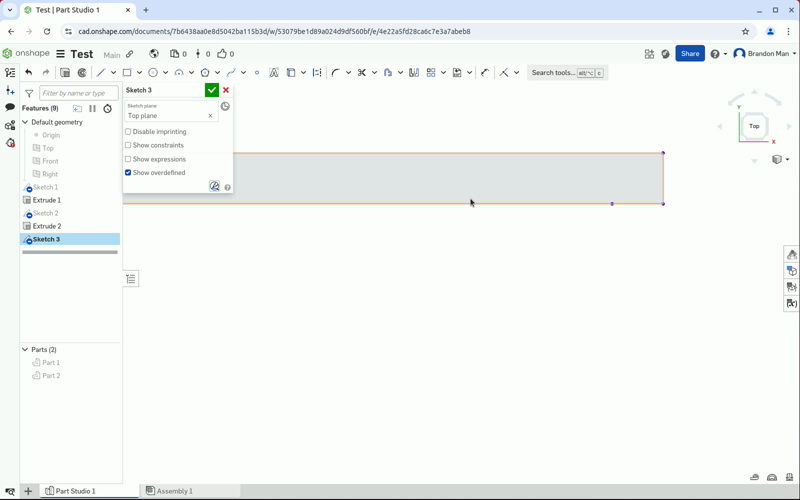
scroll(-6)
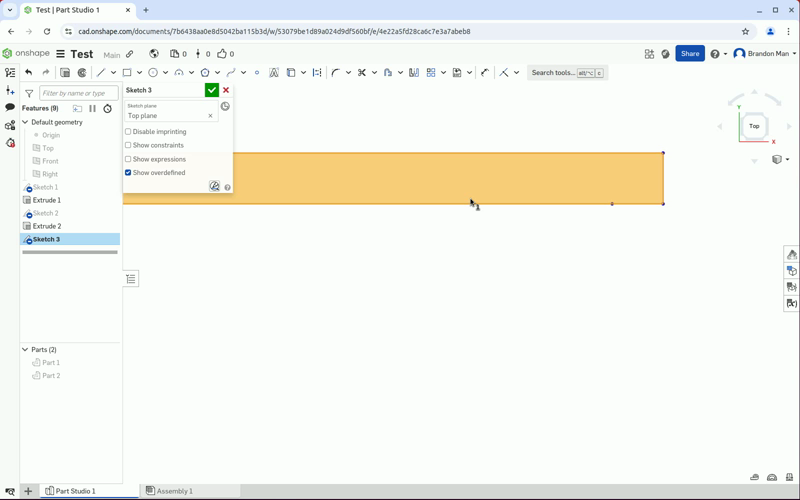
scroll(-6)
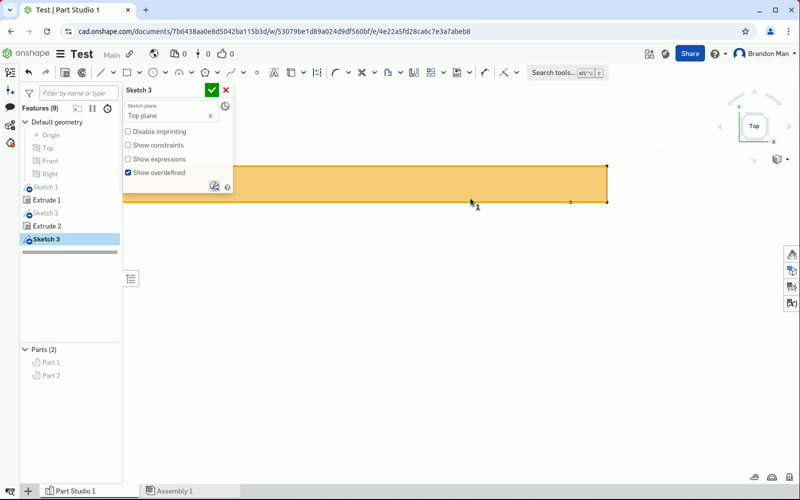
scroll(-6)
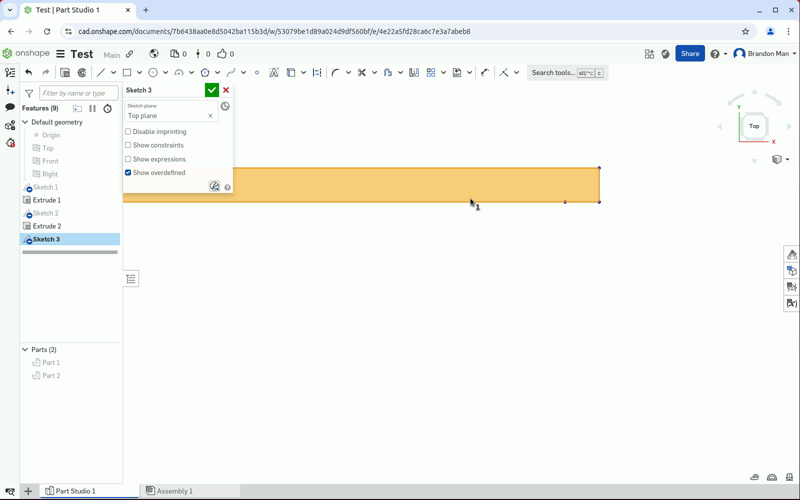
scroll(-6)
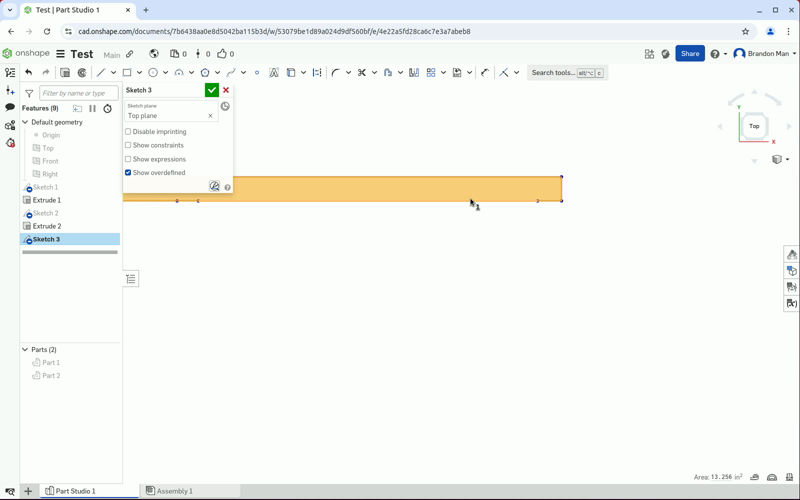
scroll(-6)
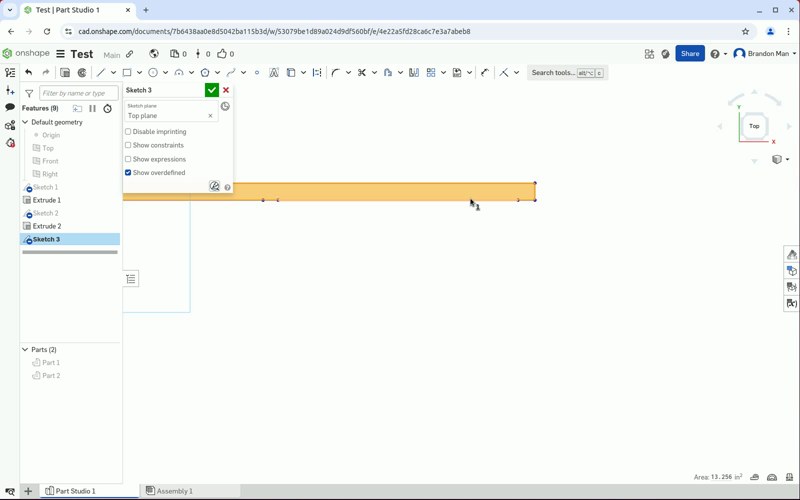
scroll(-6)
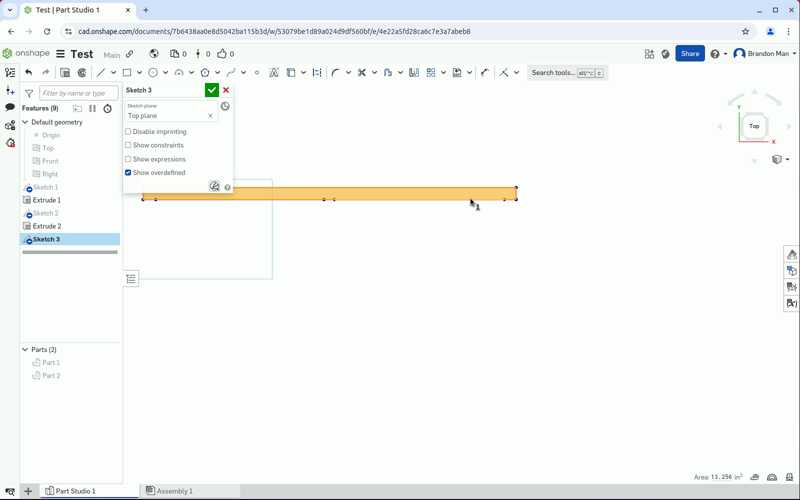
scroll(-6)
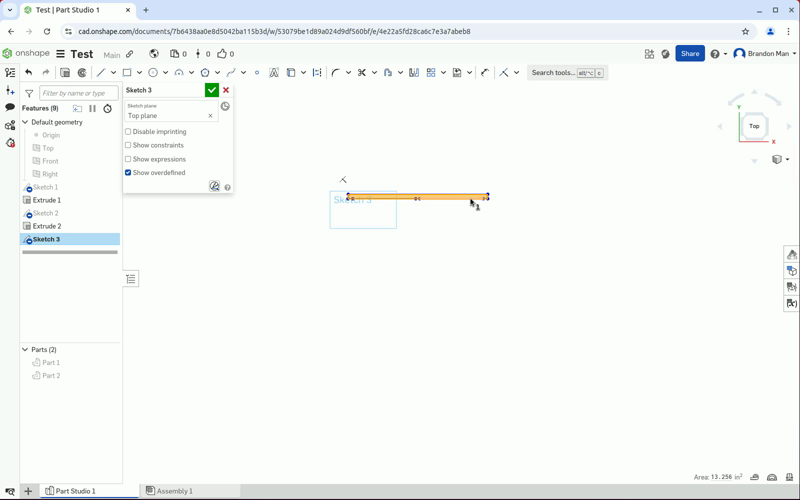
mouse_move(73, 352)
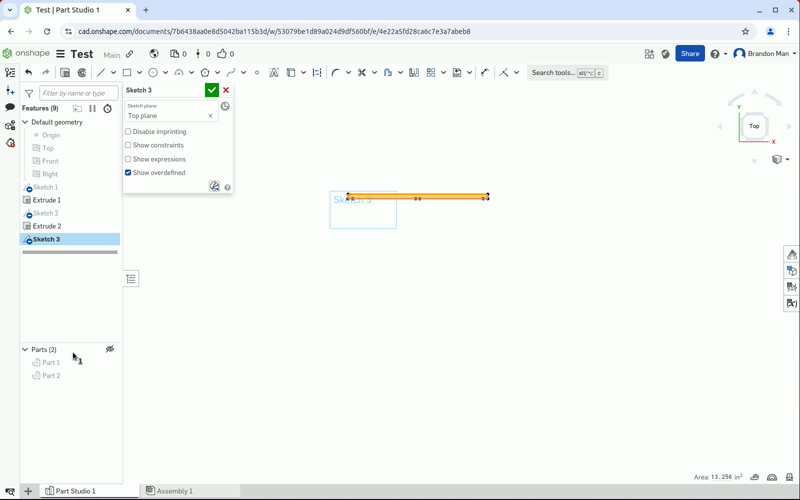
key(shift+y)
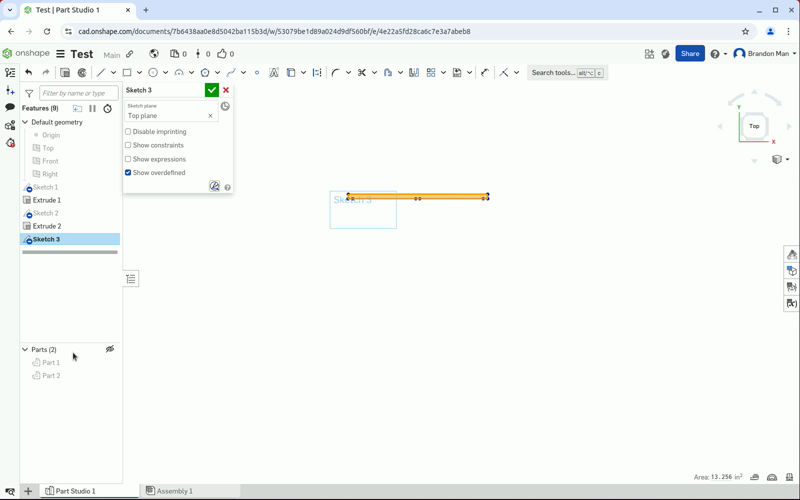
key(shift+e)
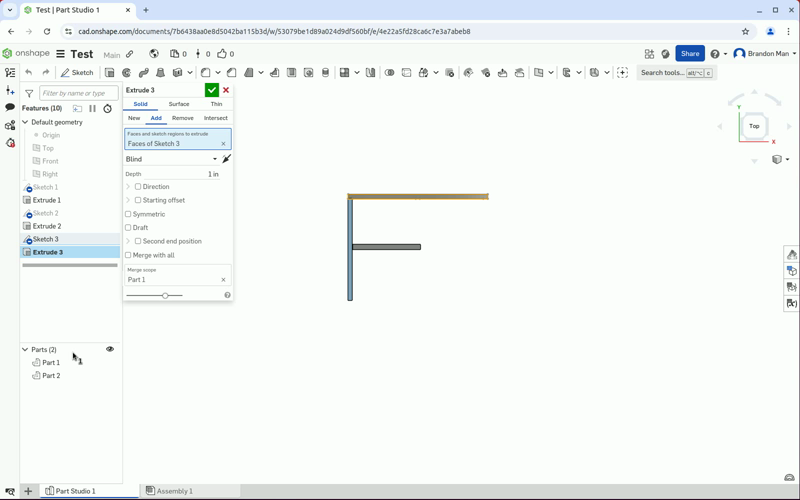
mouse_move(143, 106)
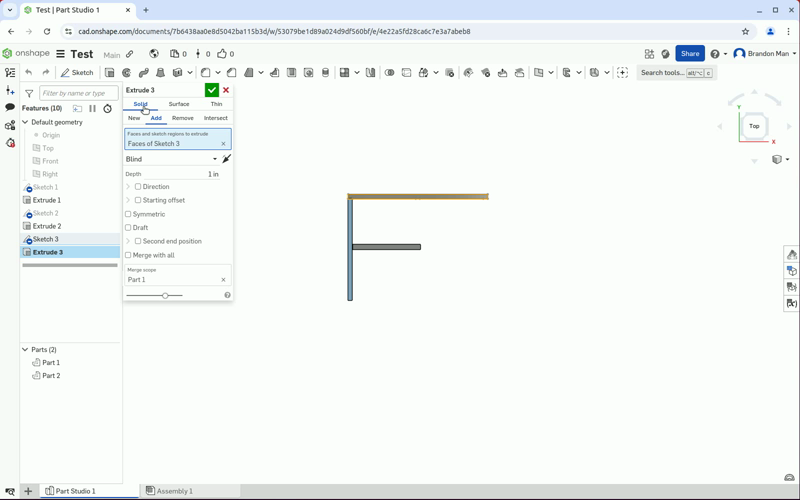
click(143, 106)
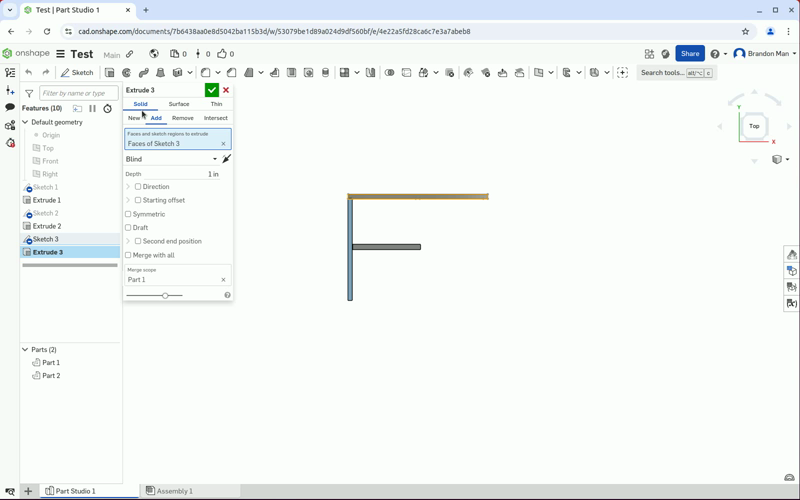
mouse_move(137, 120)
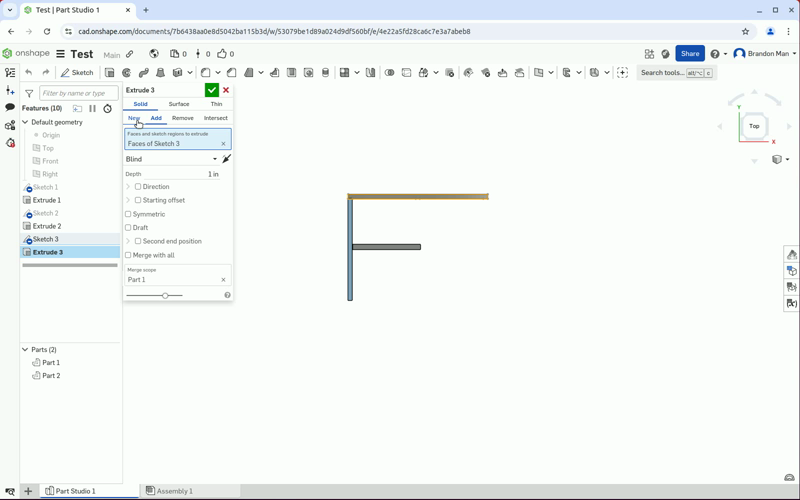
click(137, 120)
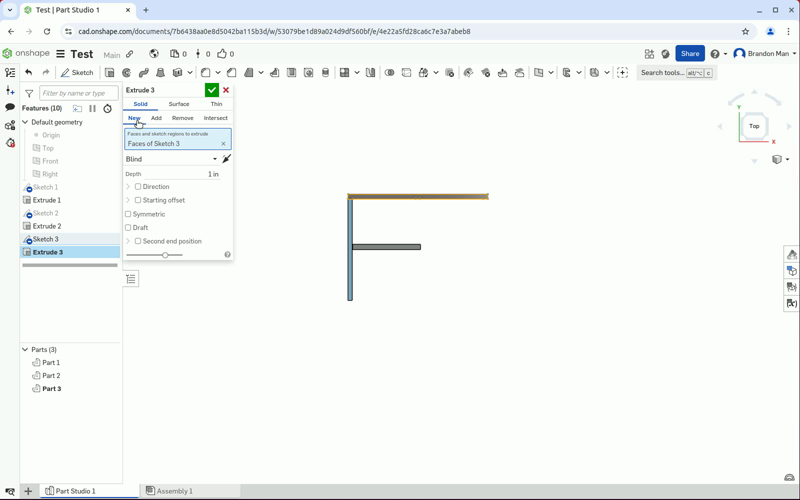
key(tab, 4)
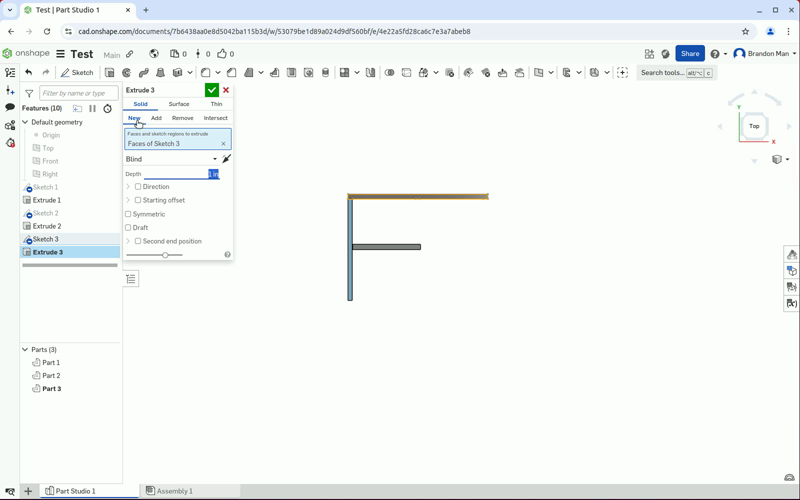
text(7.221)
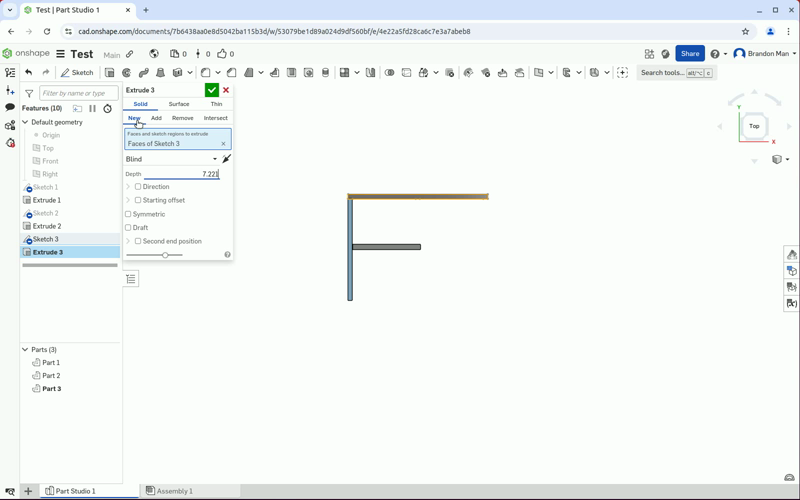
key(enter)
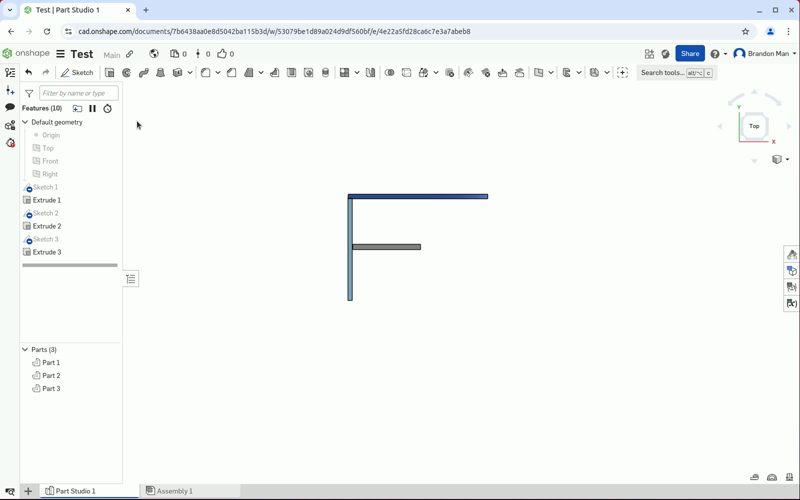
key(shift+h)
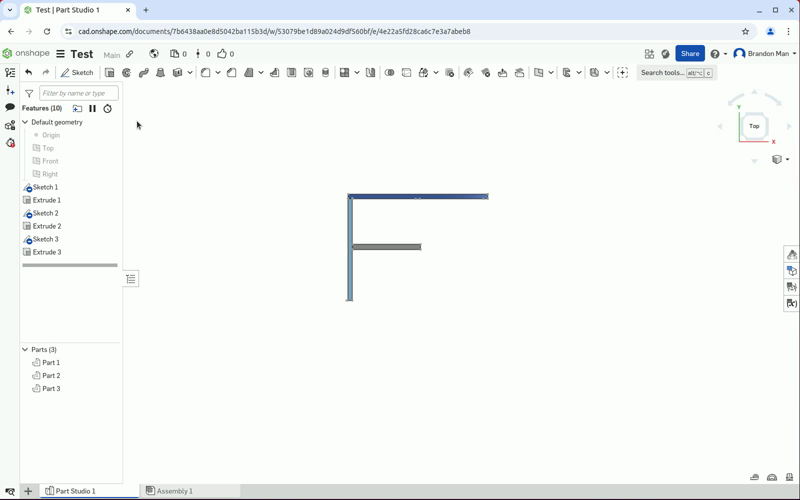
key(shift+h)
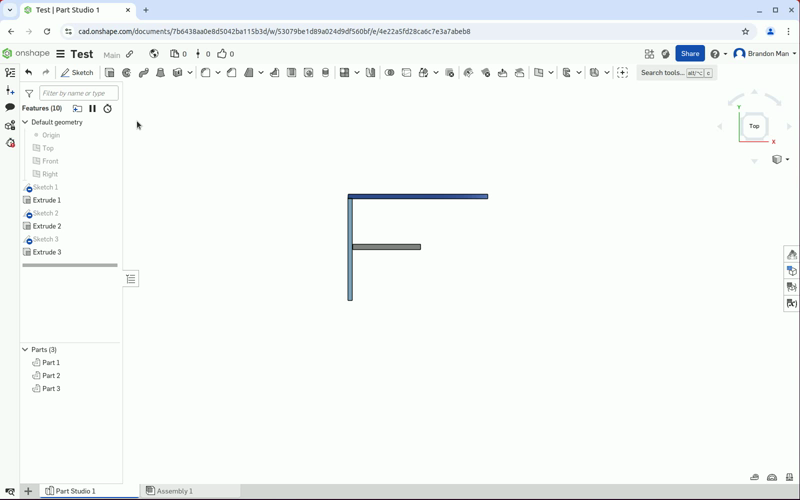
mouse_move(73, 189)
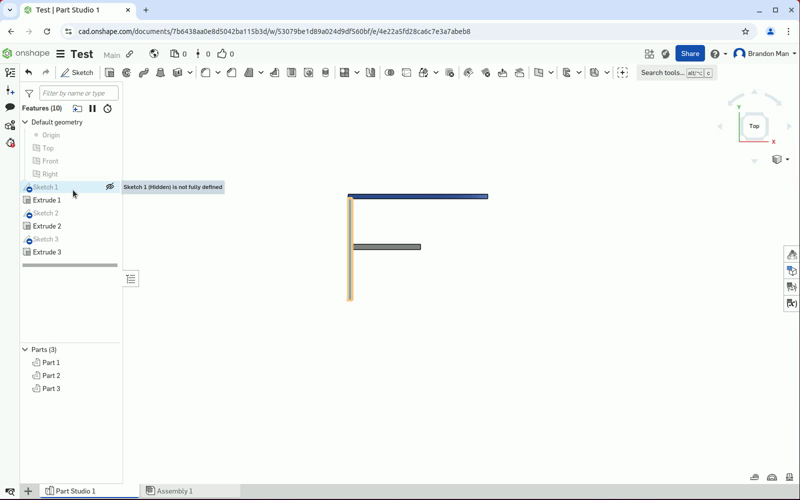
click(73, 189)
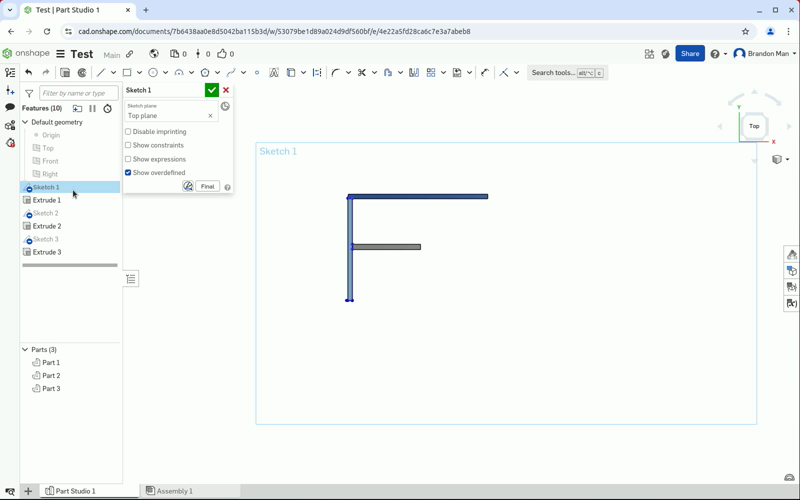
mouse_move(229, 92)
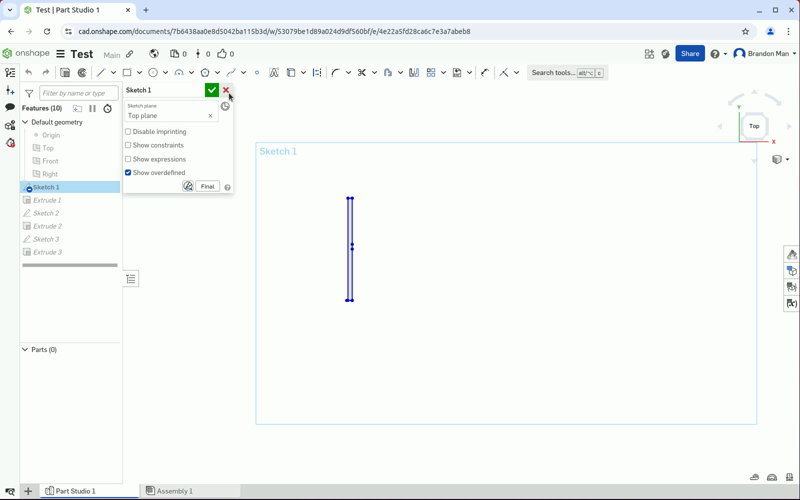
click(229, 92)
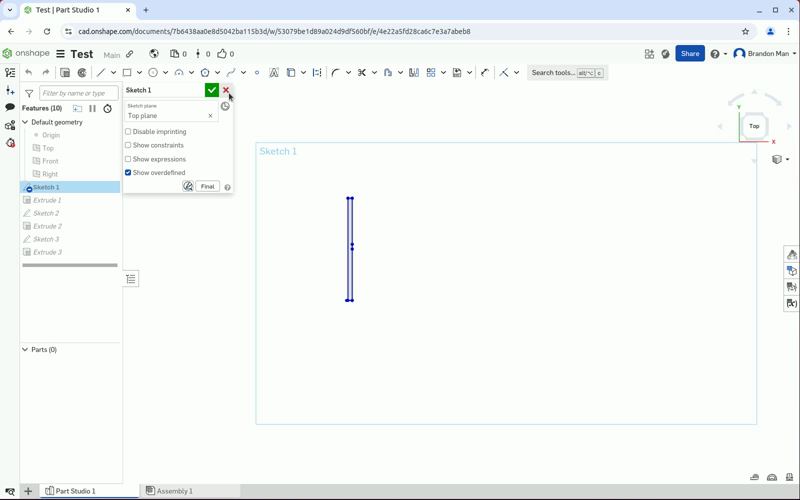
key(shift+s)
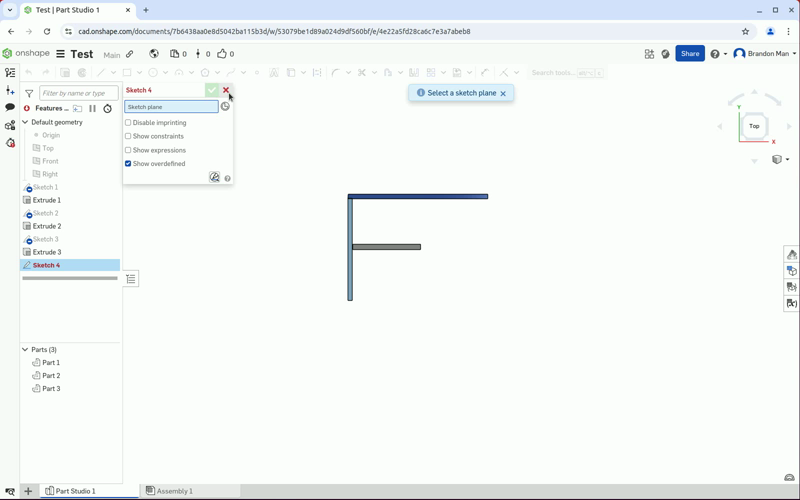
mouse_move(73, 150)
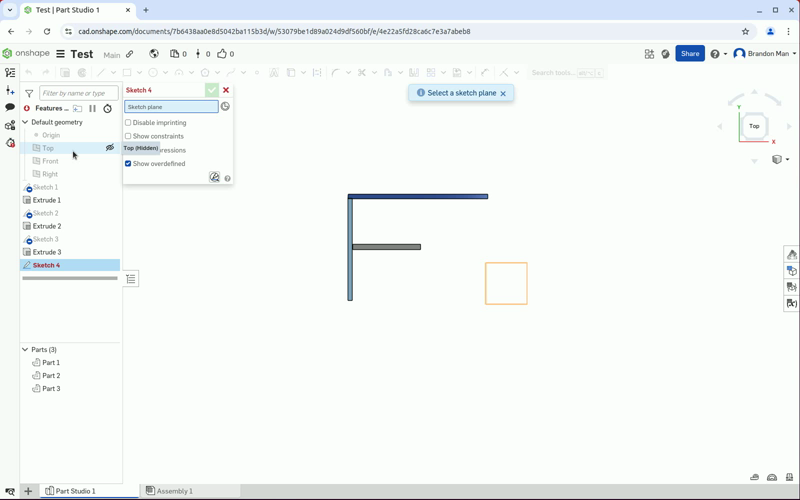
click(73, 150)
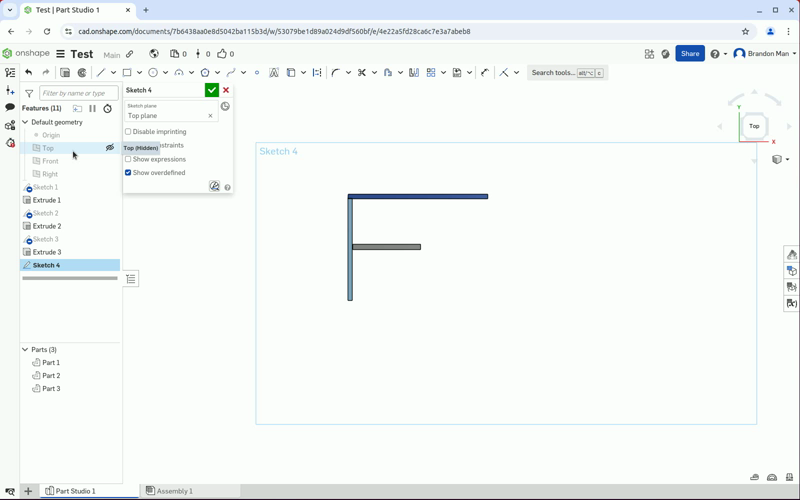
mouse_move(73, 352)
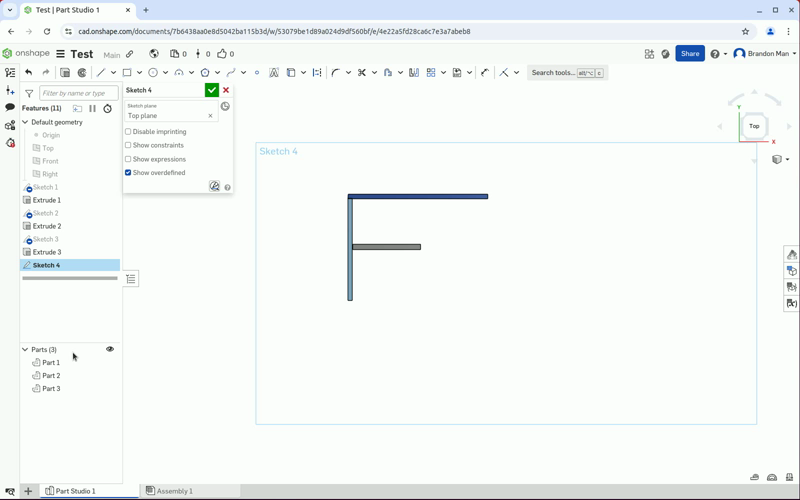
key(y)
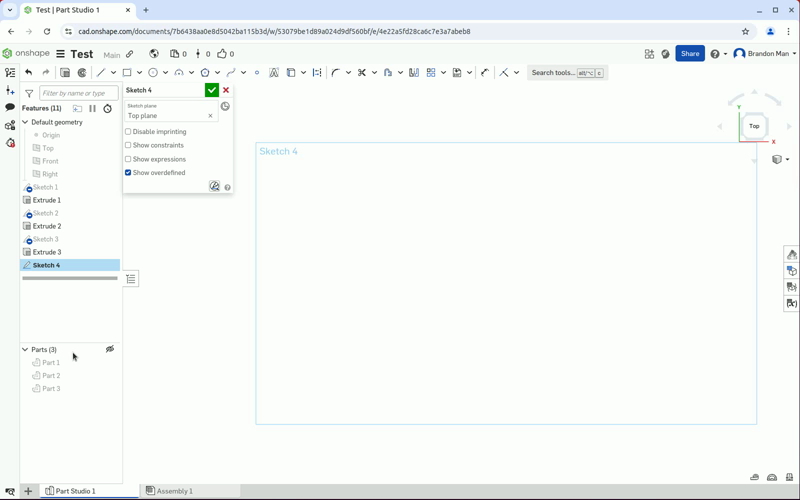
key(l)
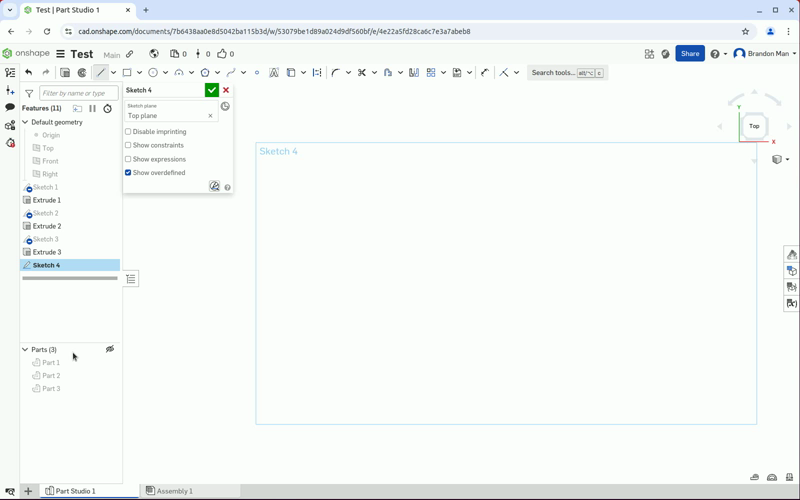
key_down(shift)
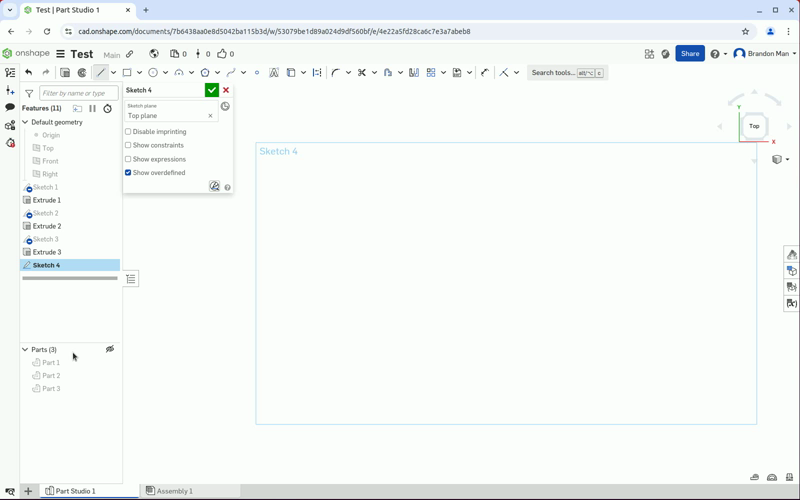
mouse_move(416, 294)
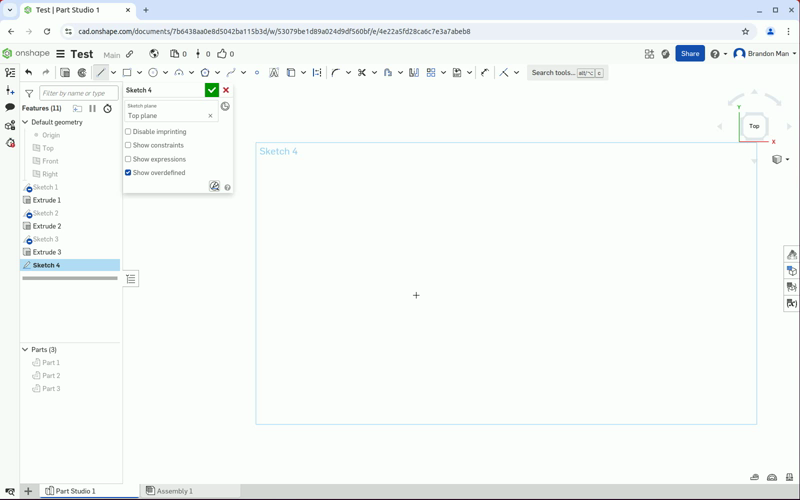
click(416, 294)
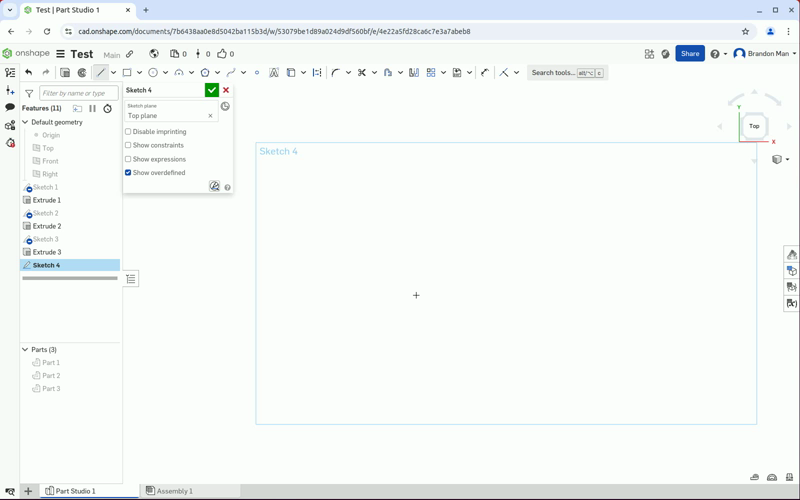
key_up(shift)
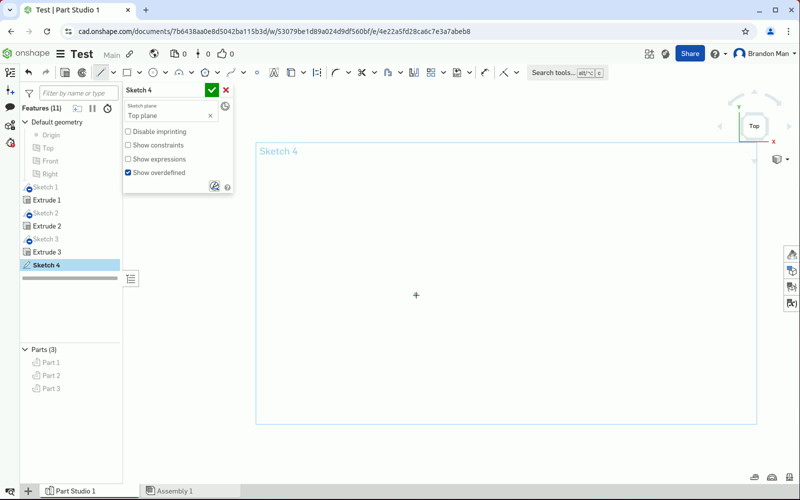
key_down(shift)
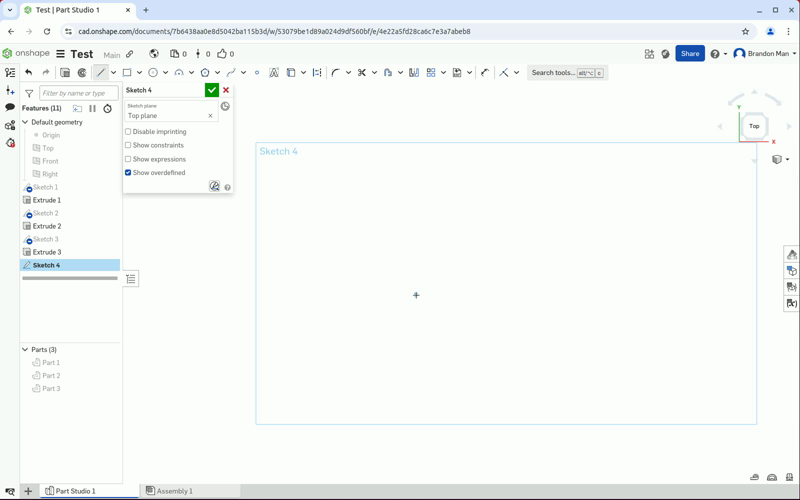
mouse_move(446, 294)
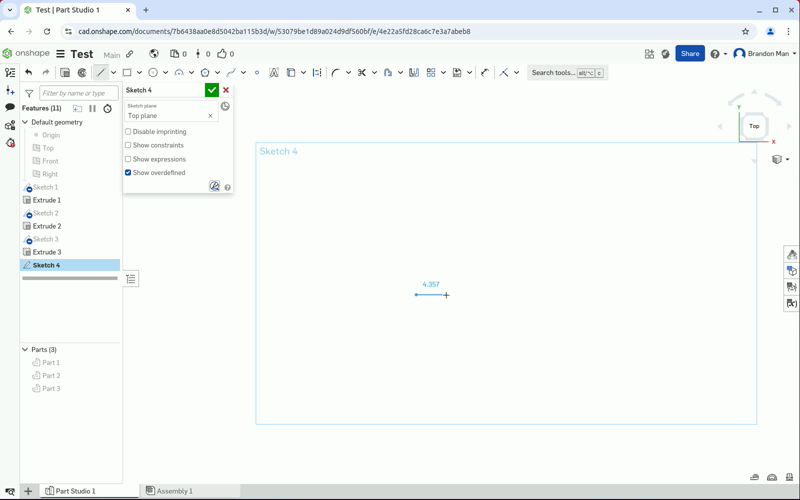
mouse_move(420, 294)
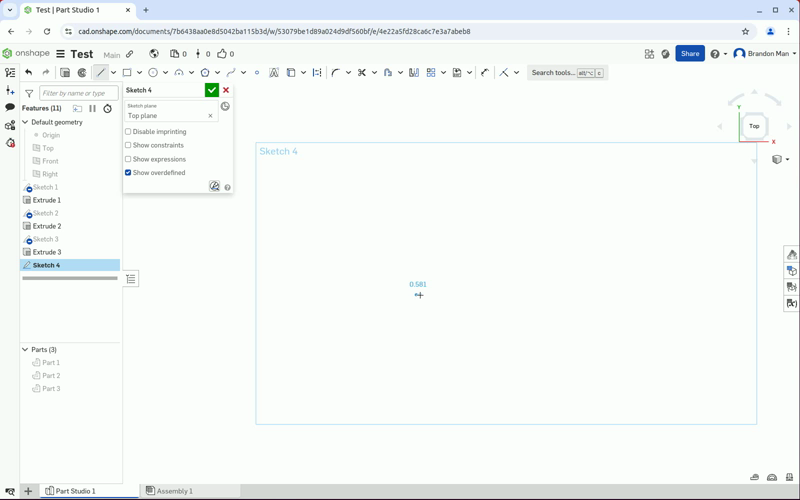
scroll(6)
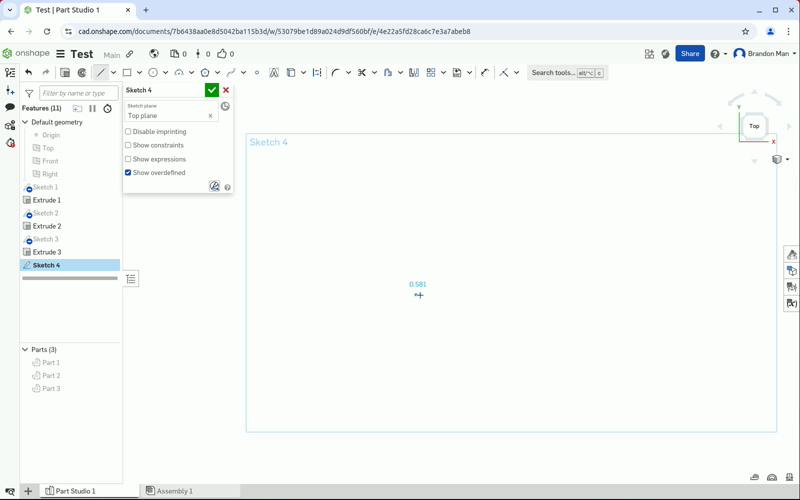
scroll(6)
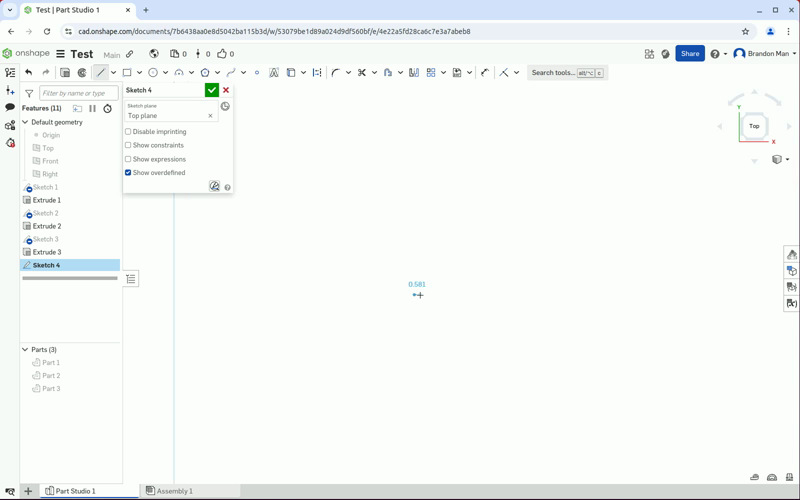
scroll(6)
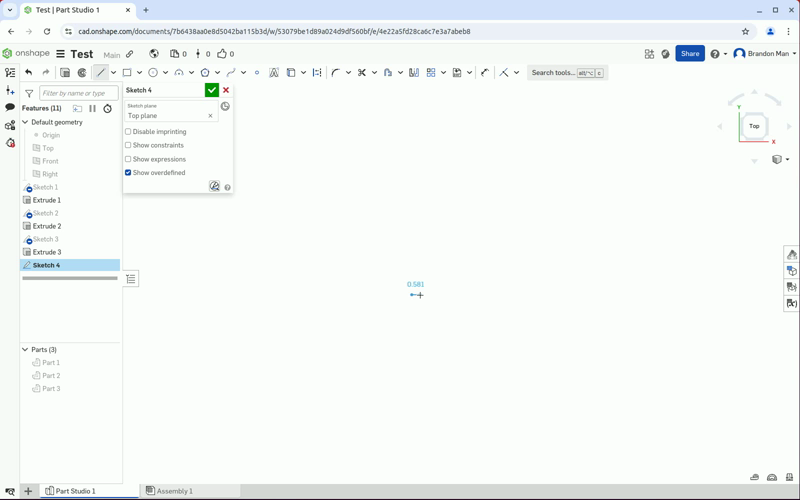
scroll(6)
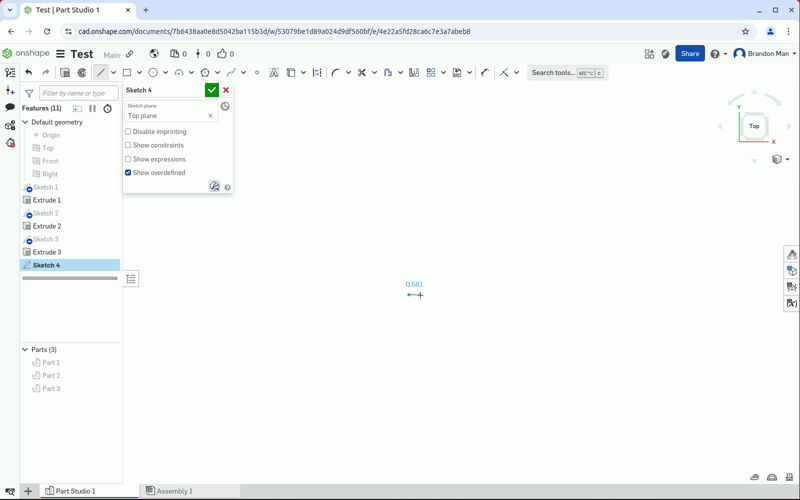
scroll(6)
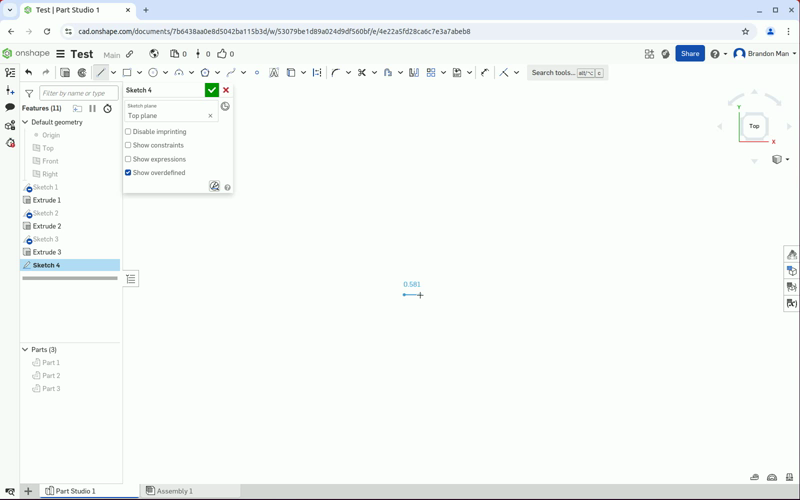
scroll(6)
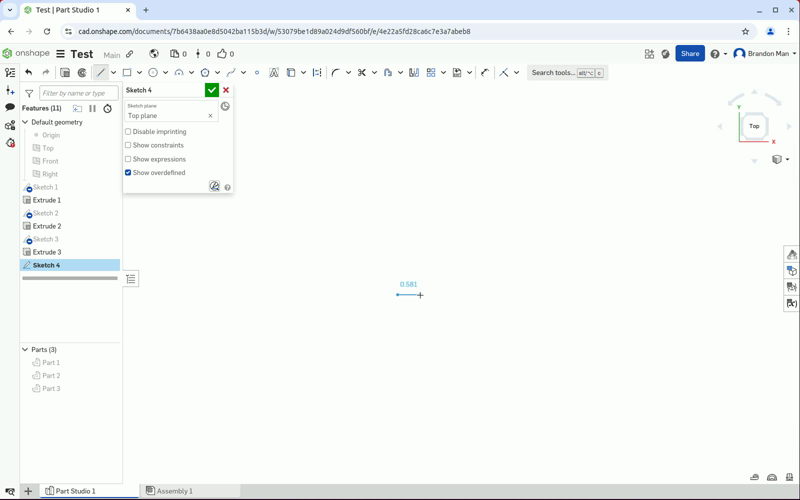
scroll(6)
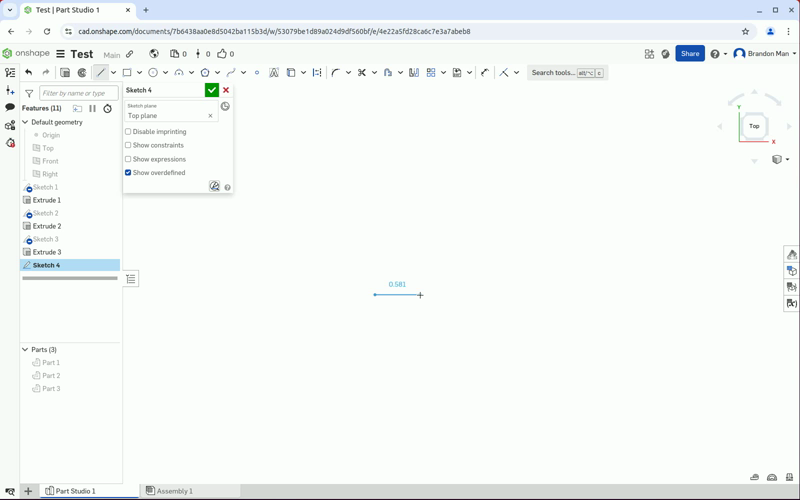
click(420, 294)
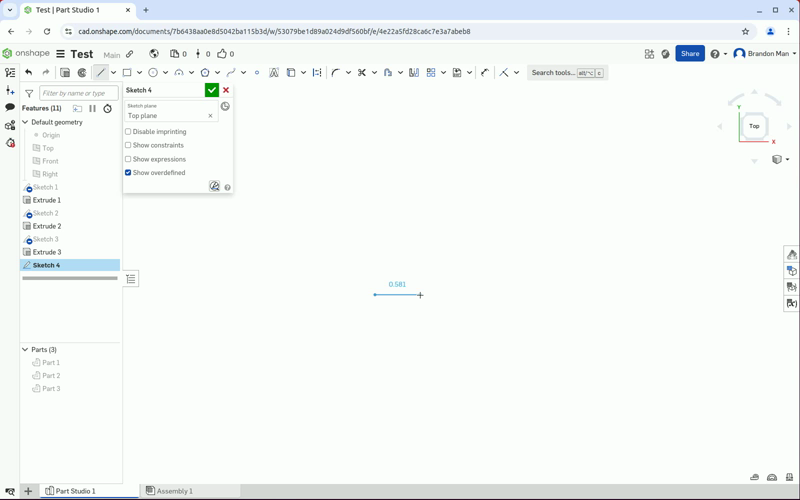
scroll(-6)
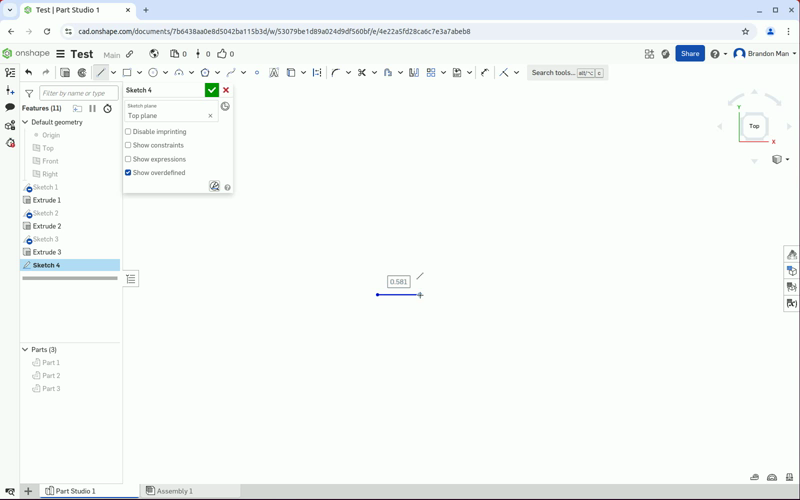
scroll(-6)
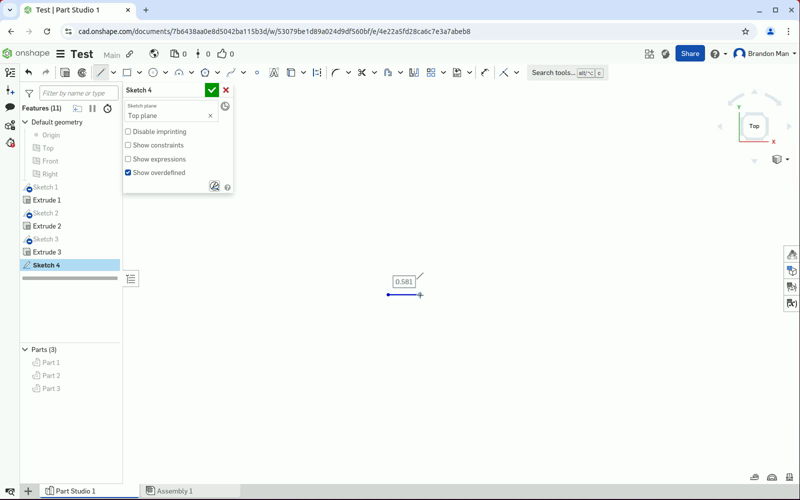
scroll(-6)
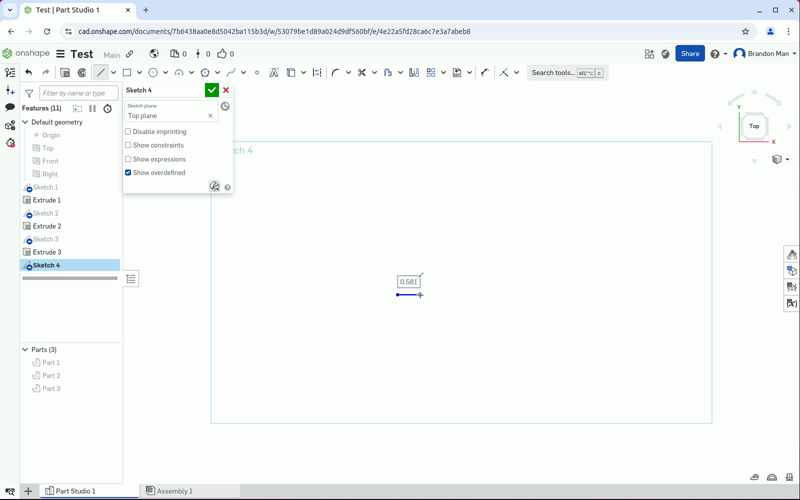
scroll(-6)
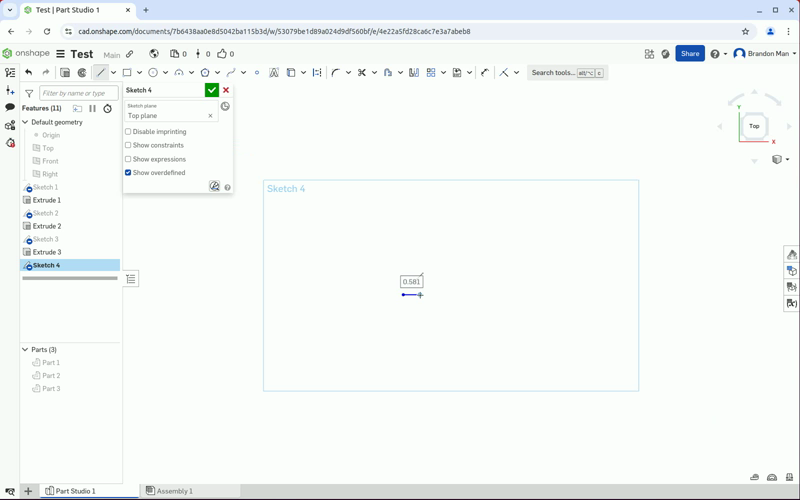
scroll(-6)
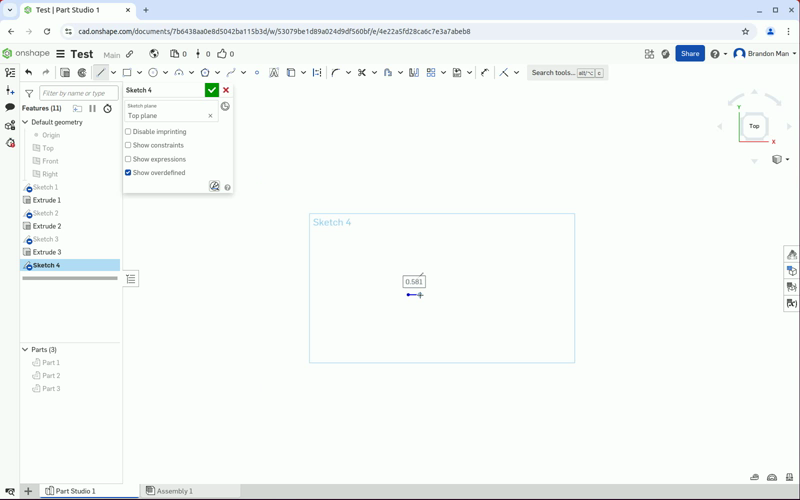
scroll(-6)
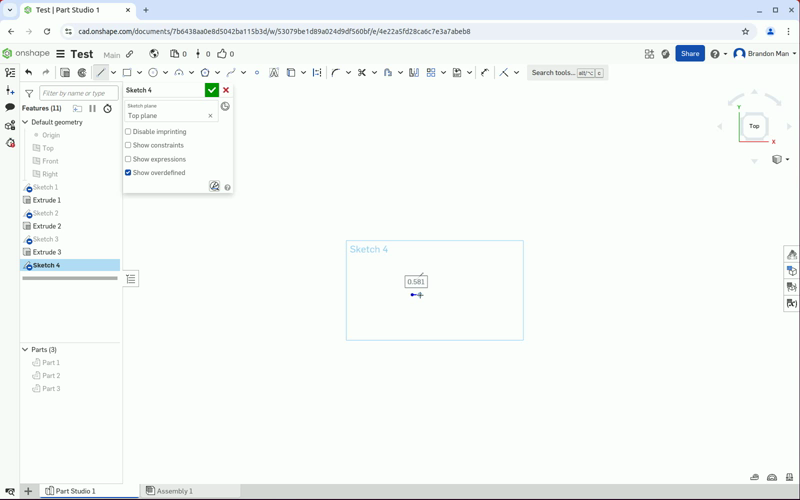
scroll(-6)
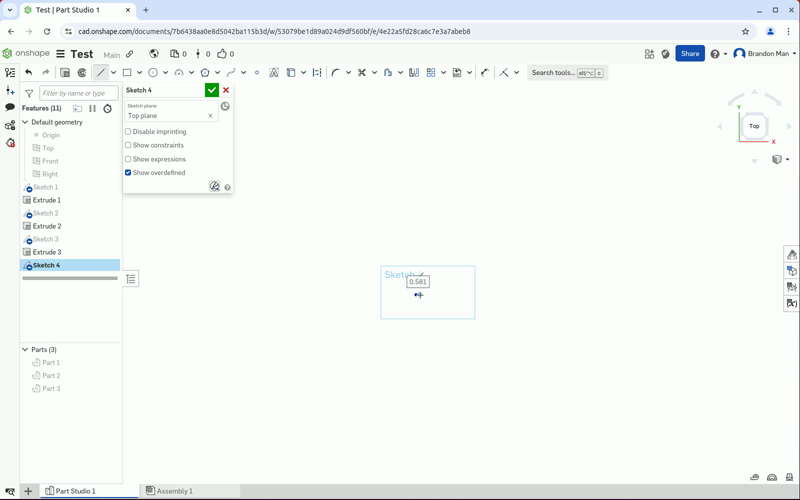
key_up(shift)
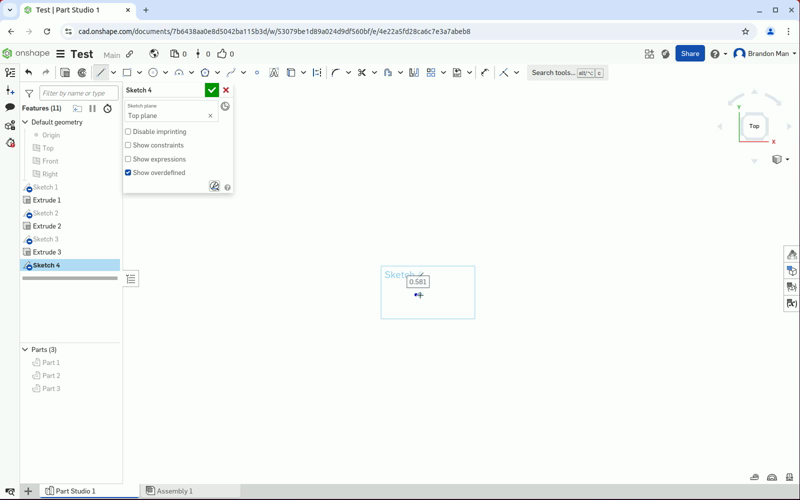
key_down(shift)
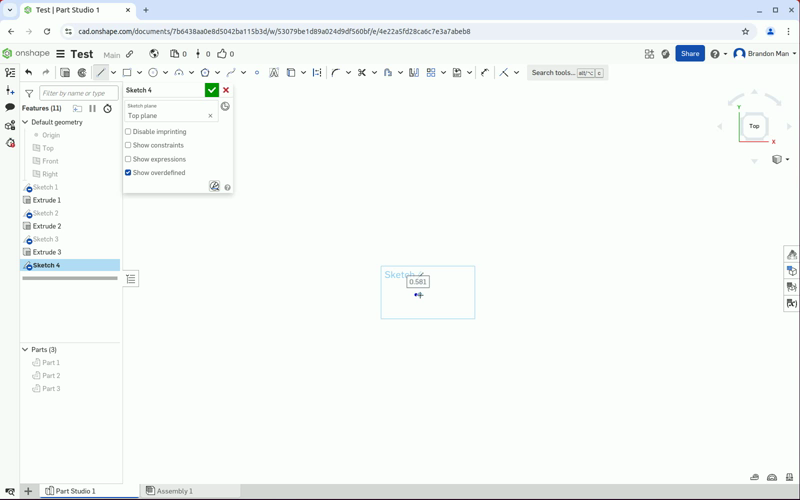
mouse_move(420, 198)
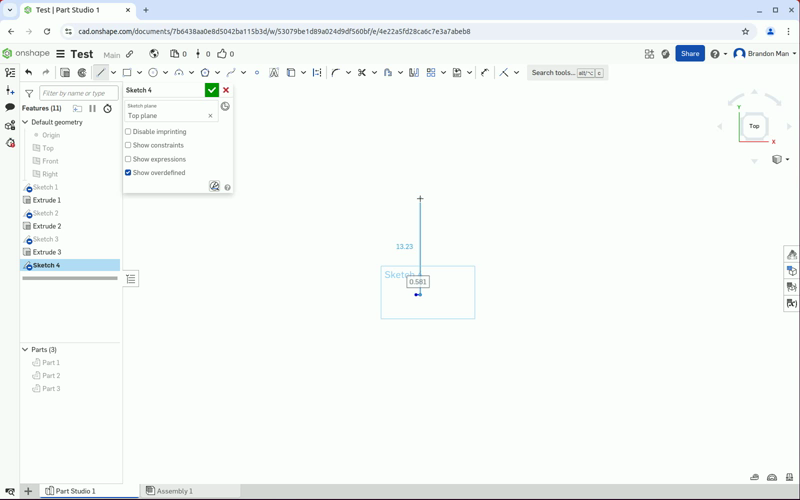
click(420, 198)
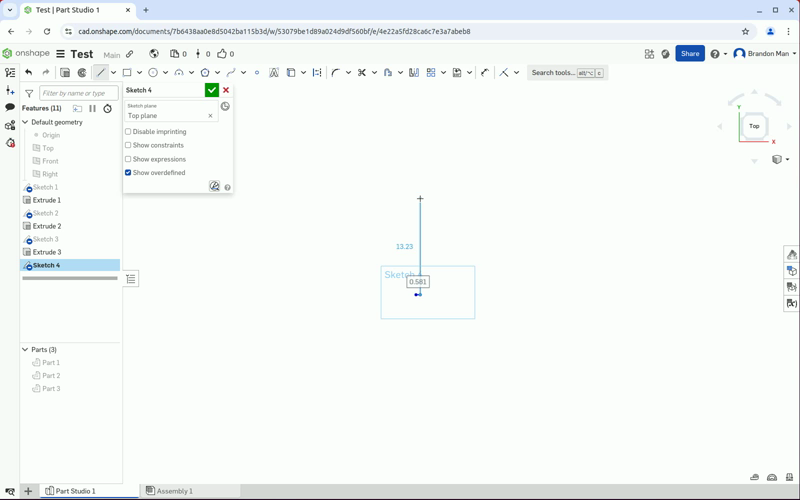
key_up(shift)
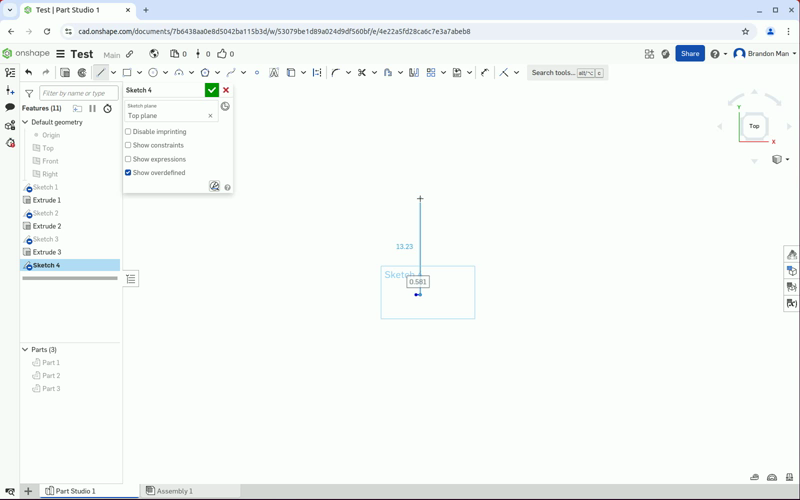
key_down(shift)
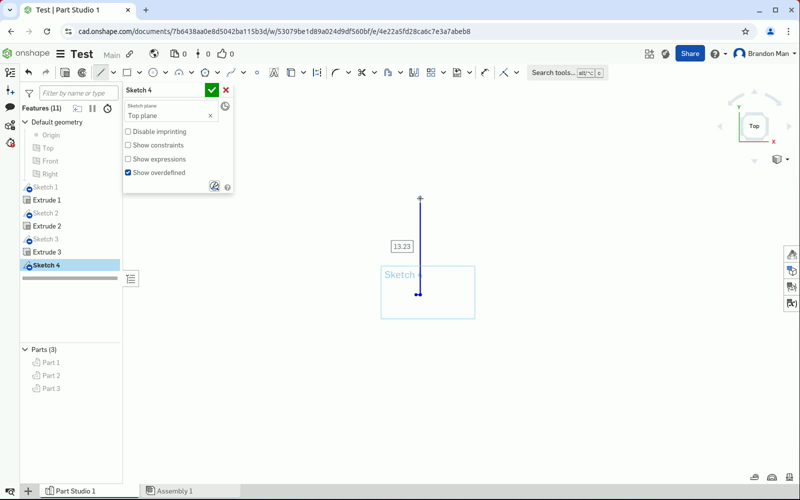
mouse_move(450, 198)
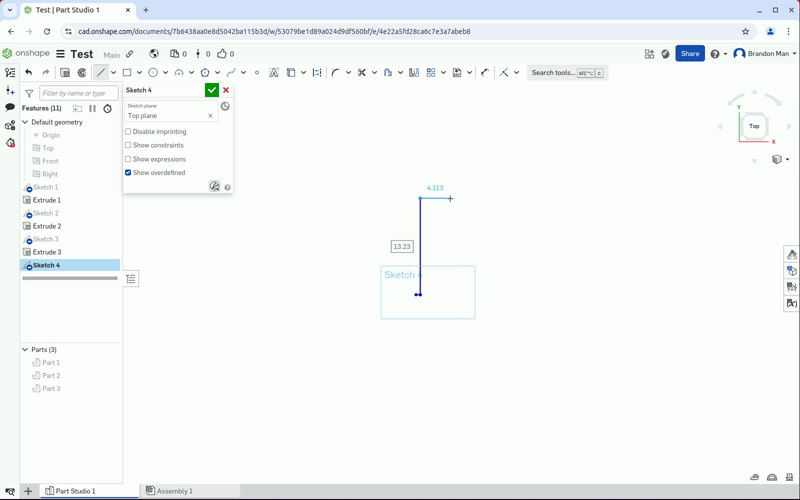
mouse_move(416, 198)
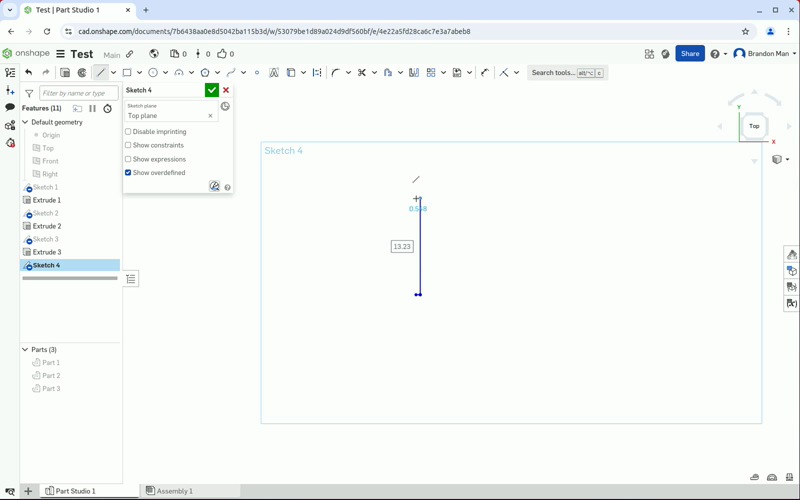
scroll(6)
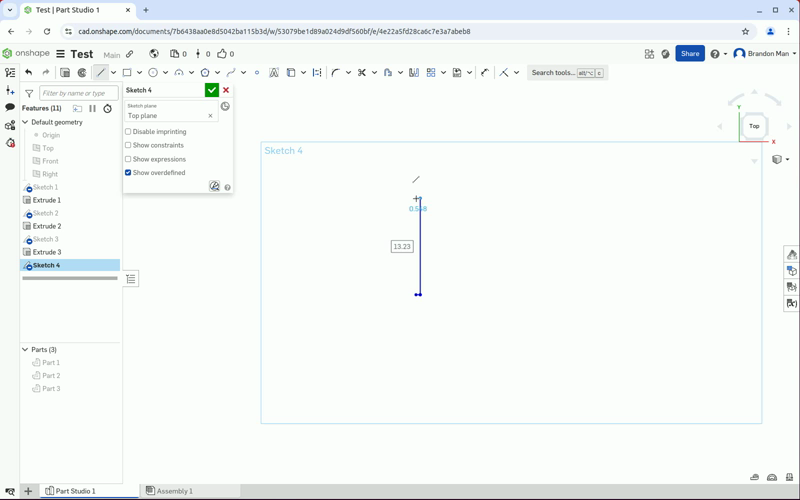
scroll(6)
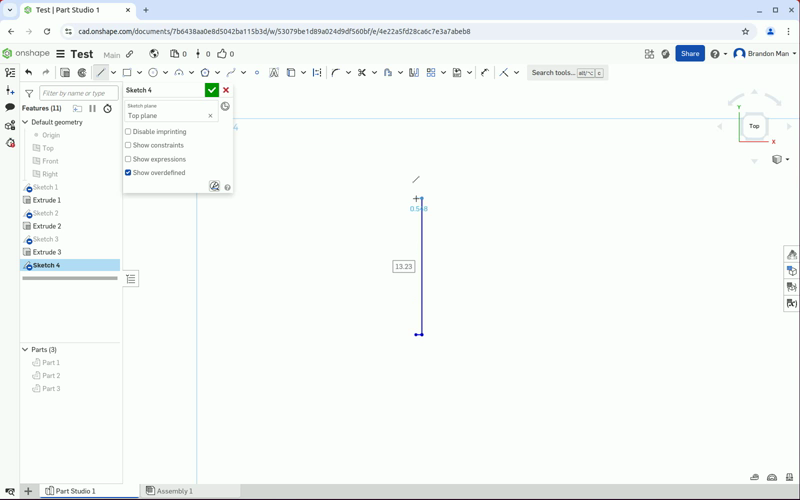
scroll(6)
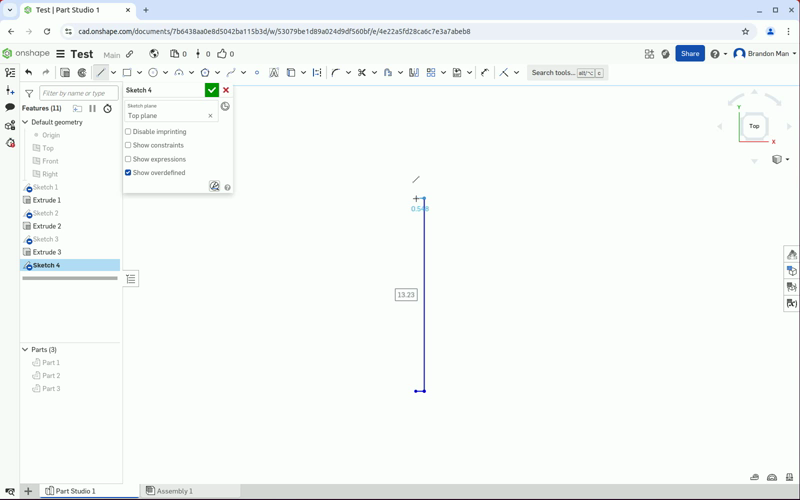
scroll(6)
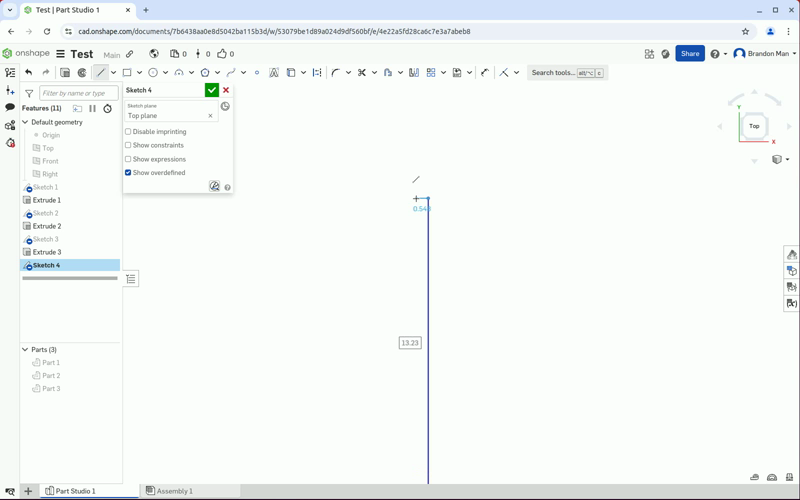
scroll(6)
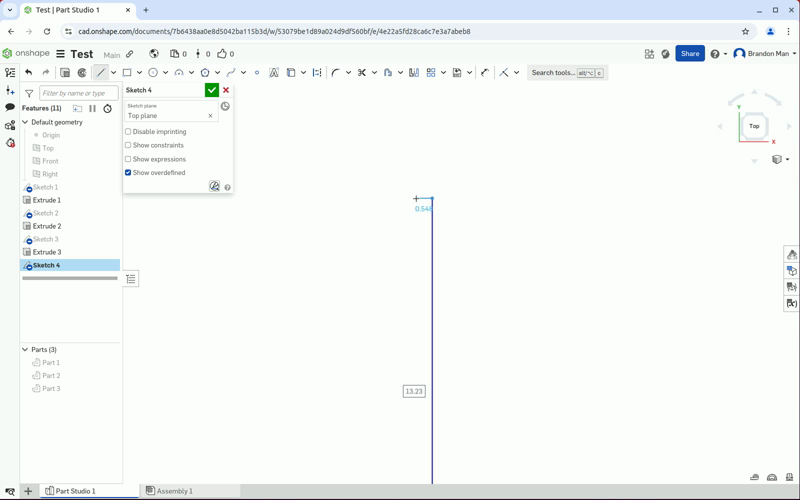
scroll(6)
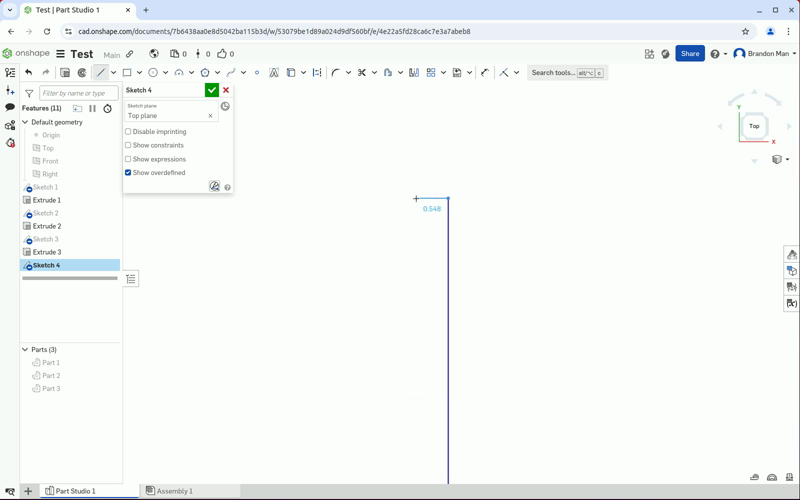
scroll(6)
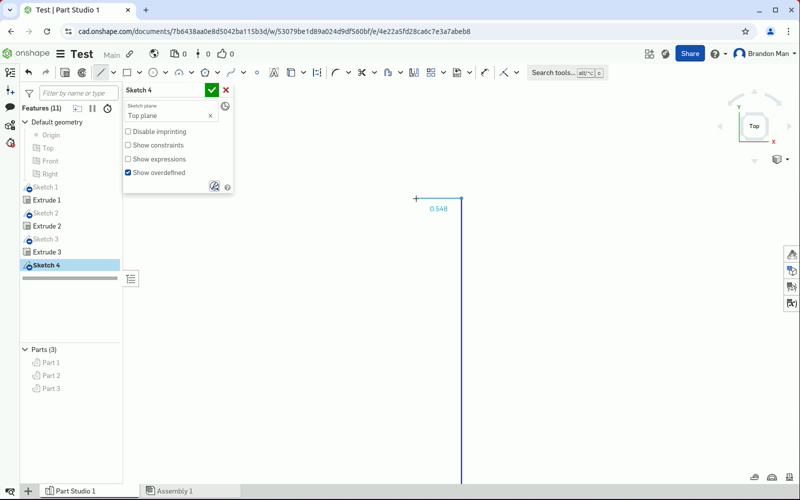
click(416, 198)
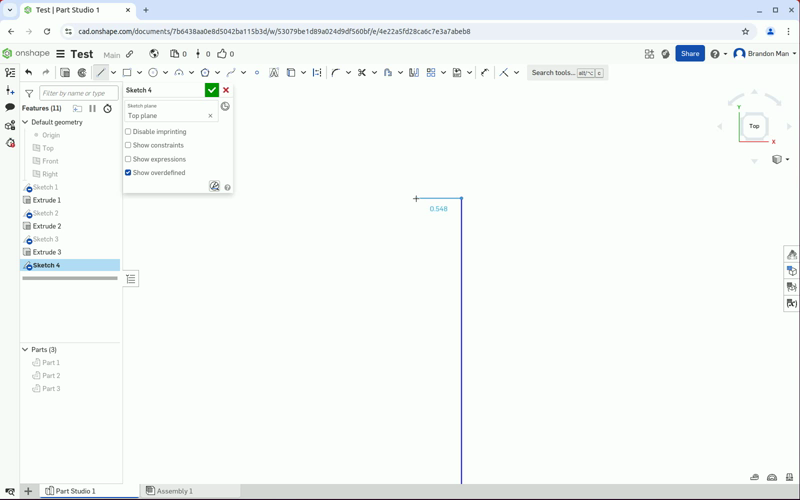
scroll(-6)
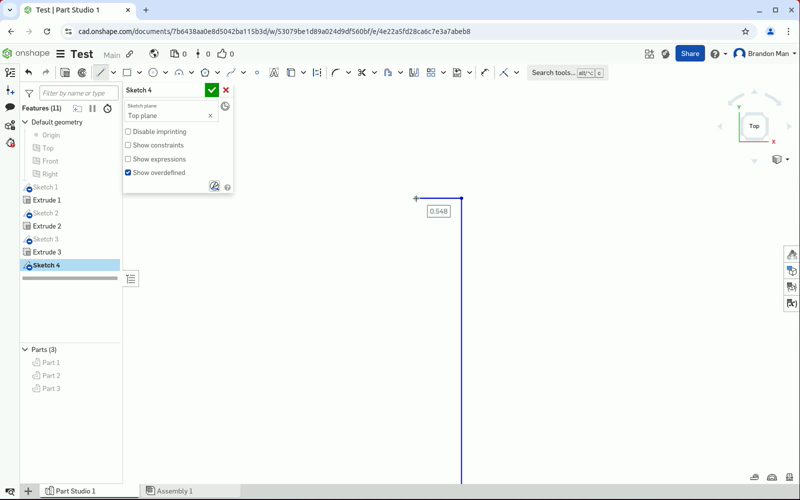
scroll(-6)
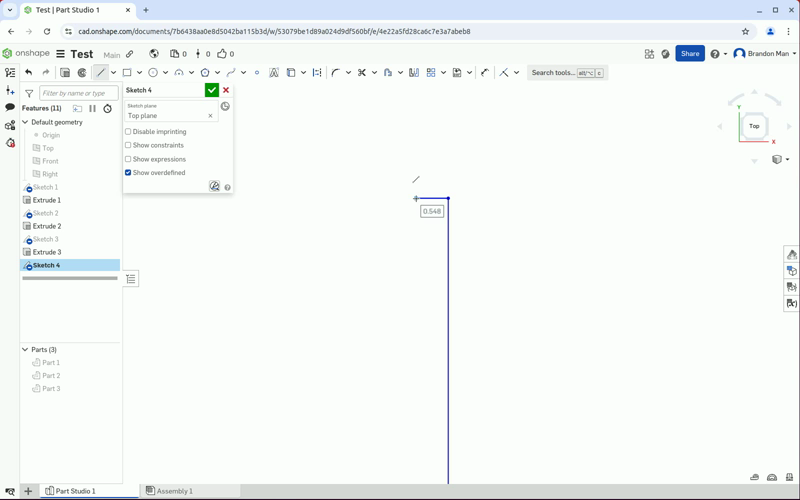
scroll(-6)
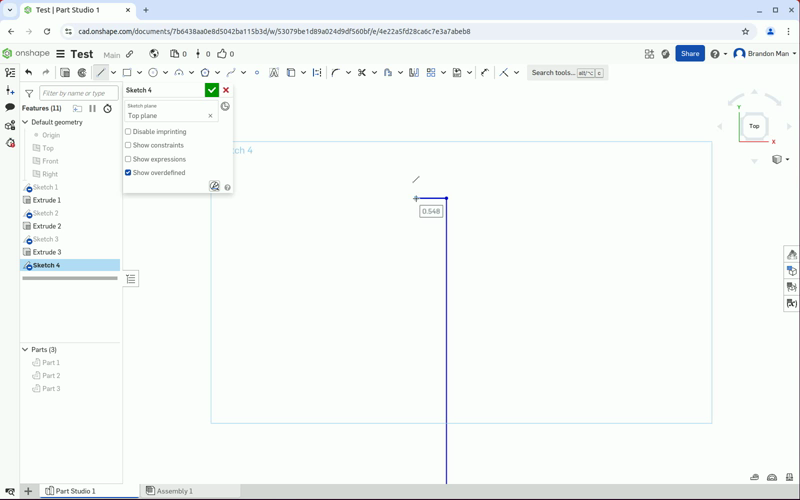
scroll(-6)
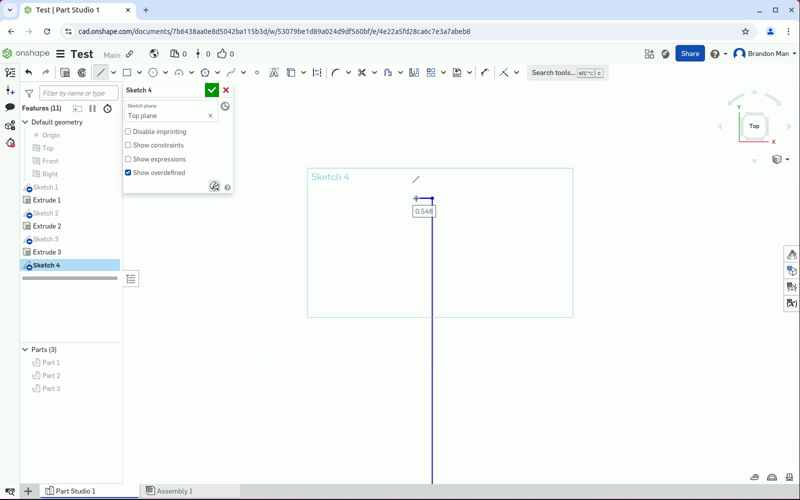
scroll(-6)
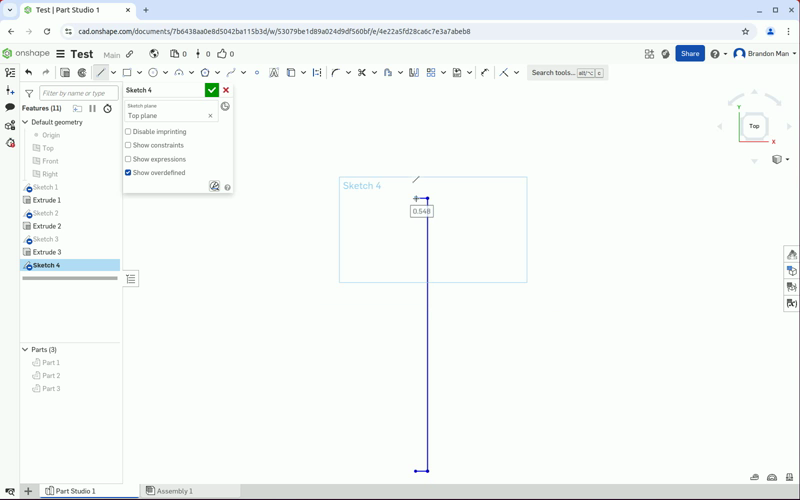
scroll(-6)
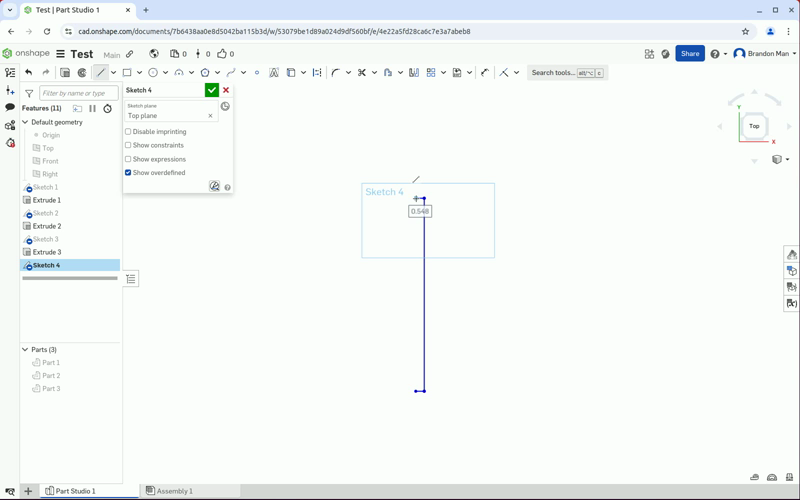
scroll(-6)
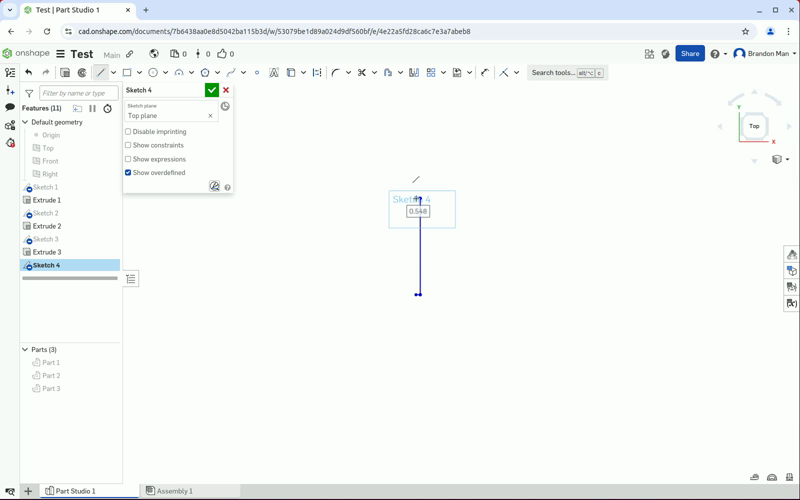
key_up(shift)
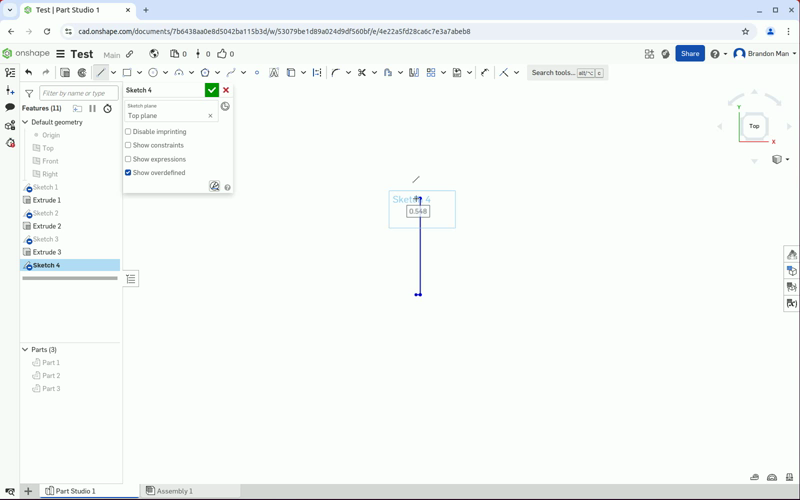
key_down(shift)
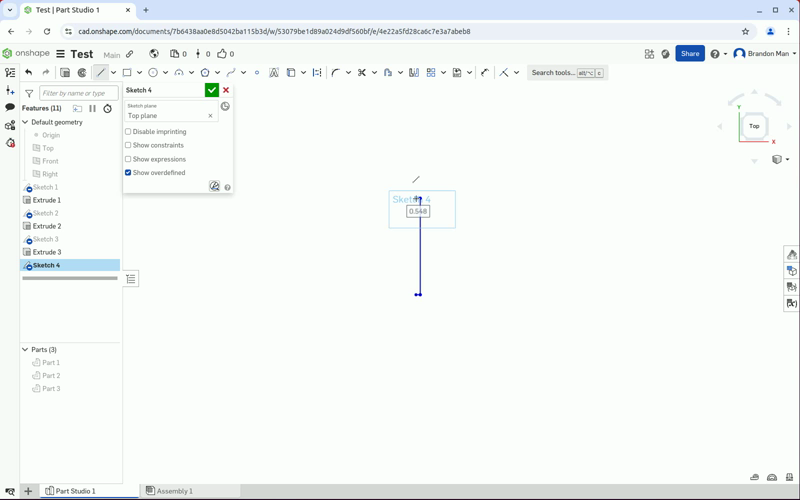
mouse_move(446, 198)
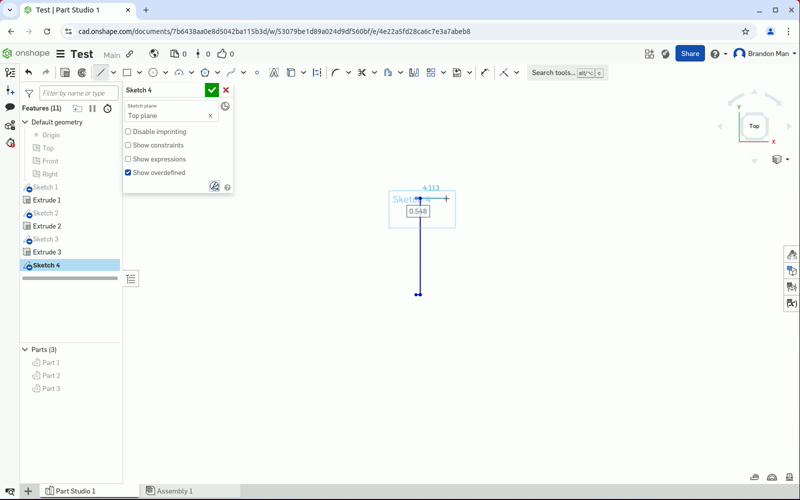
mouse_move(416, 241)
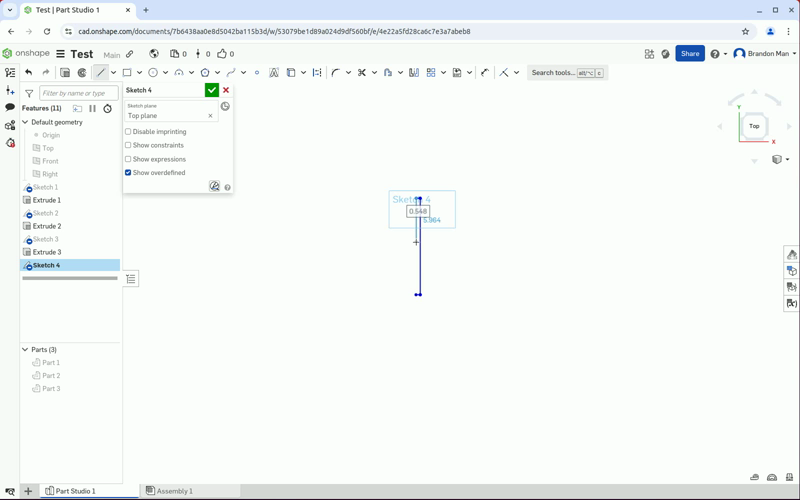
click(416, 241)
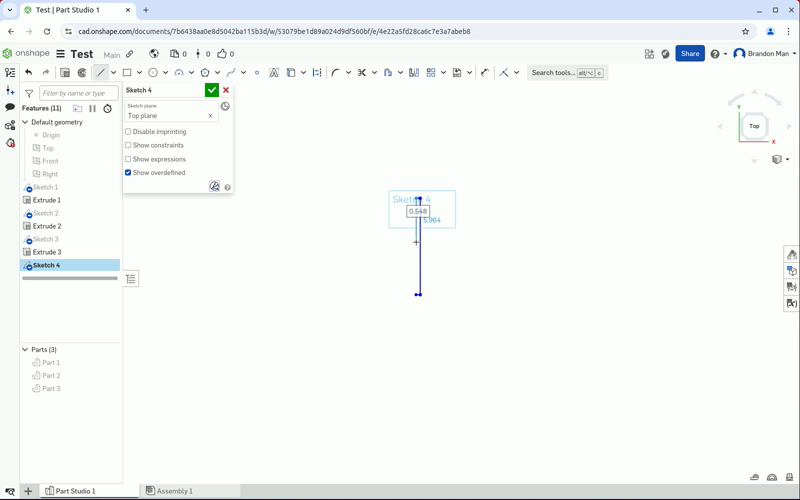
key_up(shift)
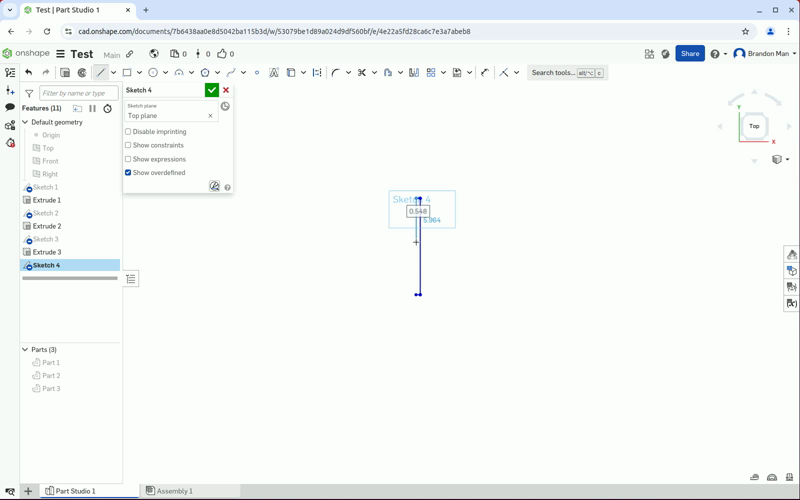
key_down(shift)
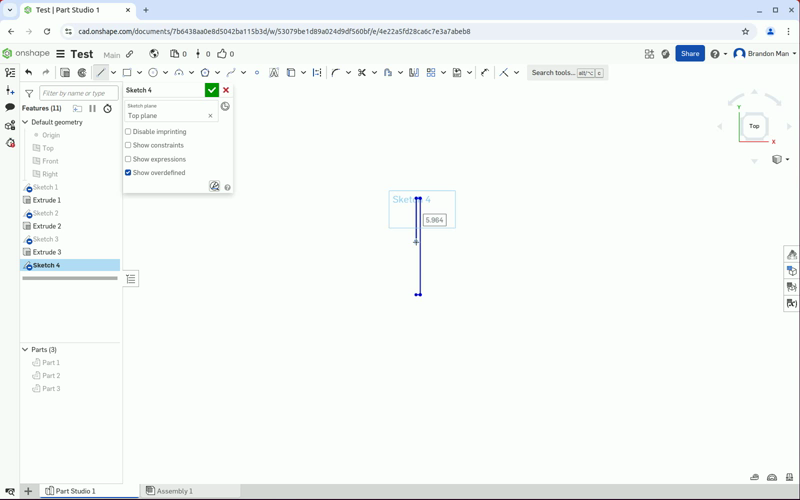
mouse_move(446, 241)
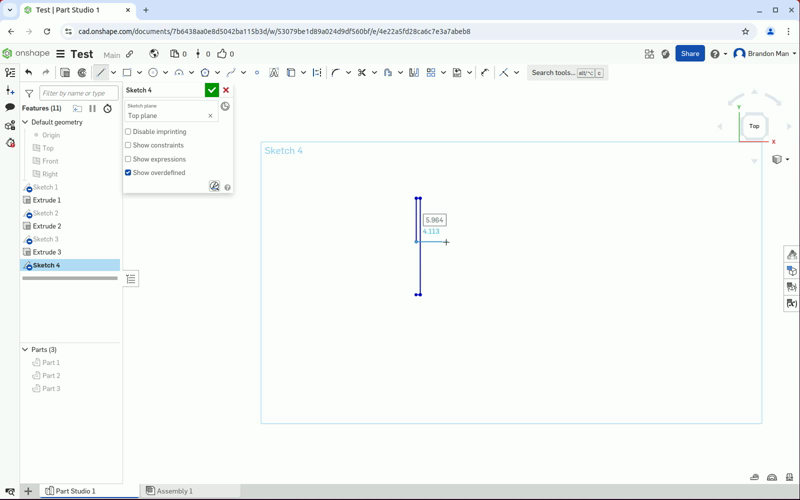
mouse_move(416, 246)
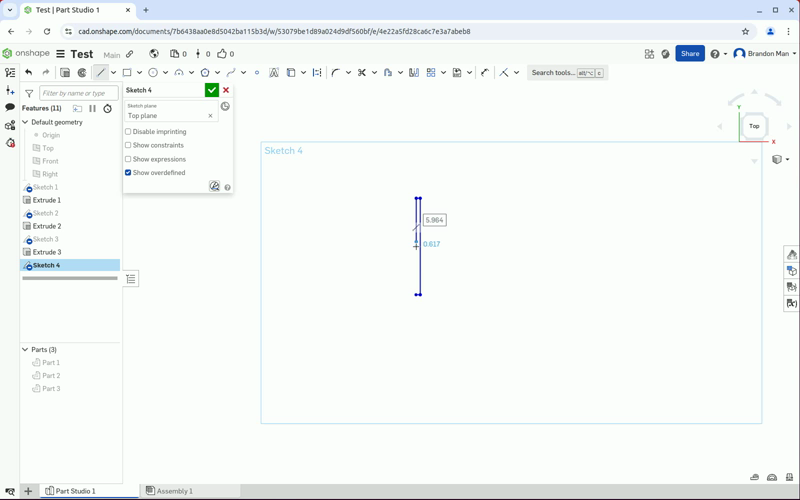
scroll(6)
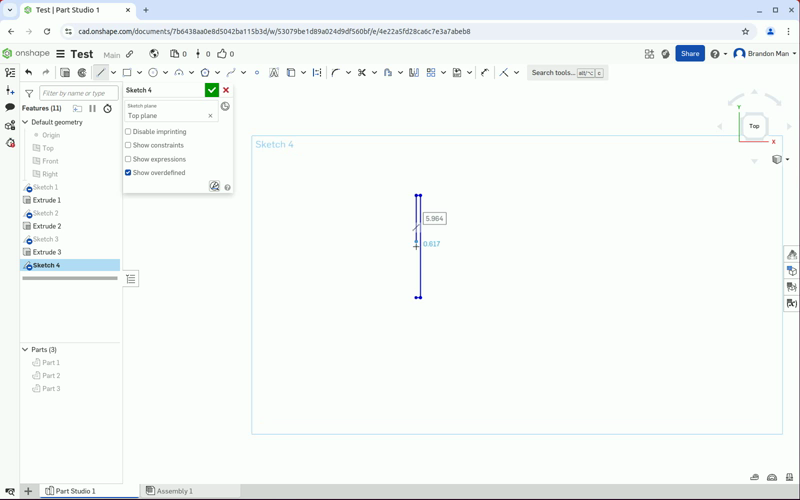
scroll(6)
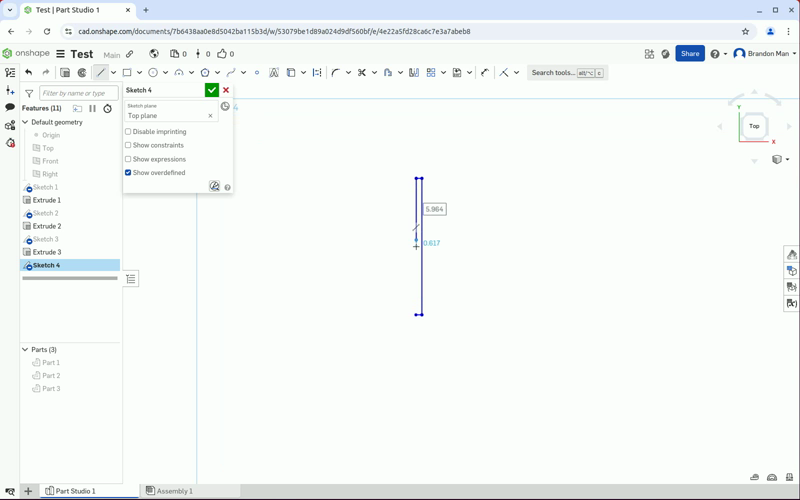
scroll(6)
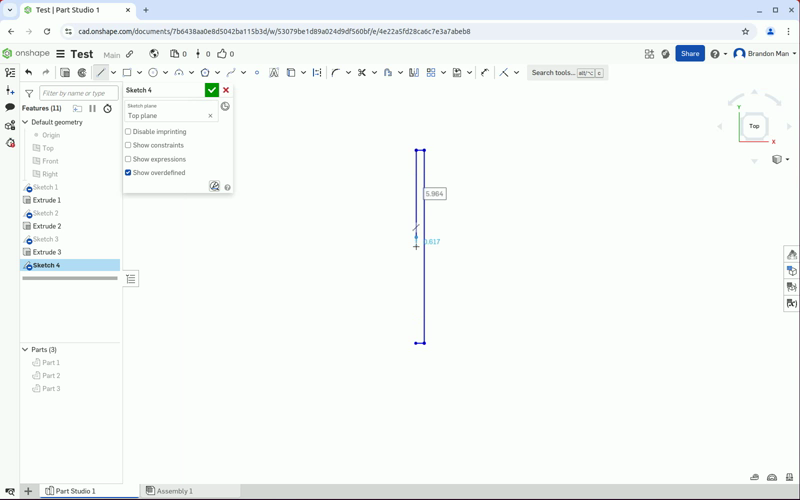
scroll(6)
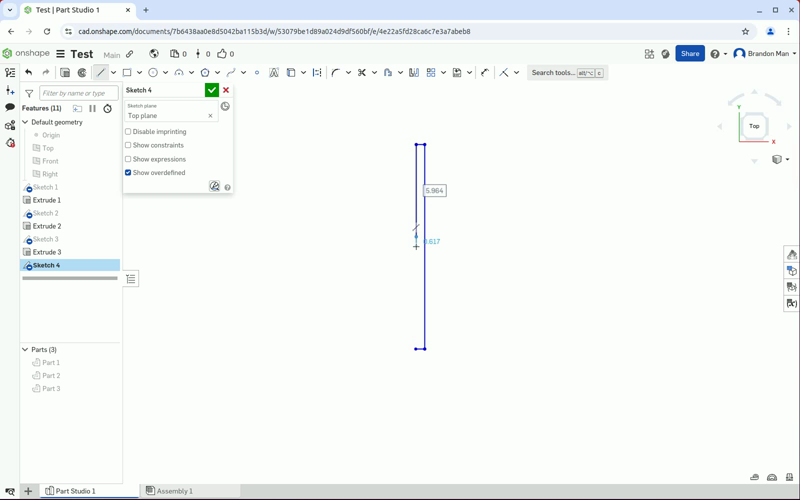
scroll(6)
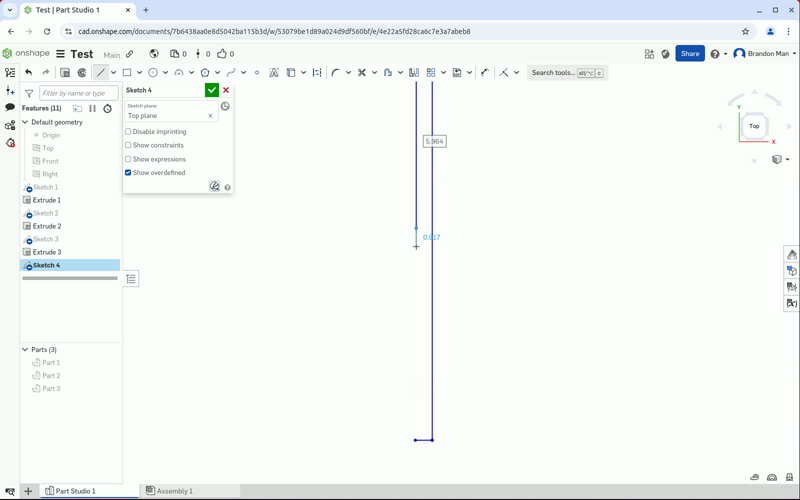
scroll(6)
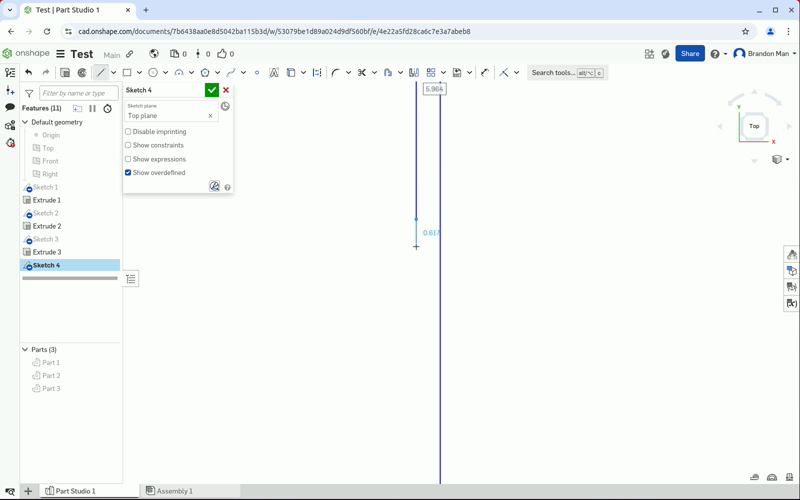
scroll(6)
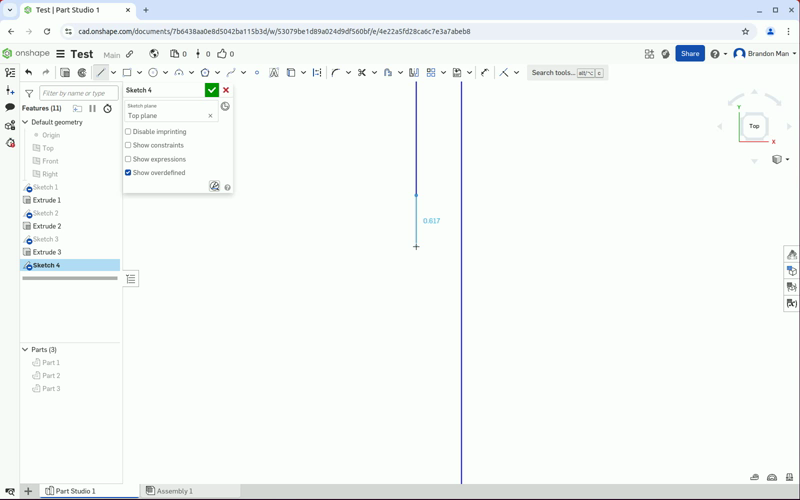
click(416, 246)
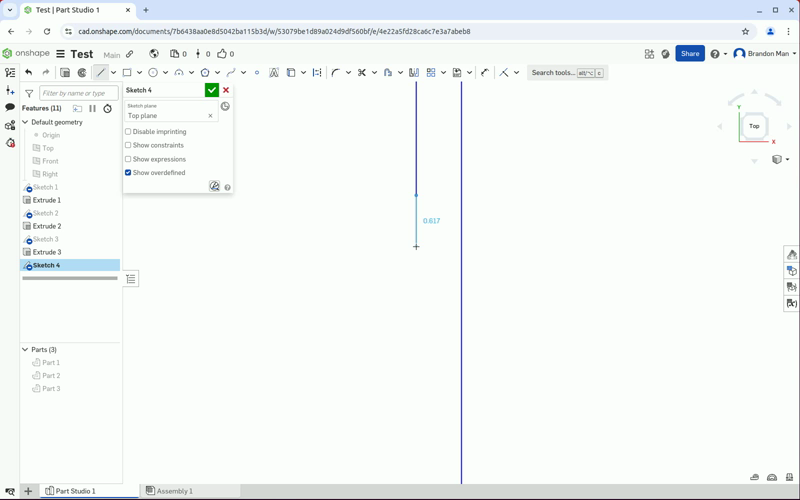
scroll(-6)
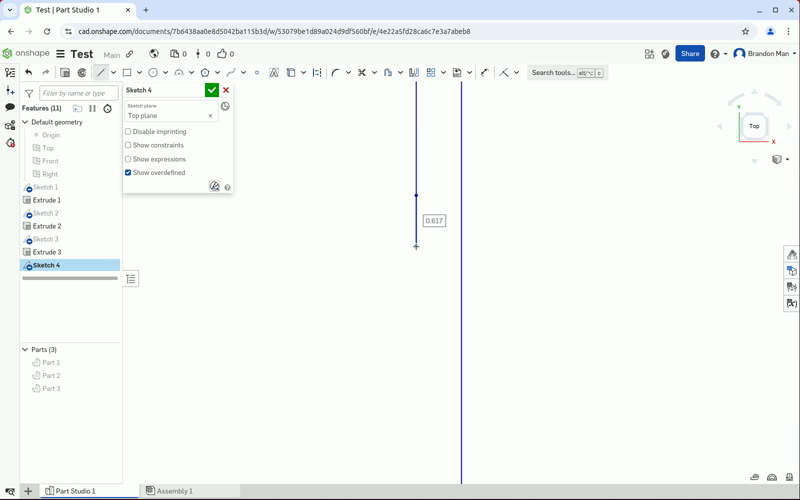
scroll(-6)
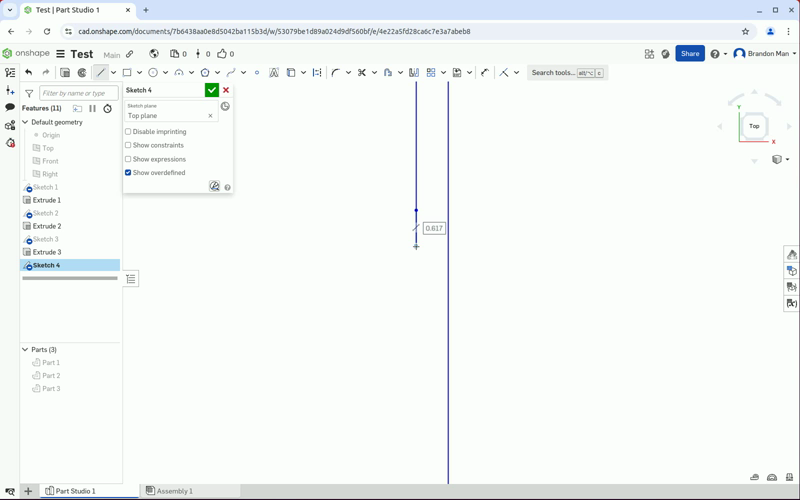
scroll(-6)
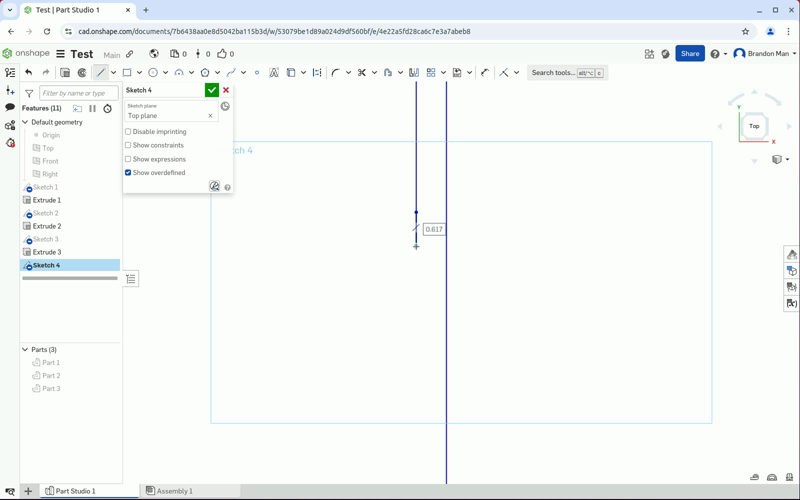
scroll(-6)
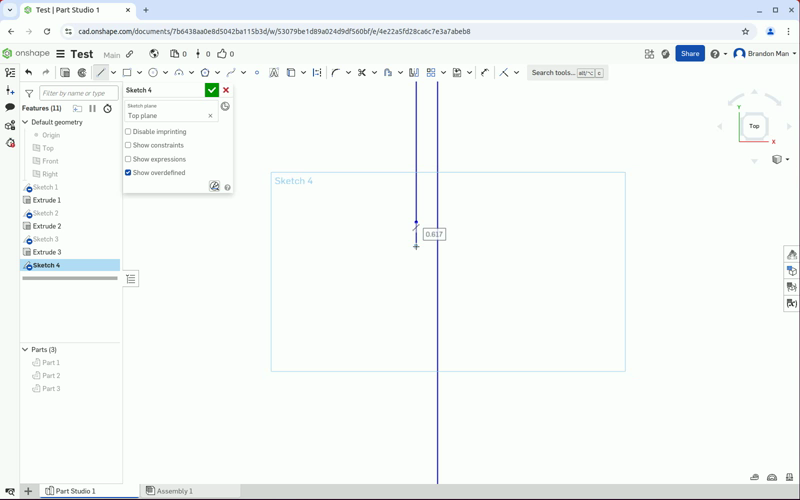
scroll(-6)
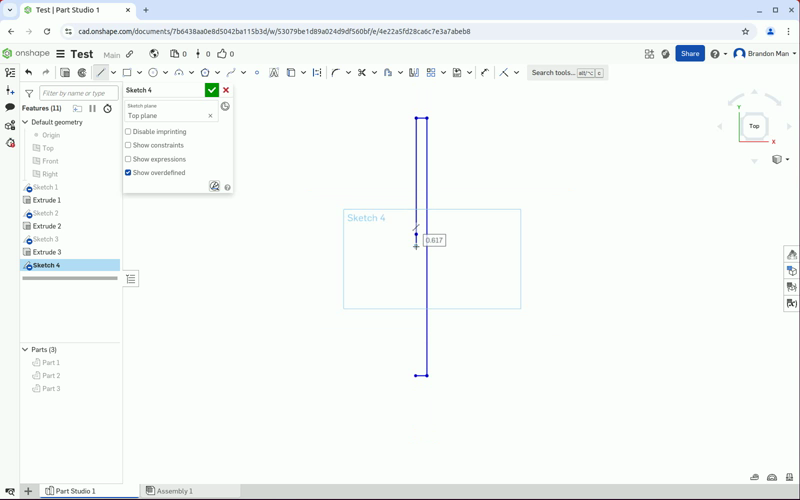
scroll(-6)
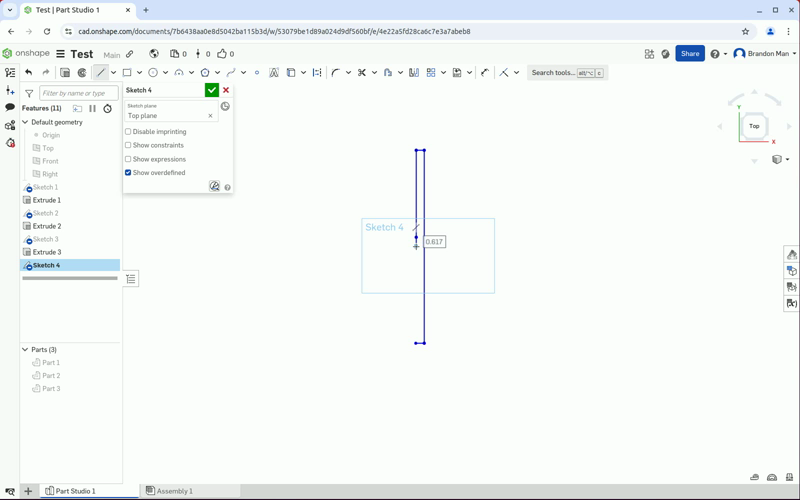
scroll(-6)
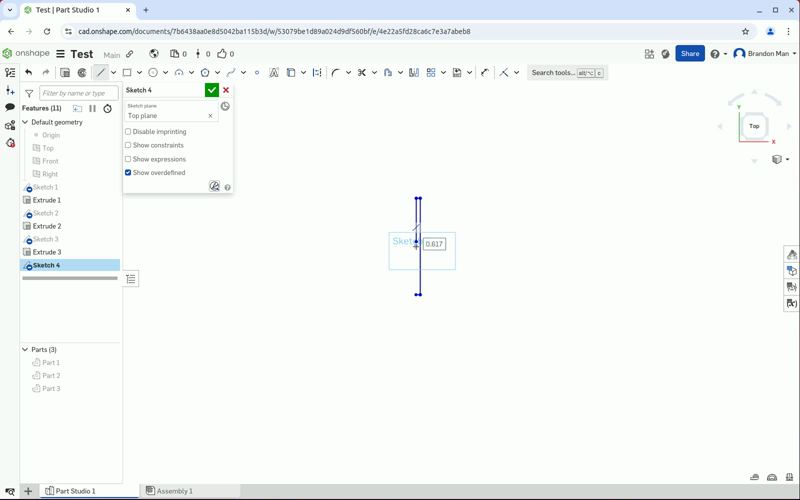
key_up(shift)
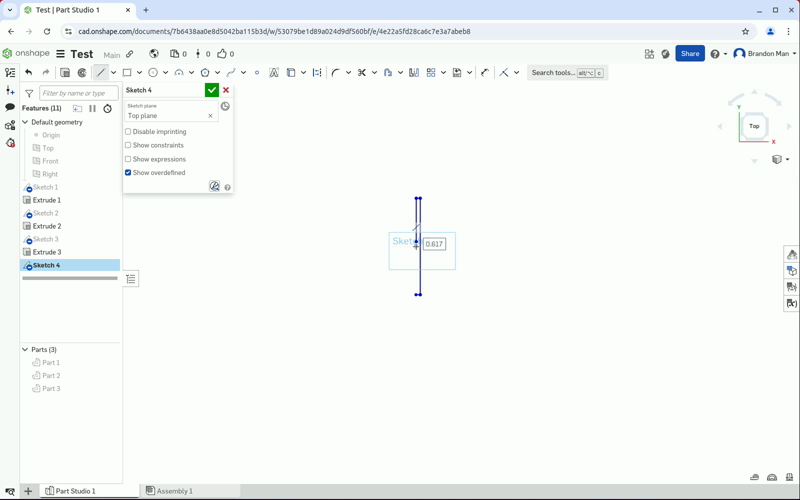
mouse_move(446, 246)
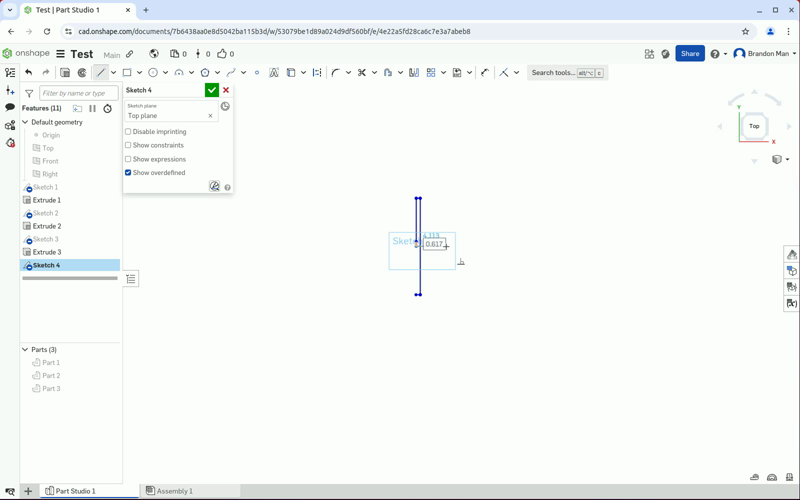
key_down(shift)
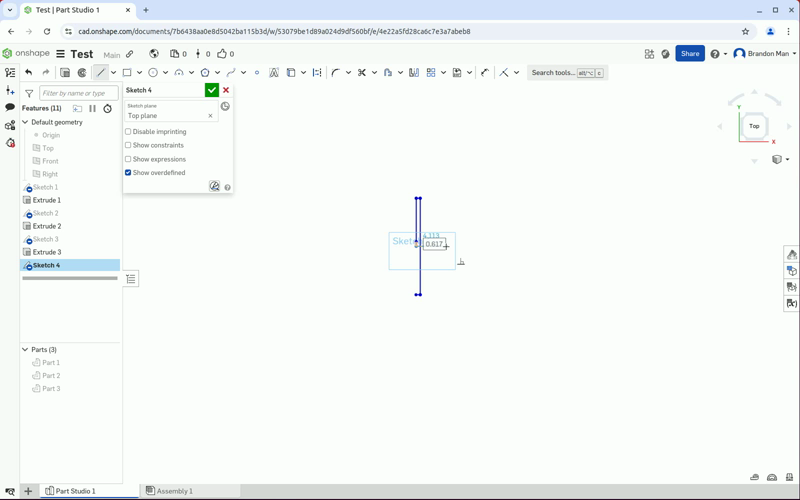
mouse_move(416, 294)
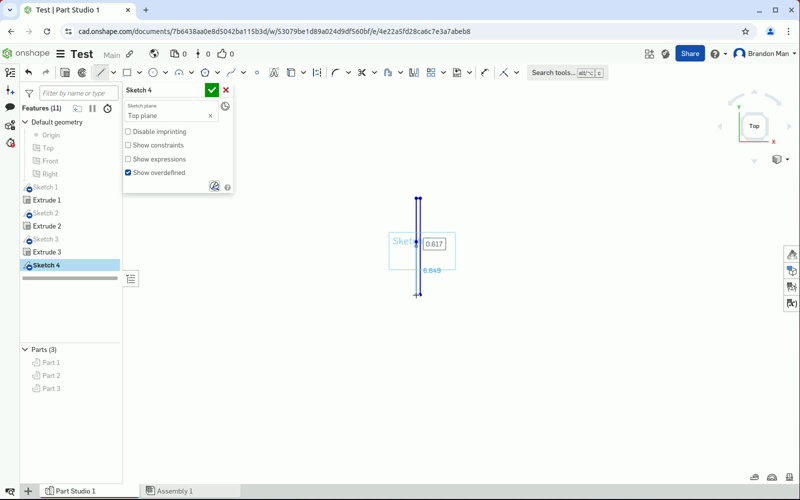
scroll(6)
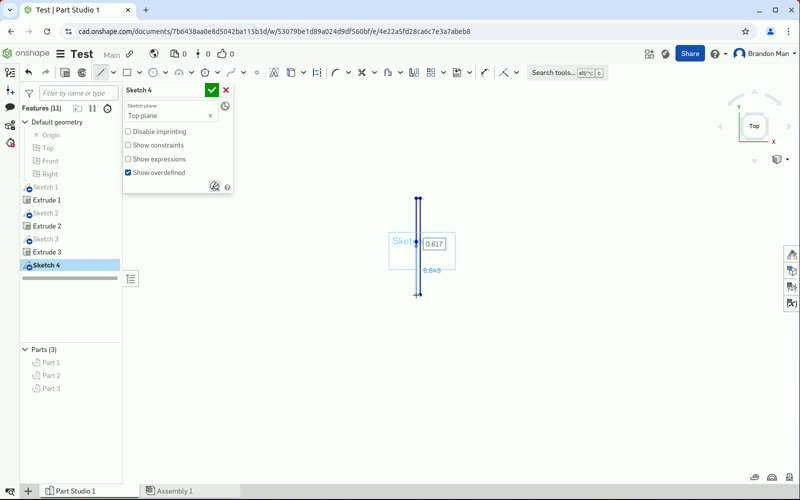
scroll(6)
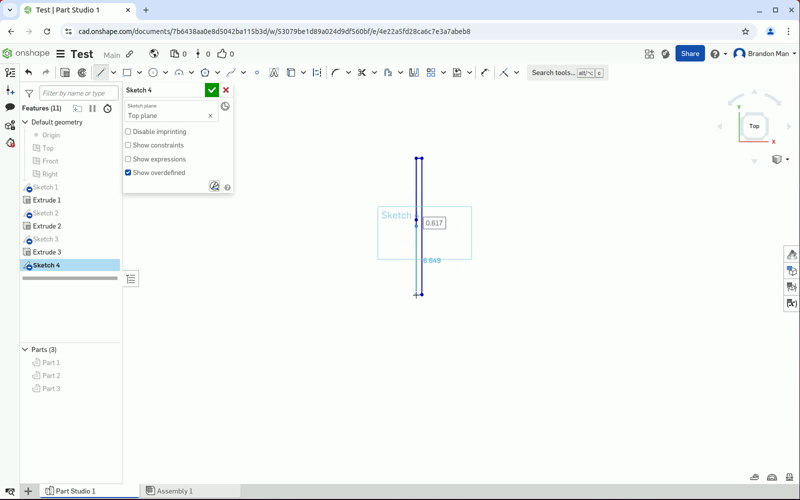
scroll(6)
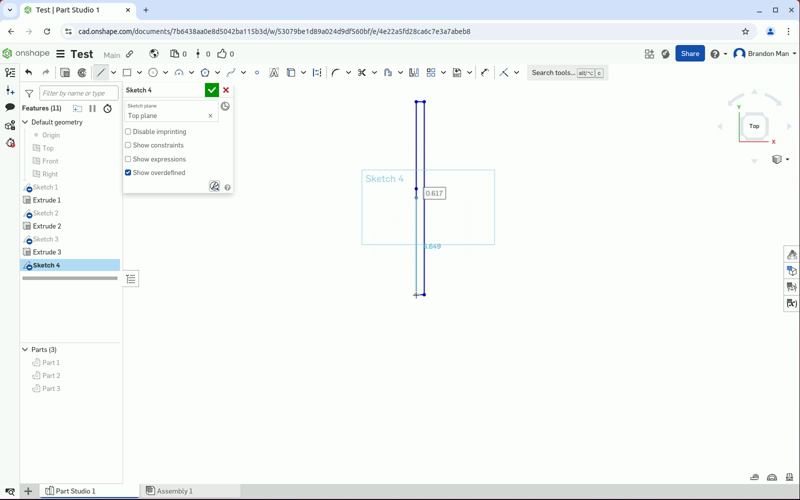
scroll(6)
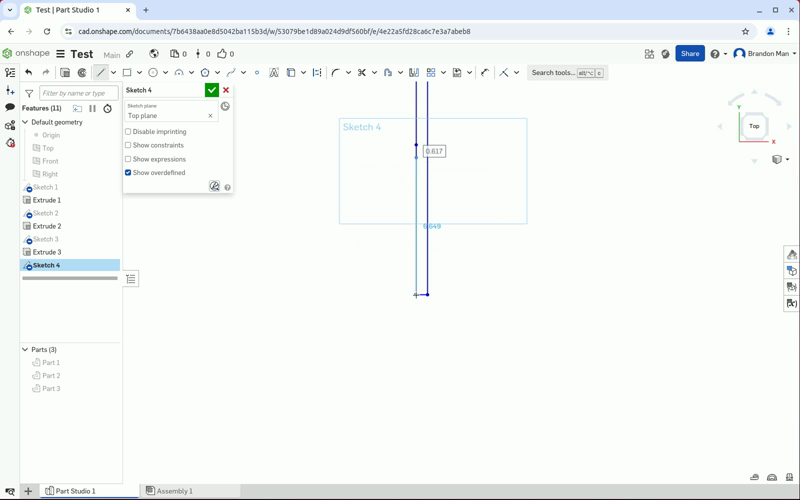
scroll(6)
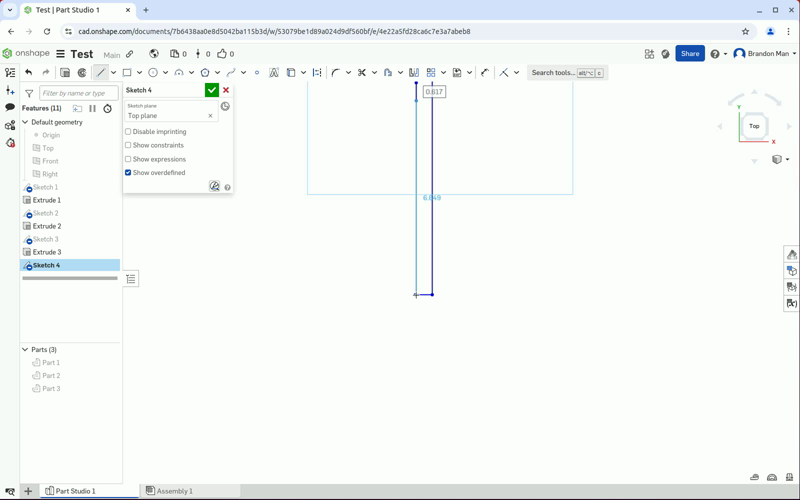
scroll(6)
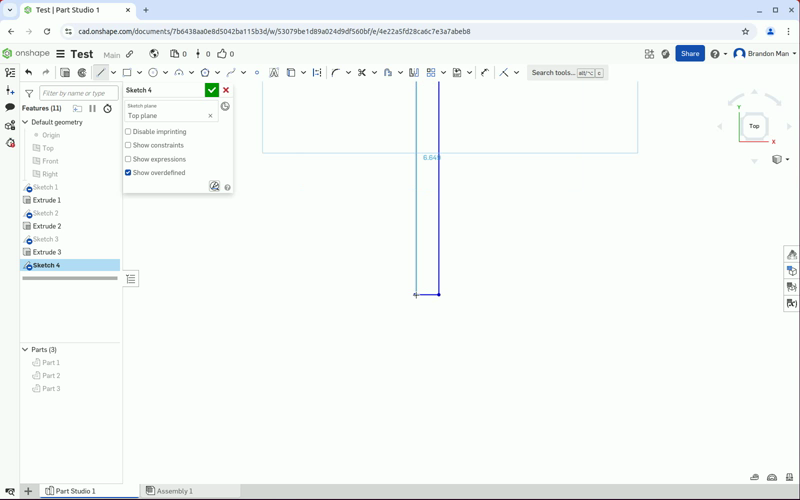
scroll(6)
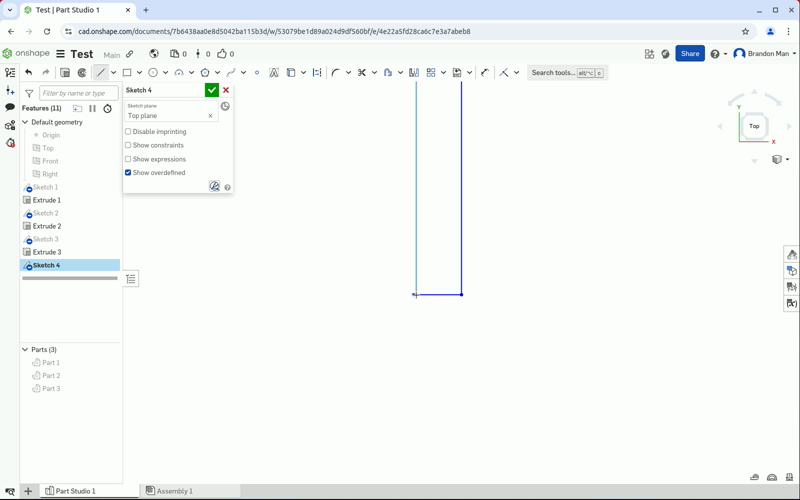
key_up(shift)
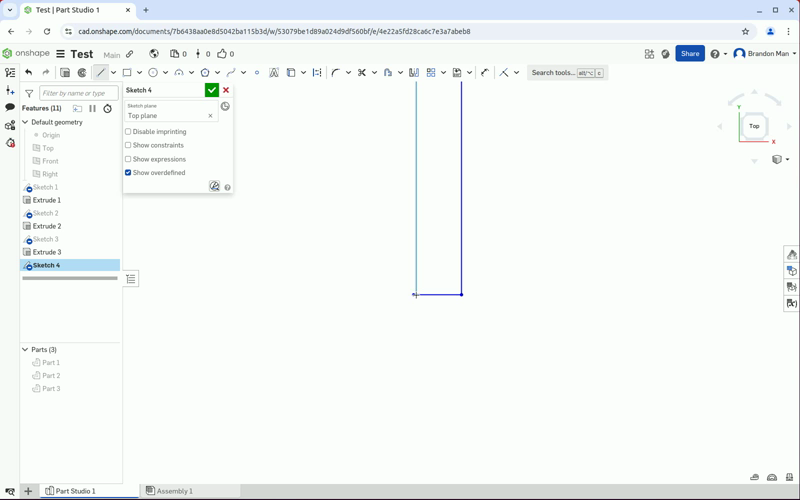
click(416, 294)
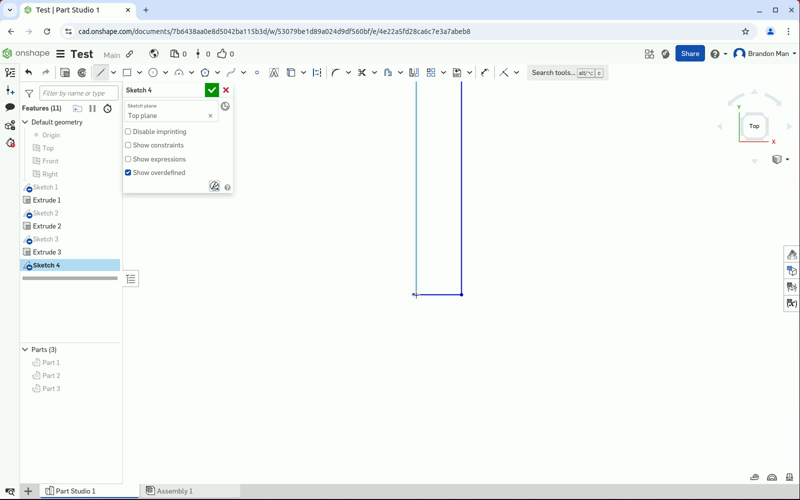
scroll(-6)
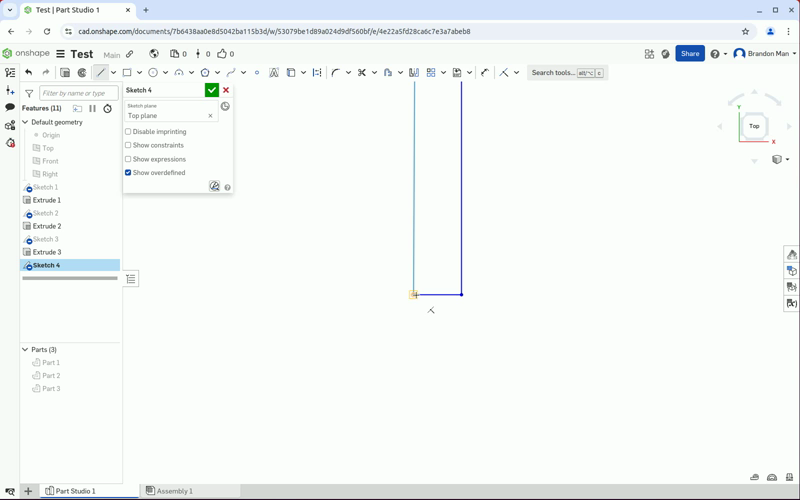
scroll(-6)
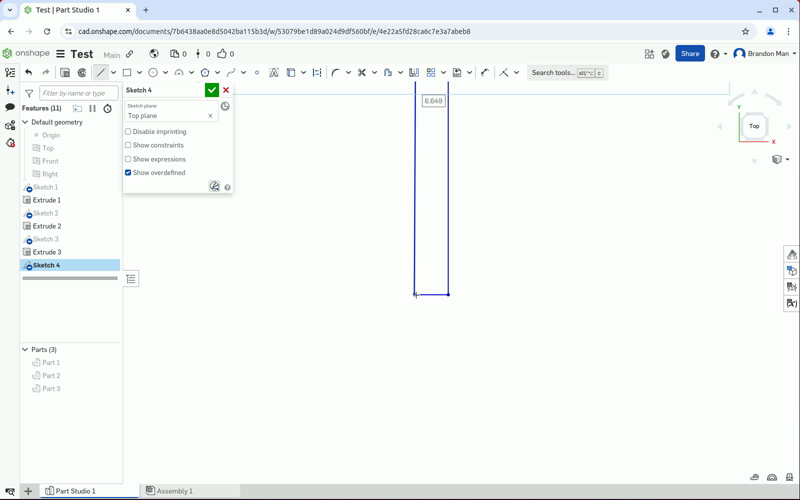
scroll(-6)
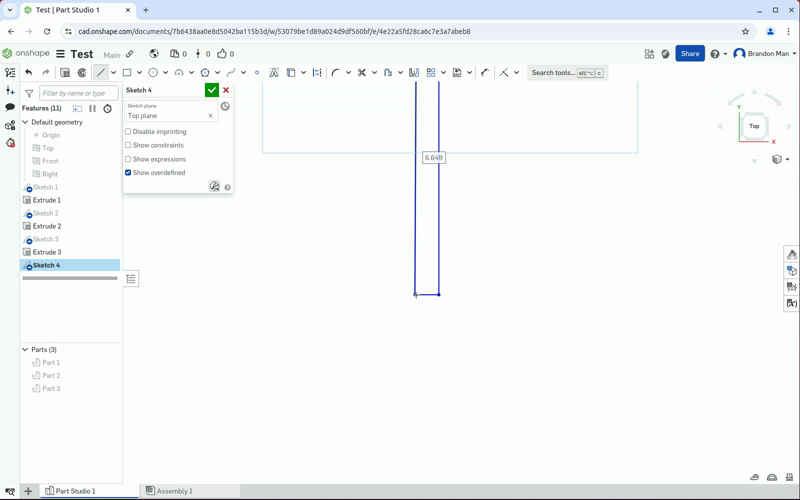
scroll(-6)
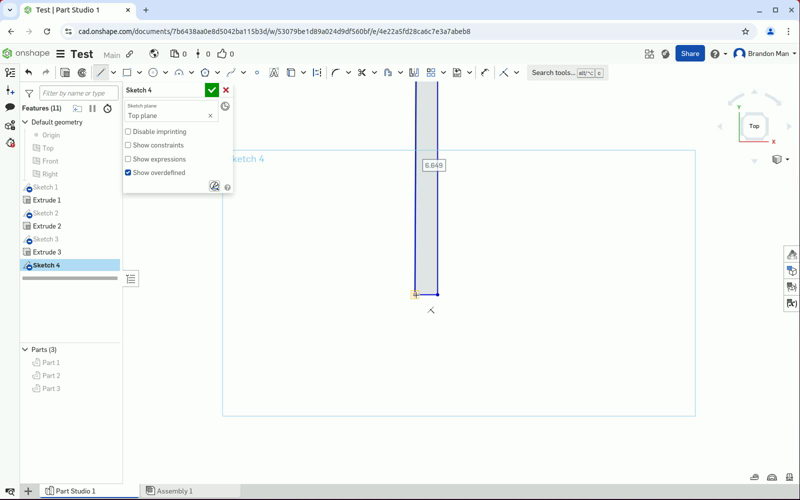
scroll(-6)
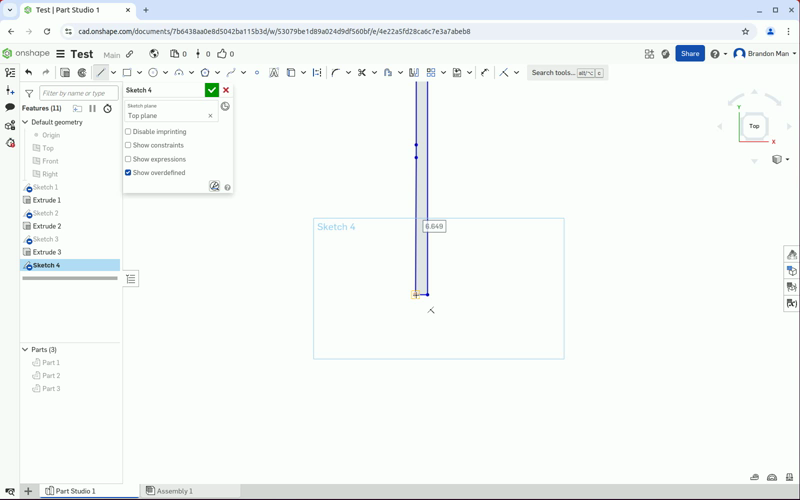
scroll(-6)
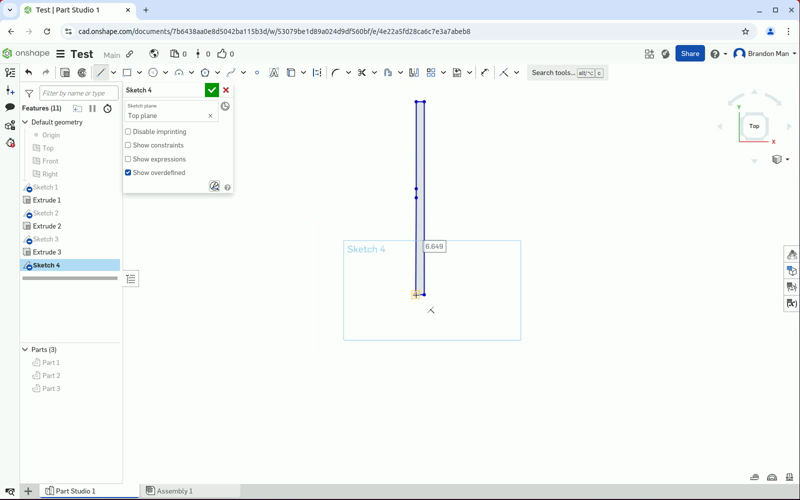
scroll(-6)
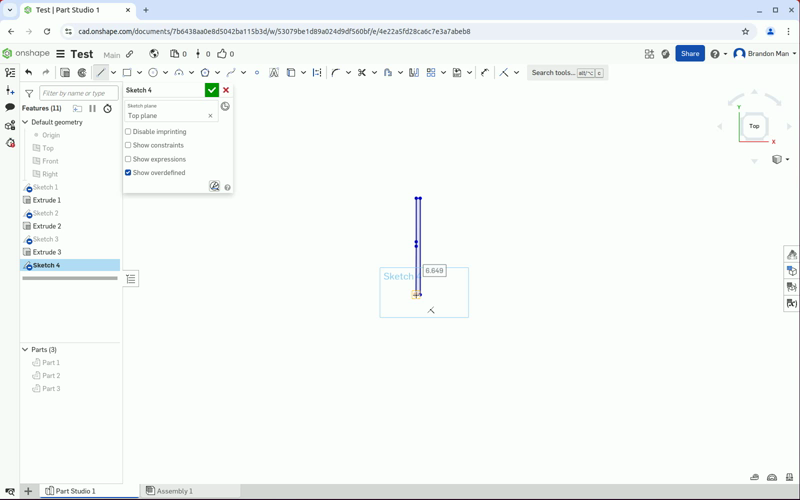
key(esc)
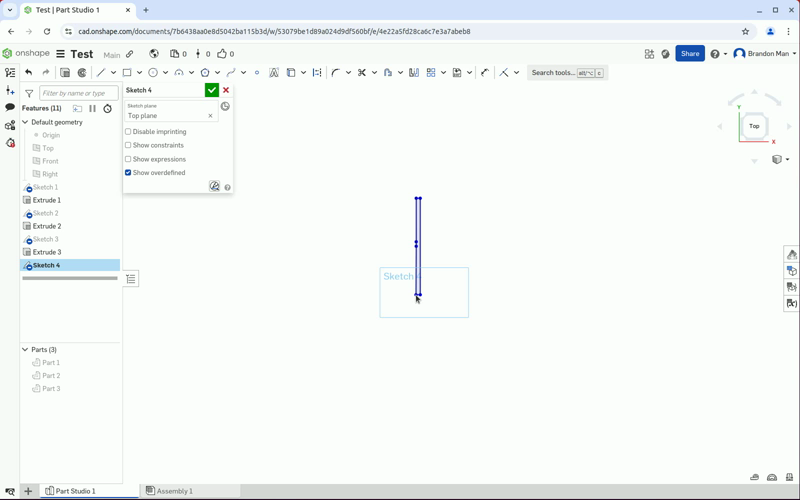
mouse_move(418, 264)
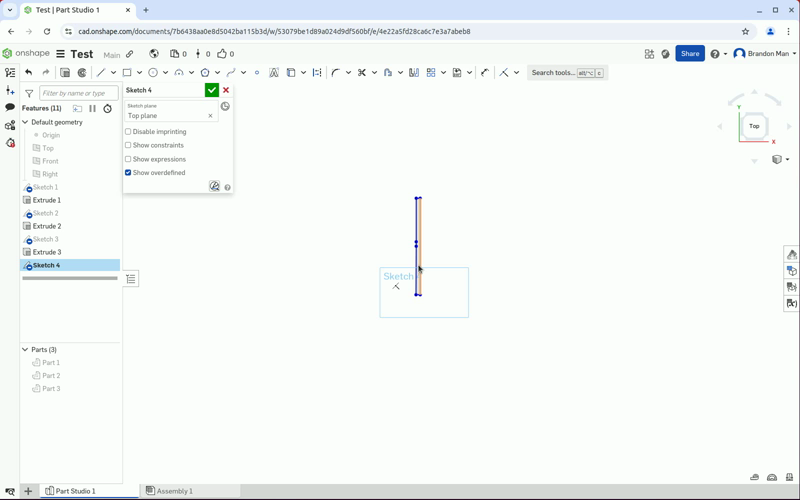
scroll(6)
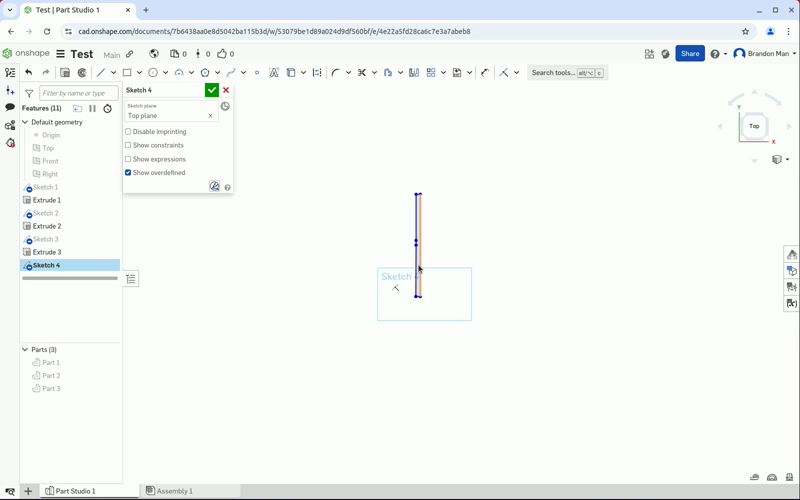
scroll(6)
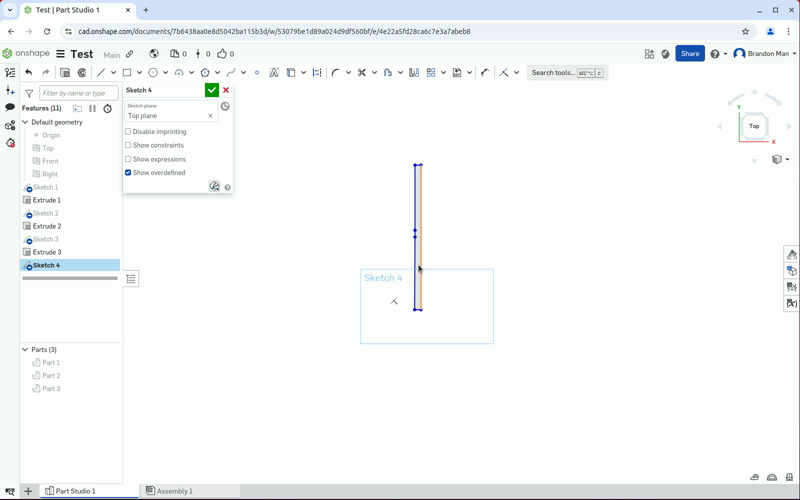
scroll(6)
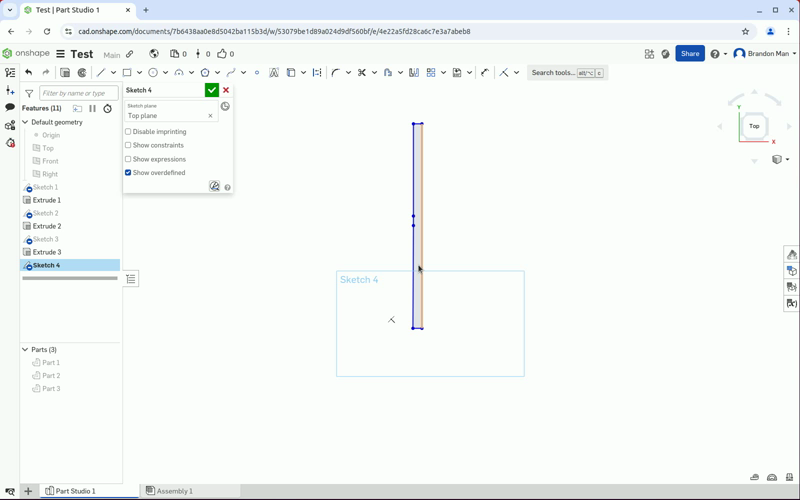
scroll(6)
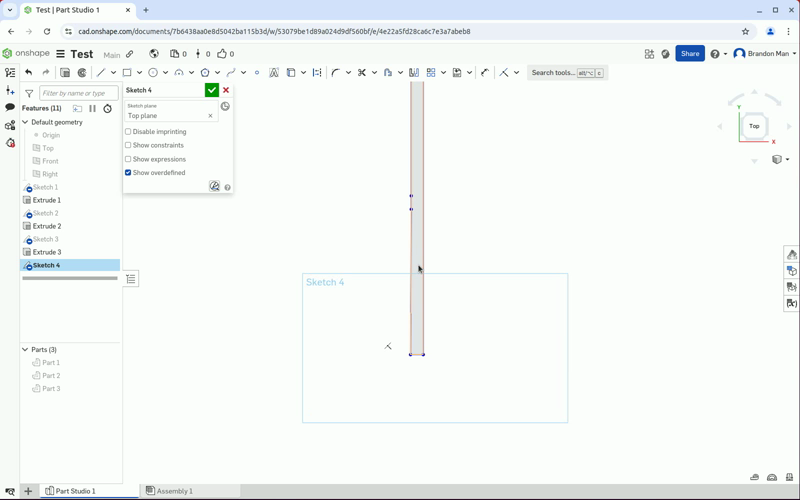
scroll(6)
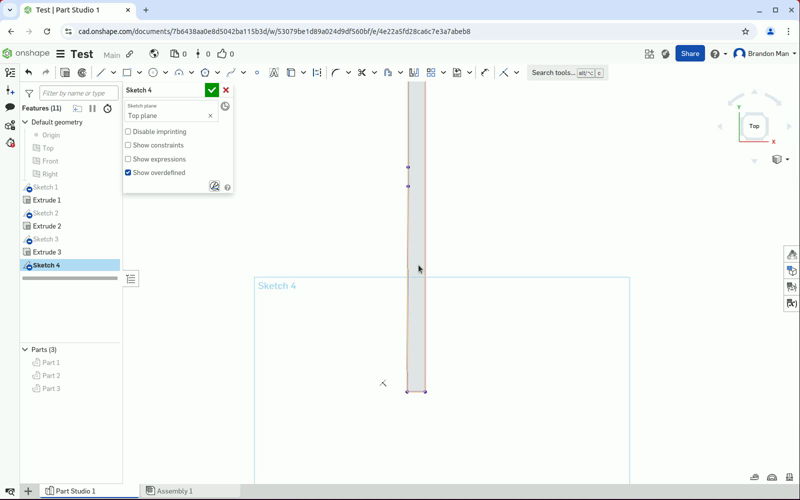
scroll(6)
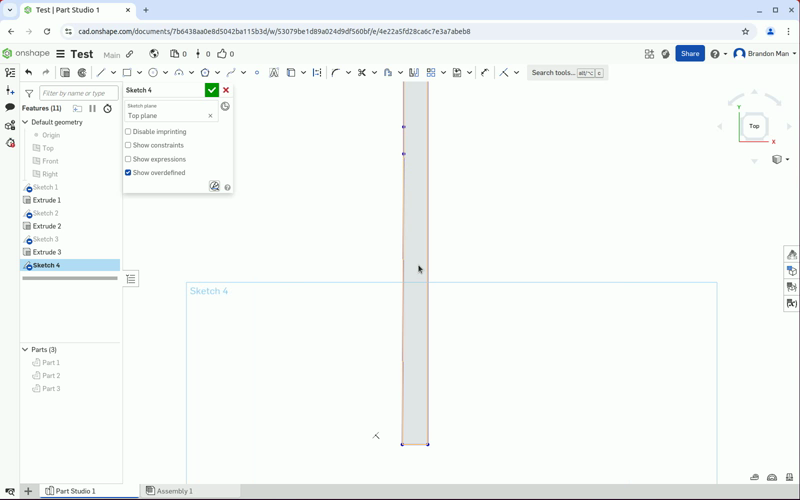
scroll(6)
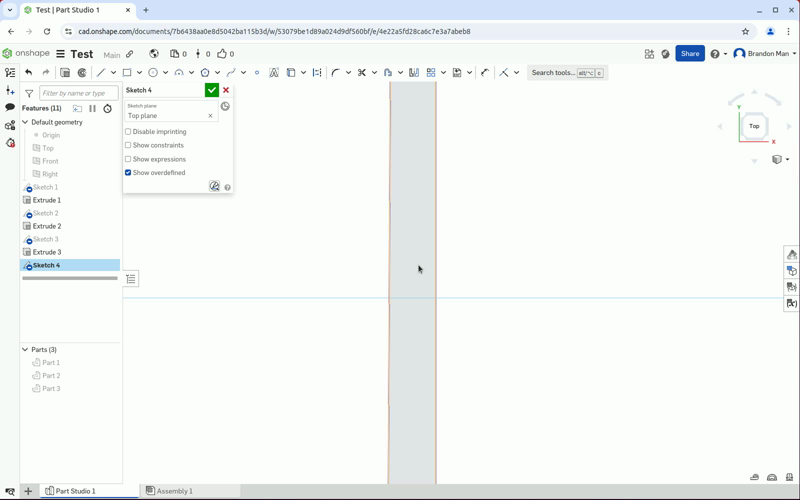
click(418, 264)
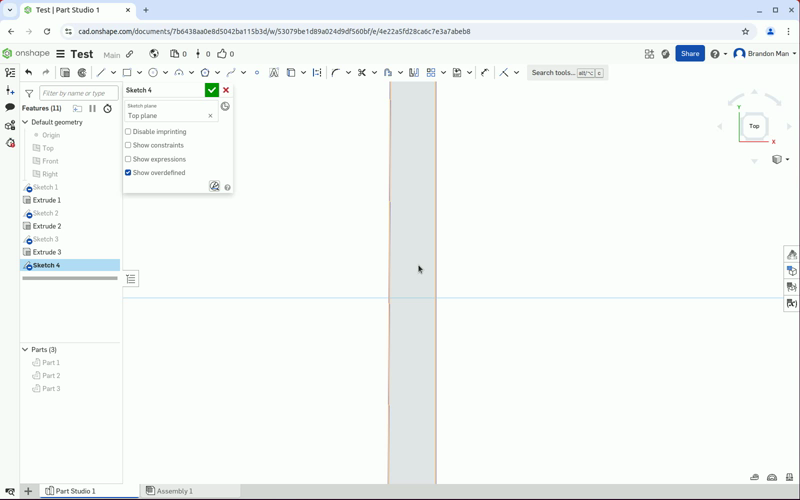
scroll(-6)
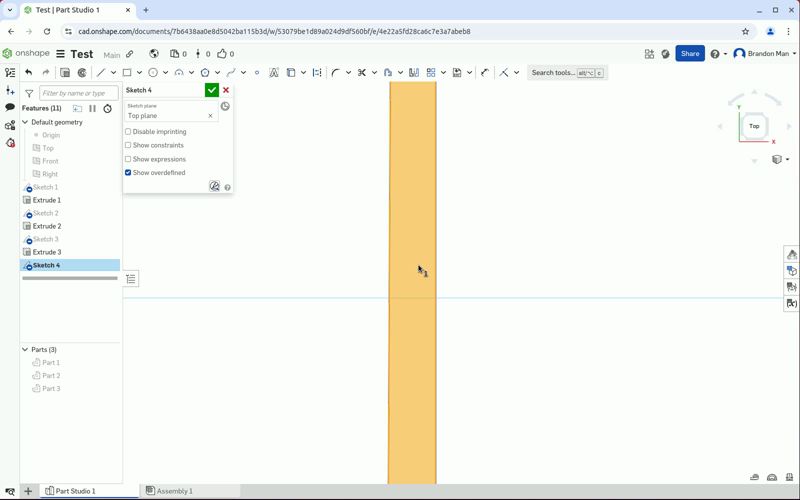
scroll(-6)
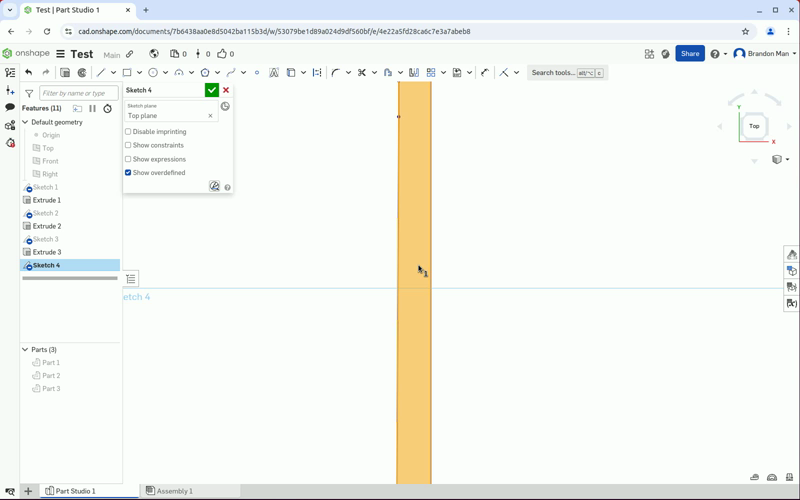
scroll(-6)
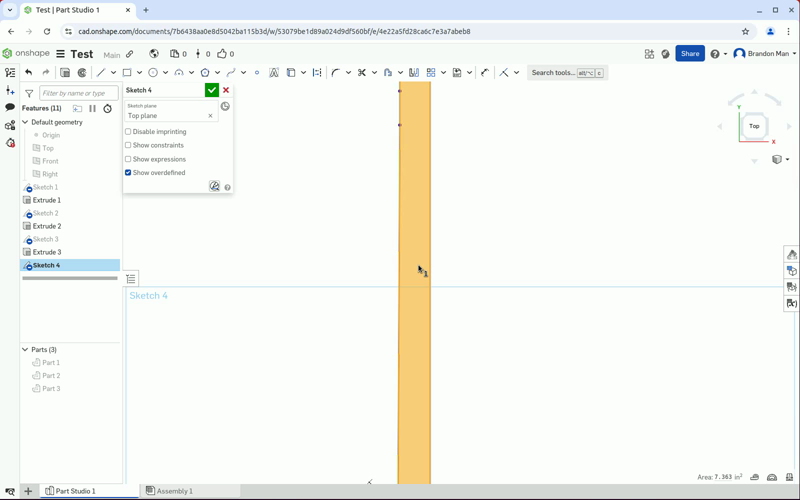
scroll(-6)
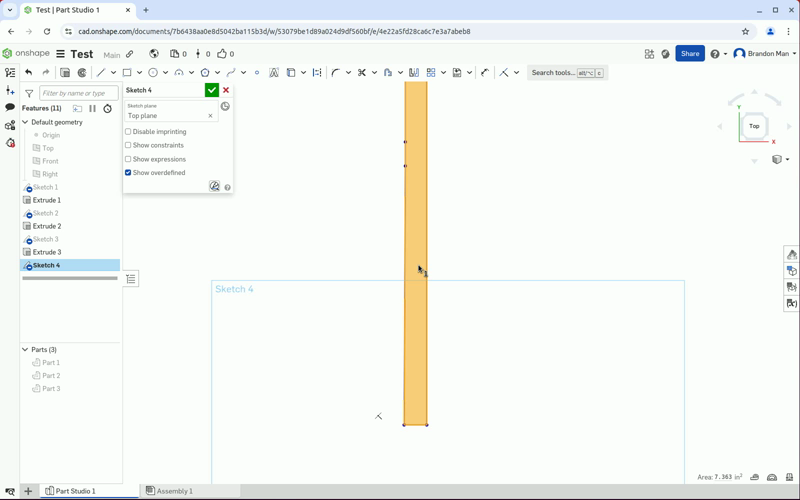
scroll(-6)
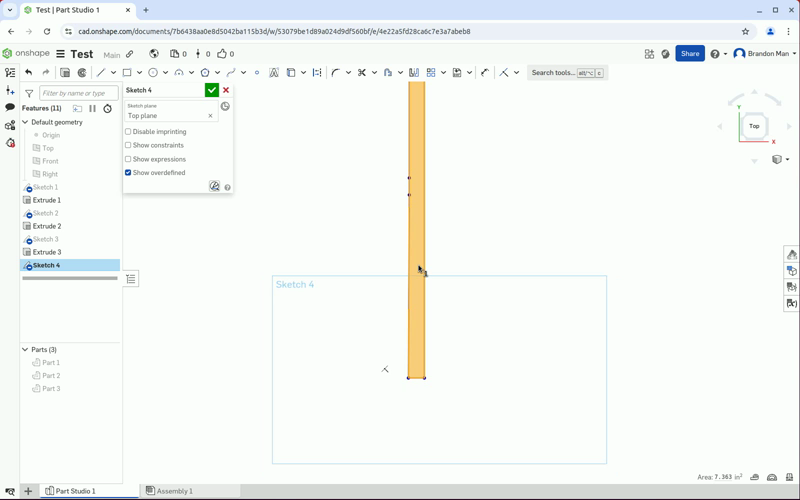
scroll(-6)
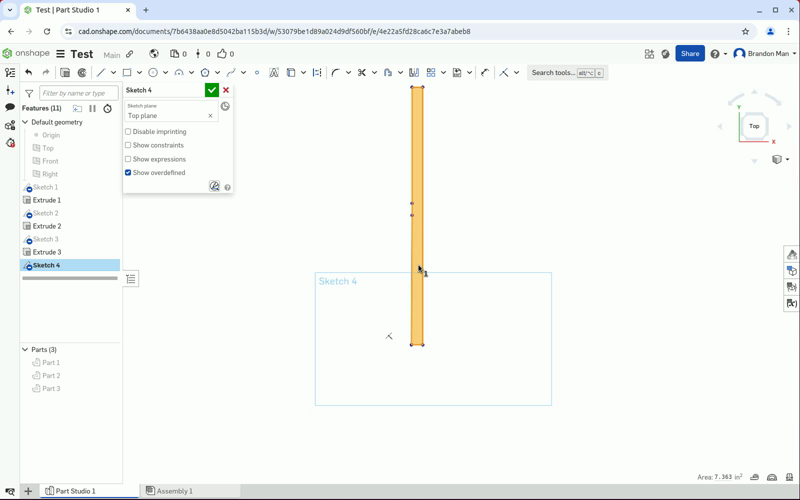
scroll(-6)
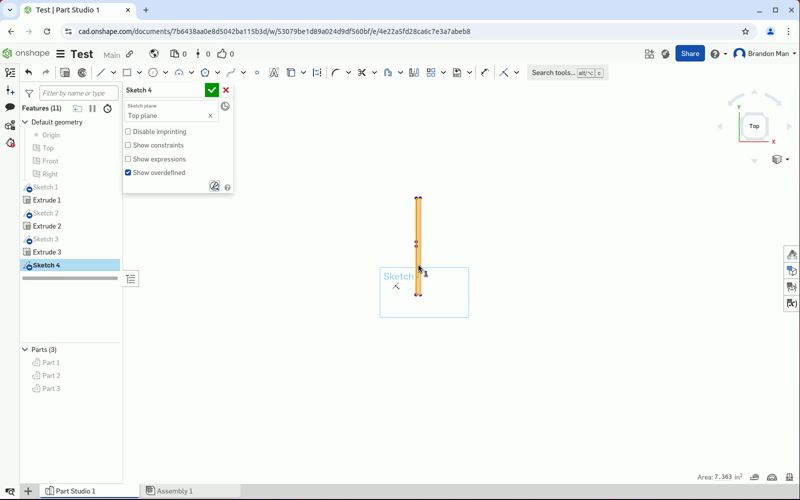
mouse_move(73, 352)
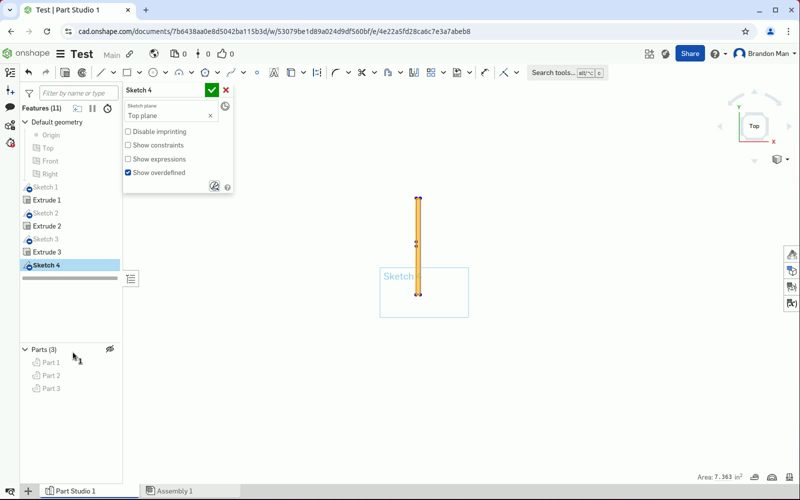
key(shift+y)
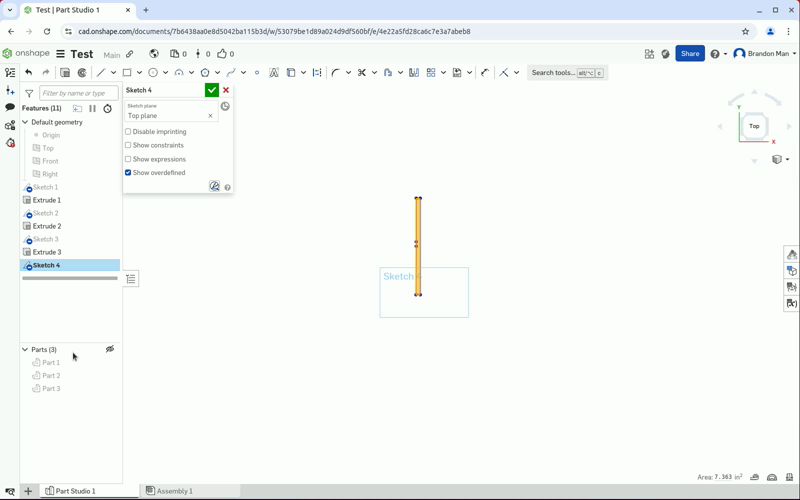
key(shift+e)
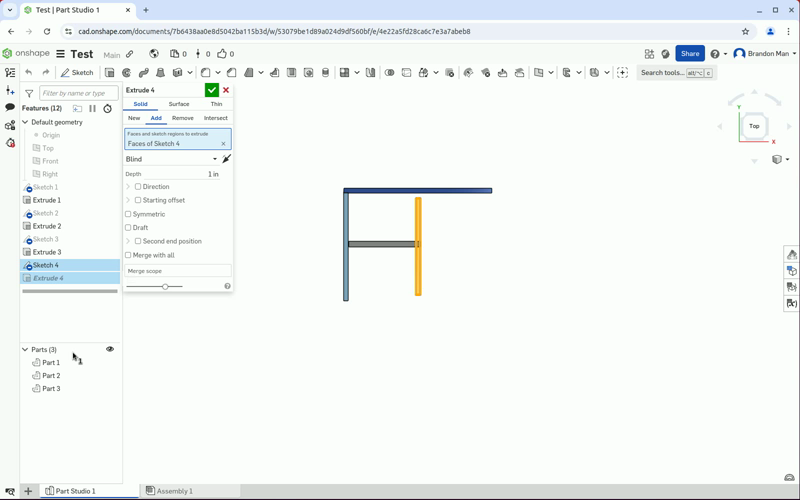
mouse_move(143, 106)
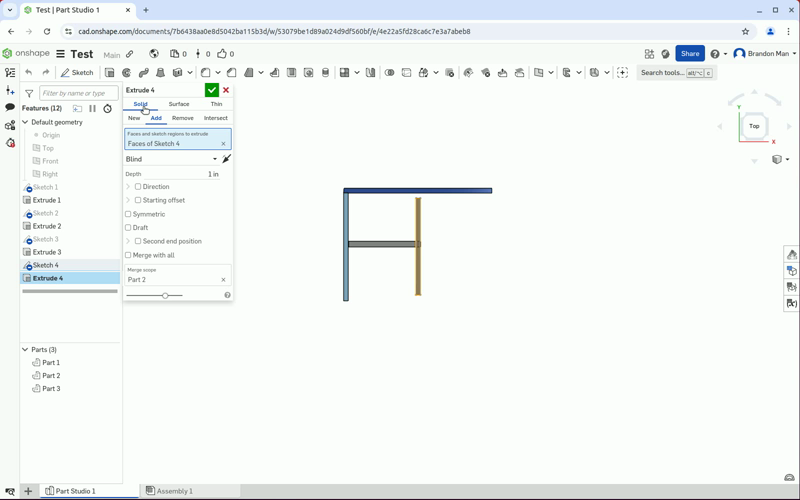
click(143, 106)
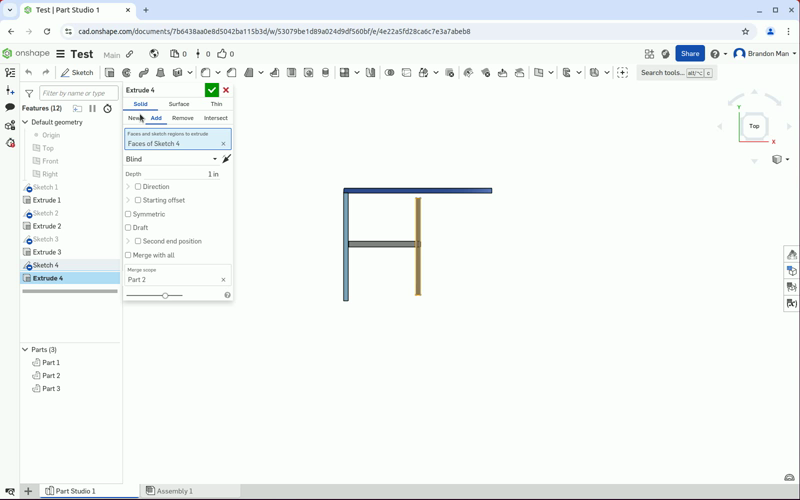
mouse_move(137, 120)
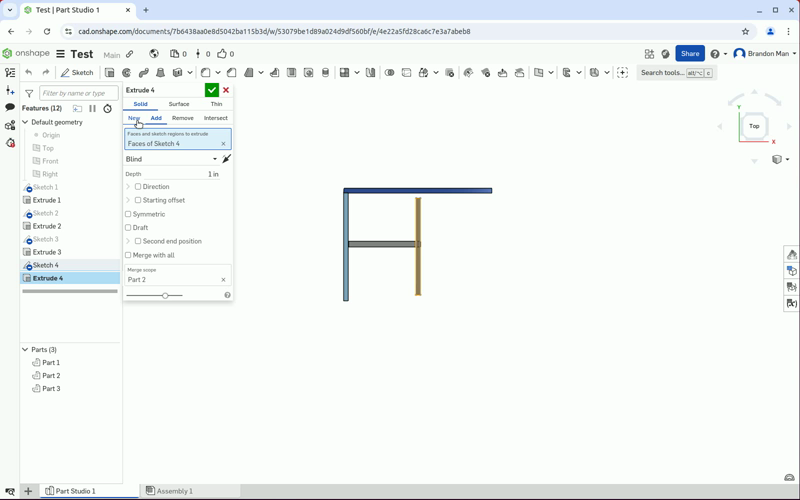
click(137, 120)
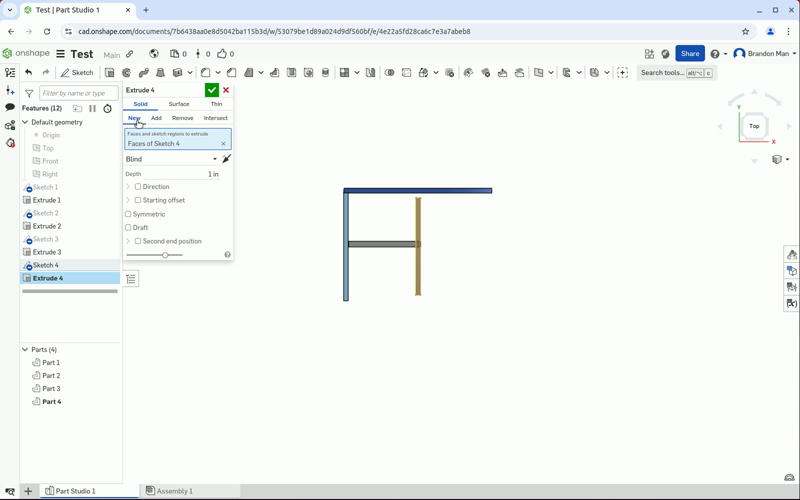
key(tab, 4)
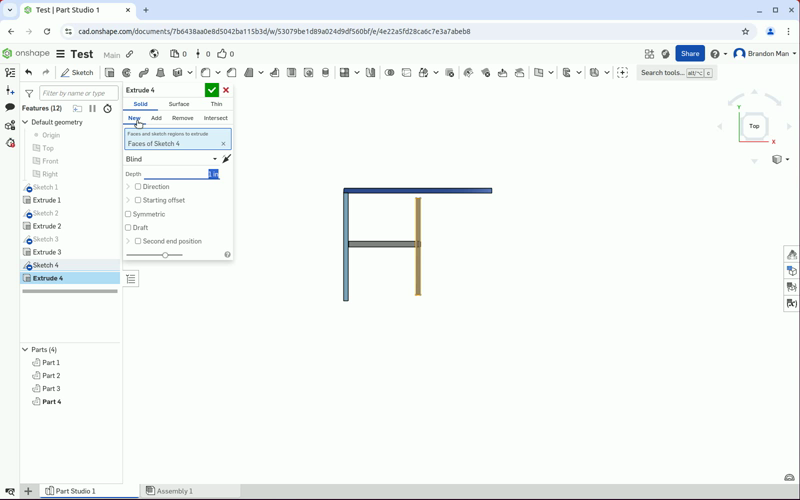
text(7.221)
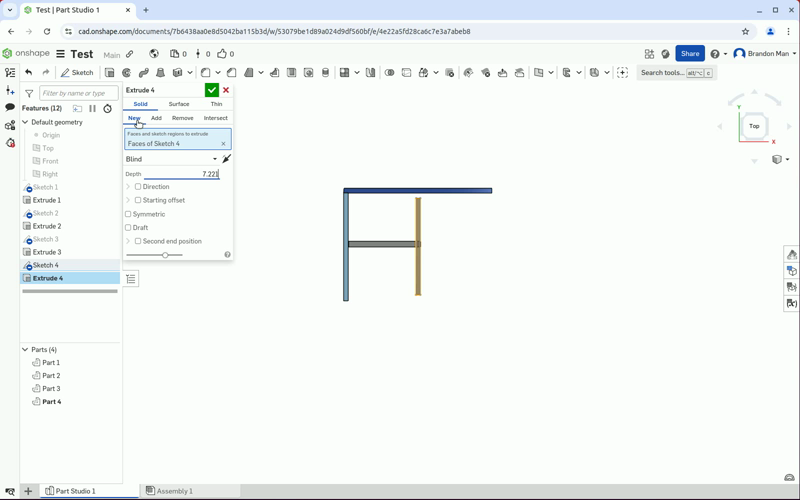
key(enter)
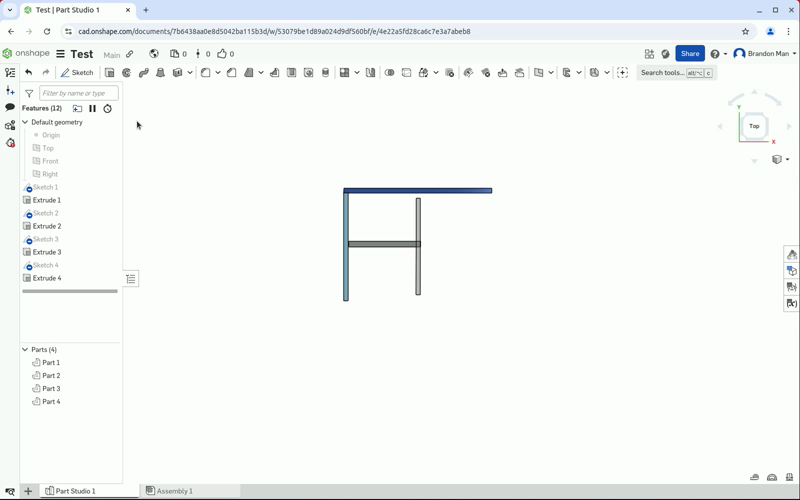
key(shift+h)
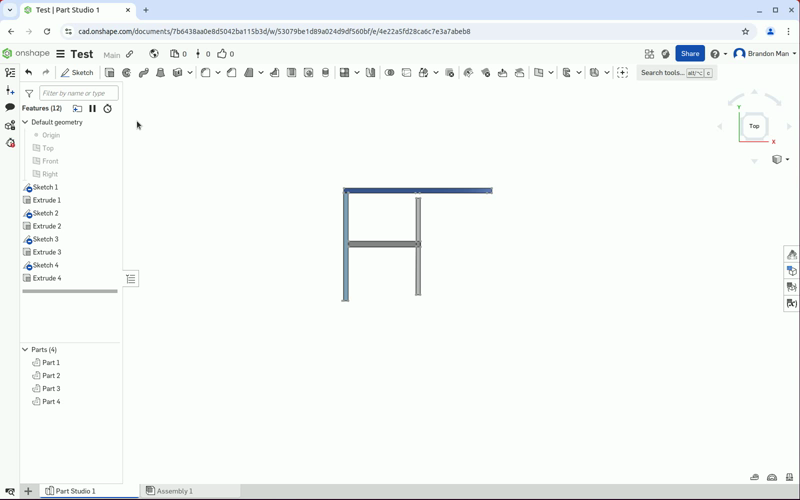
key(shift+h)
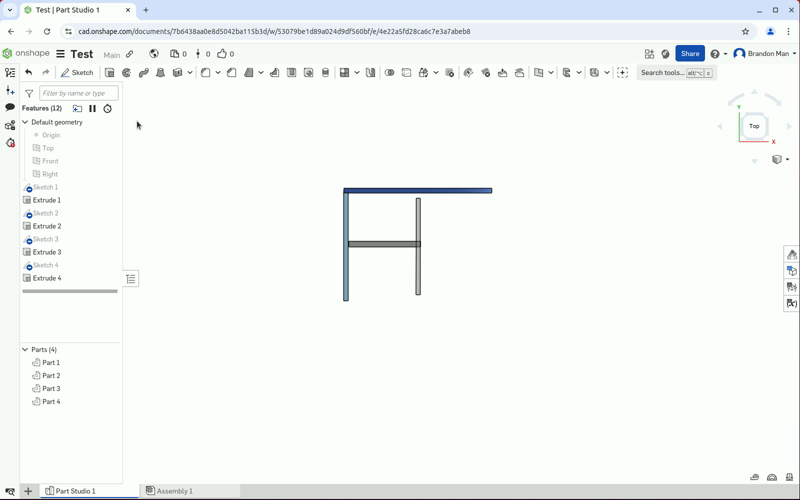
mouse_move(73, 189)
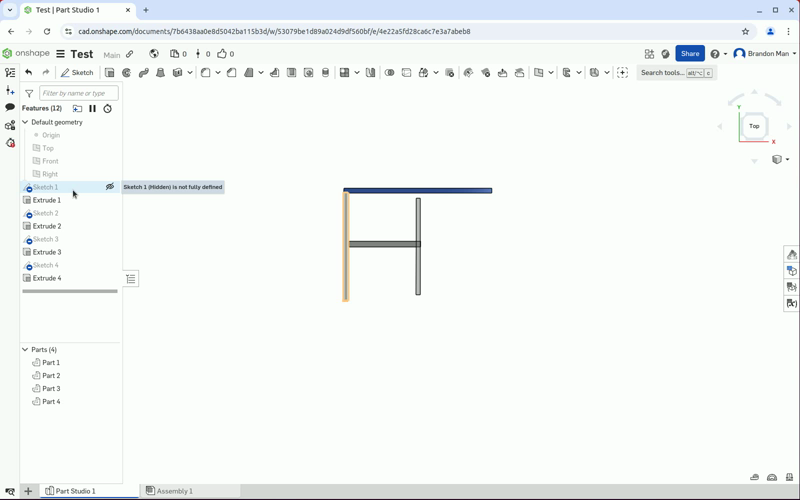
click(73, 189)
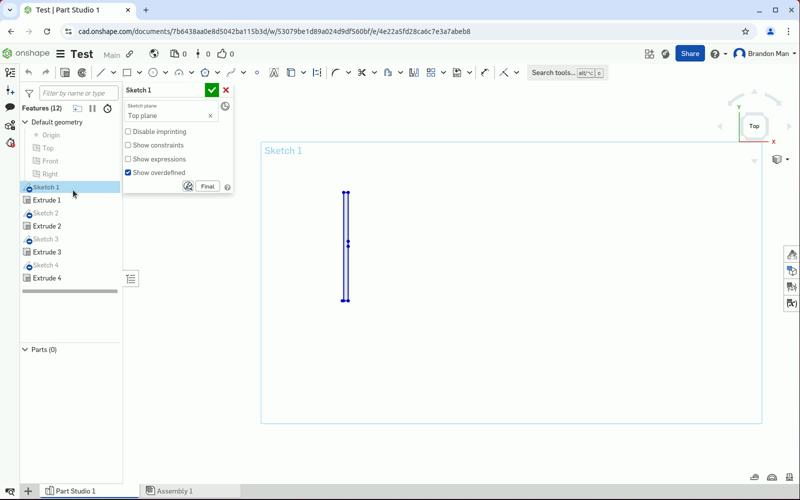
mouse_move(229, 92)
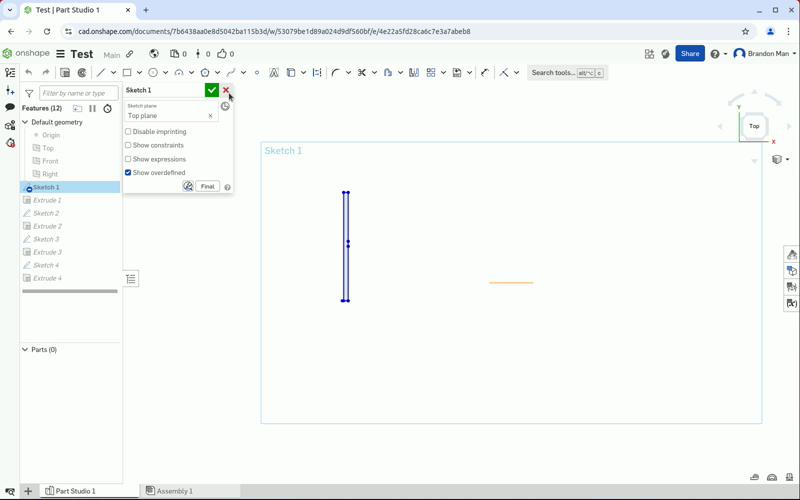
click(229, 92)
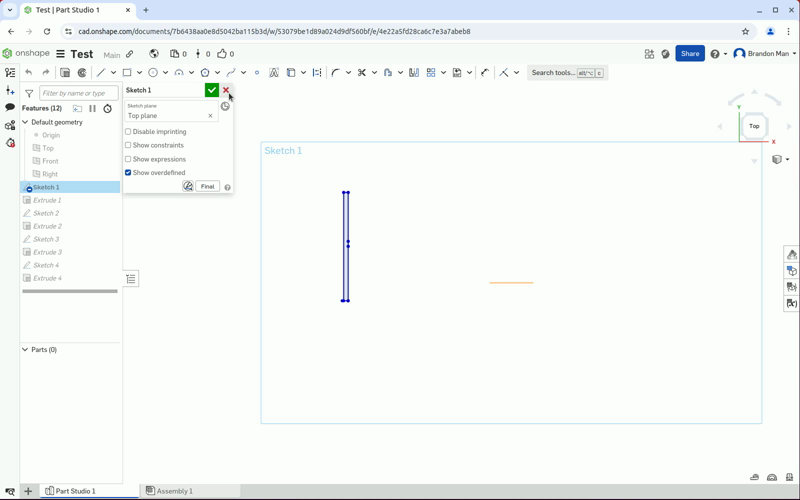
key(shift+s)
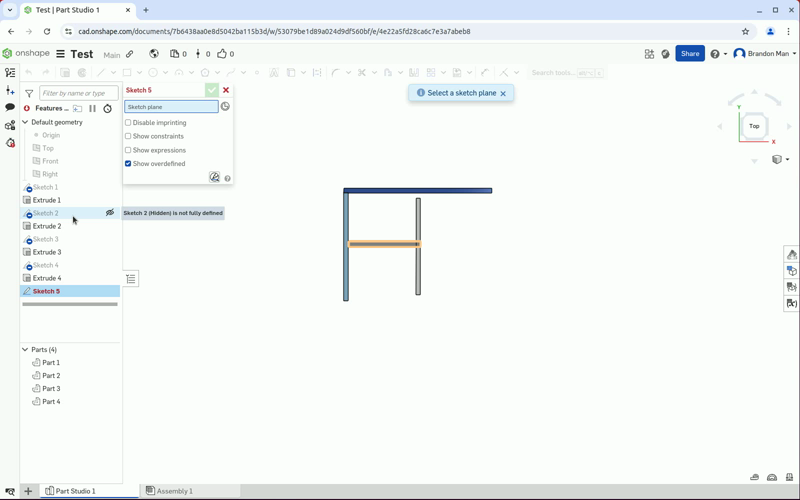
scroll(3)
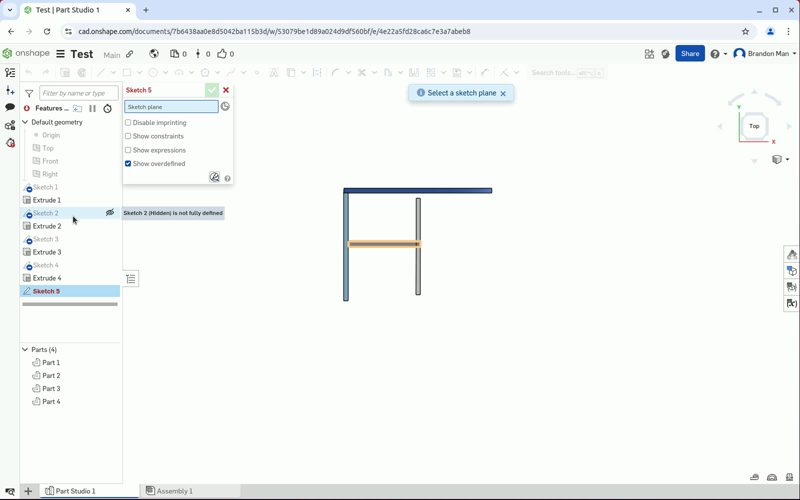
mouse_move(73, 150)
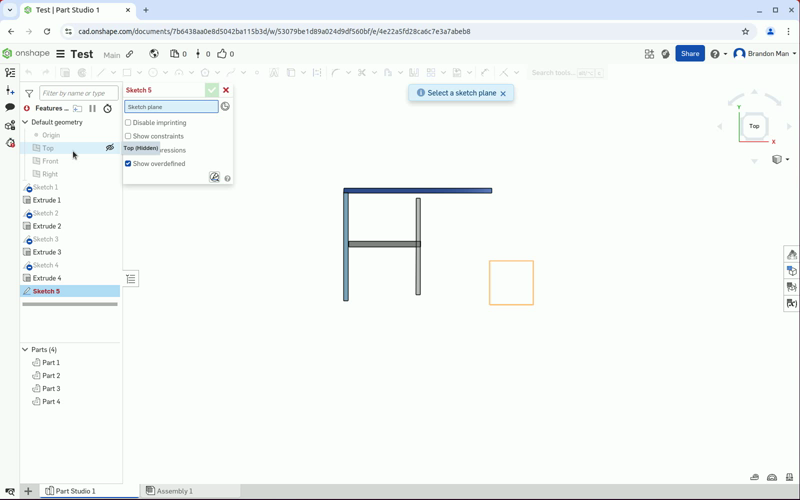
click(73, 150)
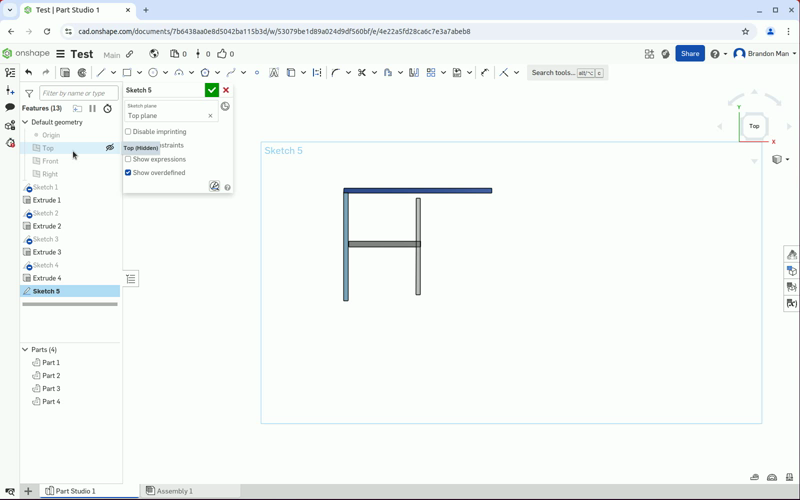
mouse_move(73, 352)
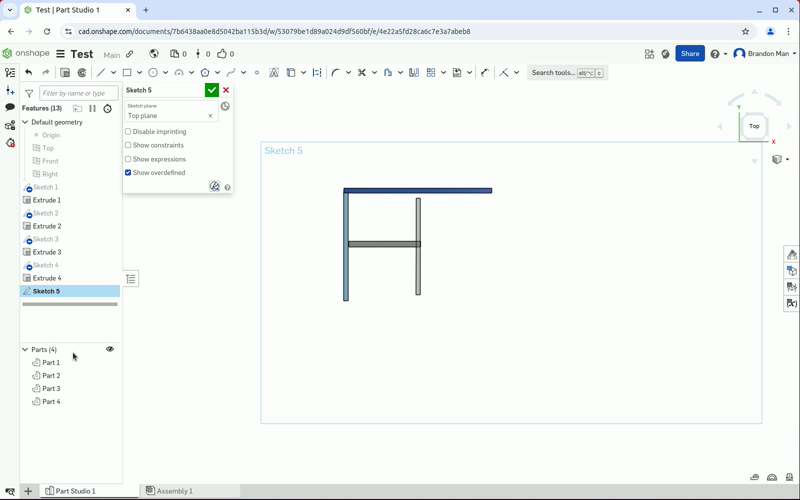
key(y)
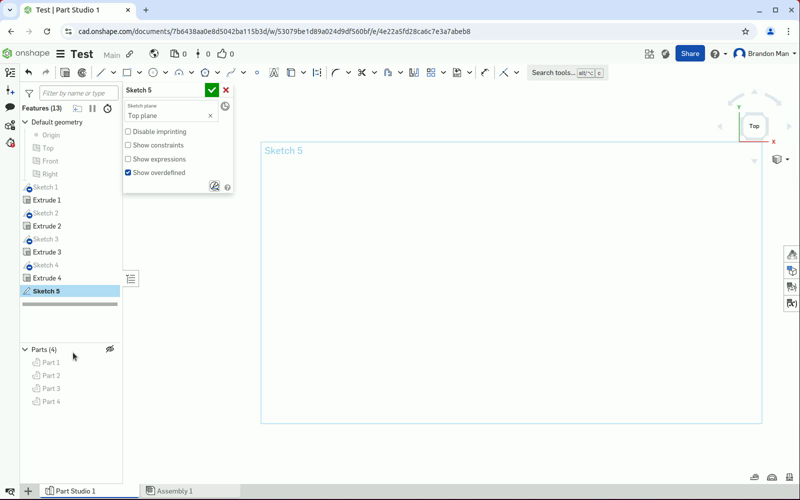
key(l)
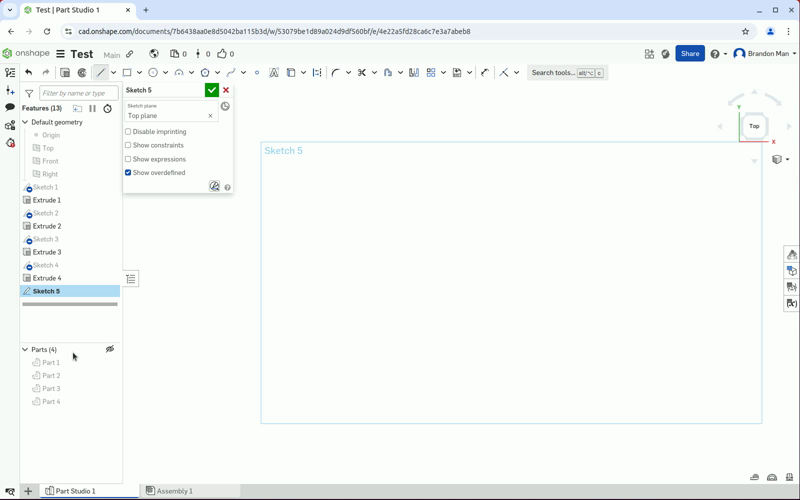
key_down(shift)
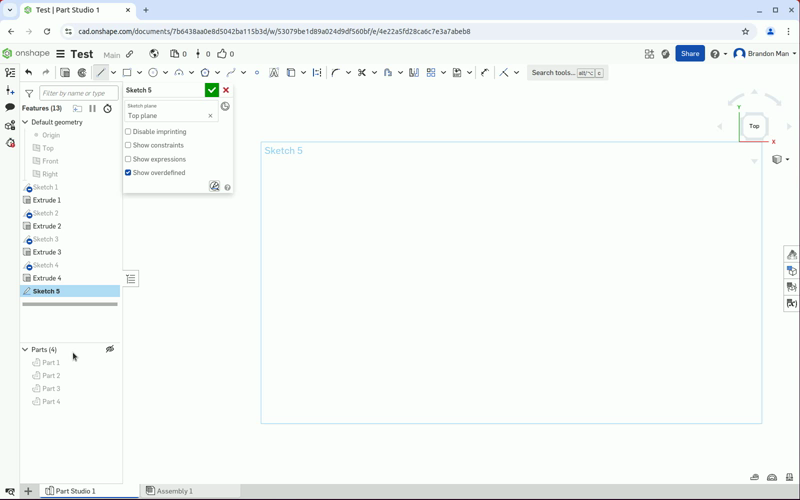
mouse_move(483, 294)
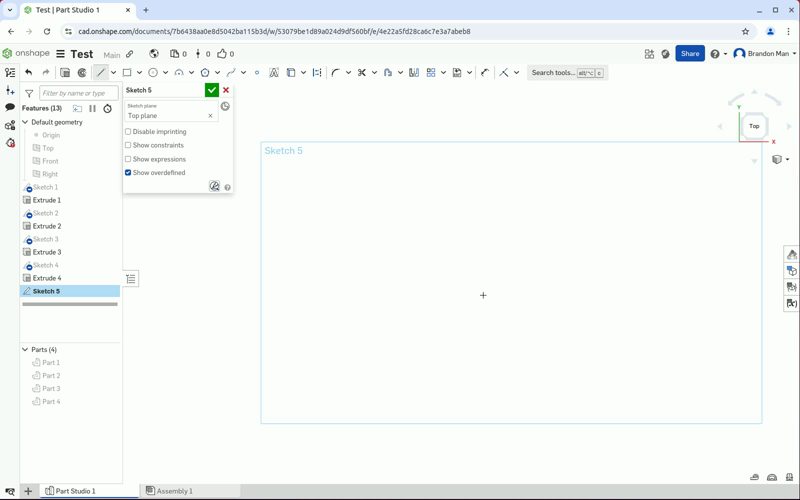
click(483, 294)
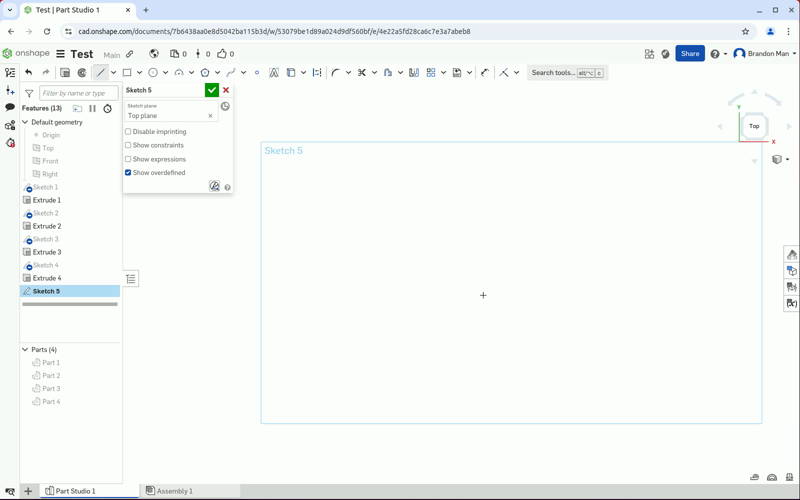
key_up(shift)
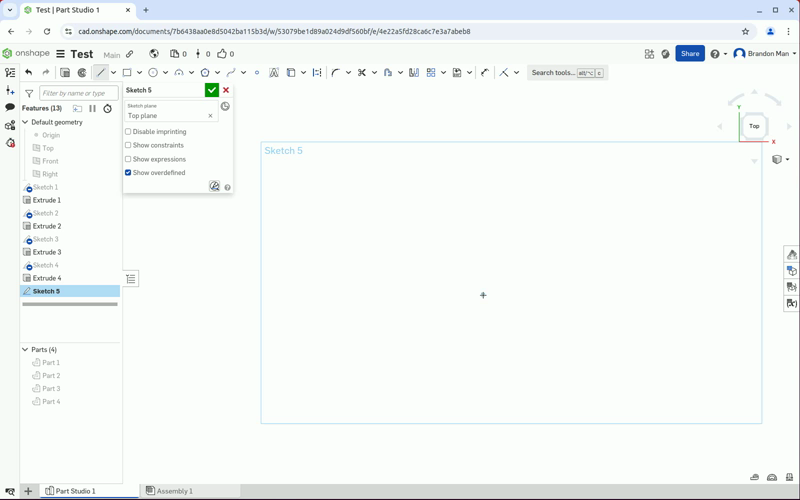
key_down(shift)
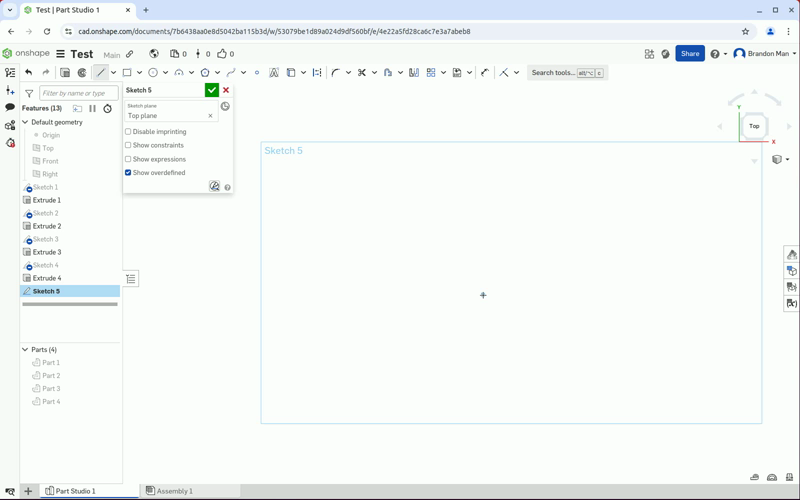
mouse_move(513, 294)
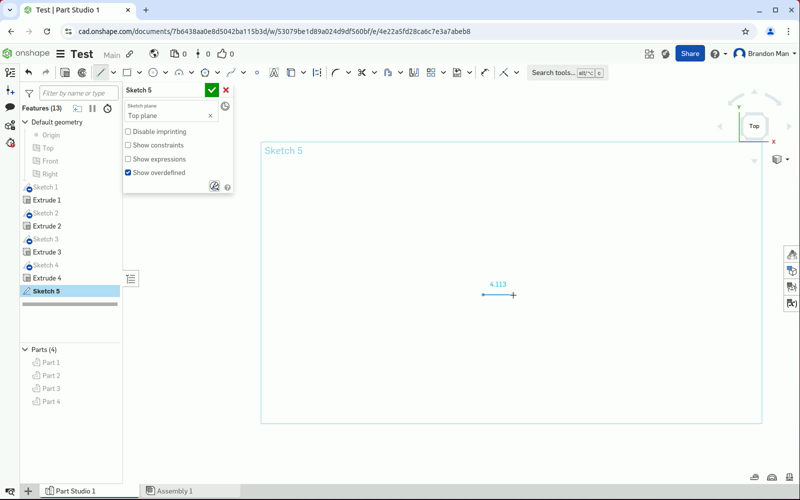
mouse_move(487, 294)
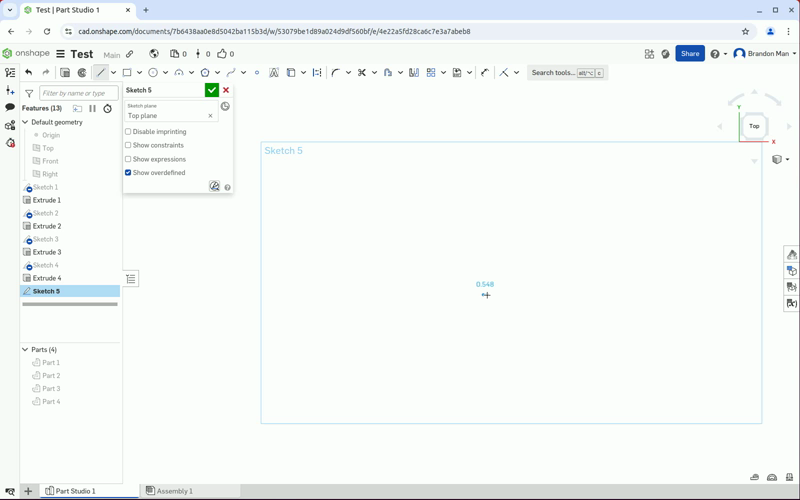
scroll(6)
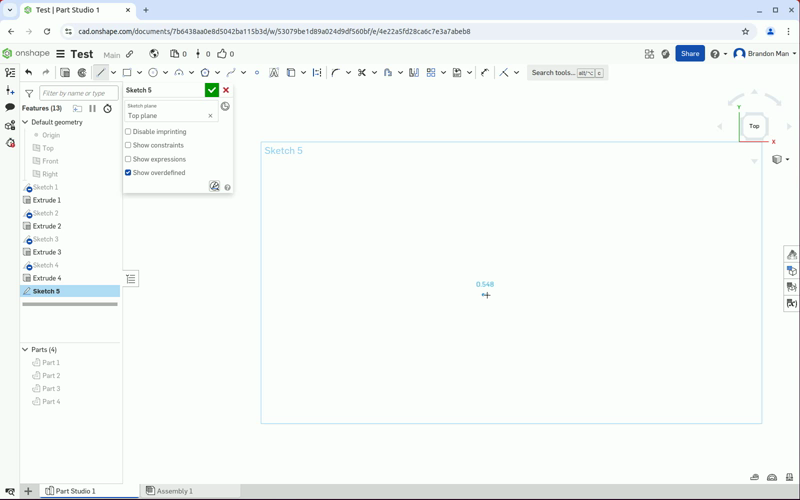
scroll(6)
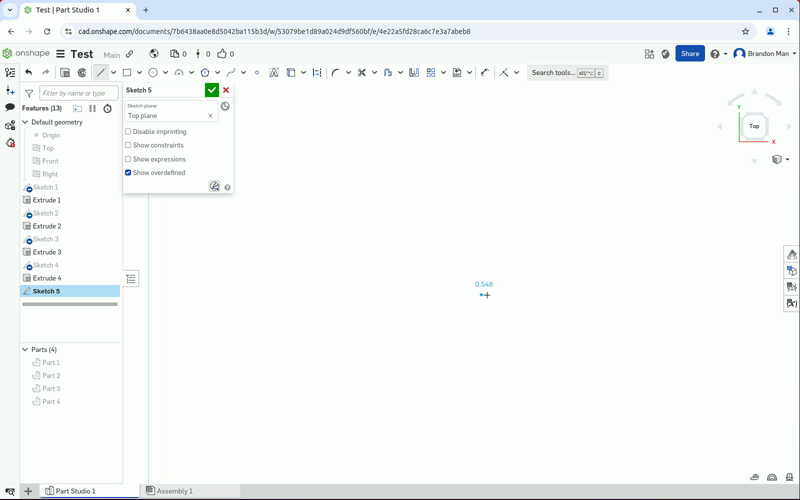
scroll(6)
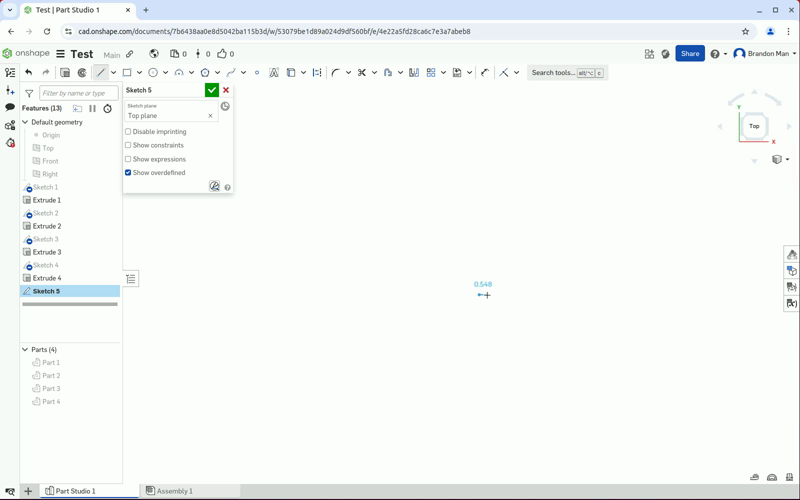
scroll(6)
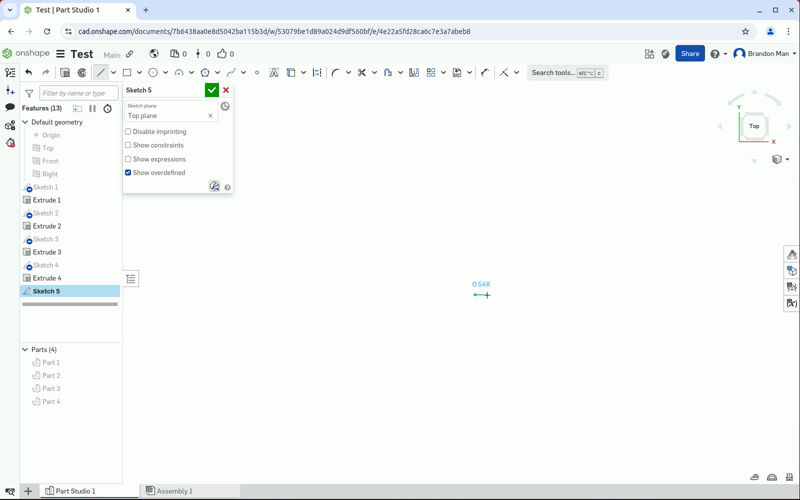
scroll(6)
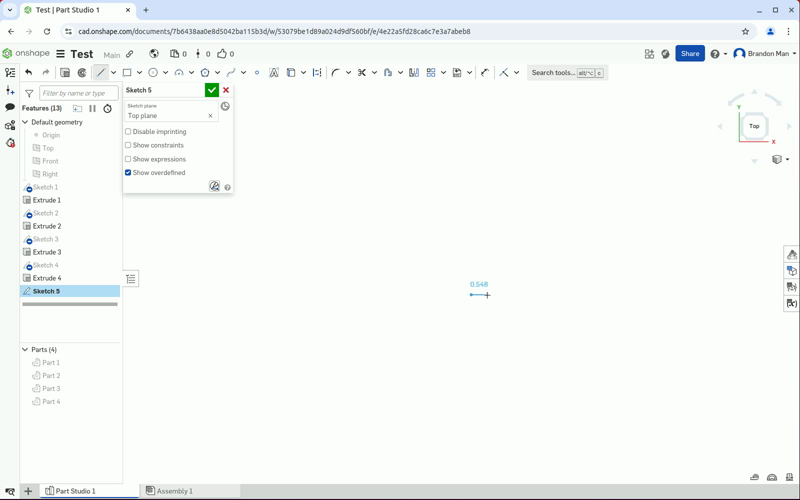
scroll(6)
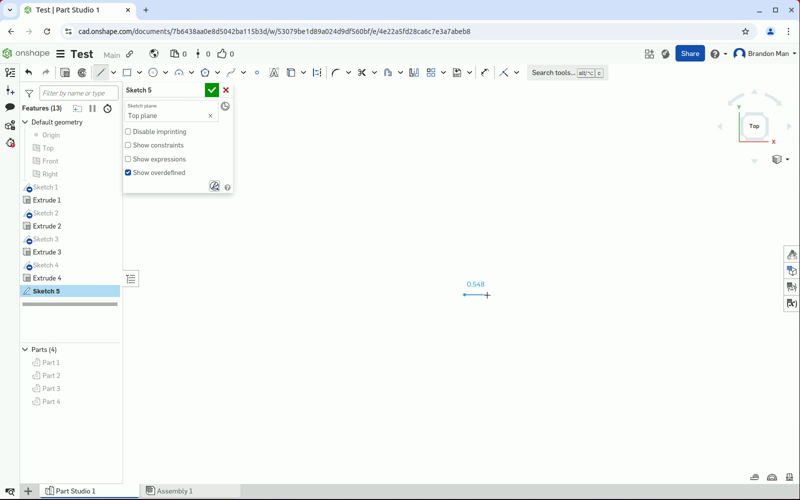
scroll(6)
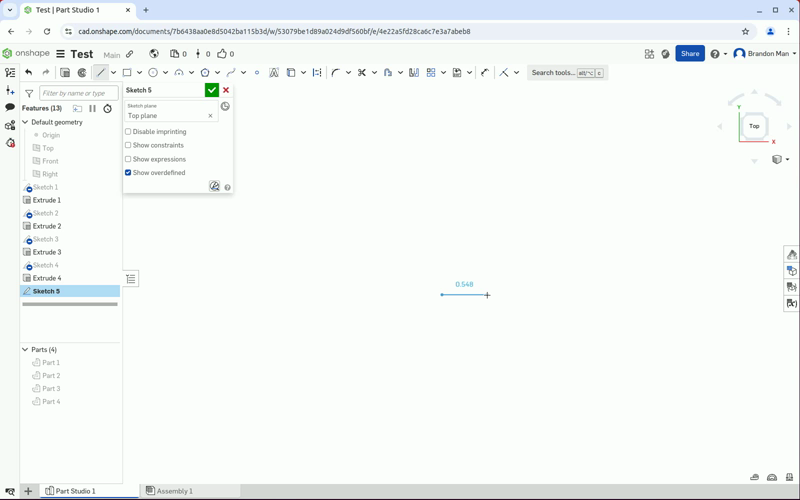
click(487, 294)
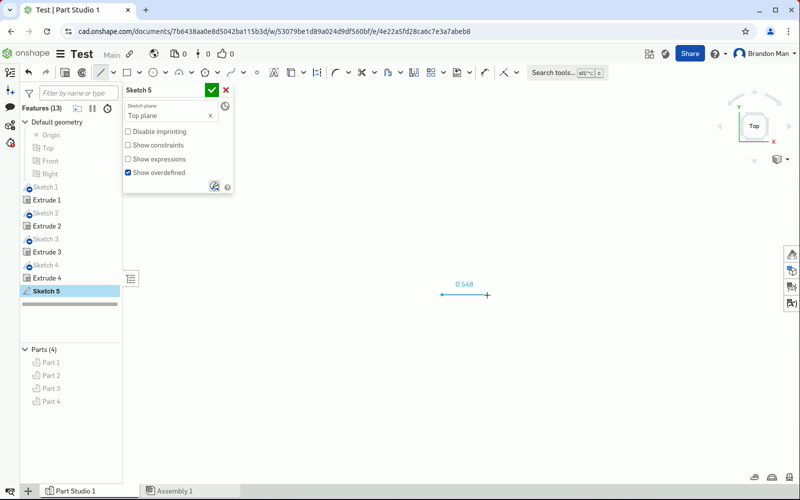
scroll(-6)
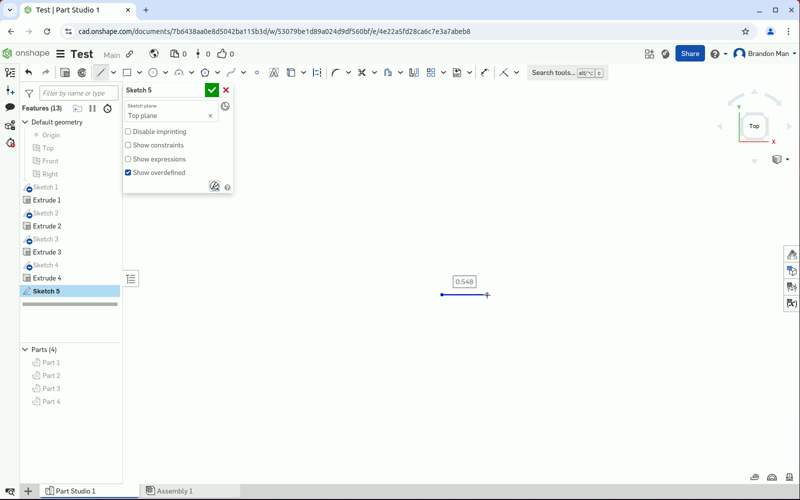
scroll(-6)
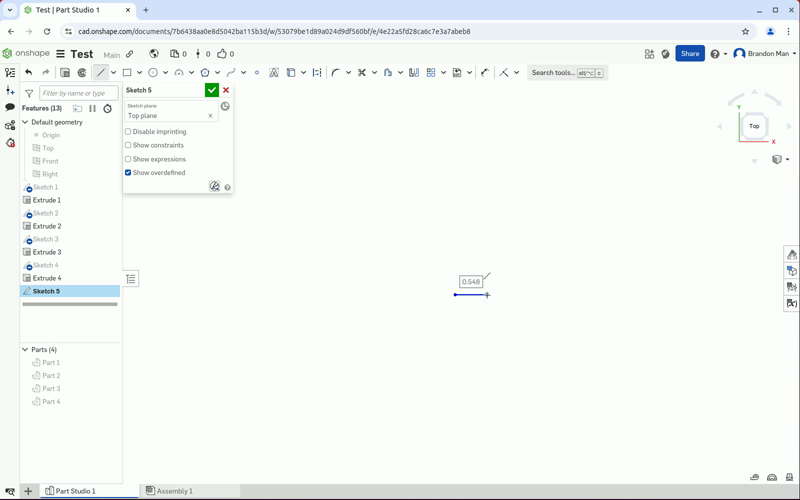
scroll(-6)
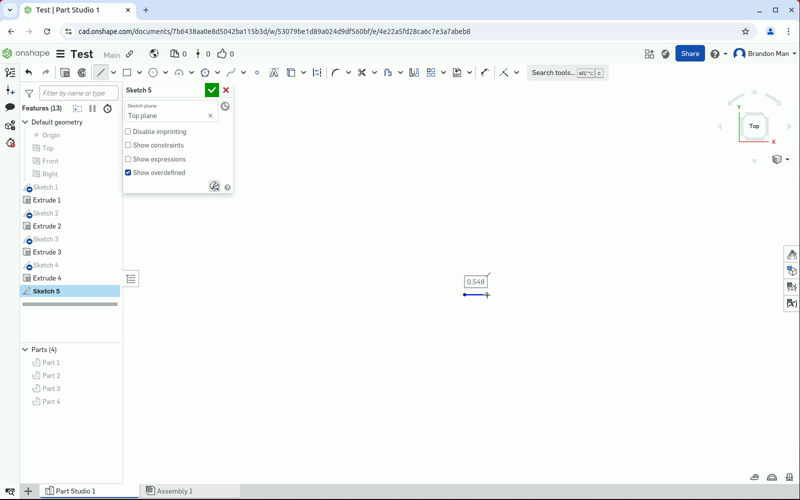
scroll(-6)
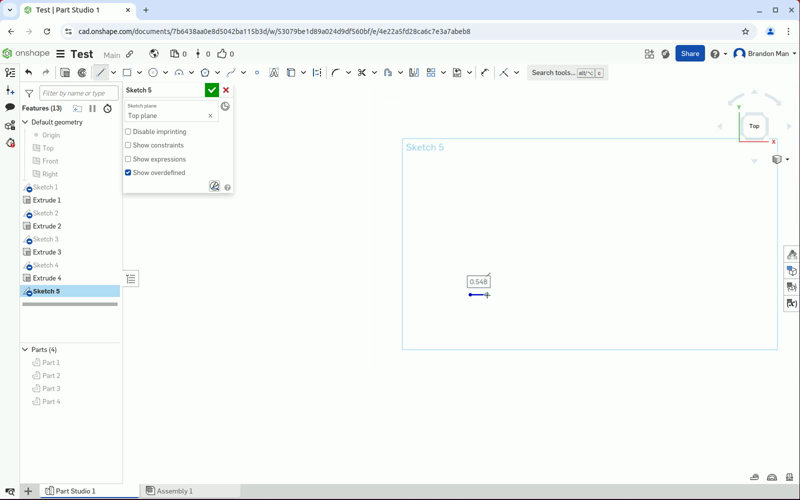
scroll(-6)
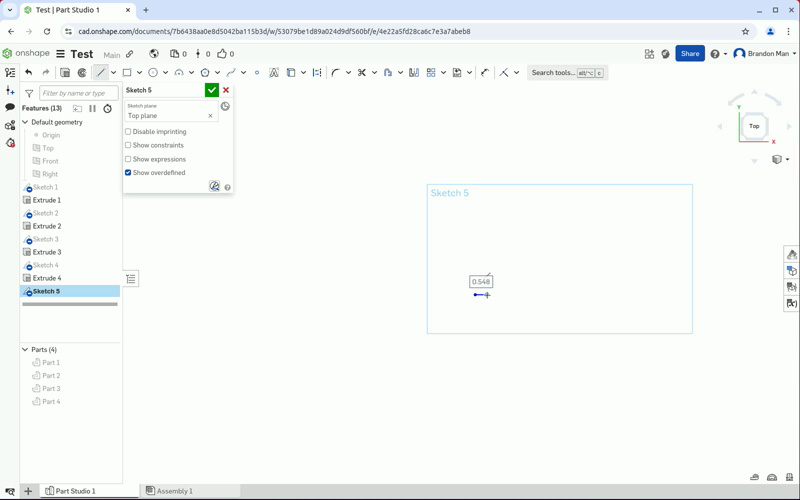
scroll(-6)
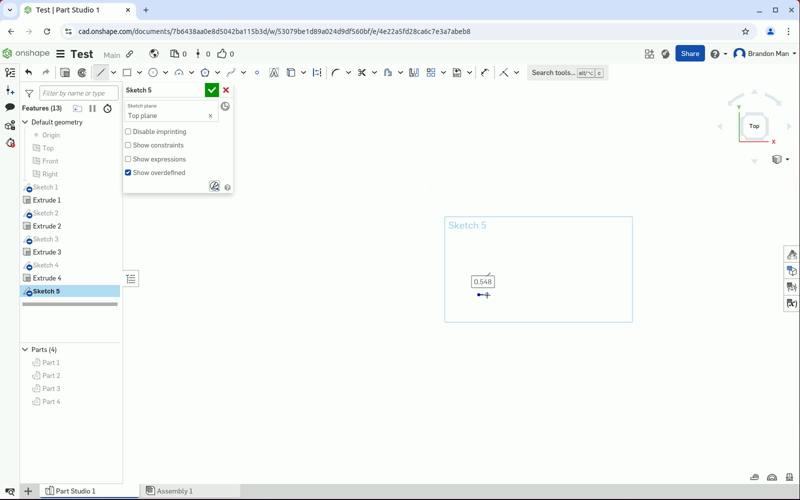
scroll(-6)
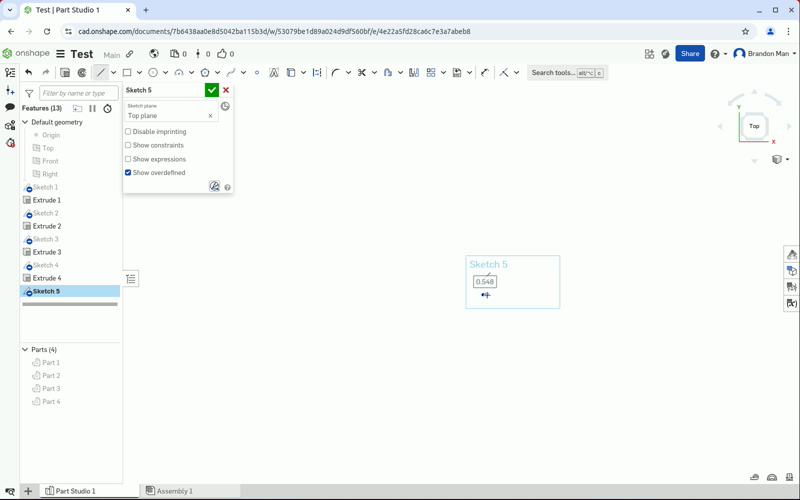
key_up(shift)
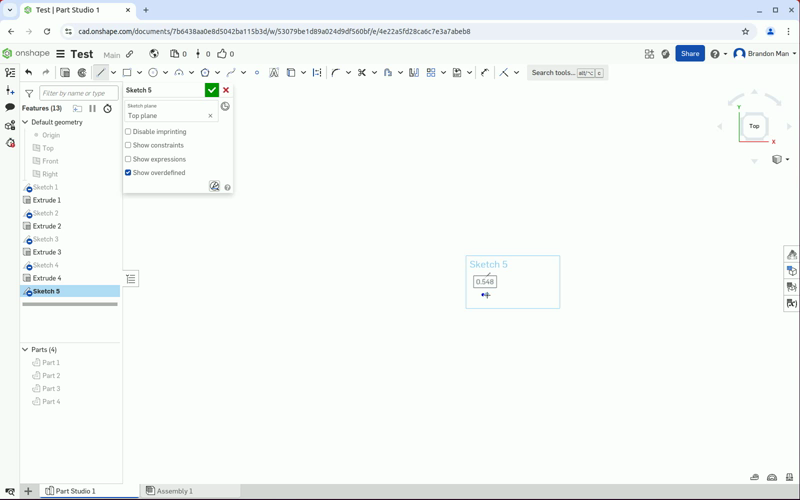
key_down(shift)
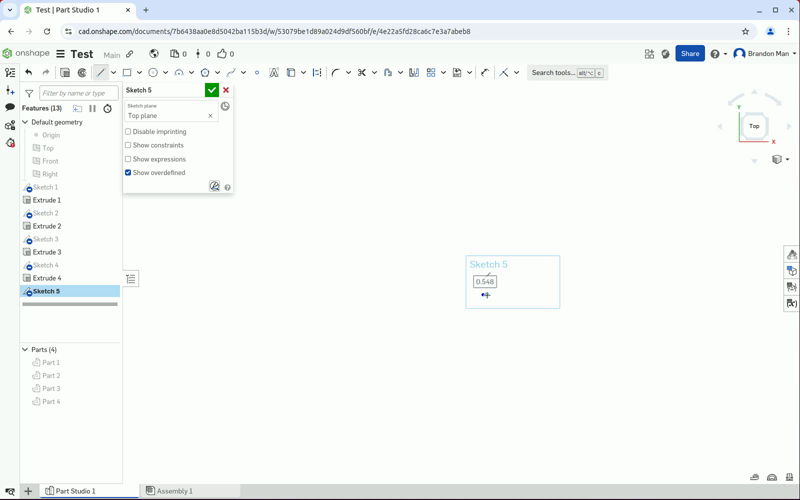
mouse_move(487, 198)
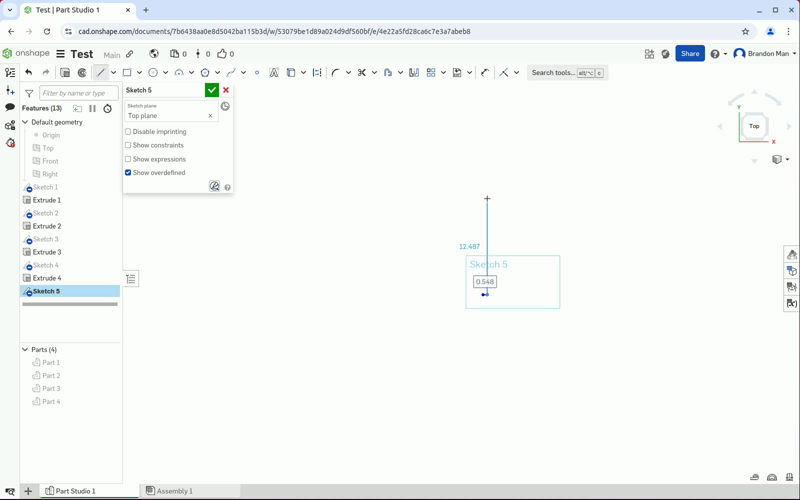
click(487, 198)
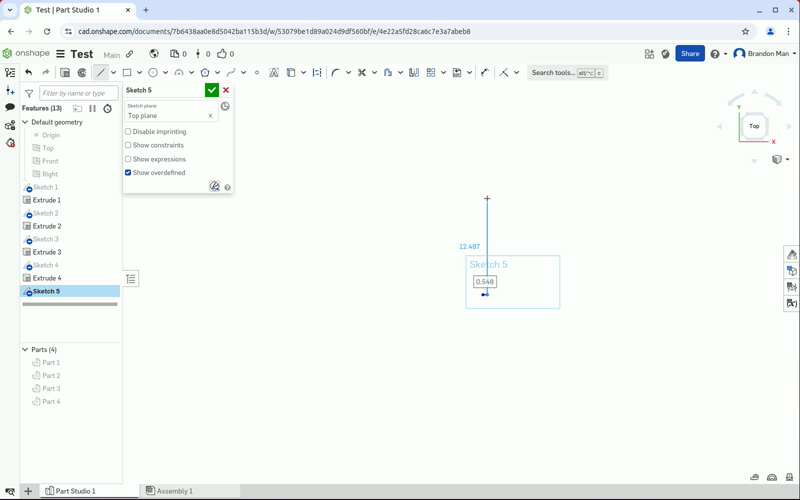
key_up(shift)
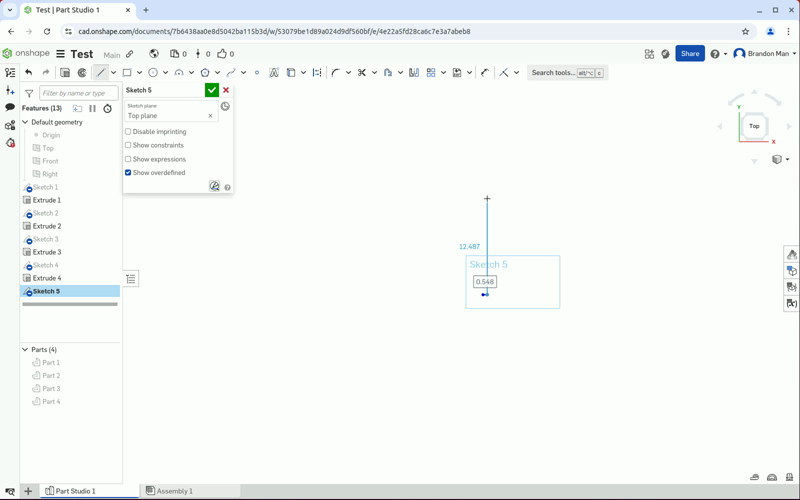
key_down(shift)
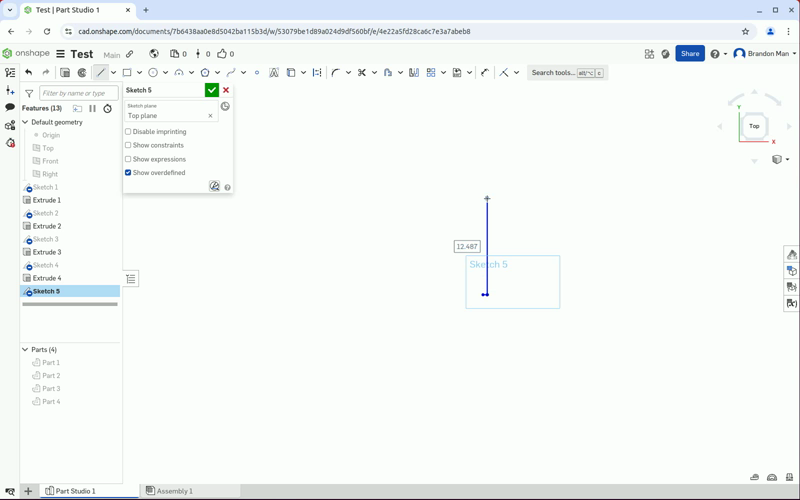
mouse_move(517, 198)
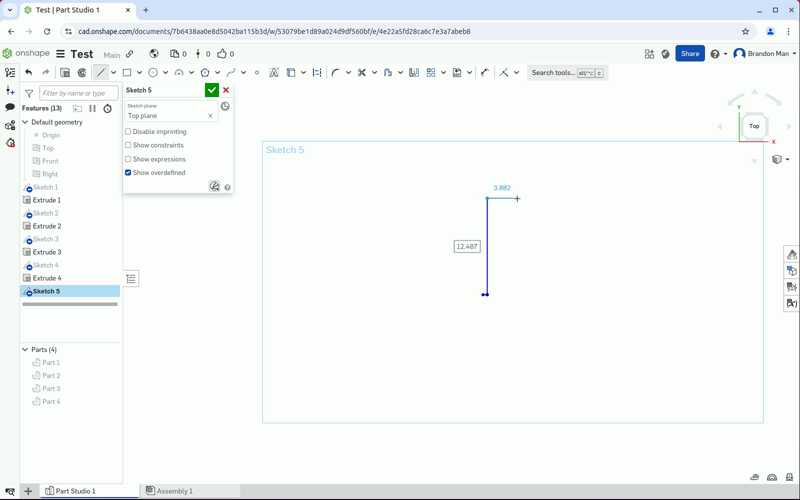
mouse_move(483, 198)
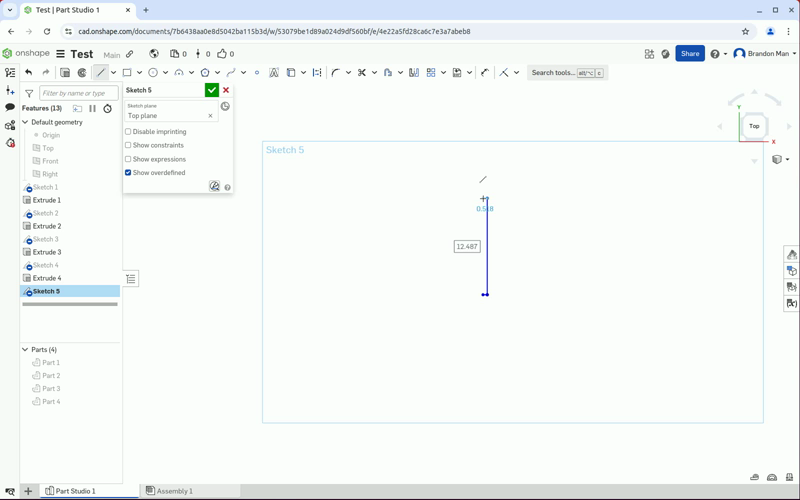
scroll(6)
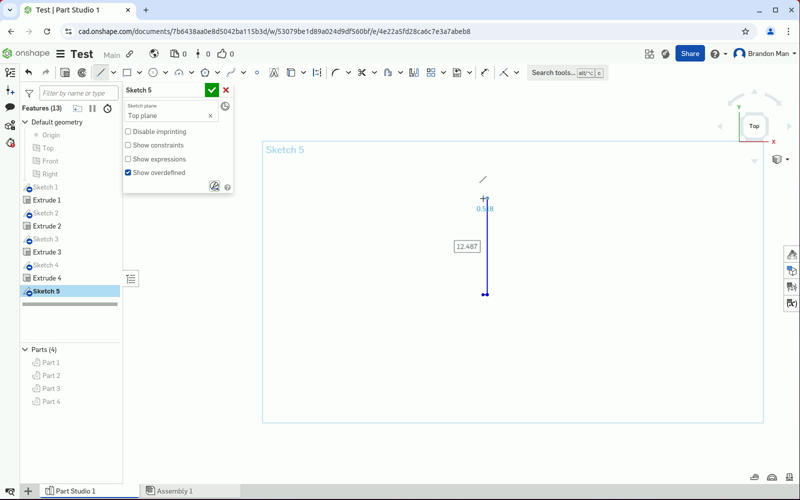
scroll(6)
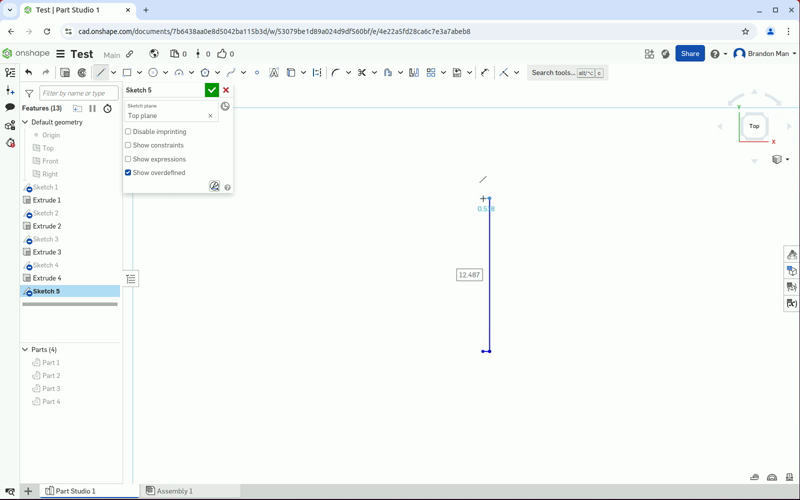
scroll(6)
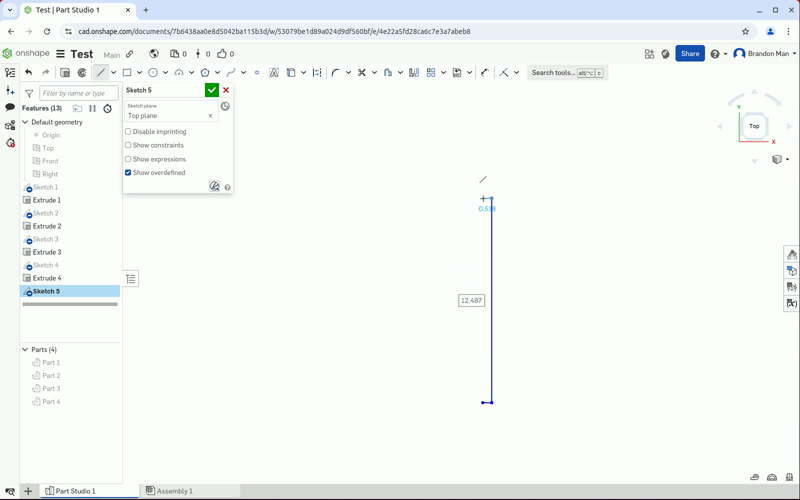
scroll(6)
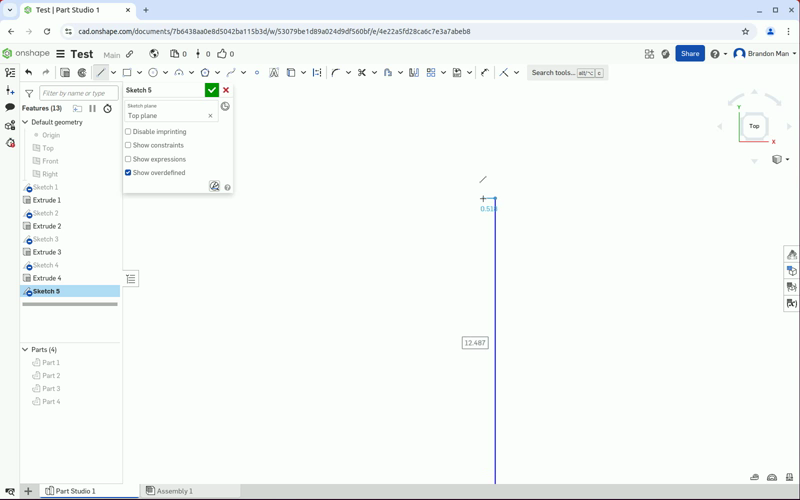
scroll(6)
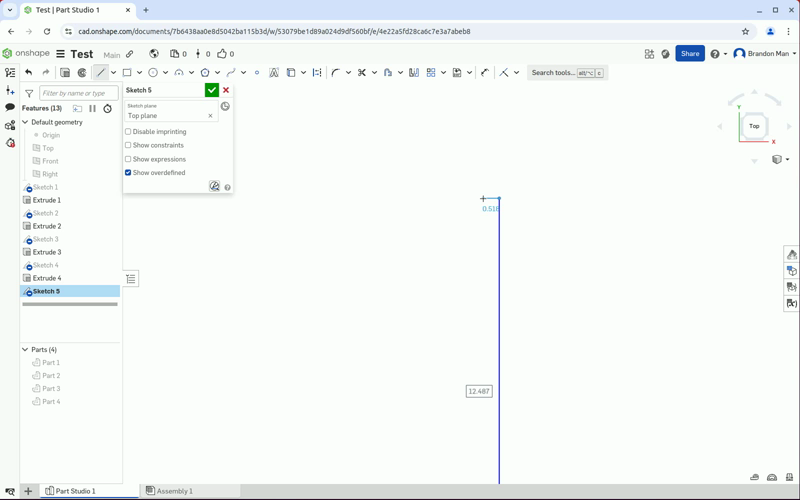
scroll(6)
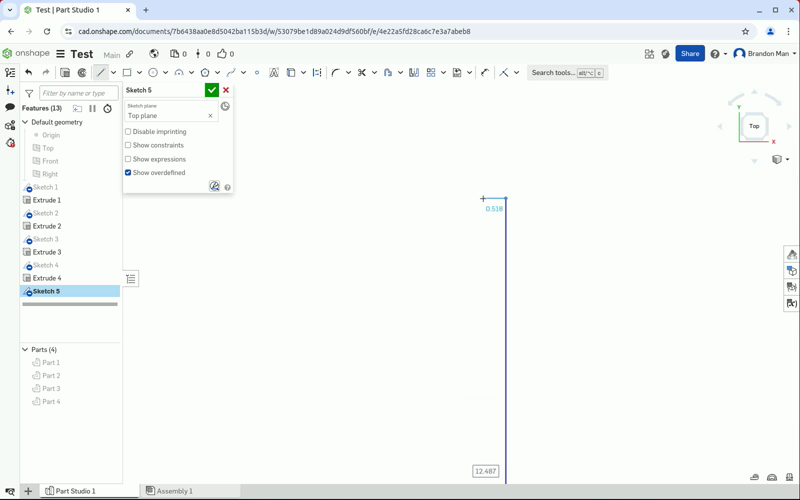
scroll(6)
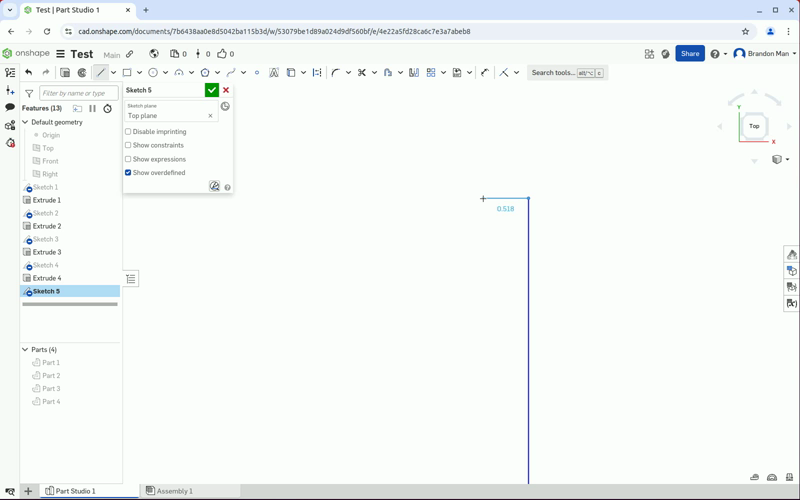
click(483, 198)
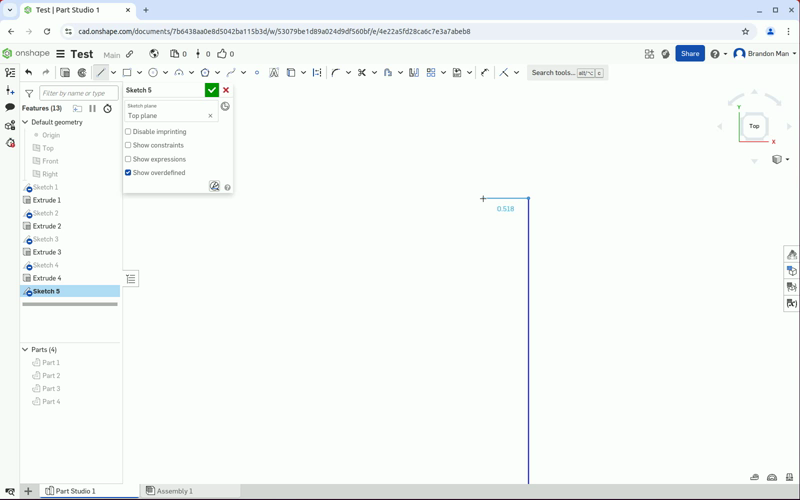
scroll(-6)
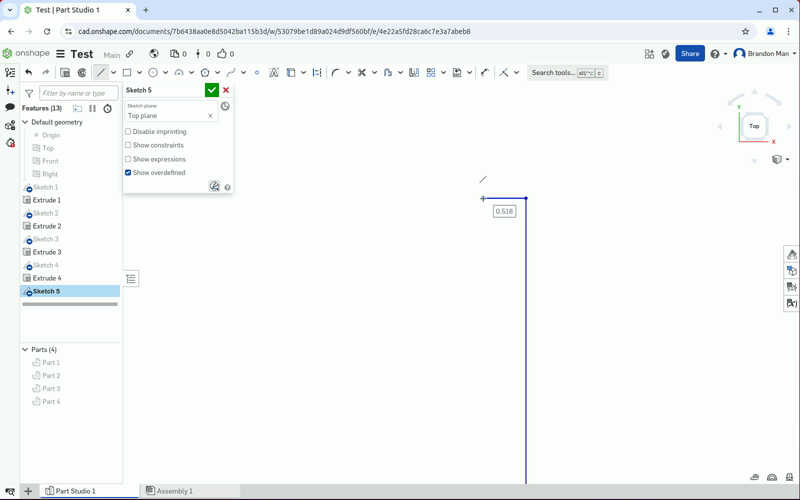
scroll(-6)
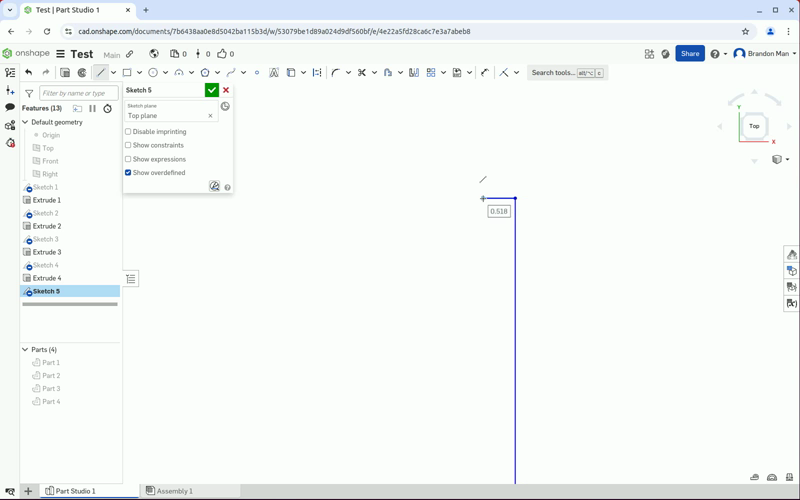
scroll(-6)
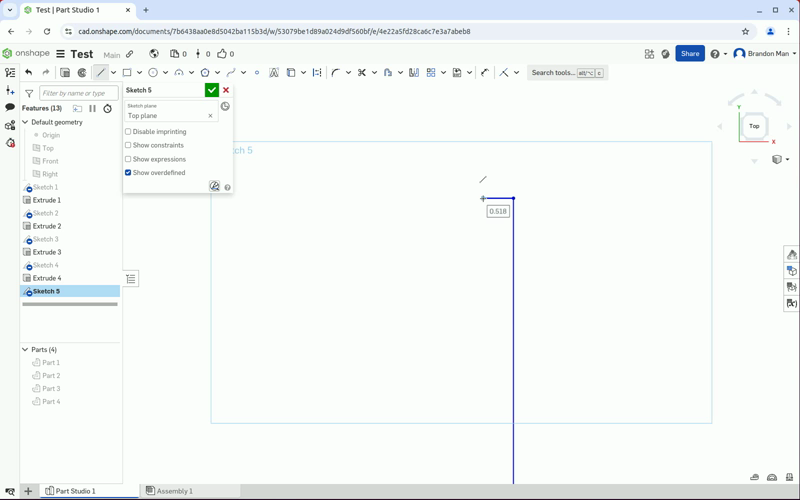
scroll(-6)
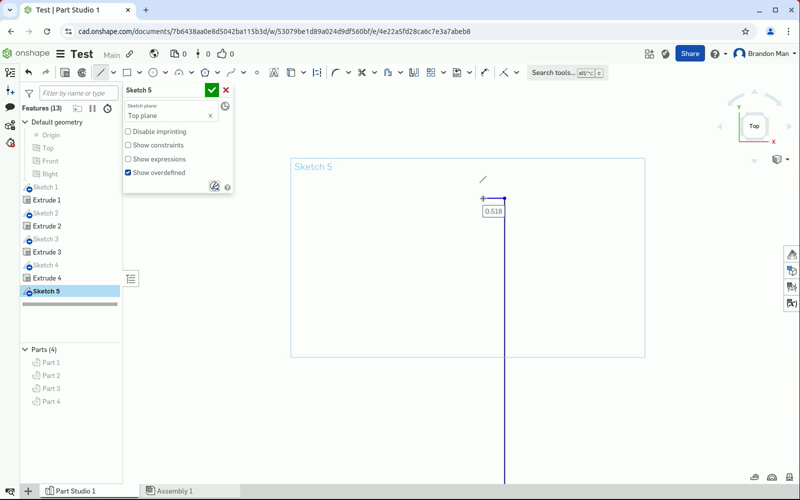
scroll(-6)
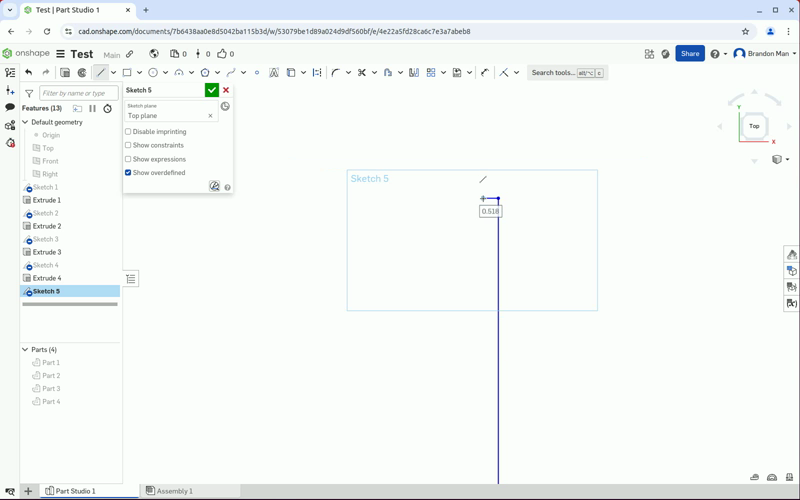
scroll(-6)
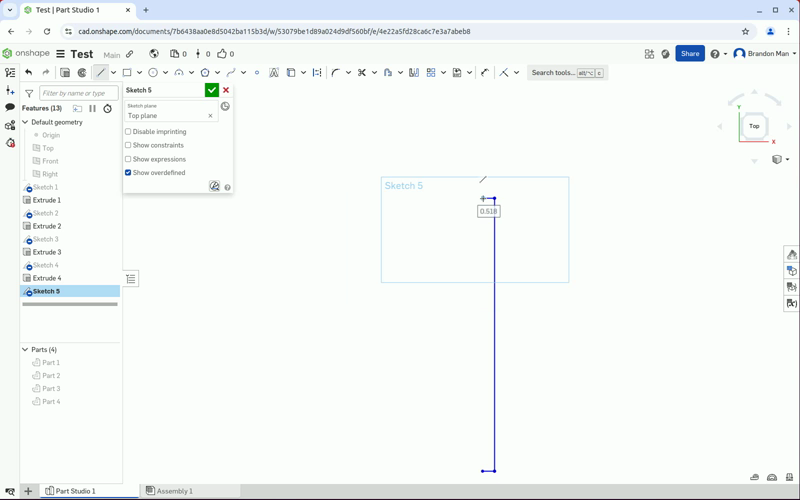
scroll(-6)
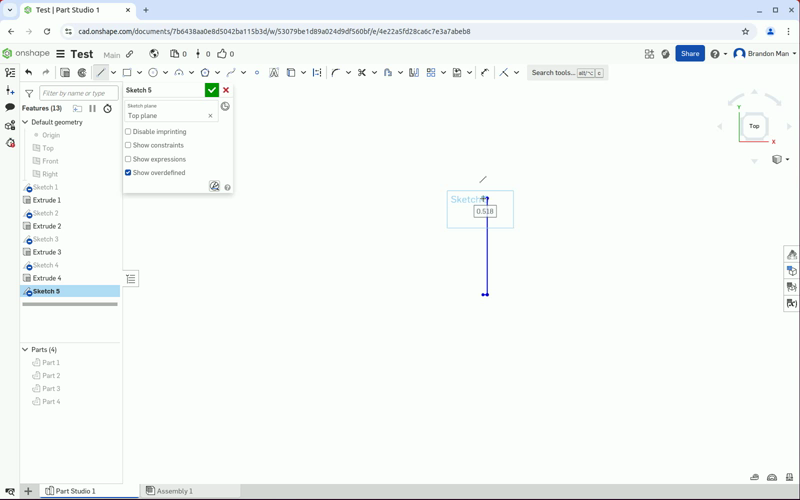
key_up(shift)
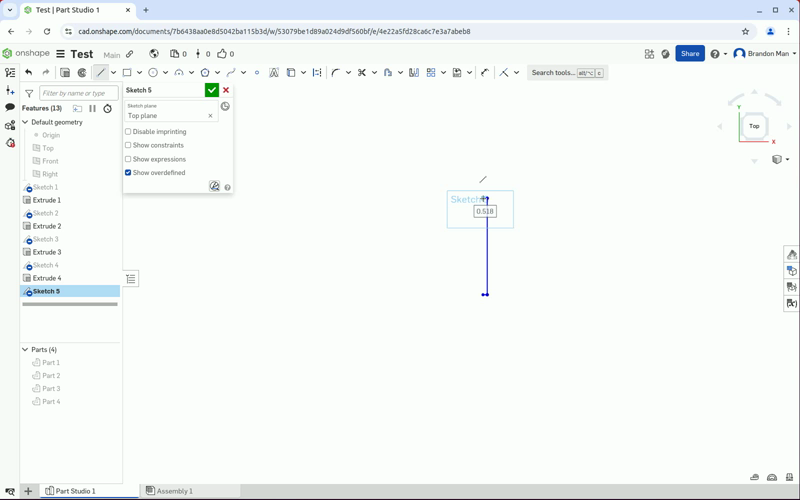
key_down(shift)
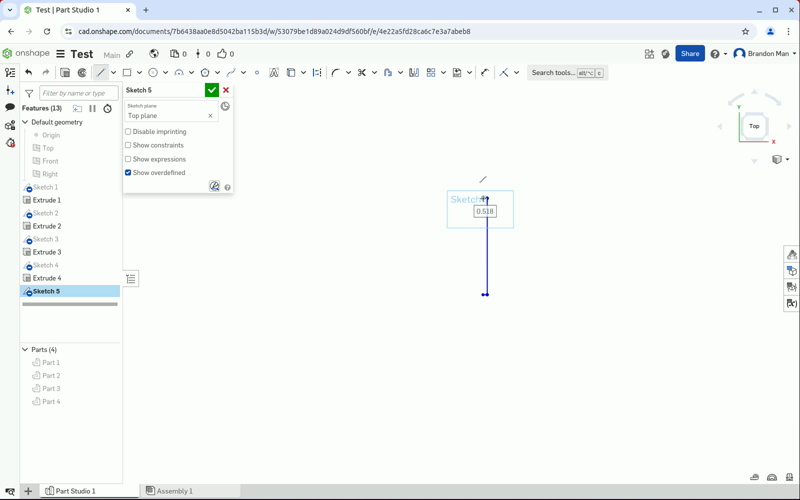
mouse_move(483, 294)
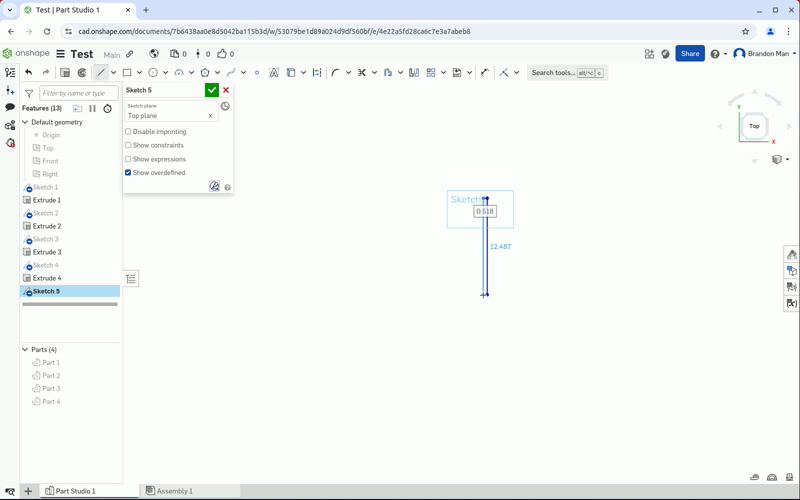
scroll(6)
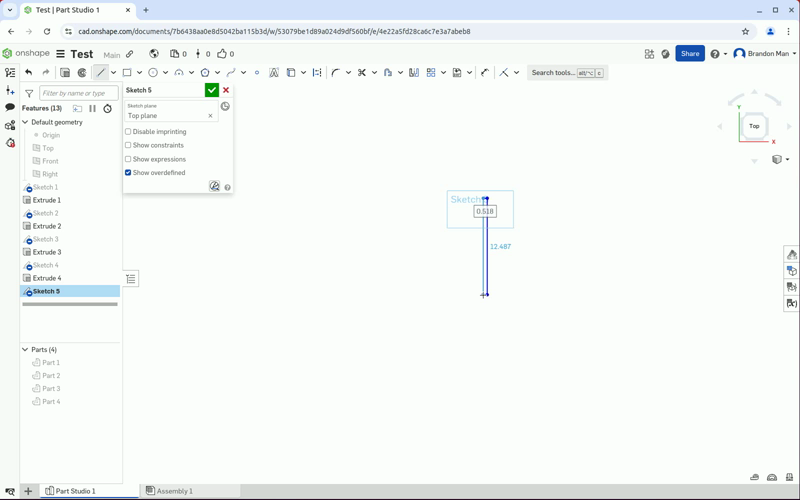
scroll(6)
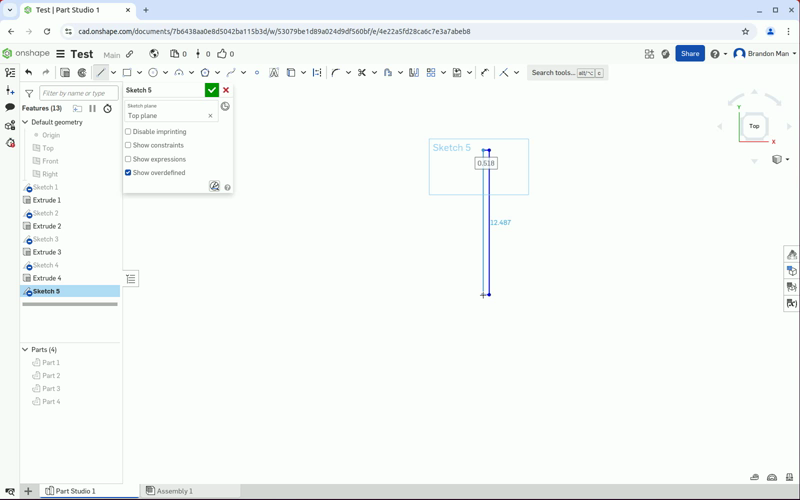
scroll(6)
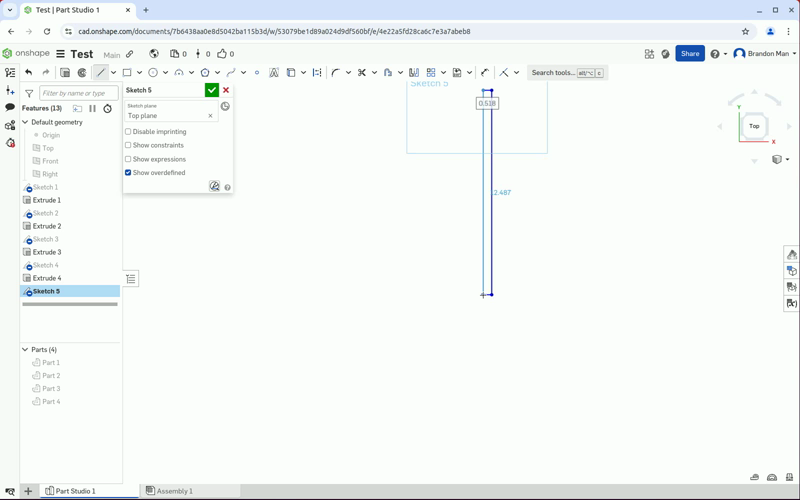
scroll(6)
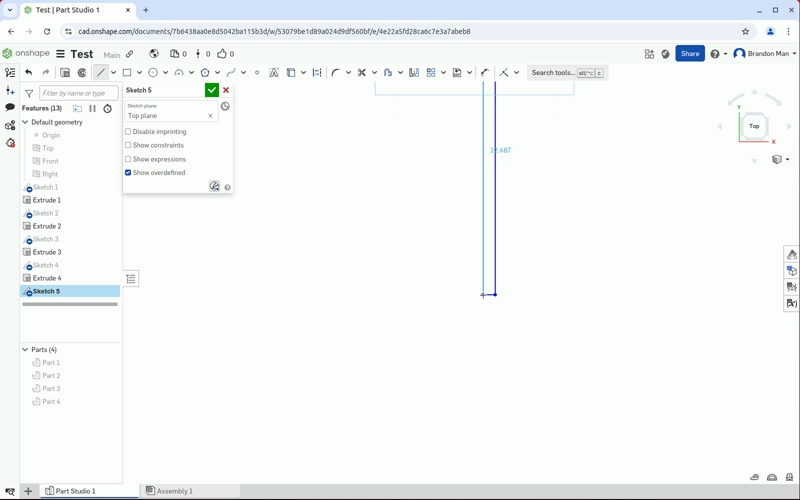
scroll(6)
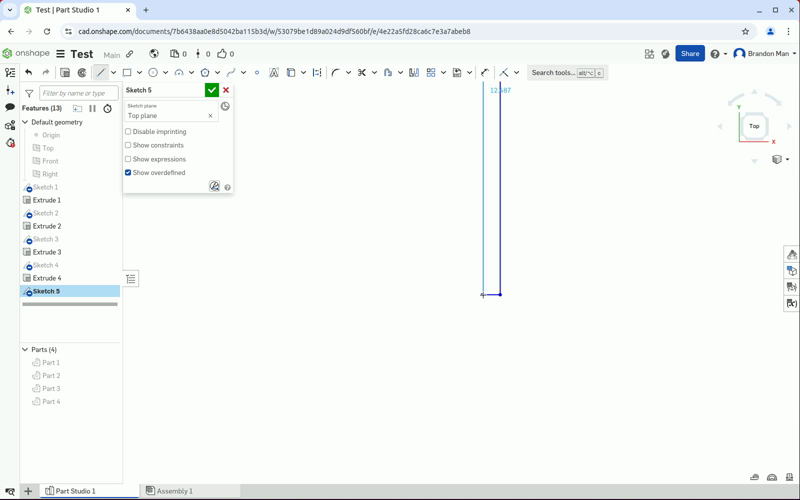
scroll(6)
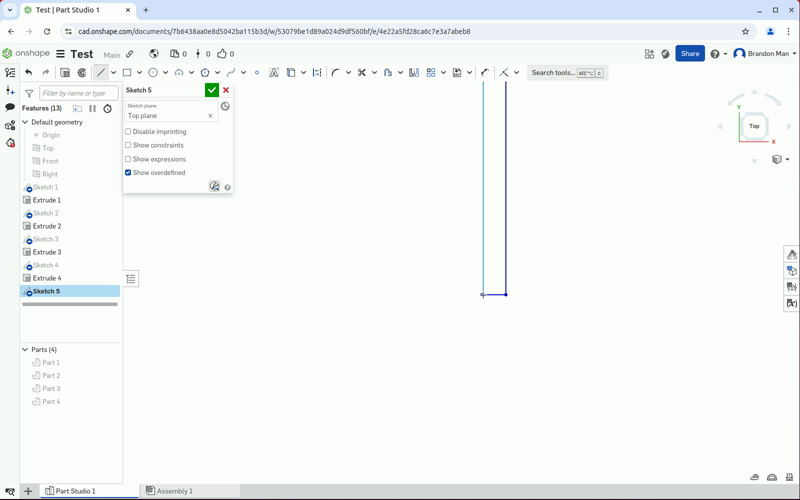
scroll(6)
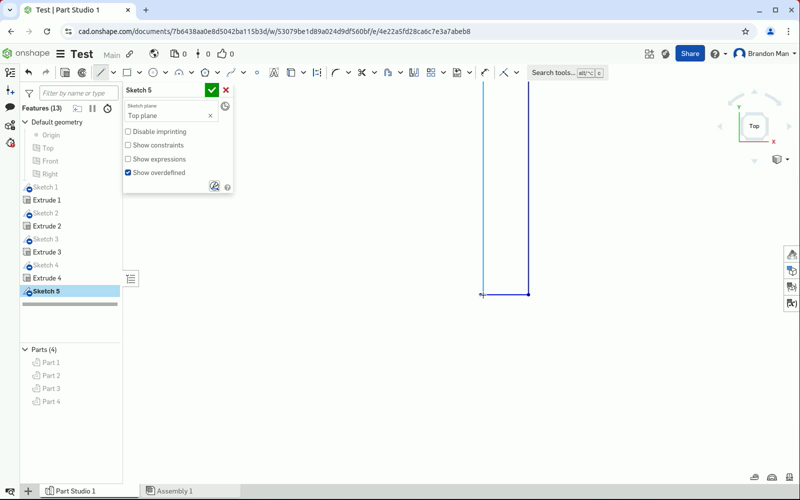
key_up(shift)
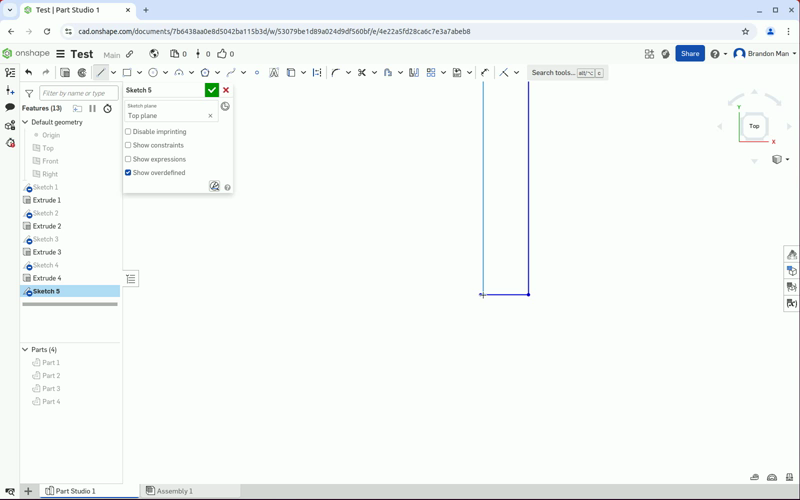
click(483, 294)
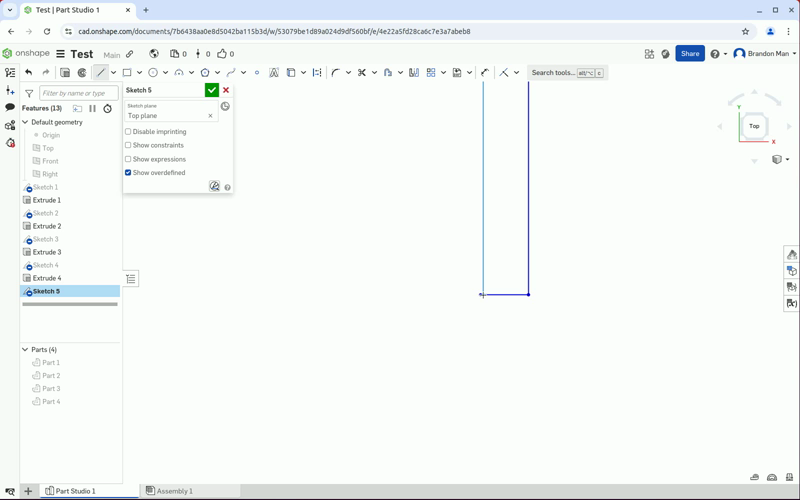
scroll(-6)
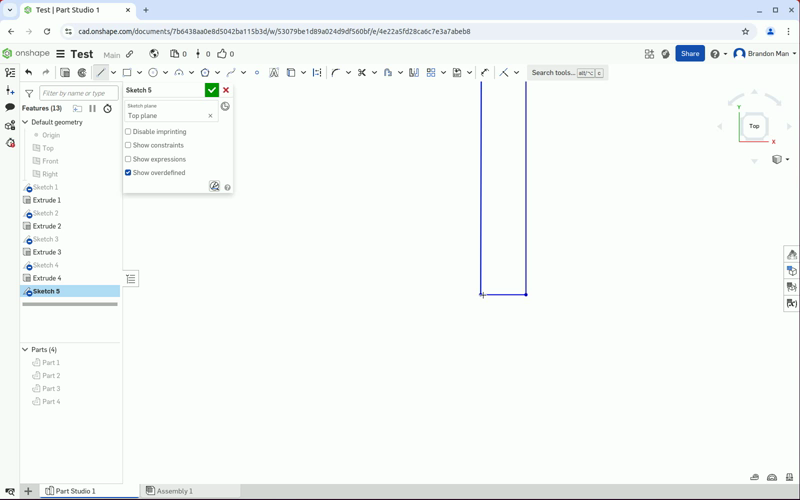
scroll(-6)
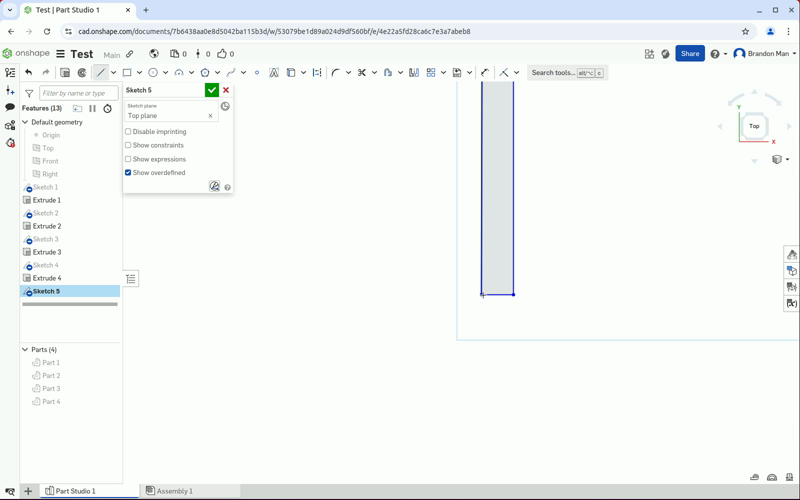
scroll(-6)
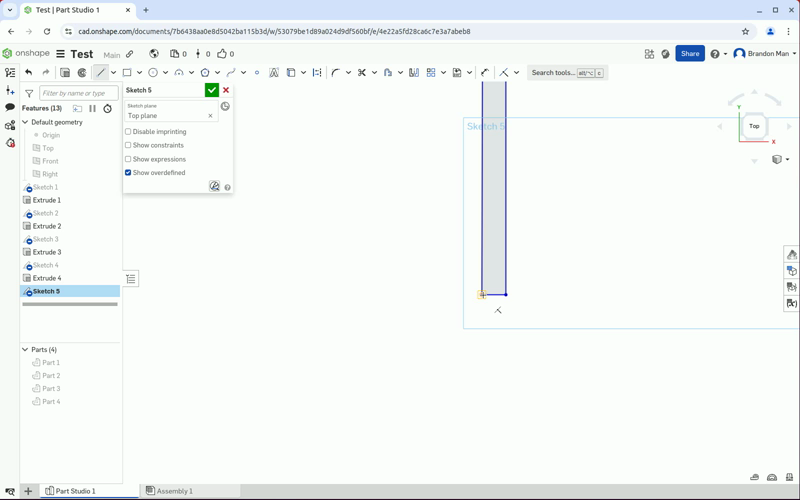
scroll(-6)
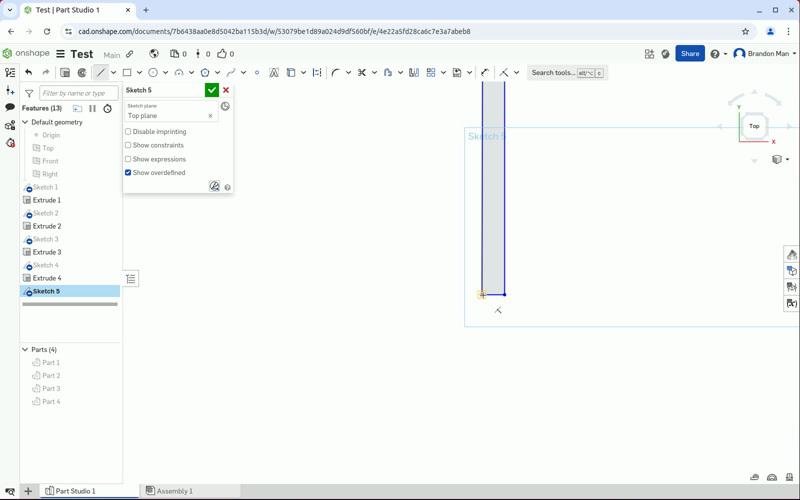
scroll(-6)
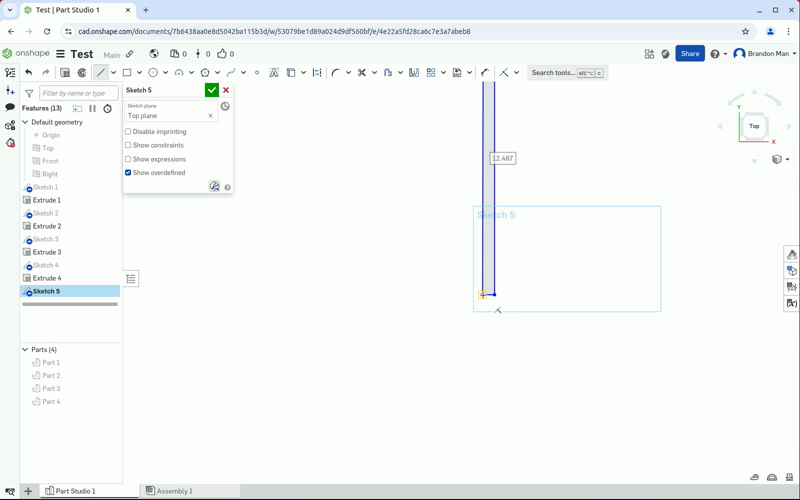
scroll(-6)
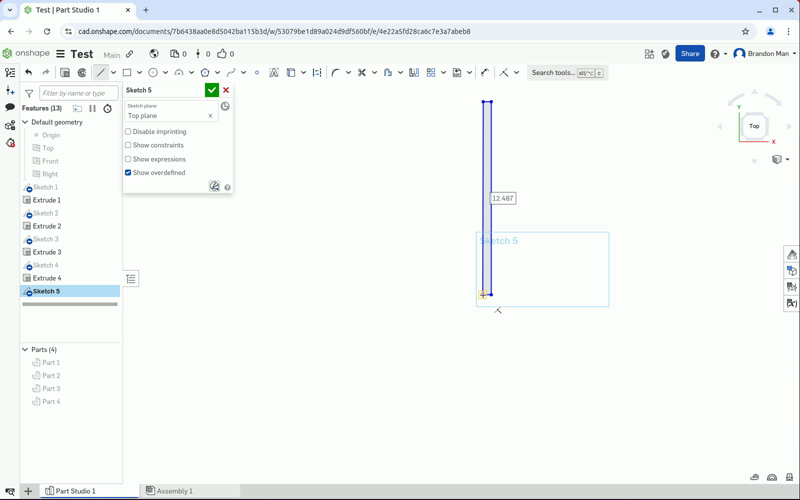
scroll(-6)
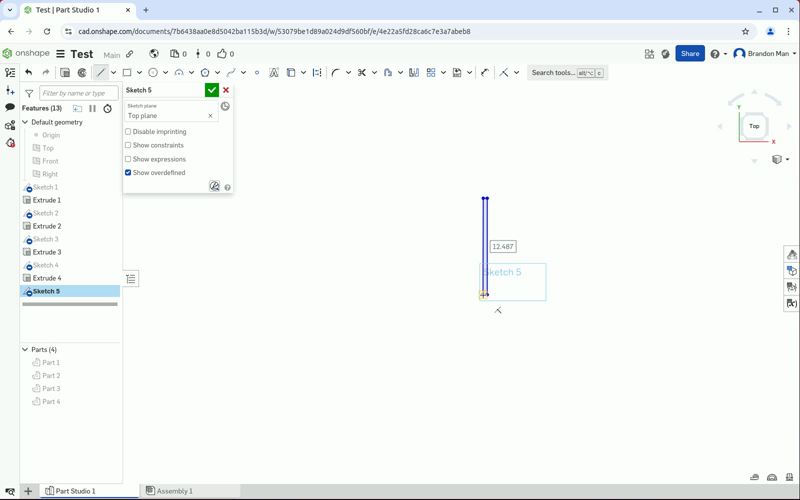
key(esc)
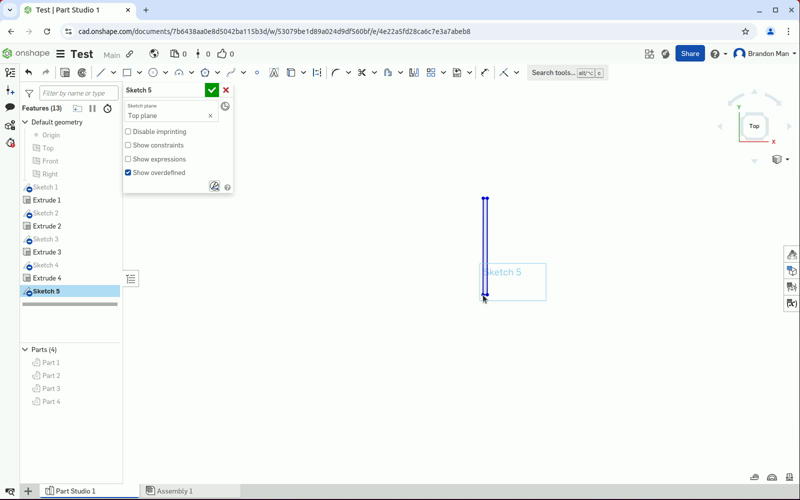
mouse_move(483, 289)
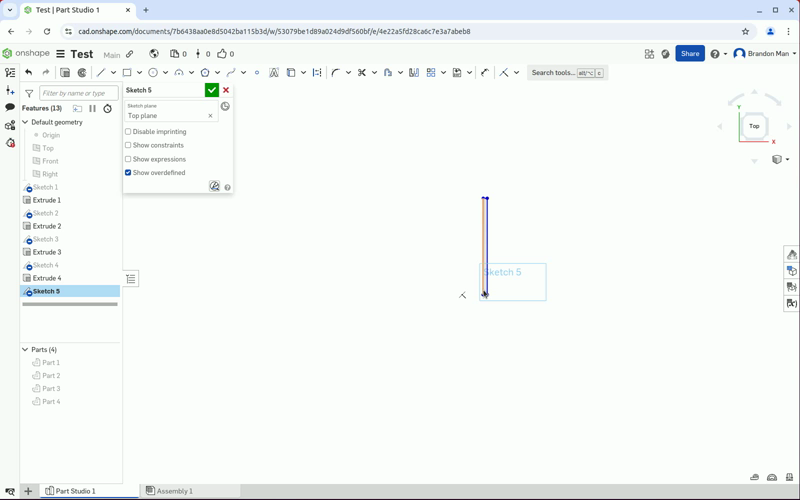
scroll(6)
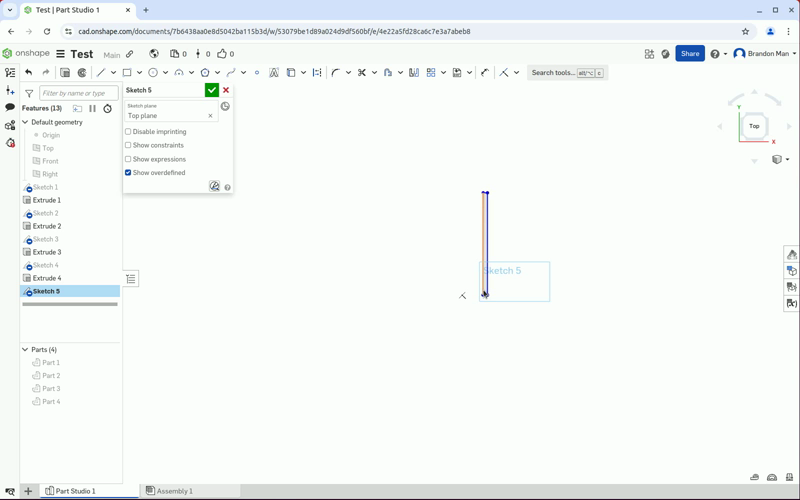
scroll(6)
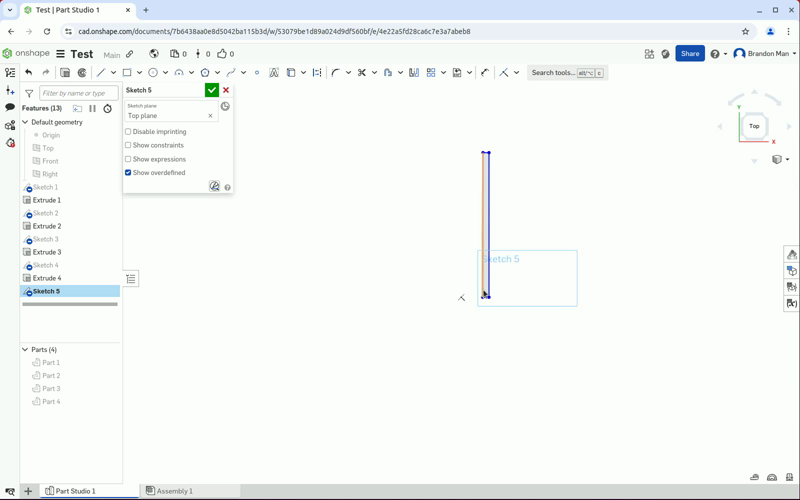
scroll(6)
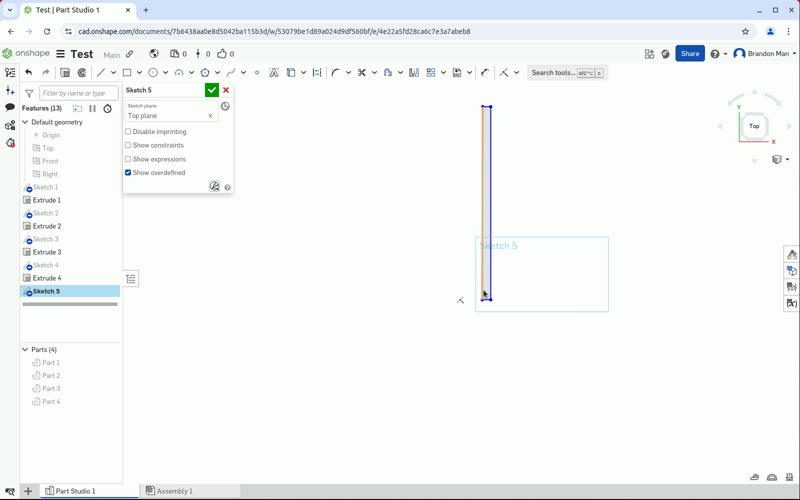
scroll(6)
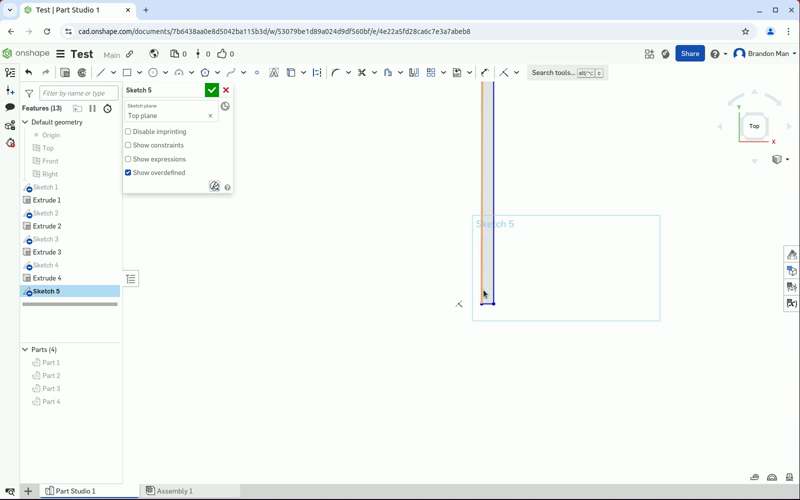
scroll(6)
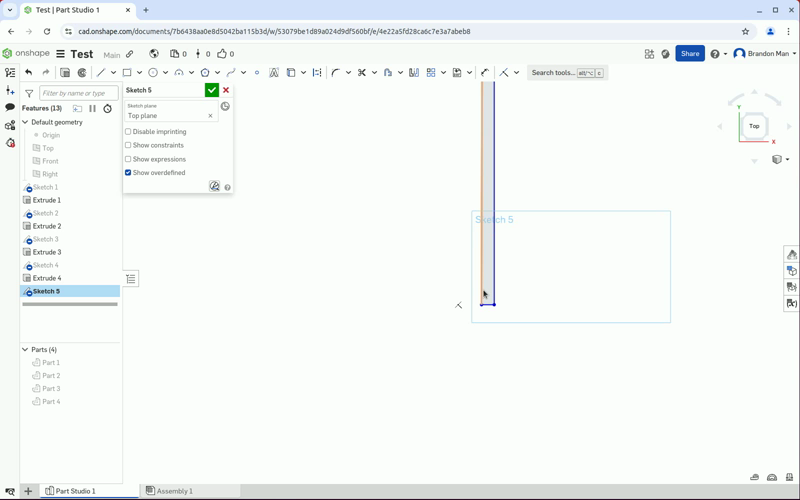
scroll(6)
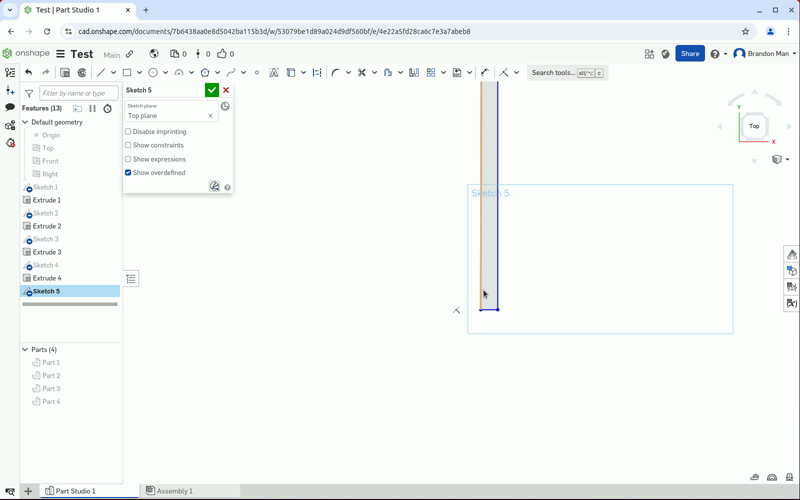
scroll(6)
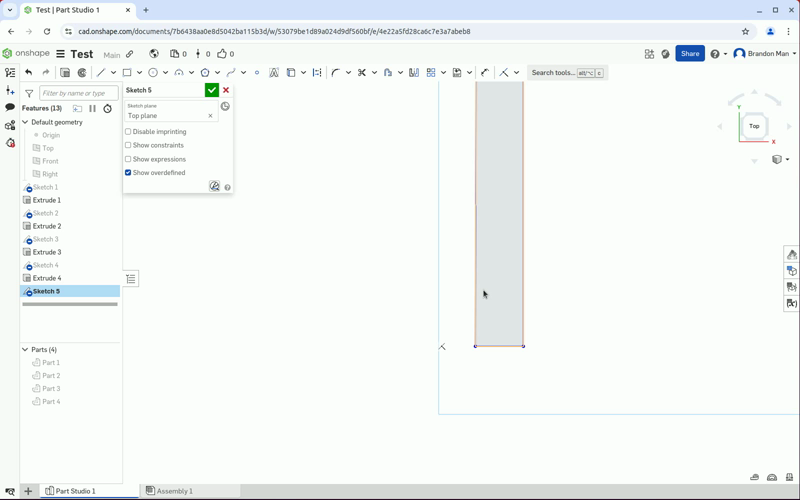
click(483, 289)
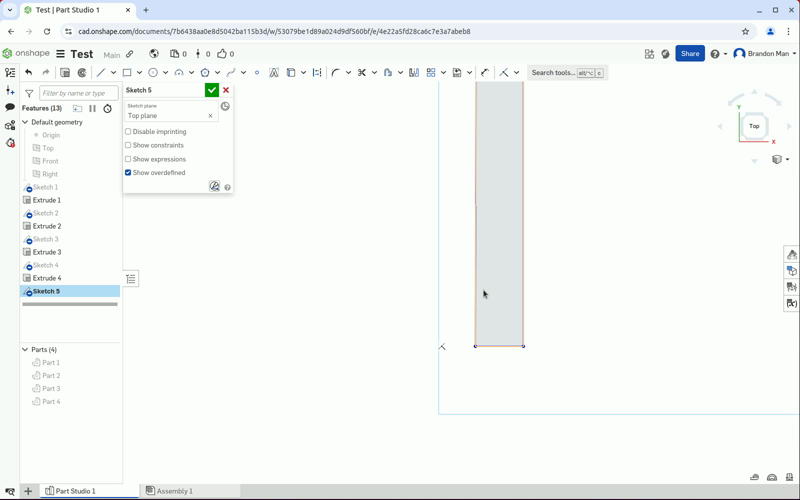
scroll(-6)
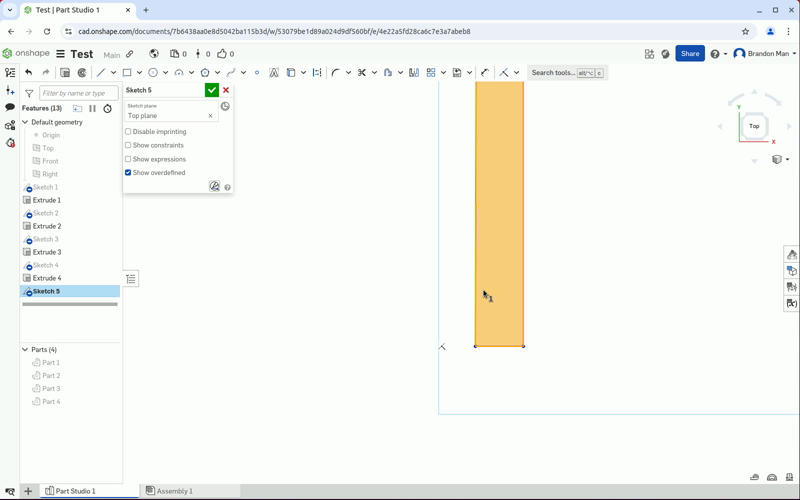
scroll(-6)
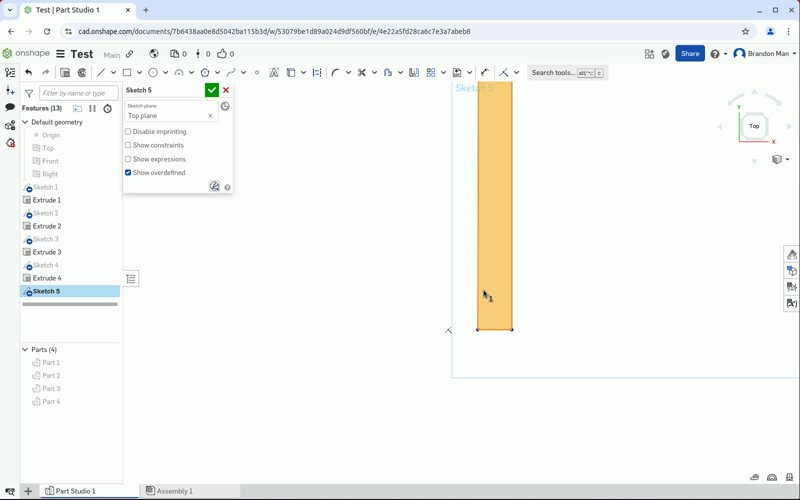
scroll(-6)
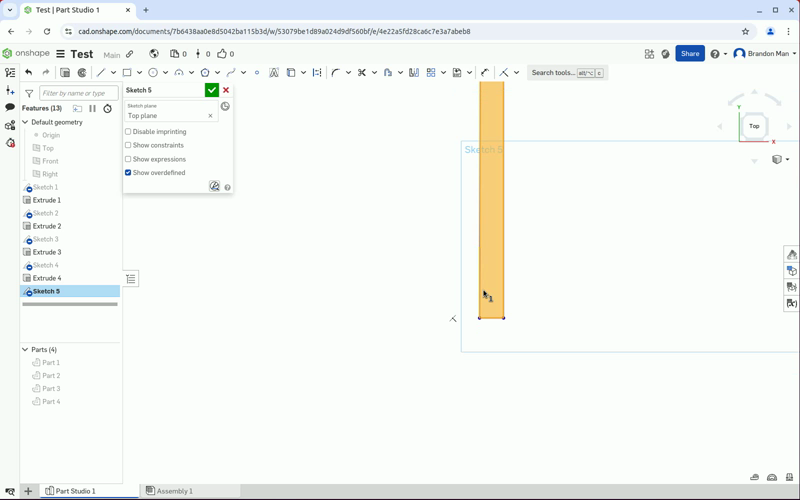
scroll(-6)
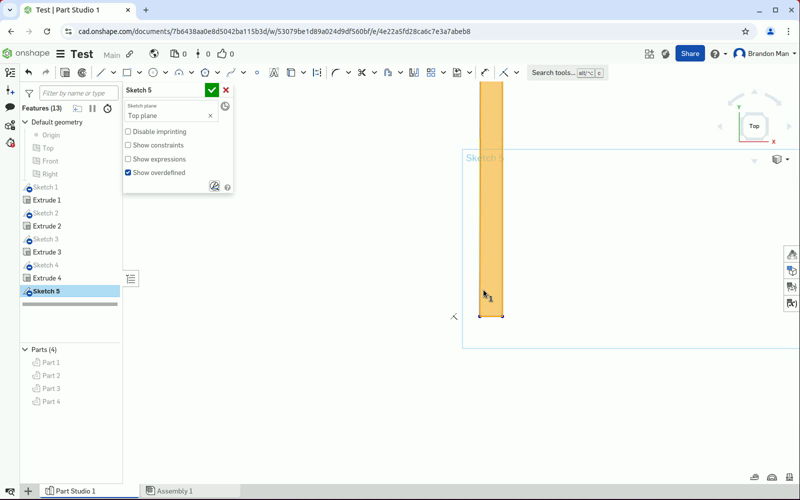
scroll(-6)
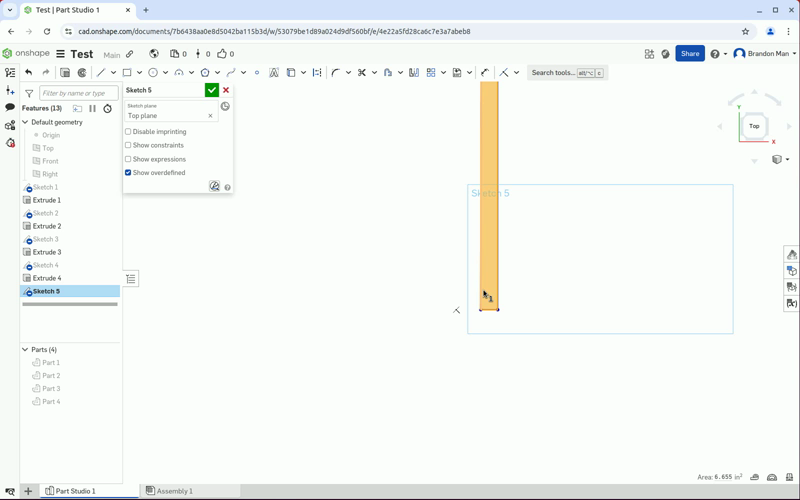
scroll(-6)
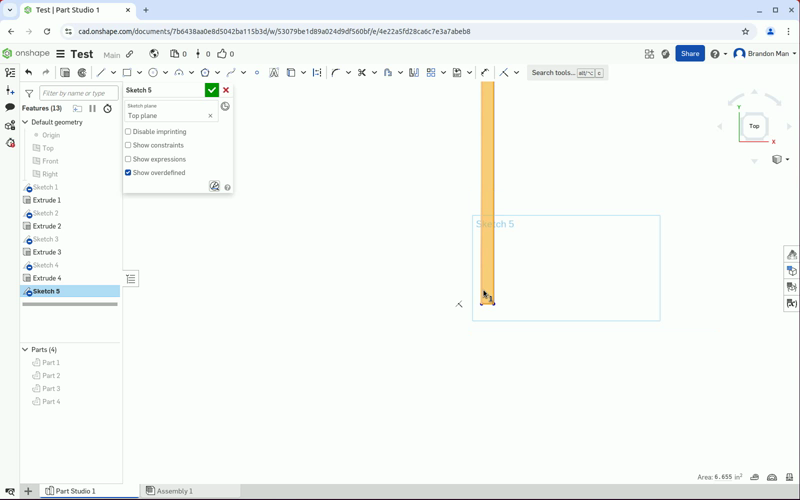
scroll(-6)
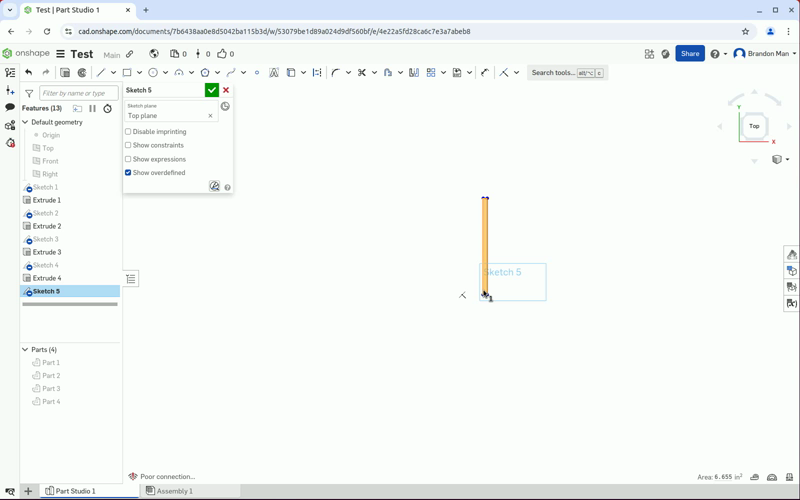
mouse_move(73, 352)
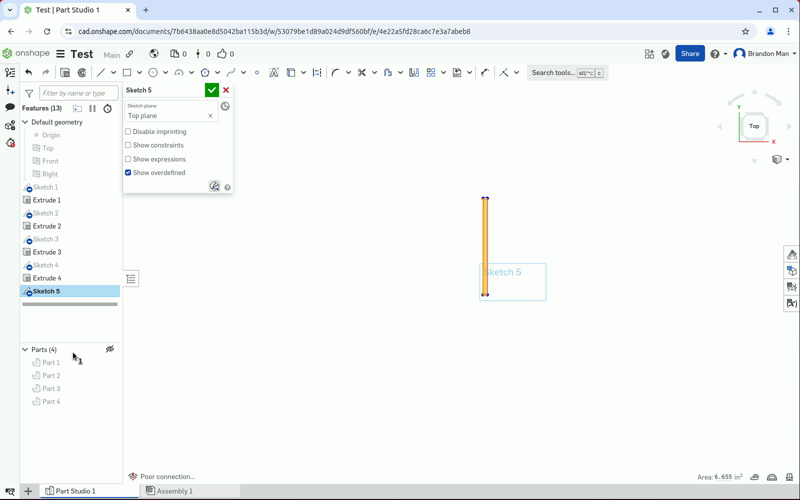
key(shift+y)
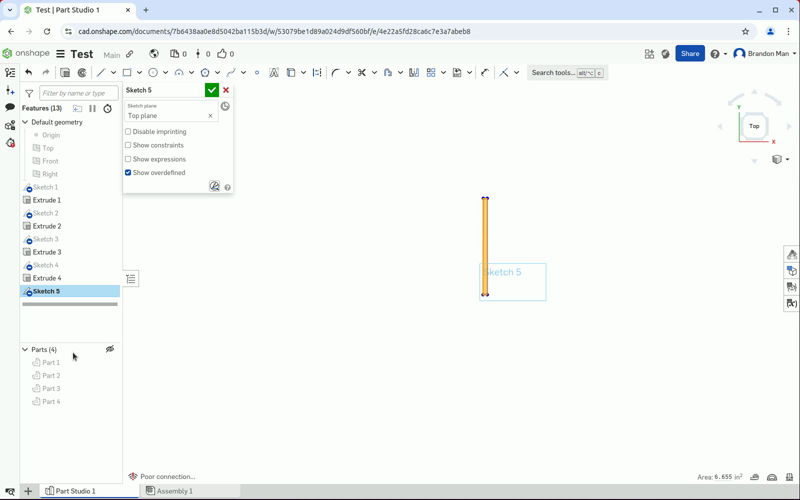
key(shift+e)
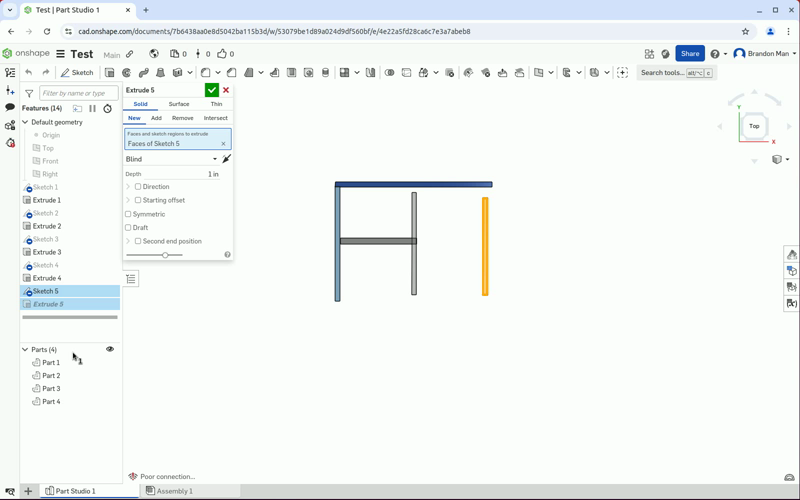
mouse_move(143, 106)
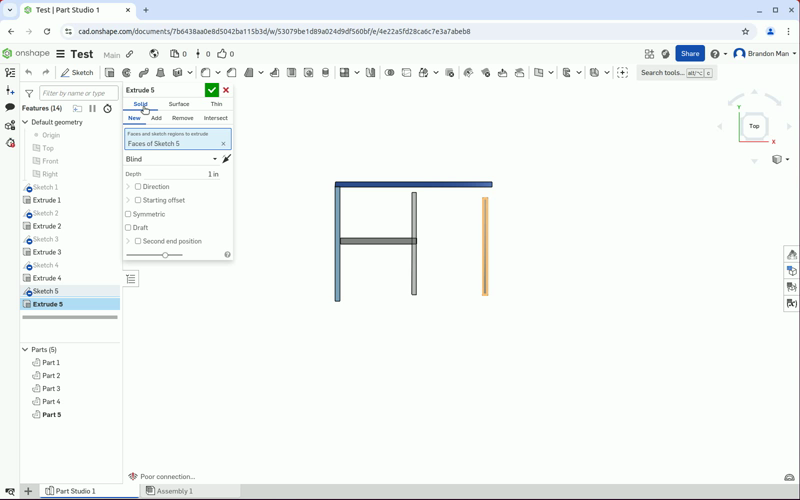
click(143, 106)
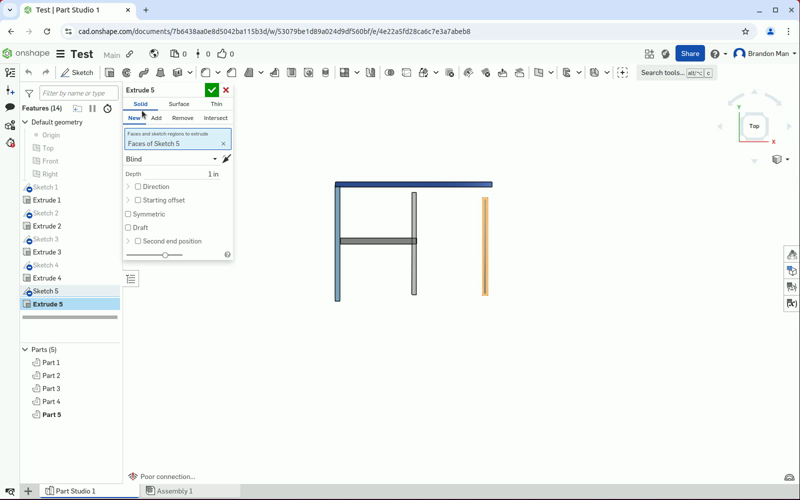
mouse_move(137, 120)
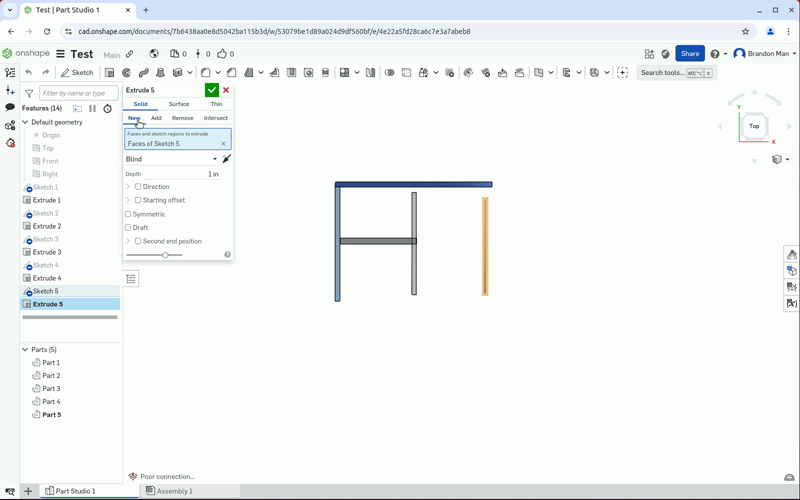
click(137, 120)
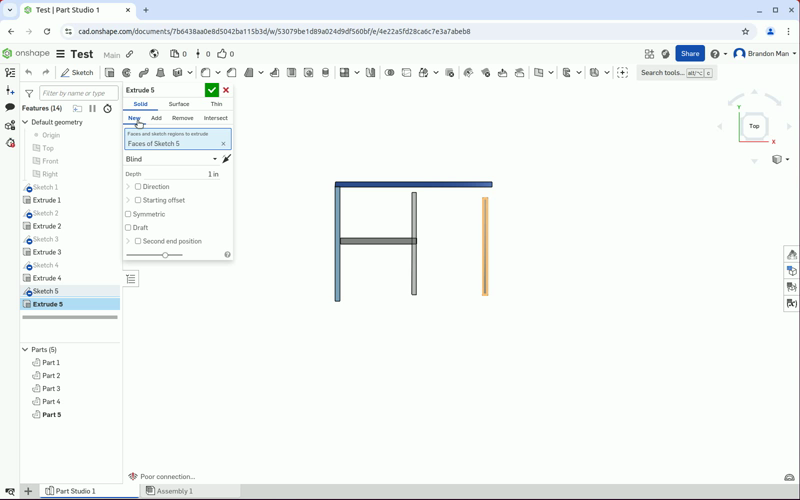
key(tab, 4)
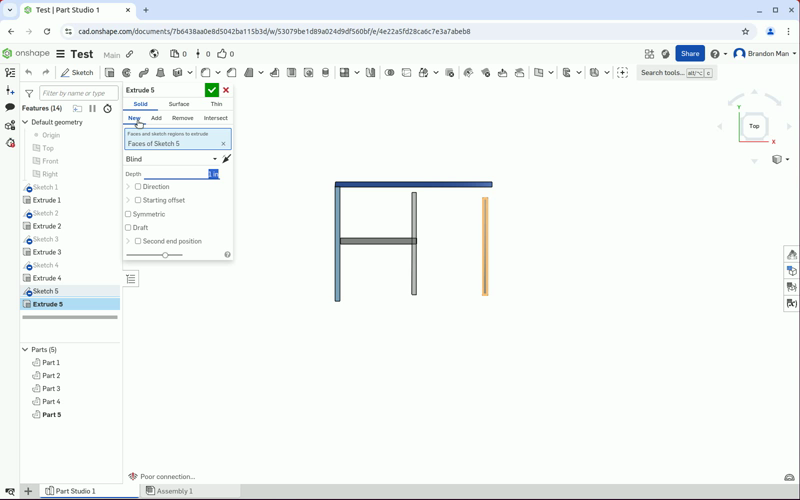
text(7.221)
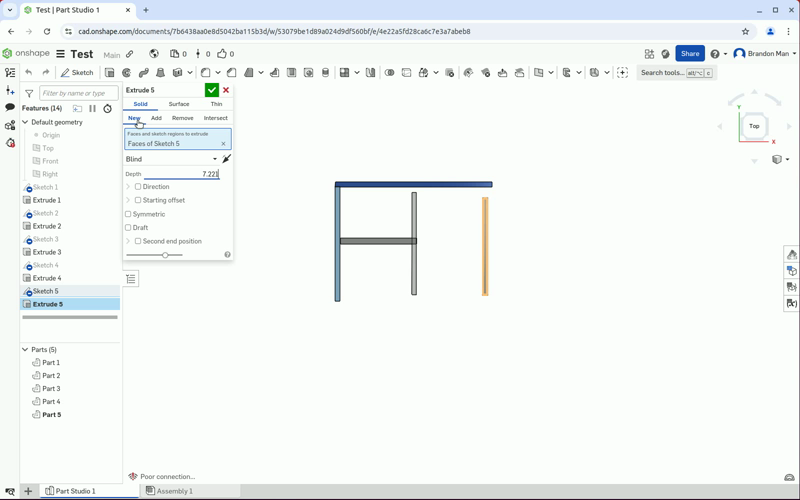
key(enter)
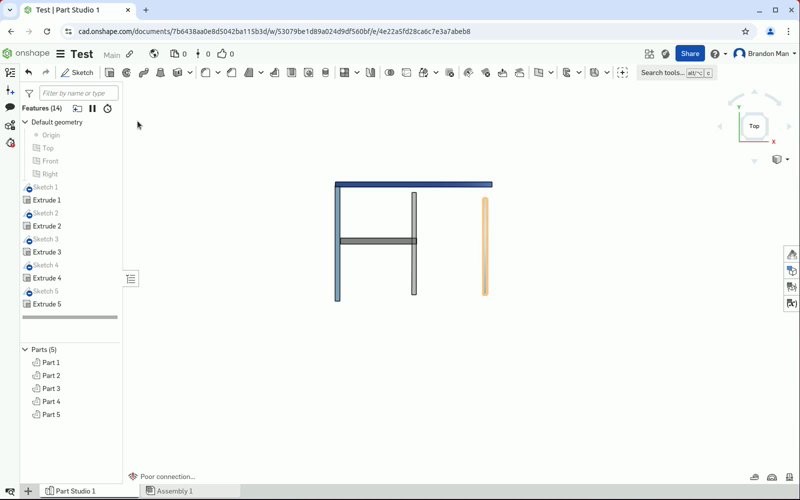
key(shift+h)
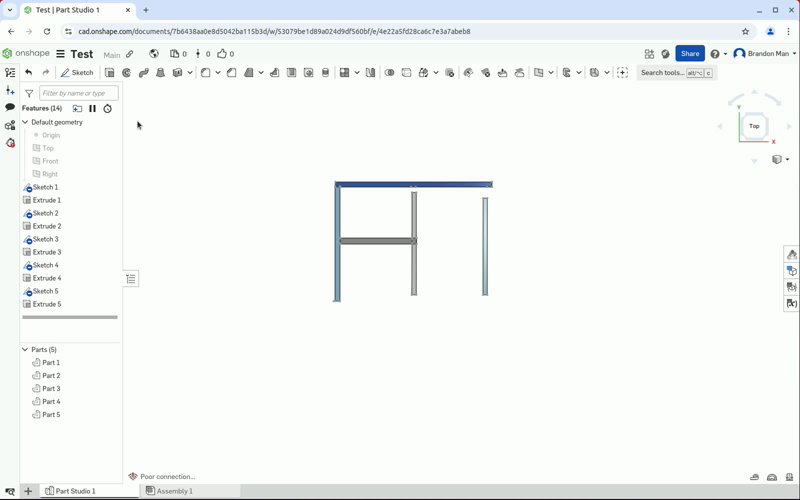
key(shift+h)
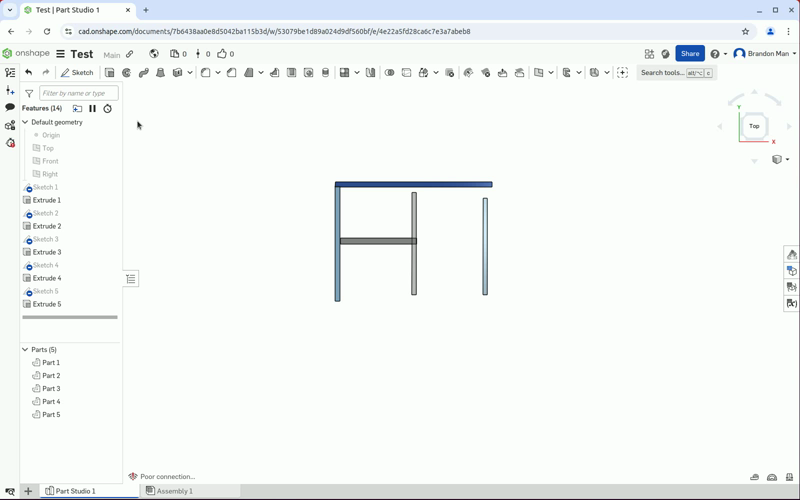
mouse_move(73, 189)
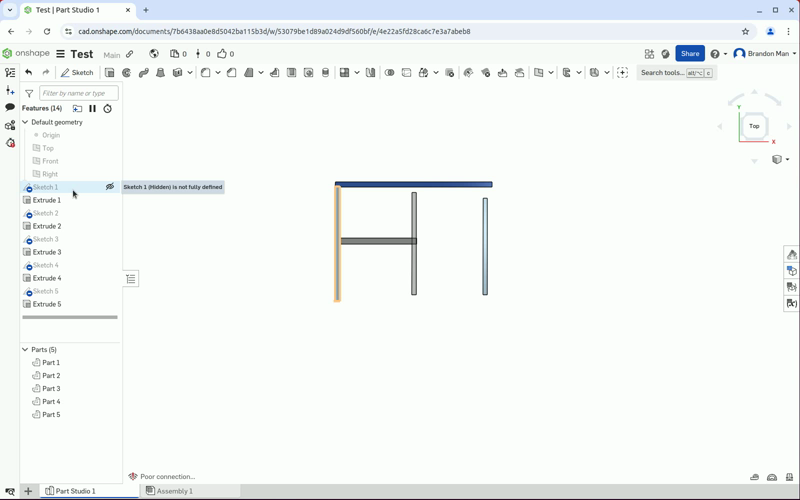
click(73, 189)
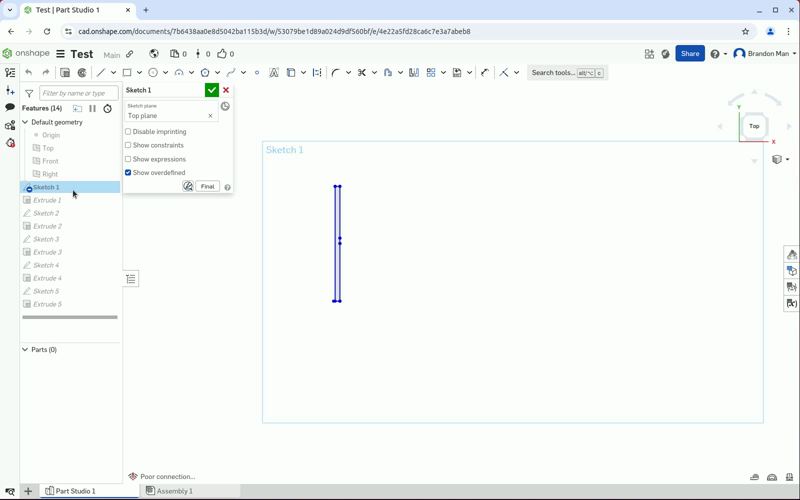
mouse_move(229, 92)
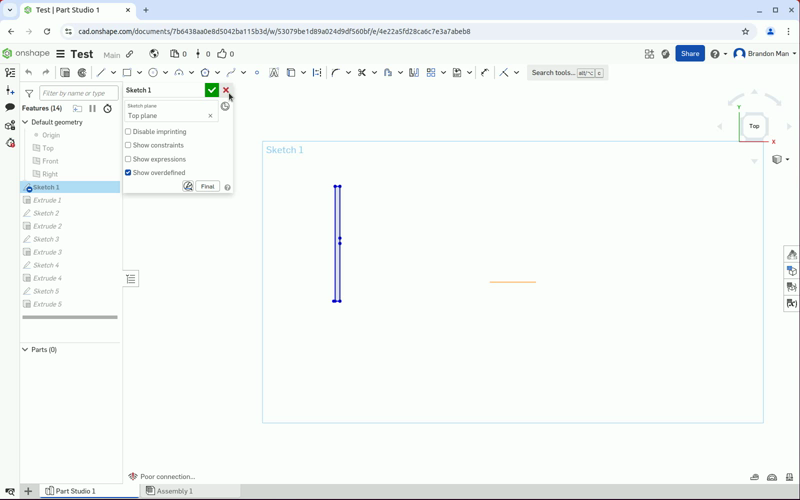
click(229, 92)
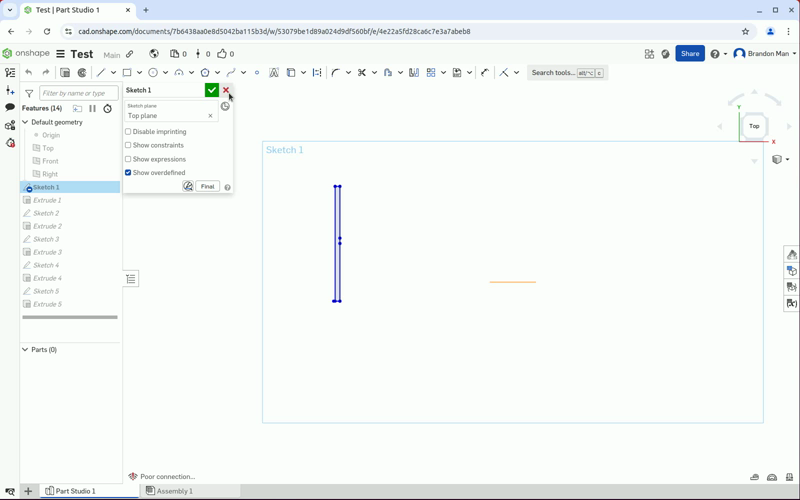
key(shift+s)
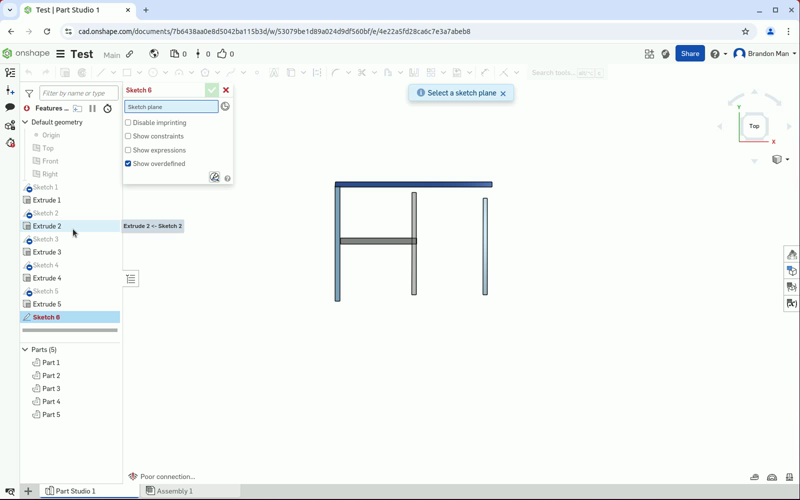
scroll(3)
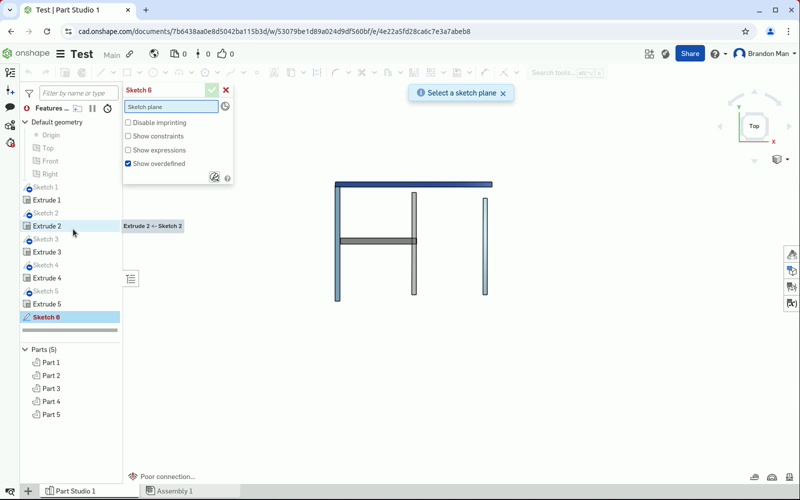
mouse_move(73, 150)
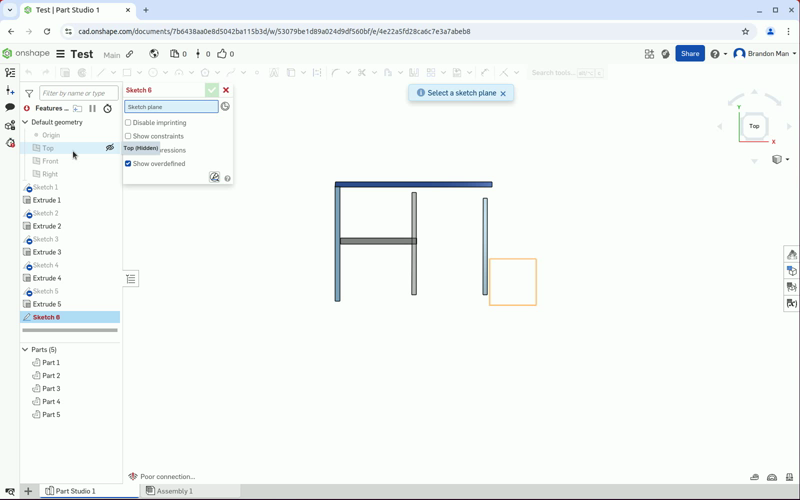
click(73, 150)
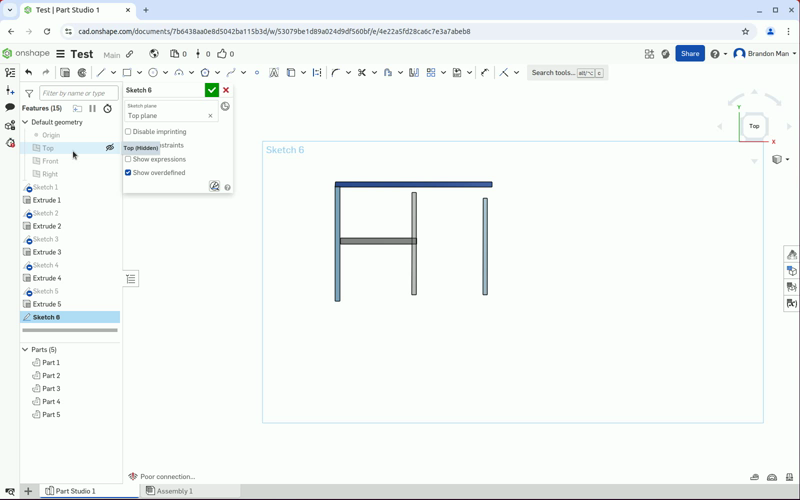
mouse_move(73, 352)
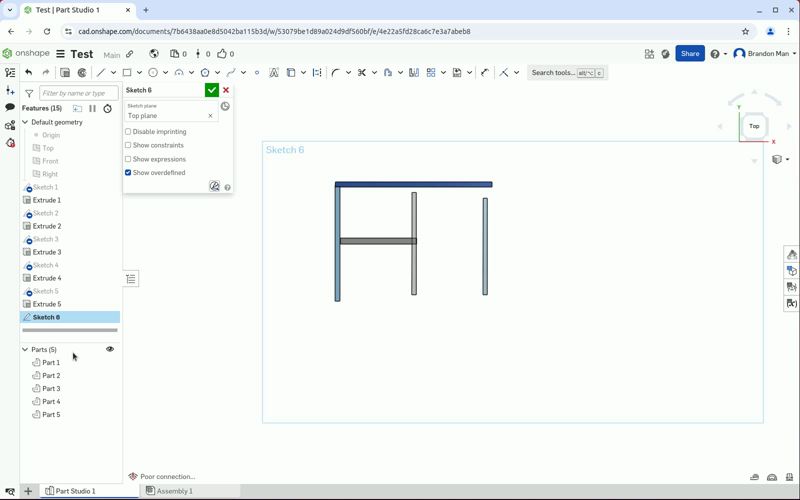
key(y)
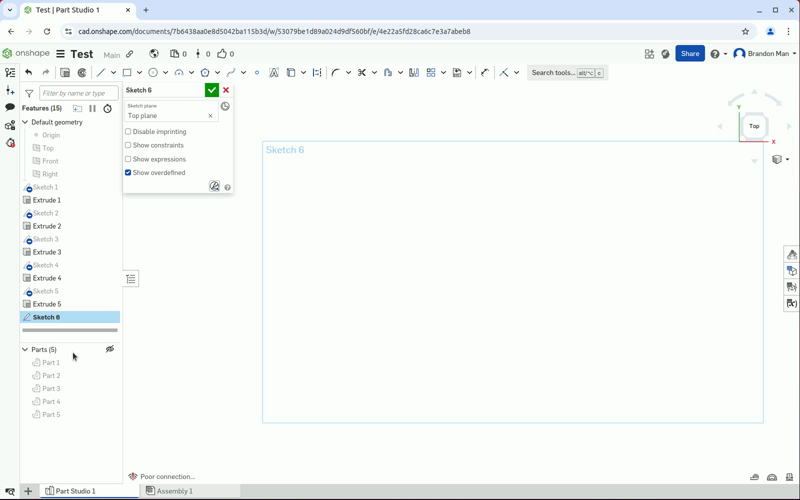
key(l)
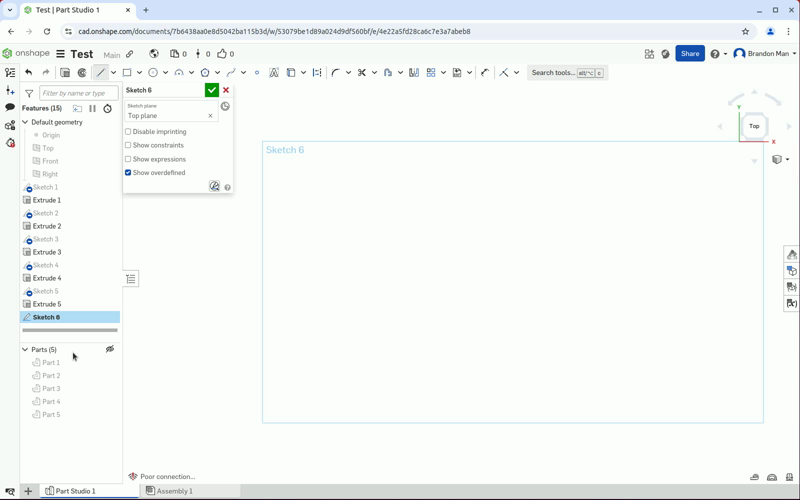
key_down(shift)
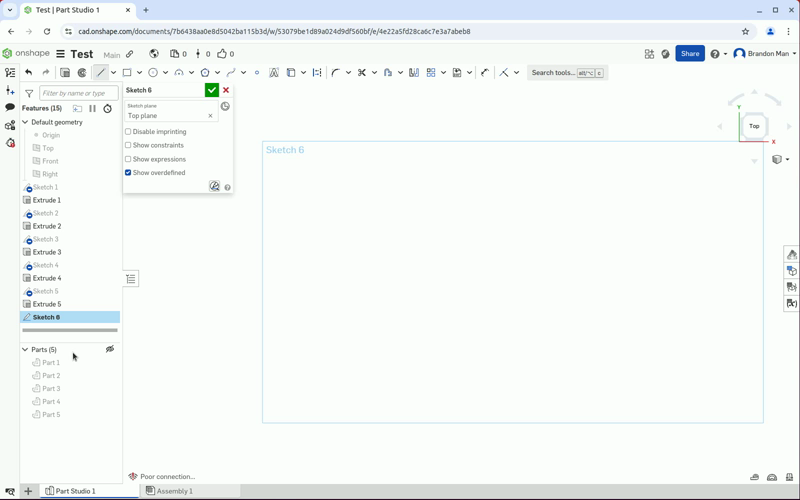
mouse_move(348, 299)
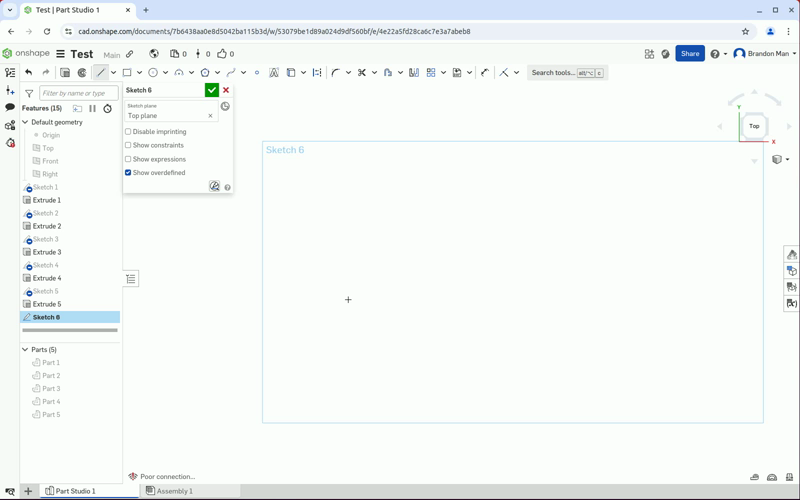
click(348, 299)
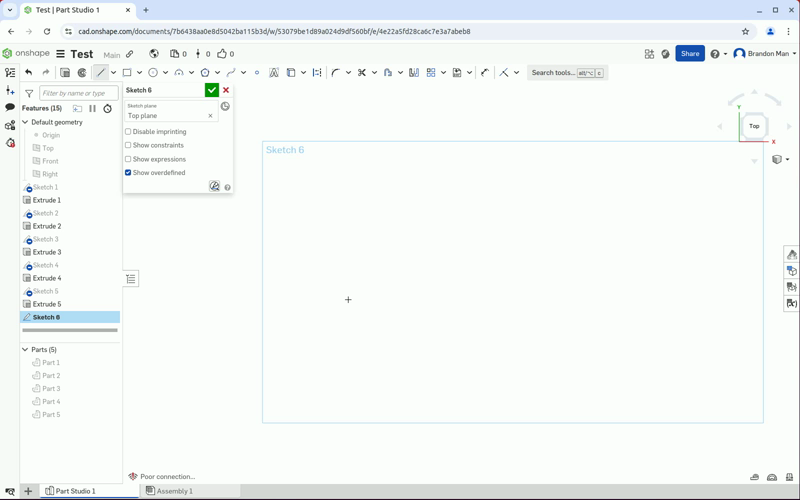
key_up(shift)
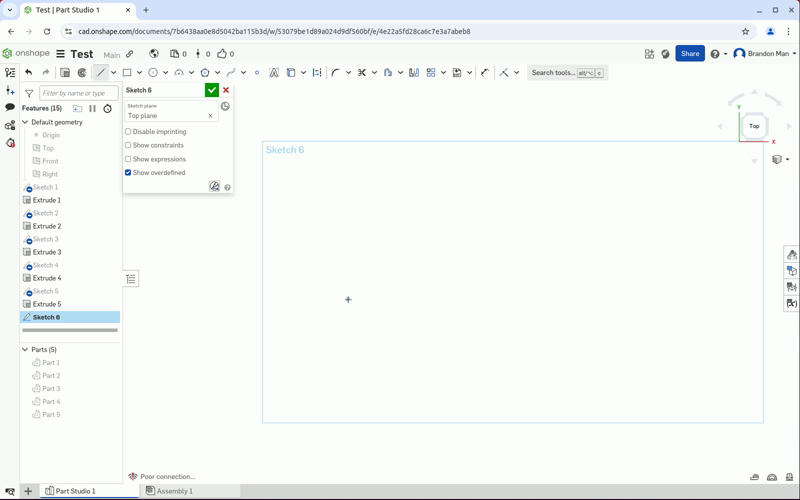
key_down(shift)
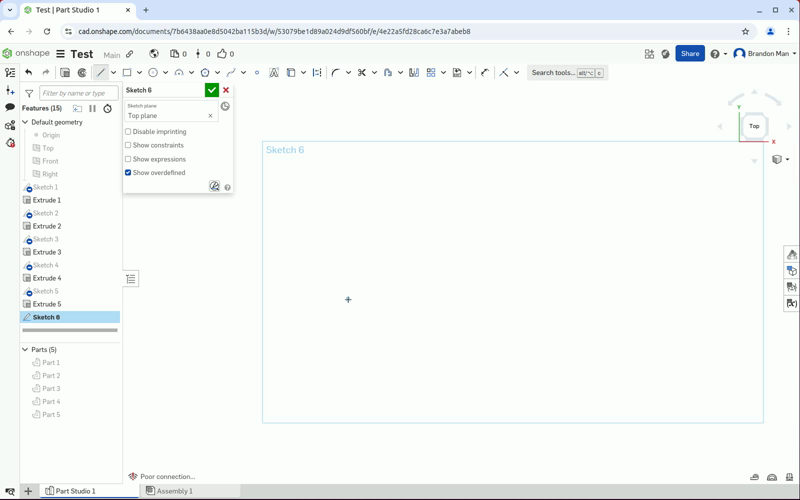
mouse_move(487, 299)
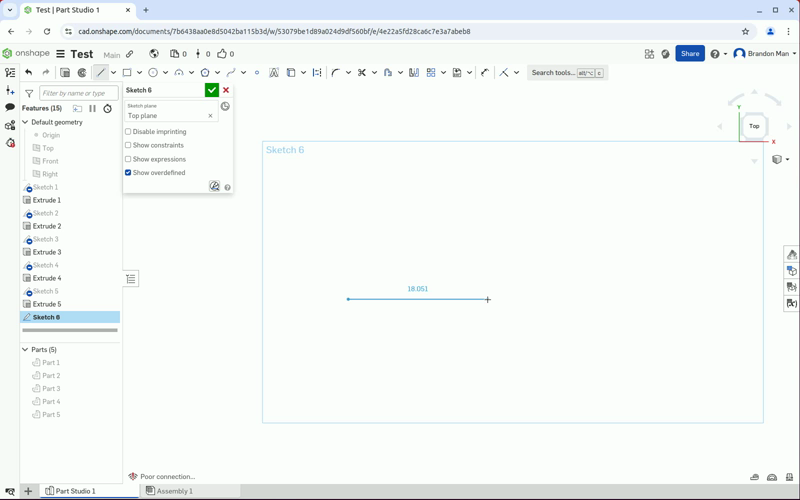
click(487, 299)
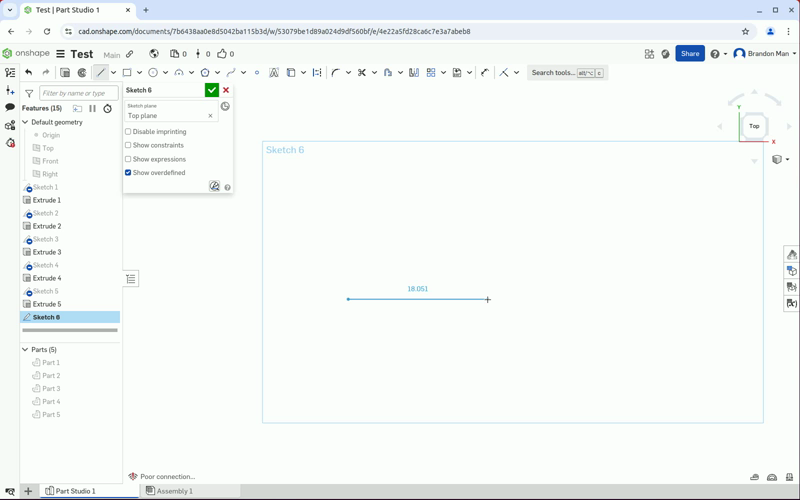
key_up(shift)
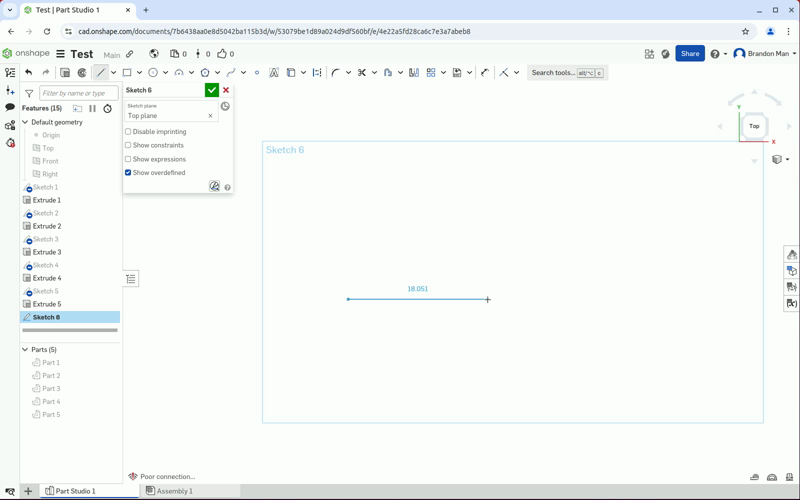
key_down(shift)
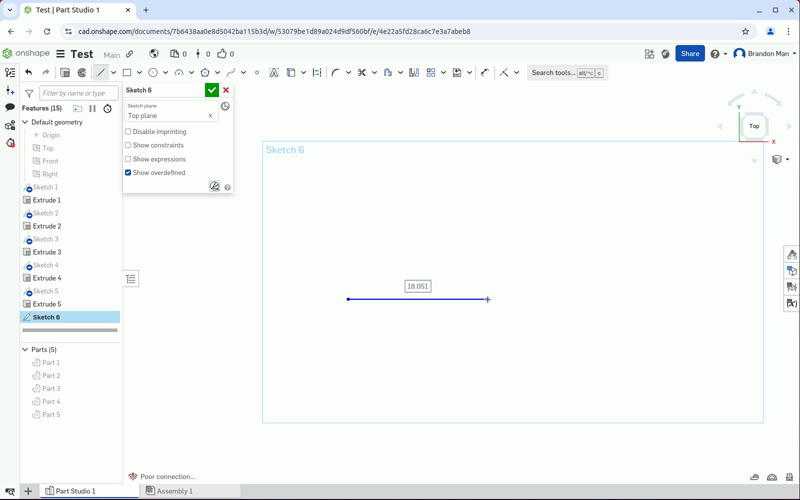
mouse_move(517, 299)
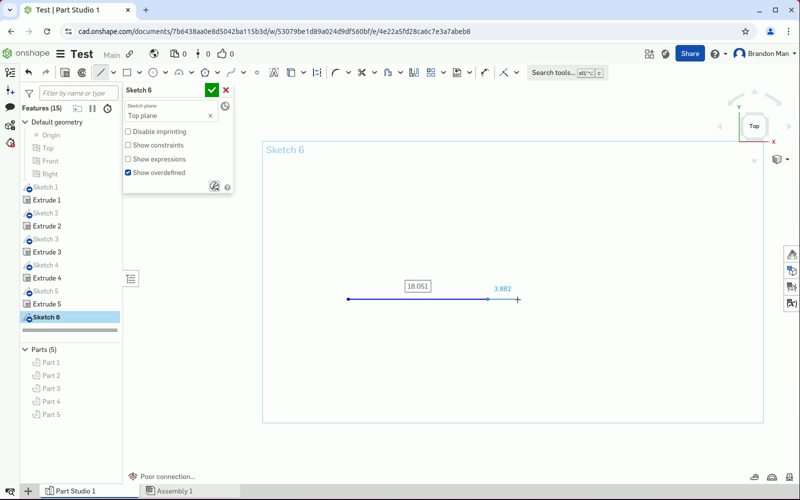
mouse_move(487, 294)
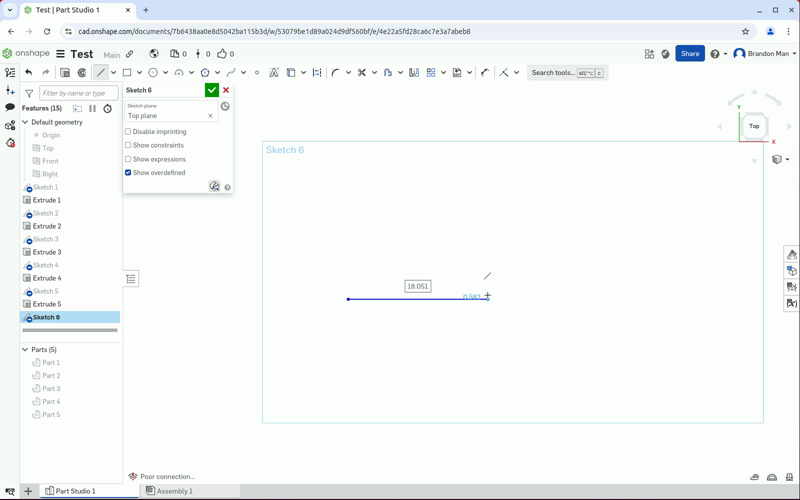
scroll(6)
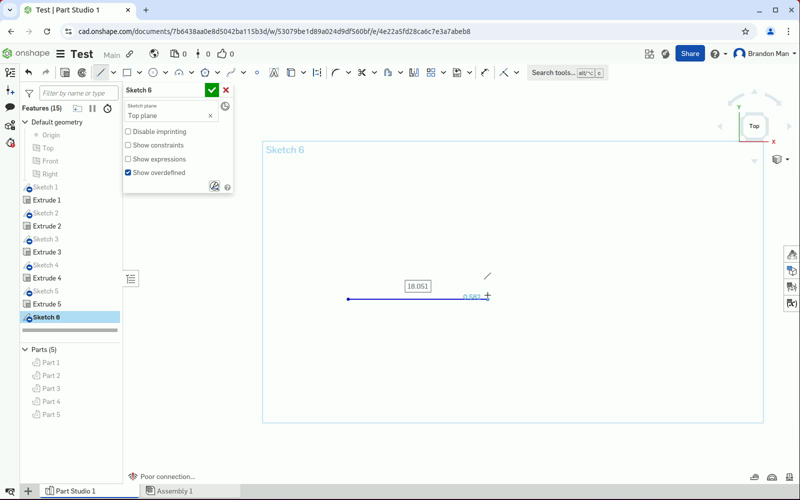
scroll(6)
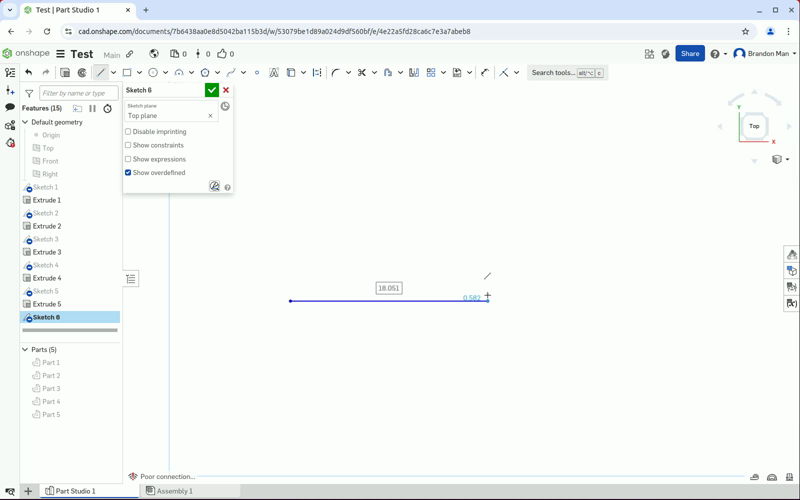
scroll(6)
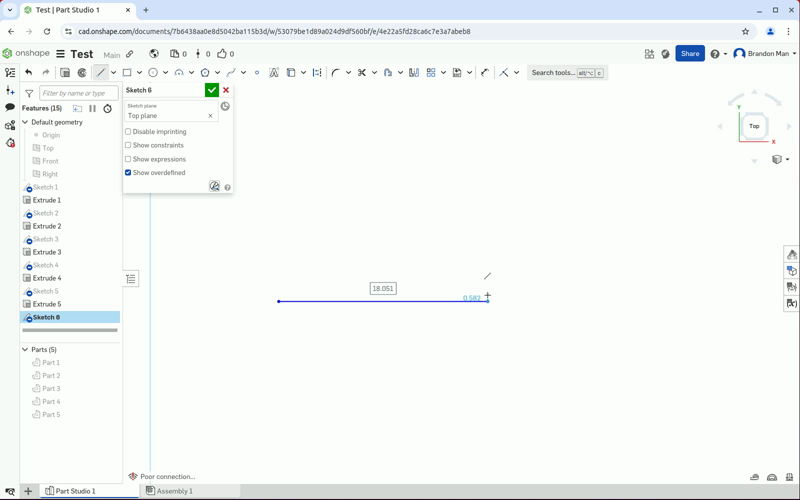
scroll(6)
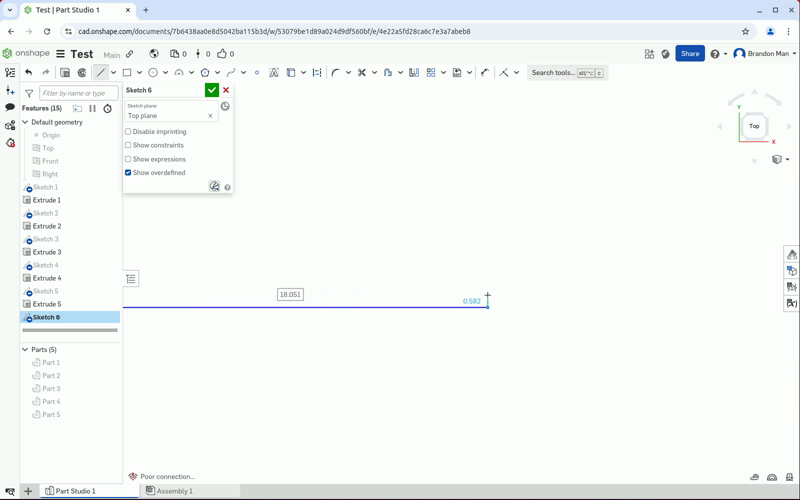
scroll(6)
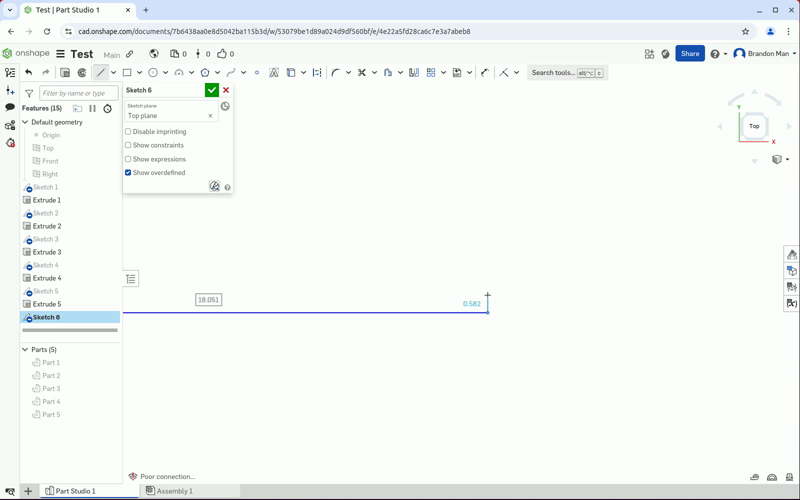
scroll(6)
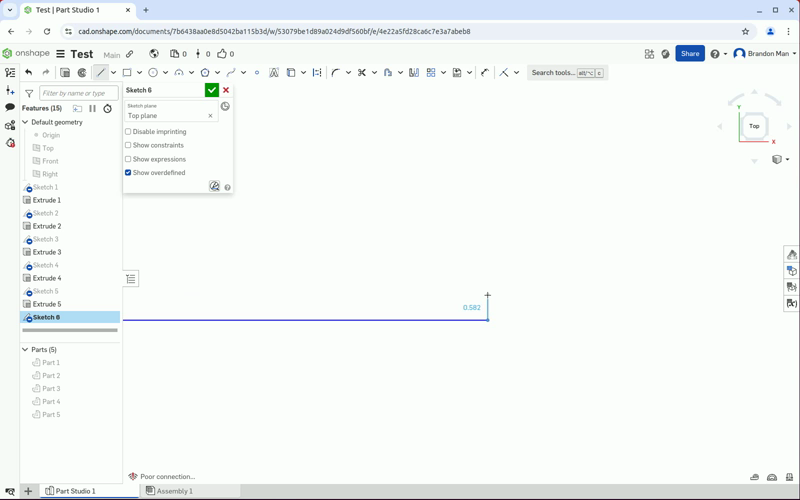
scroll(6)
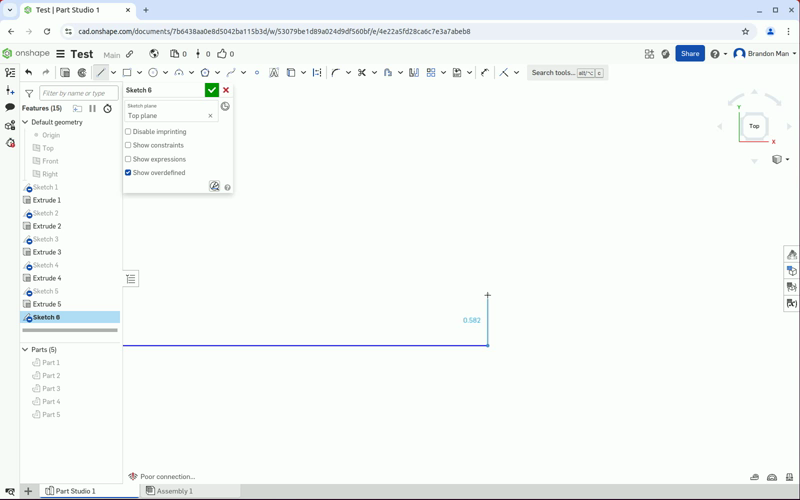
click(487, 294)
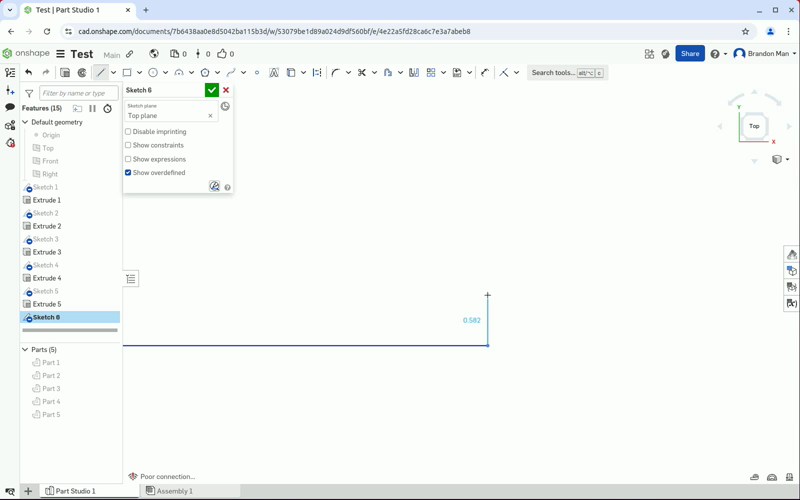
scroll(-6)
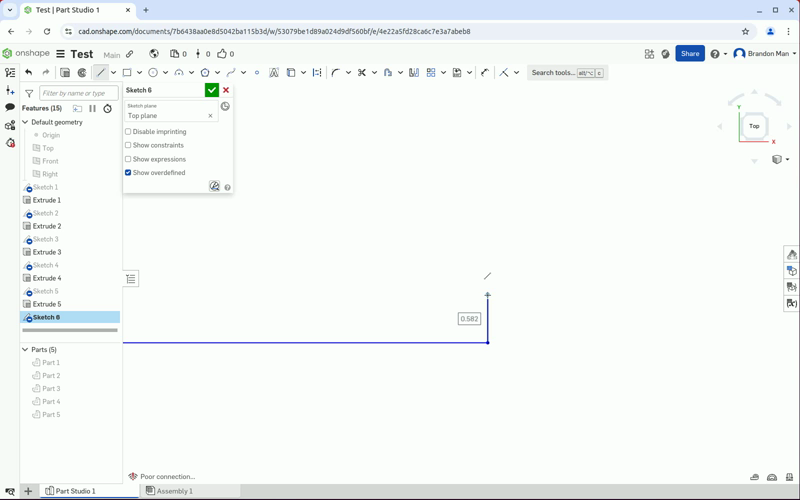
scroll(-6)
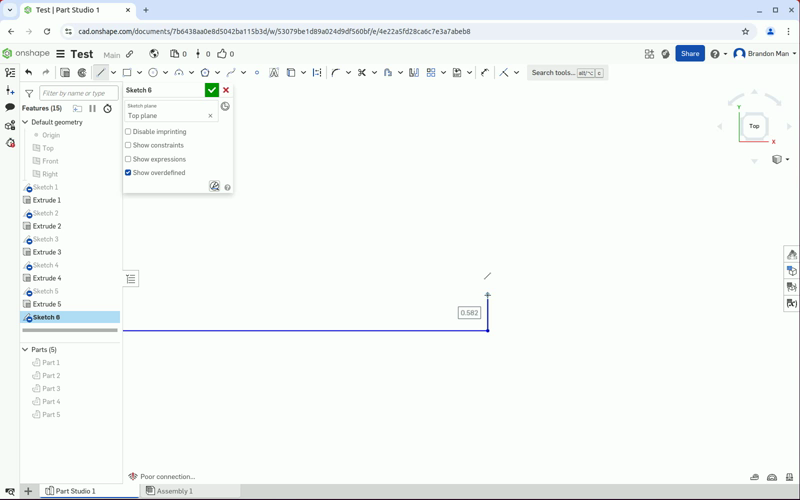
scroll(-6)
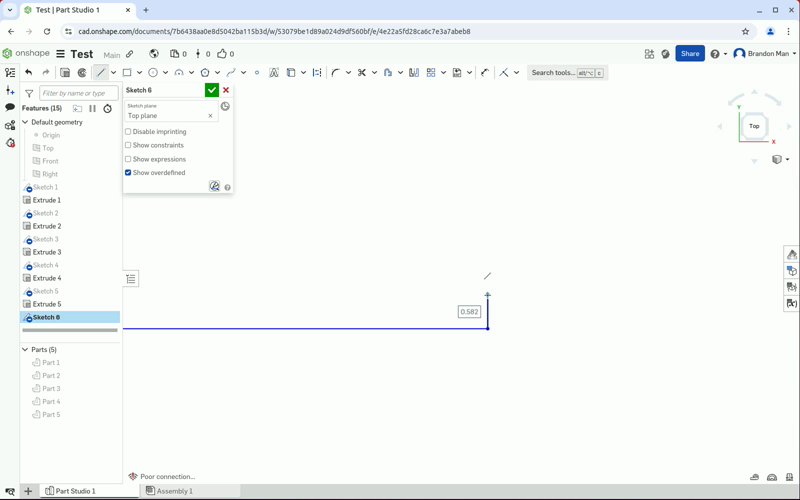
scroll(-6)
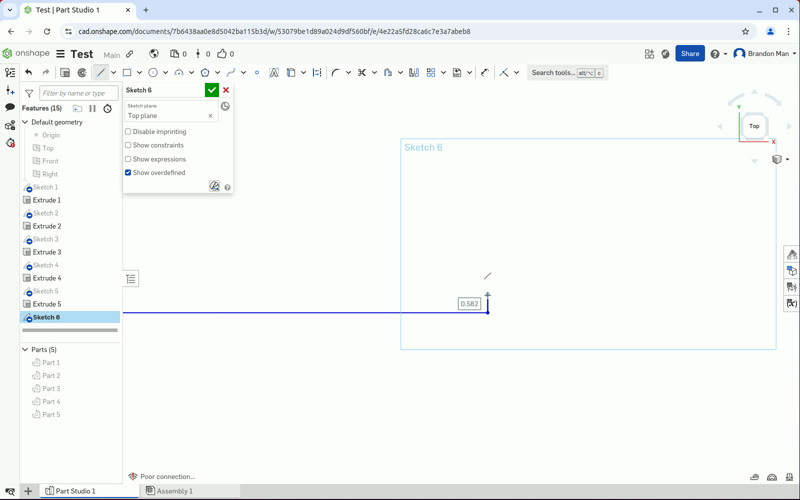
scroll(-6)
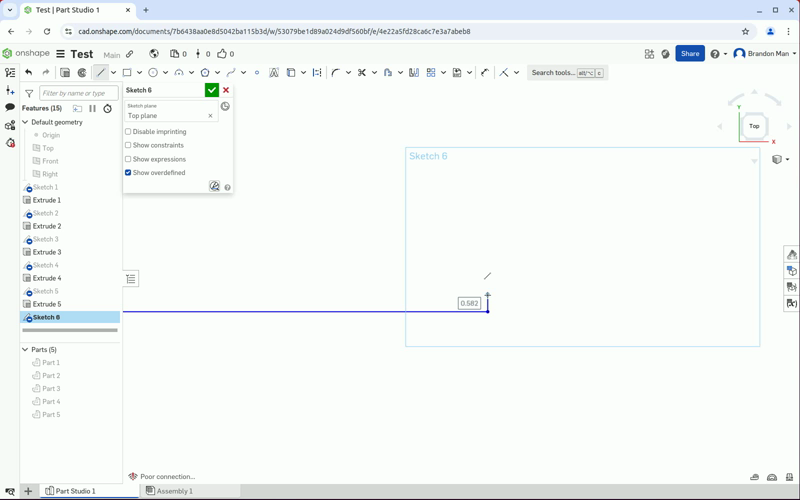
scroll(-6)
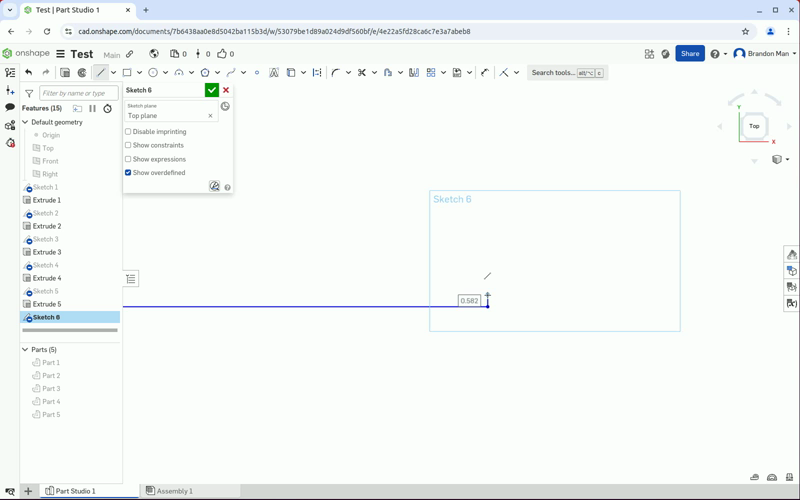
scroll(-6)
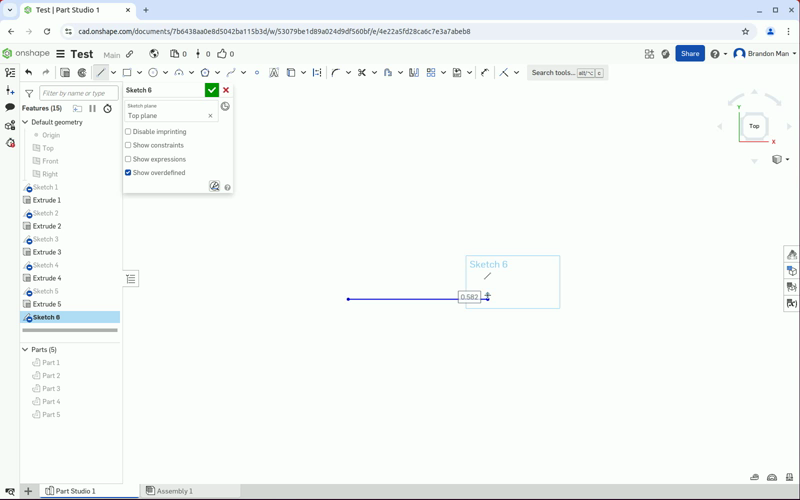
key_up(shift)
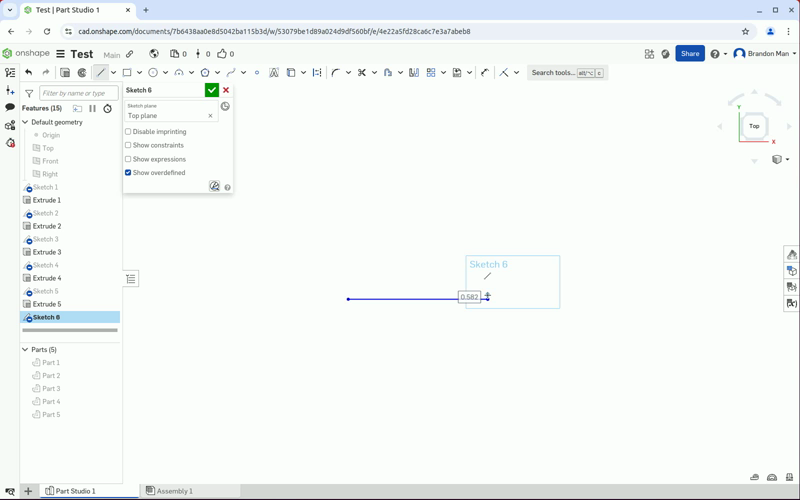
key_down(shift)
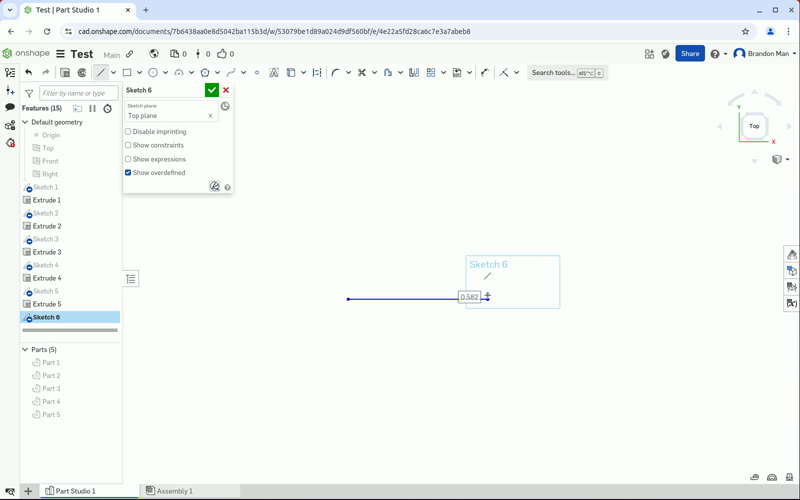
mouse_move(517, 294)
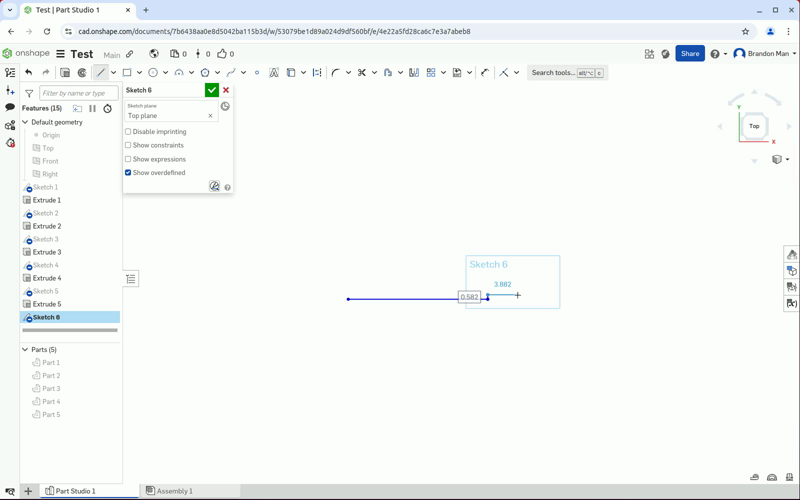
mouse_move(483, 294)
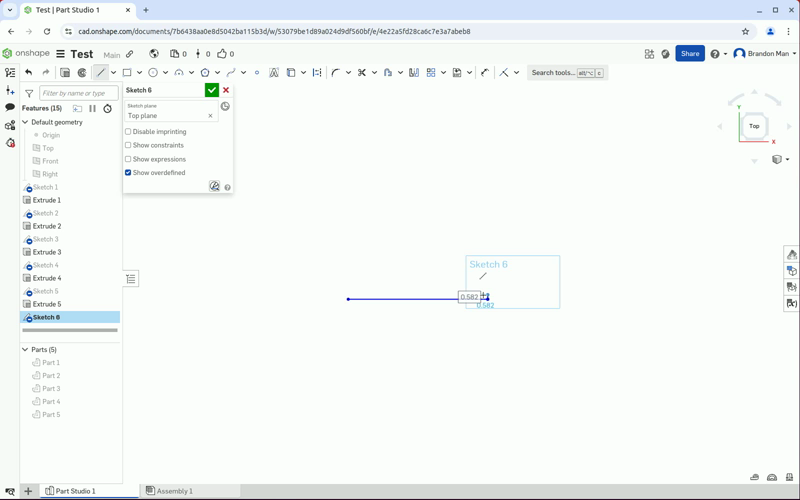
scroll(6)
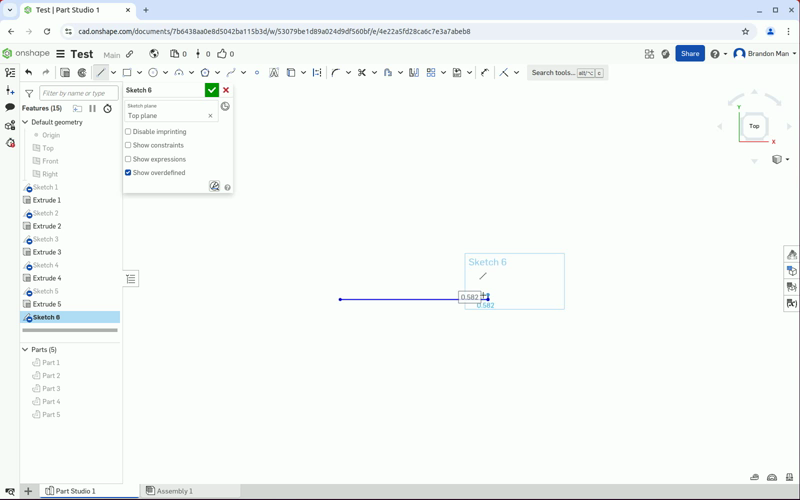
scroll(6)
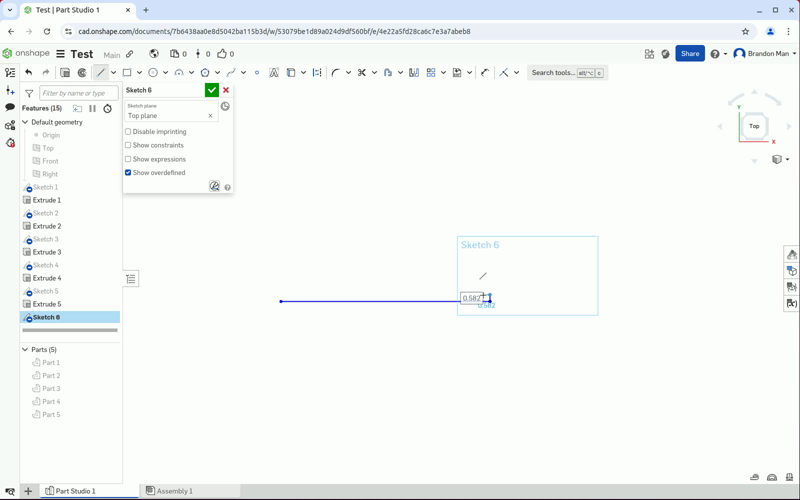
scroll(6)
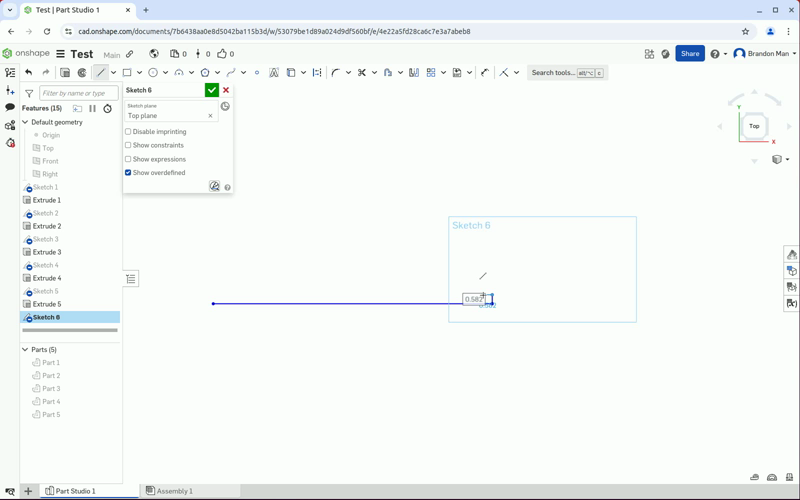
scroll(6)
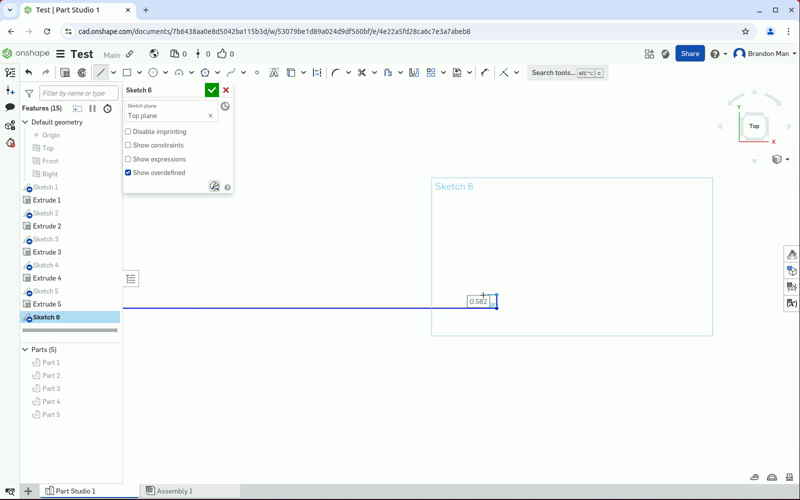
scroll(6)
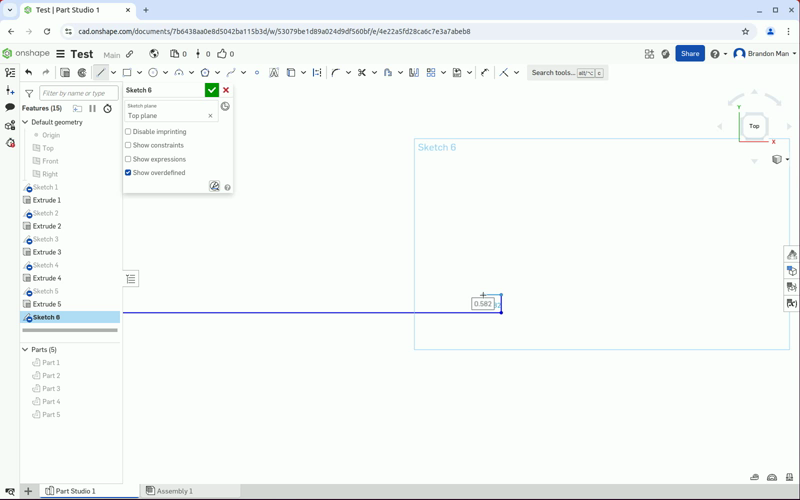
scroll(6)
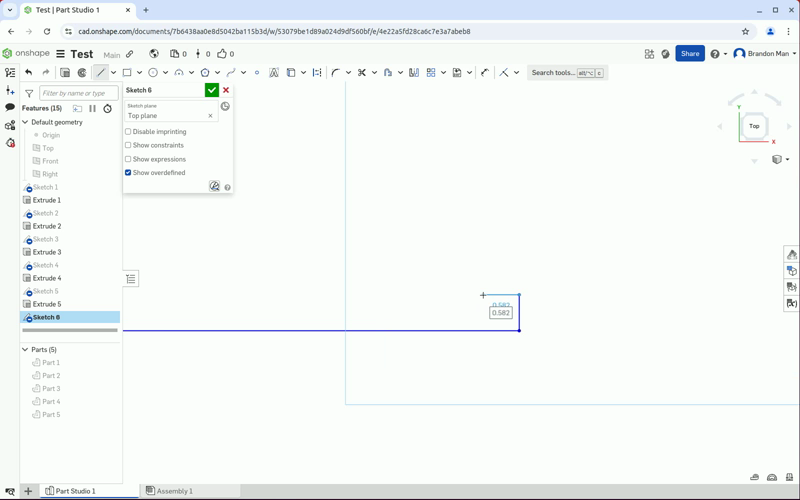
scroll(6)
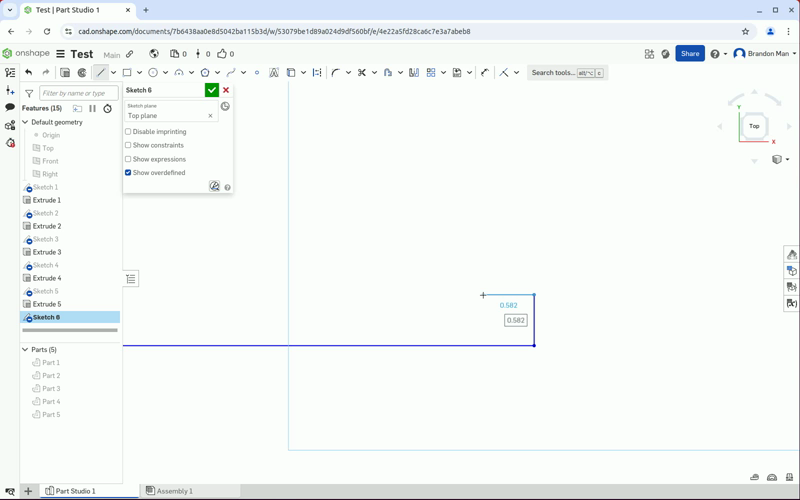
click(483, 294)
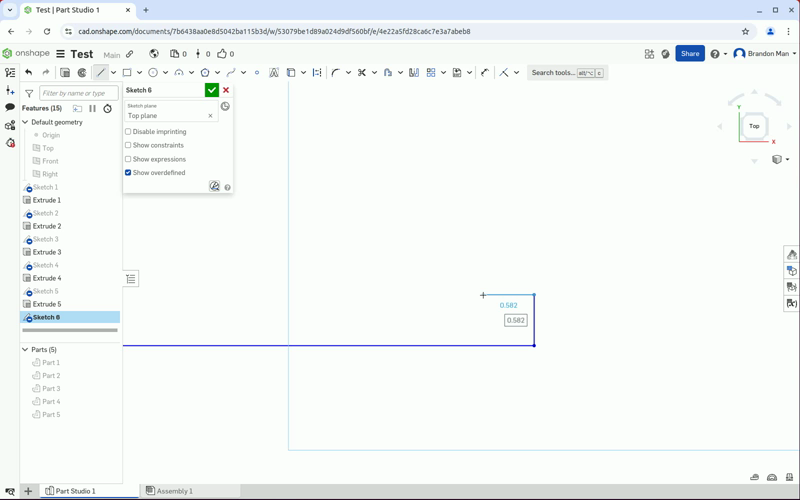
scroll(-6)
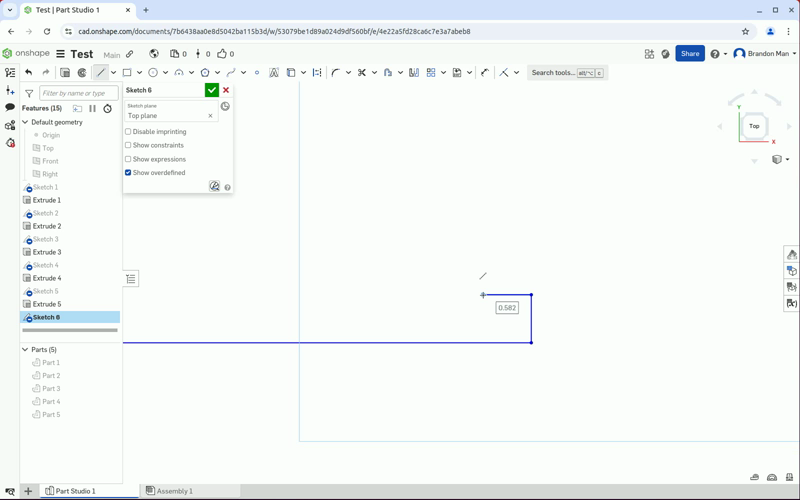
scroll(-6)
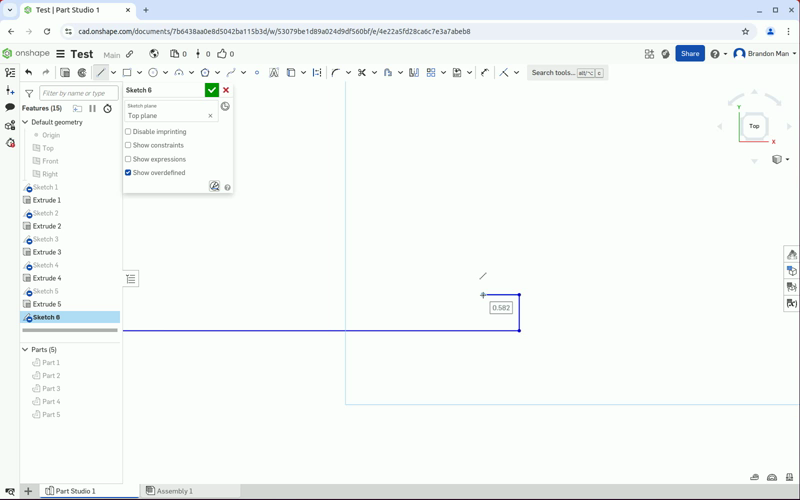
scroll(-6)
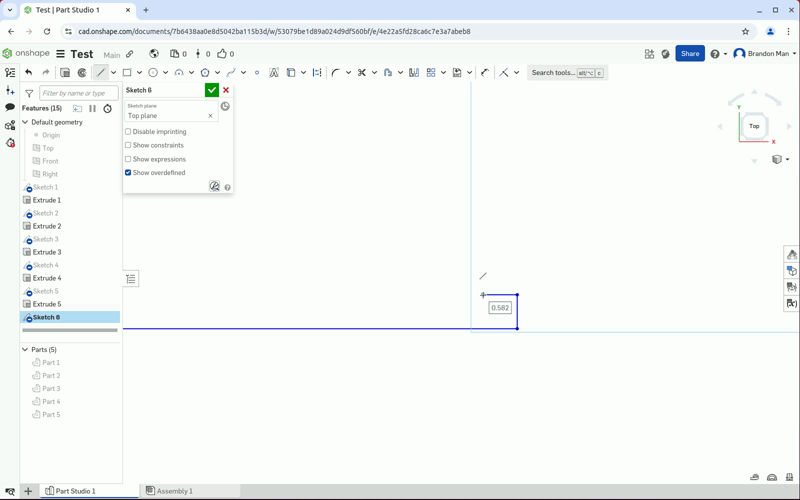
scroll(-6)
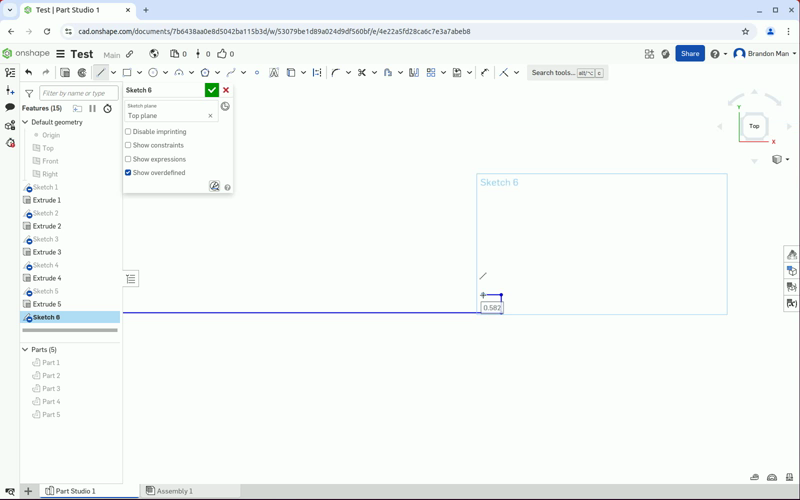
scroll(-6)
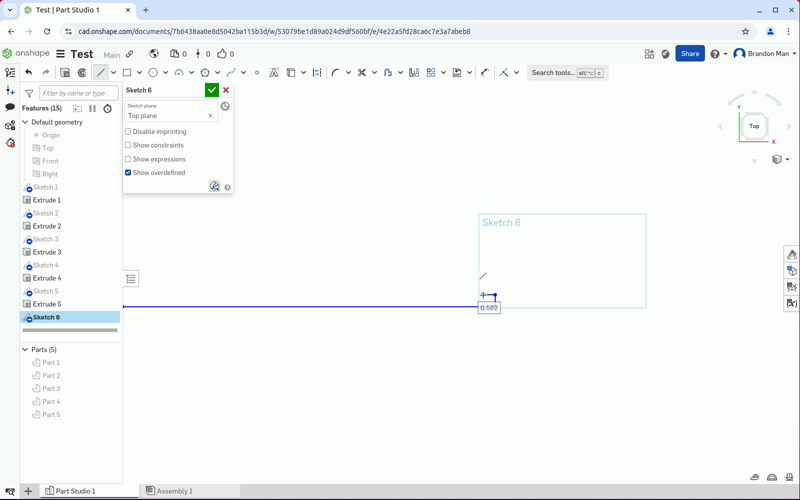
scroll(-6)
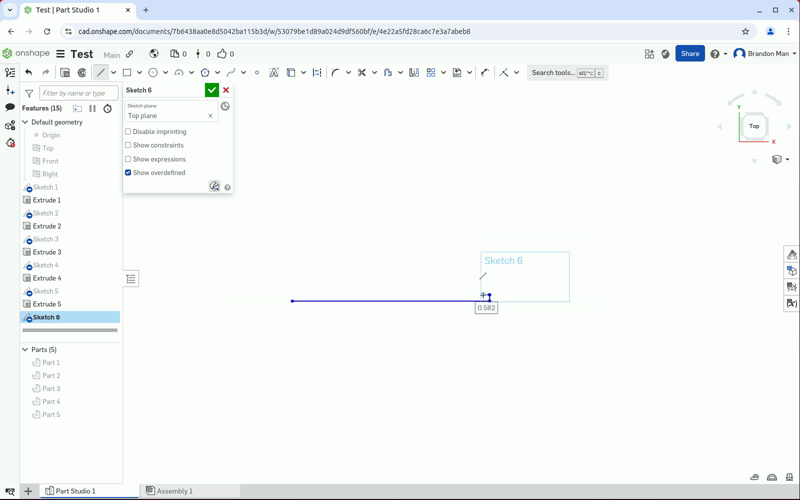
scroll(-6)
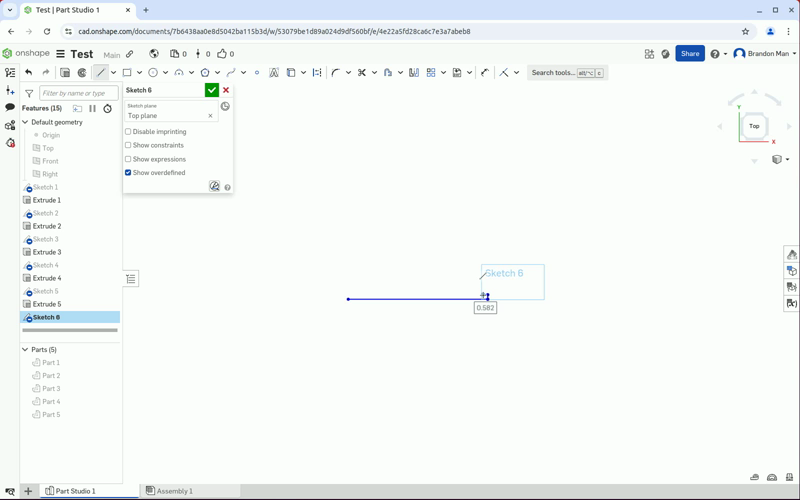
key_up(shift)
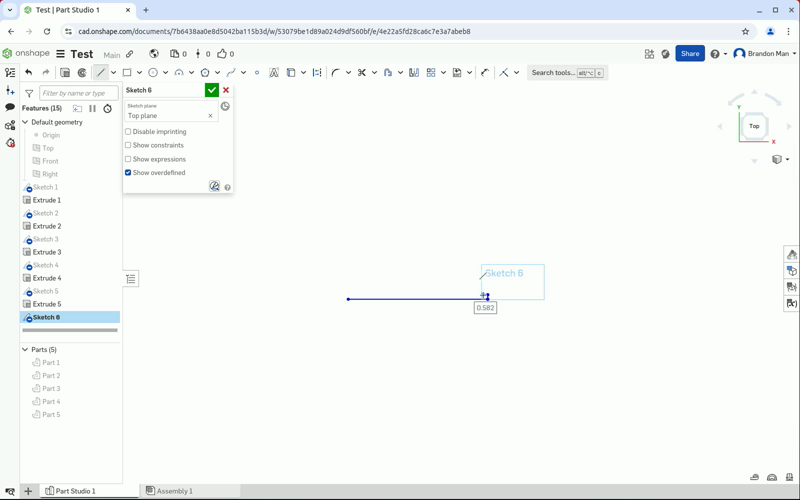
key_down(shift)
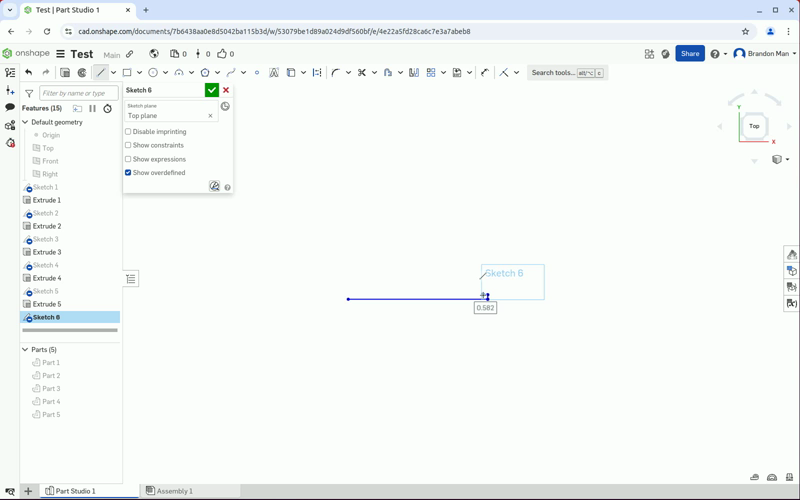
mouse_move(419, 294)
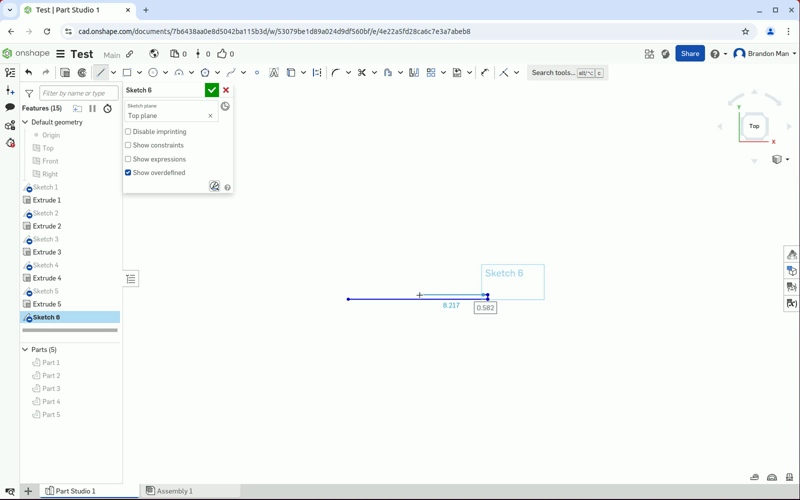
click(419, 294)
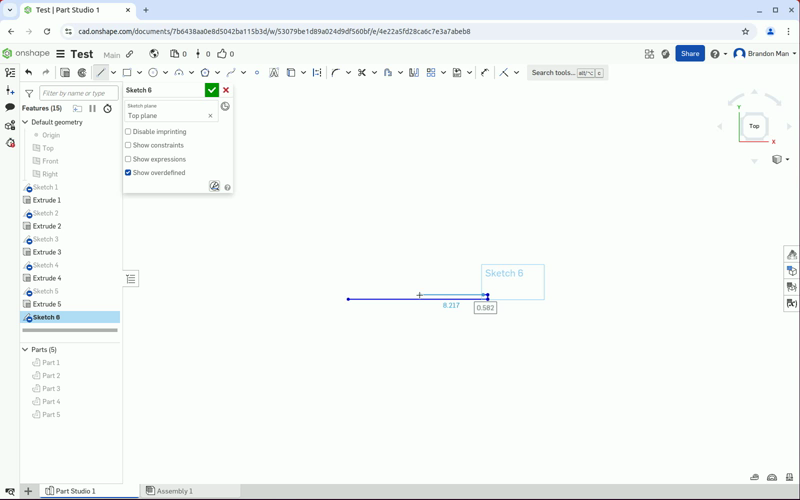
key_up(shift)
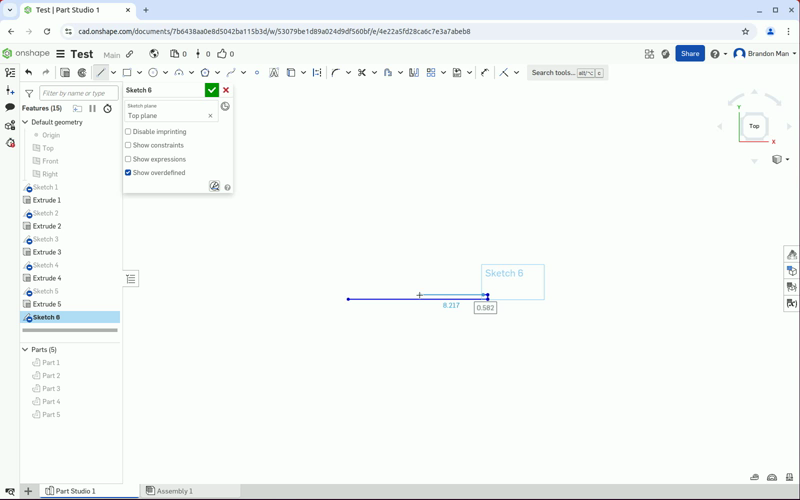
key_down(shift)
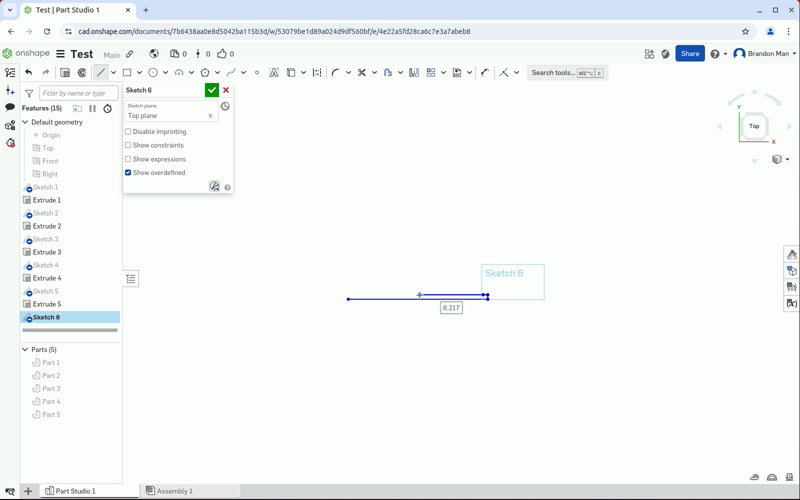
mouse_move(450, 294)
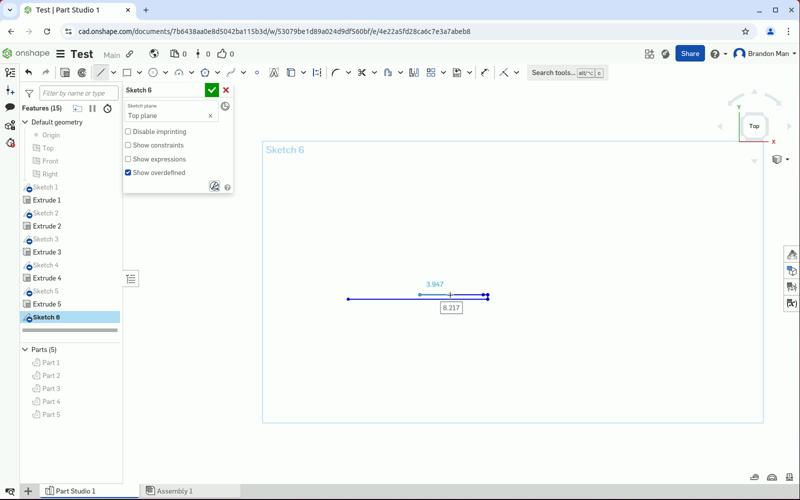
mouse_move(415, 294)
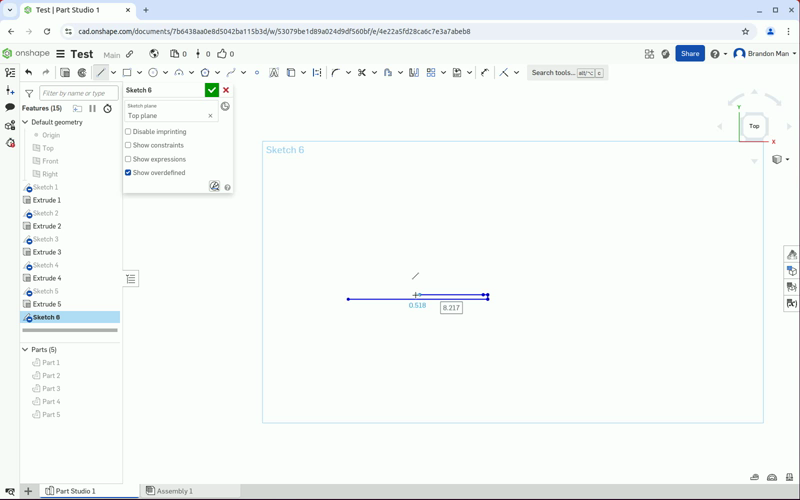
scroll(6)
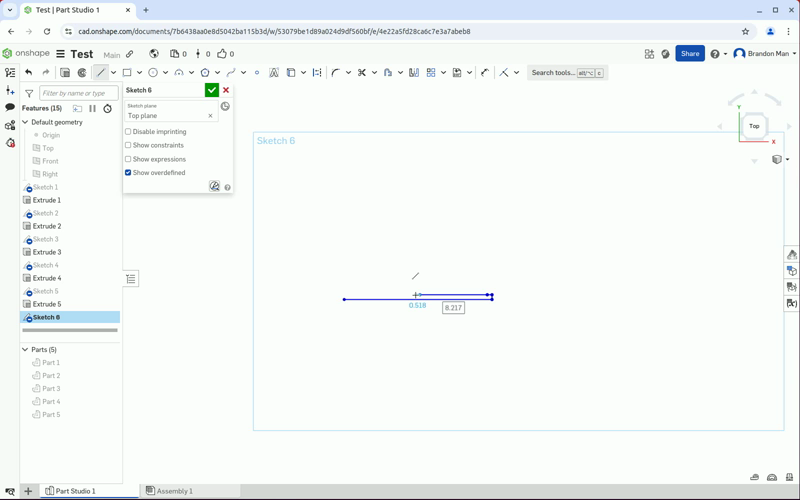
scroll(6)
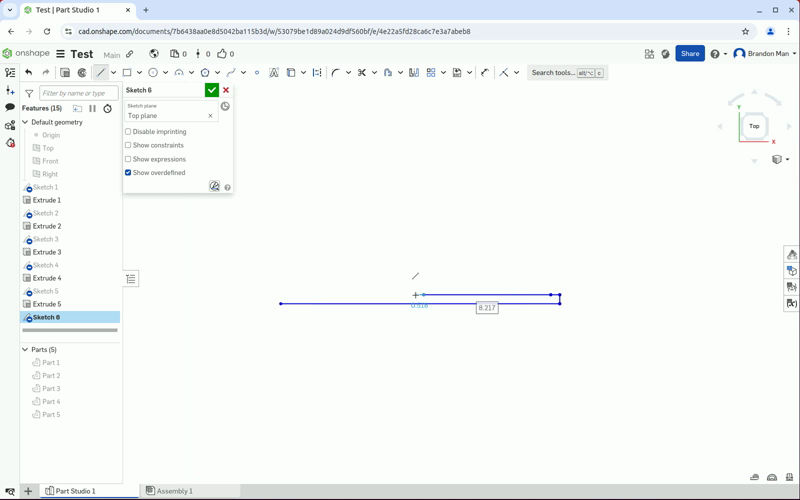
scroll(6)
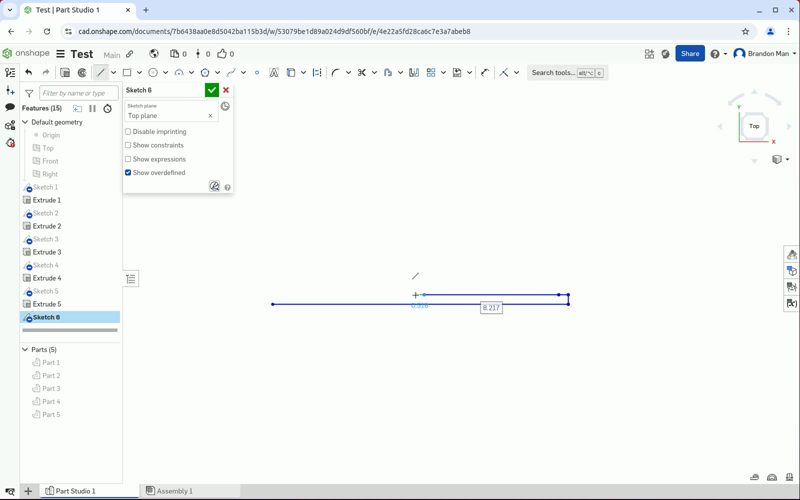
scroll(6)
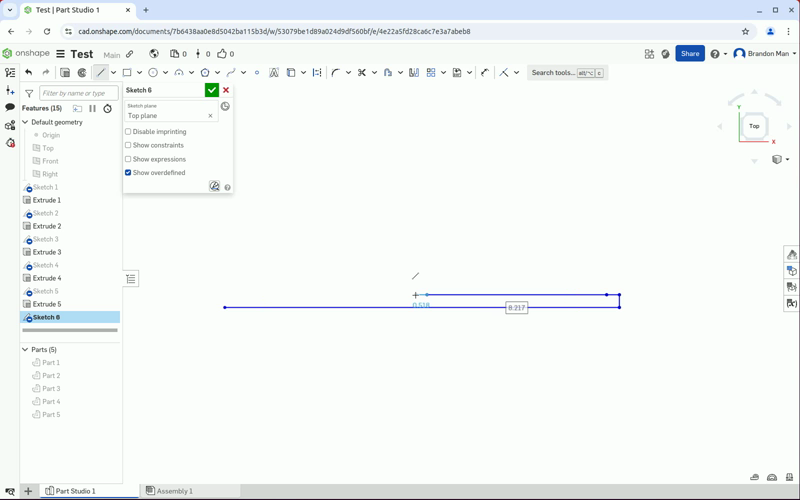
scroll(6)
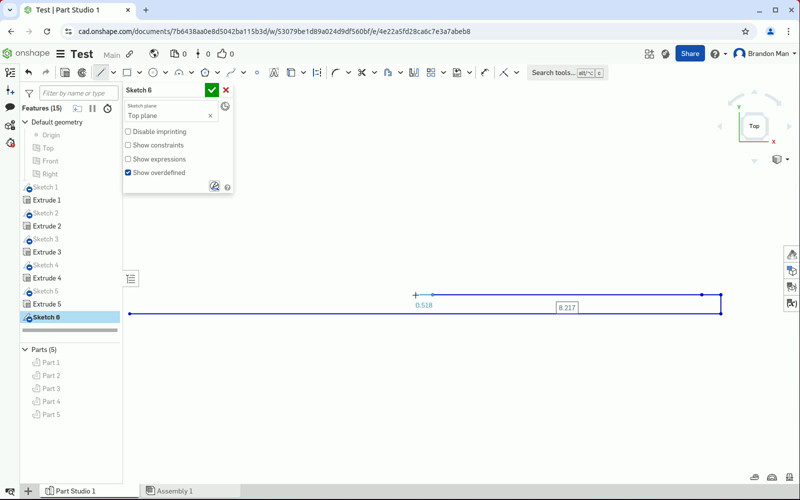
scroll(6)
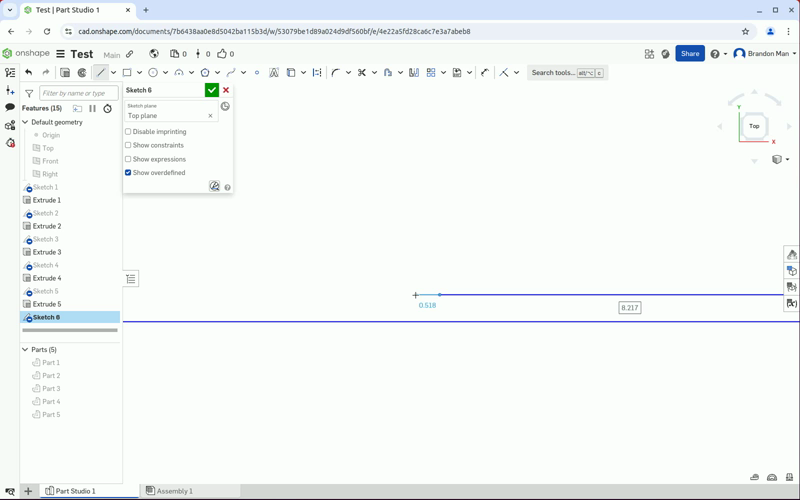
scroll(6)
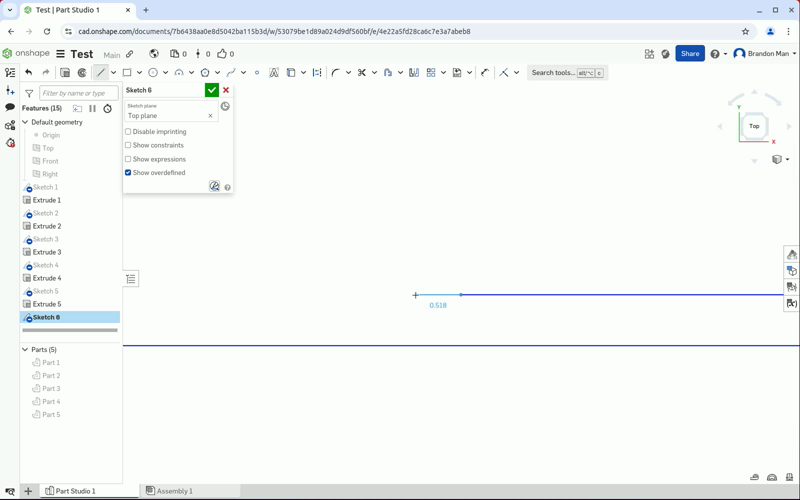
click(415, 294)
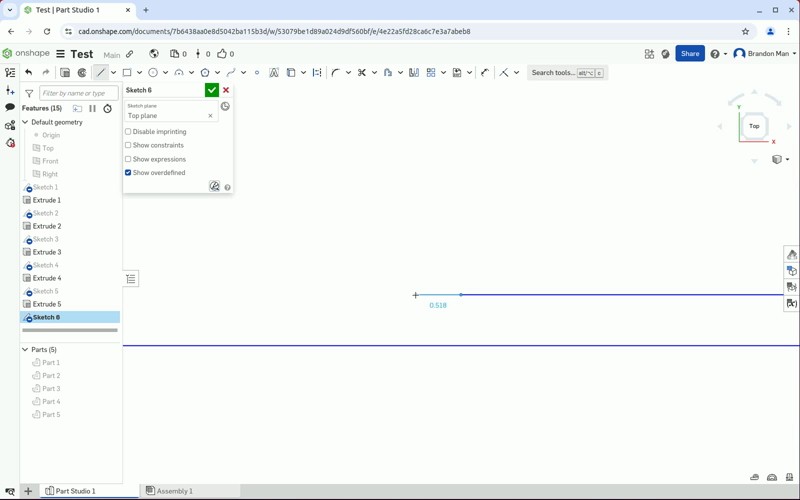
scroll(-6)
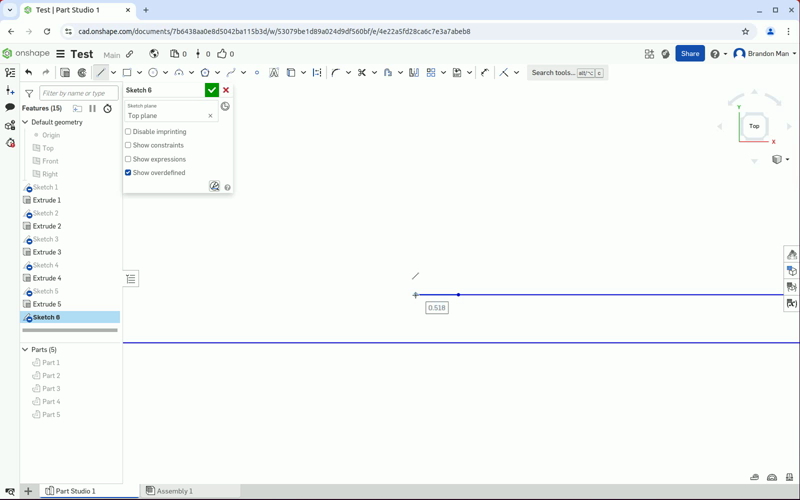
scroll(-6)
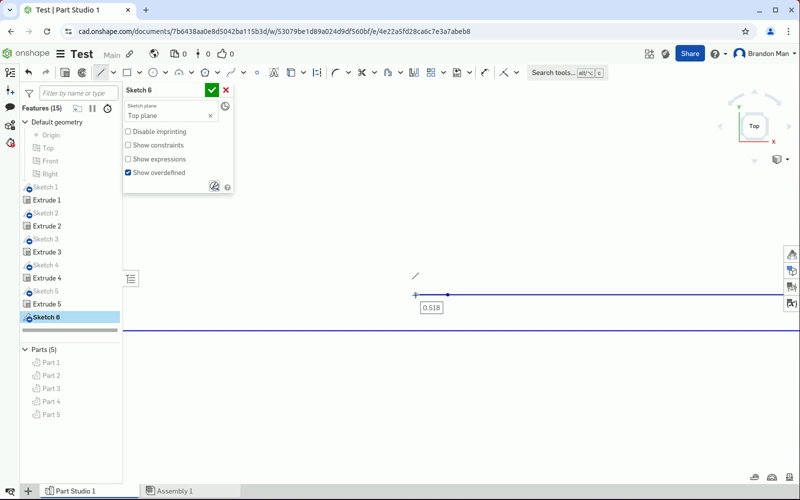
scroll(-6)
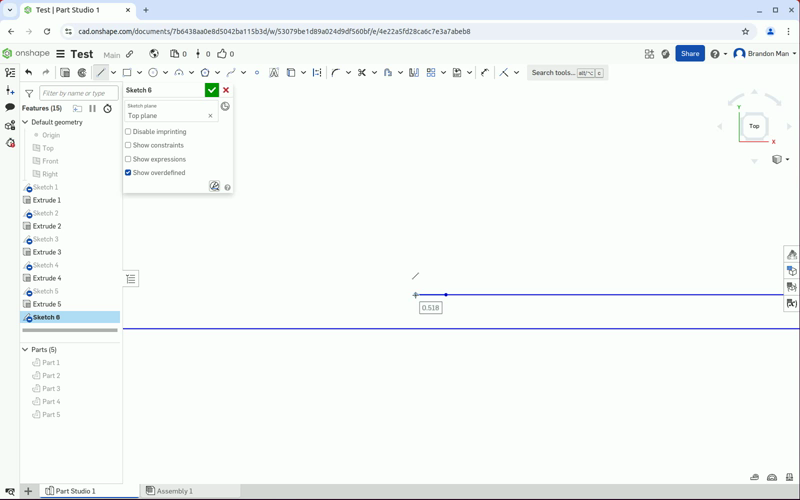
scroll(-6)
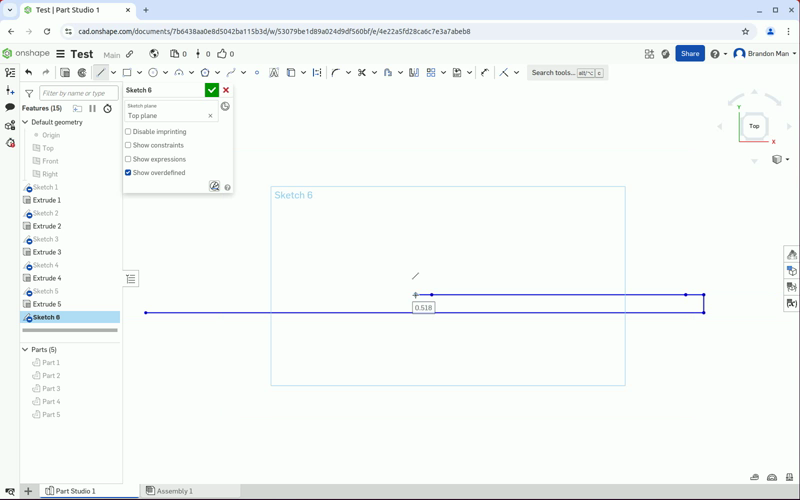
scroll(-6)
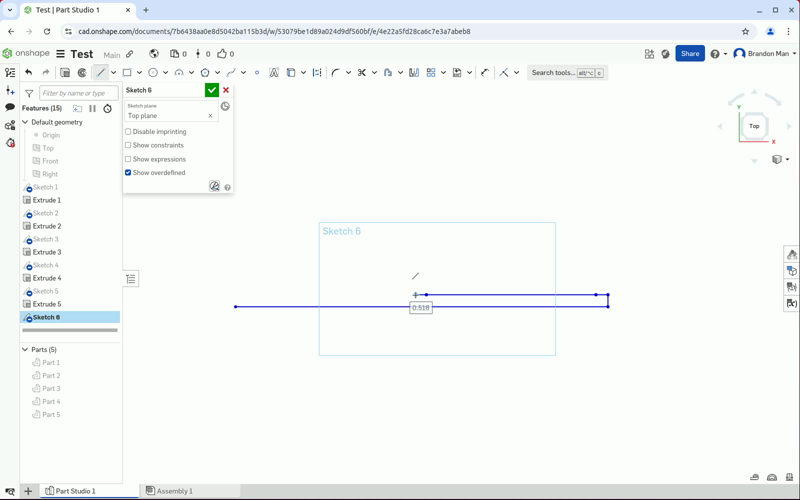
scroll(-6)
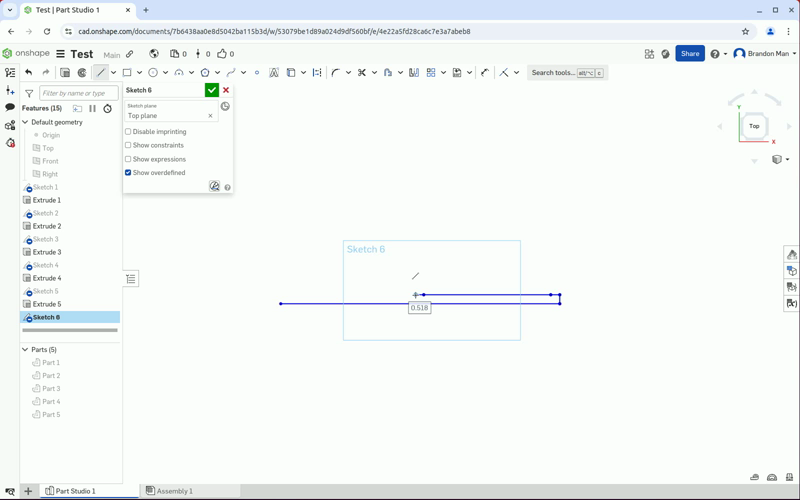
scroll(-6)
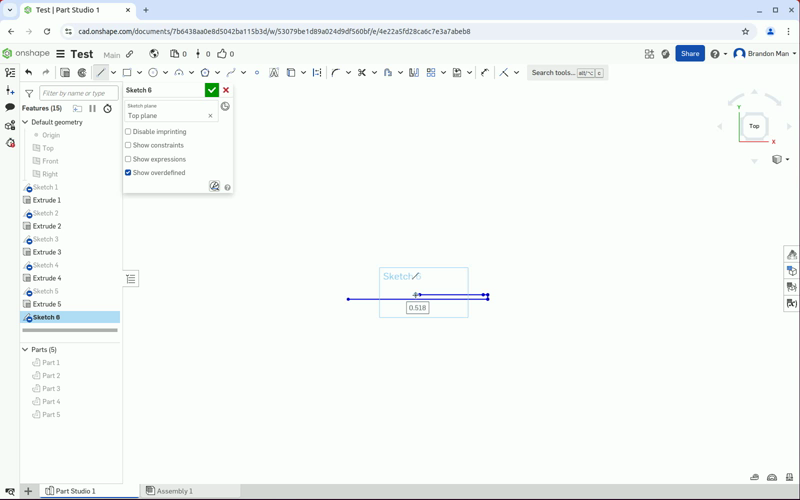
key_up(shift)
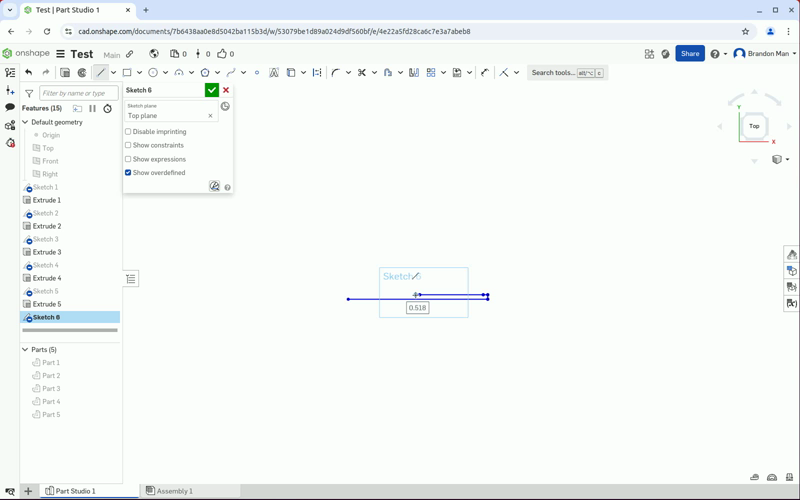
key_down(shift)
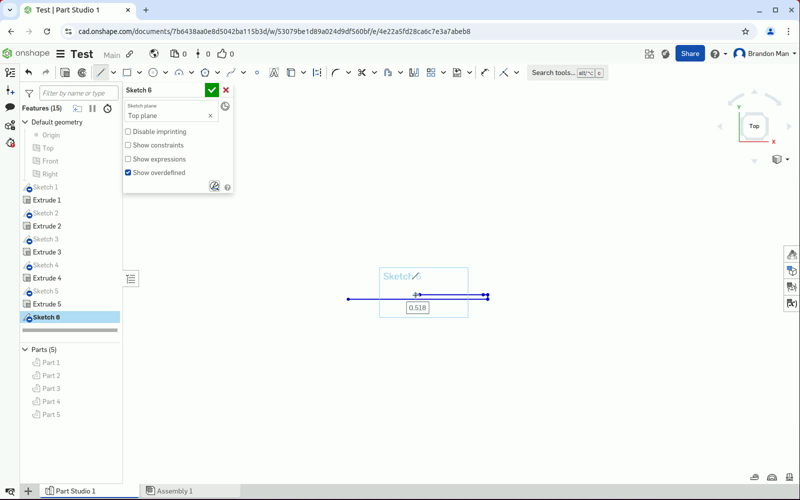
mouse_move(352, 294)
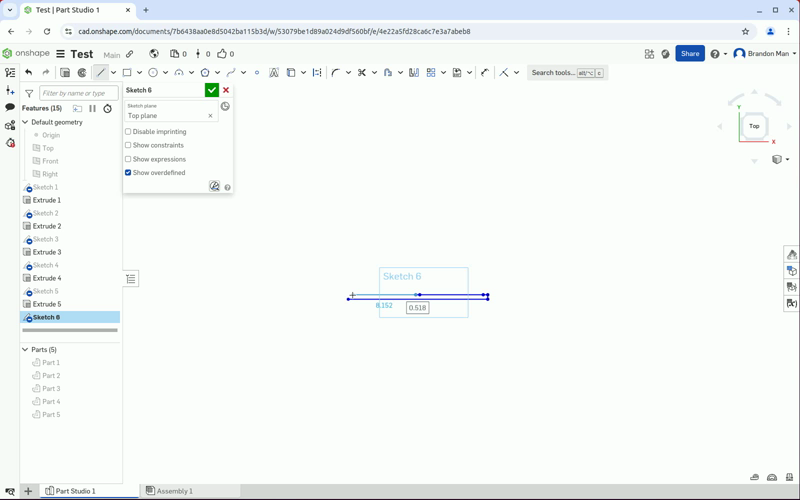
click(352, 294)
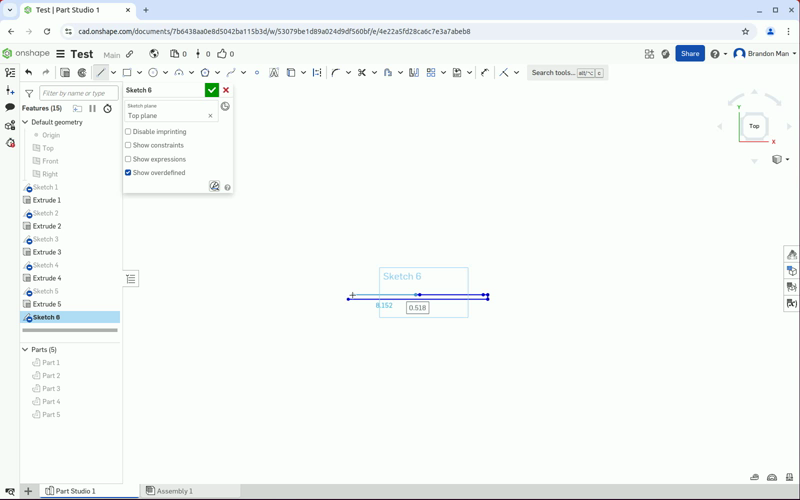
key_up(shift)
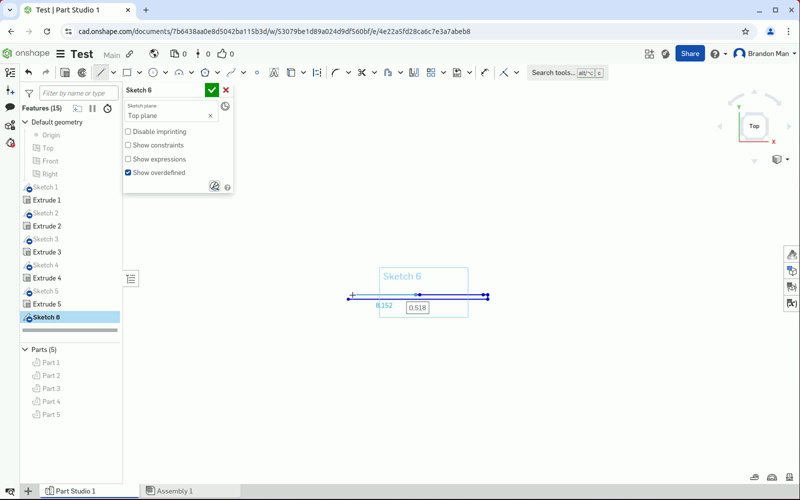
key_down(shift)
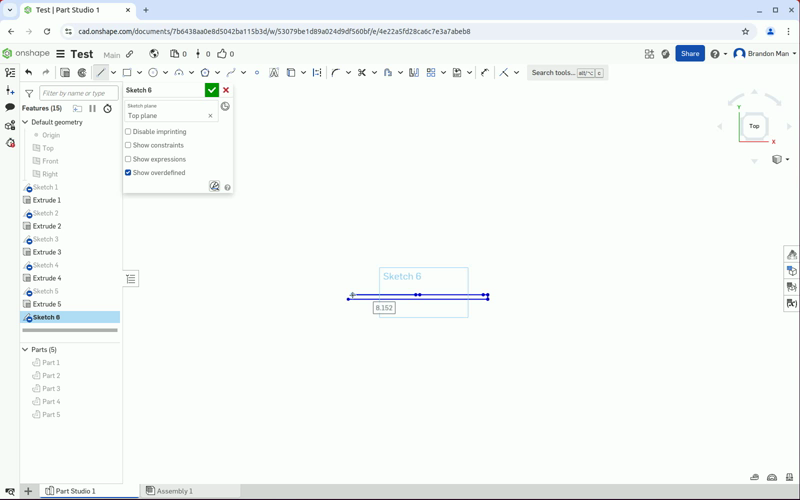
mouse_move(382, 294)
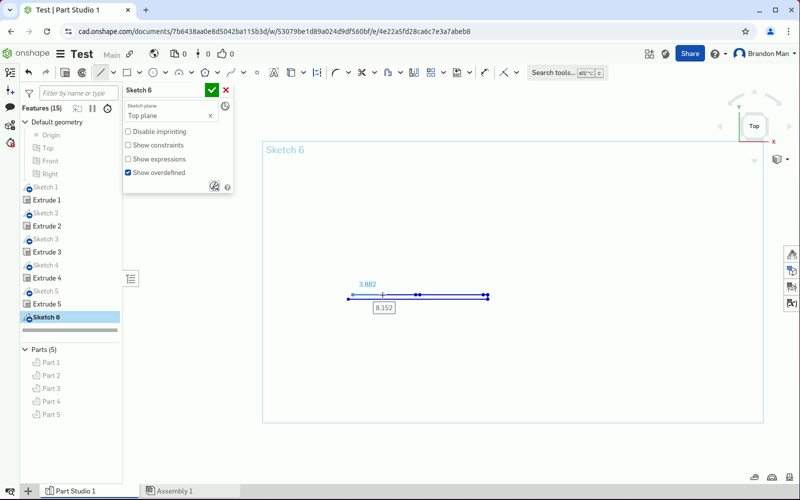
mouse_move(348, 294)
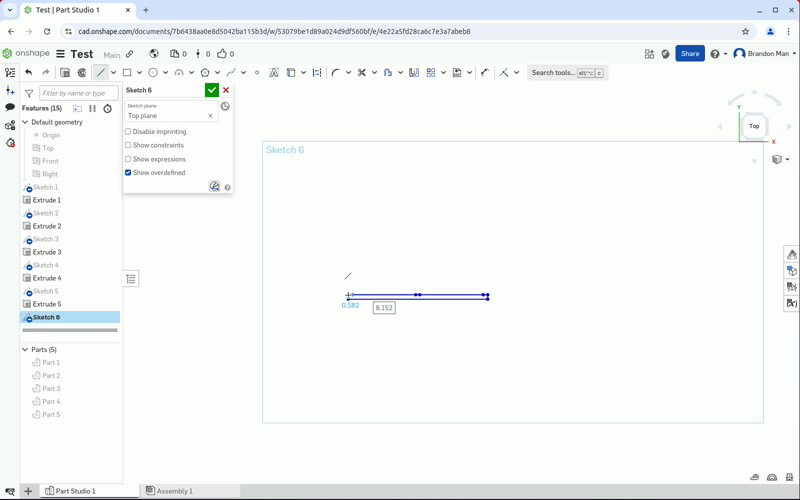
scroll(6)
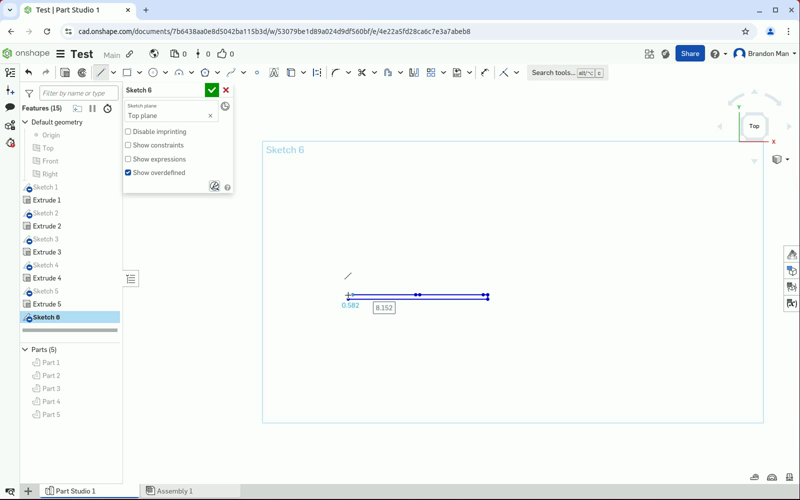
scroll(6)
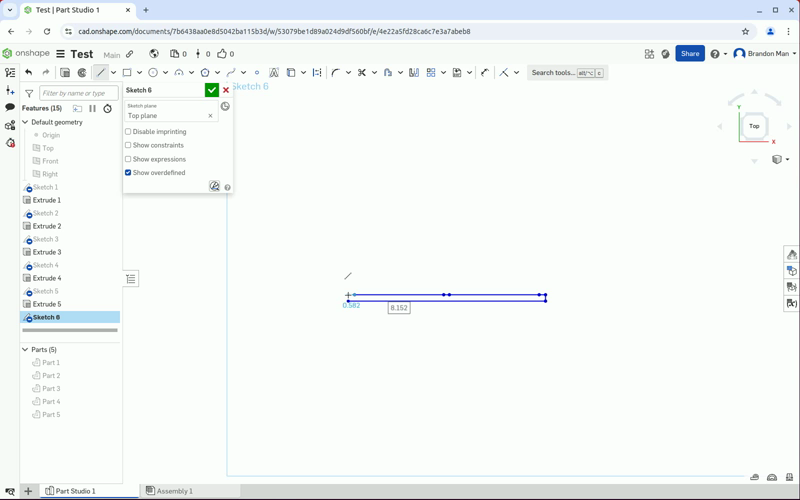
scroll(6)
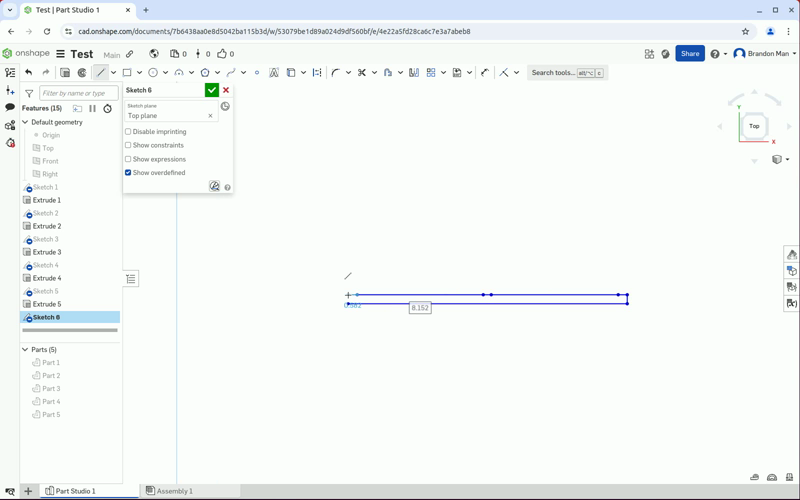
scroll(6)
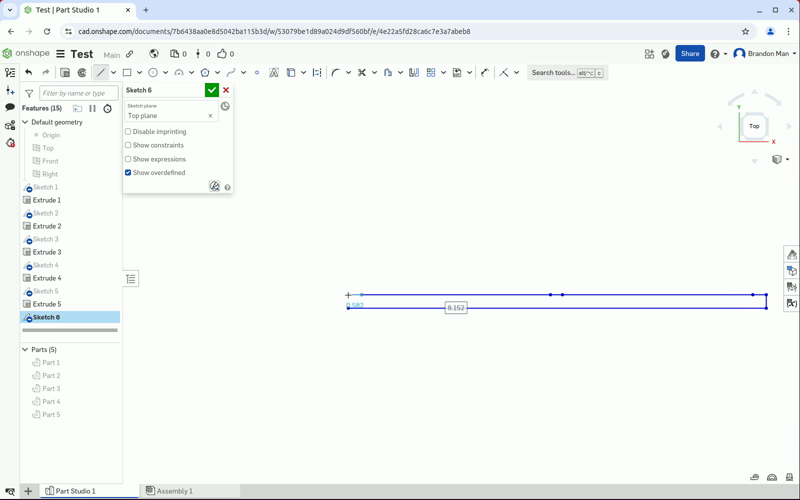
scroll(6)
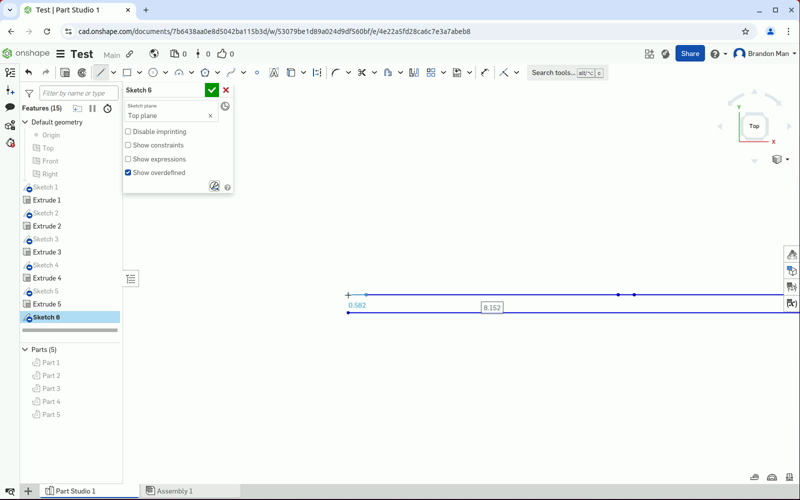
scroll(6)
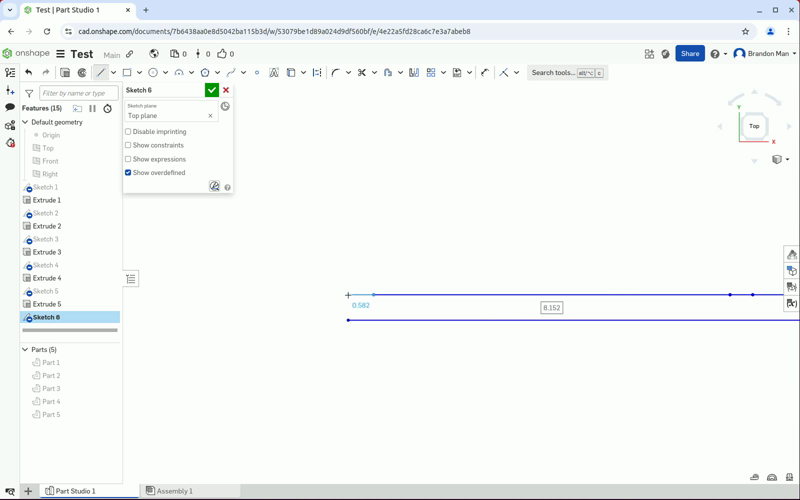
scroll(6)
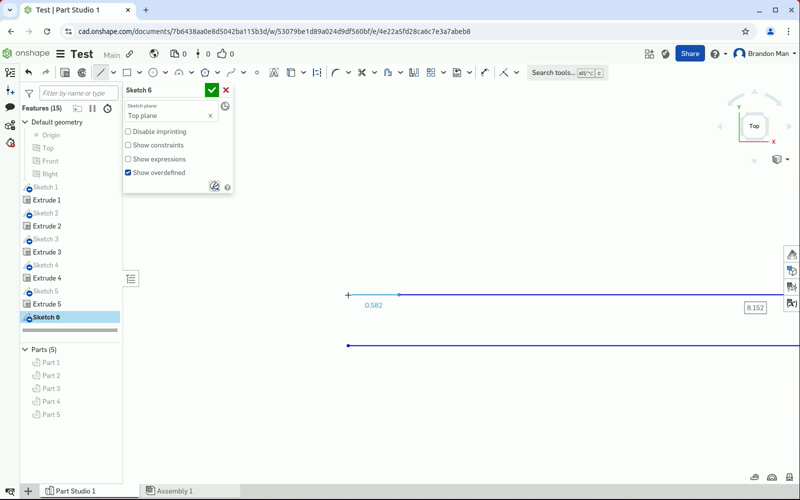
click(348, 294)
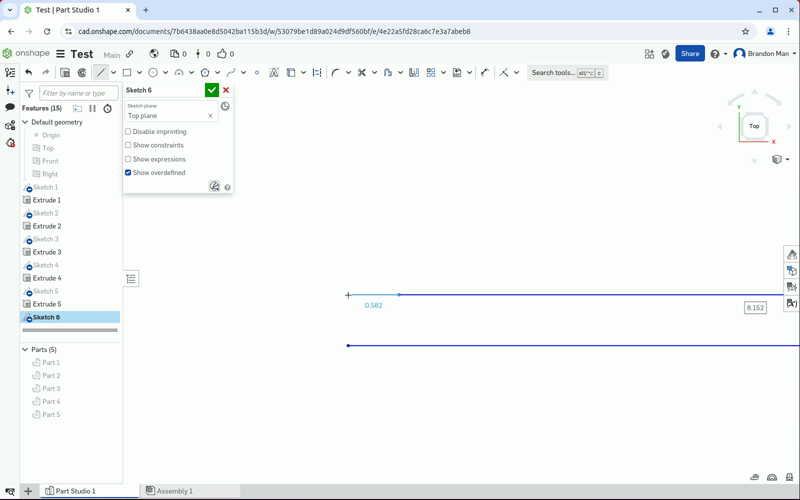
scroll(-6)
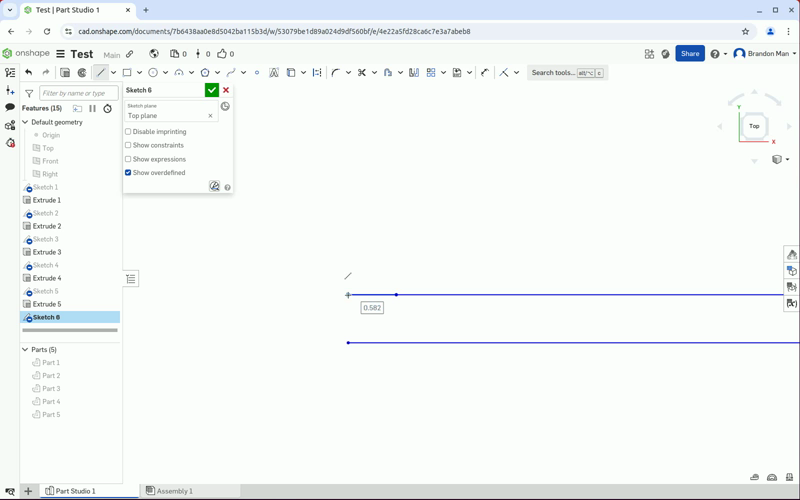
scroll(-6)
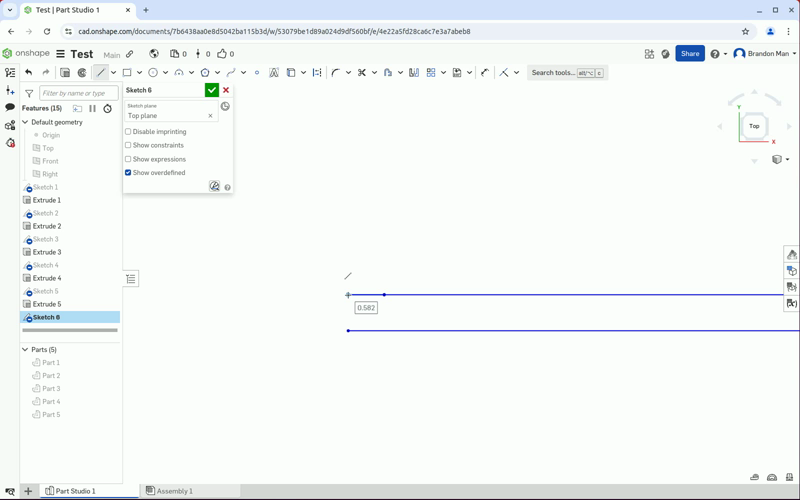
scroll(-6)
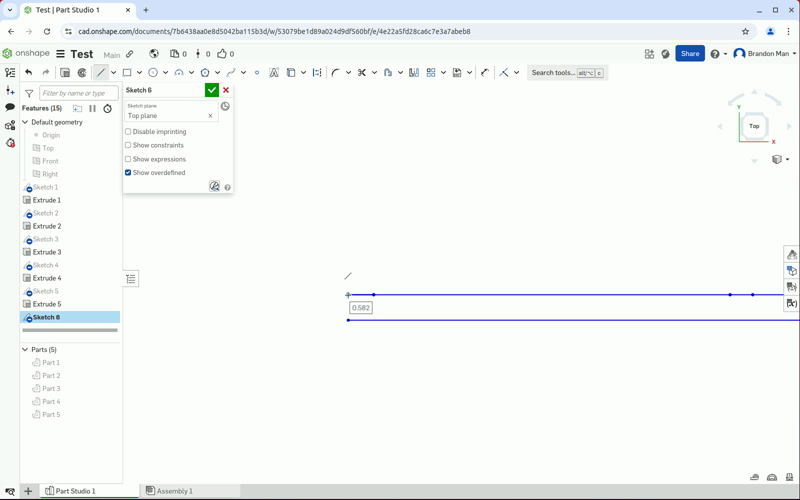
scroll(-6)
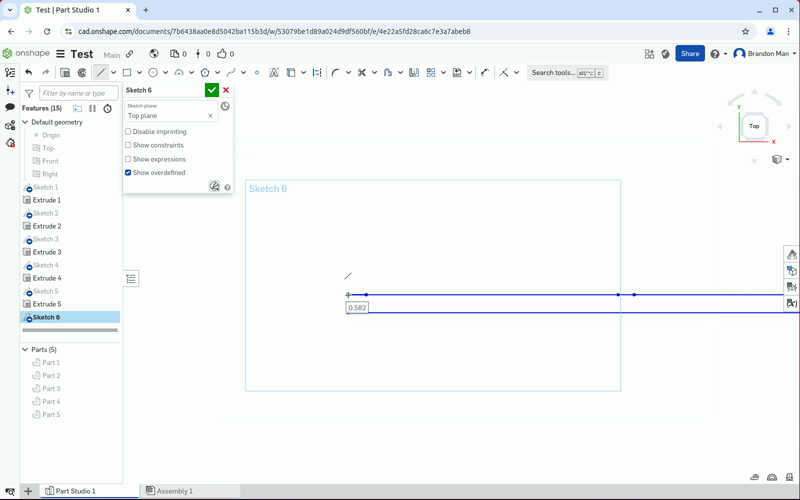
scroll(-6)
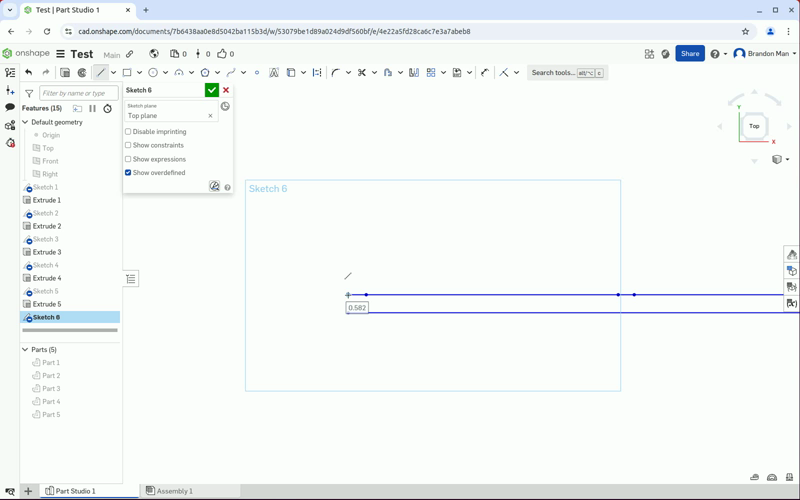
scroll(-6)
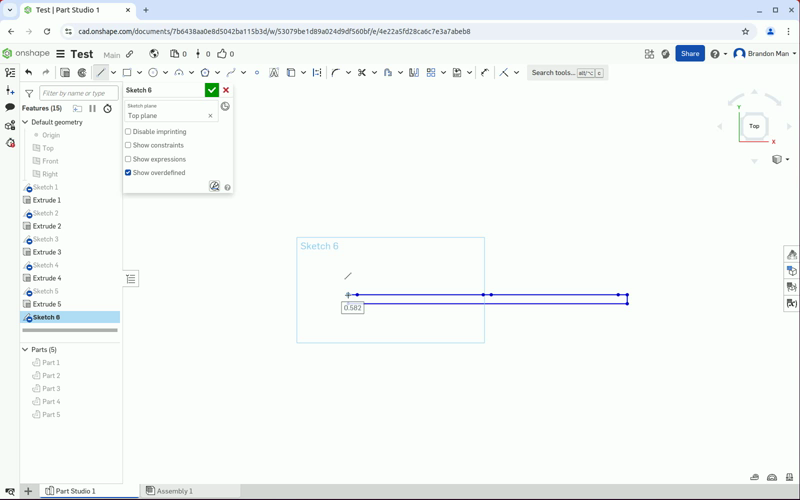
scroll(-6)
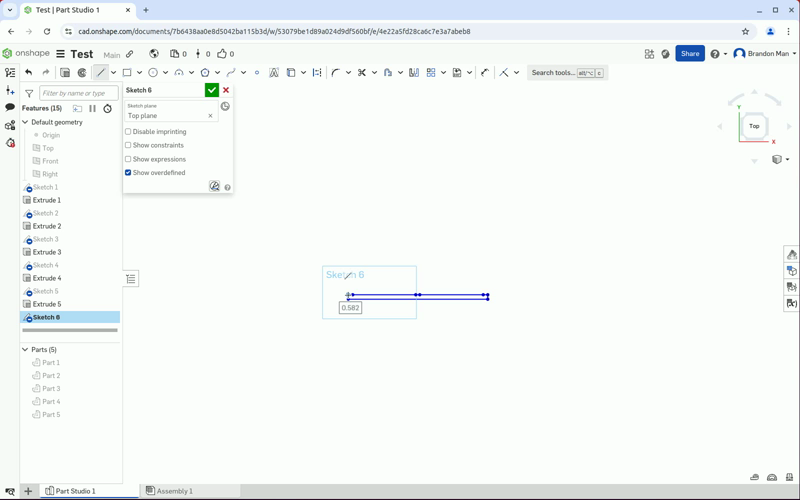
key_up(shift)
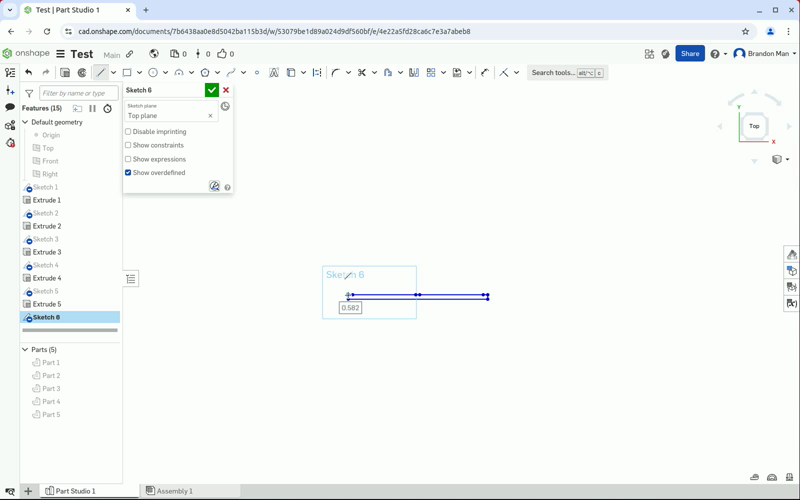
mouse_move(378, 294)
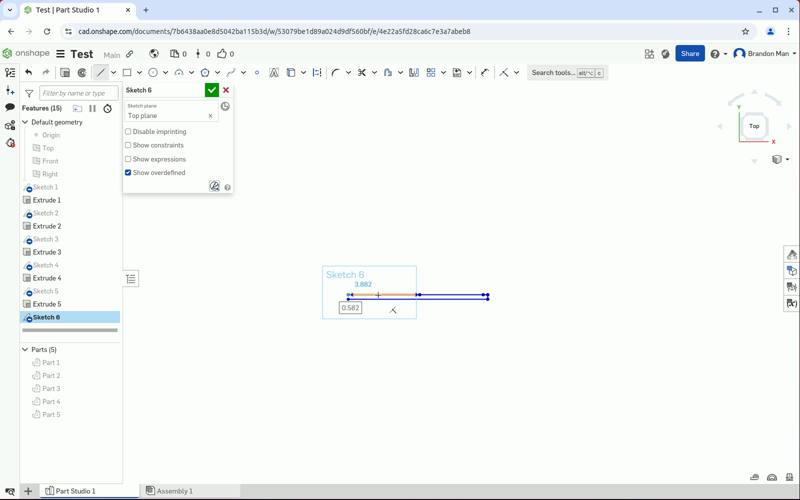
key_down(shift)
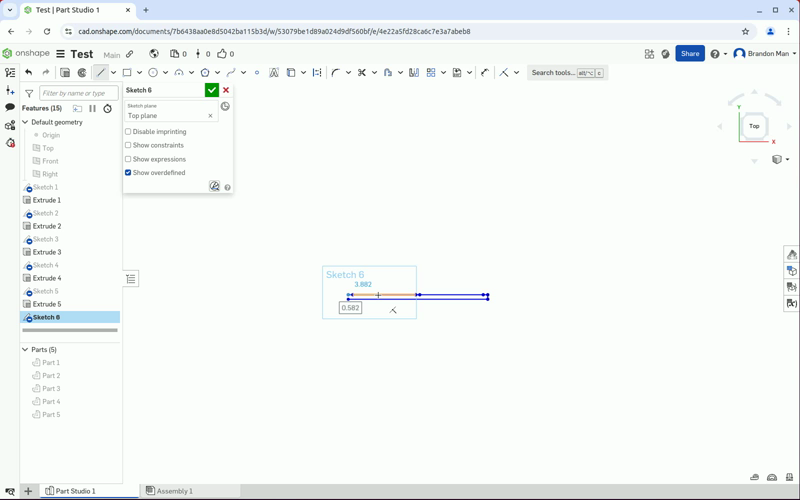
mouse_move(348, 299)
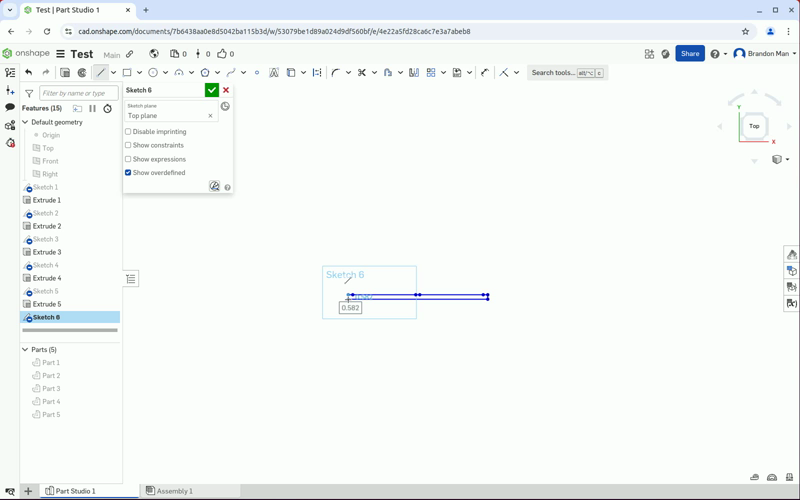
scroll(6)
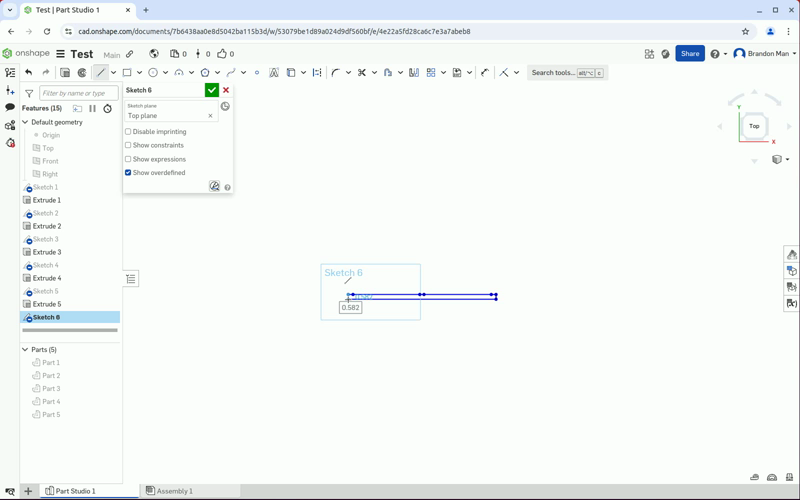
scroll(6)
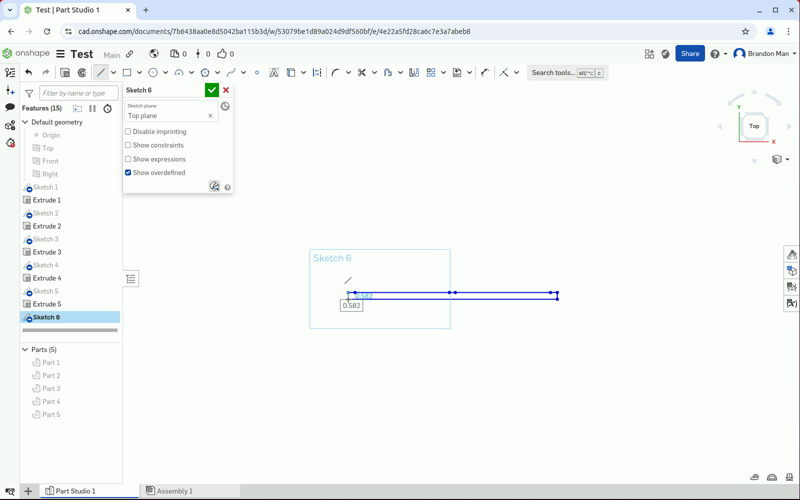
scroll(6)
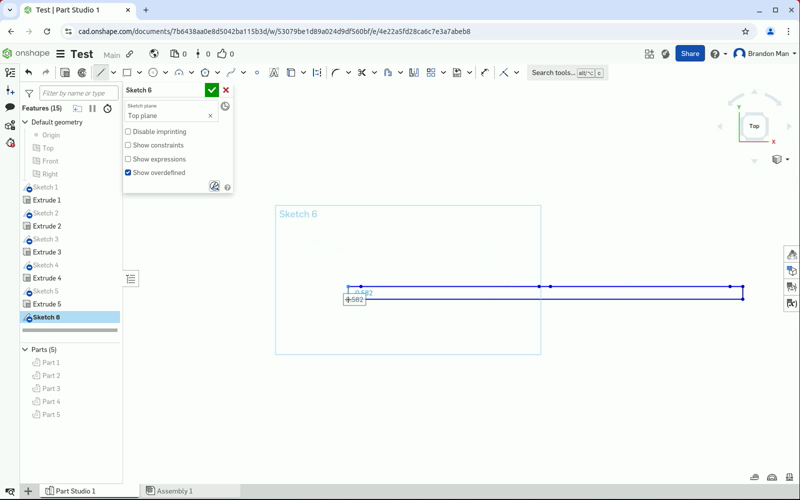
scroll(6)
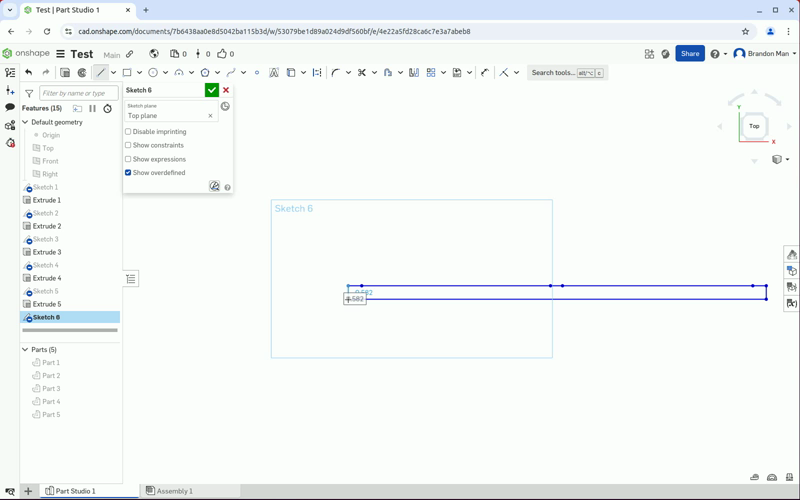
scroll(6)
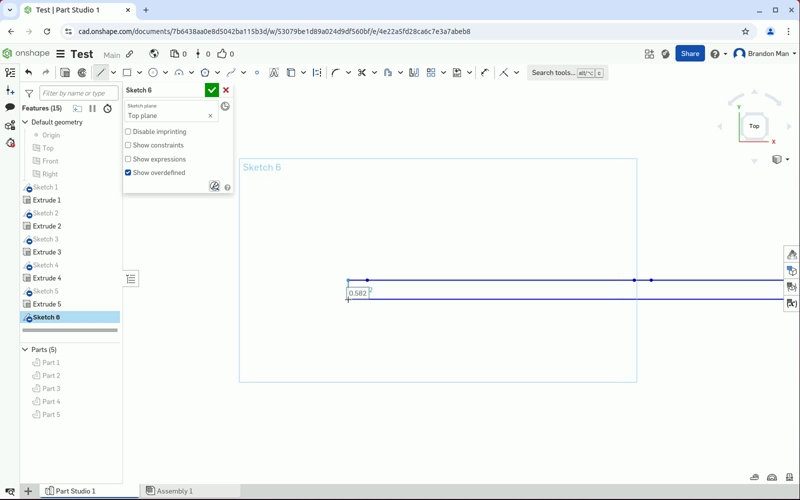
scroll(6)
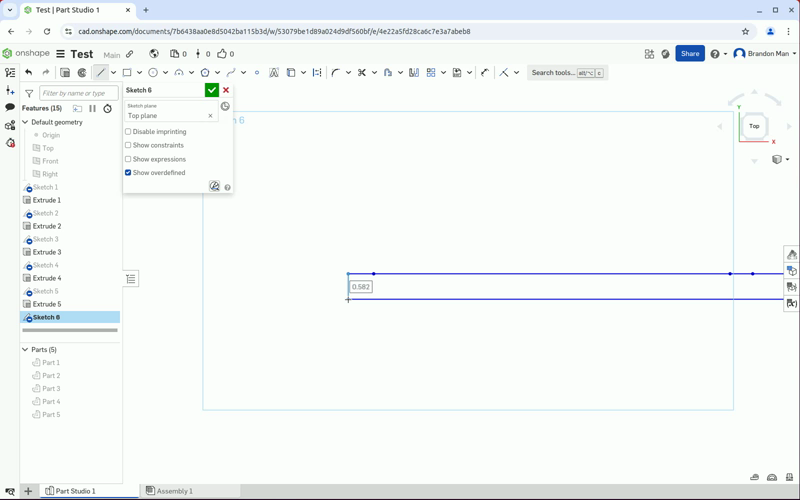
scroll(6)
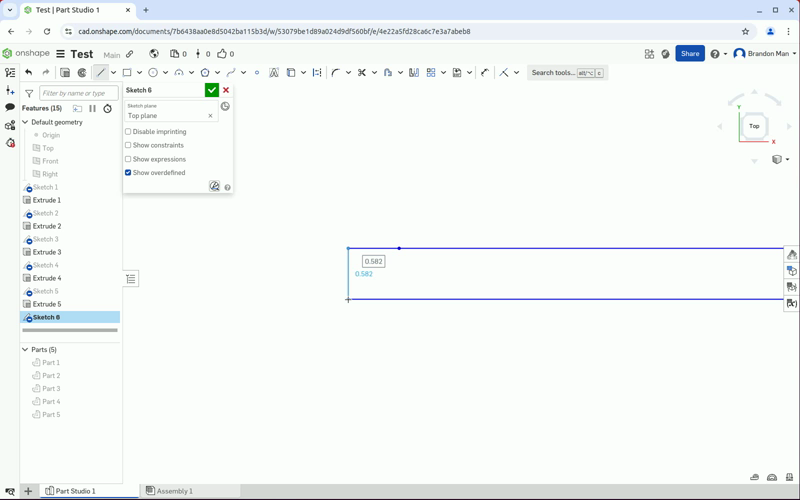
key_up(shift)
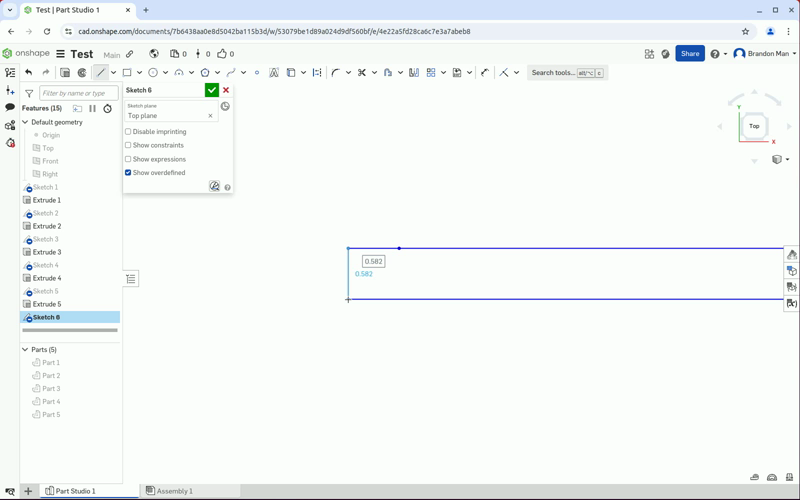
click(348, 299)
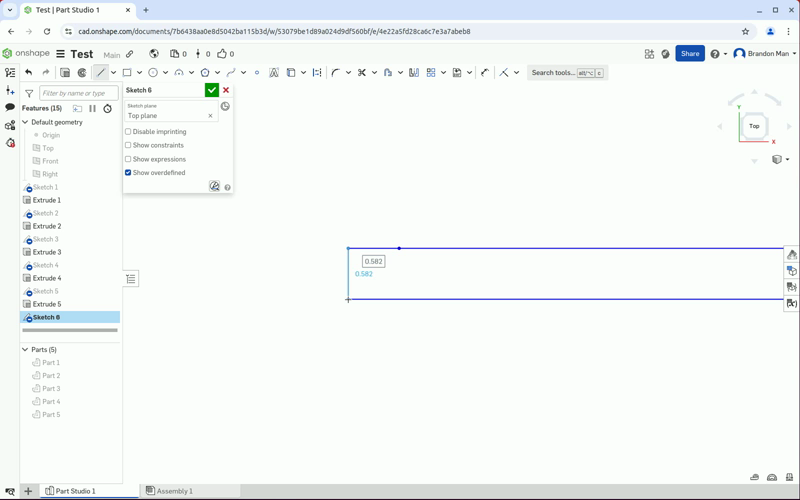
scroll(-6)
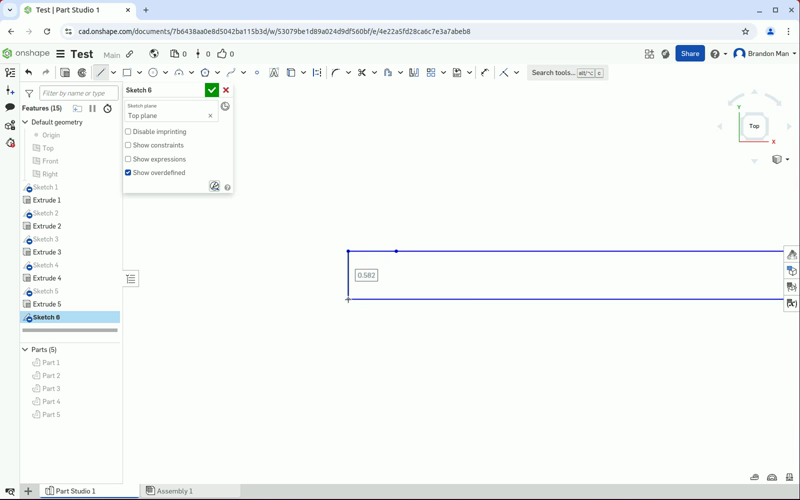
scroll(-6)
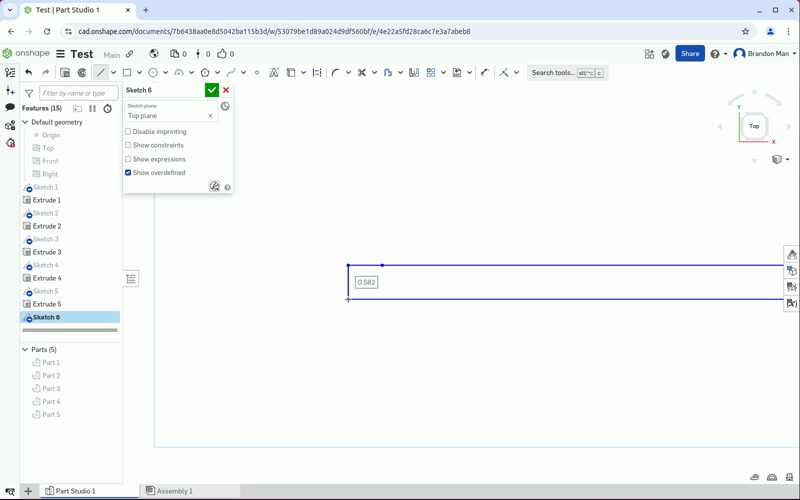
scroll(-6)
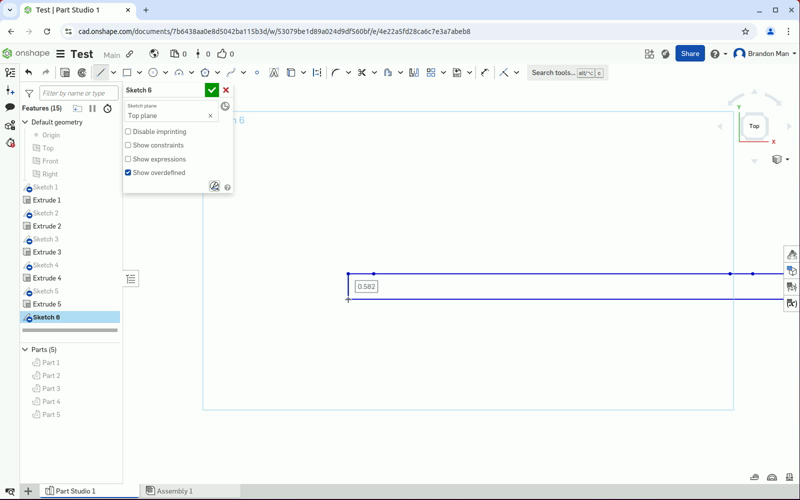
scroll(-6)
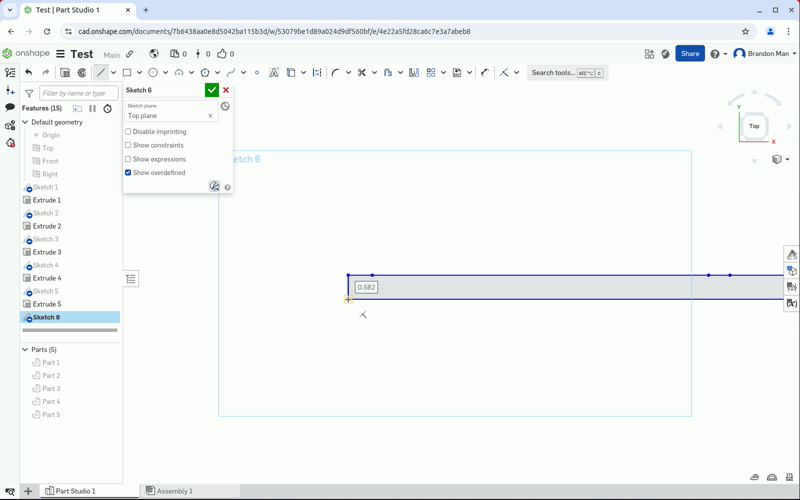
scroll(-6)
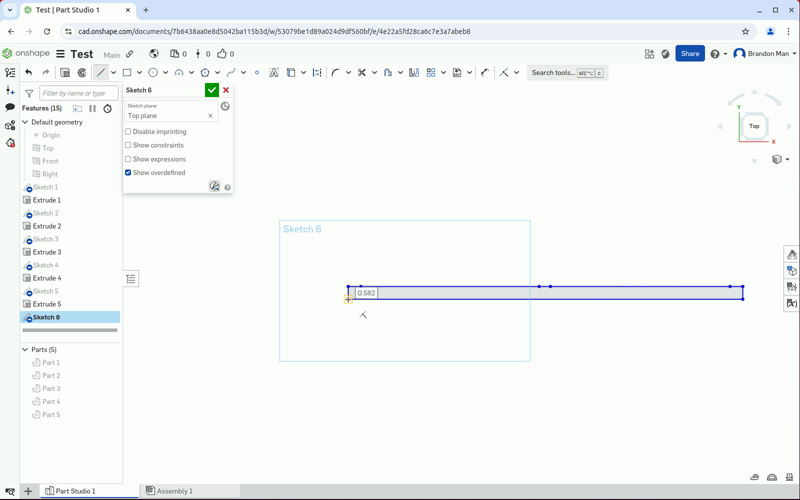
scroll(-6)
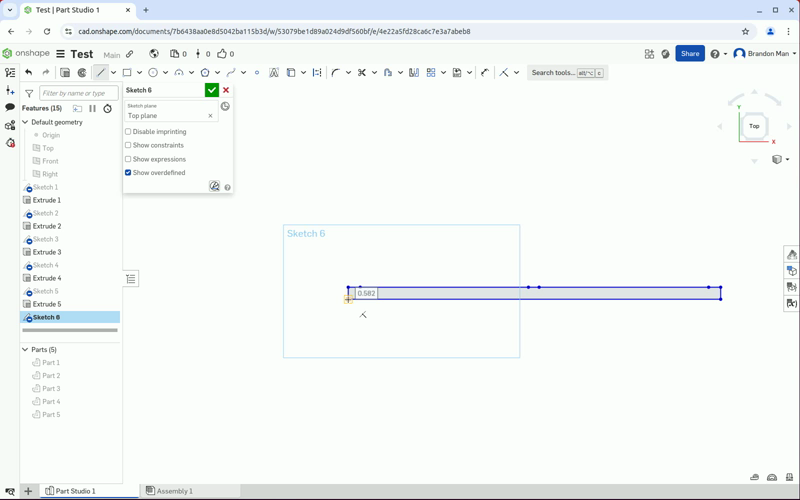
scroll(-6)
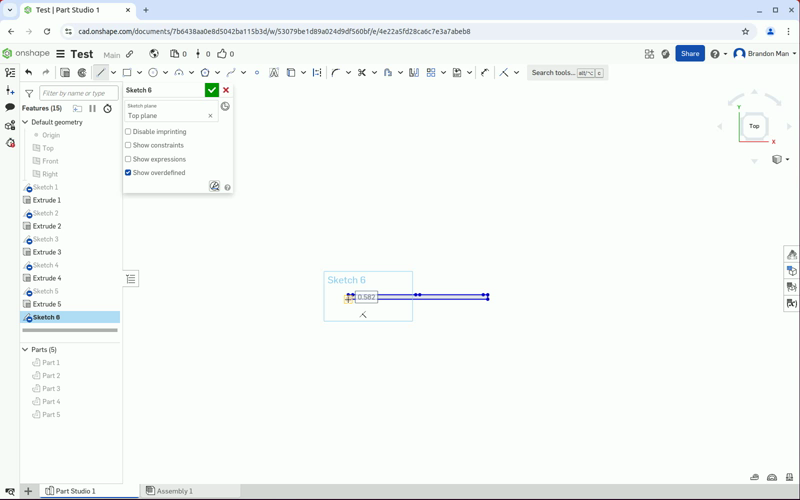
key(esc)
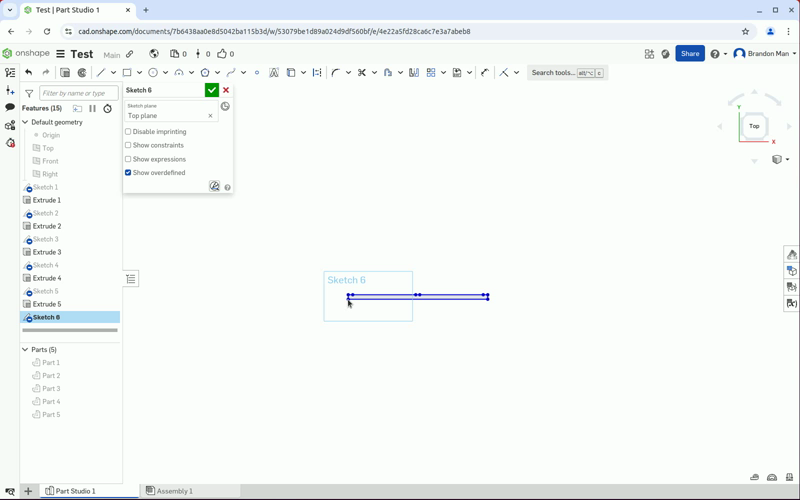
mouse_move(456, 296)
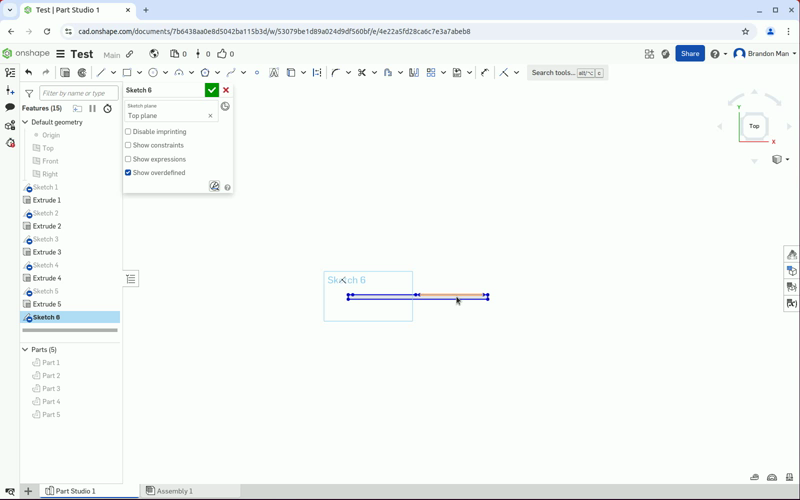
scroll(6)
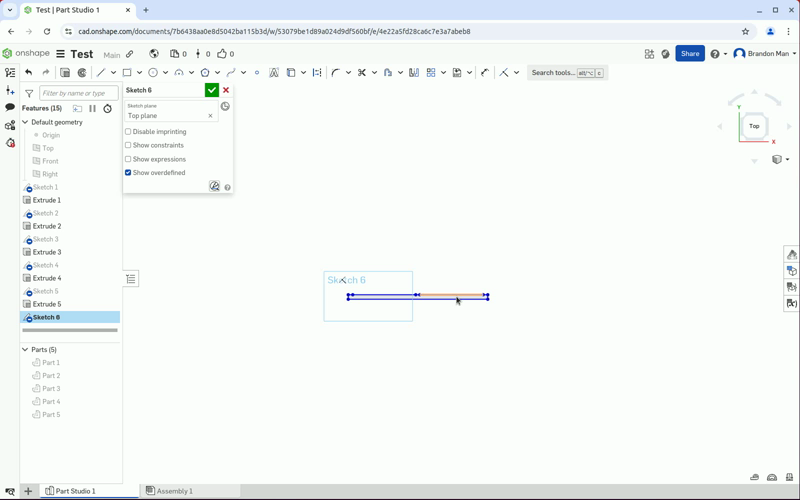
scroll(6)
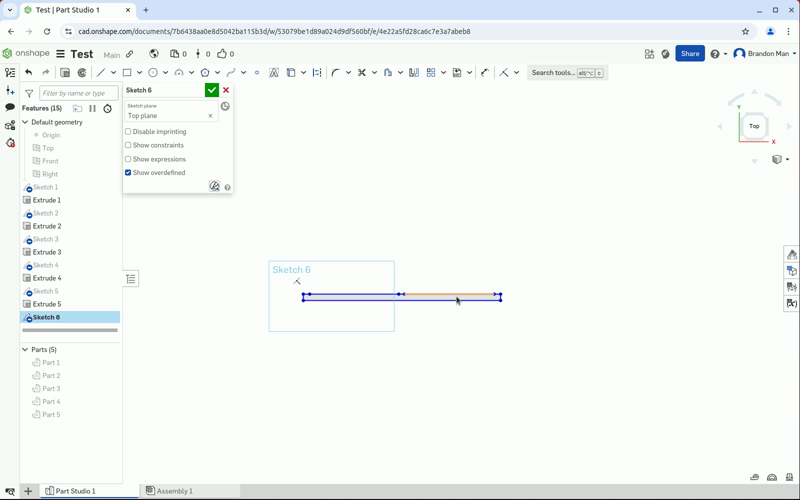
scroll(6)
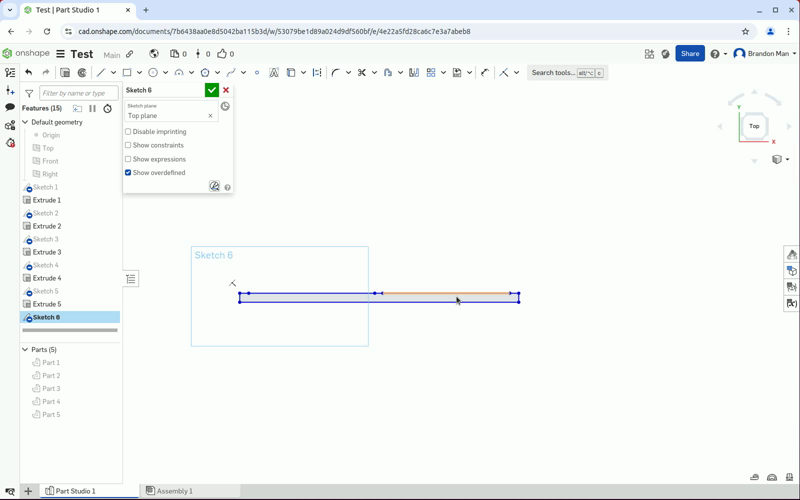
scroll(6)
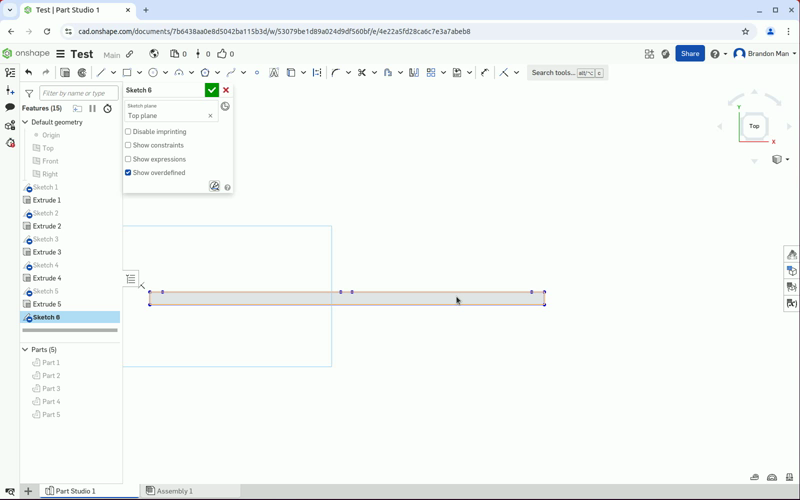
scroll(6)
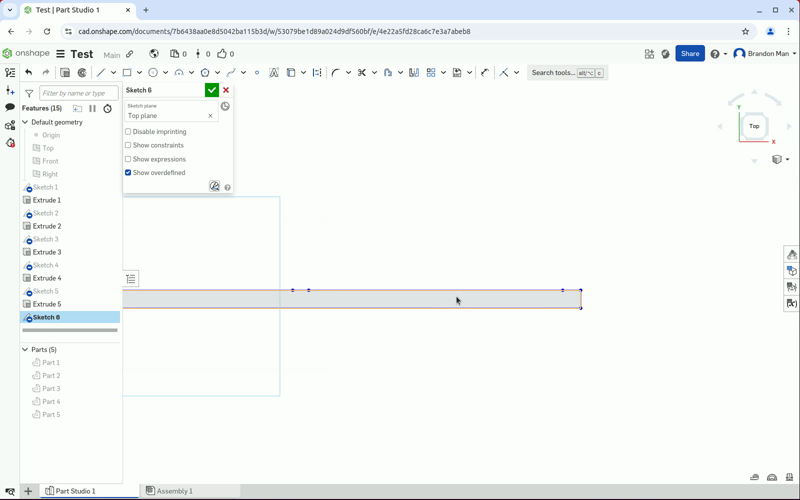
scroll(6)
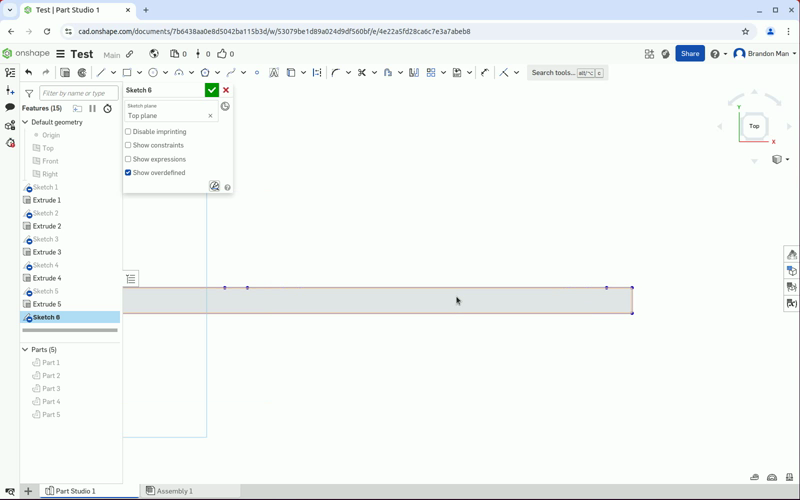
scroll(6)
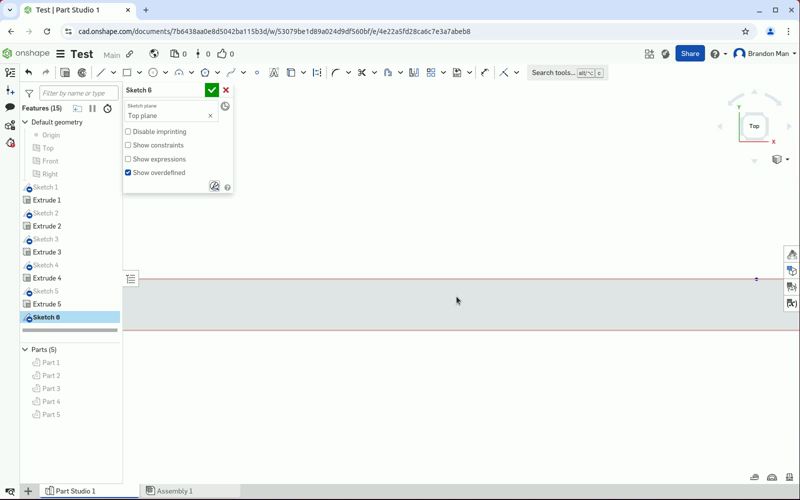
click(456, 296)
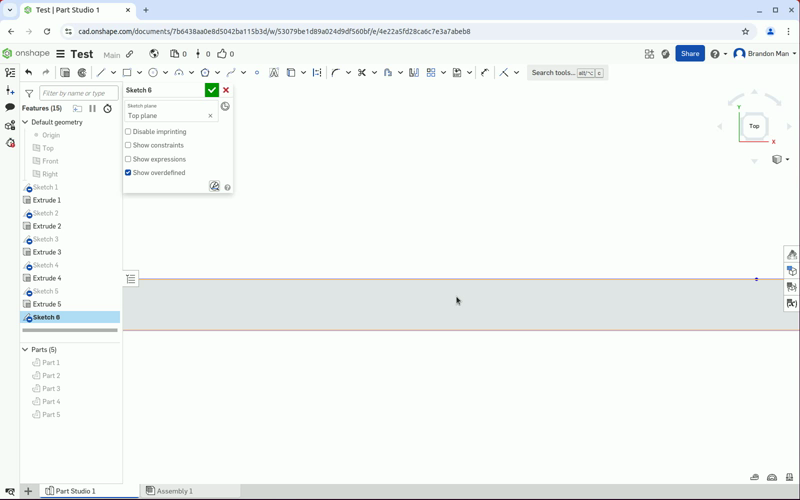
scroll(-6)
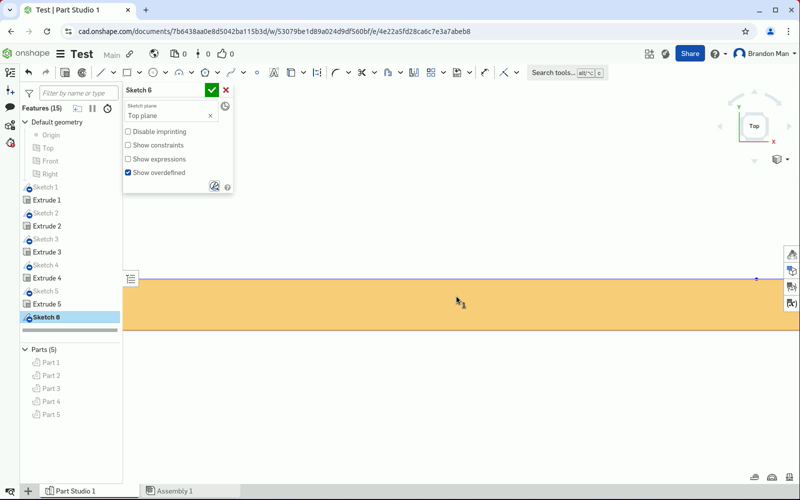
scroll(-6)
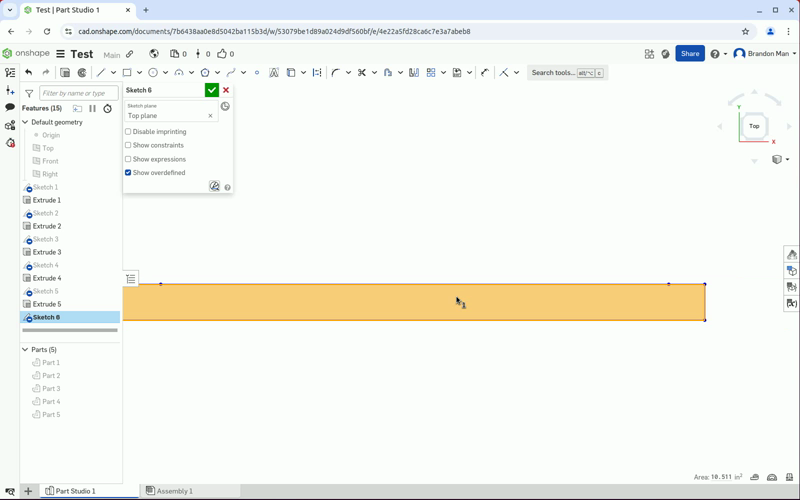
scroll(-6)
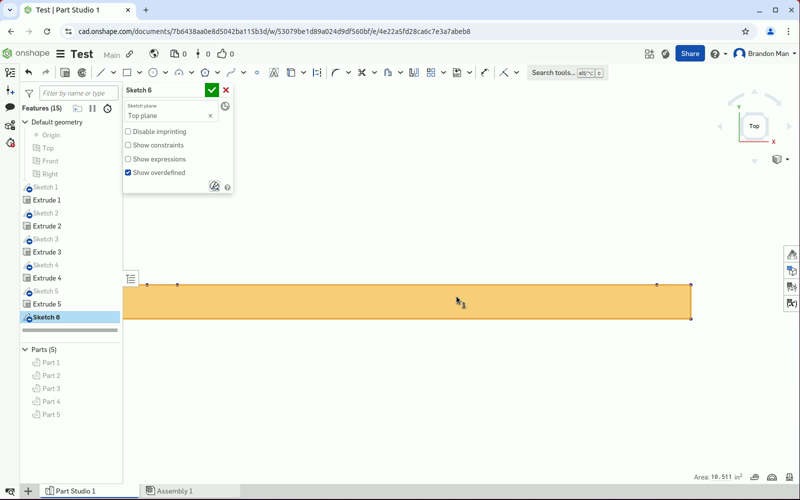
scroll(-6)
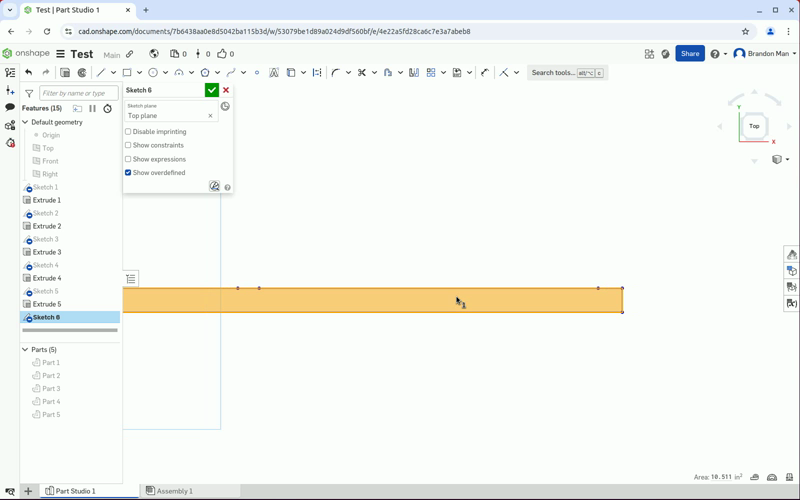
scroll(-6)
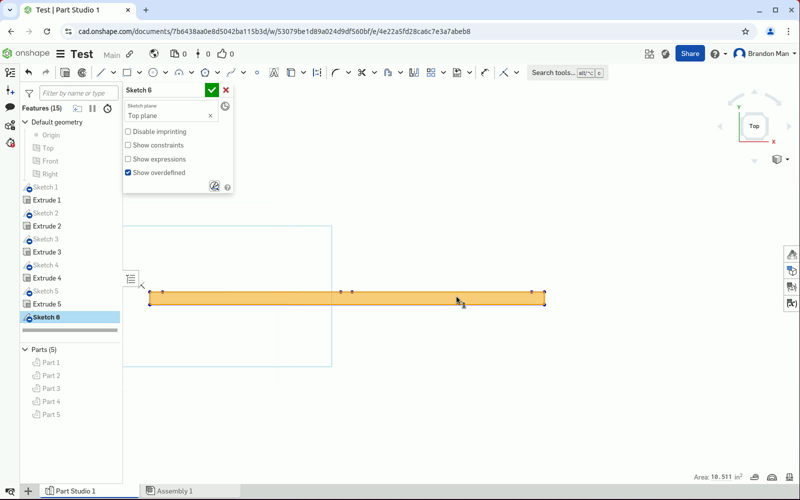
scroll(-6)
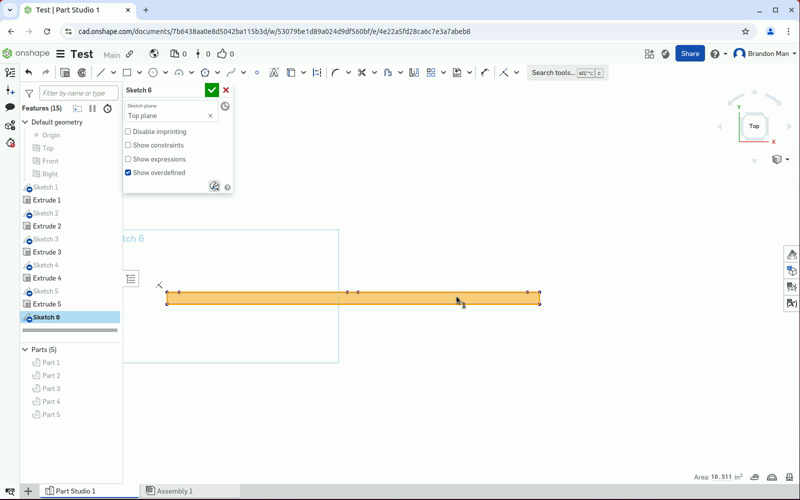
scroll(-6)
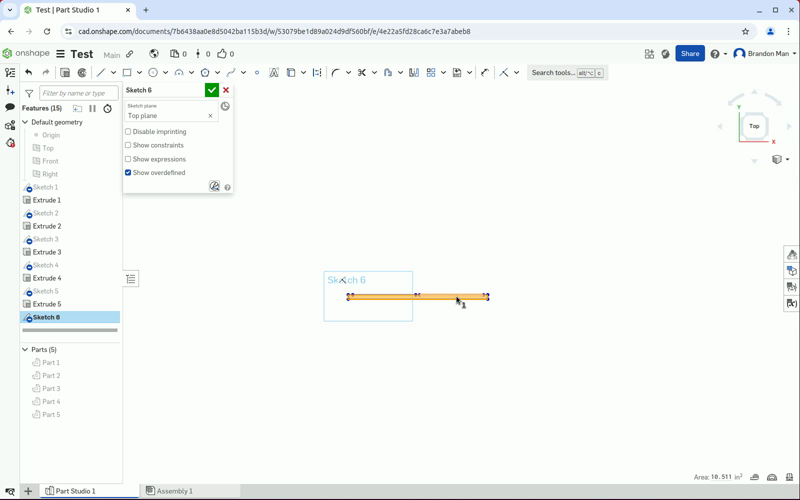
mouse_move(73, 352)
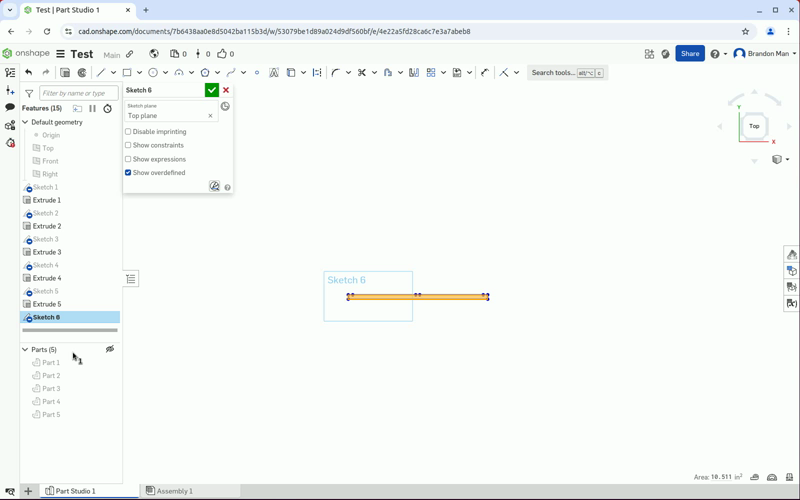
key(shift+y)
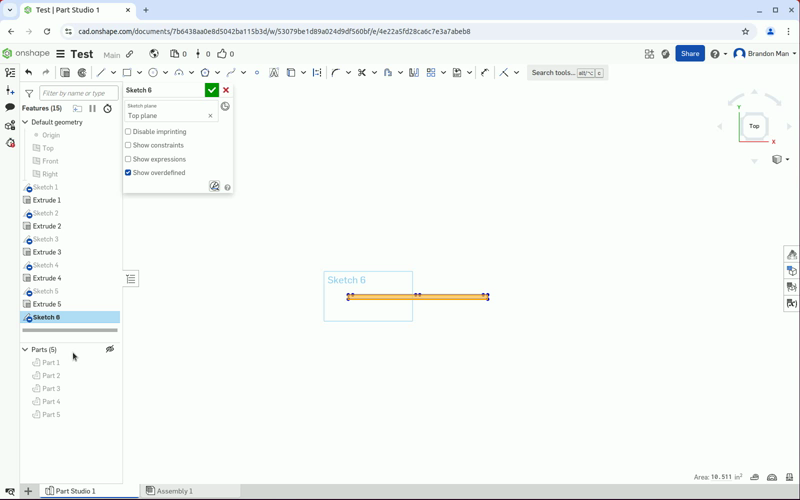
key(shift+e)
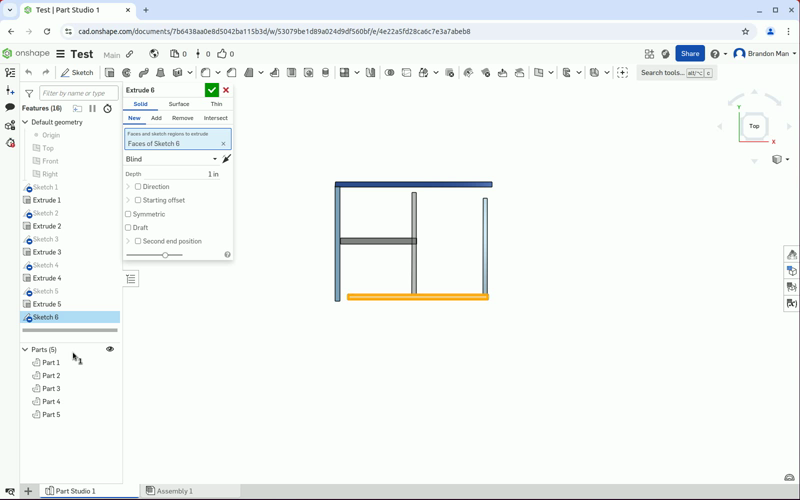
mouse_move(143, 106)
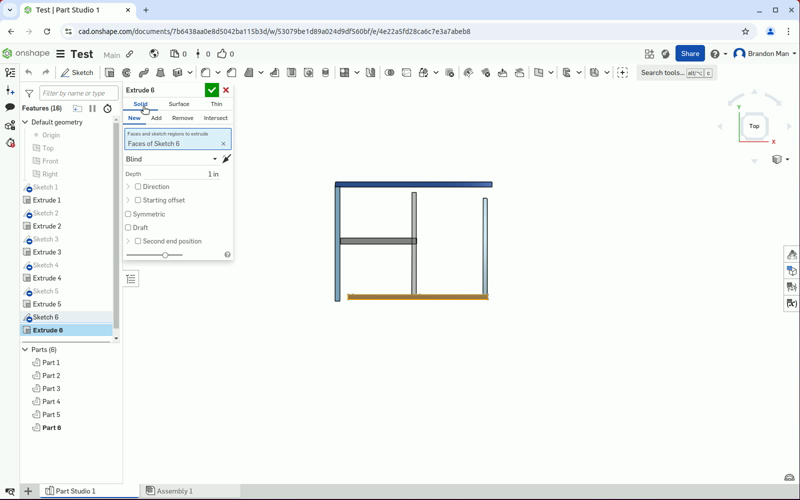
click(143, 106)
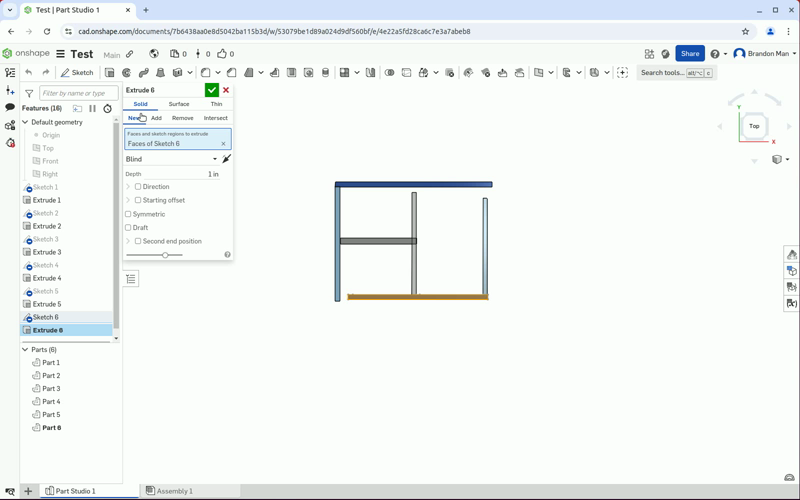
mouse_move(137, 120)
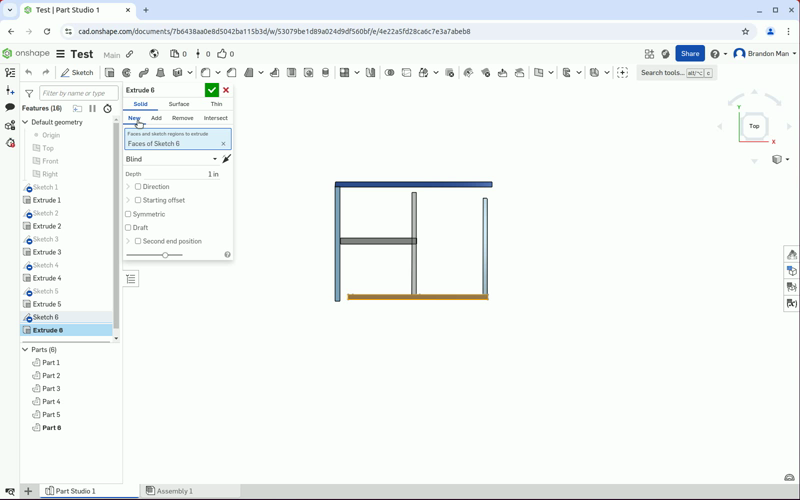
click(137, 120)
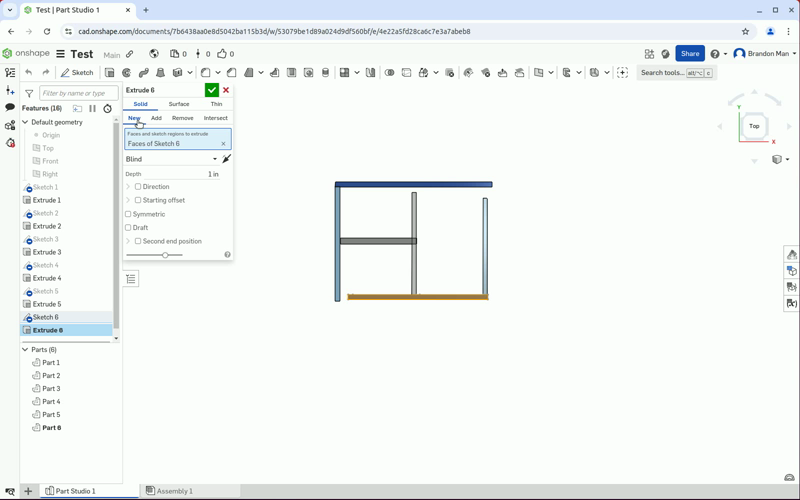
key(tab, 4)
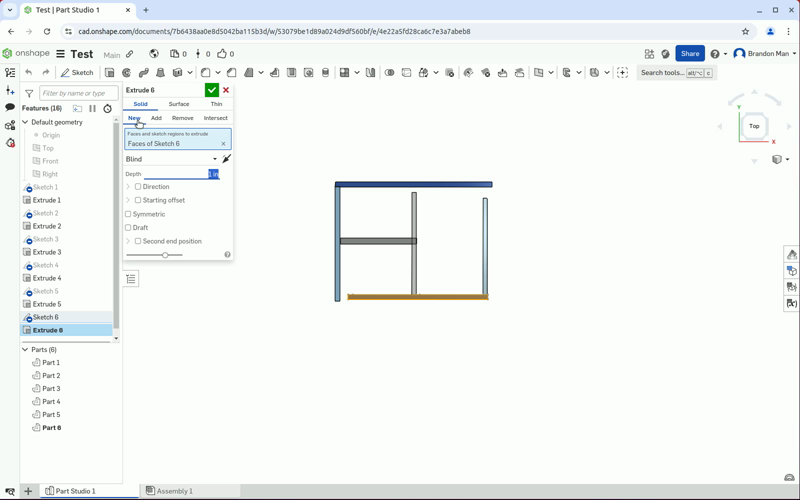
text(7.221)
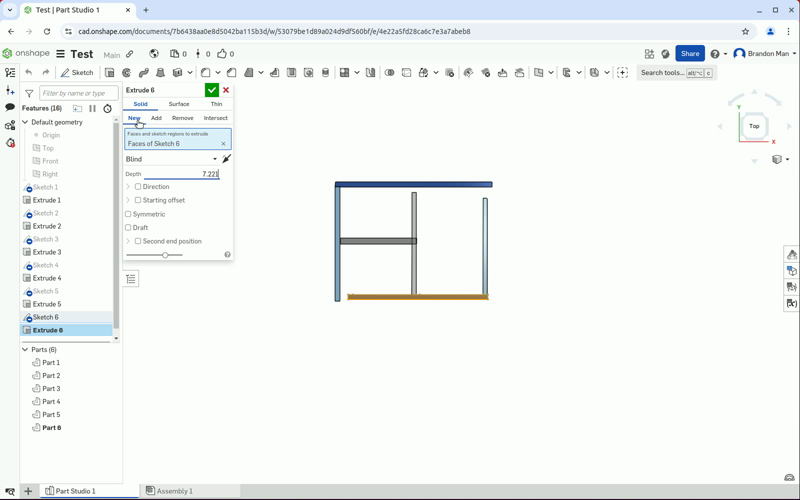
key(enter)
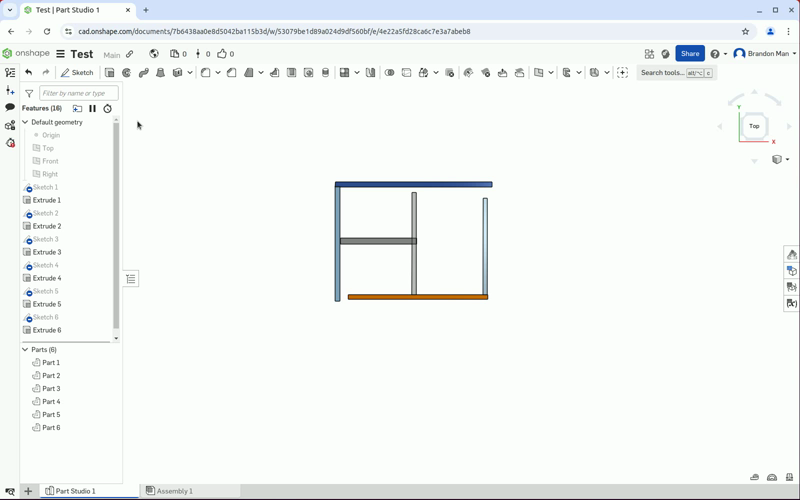
key(shift+h)
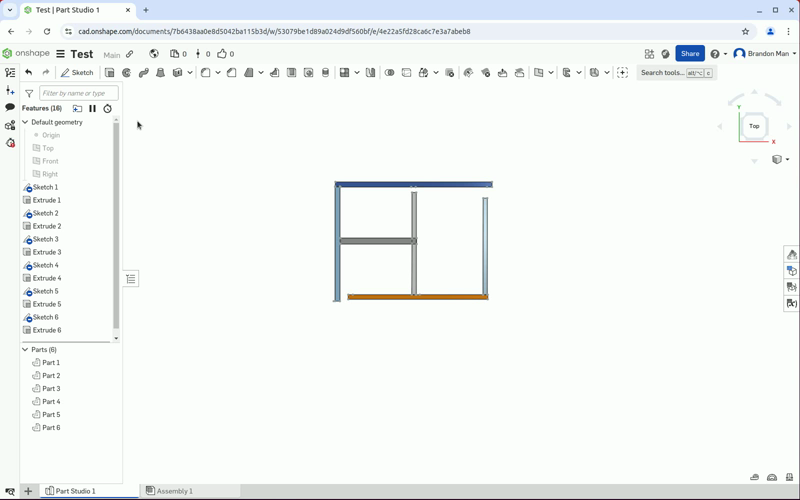
key(shift+h)
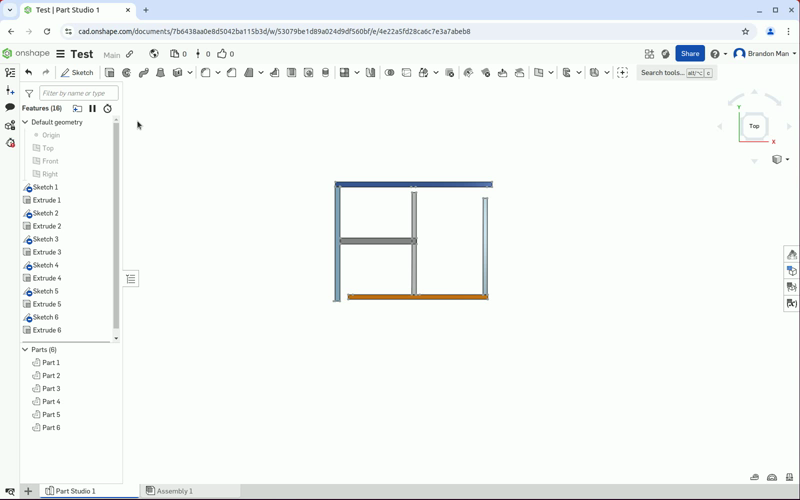
key(shift+7)
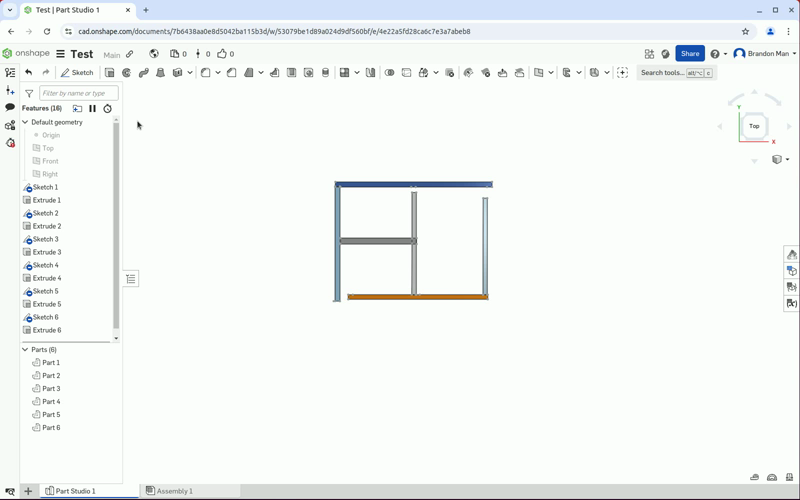
key(up, 3)
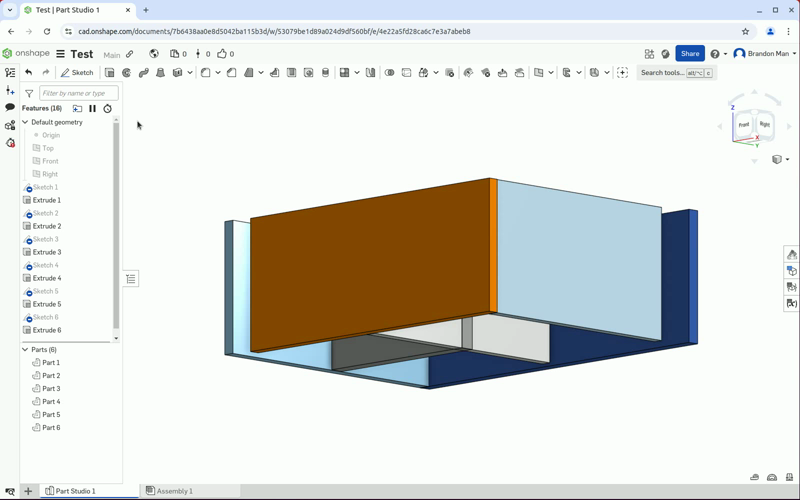
key(left, 3)
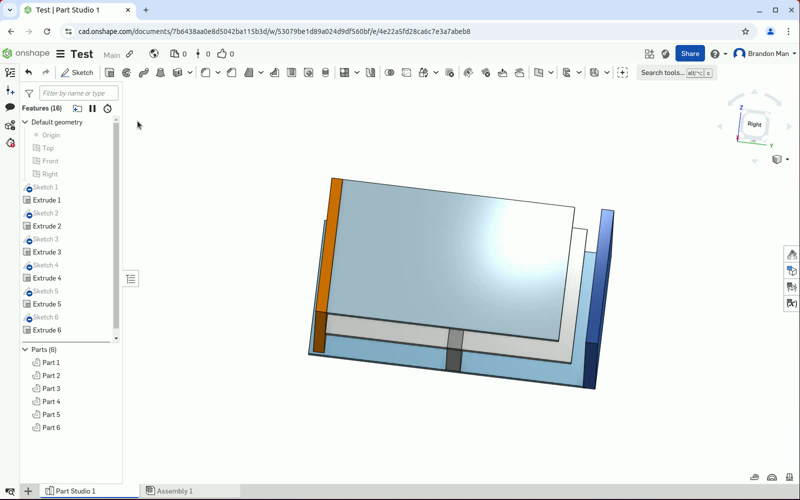
key(right, 3)
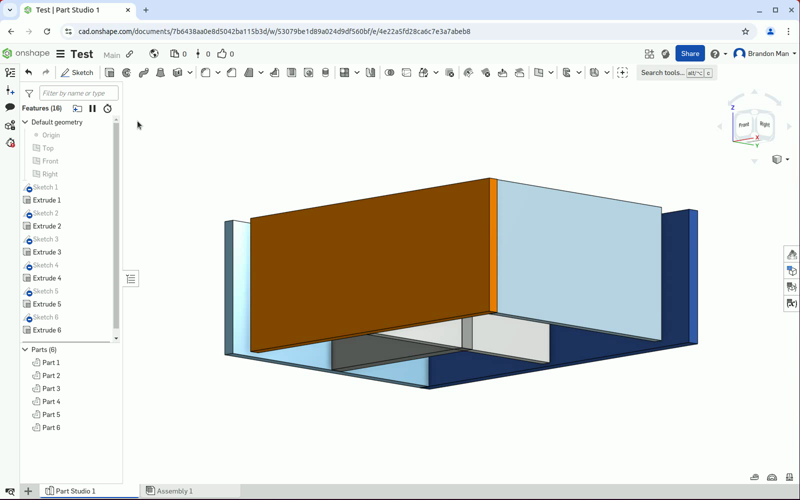
key(down, 3)
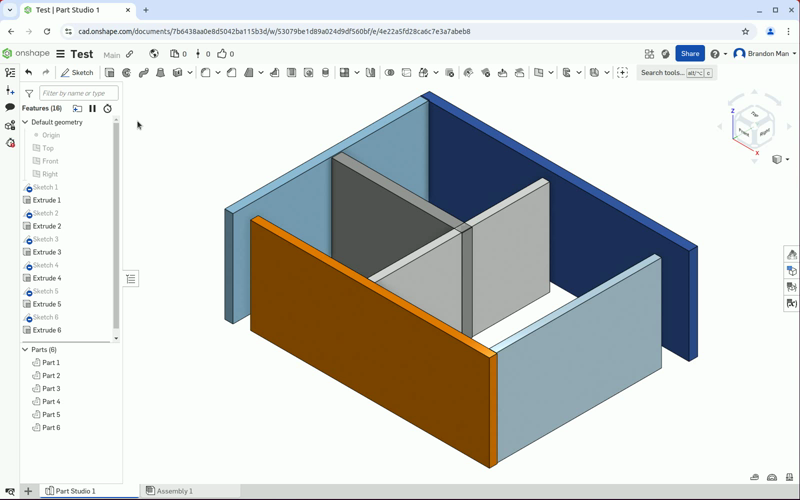
mouse_move(69, 189)
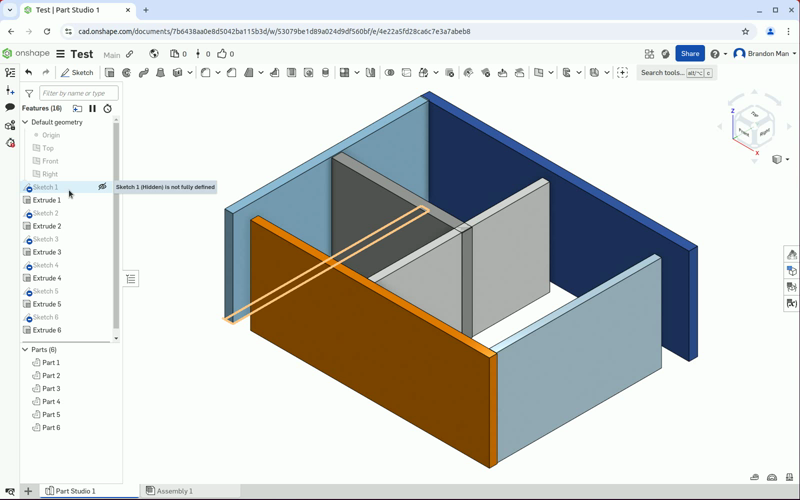
click(69, 189)